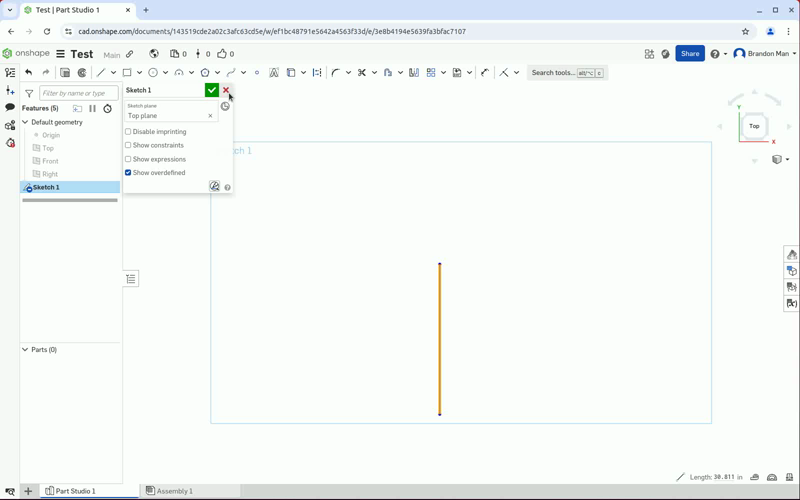
key(shift+h)
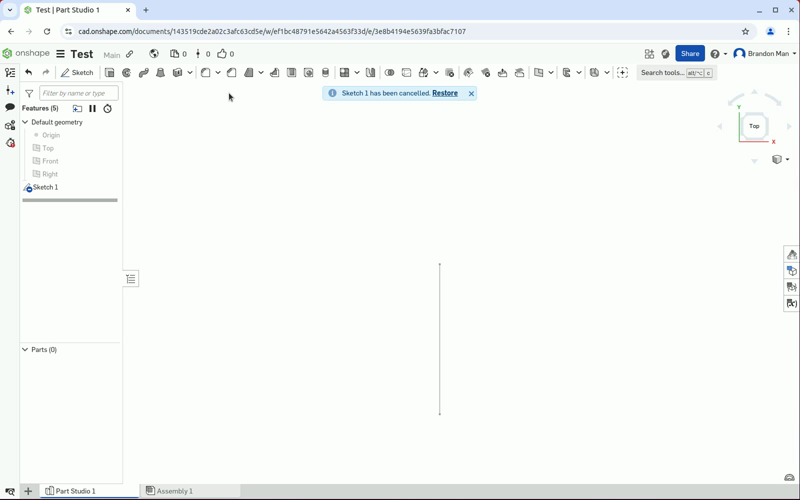
mouse_move(73, 352)
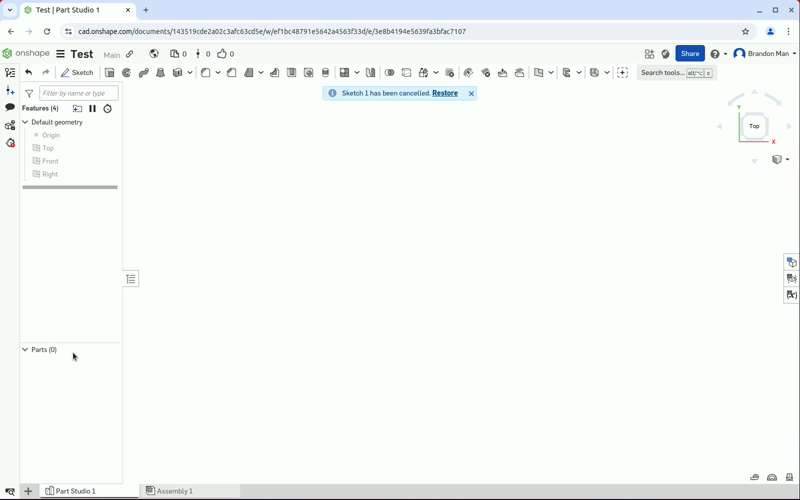
key(y)
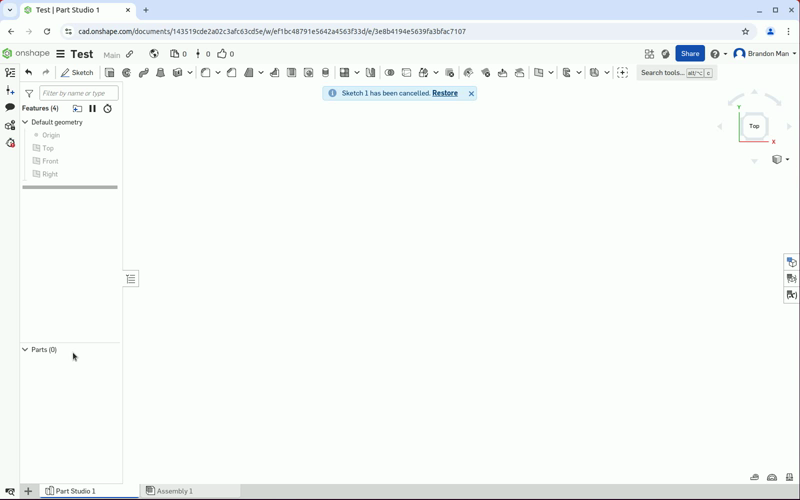
key(shift+p)
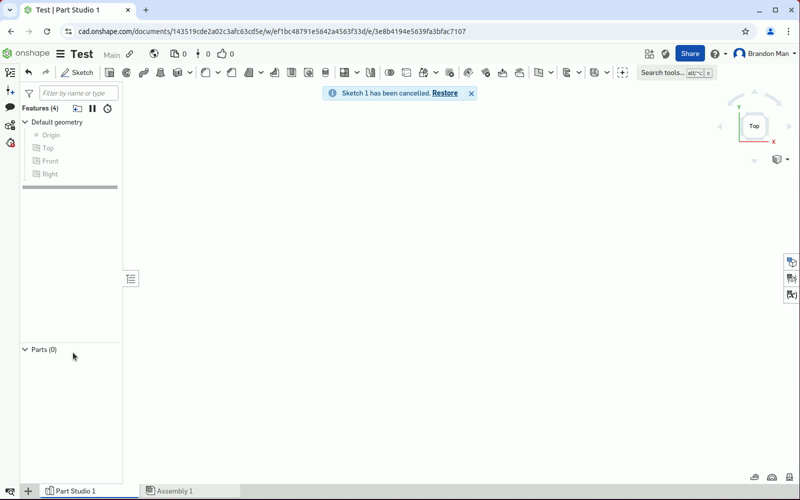
key(space)
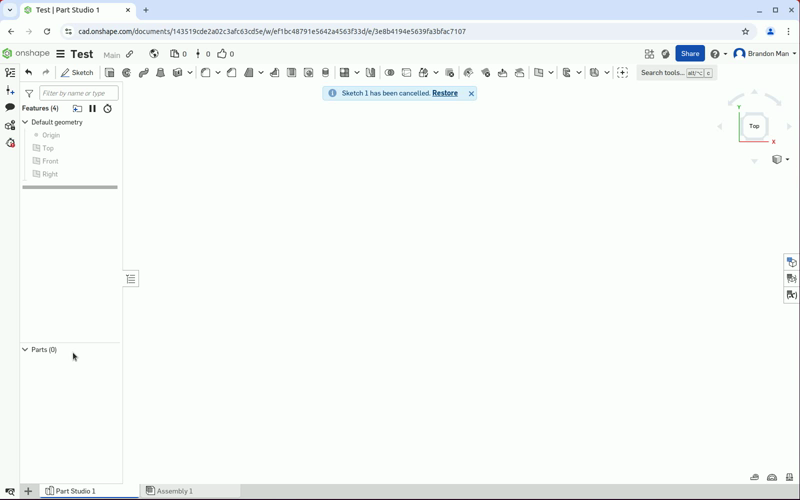
key_down(shift)
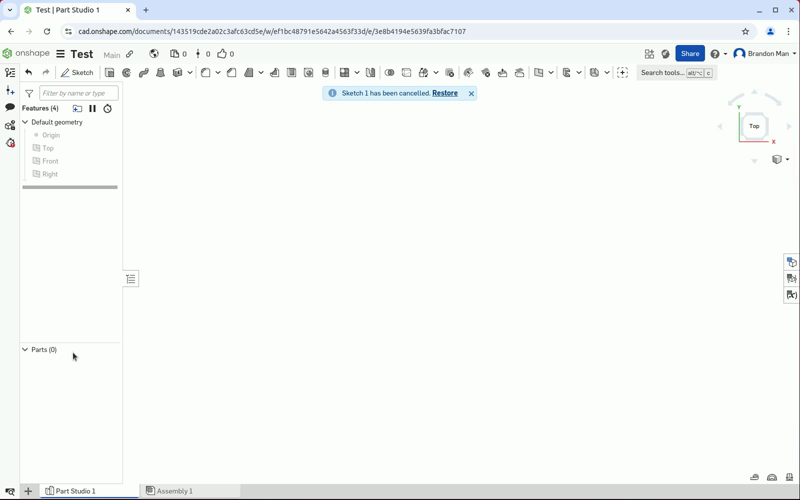
key(up)
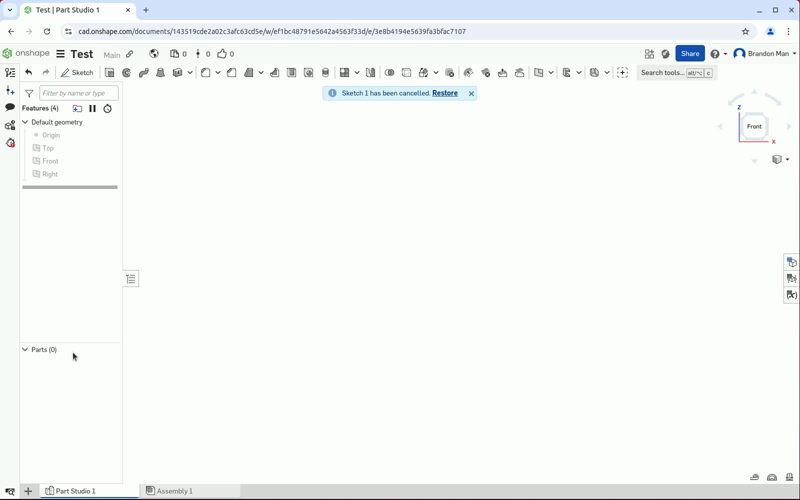
key_up(shift)
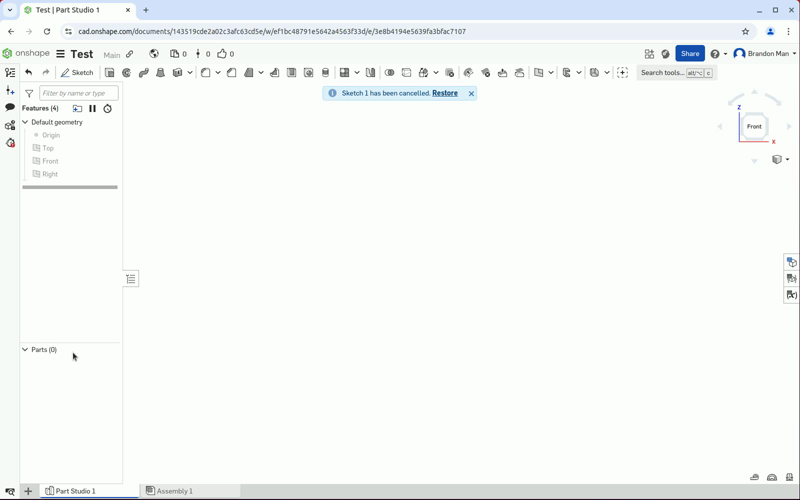
key(space)
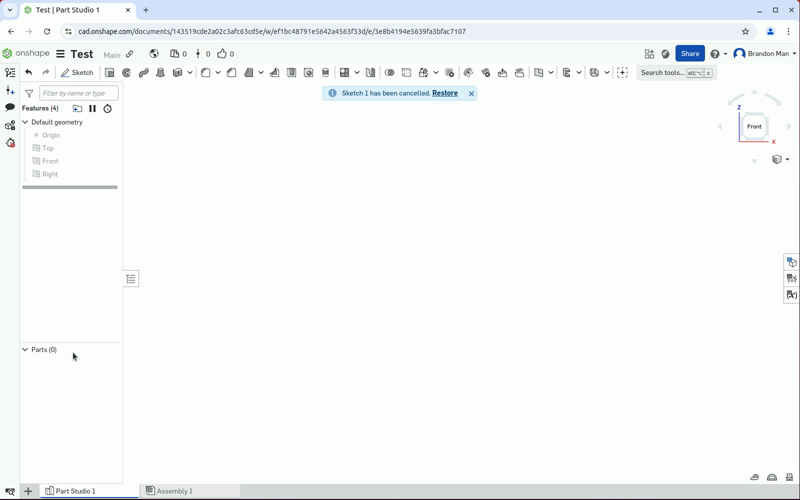
key_down(shift)
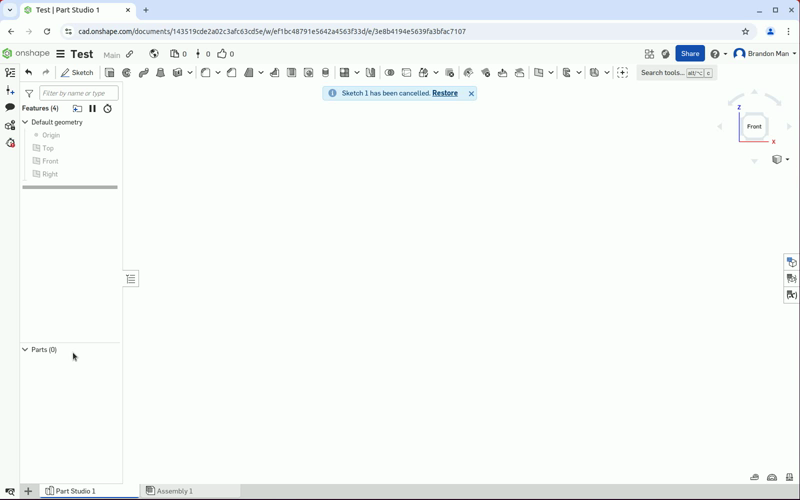
key(left)
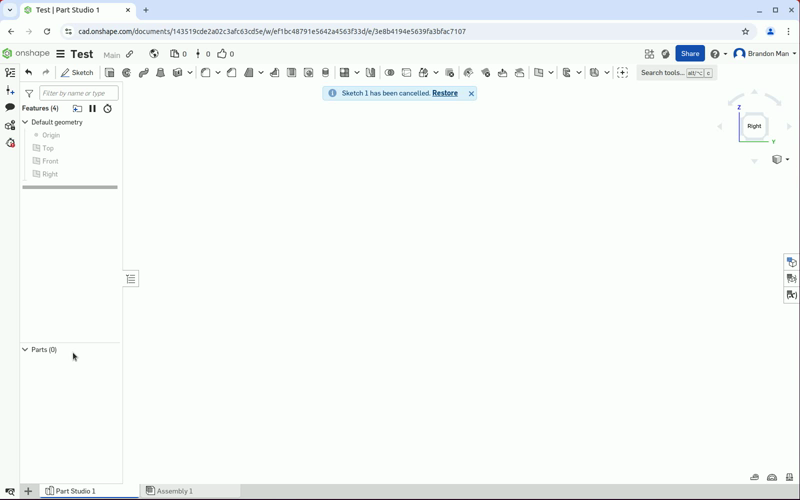
key_up(shift)
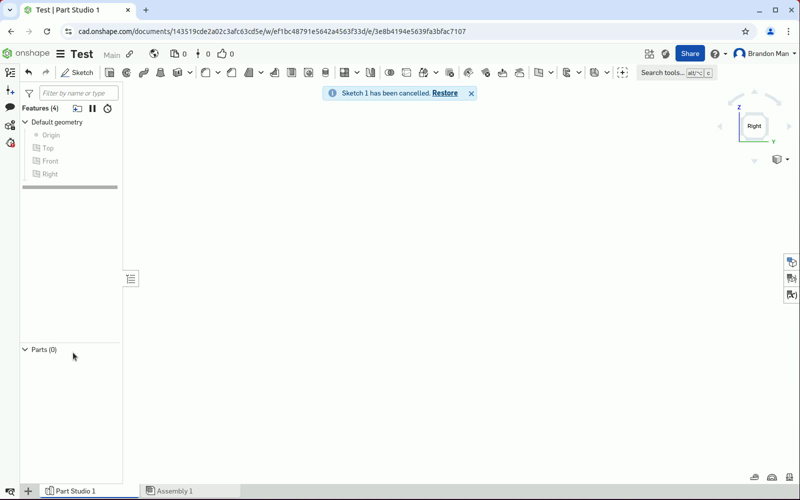
mouse_move(73, 352)
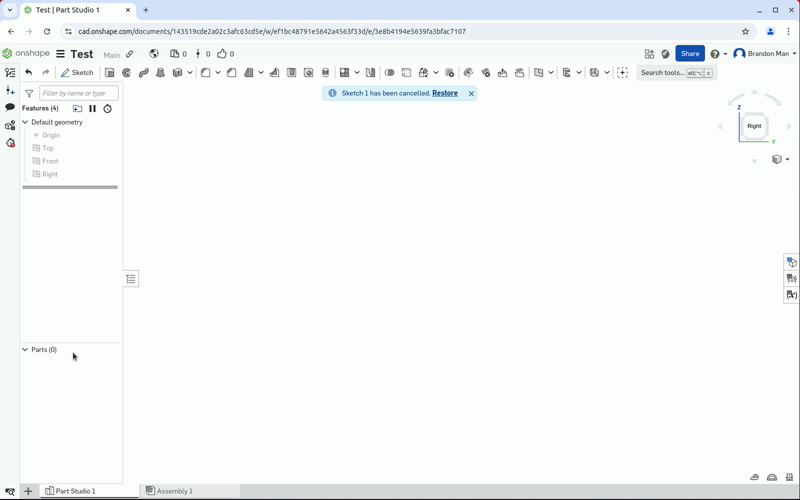
key(shift+y)
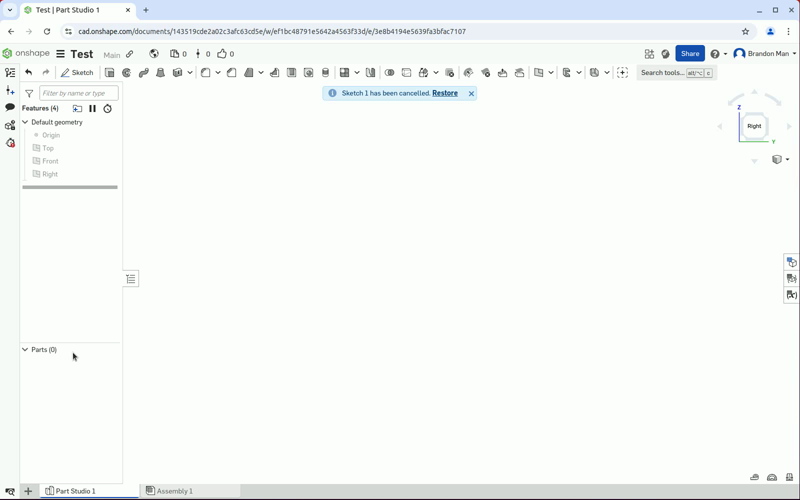
key(shift+s)
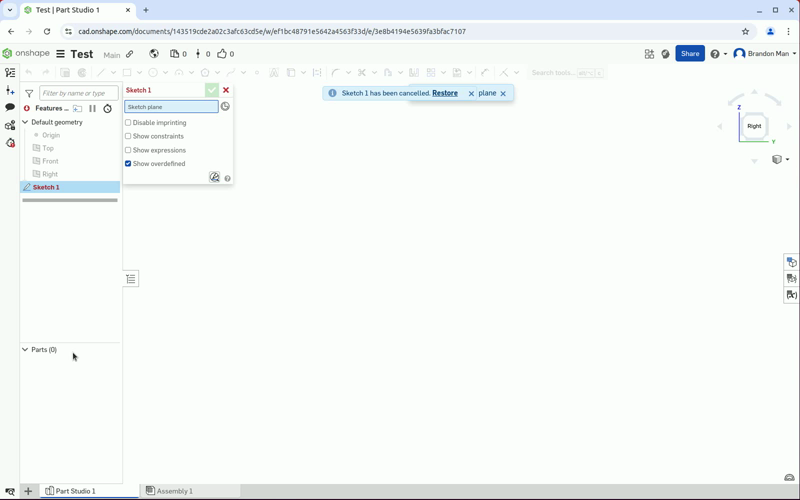
mouse_move(73, 176)
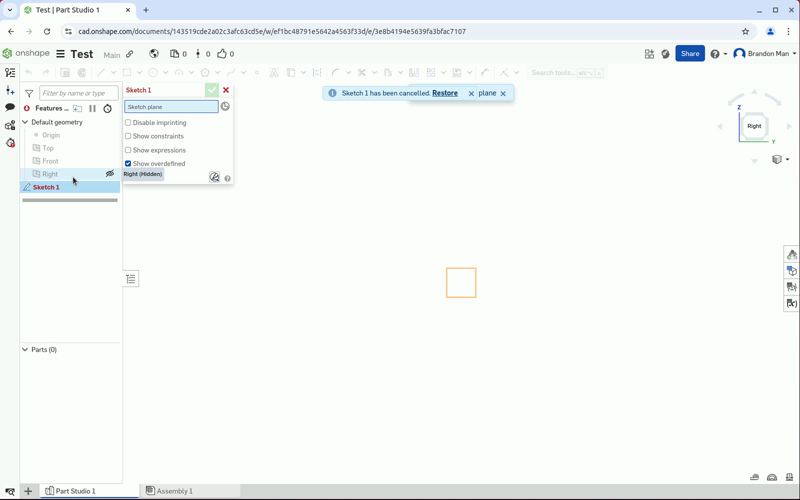
click(73, 176)
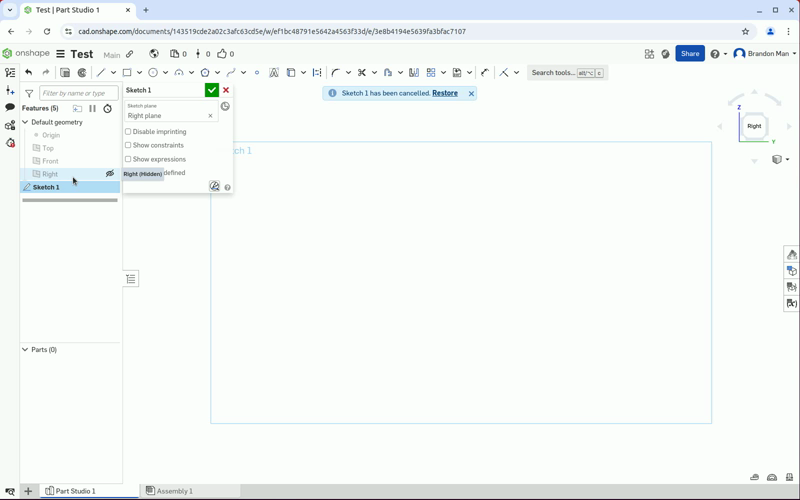
mouse_move(73, 352)
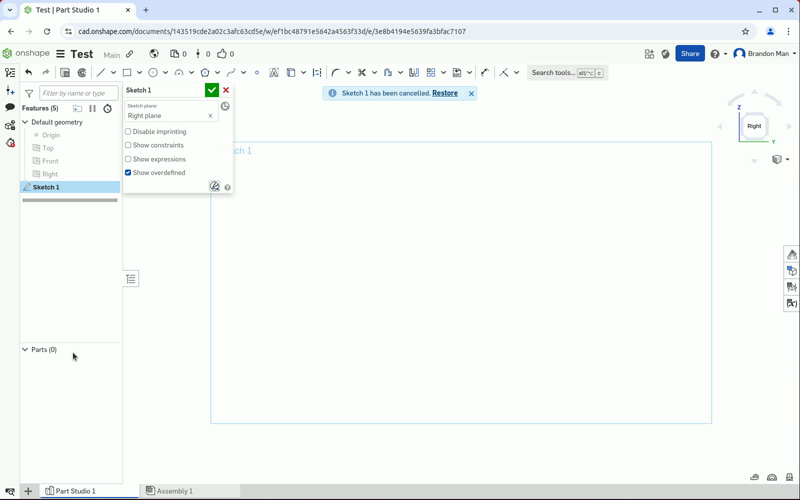
key(y)
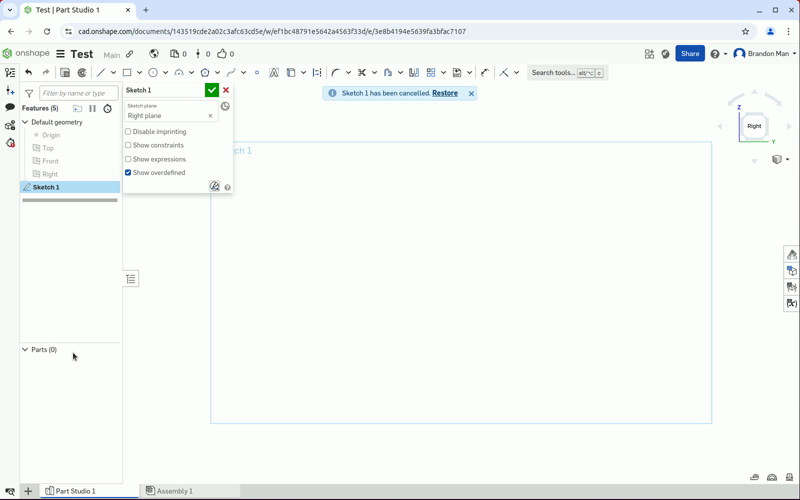
key(c)
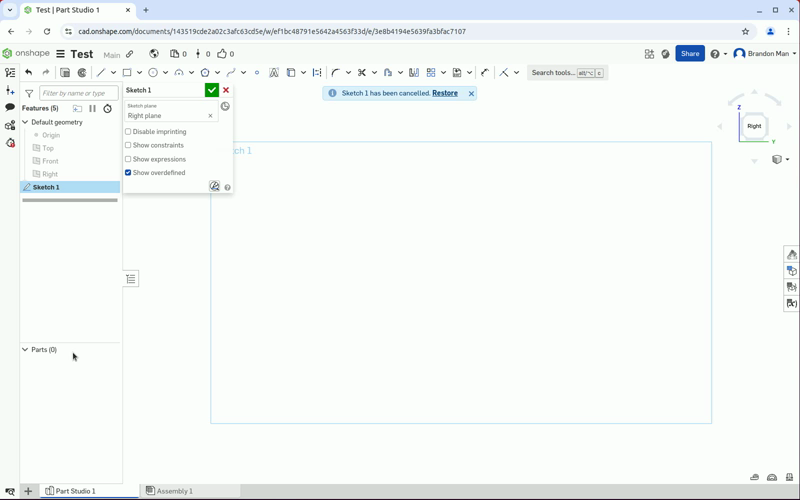
key_down(shift)
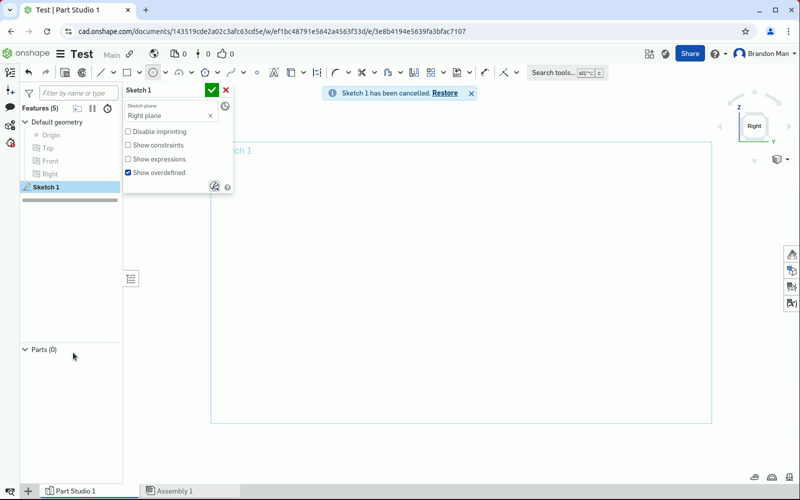
mouse_move(461, 282)
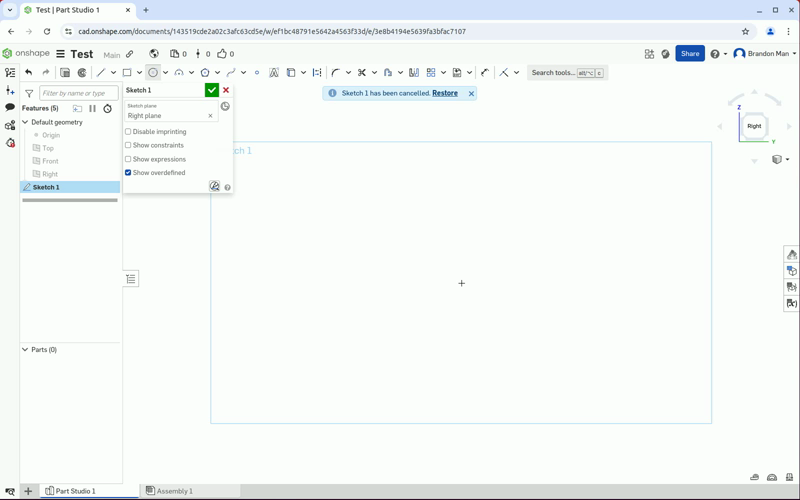
click(461, 282)
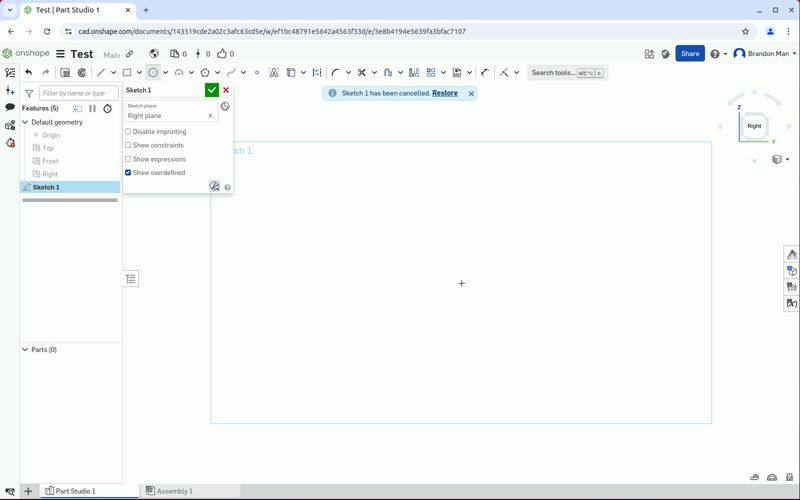
key_up(shift)
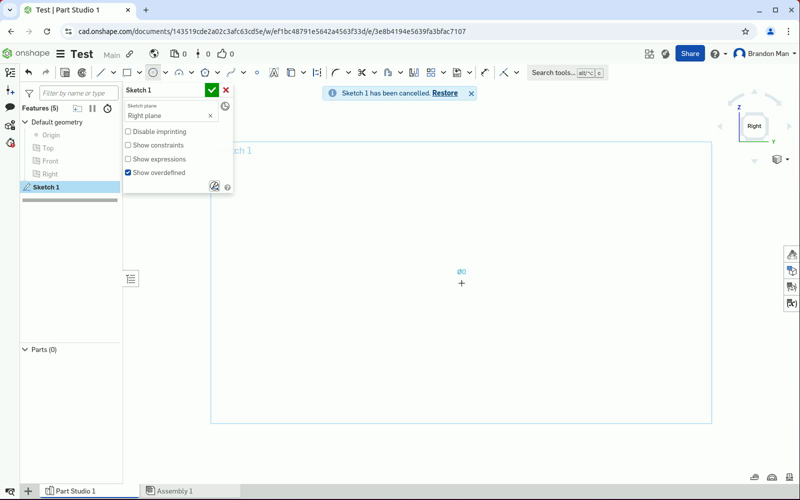
mouse_move(466, 282)
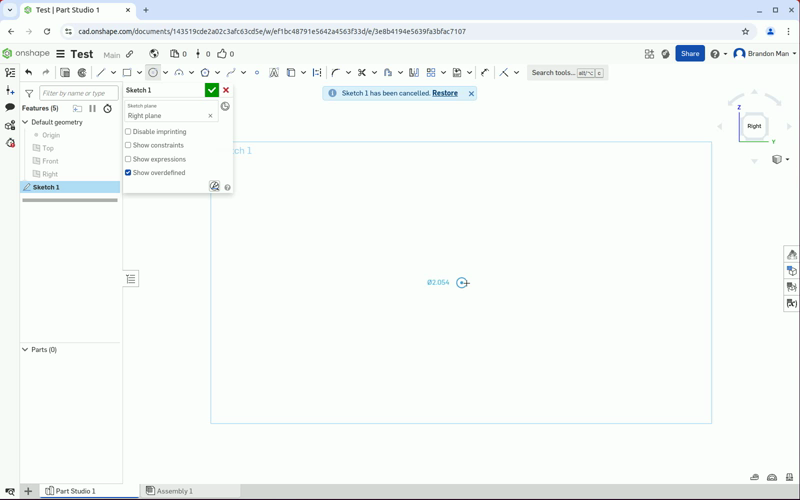
click(466, 282)
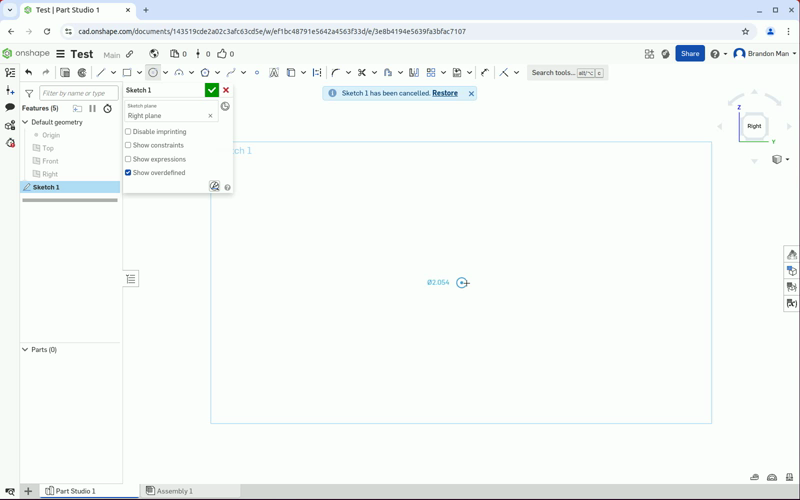
key(esc)
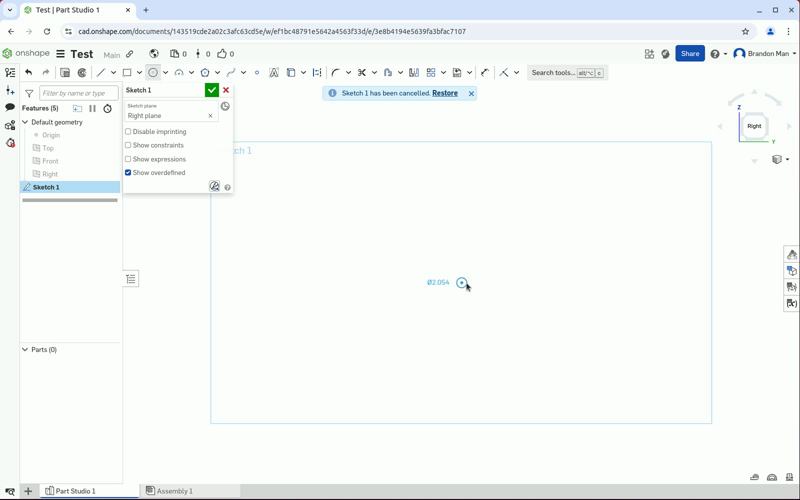
mouse_move(460, 284)
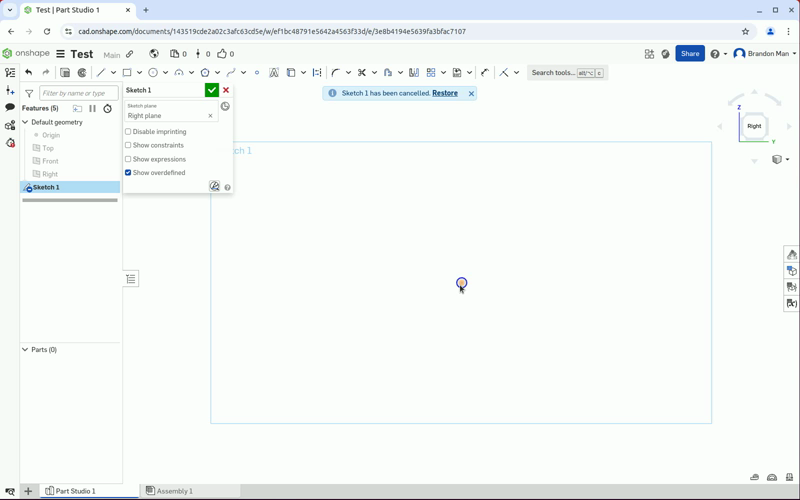
scroll(6)
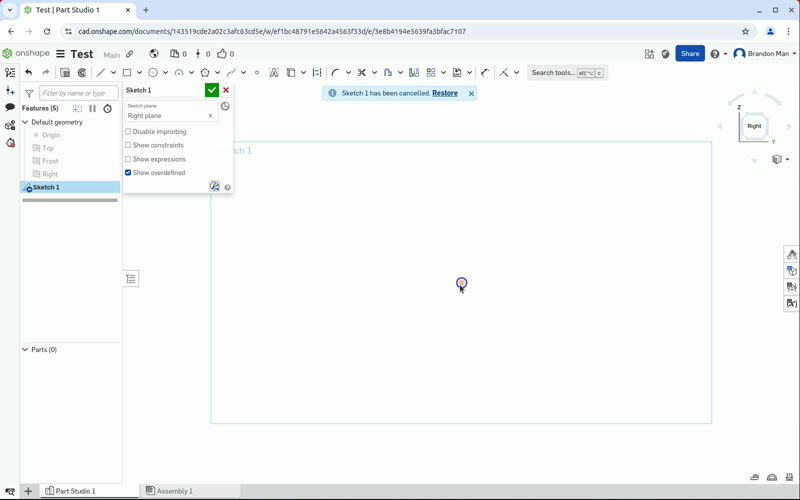
scroll(6)
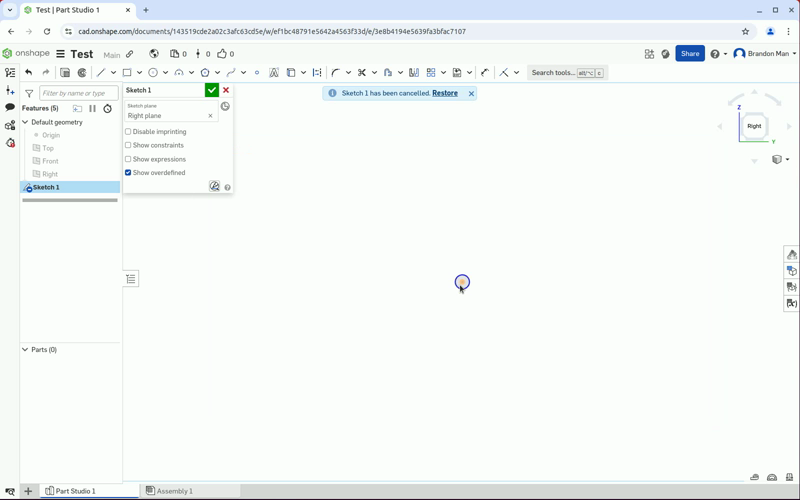
scroll(6)
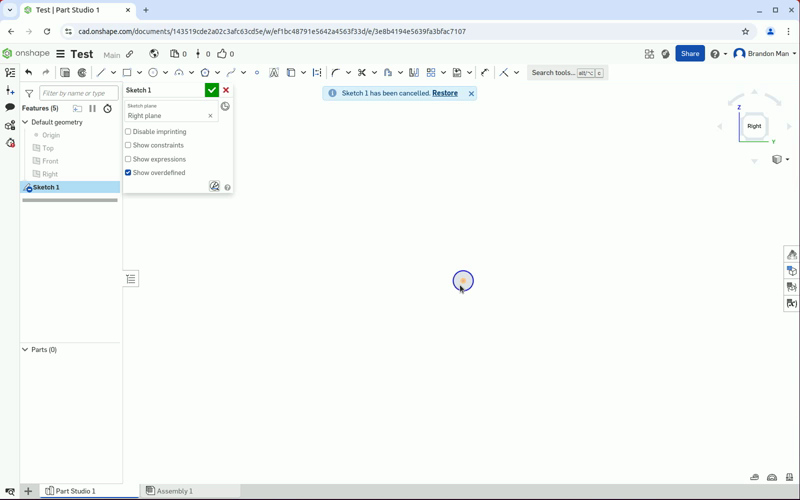
scroll(6)
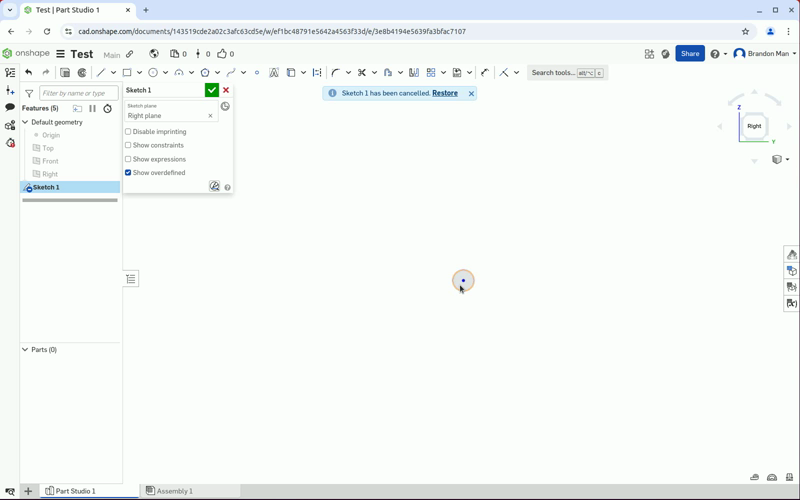
scroll(6)
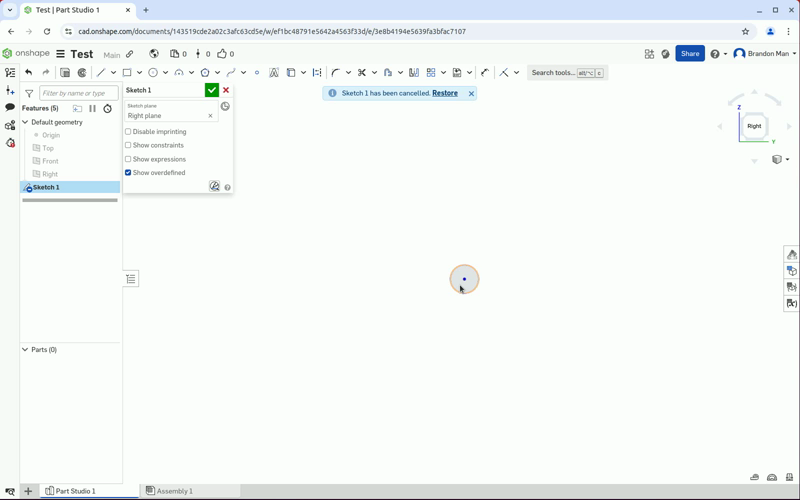
scroll(6)
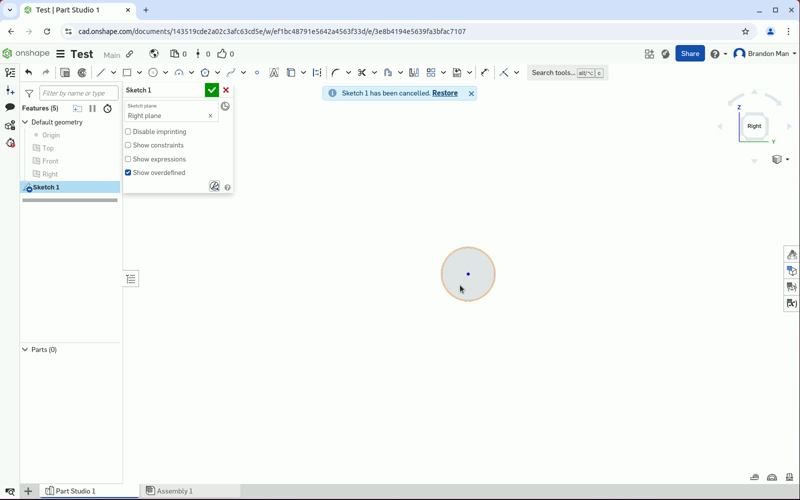
scroll(6)
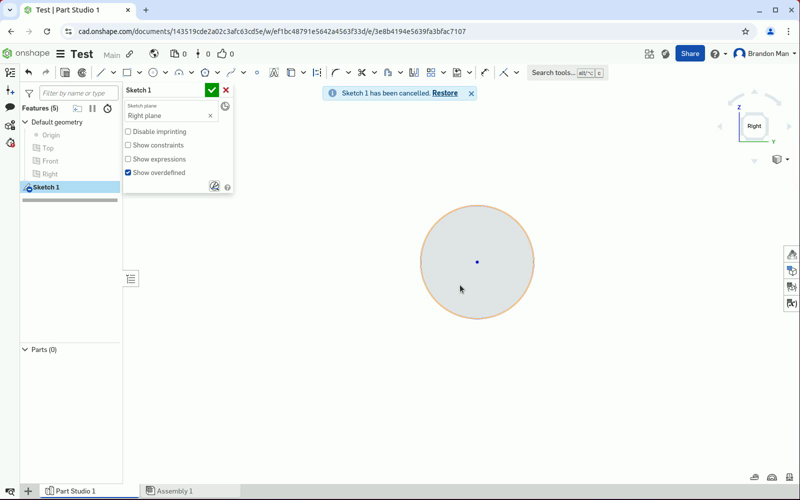
click(460, 284)
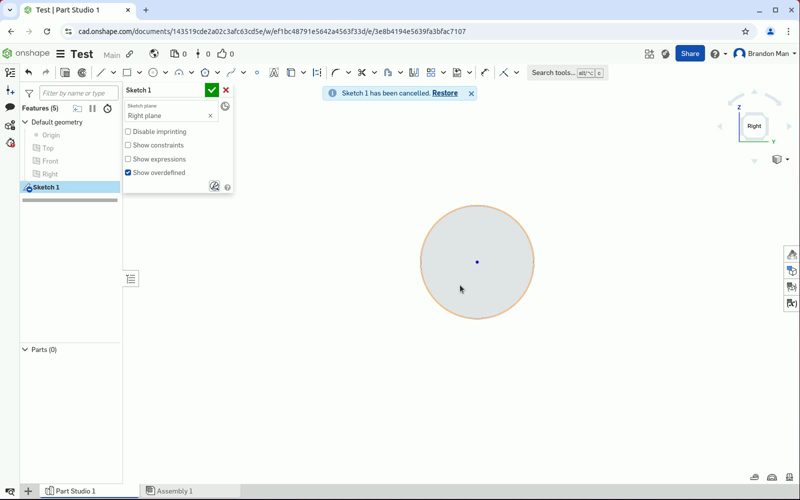
scroll(-6)
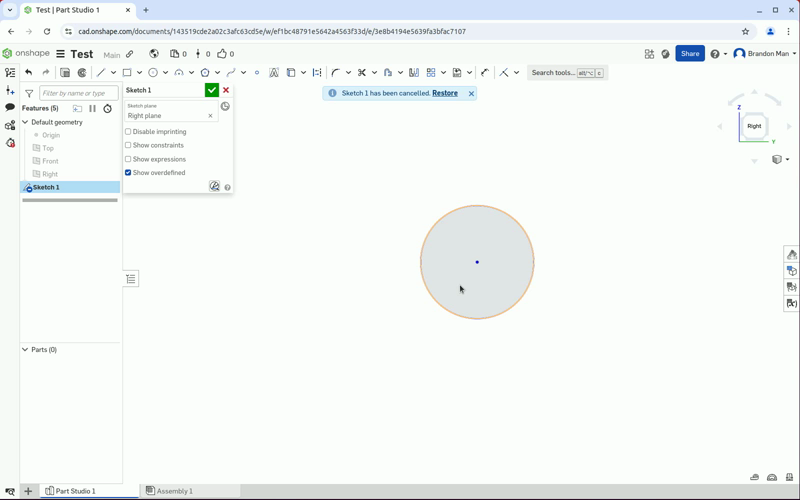
scroll(-6)
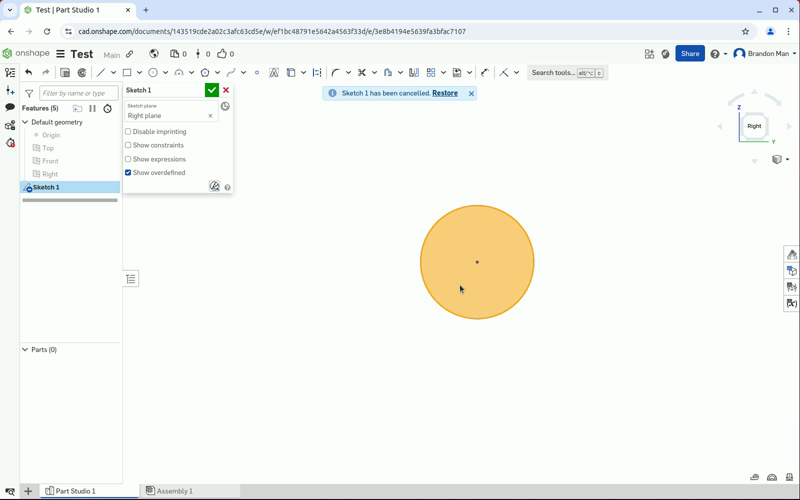
scroll(-6)
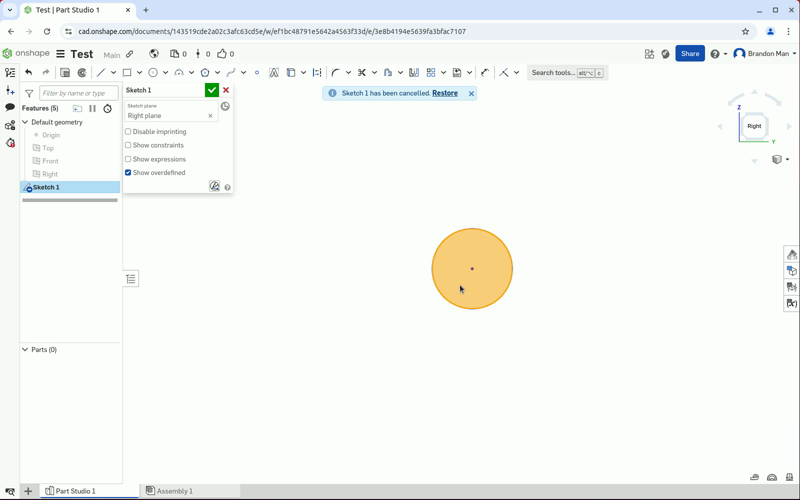
scroll(-6)
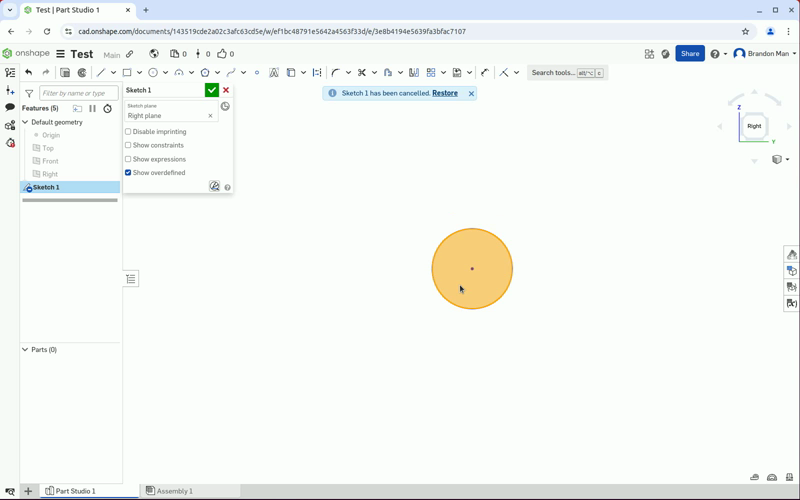
scroll(-6)
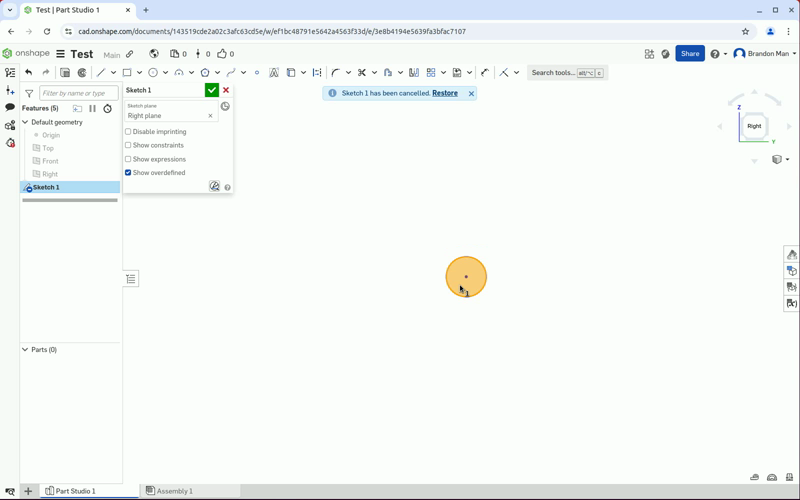
scroll(-6)
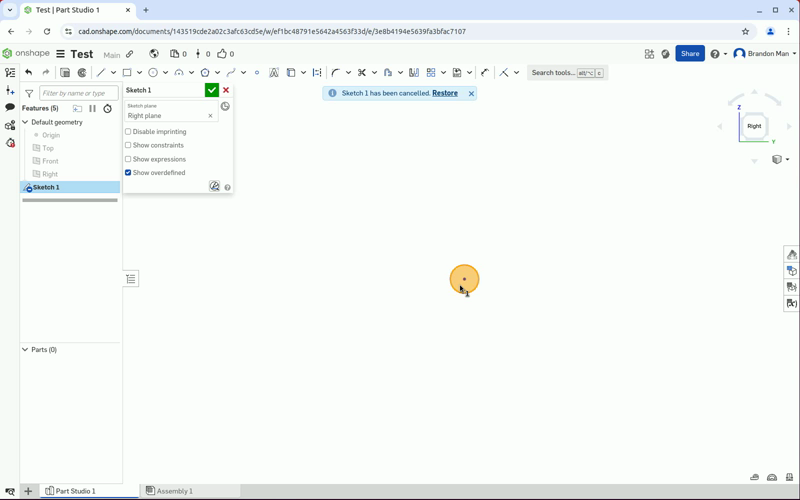
scroll(-6)
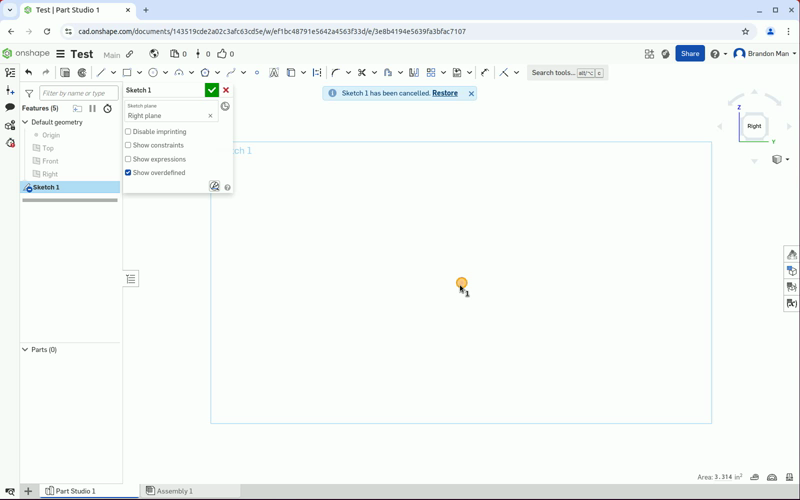
mouse_move(73, 352)
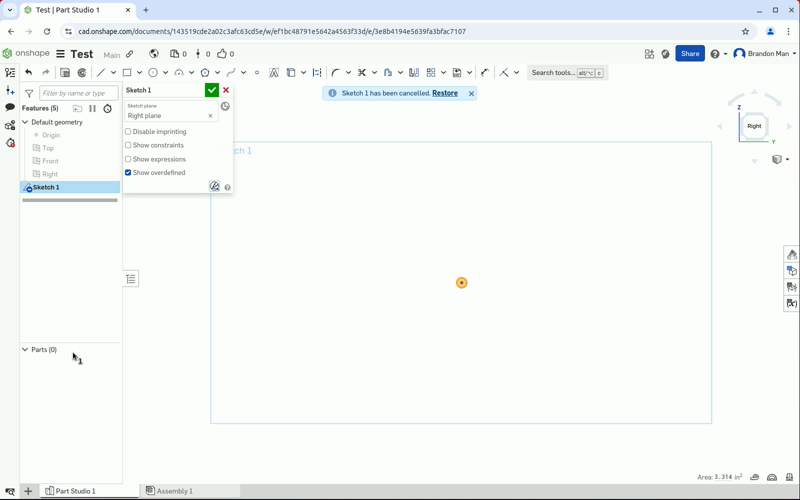
key(shift+y)
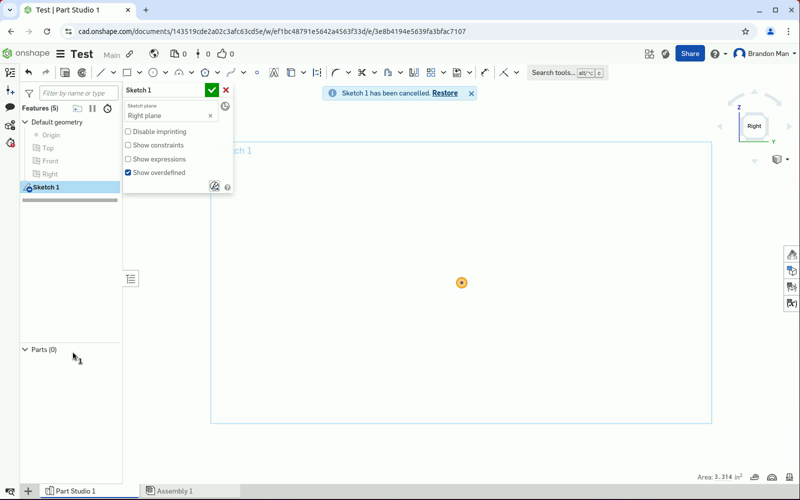
key(shift+e)
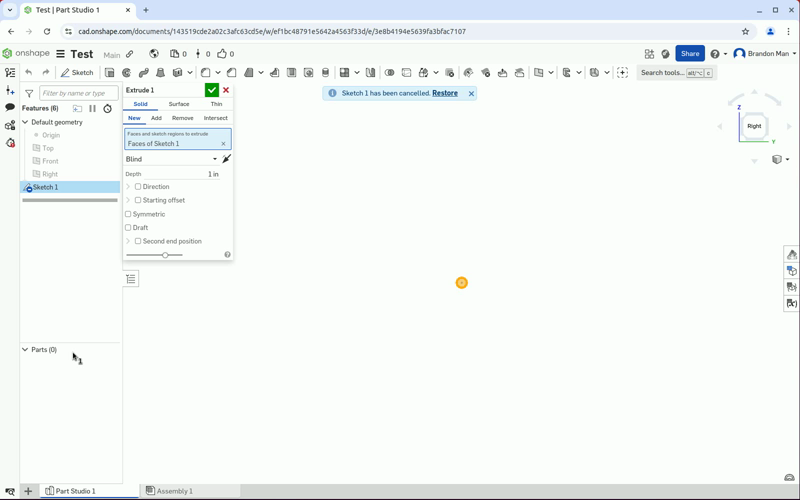
mouse_move(143, 106)
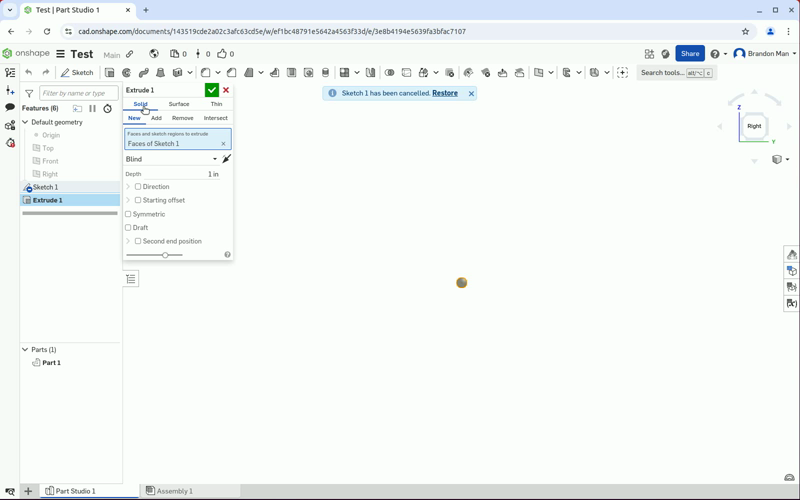
click(143, 106)
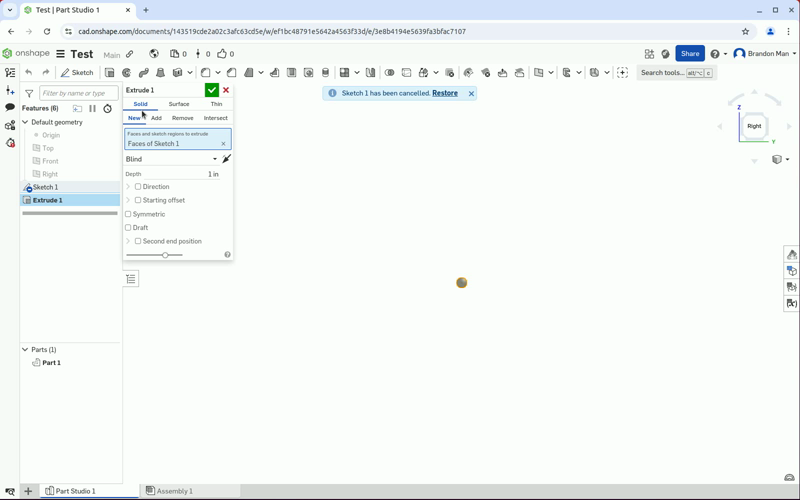
mouse_move(137, 120)
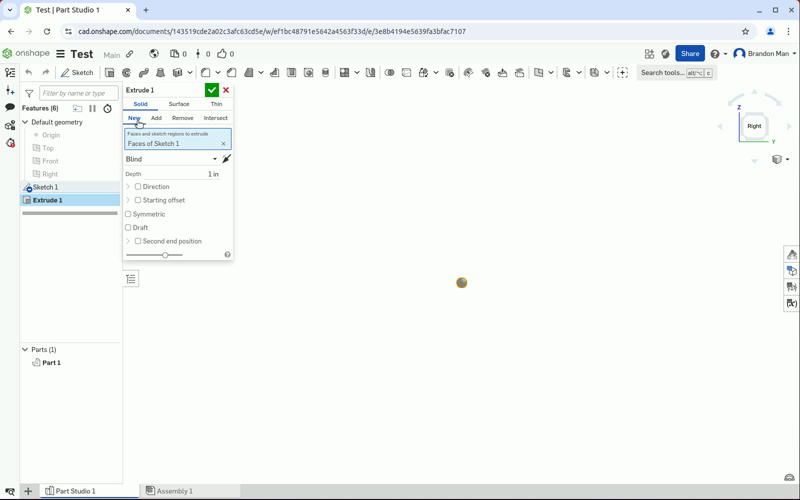
click(137, 120)
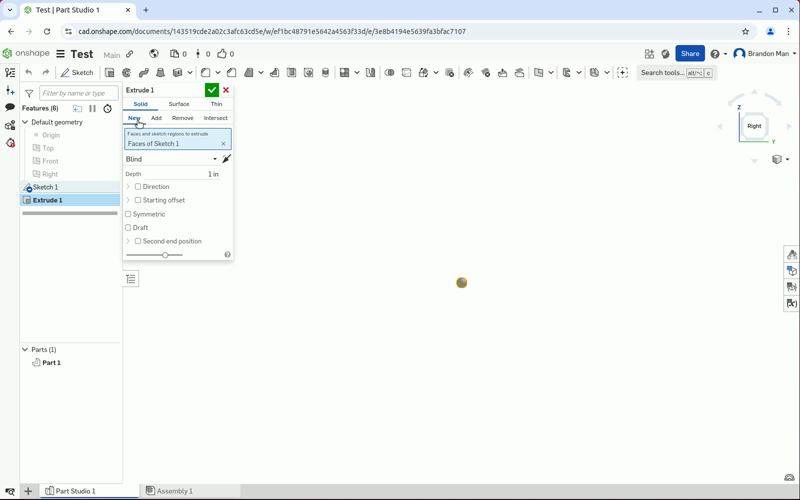
key(tab, 4)
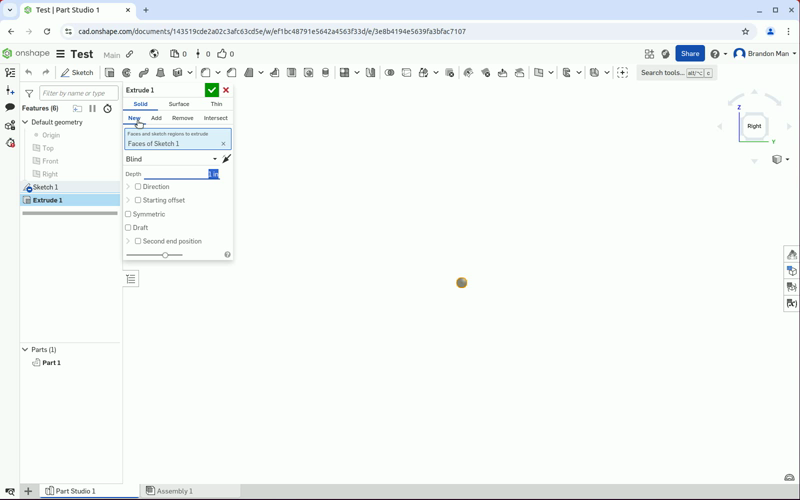
text(23.108)
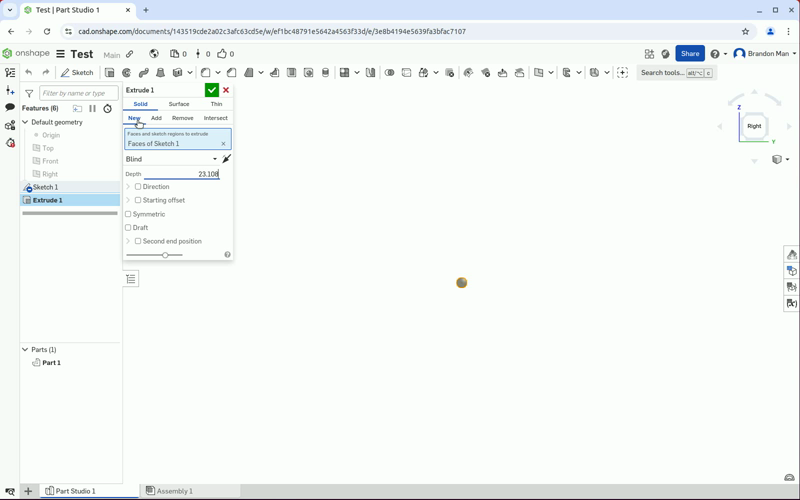
key(enter)
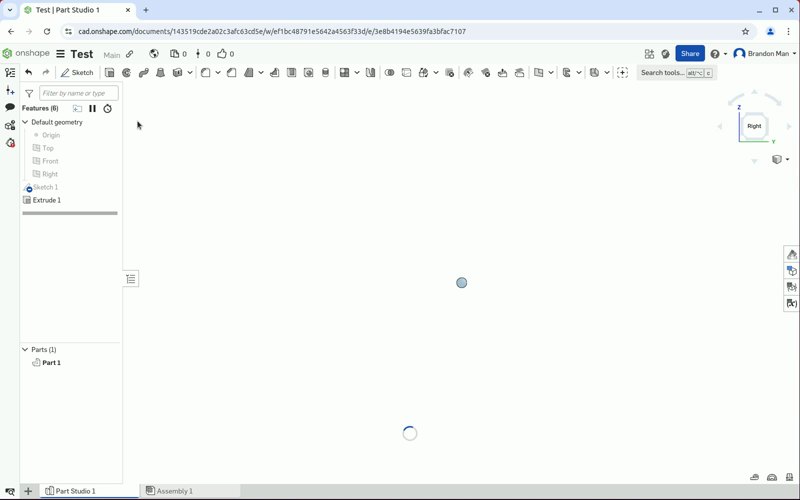
key(shift+h)
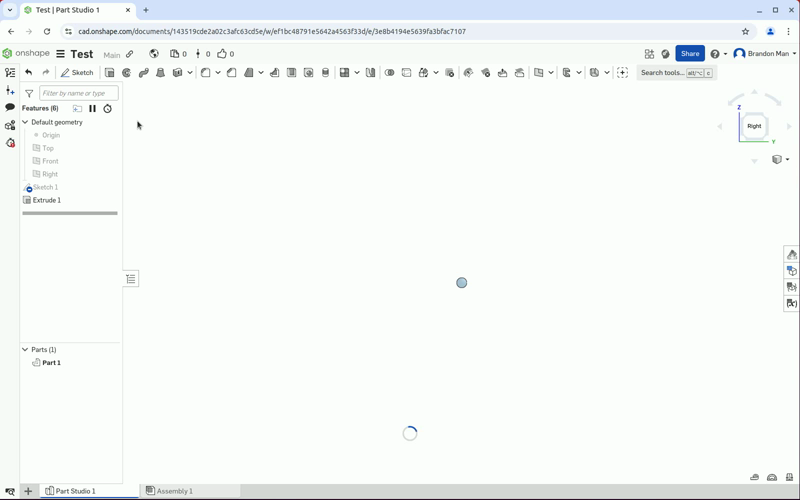
key(shift+h)
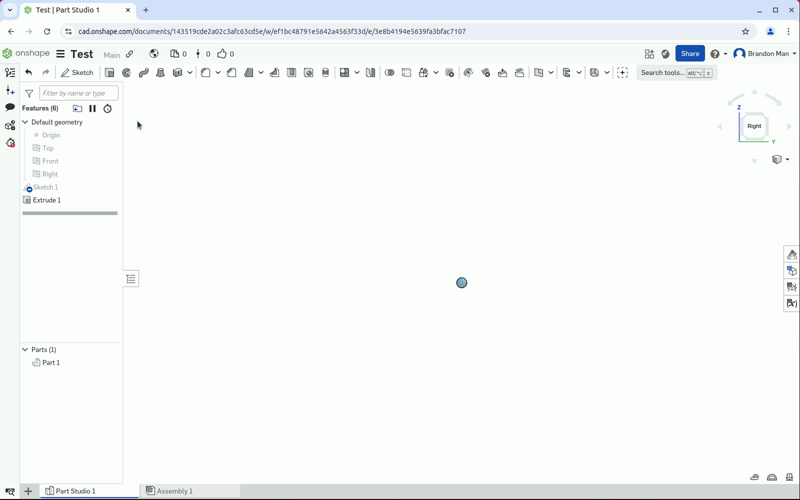
mouse_move(73, 189)
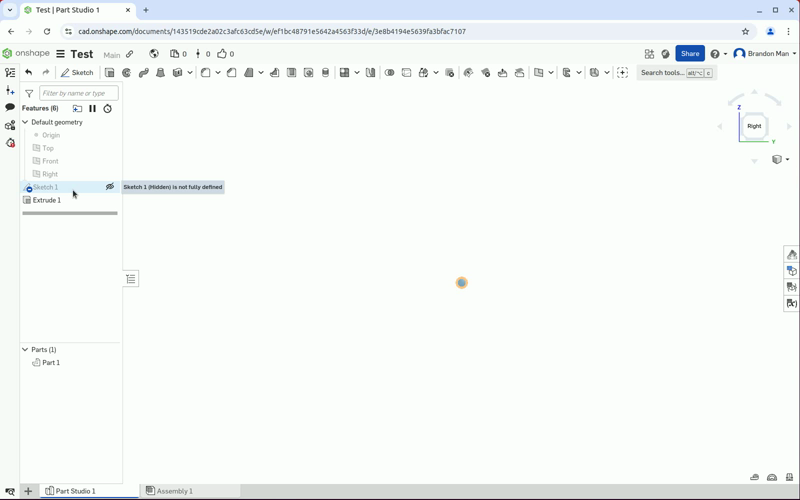
click(73, 189)
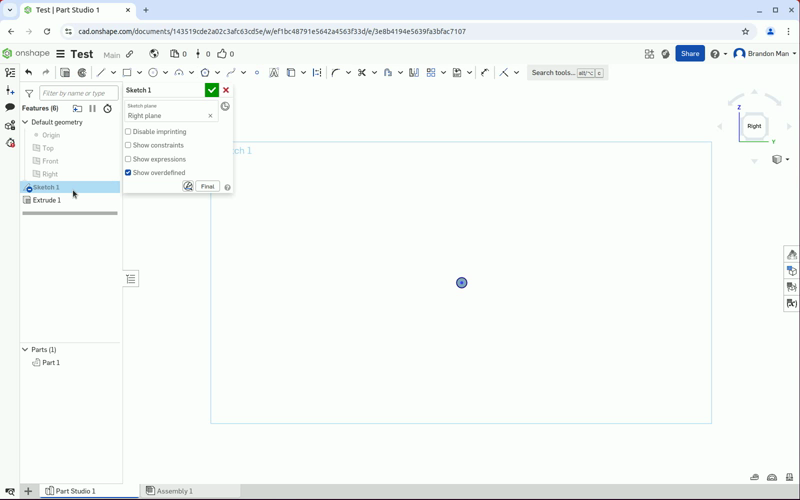
mouse_move(229, 92)
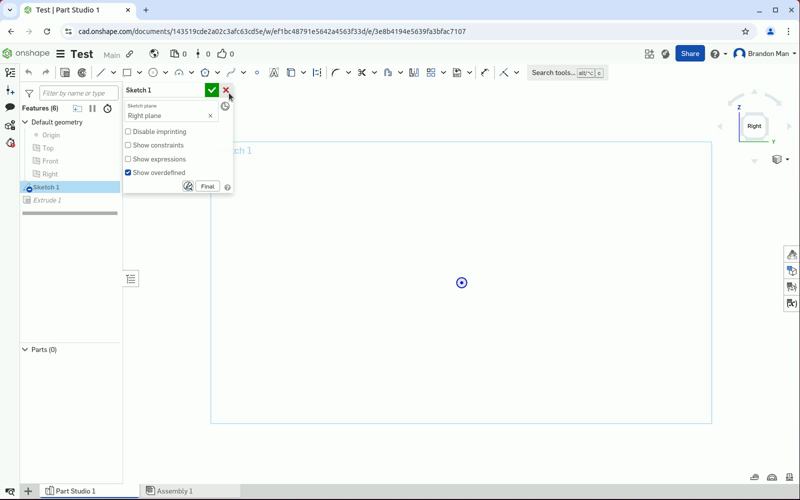
click(229, 92)
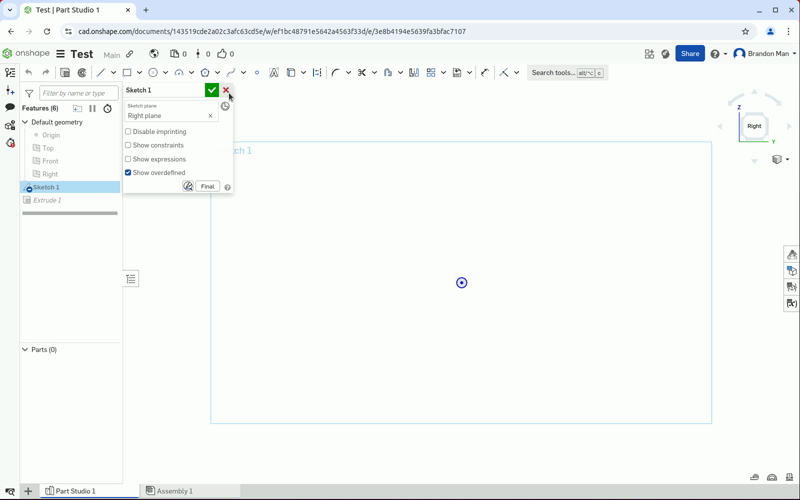
key(shift+s)
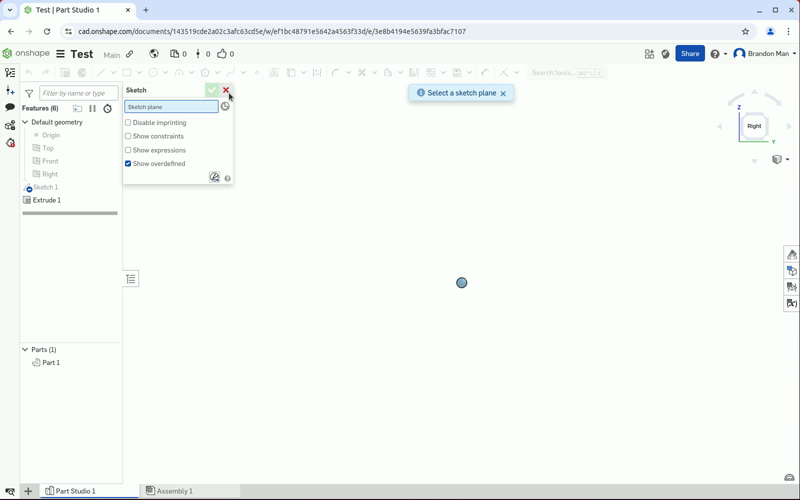
mouse_move(73, 176)
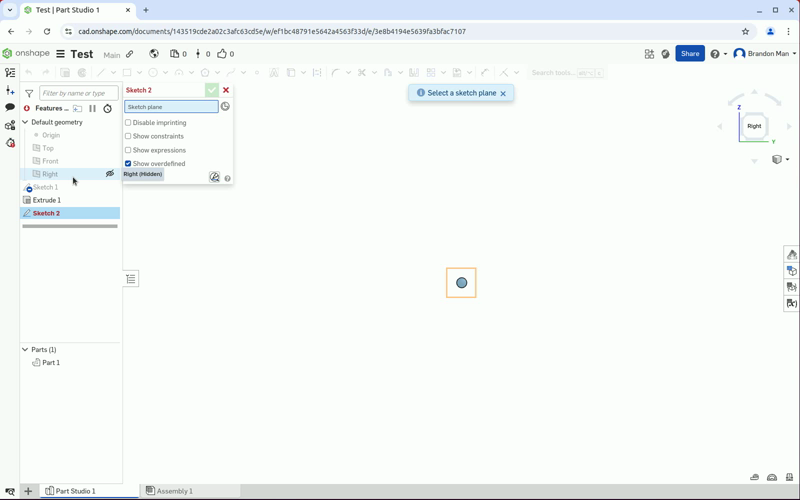
click(73, 176)
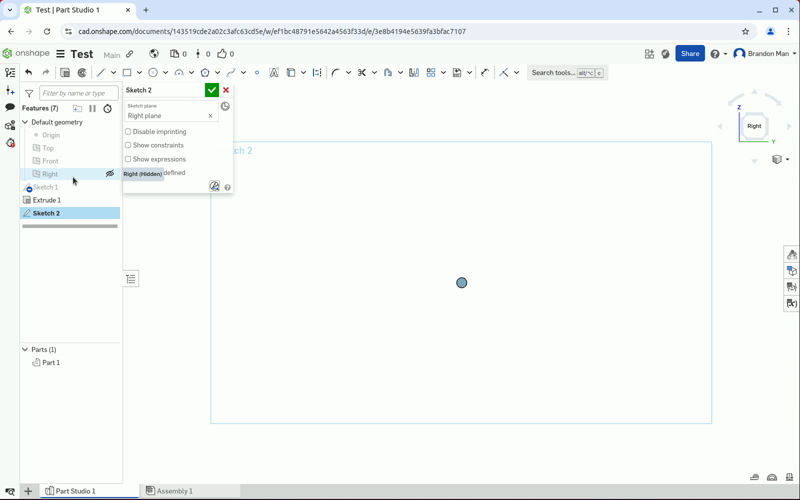
mouse_move(73, 352)
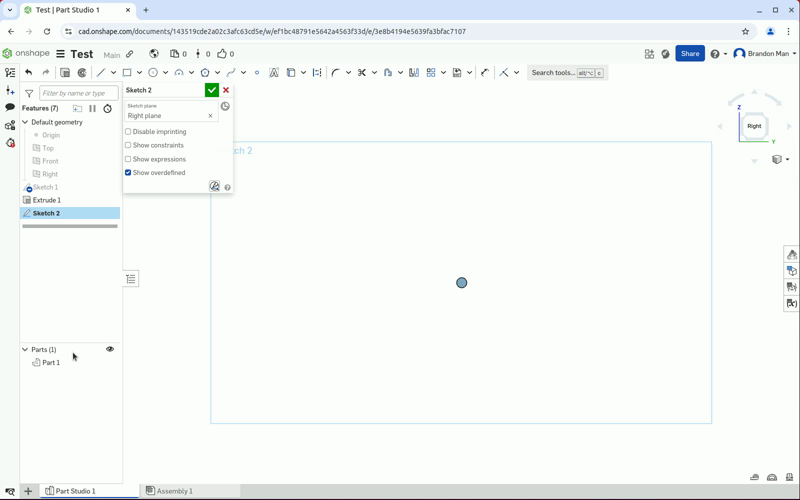
key(y)
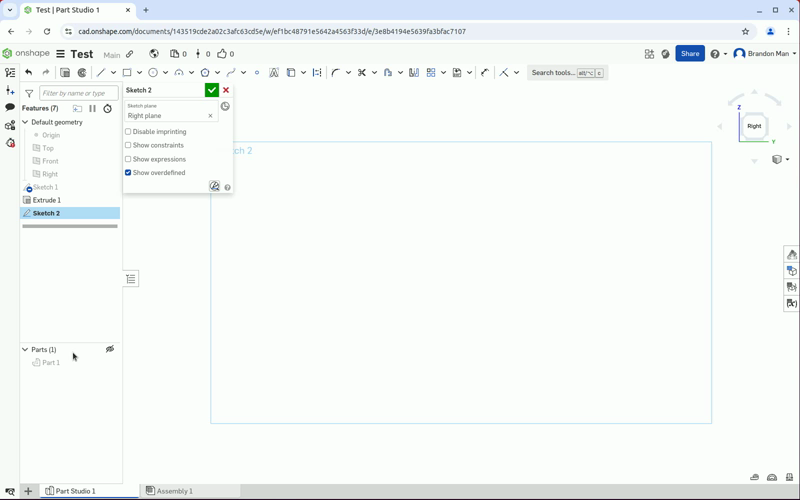
key(c)
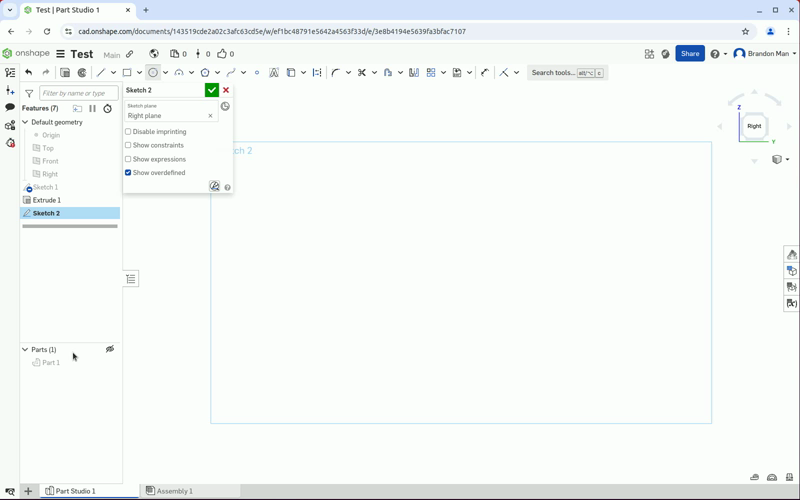
key_down(shift)
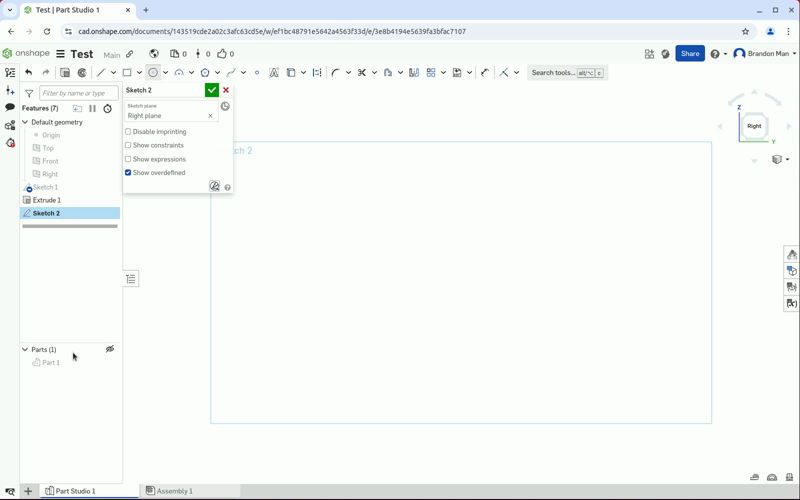
mouse_move(461, 282)
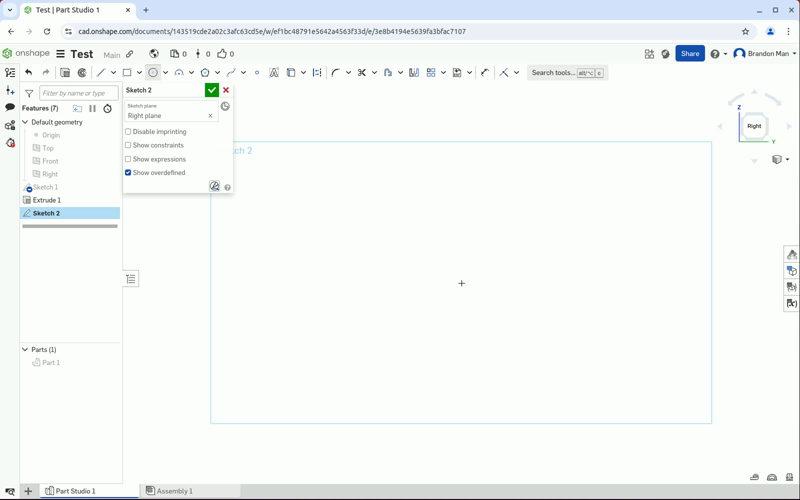
click(461, 282)
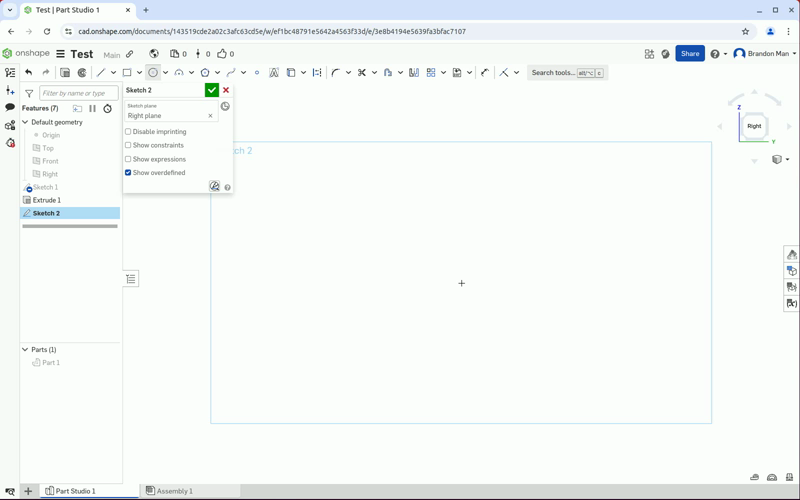
key_up(shift)
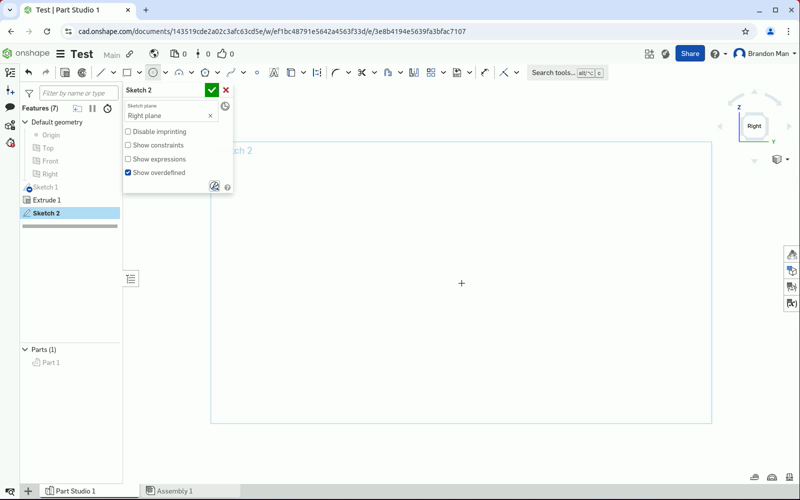
mouse_move(465, 282)
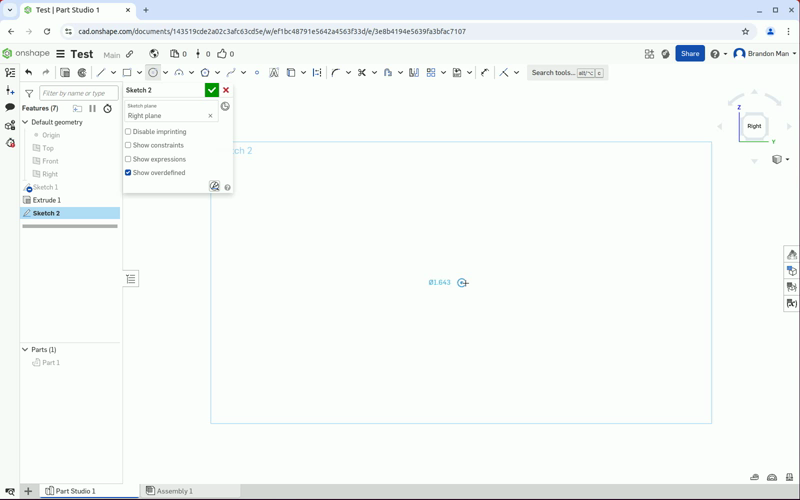
click(465, 282)
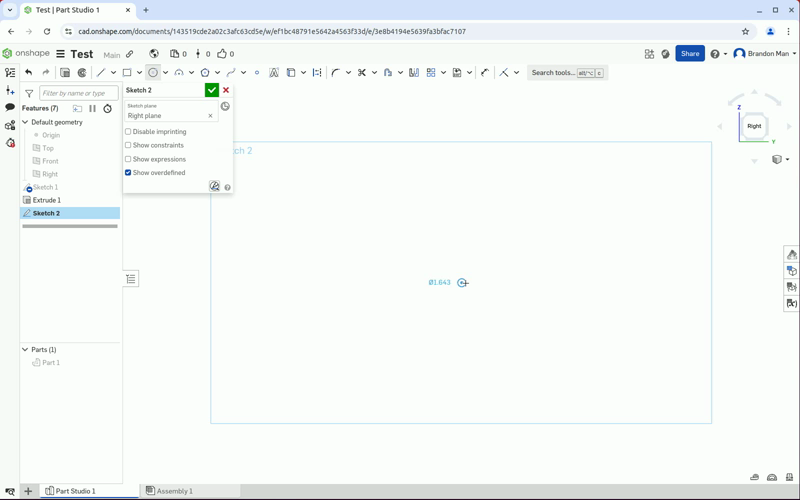
key(esc)
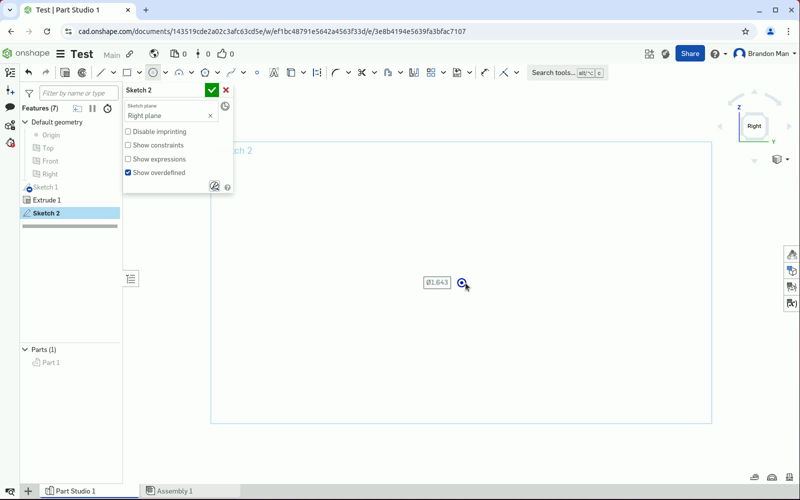
mouse_move(459, 283)
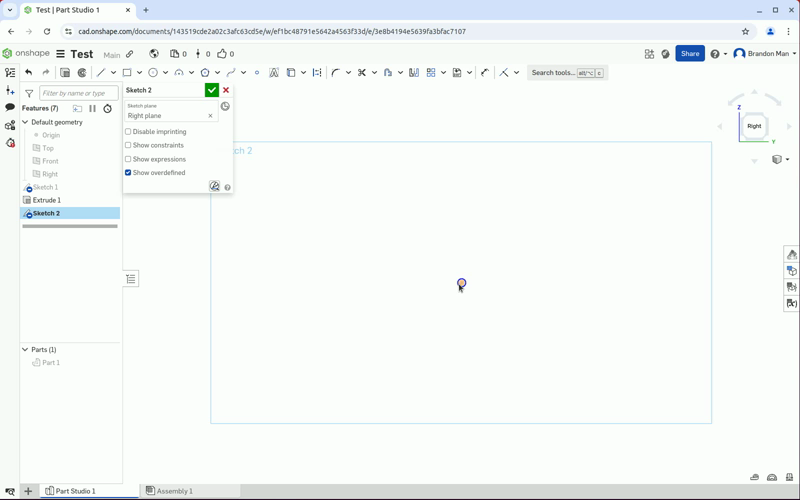
scroll(6)
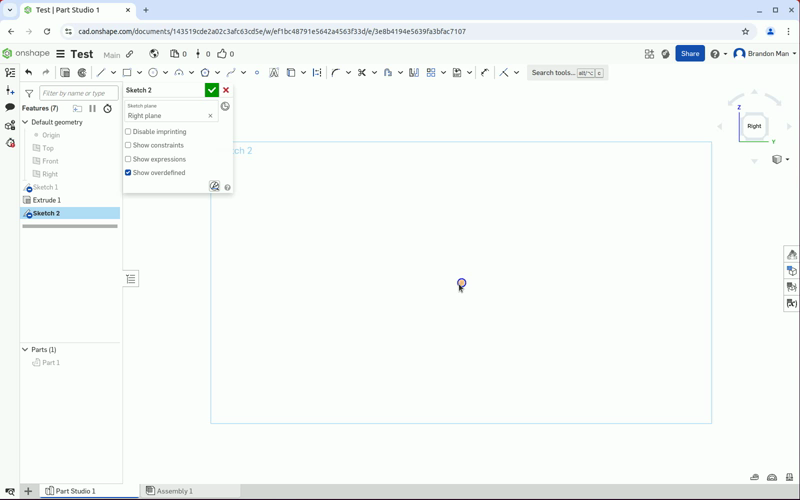
scroll(6)
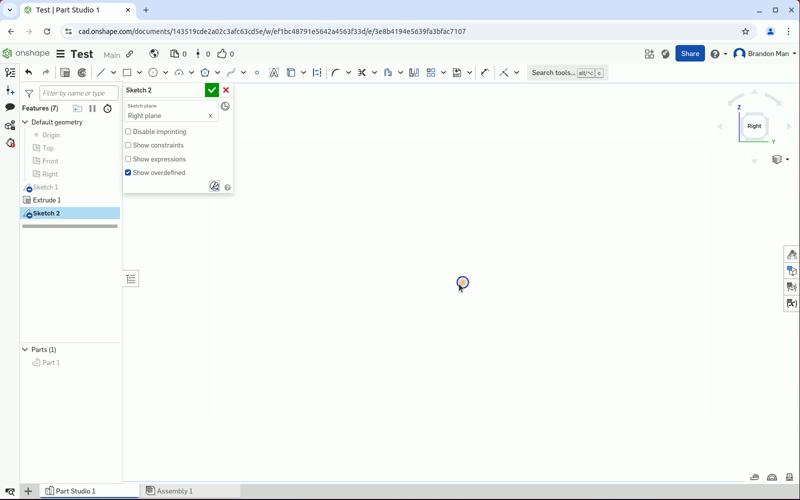
scroll(6)
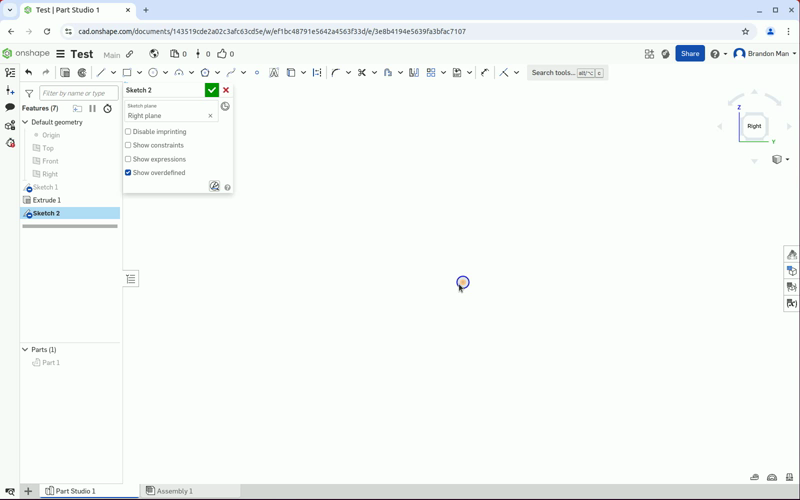
scroll(6)
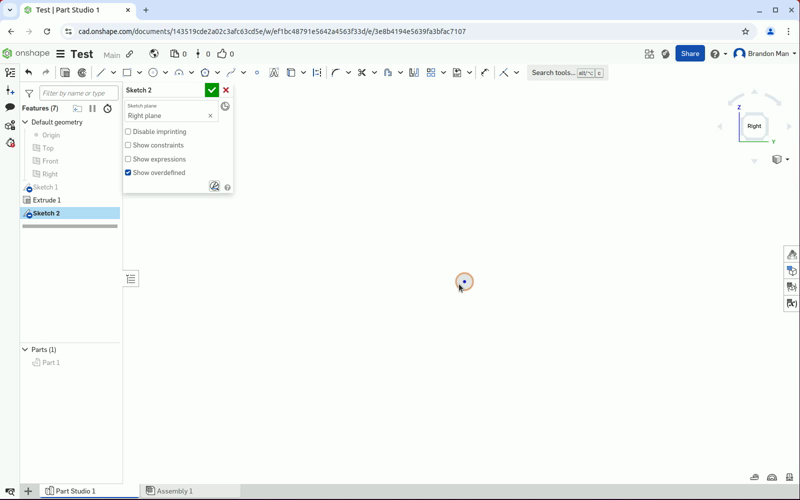
scroll(6)
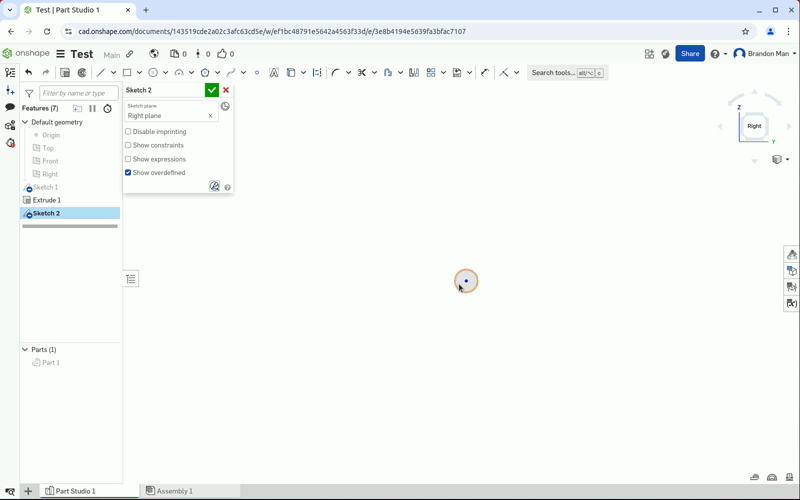
scroll(6)
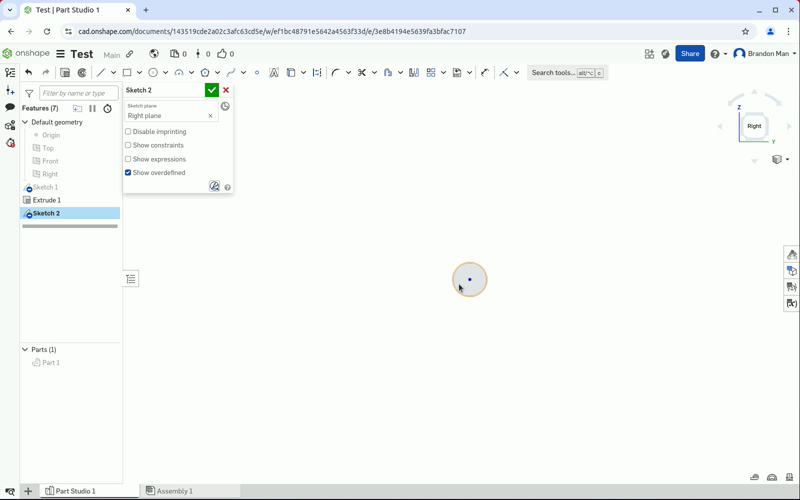
scroll(6)
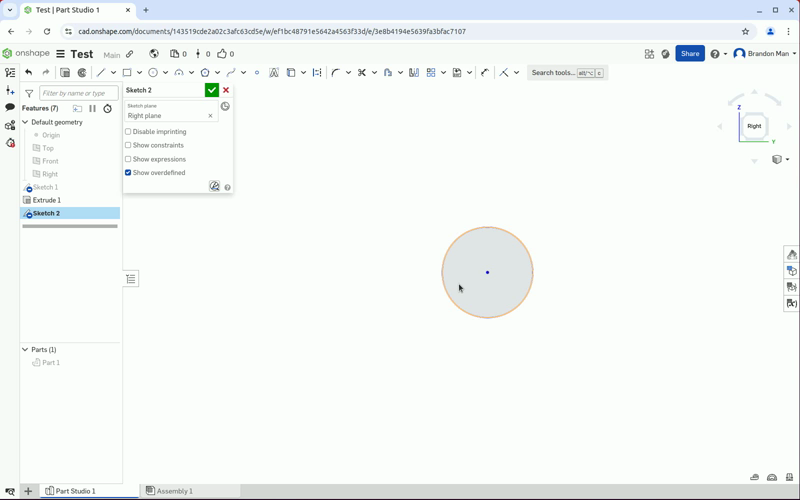
click(459, 283)
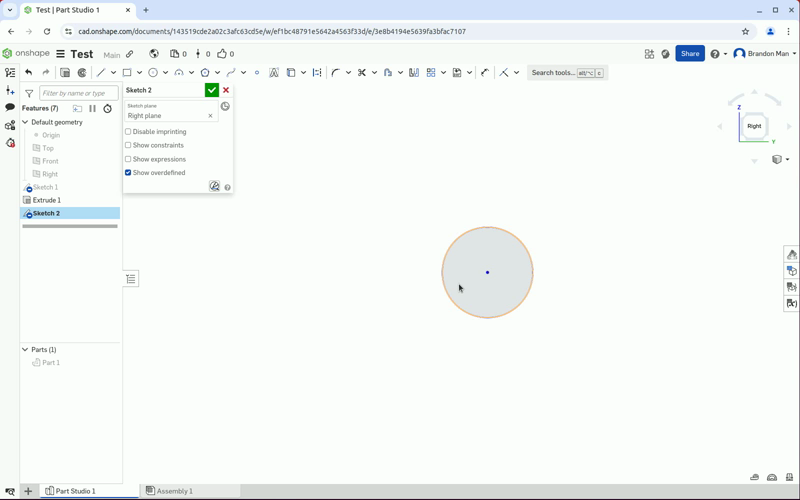
scroll(-6)
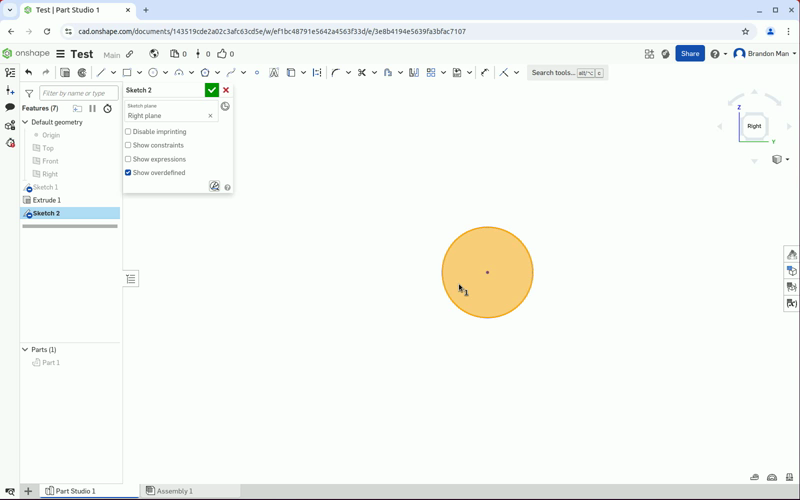
scroll(-6)
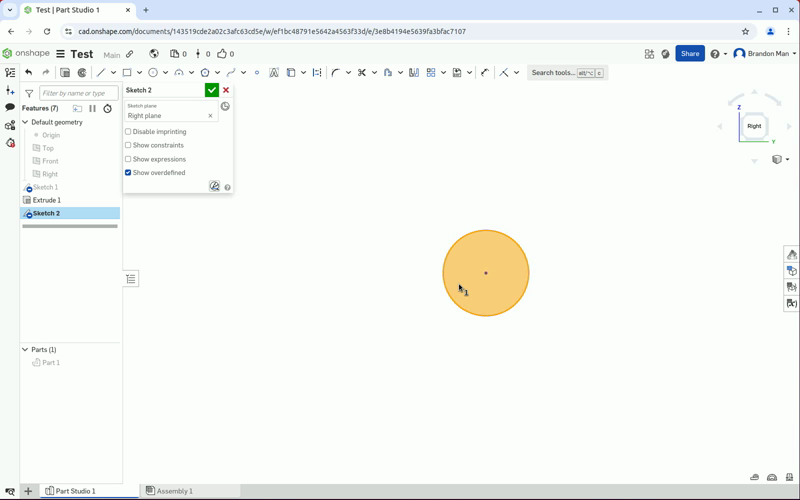
scroll(-6)
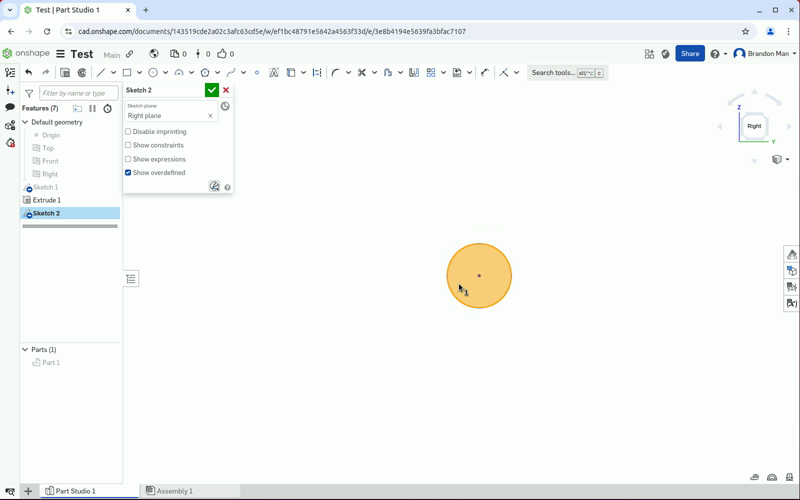
scroll(-6)
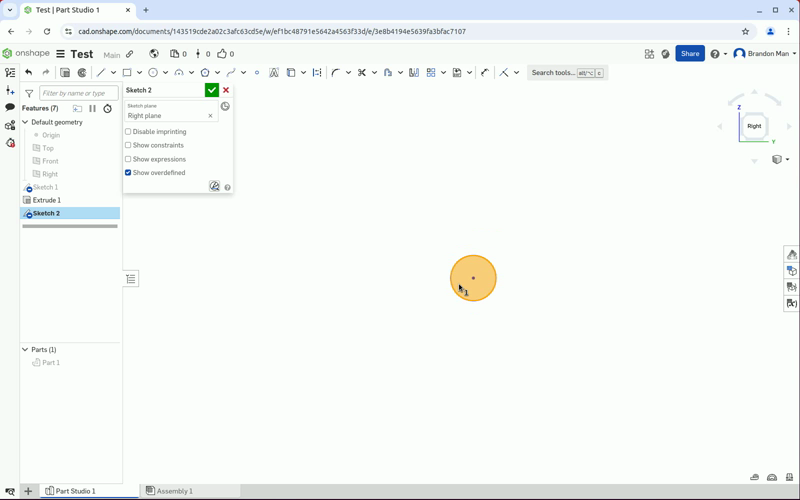
scroll(-6)
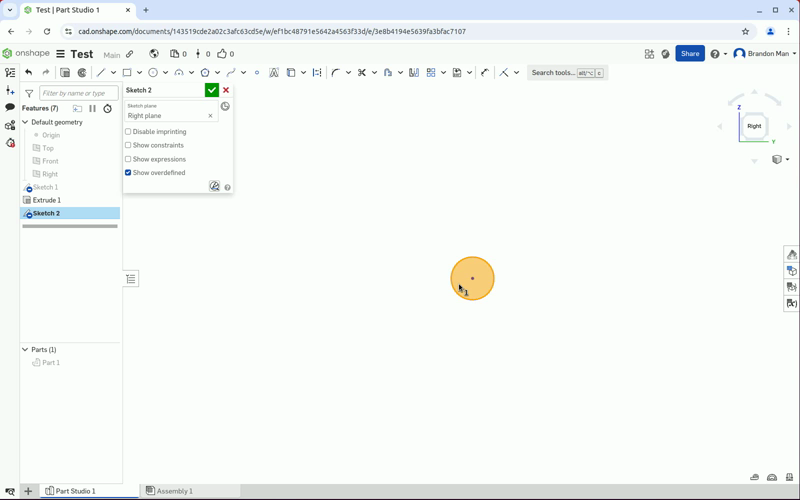
scroll(-6)
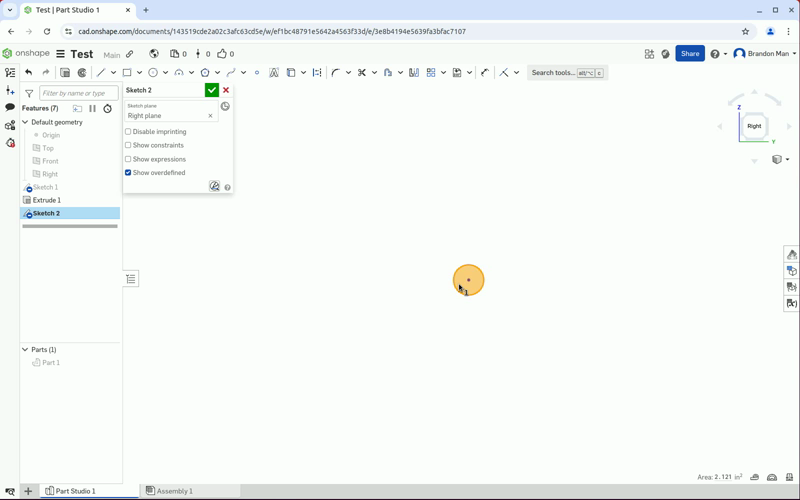
scroll(-6)
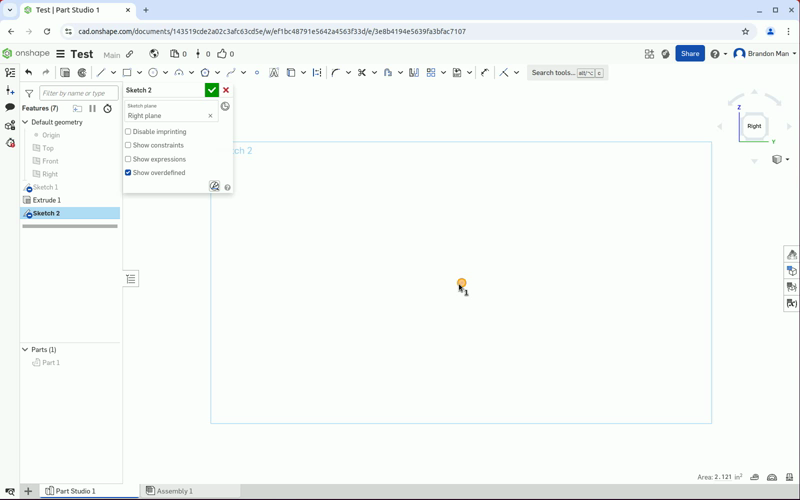
mouse_move(73, 352)
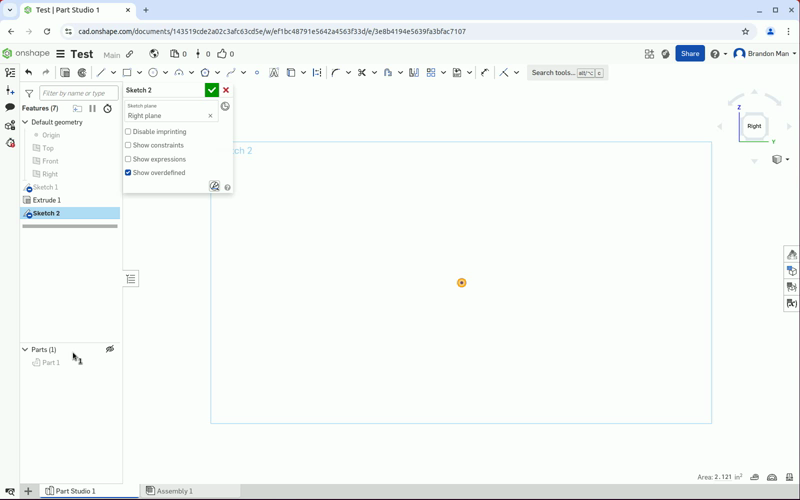
key(shift+y)
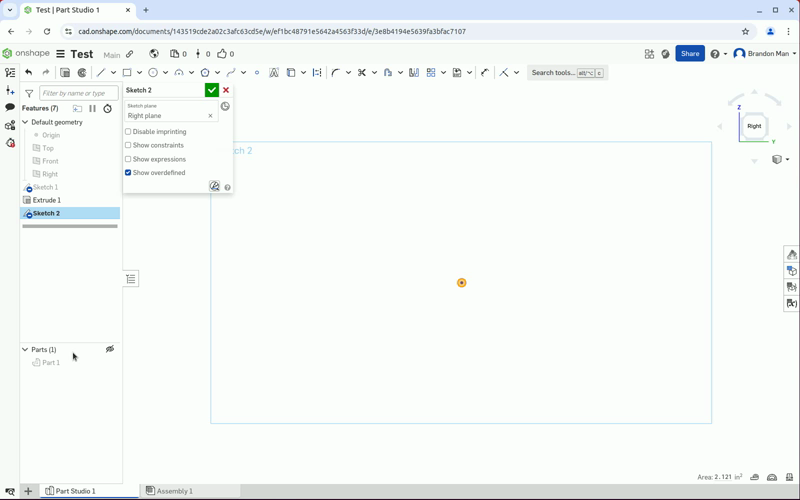
key(shift+e)
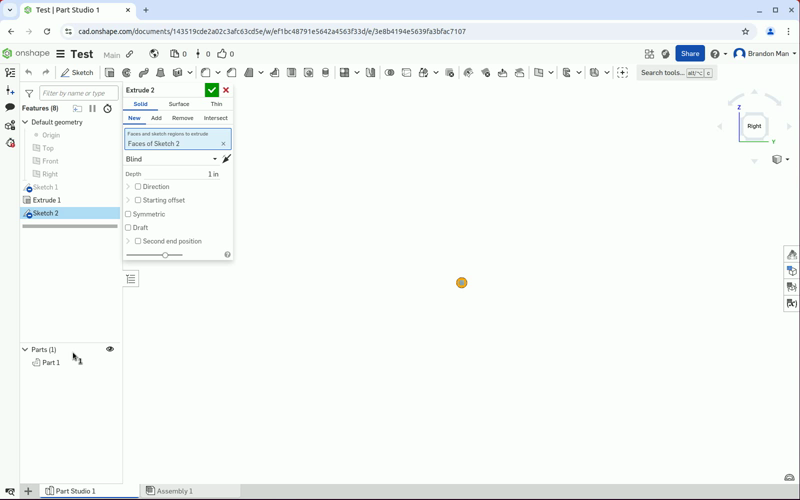
mouse_move(143, 106)
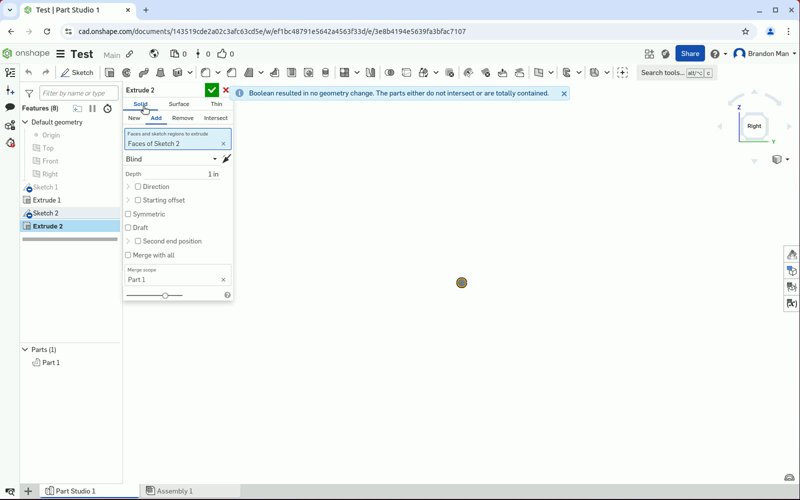
click(143, 106)
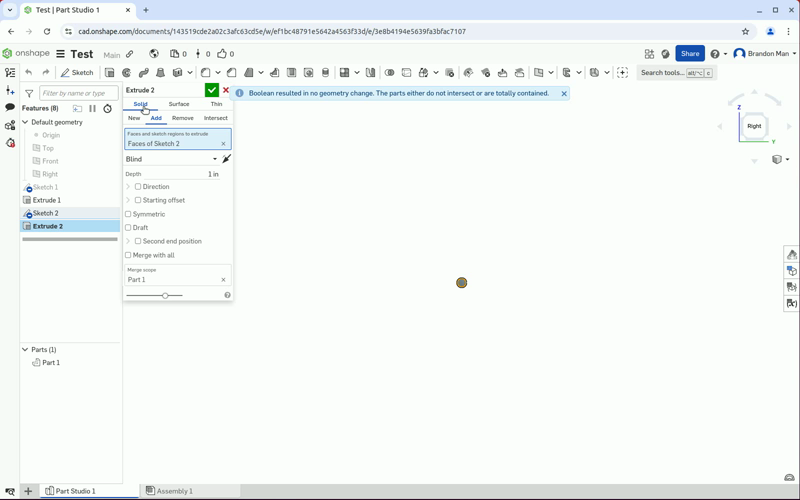
mouse_move(186, 120)
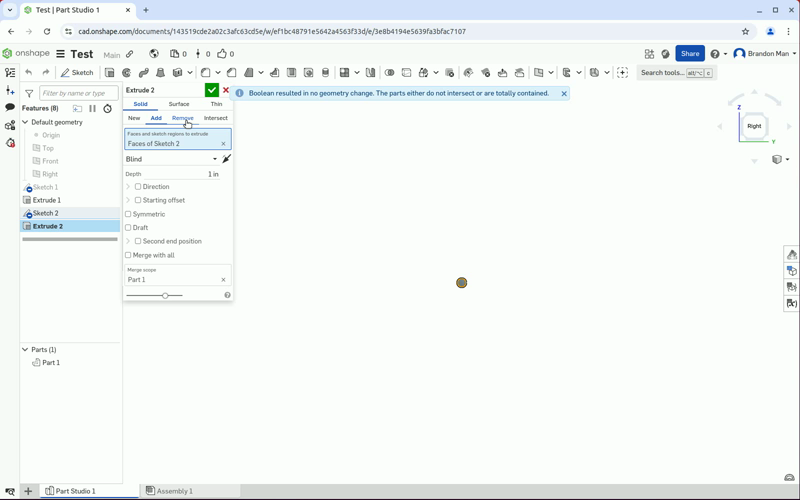
click(186, 120)
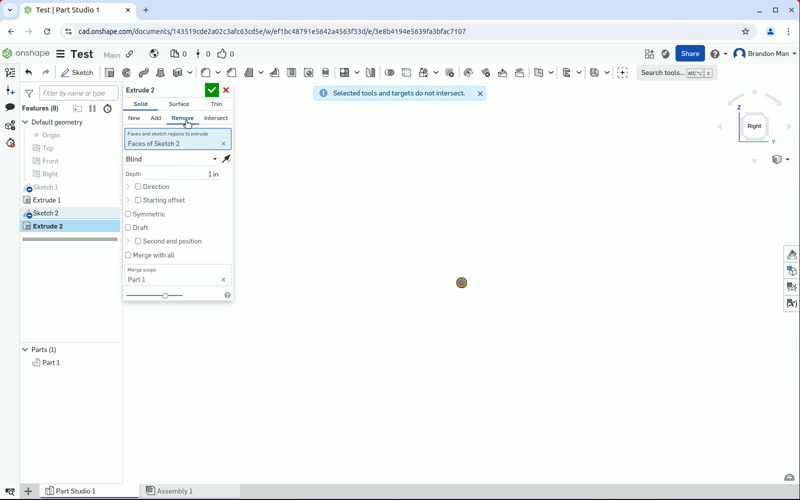
key(tab, 4)
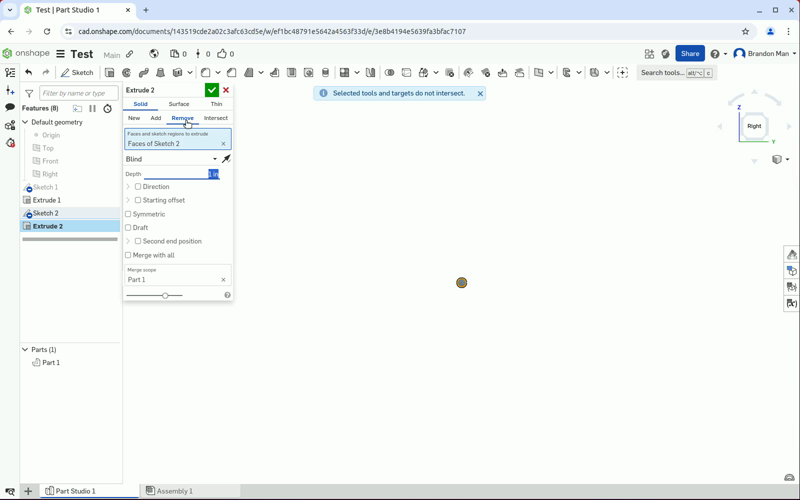
text(23.83)
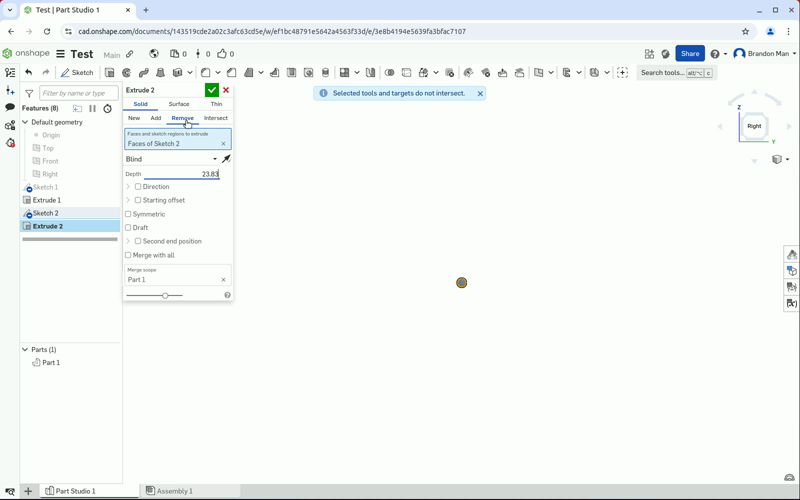
key(tab, 6)
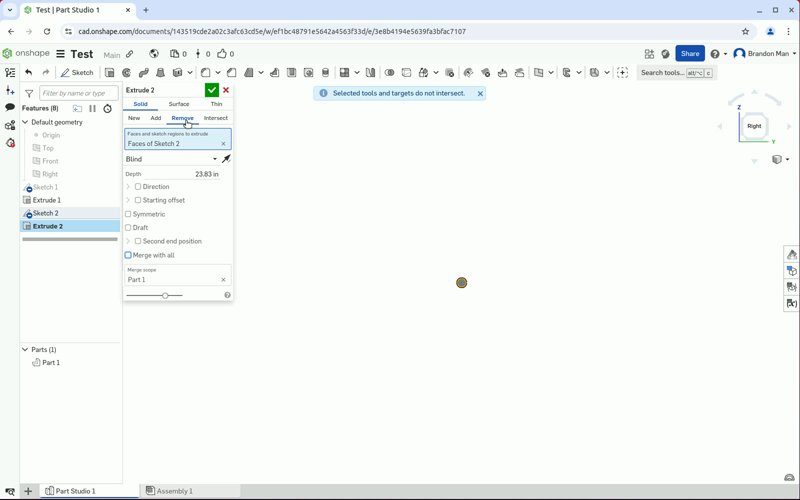
key(space)
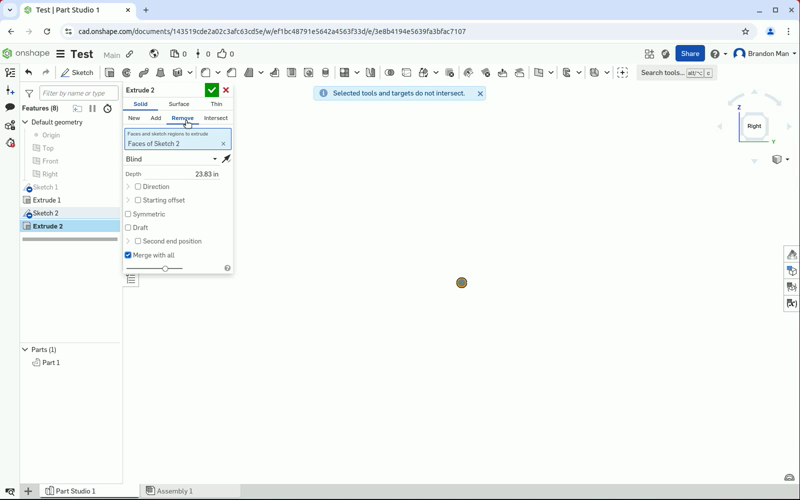
key(enter)
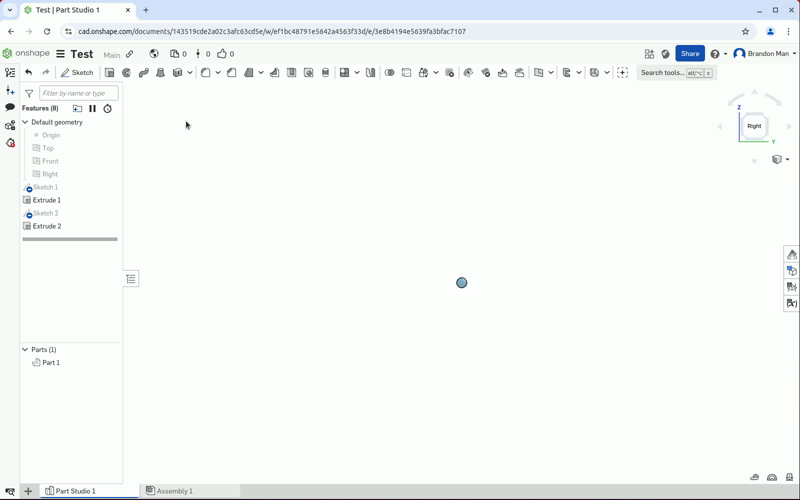
key(shift+h)
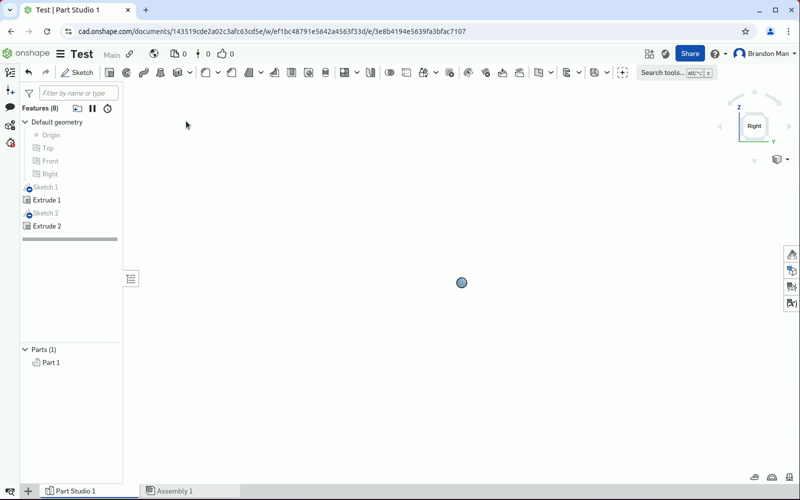
key(shift+h)
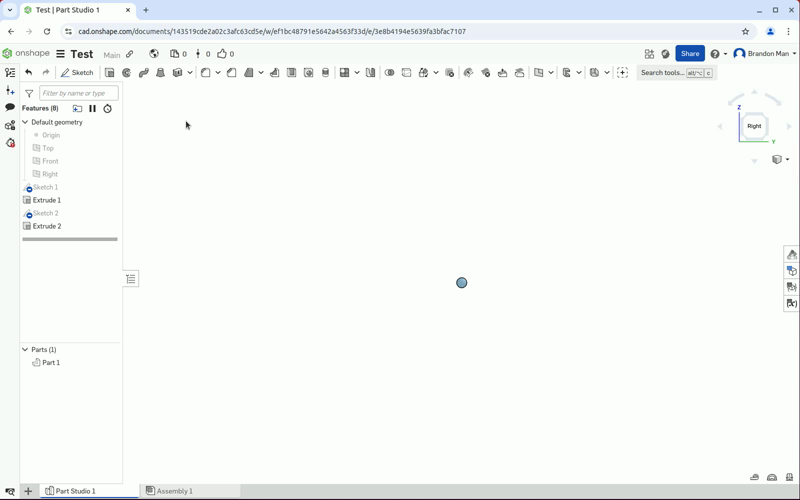
mouse_move(73, 189)
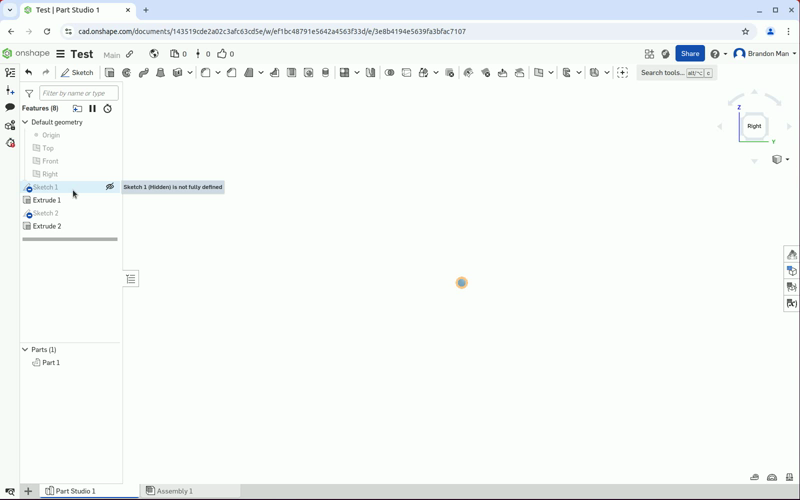
click(73, 189)
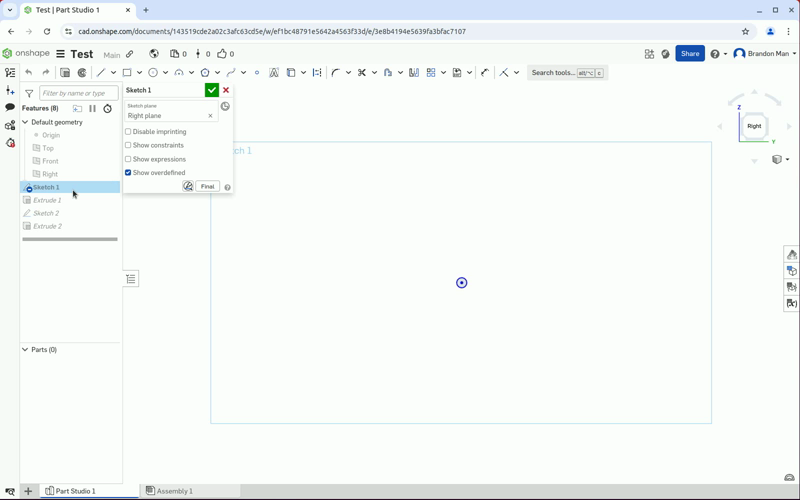
mouse_move(229, 92)
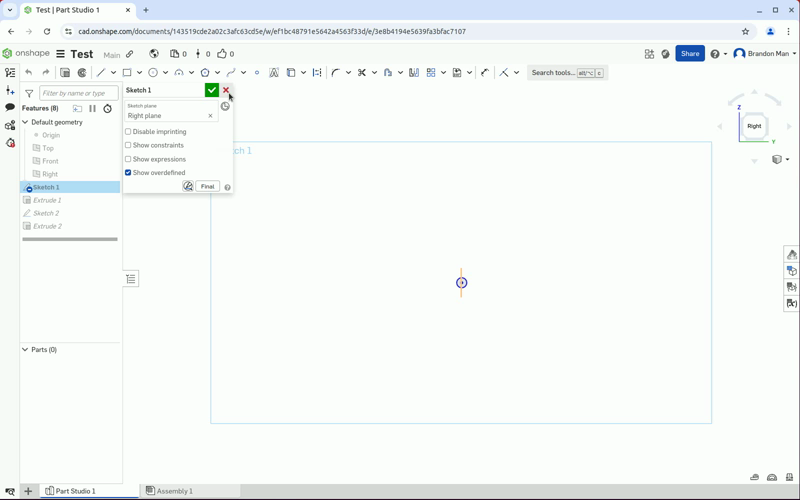
click(229, 92)
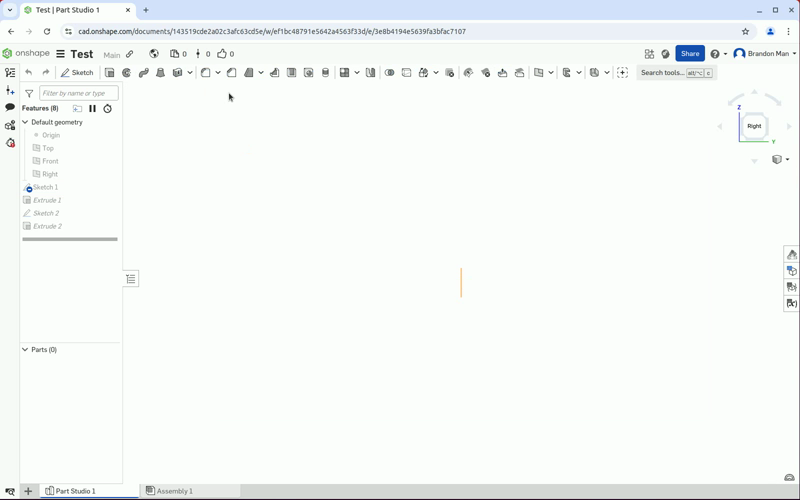
mouse_move(73, 352)
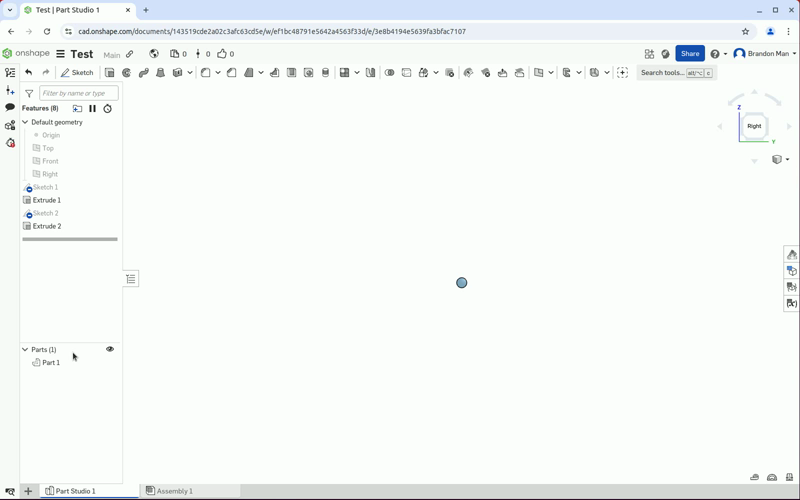
key(y)
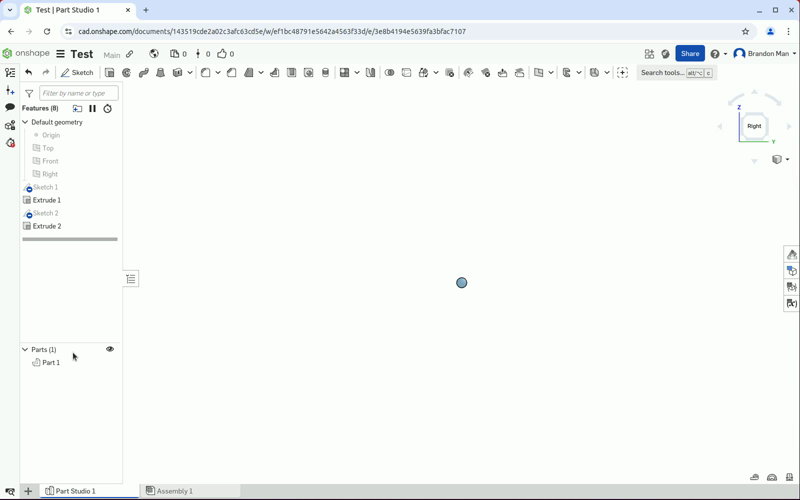
key(shift+p)
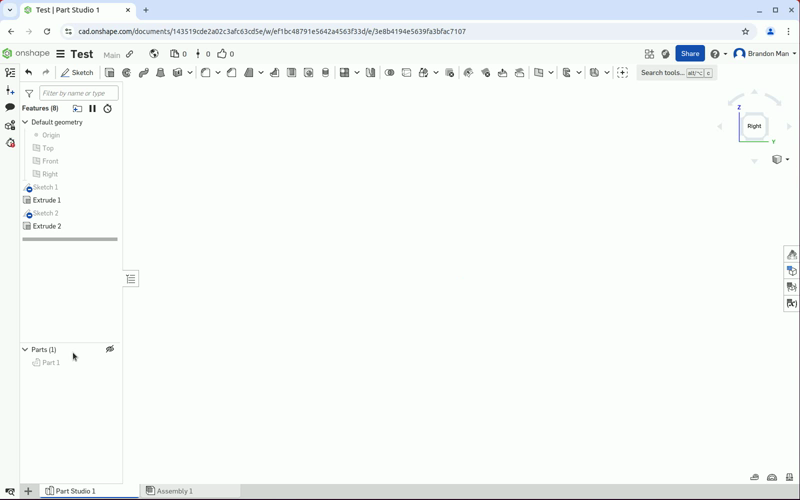
key(space)
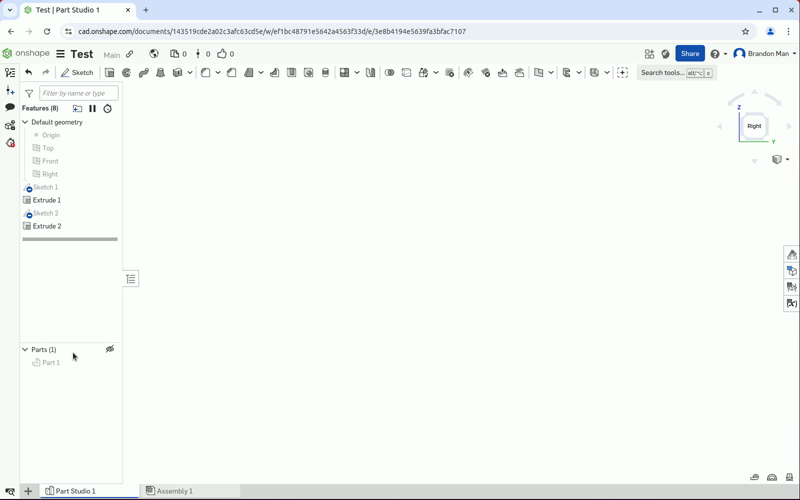
key_down(shift)
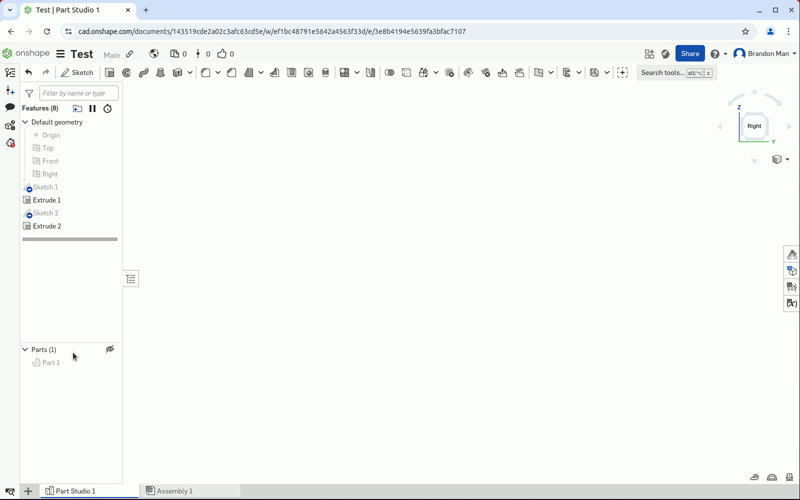
key(right)
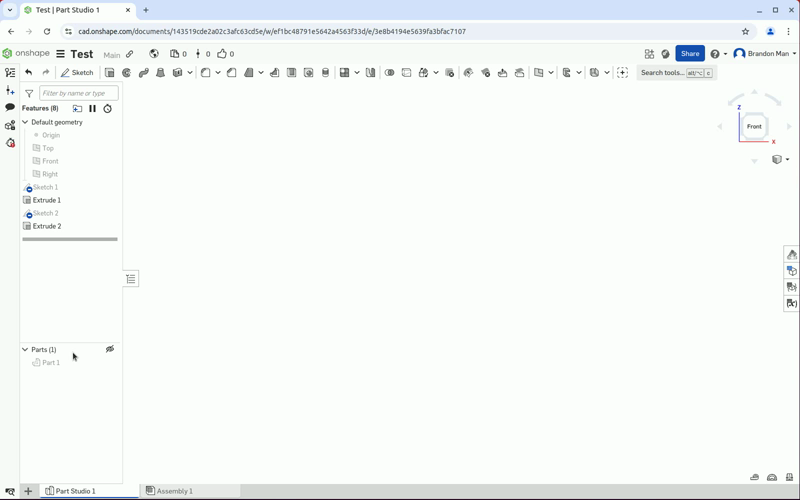
key_up(shift)
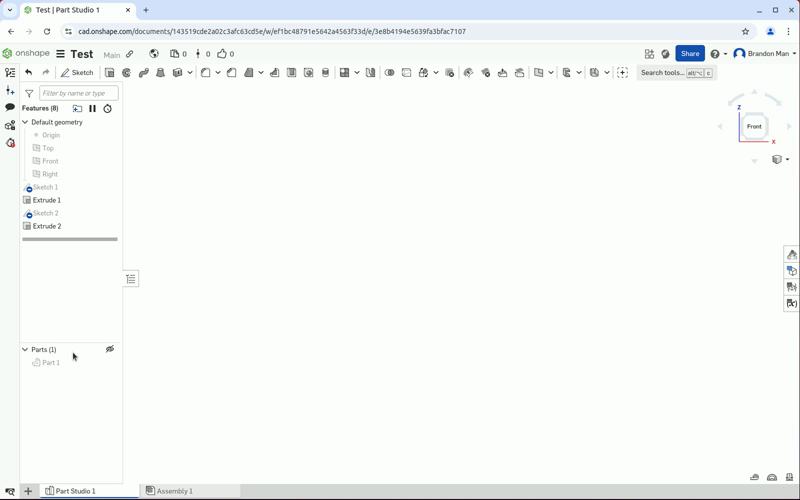
key(space)
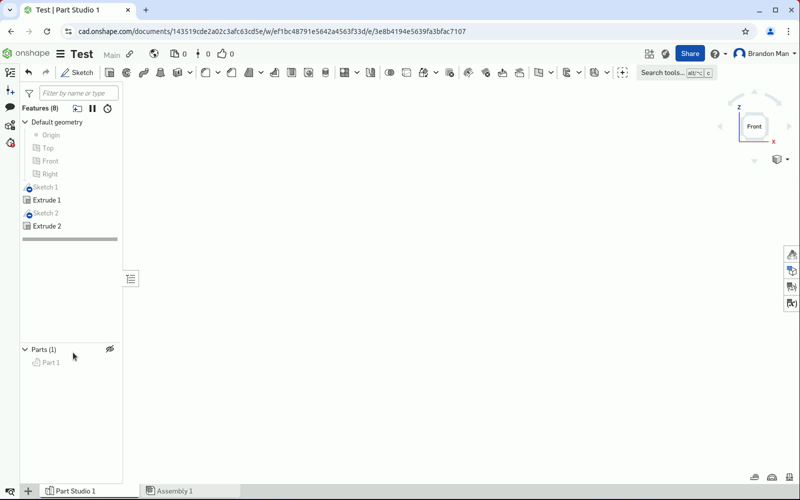
key_down(shift)
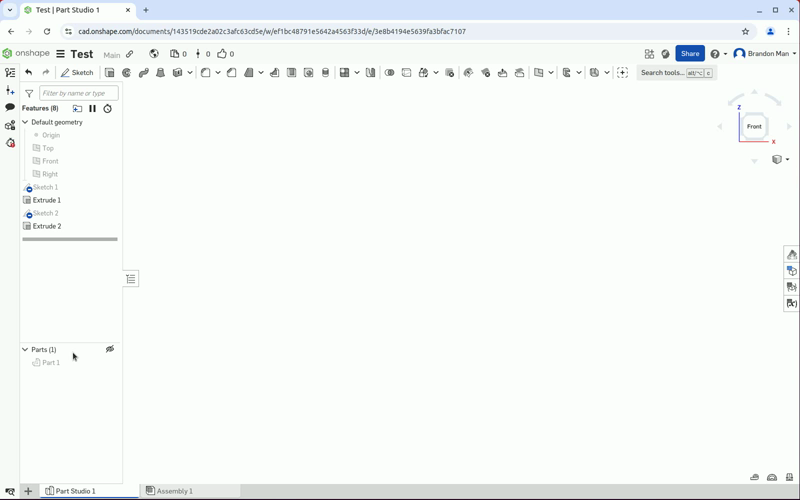
key(down)
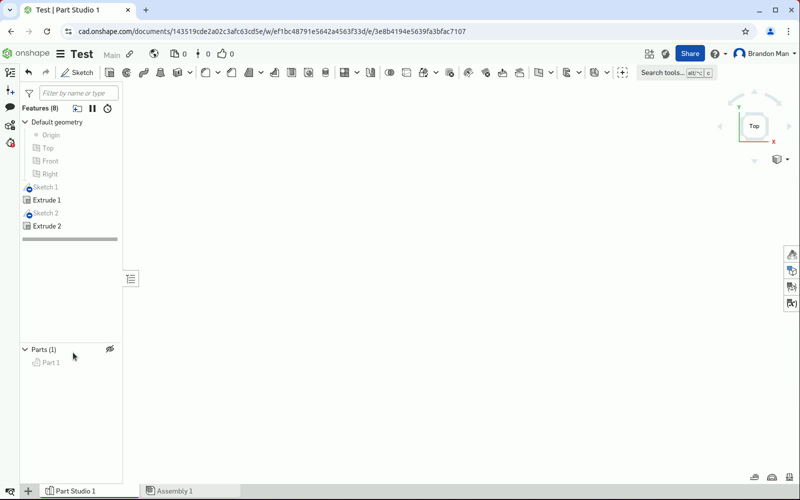
key_up(shift)
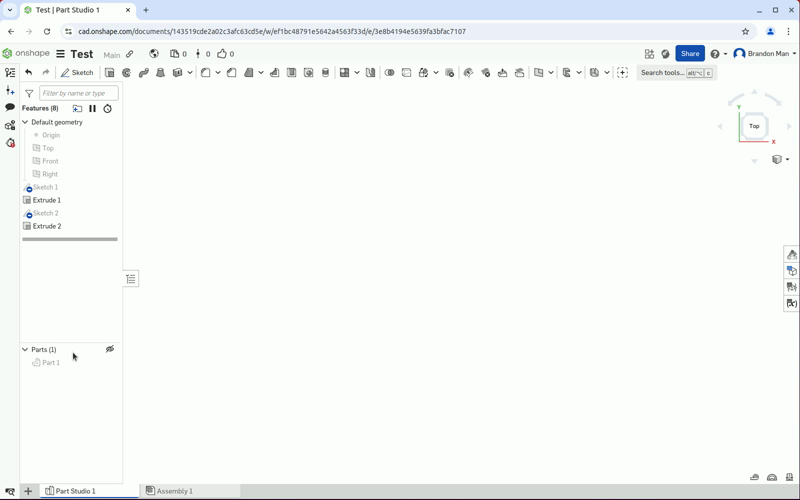
mouse_move(73, 352)
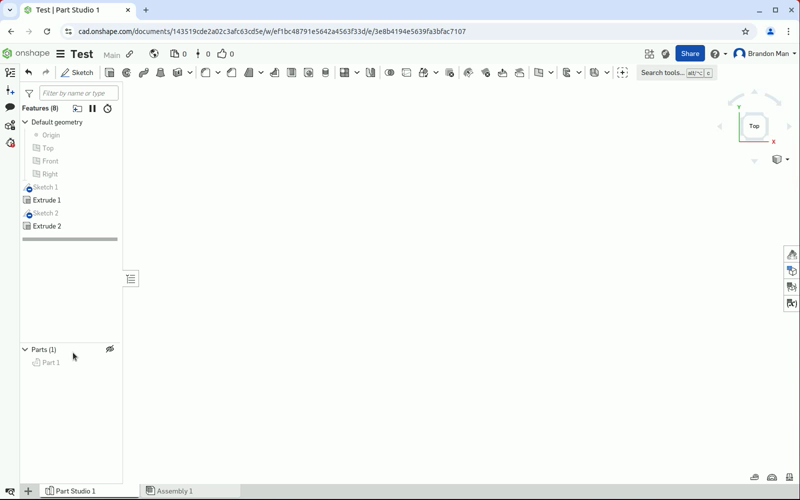
key(shift+y)
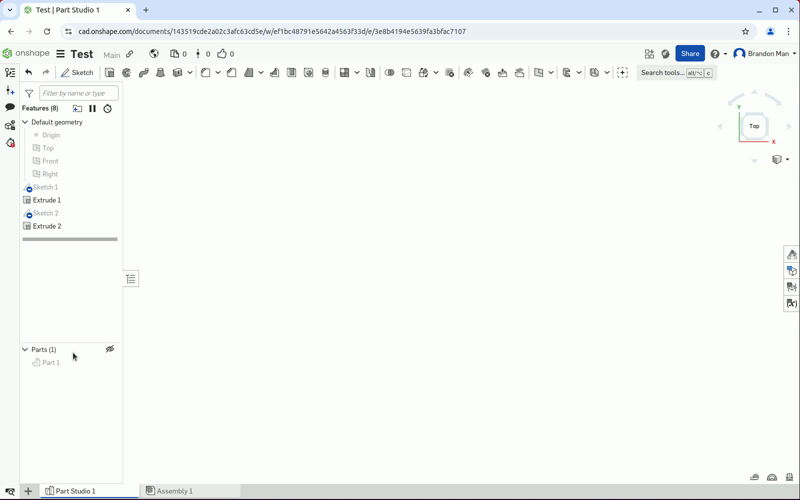
key(shift+s)
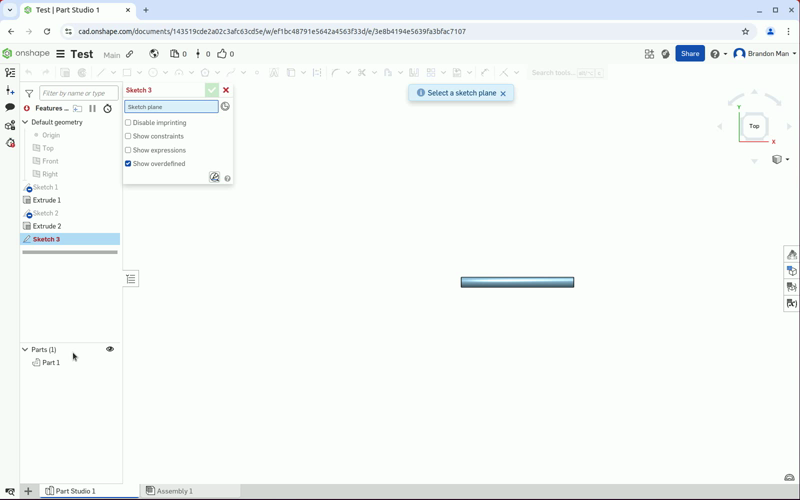
mouse_move(73, 150)
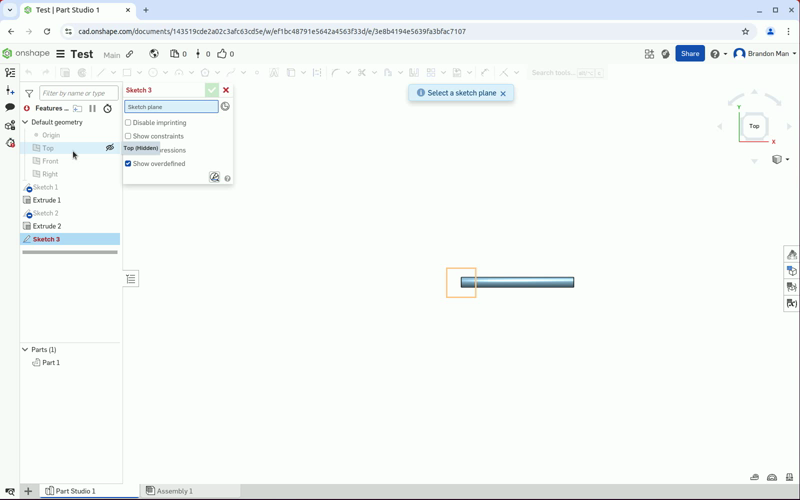
click(73, 150)
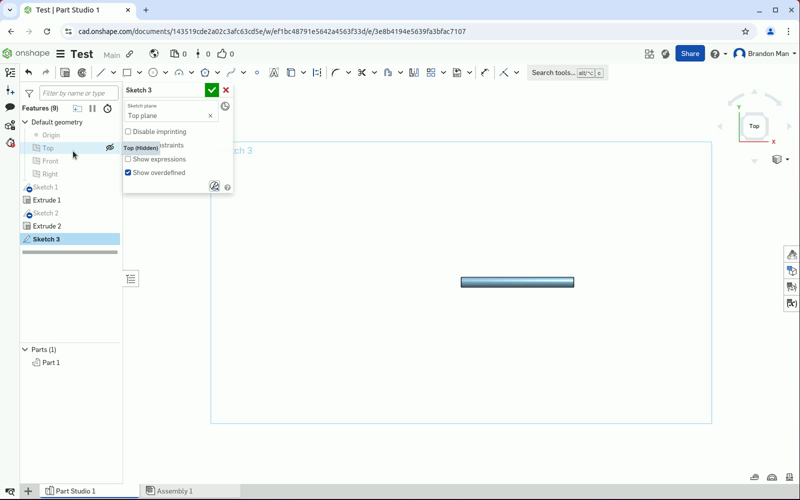
mouse_move(73, 352)
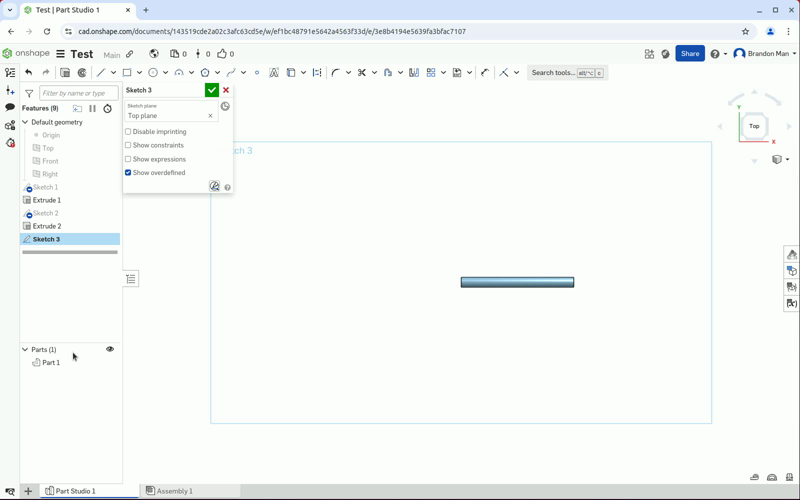
key(y)
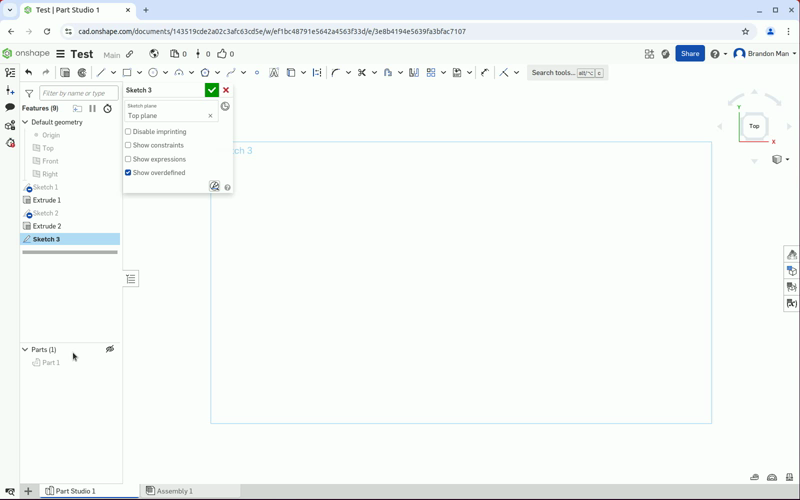
key(l)
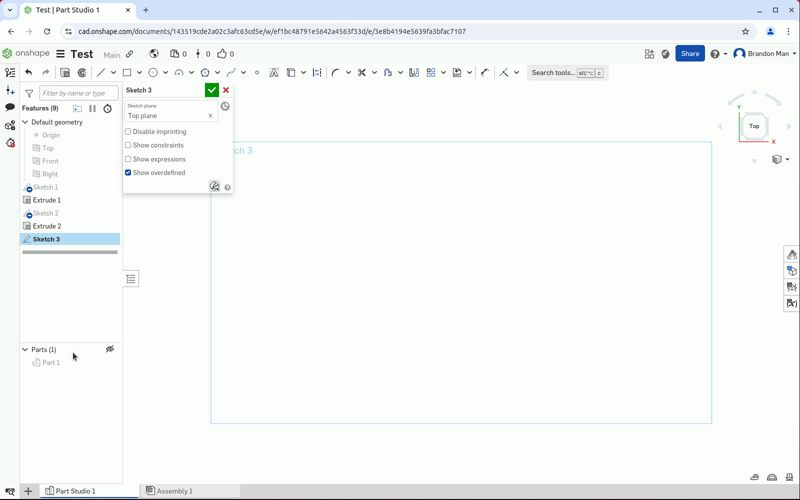
key_down(shift)
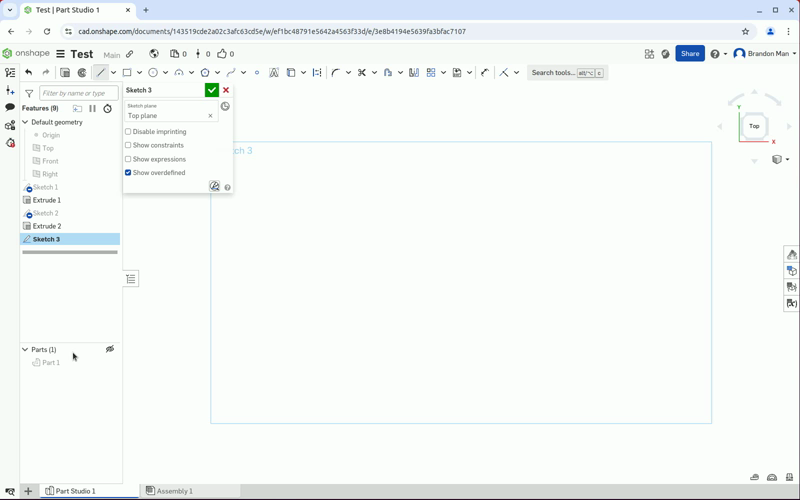
mouse_move(401, 285)
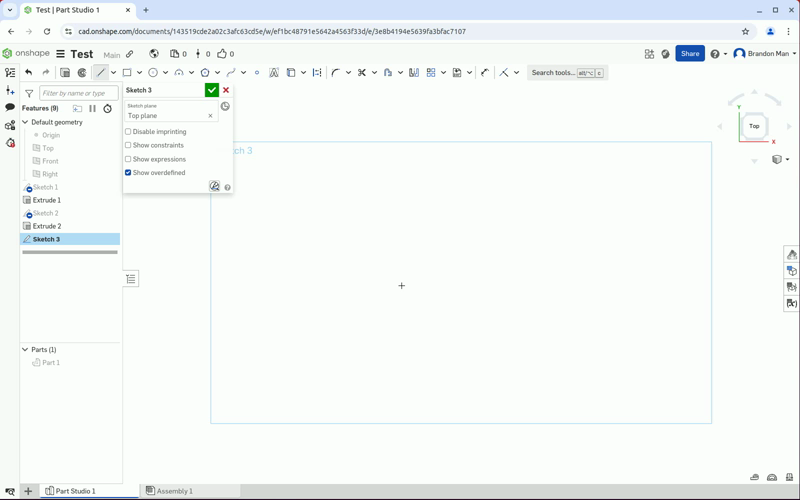
click(401, 285)
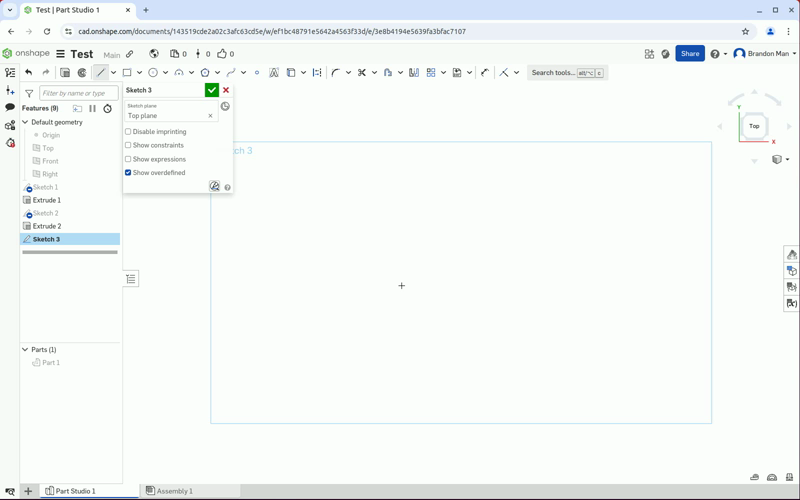
key_up(shift)
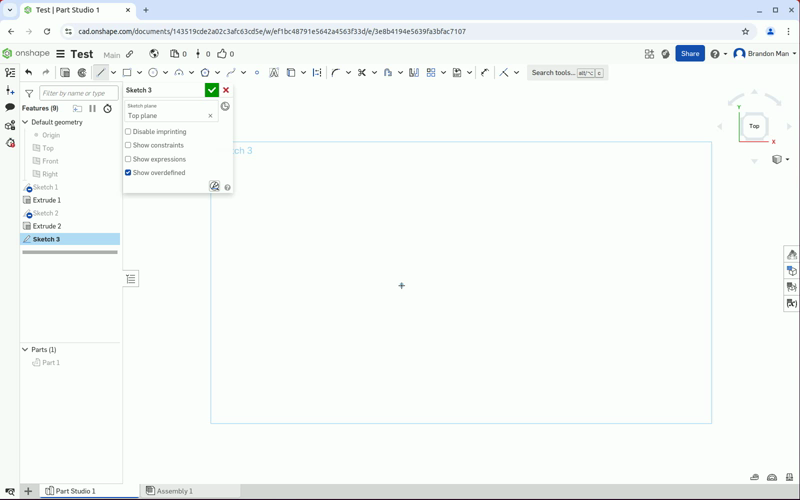
key_down(shift)
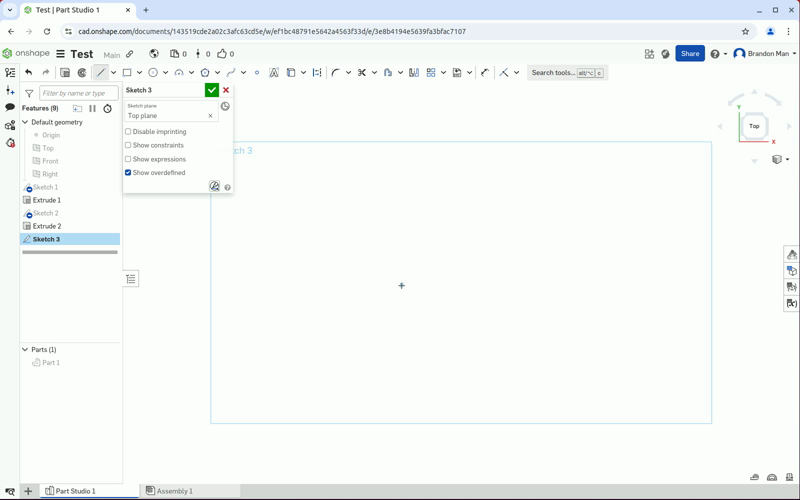
mouse_move(518, 285)
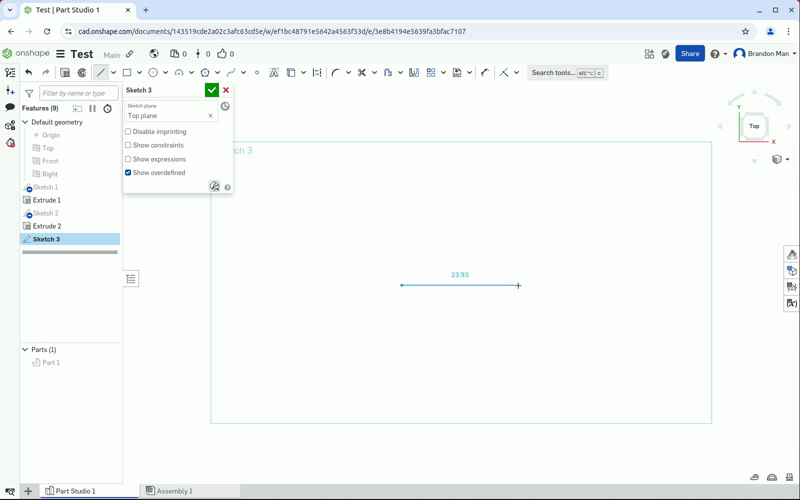
click(518, 285)
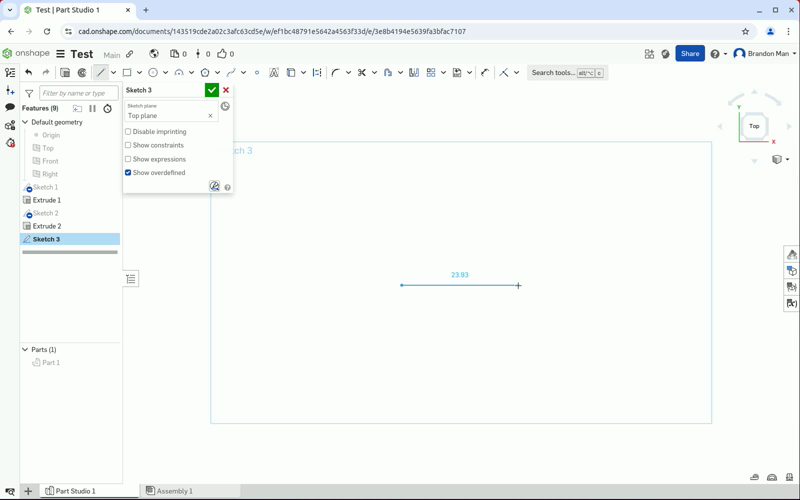
key_up(shift)
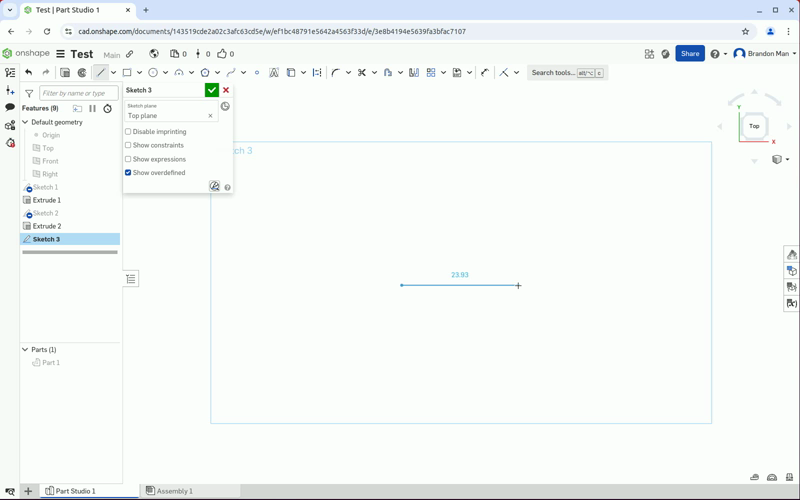
key_down(shift)
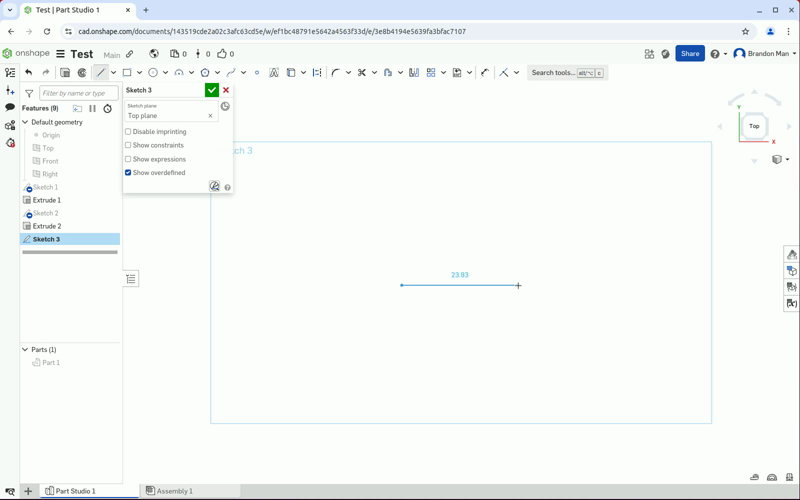
mouse_move(548, 285)
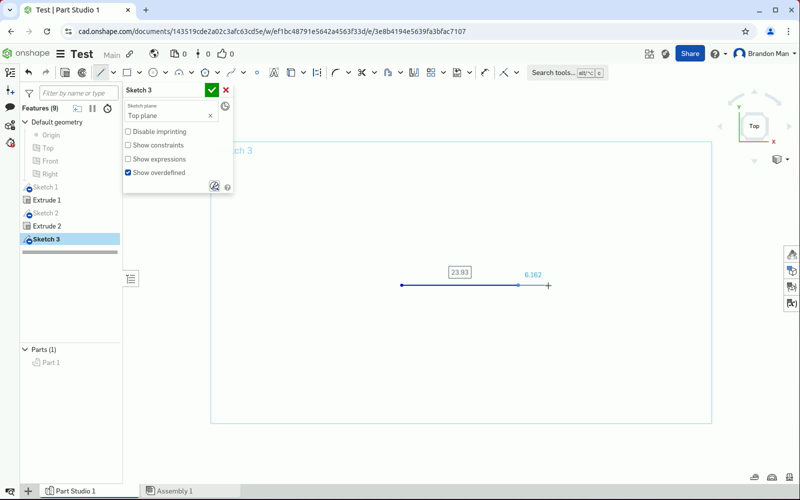
mouse_move(518, 281)
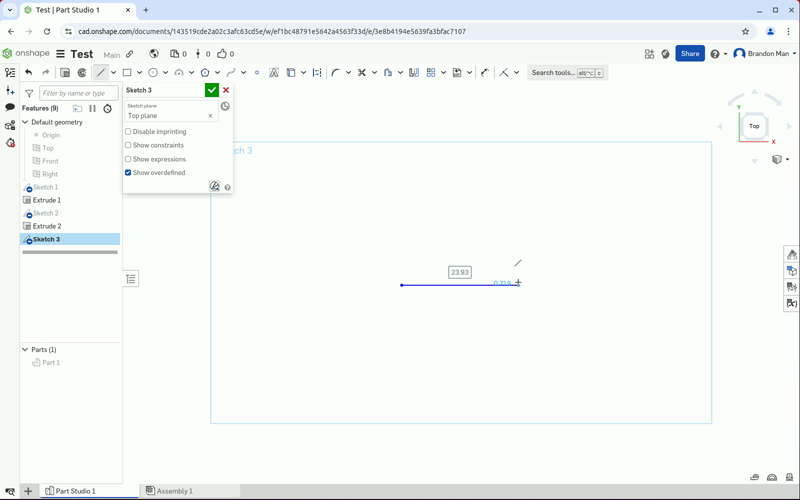
scroll(6)
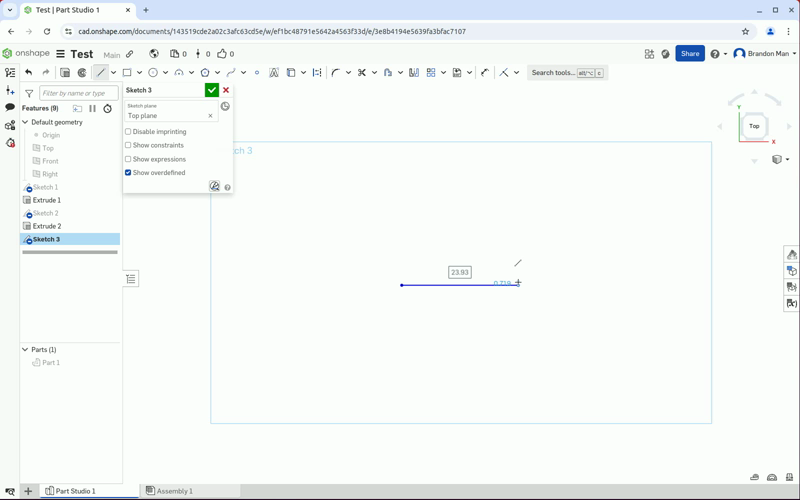
scroll(6)
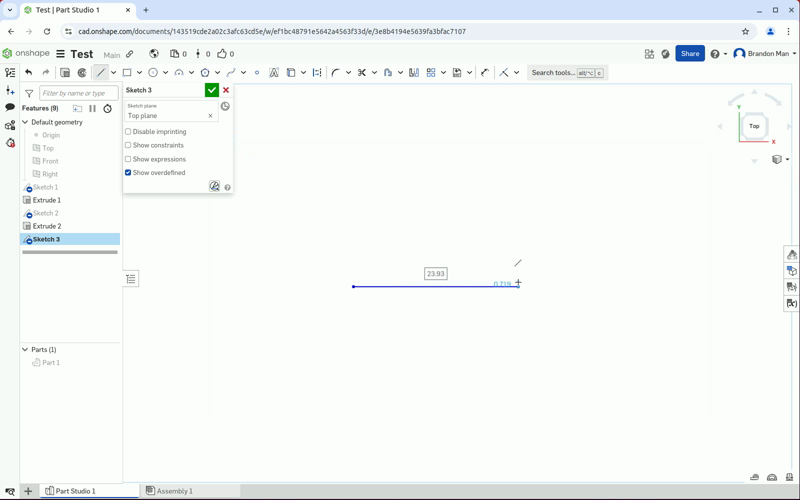
scroll(6)
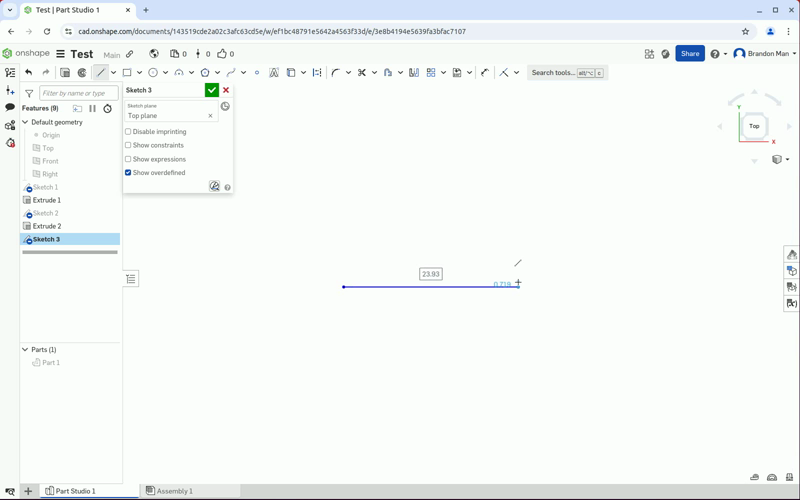
scroll(6)
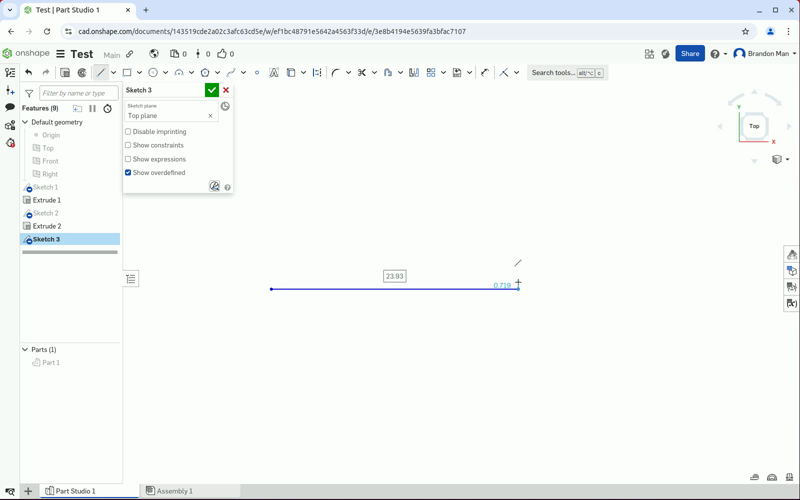
scroll(6)
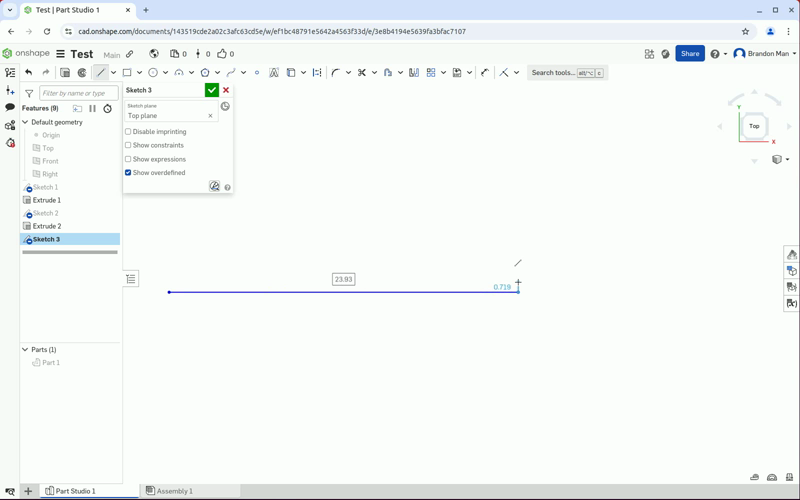
scroll(6)
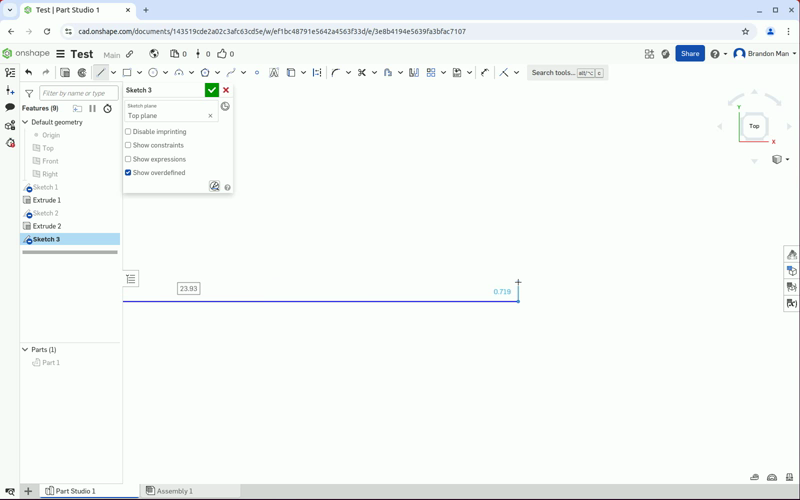
scroll(6)
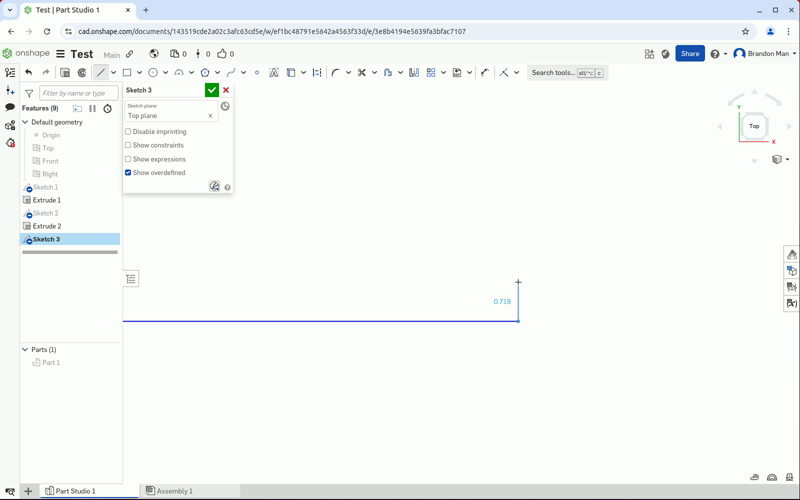
click(518, 281)
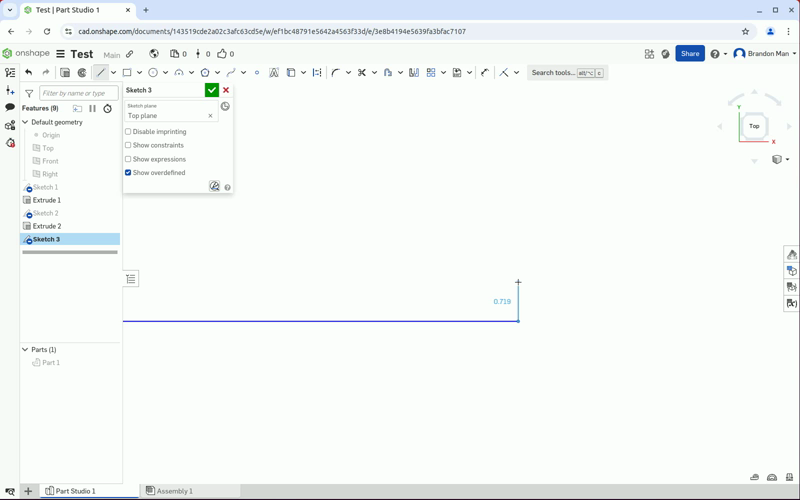
scroll(-6)
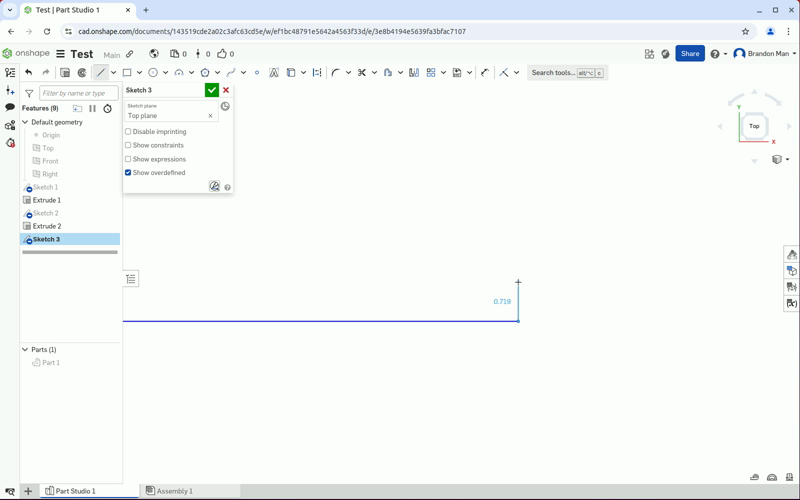
scroll(-6)
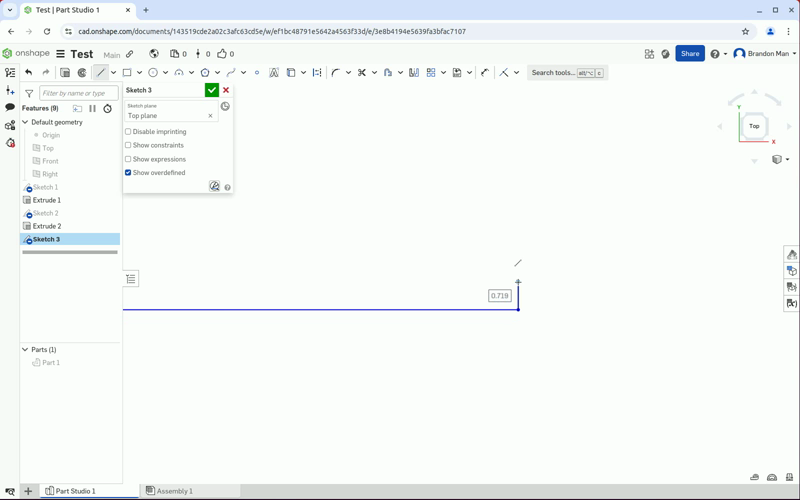
scroll(-6)
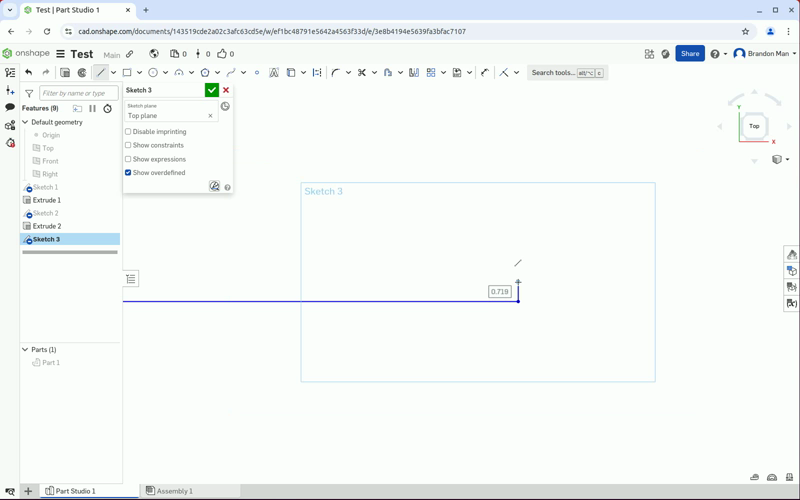
scroll(-6)
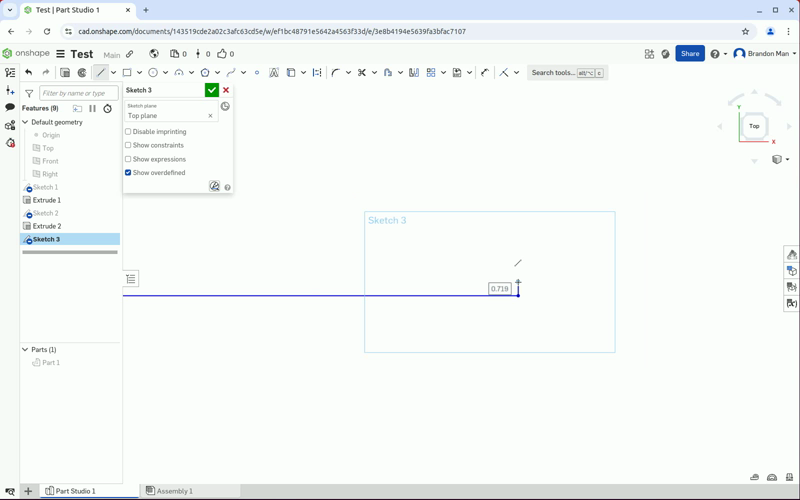
scroll(-6)
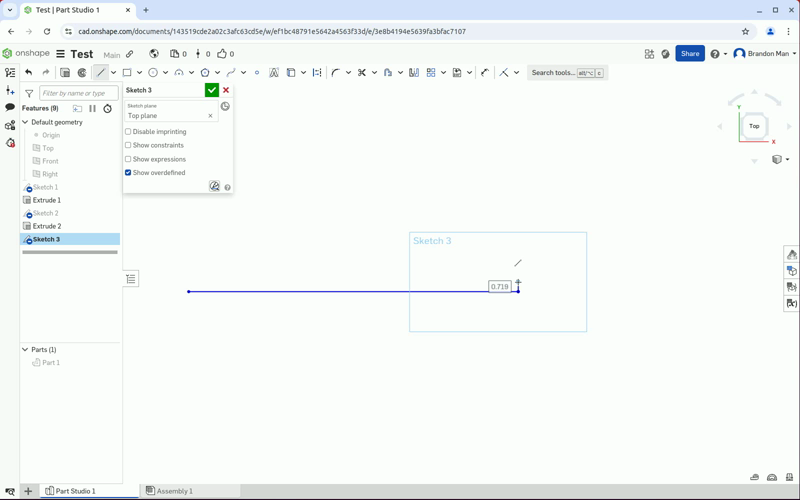
scroll(-6)
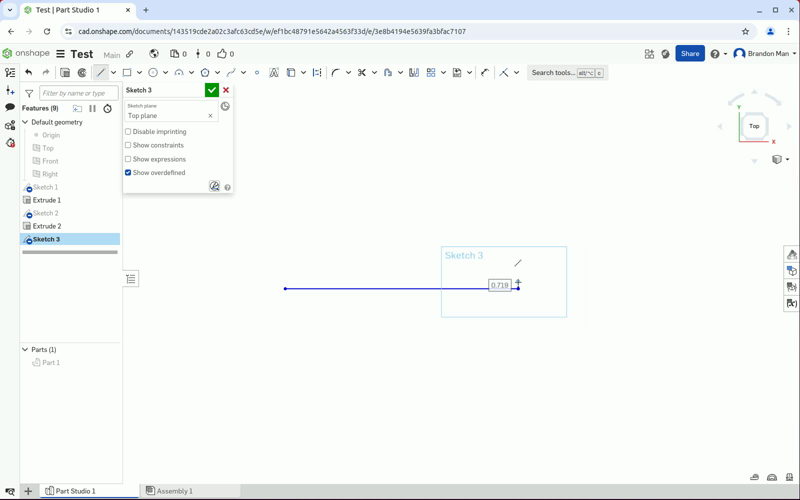
scroll(-6)
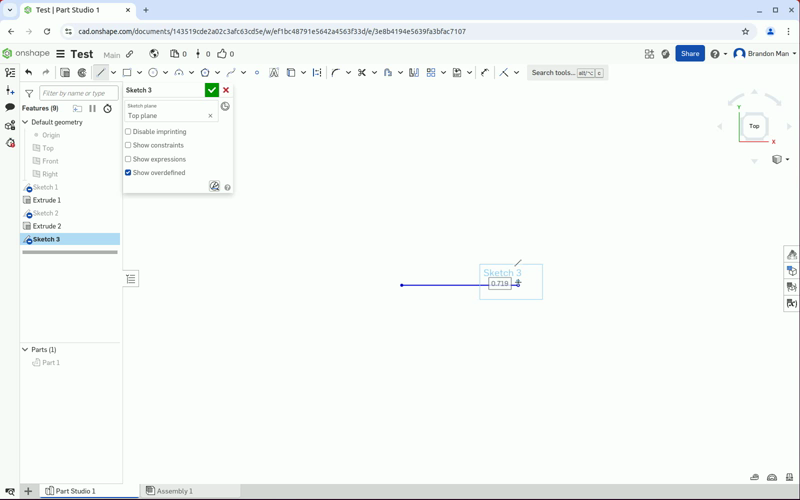
key_up(shift)
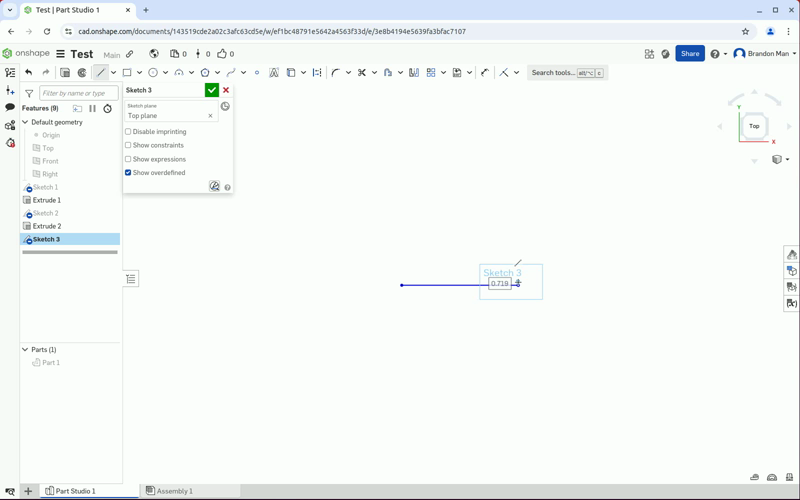
key_down(shift)
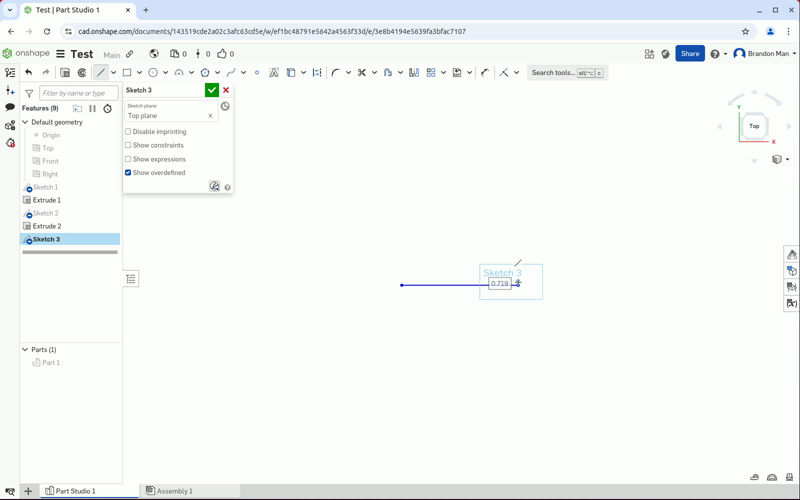
mouse_move(401, 281)
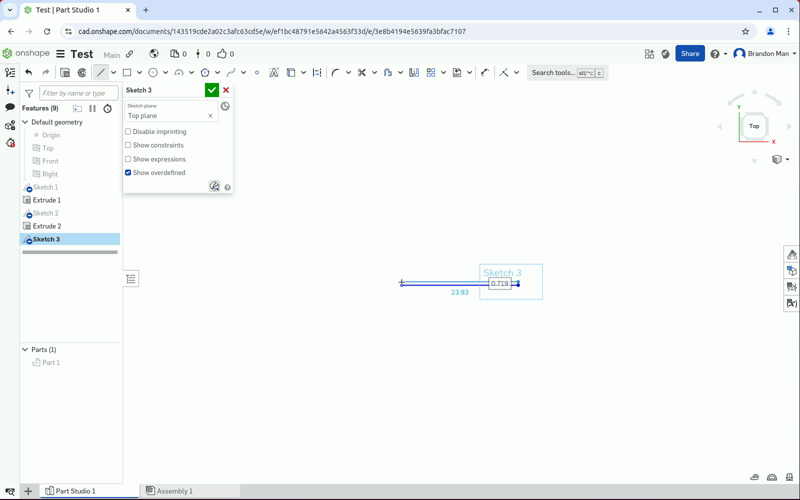
scroll(6)
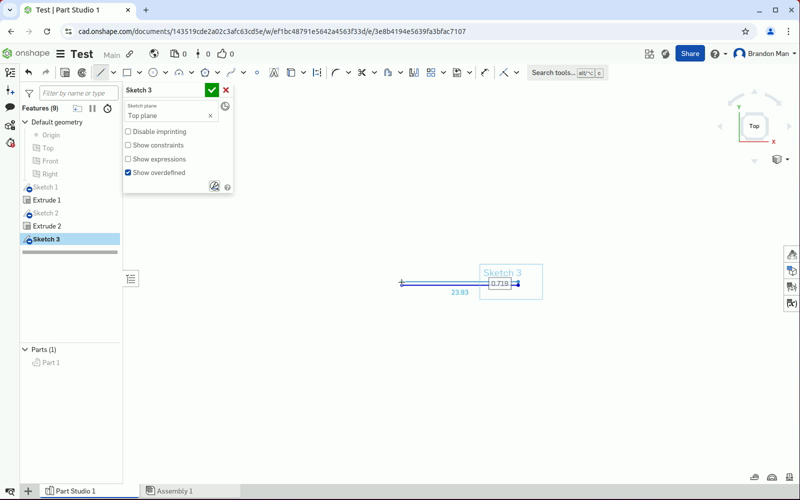
scroll(6)
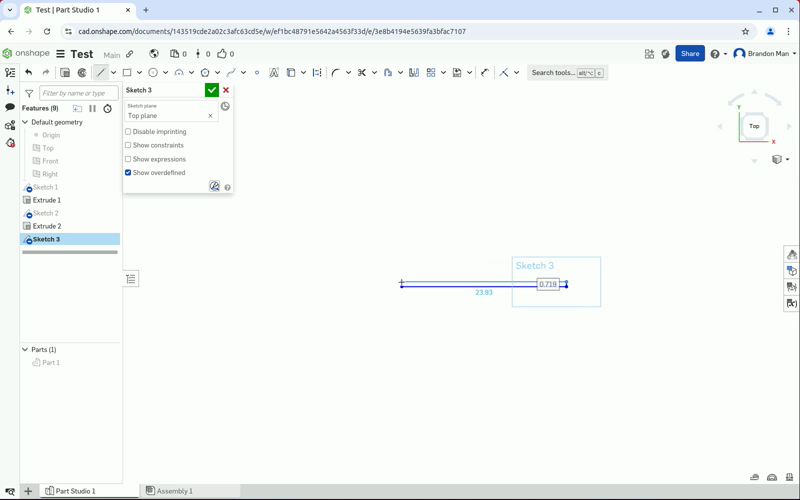
scroll(6)
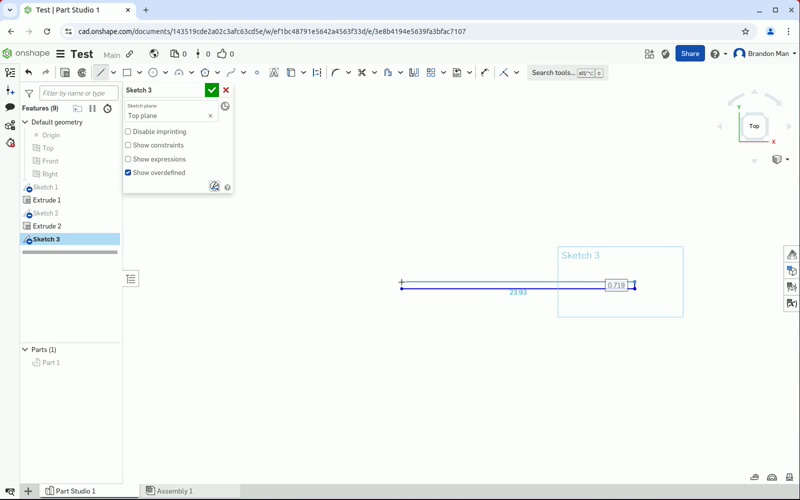
scroll(6)
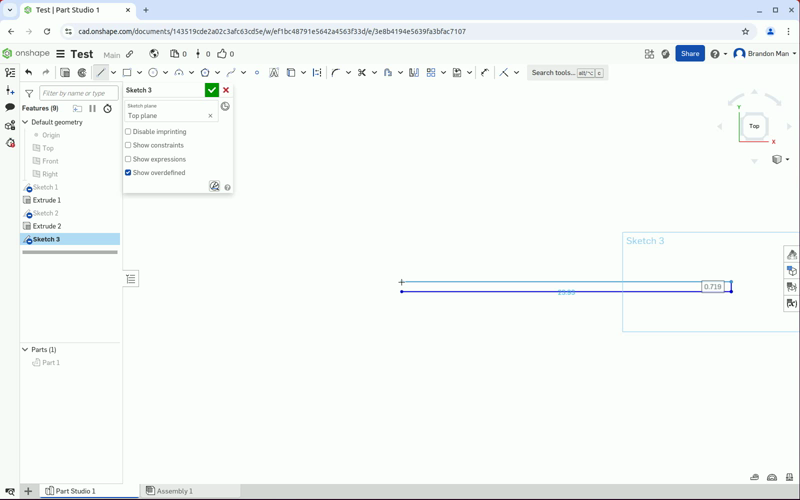
scroll(6)
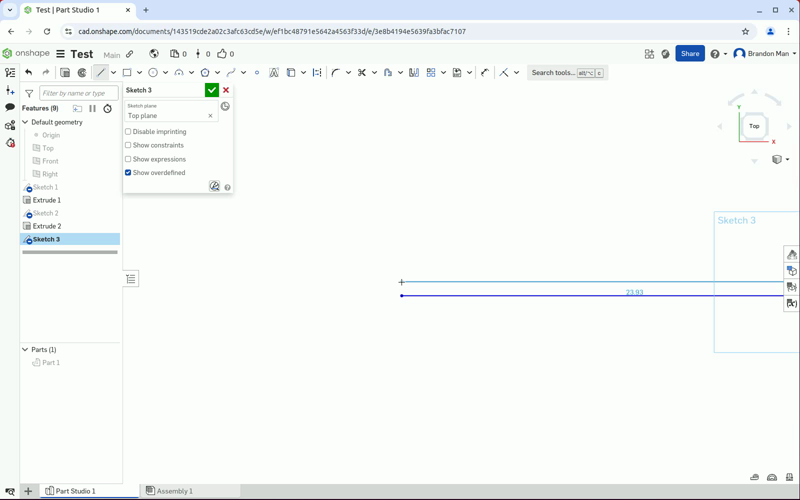
scroll(6)
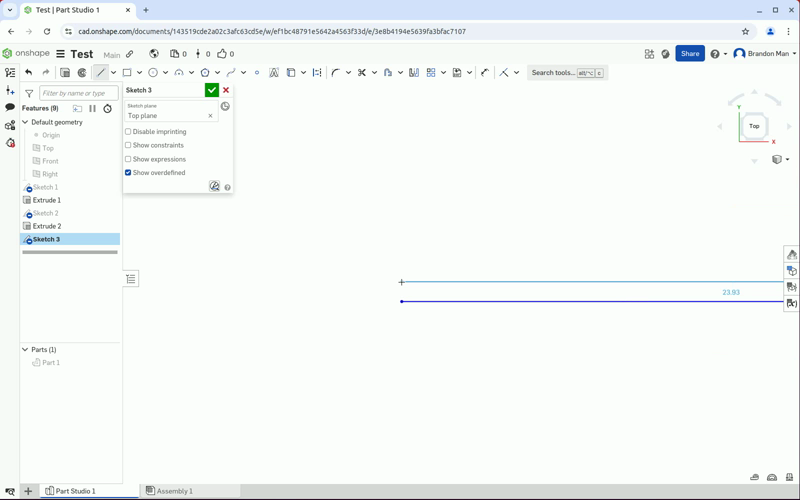
scroll(6)
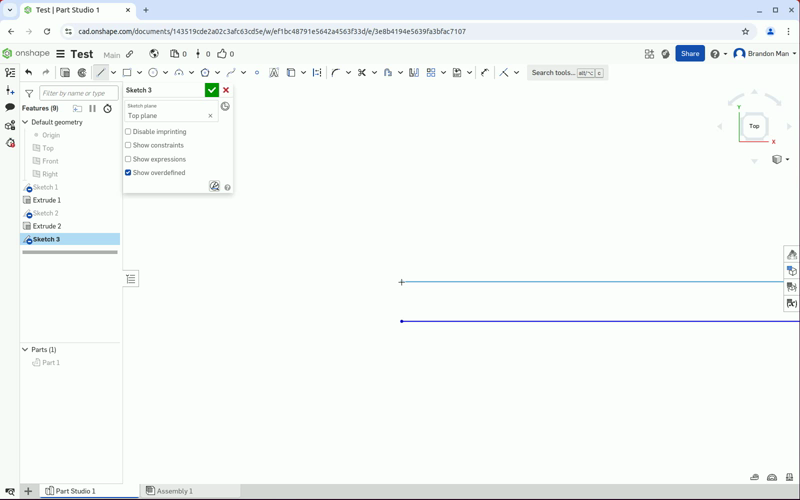
click(401, 281)
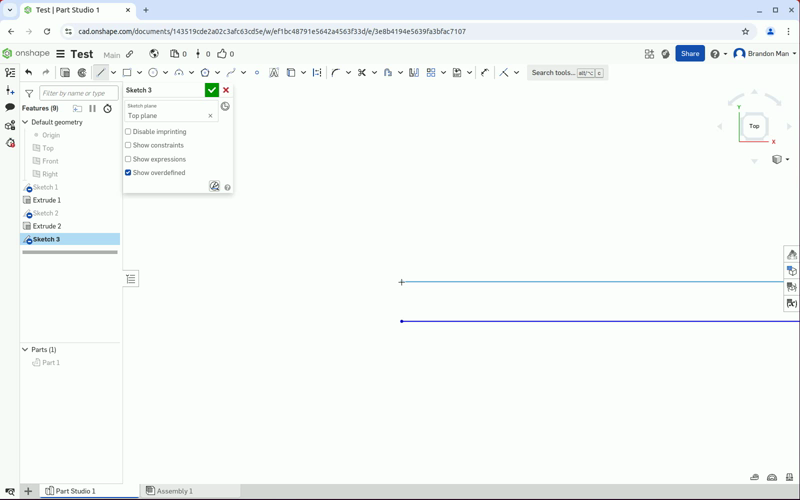
scroll(-6)
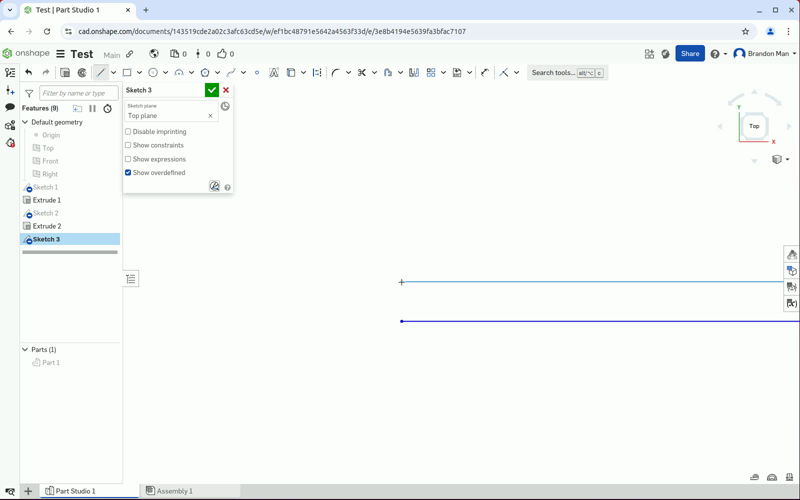
scroll(-6)
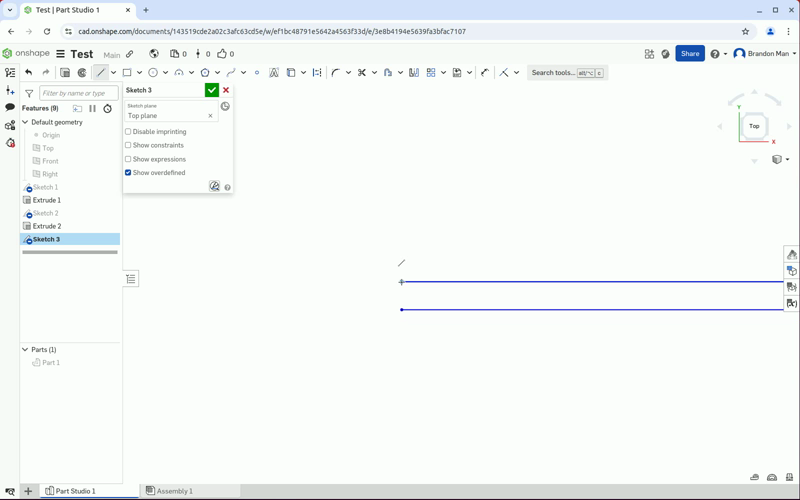
scroll(-6)
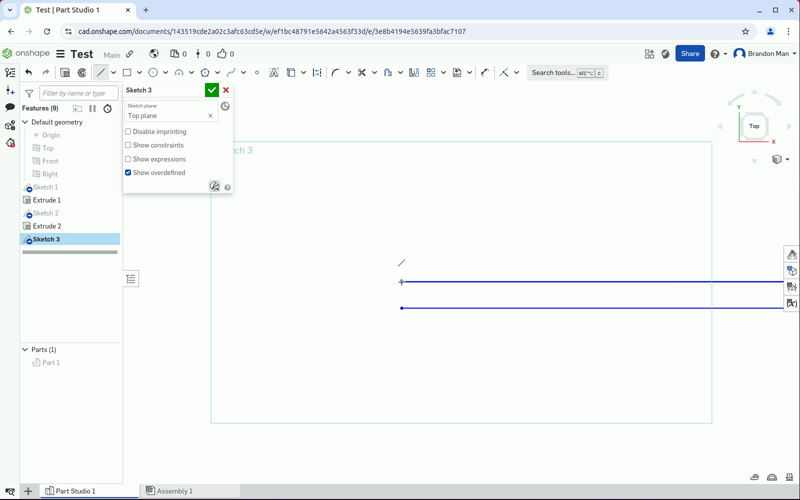
scroll(-6)
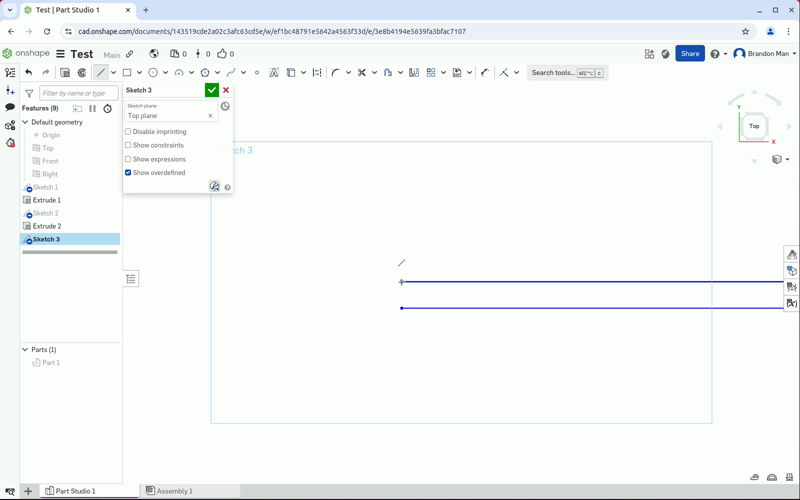
scroll(-6)
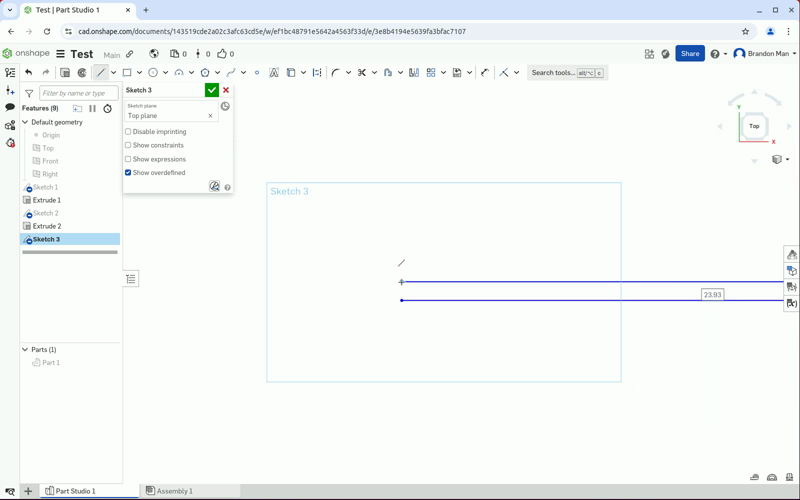
scroll(-6)
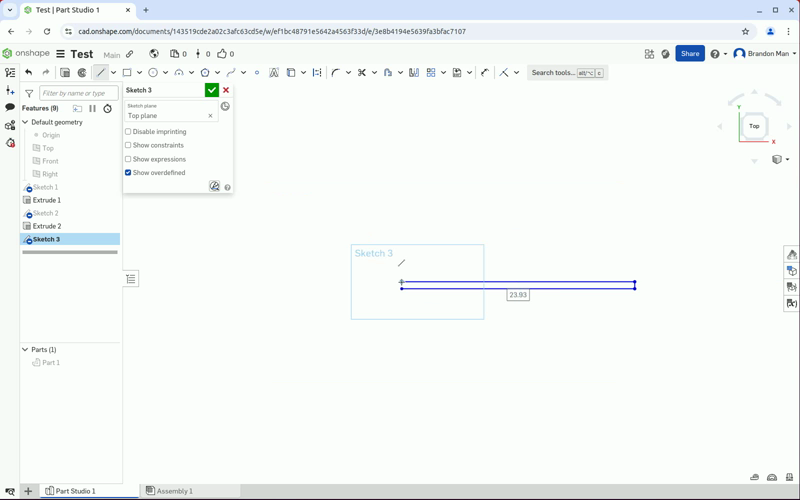
scroll(-6)
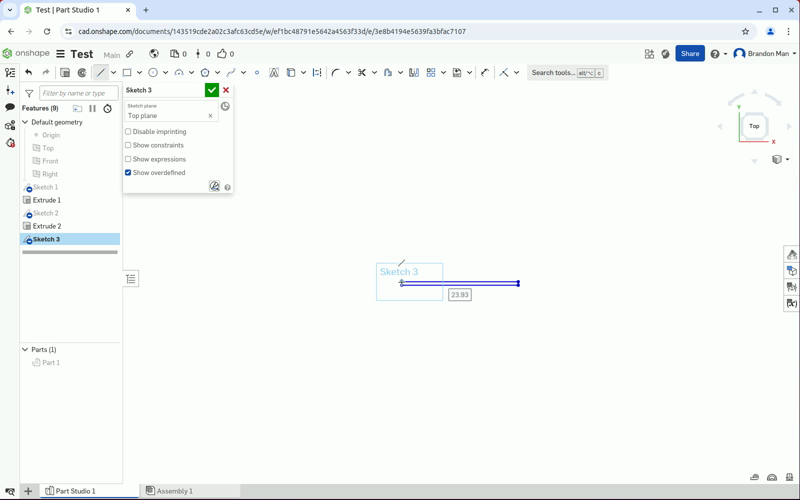
key_up(shift)
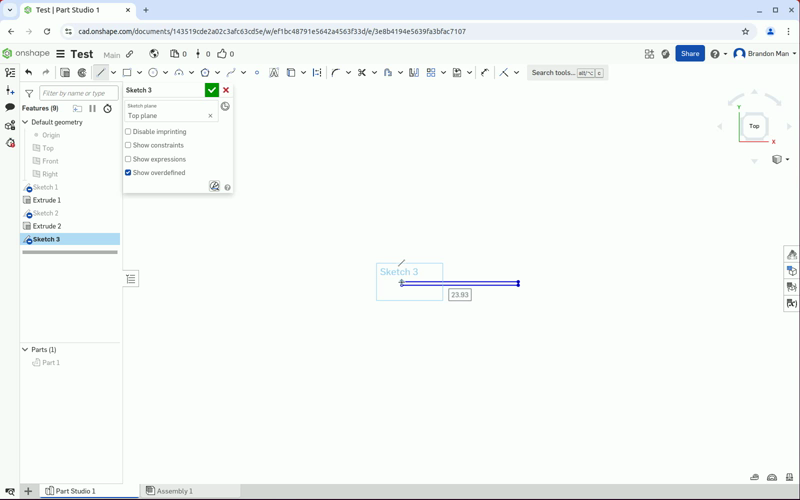
mouse_move(431, 281)
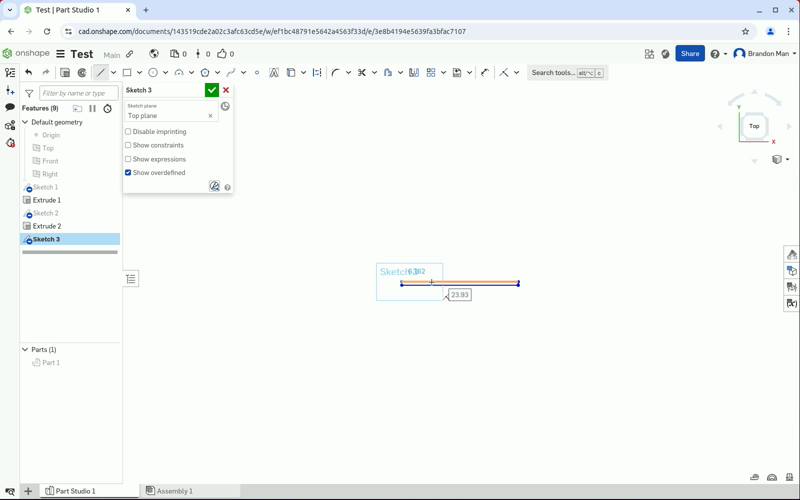
key_down(shift)
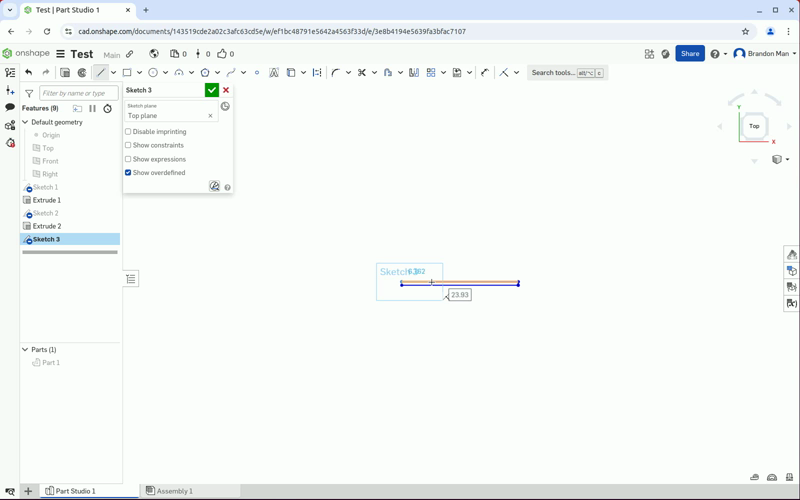
mouse_move(401, 285)
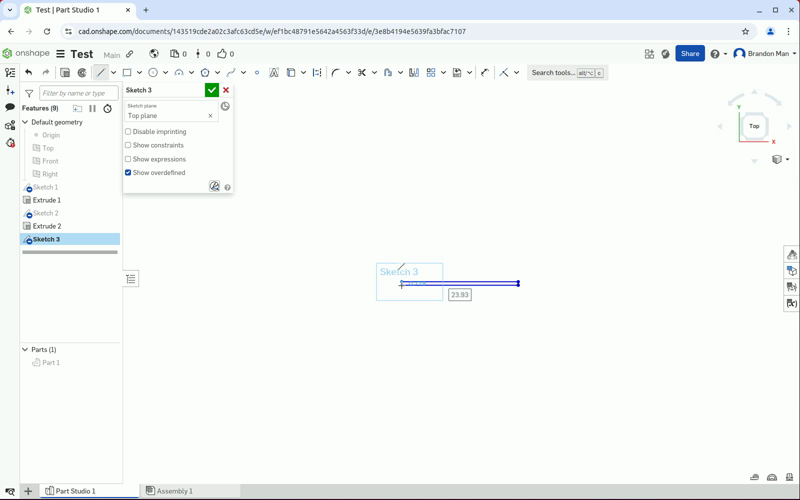
scroll(6)
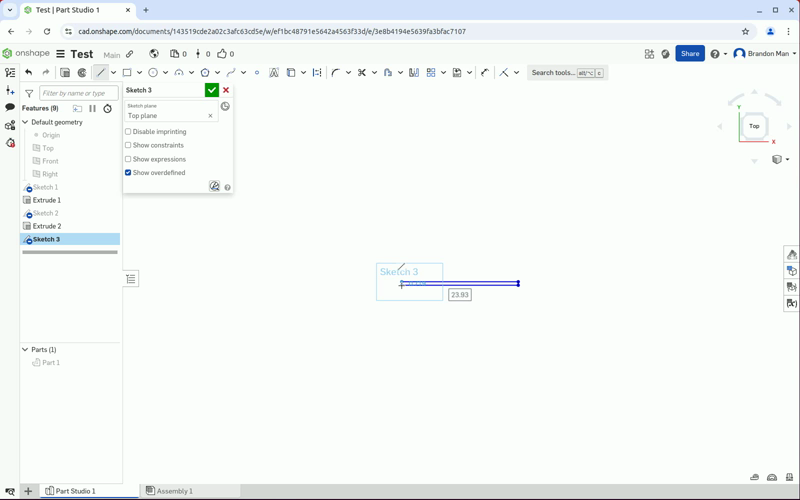
scroll(6)
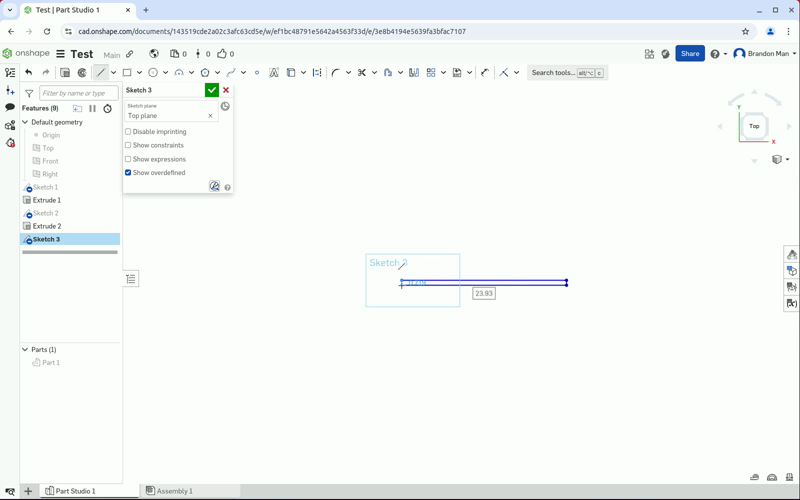
scroll(6)
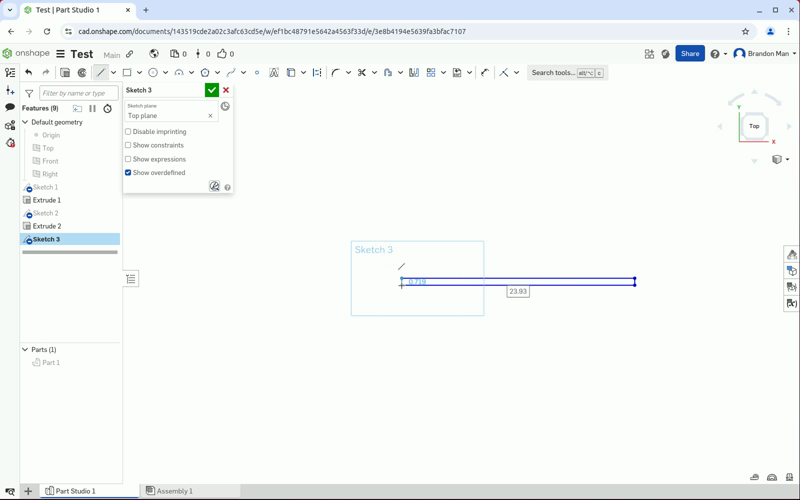
scroll(6)
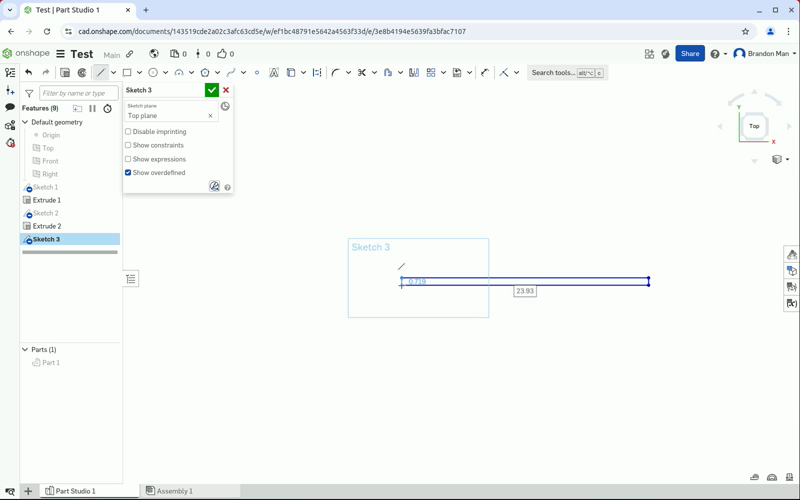
scroll(6)
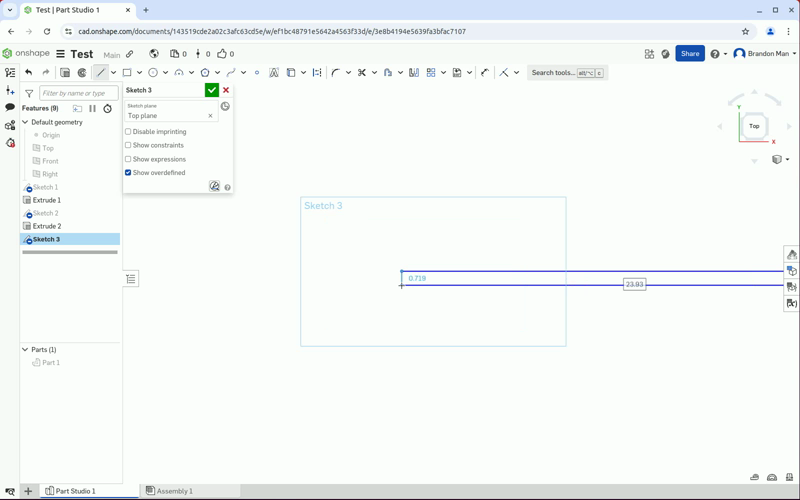
scroll(6)
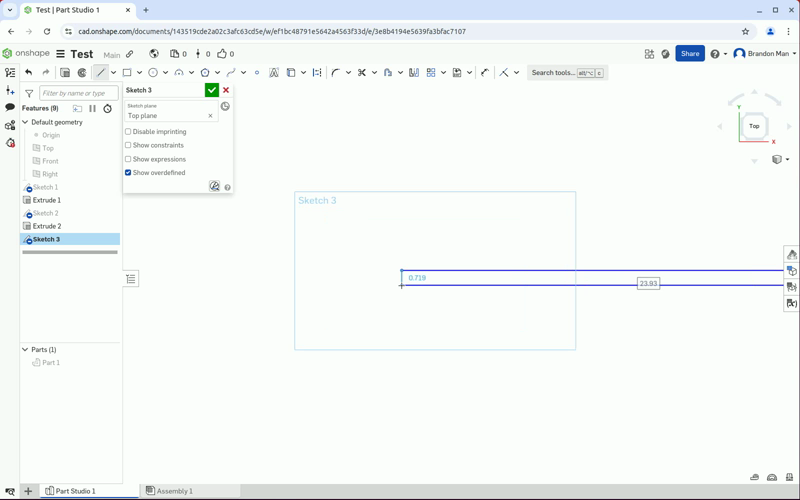
scroll(6)
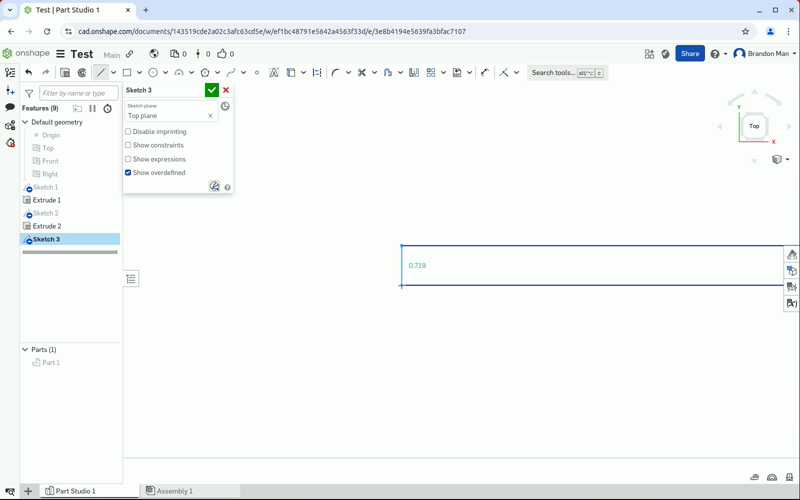
key_up(shift)
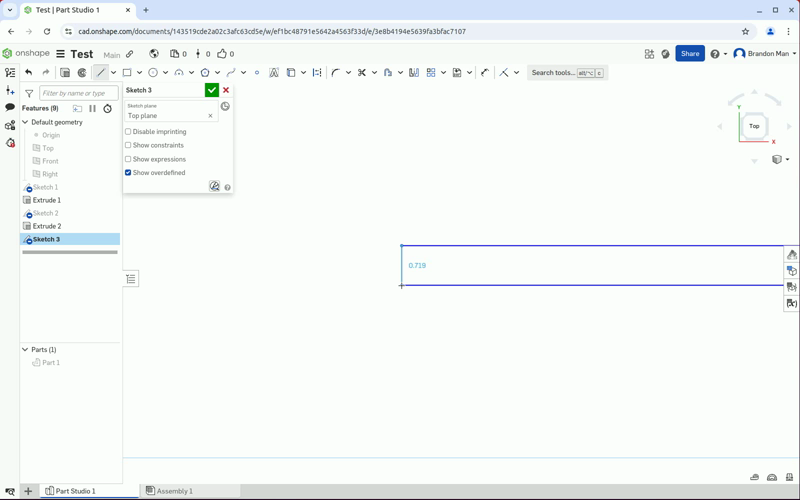
click(401, 285)
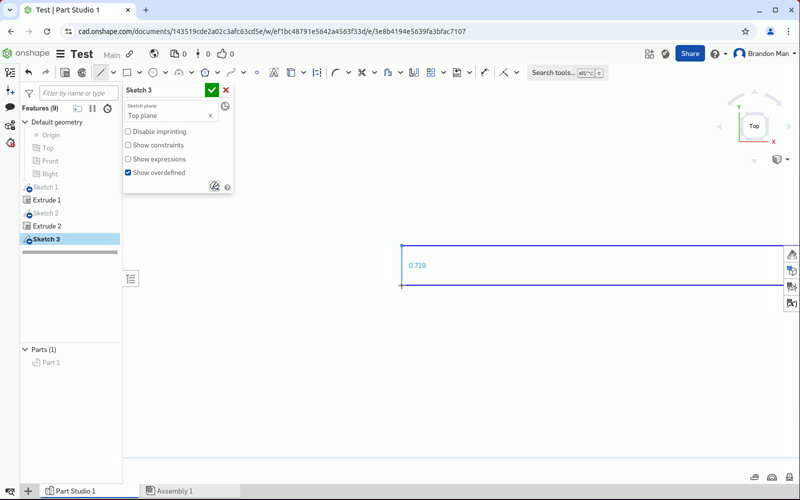
scroll(-6)
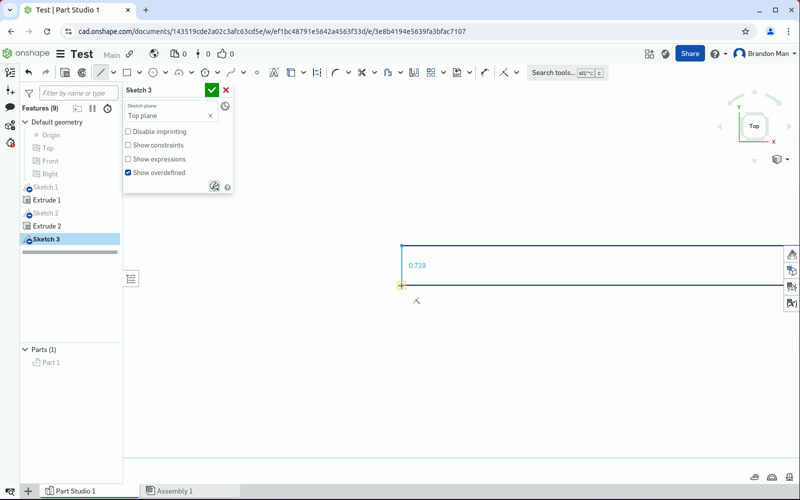
scroll(-6)
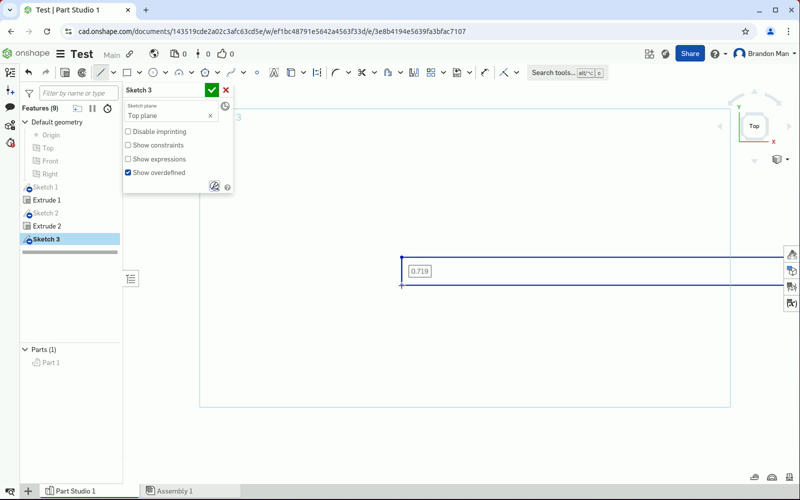
scroll(-6)
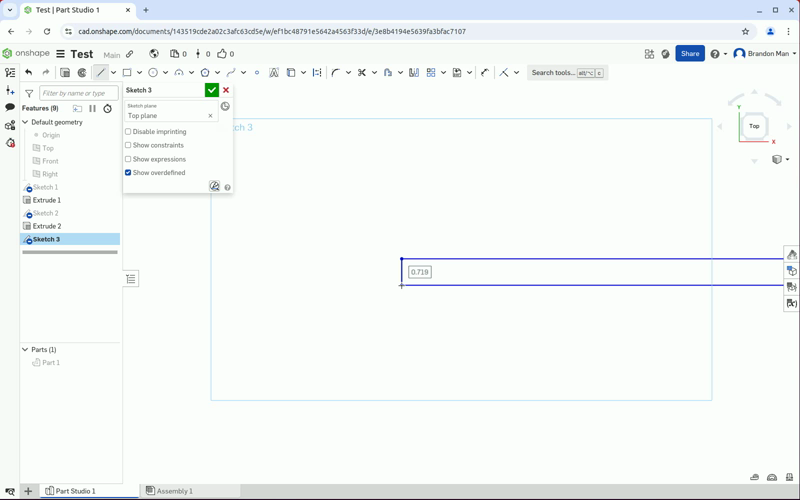
scroll(-6)
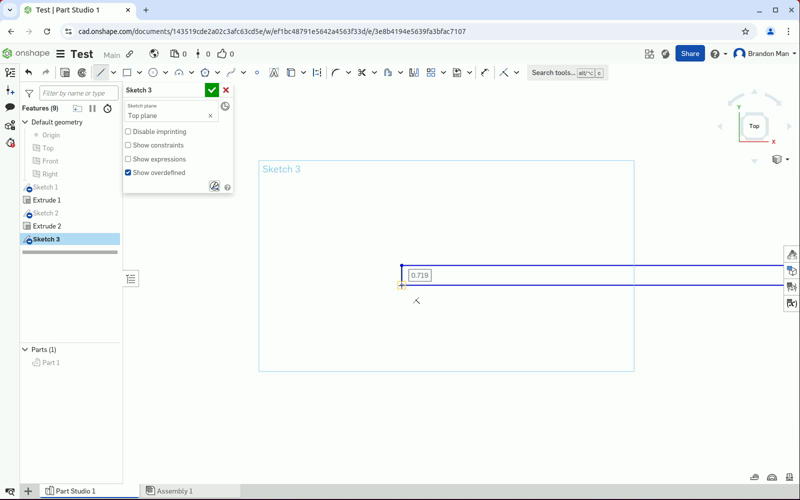
scroll(-6)
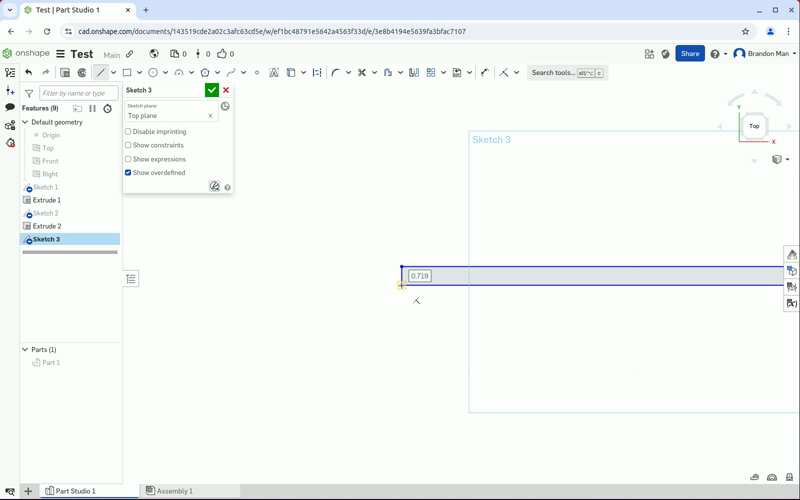
scroll(-6)
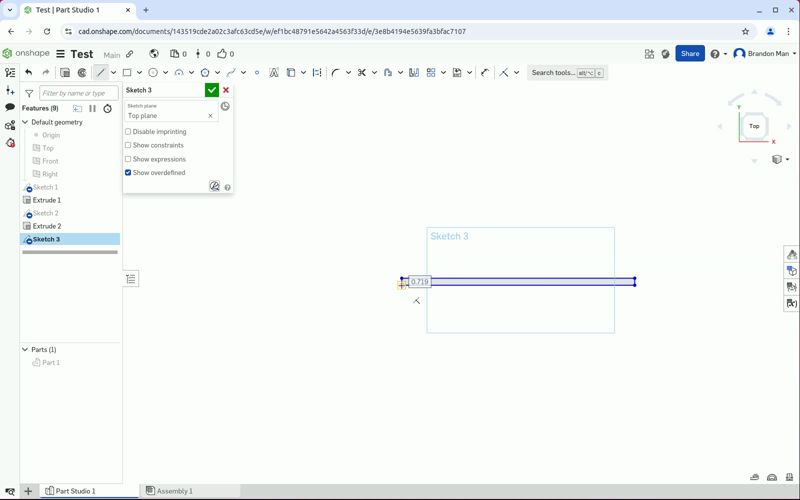
scroll(-6)
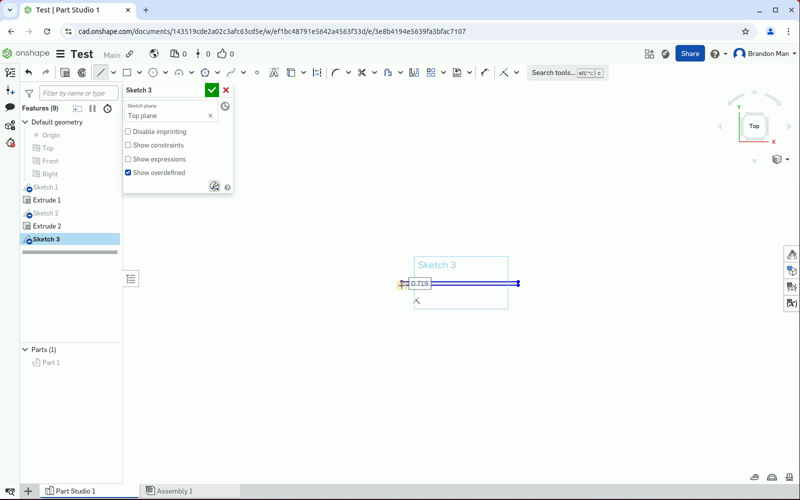
key(esc)
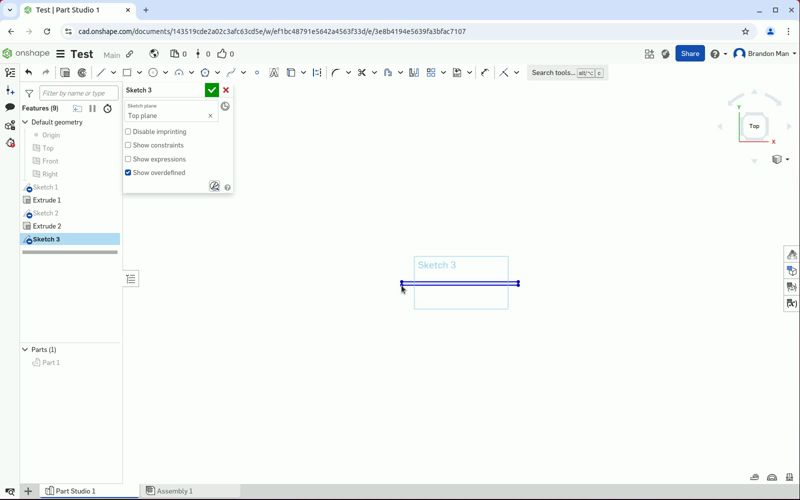
mouse_move(447, 282)
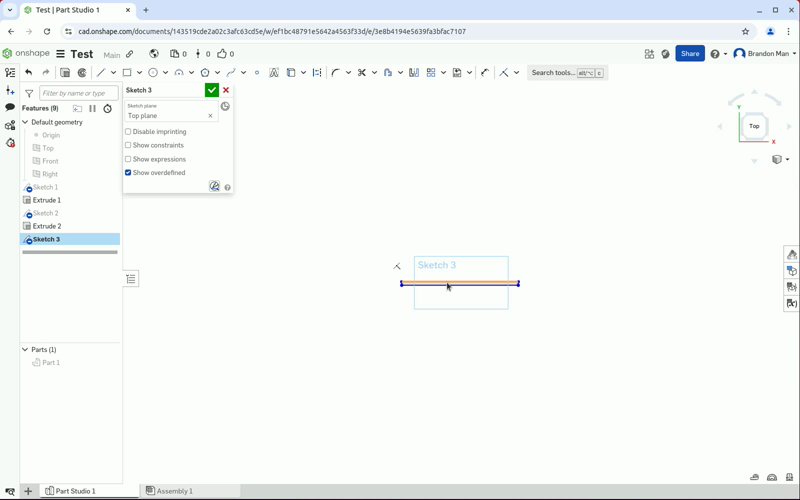
scroll(6)
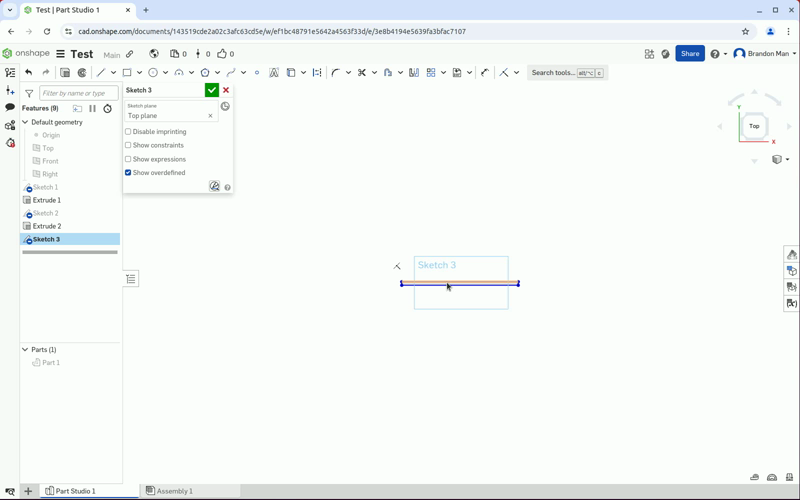
scroll(6)
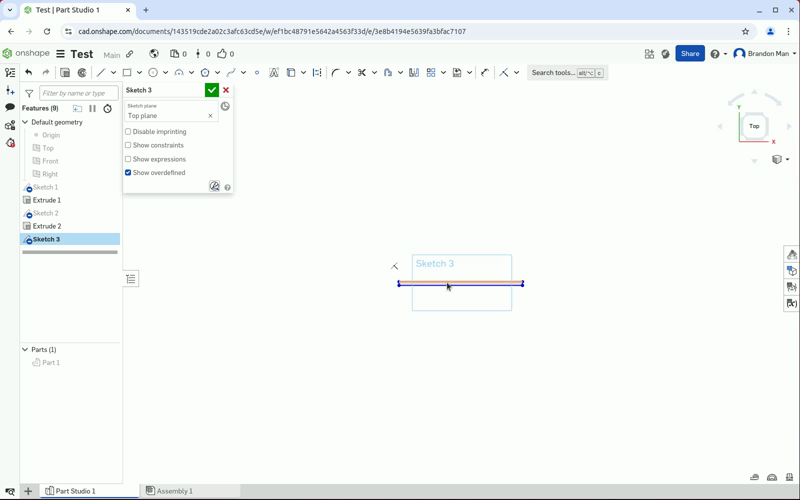
scroll(6)
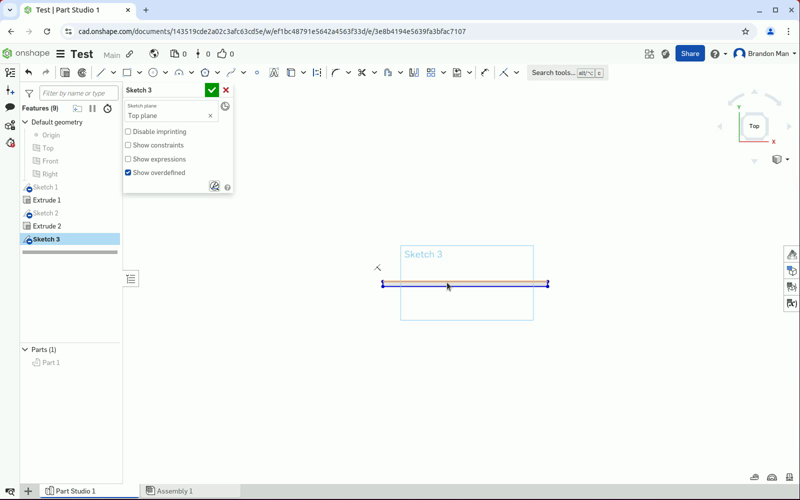
scroll(6)
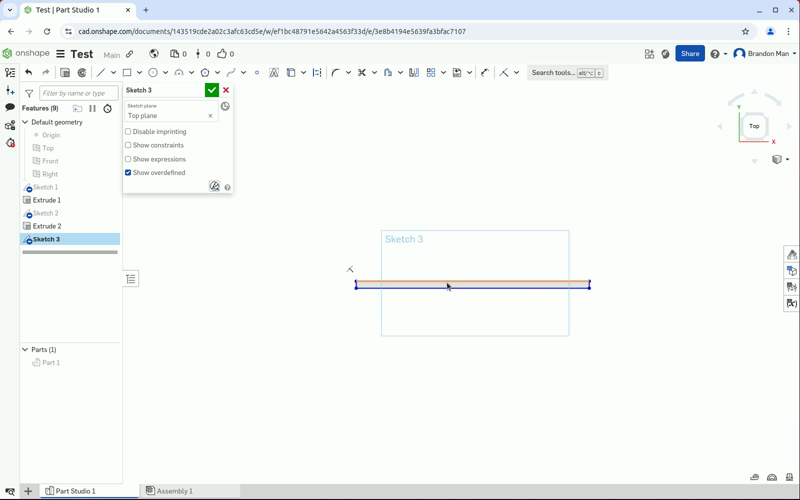
scroll(6)
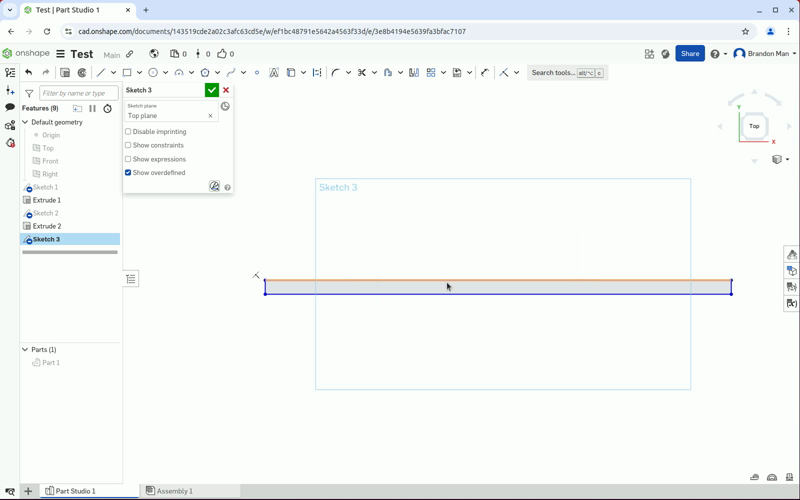
scroll(6)
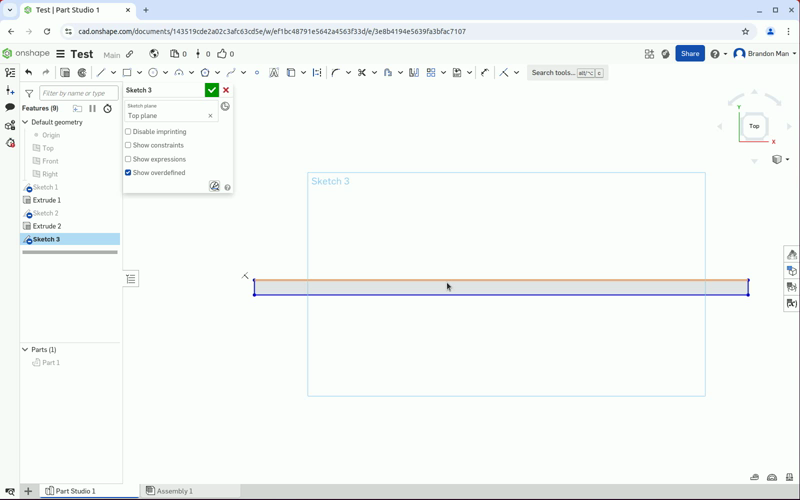
scroll(6)
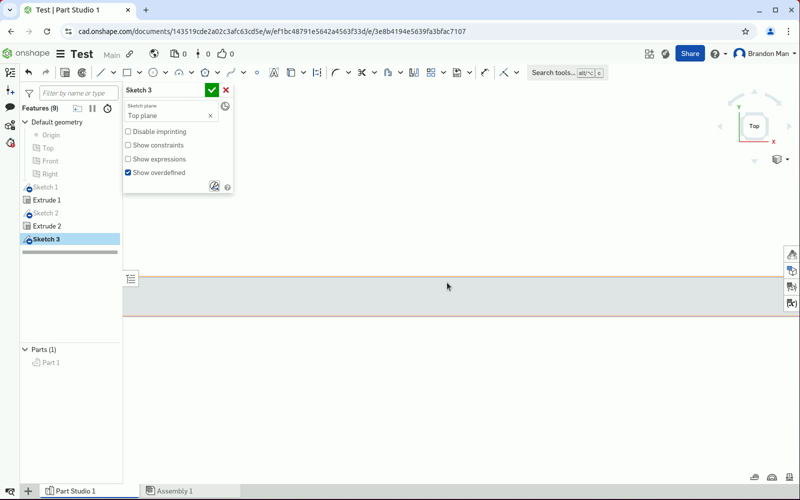
click(447, 282)
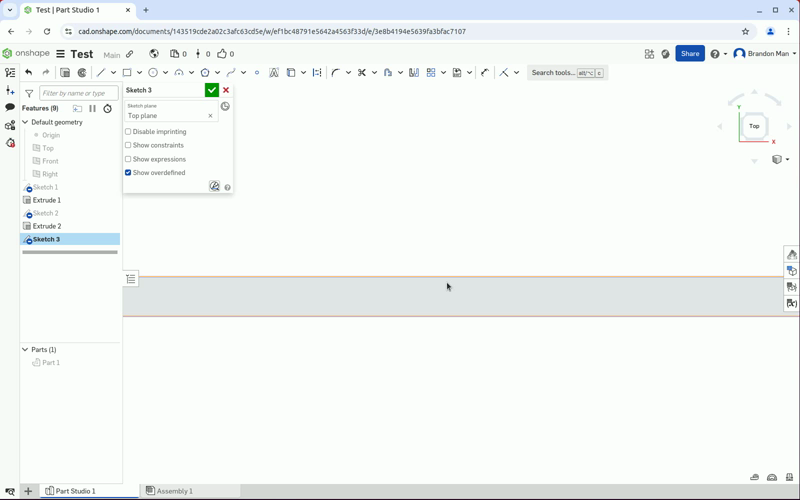
scroll(-6)
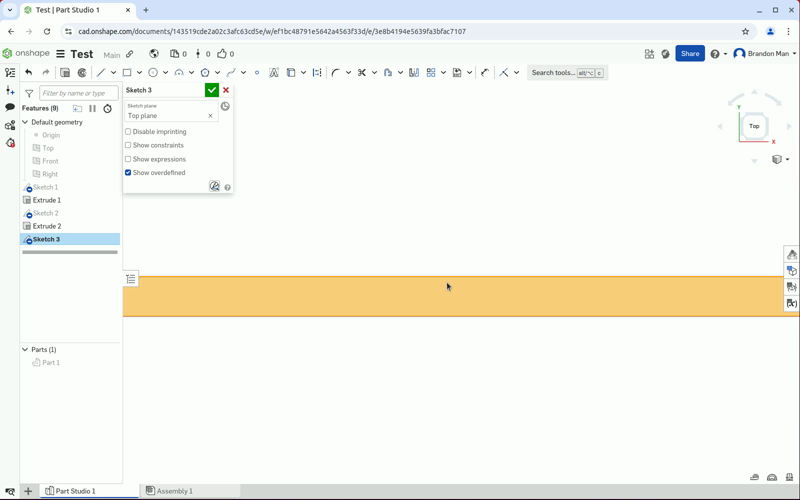
scroll(-6)
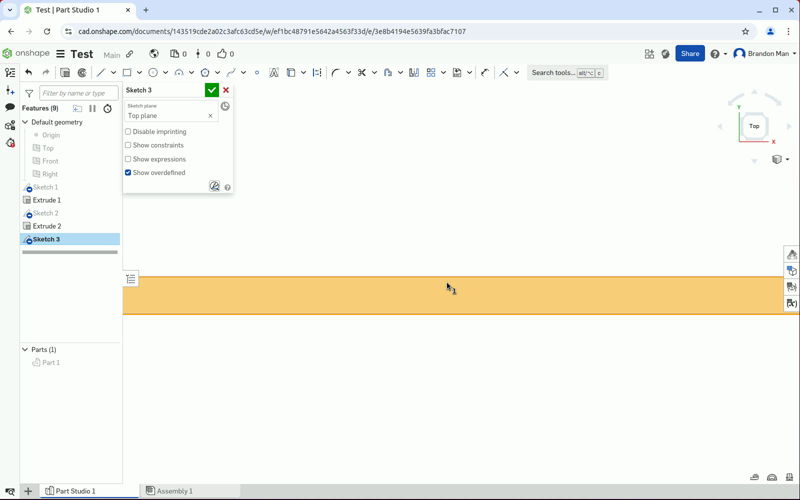
scroll(-6)
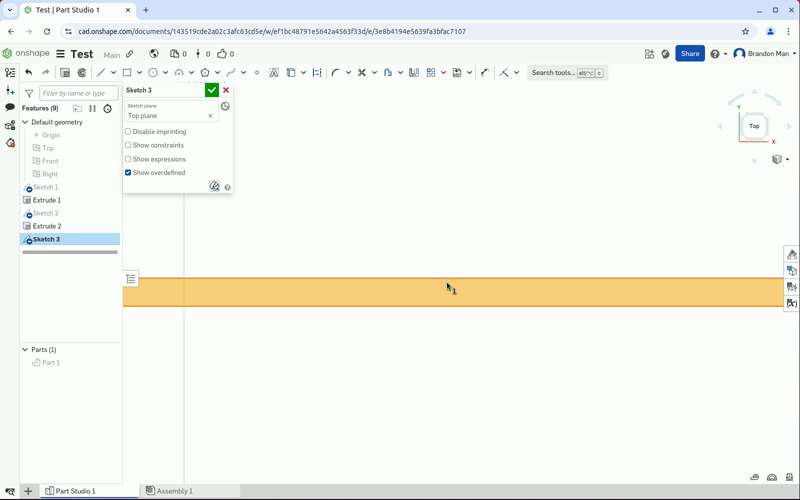
scroll(-6)
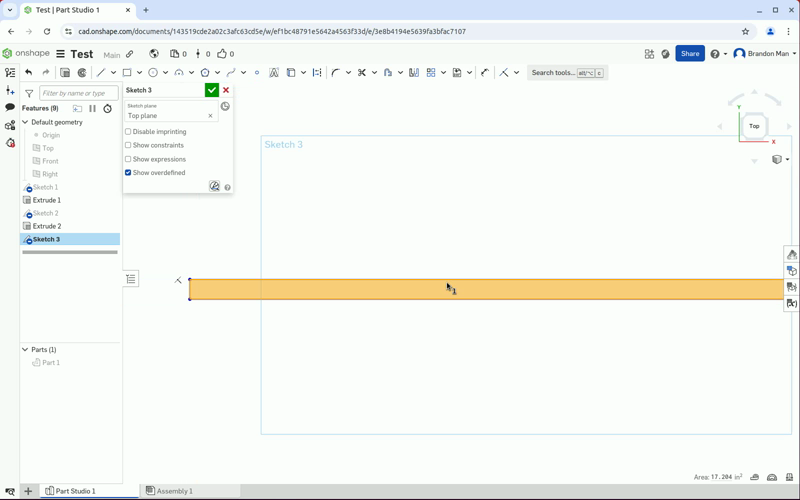
scroll(-6)
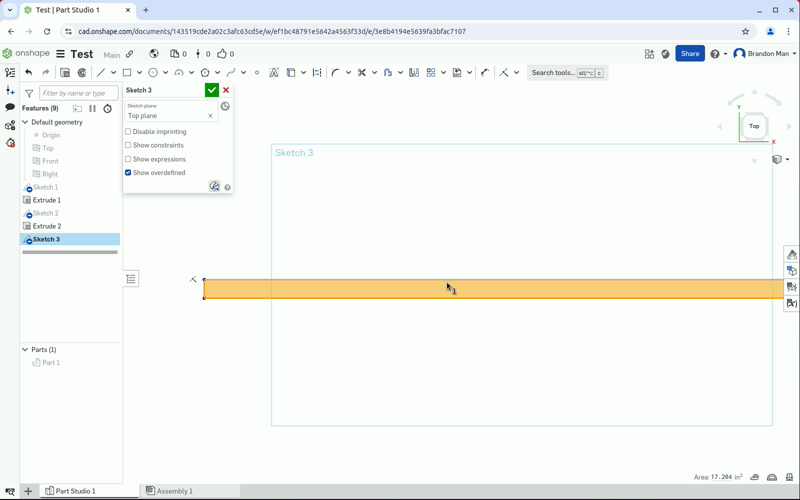
scroll(-6)
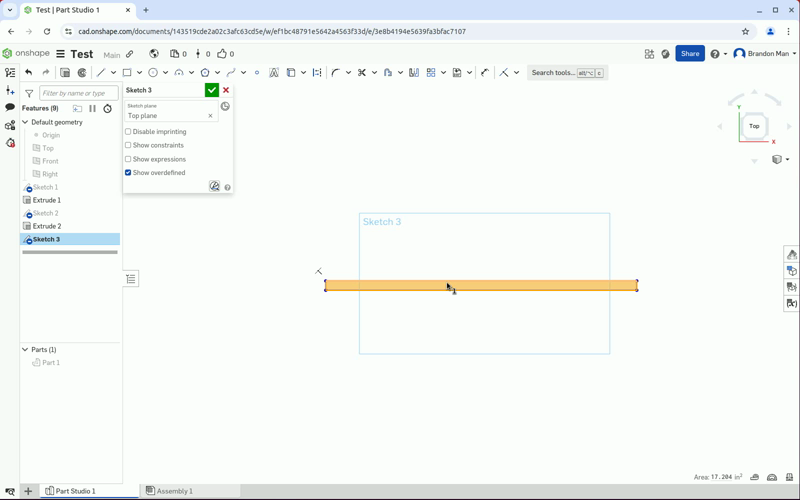
scroll(-6)
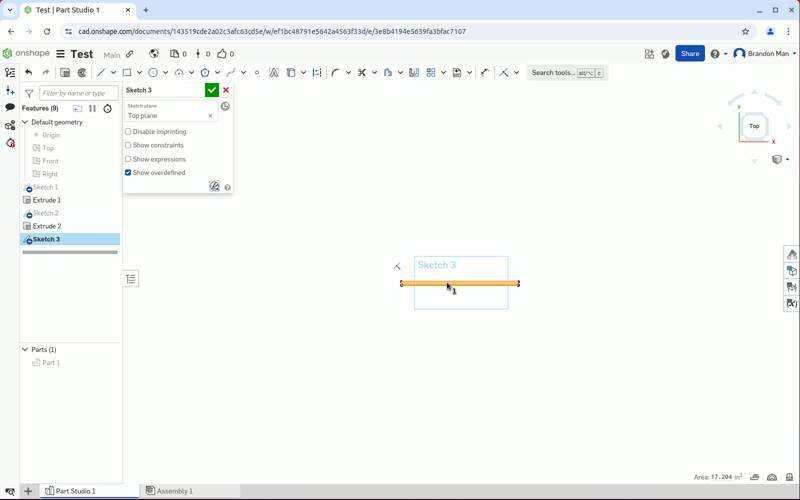
mouse_move(73, 352)
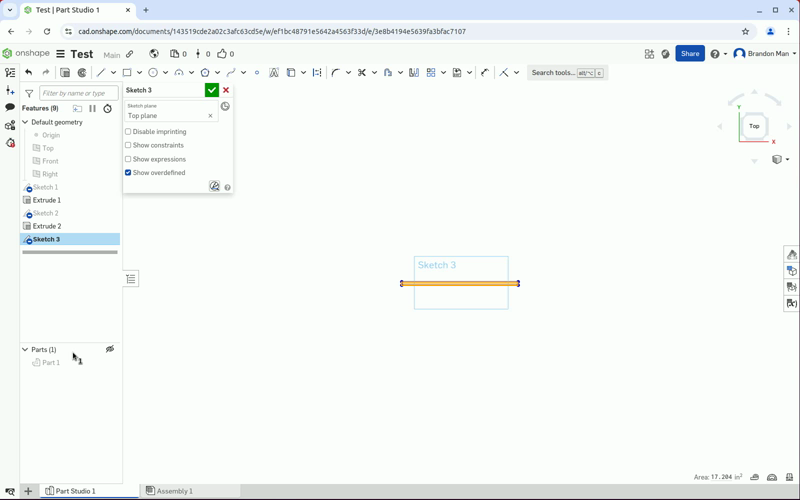
key(shift+y)
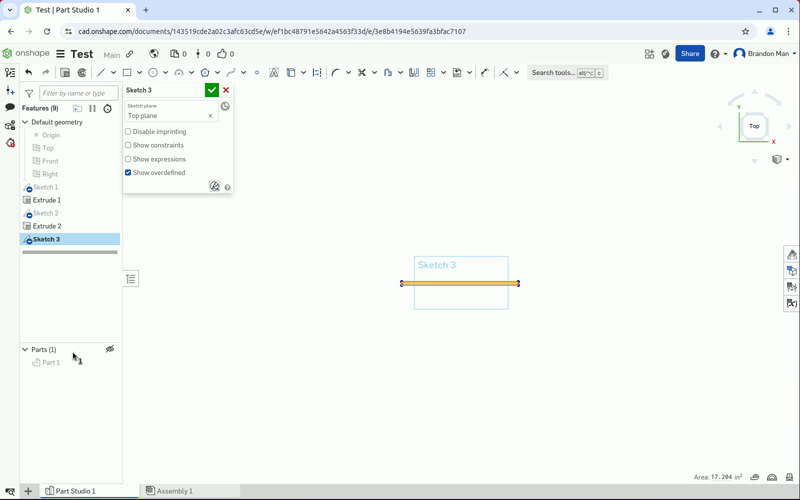
key(shift+e)
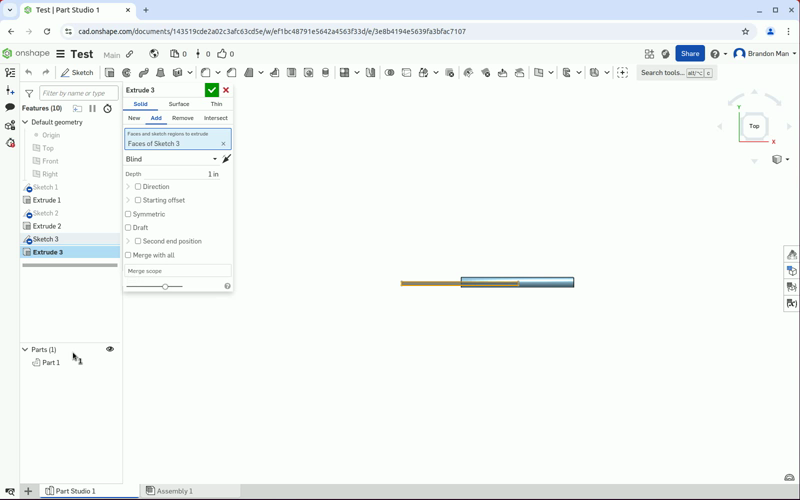
mouse_move(143, 106)
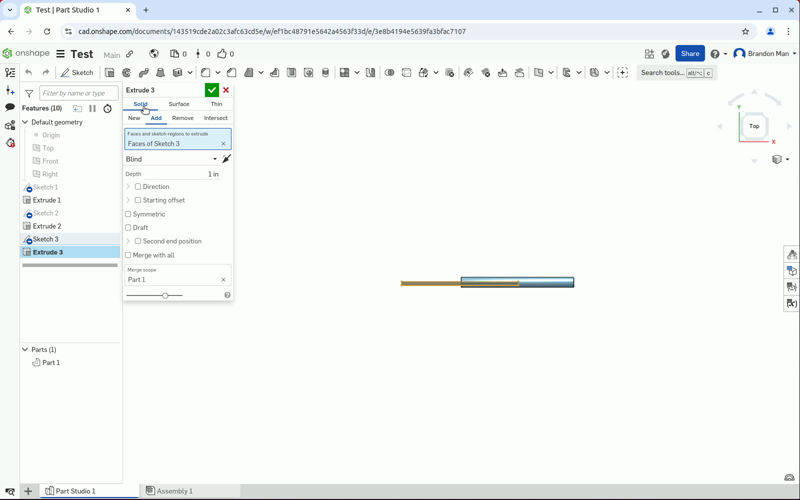
click(143, 106)
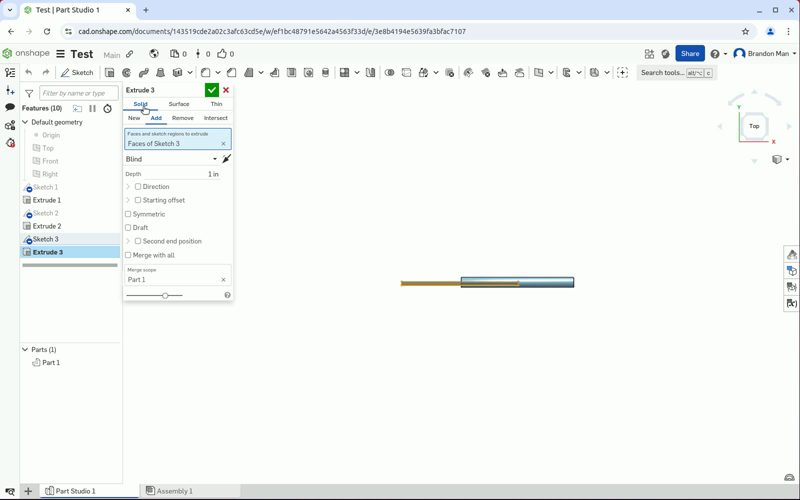
mouse_move(186, 120)
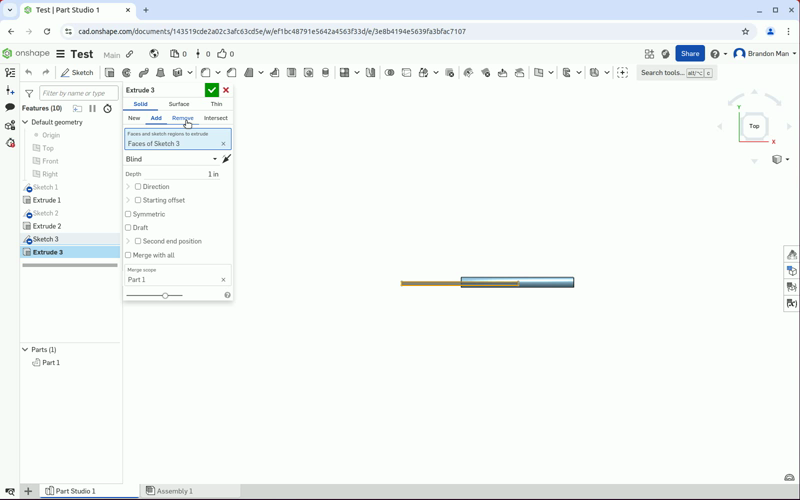
click(186, 120)
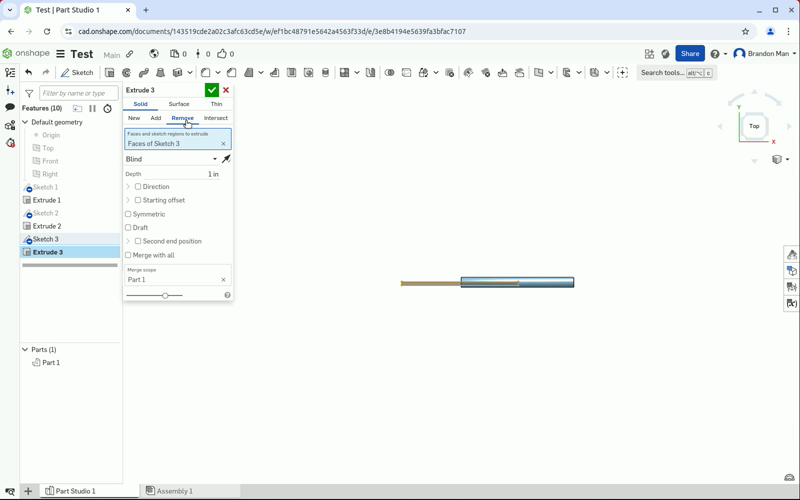
key(tab, 4)
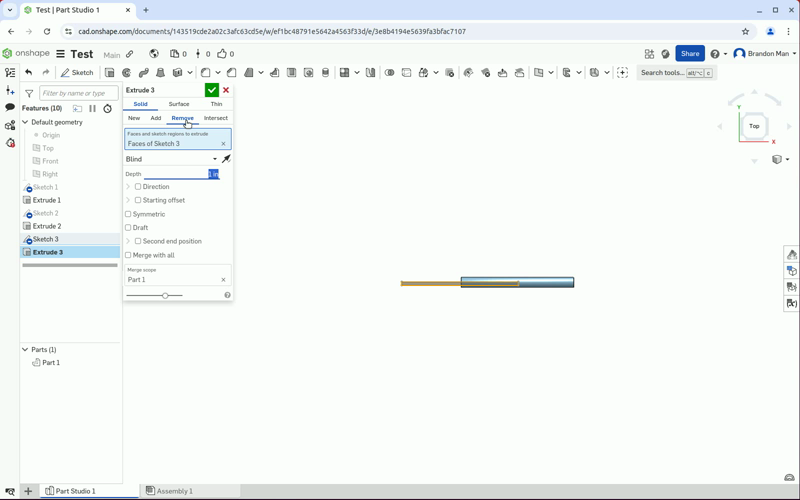
text(-1.926)
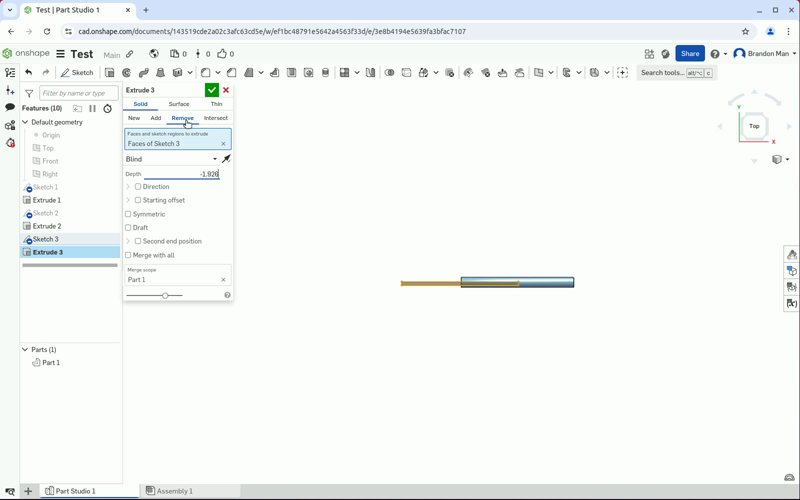
key(tab, 6)
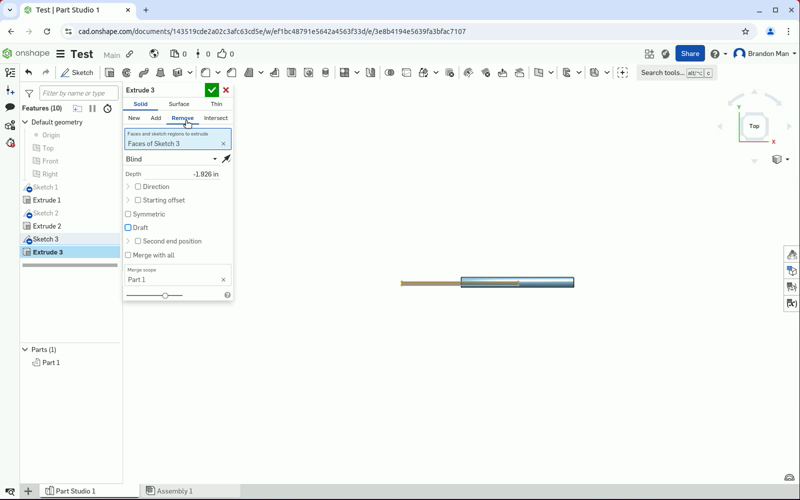
key(space)
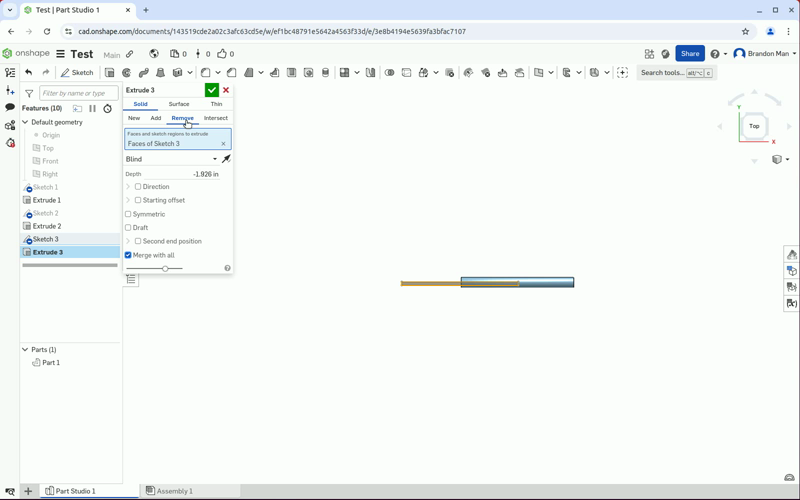
key(enter)
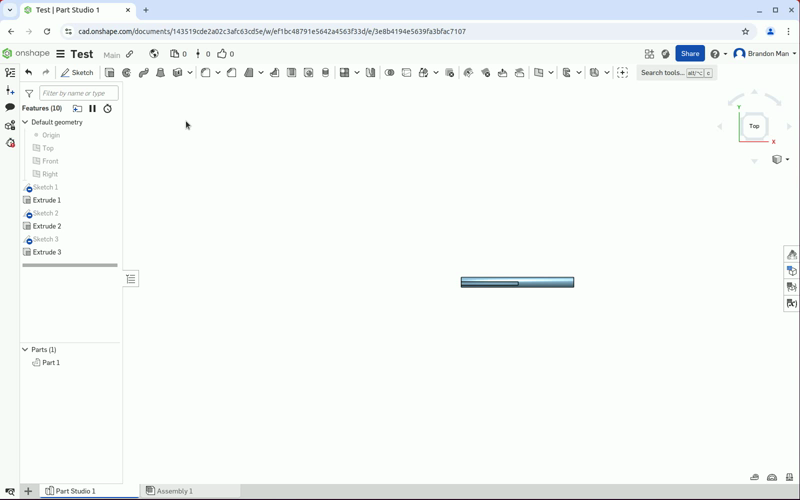
key(shift+h)
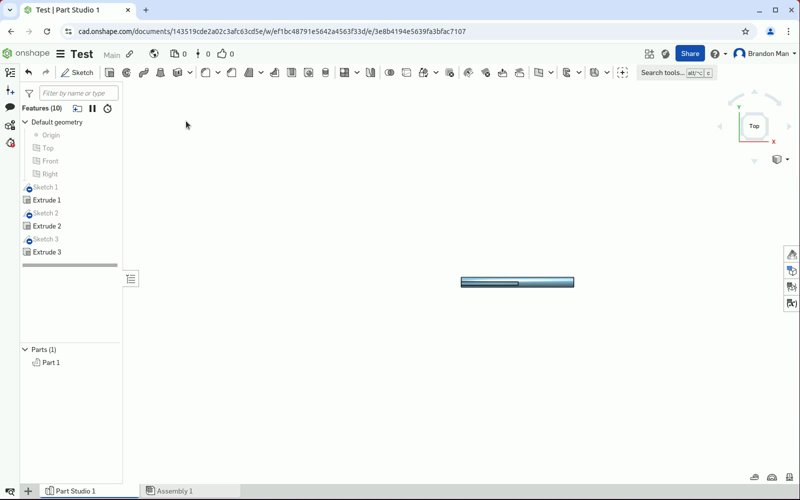
key(shift+h)
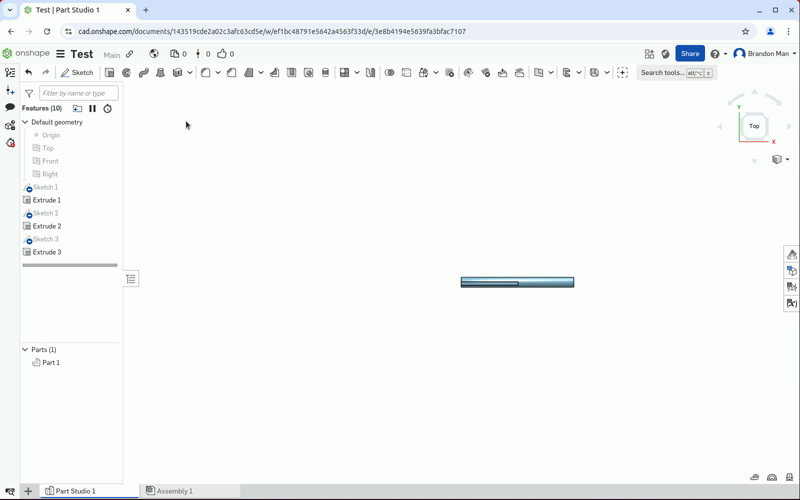
mouse_move(73, 189)
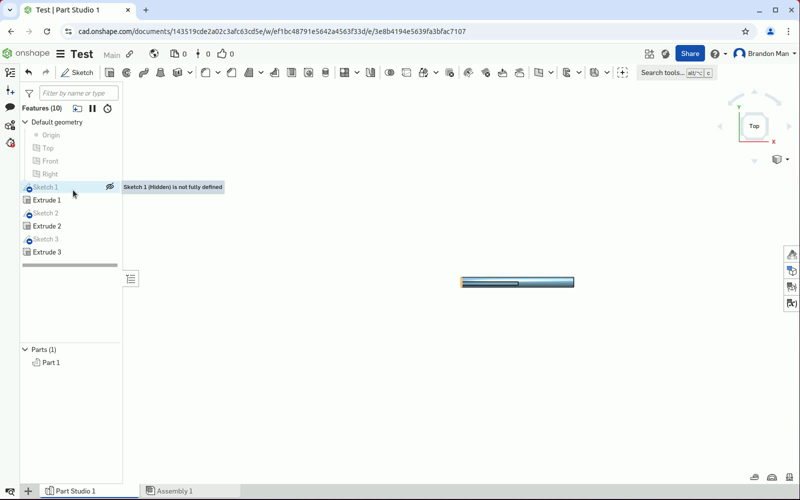
click(73, 189)
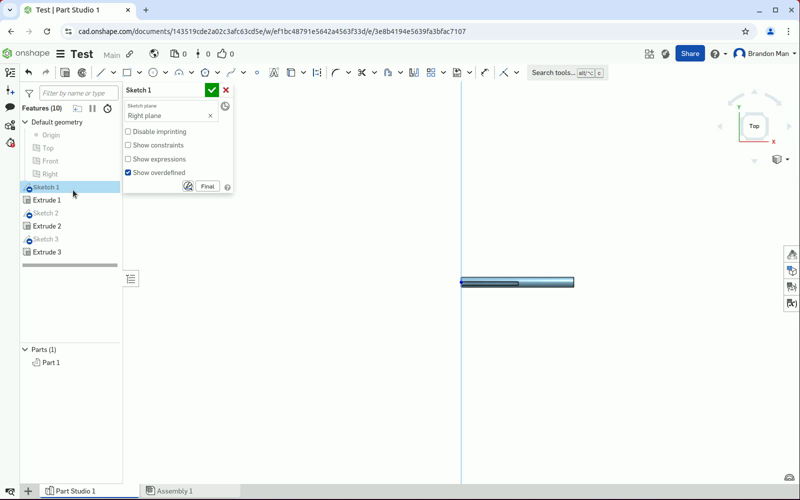
mouse_move(229, 92)
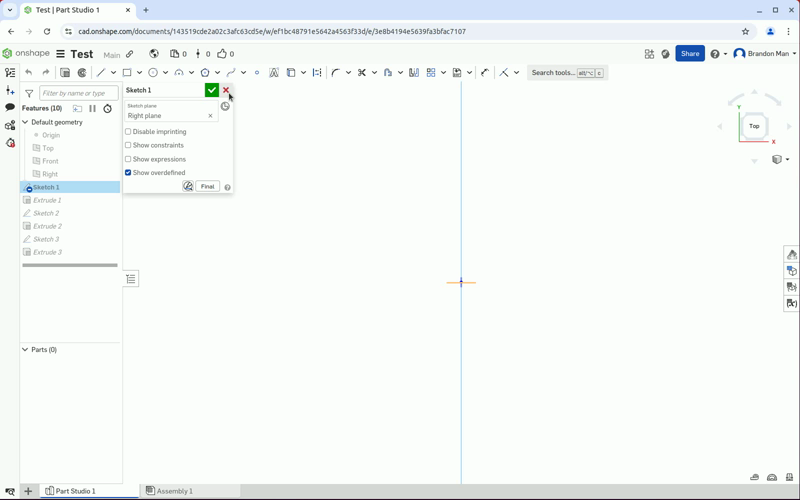
click(229, 92)
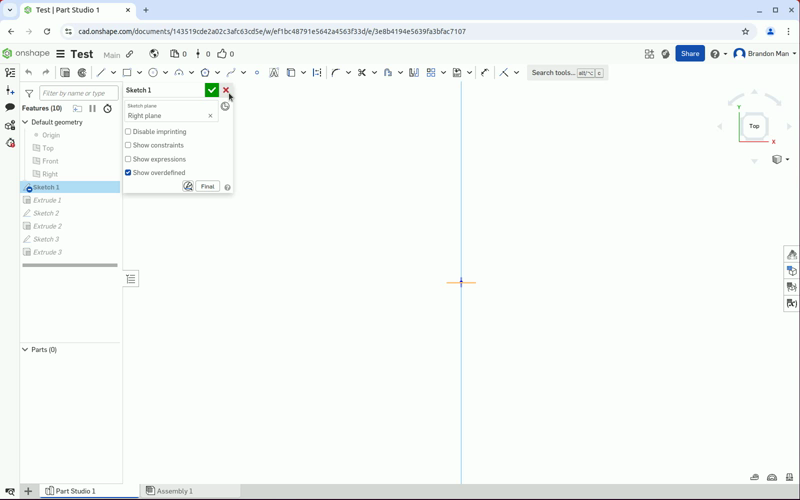
key(shift+s)
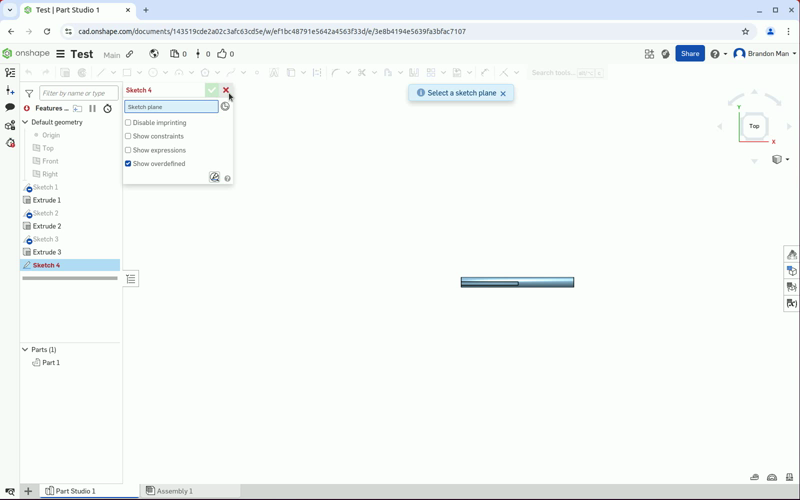
mouse_move(73, 150)
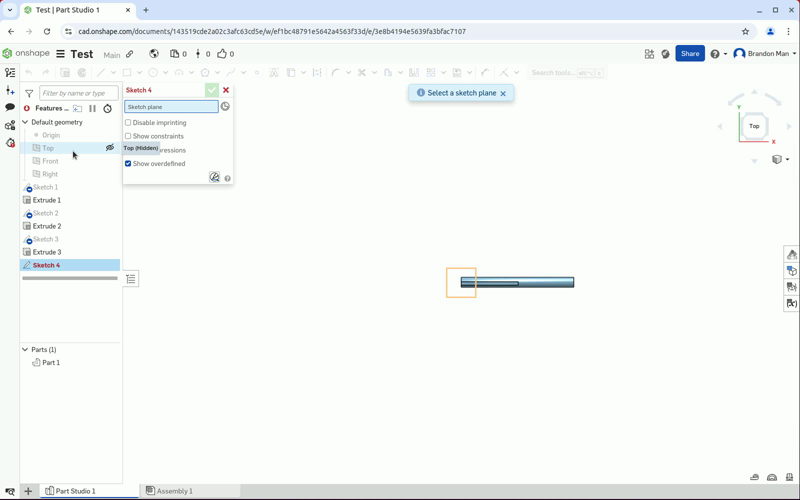
click(73, 150)
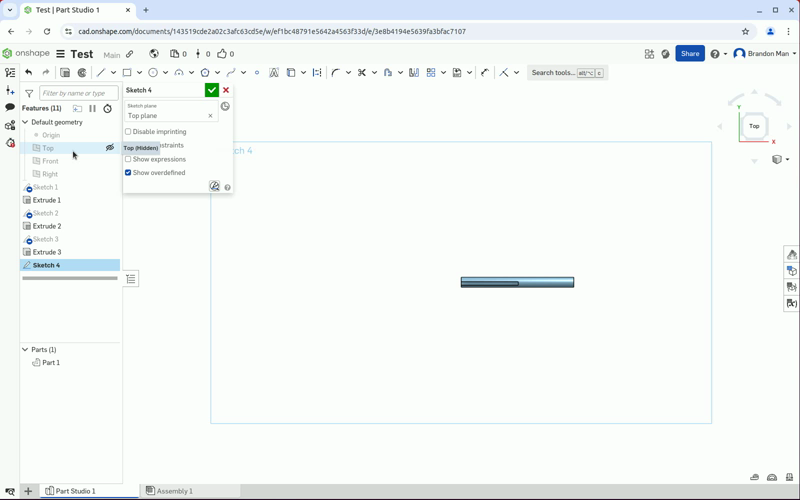
mouse_move(73, 352)
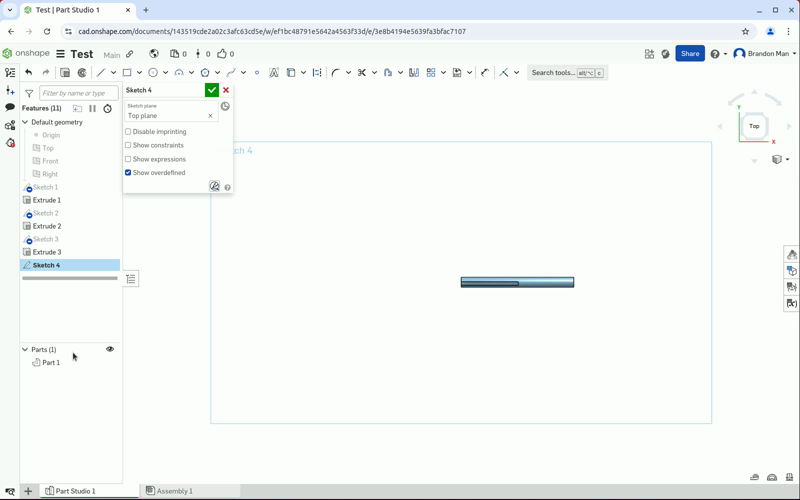
key(y)
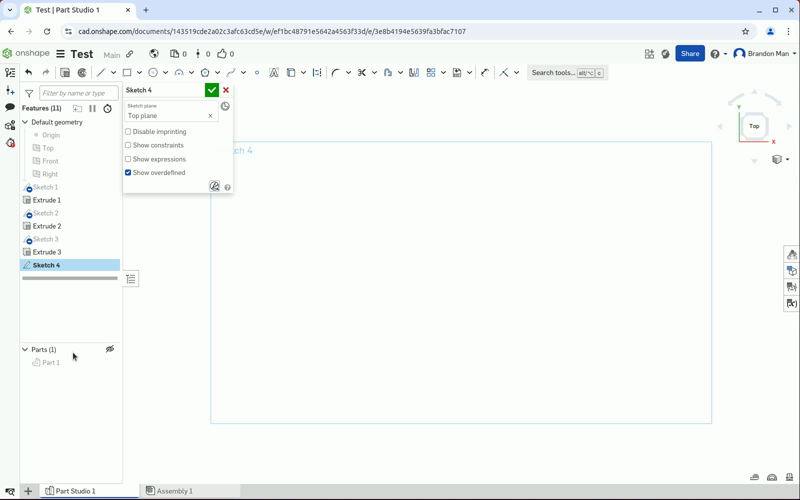
key(c)
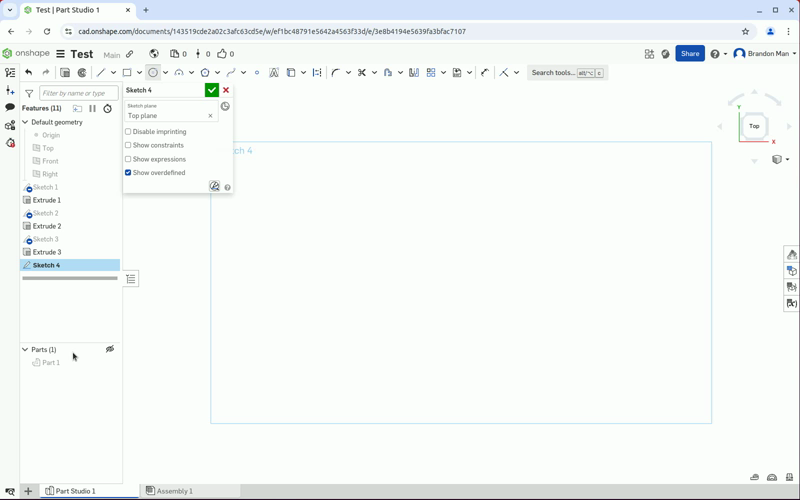
key_down(shift)
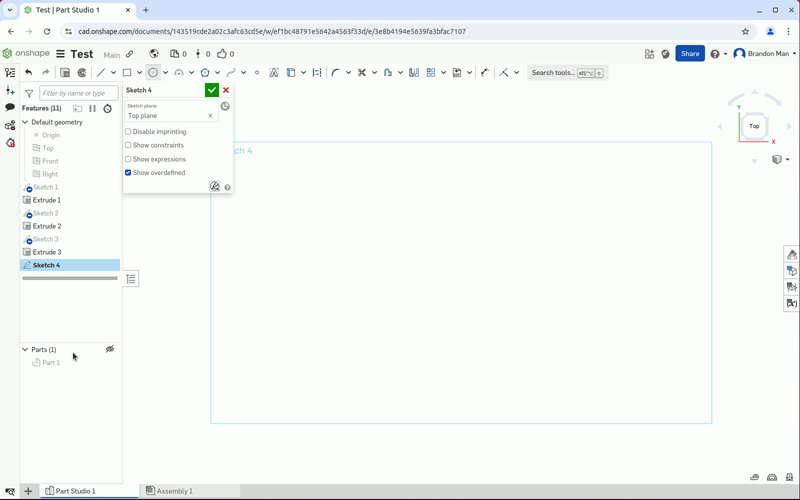
mouse_move(552, 282)
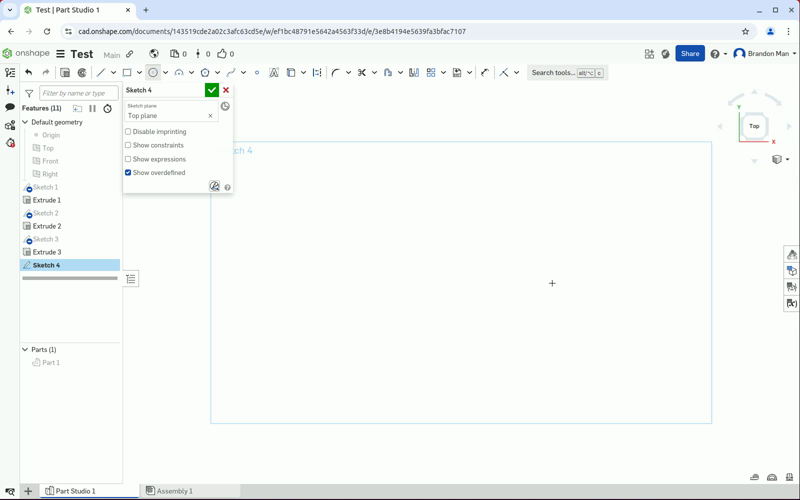
click(552, 282)
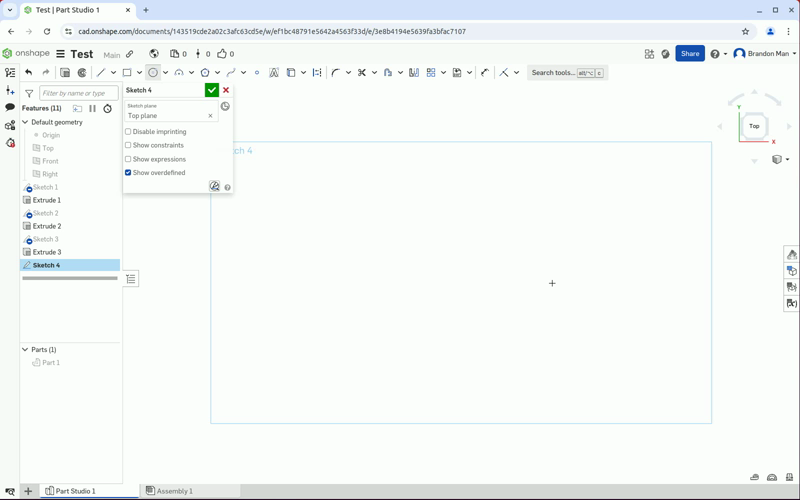
key_up(shift)
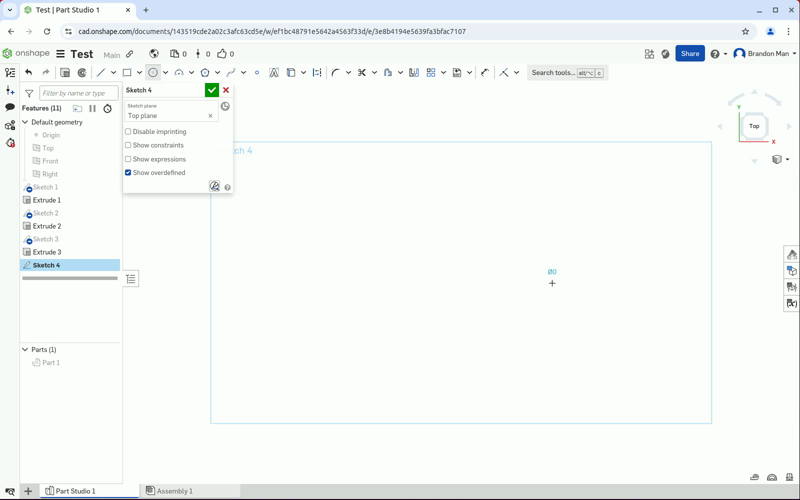
mouse_move(553, 282)
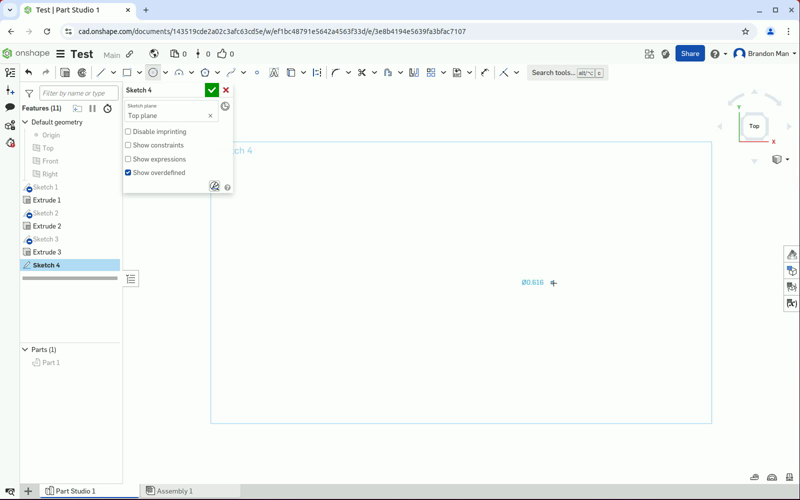
scroll(6)
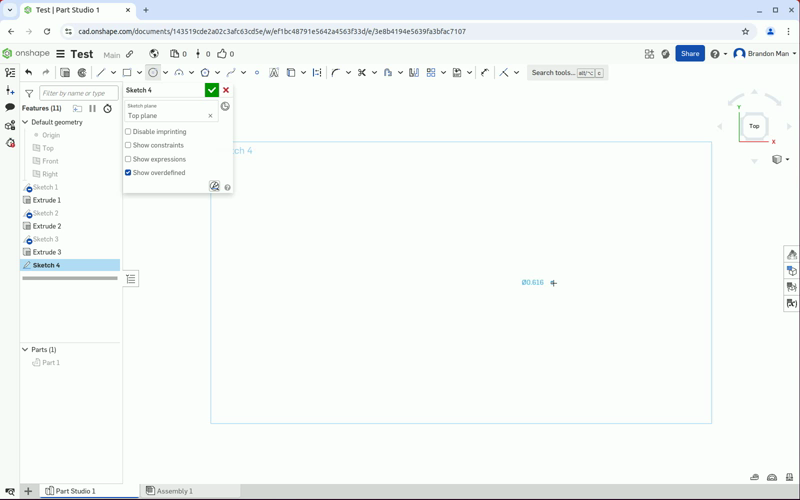
scroll(6)
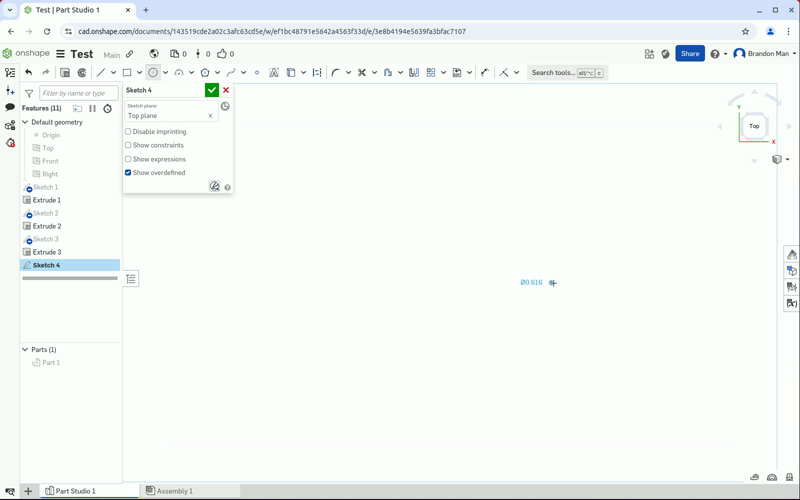
scroll(6)
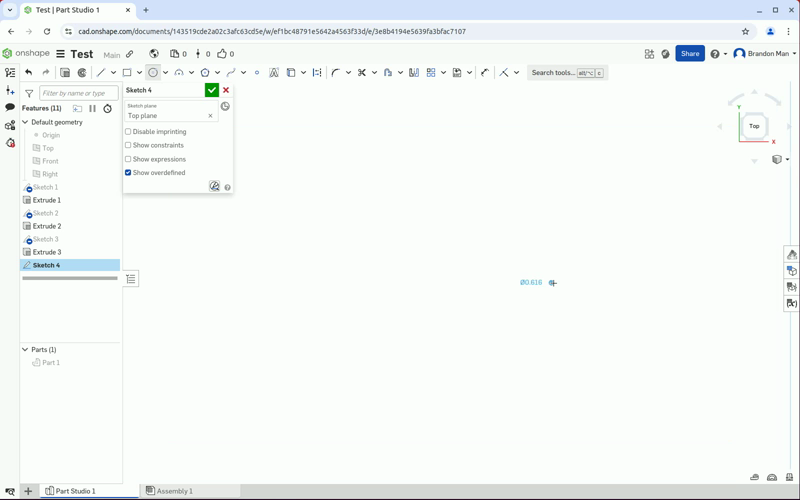
scroll(6)
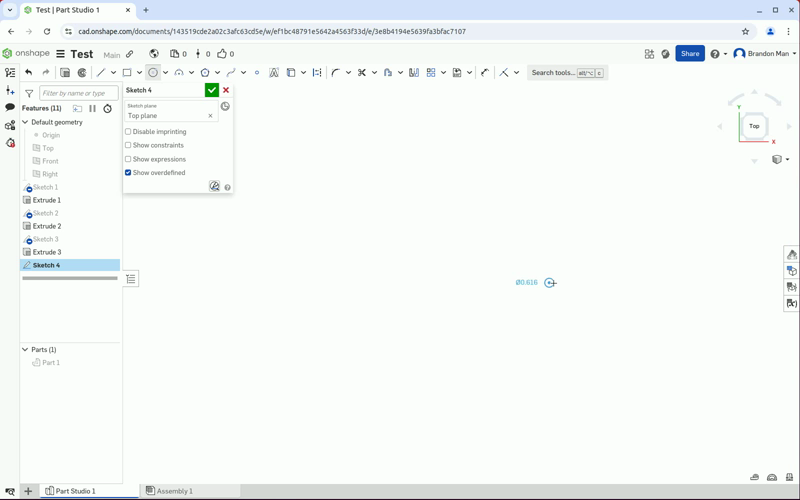
scroll(6)
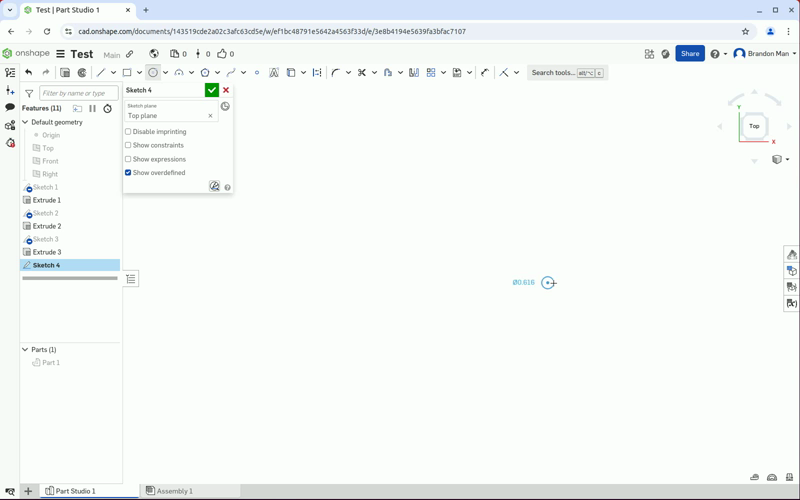
scroll(6)
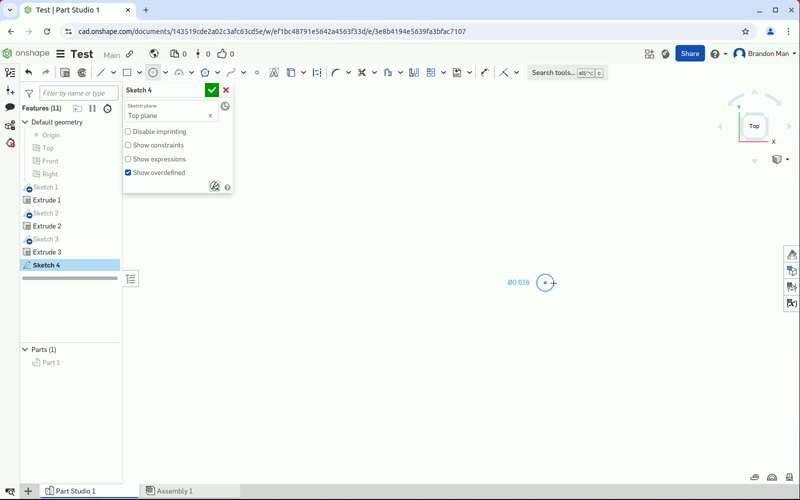
scroll(6)
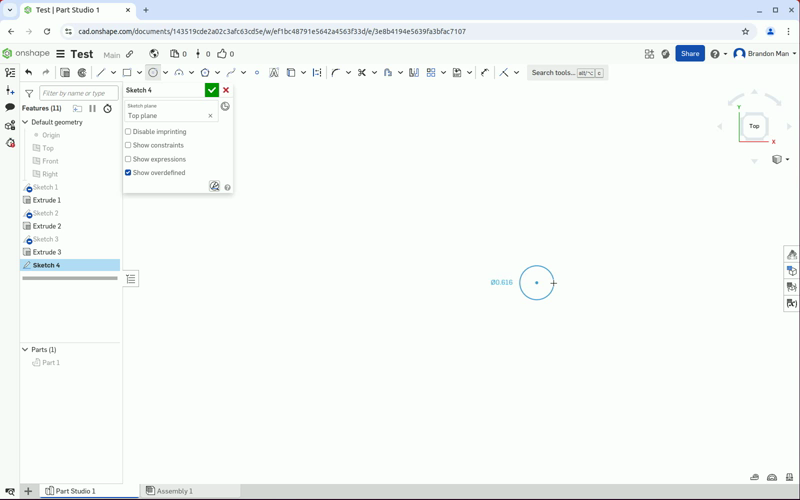
click(553, 282)
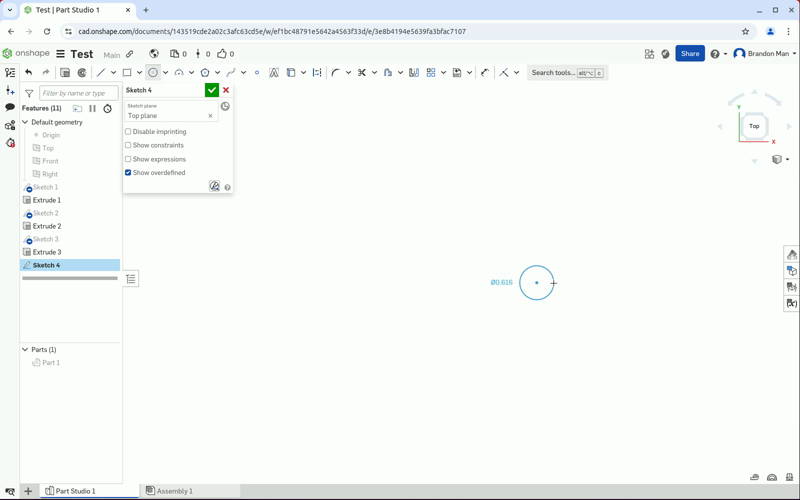
scroll(-6)
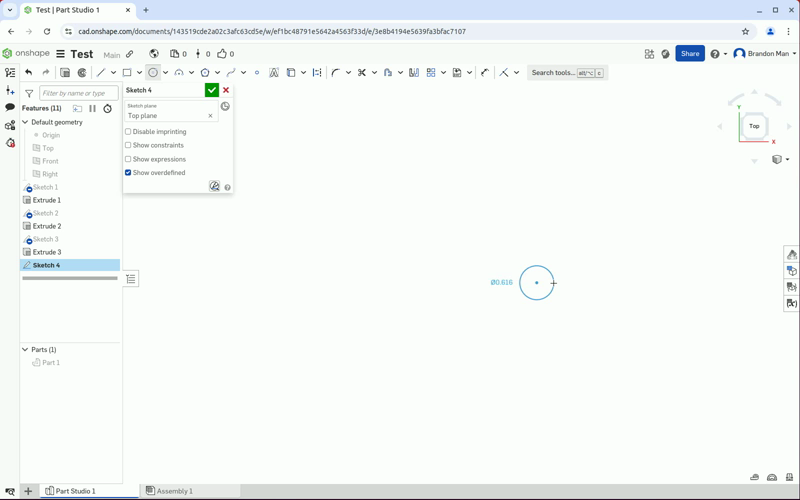
scroll(-6)
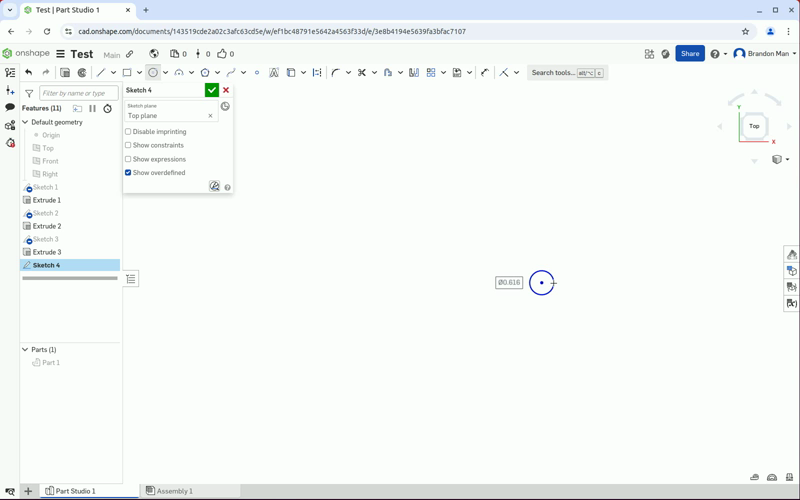
scroll(-6)
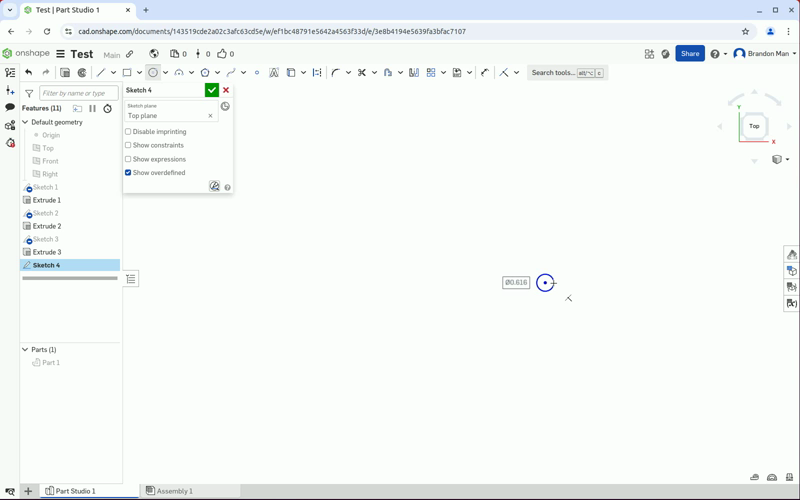
scroll(-6)
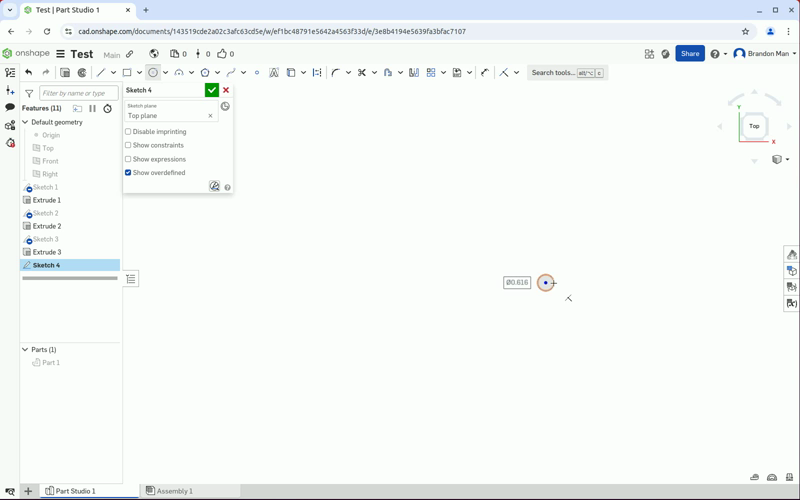
scroll(-6)
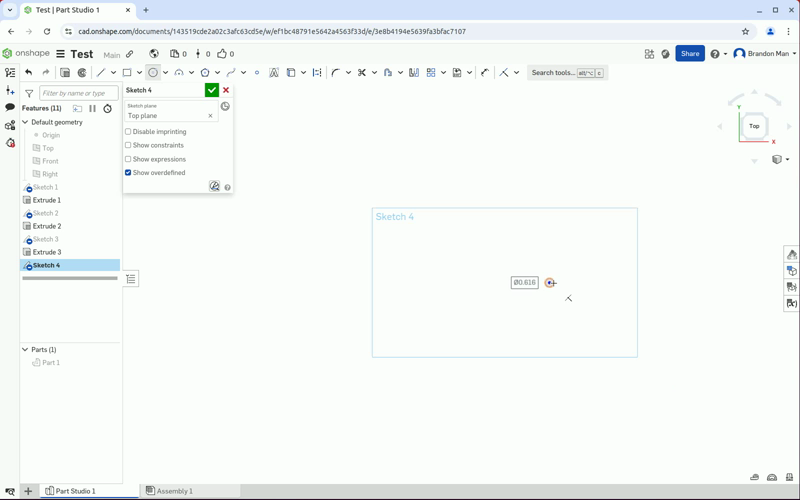
scroll(-6)
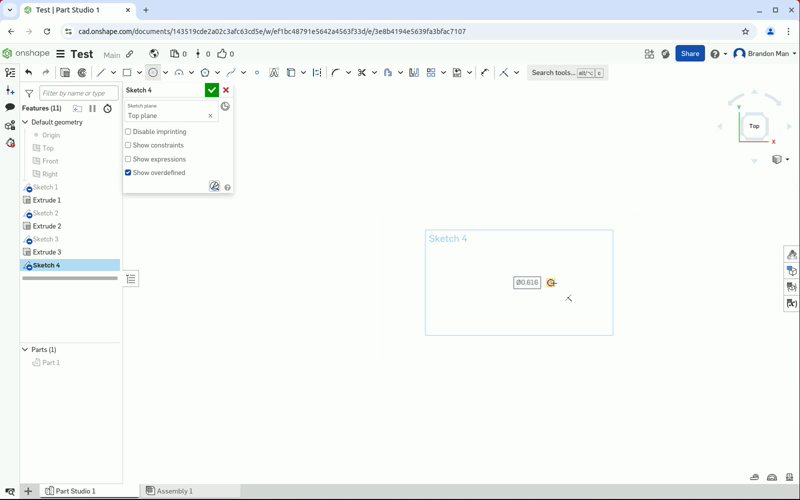
scroll(-6)
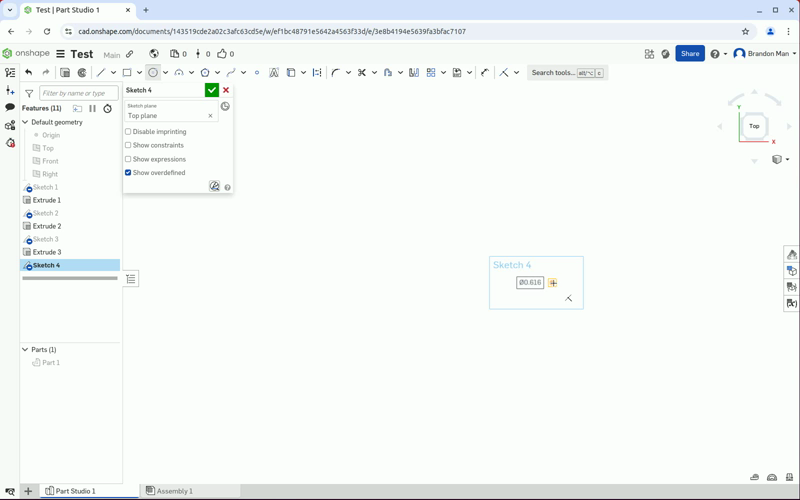
key(esc)
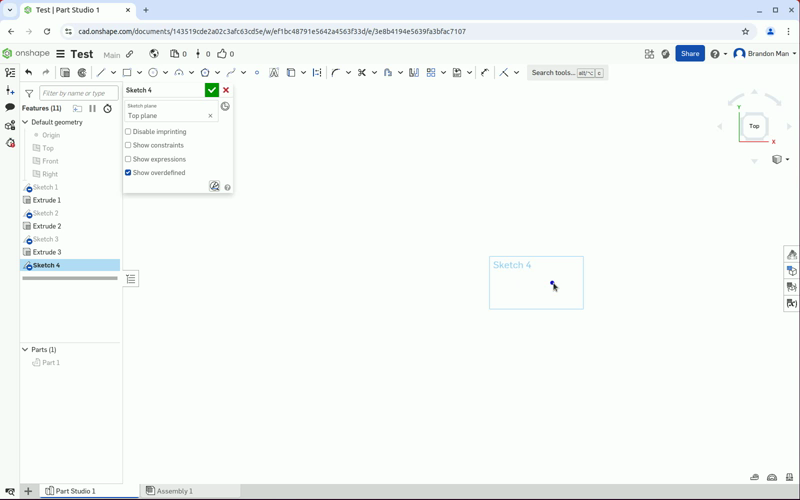
mouse_move(553, 282)
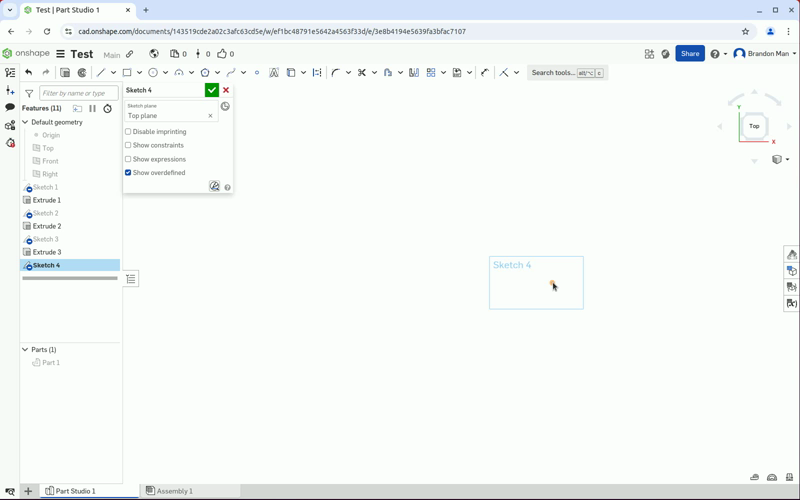
scroll(6)
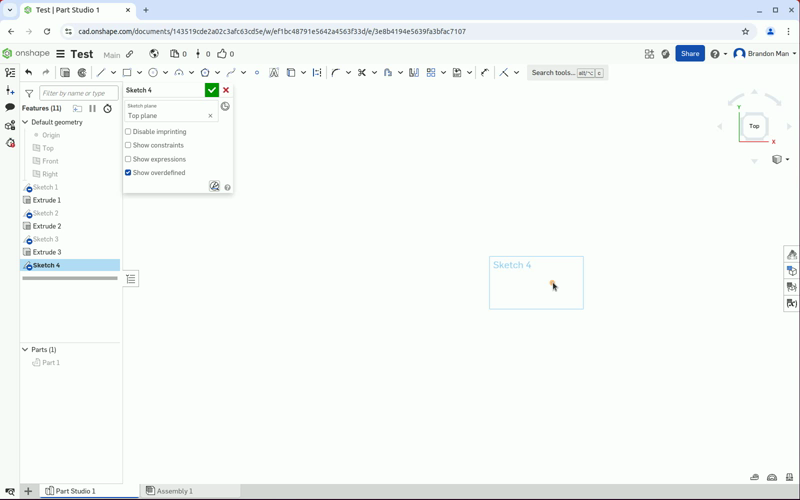
scroll(6)
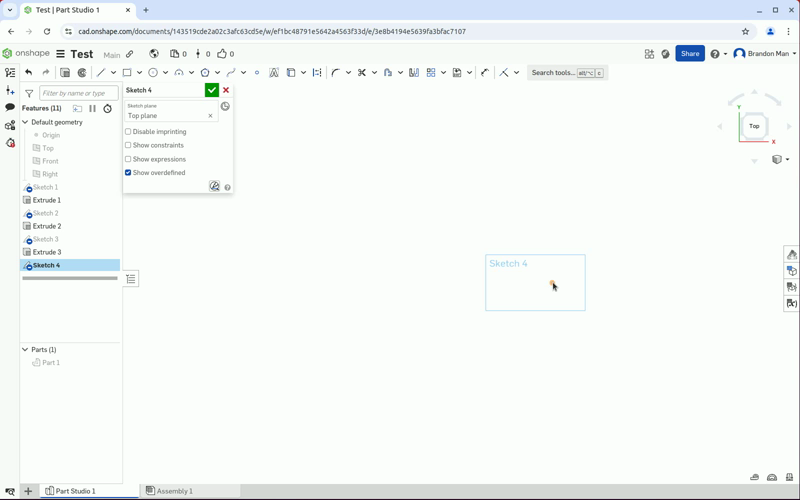
scroll(6)
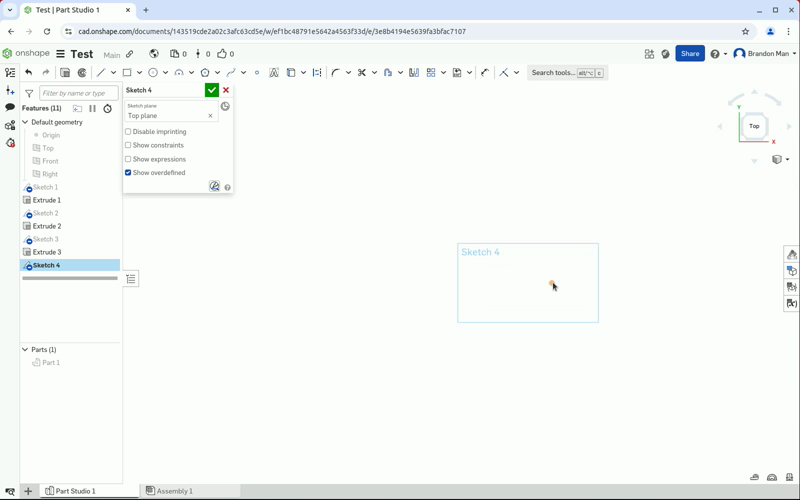
scroll(6)
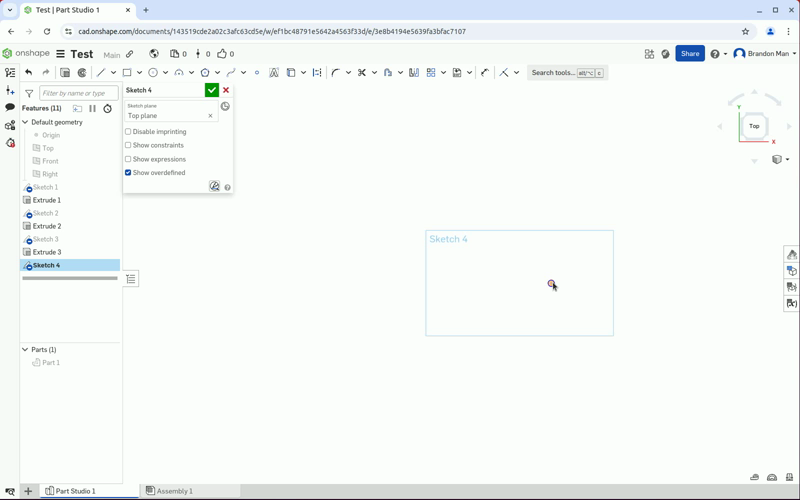
scroll(6)
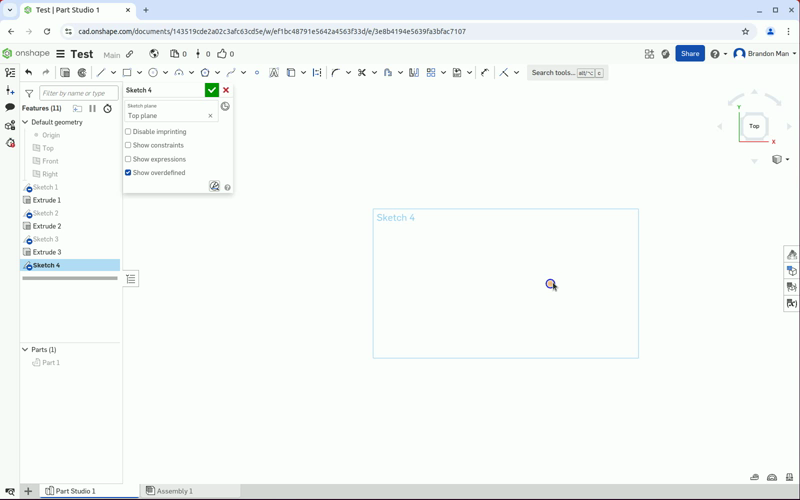
scroll(6)
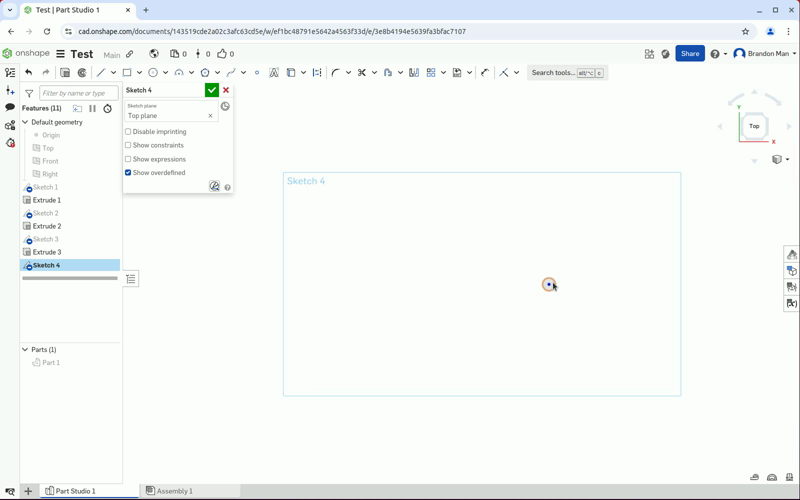
scroll(6)
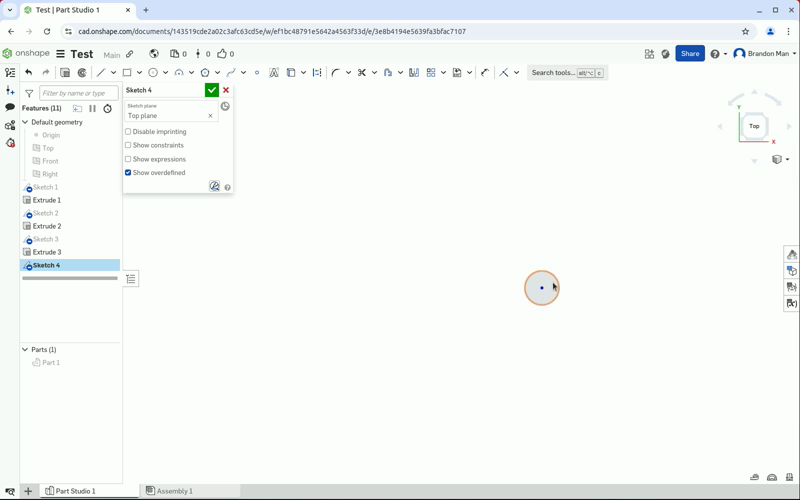
click(553, 282)
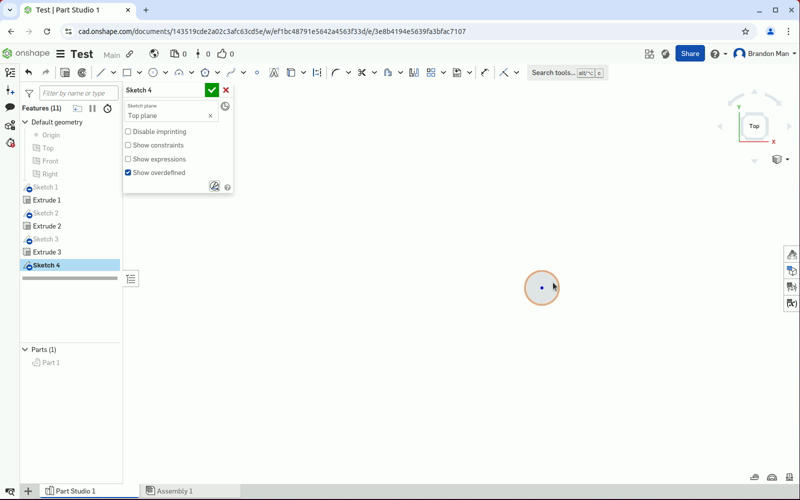
scroll(-6)
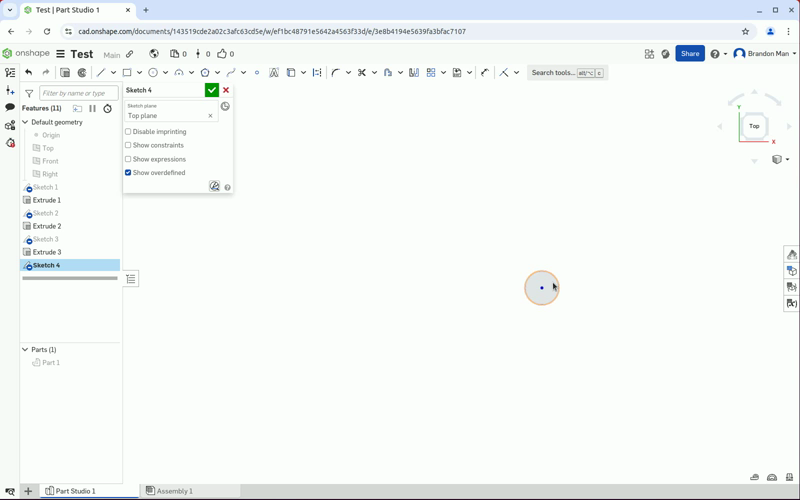
scroll(-6)
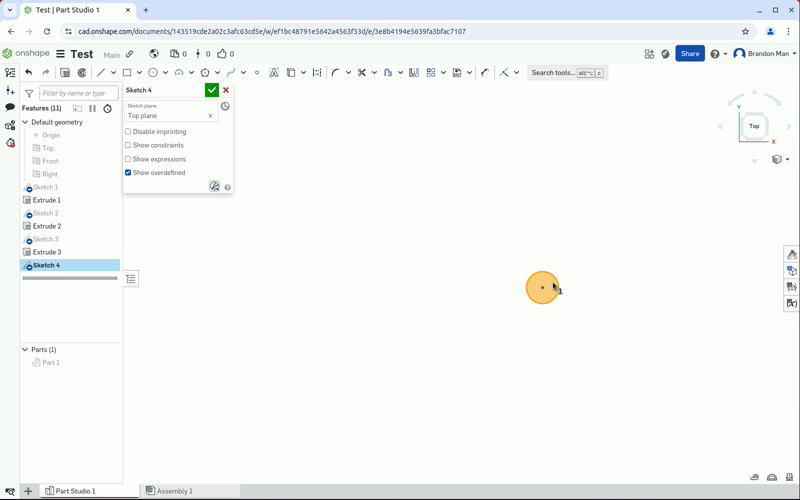
scroll(-6)
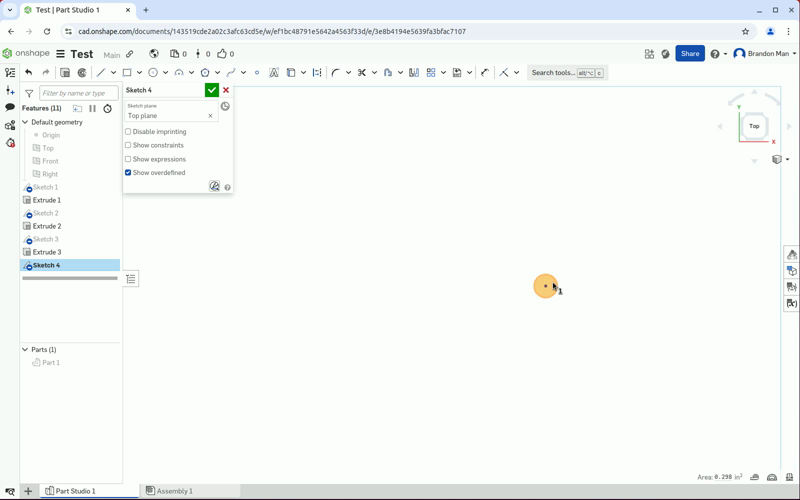
scroll(-6)
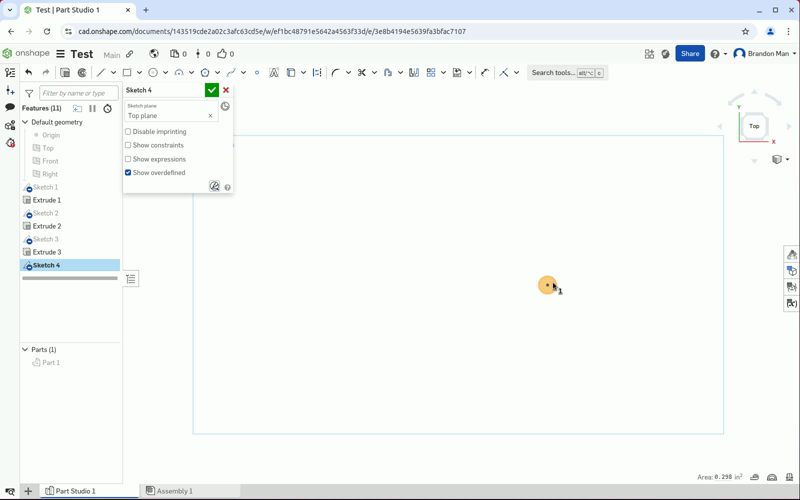
scroll(-6)
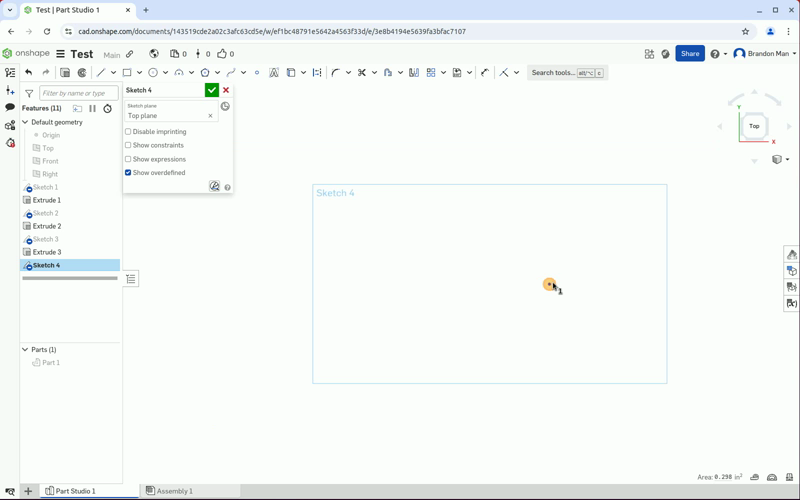
scroll(-6)
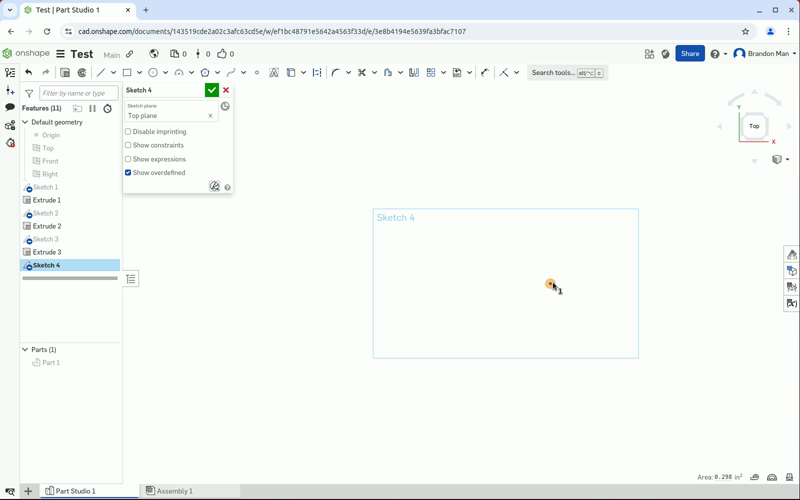
scroll(-6)
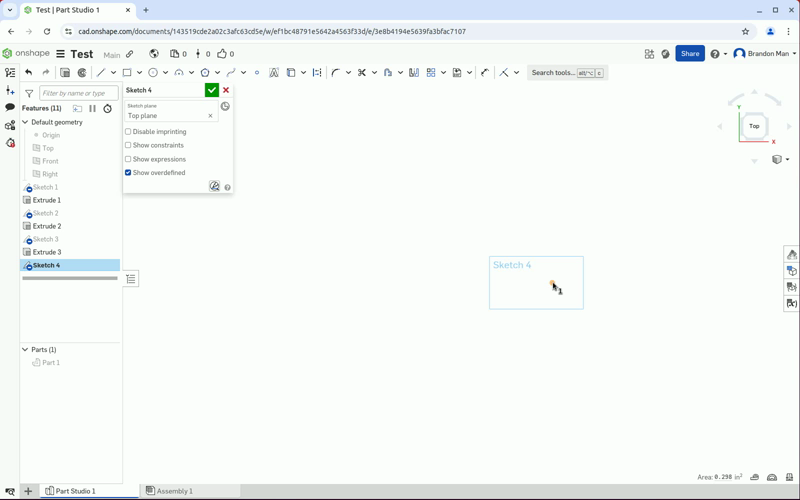
mouse_move(73, 352)
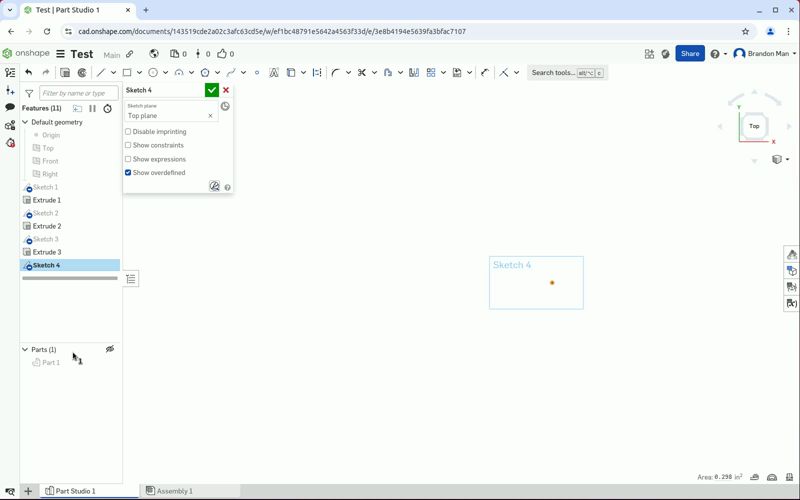
key(shift+y)
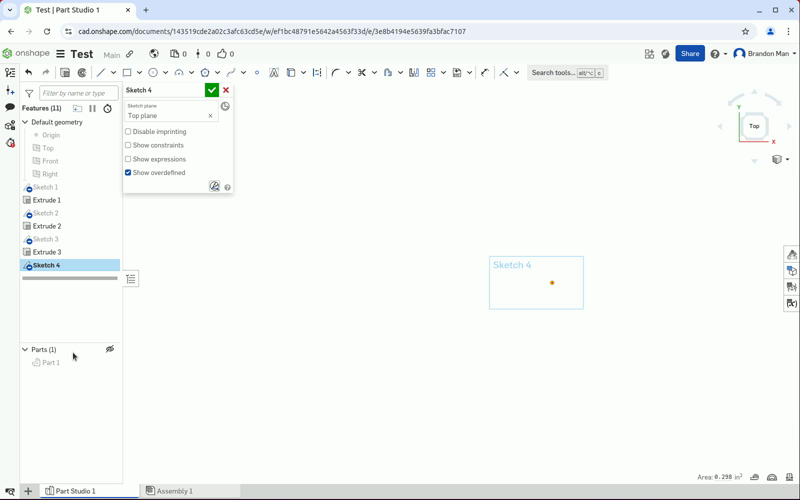
key(shift+e)
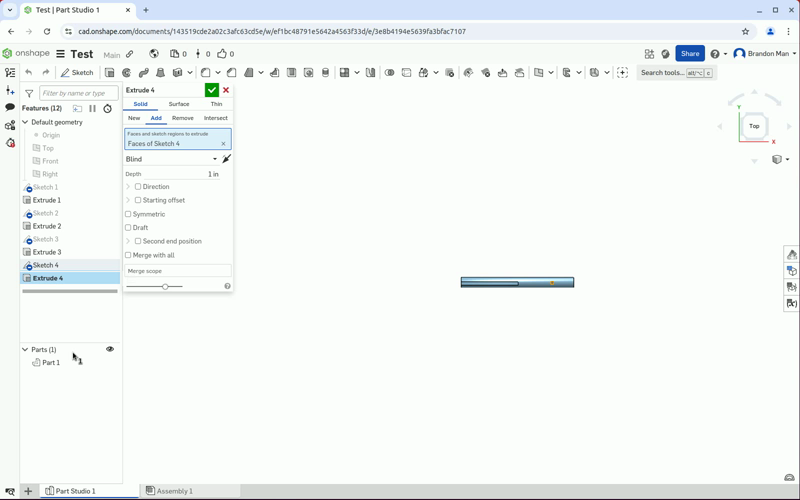
mouse_move(143, 106)
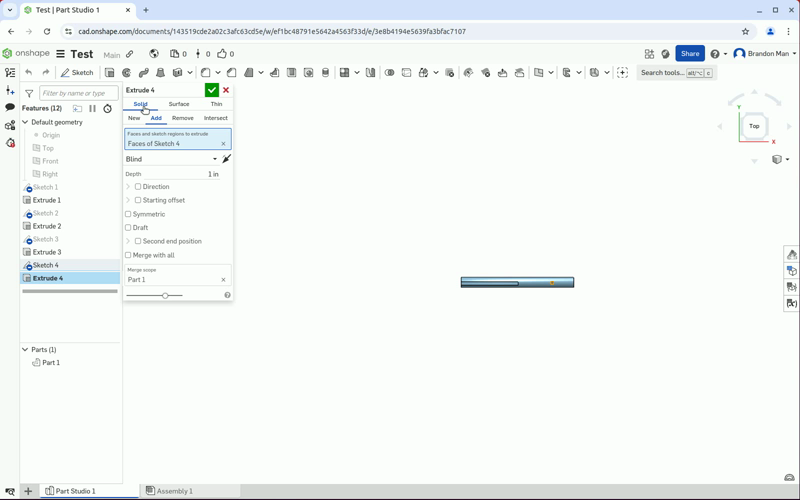
click(143, 106)
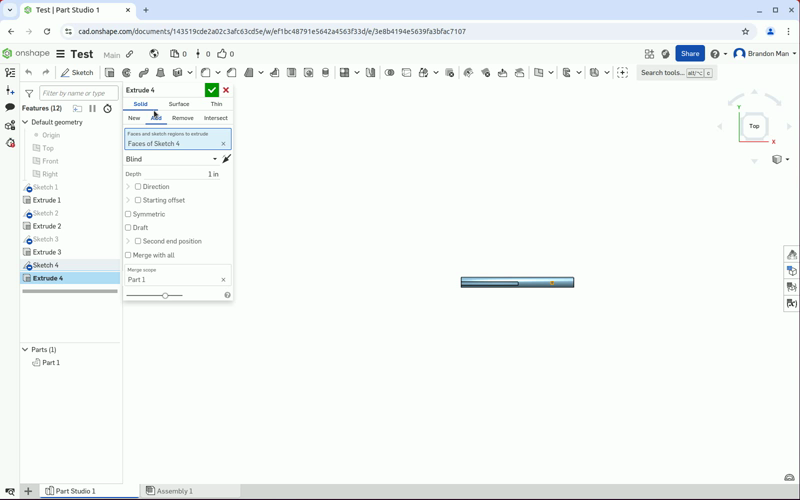
mouse_move(186, 120)
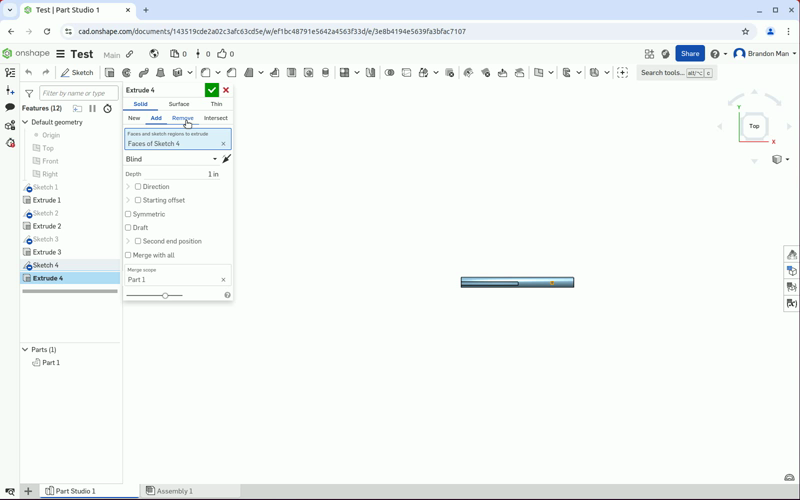
click(186, 120)
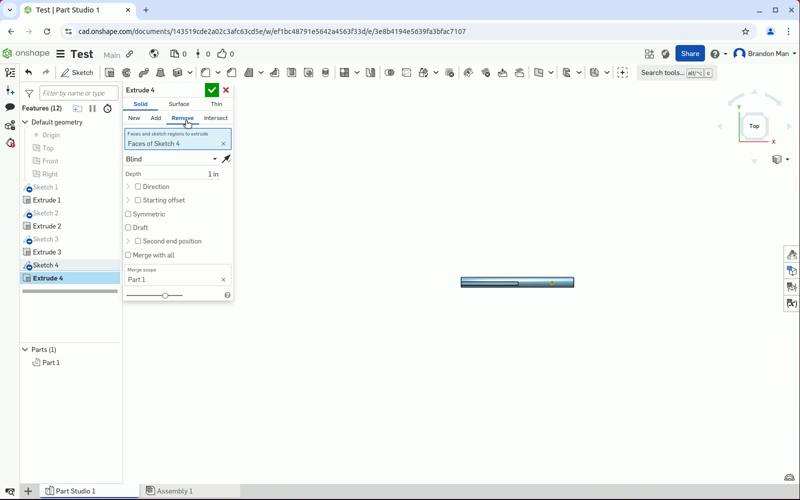
key(tab, 4)
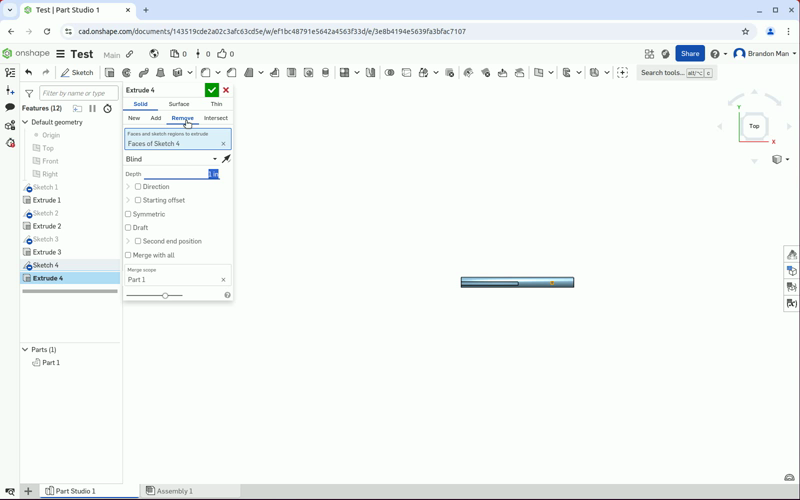
text(1.926)
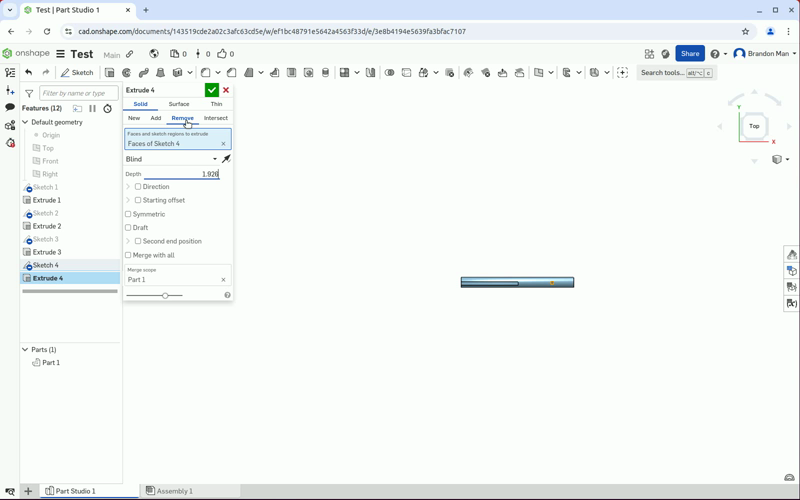
key(tab, 6)
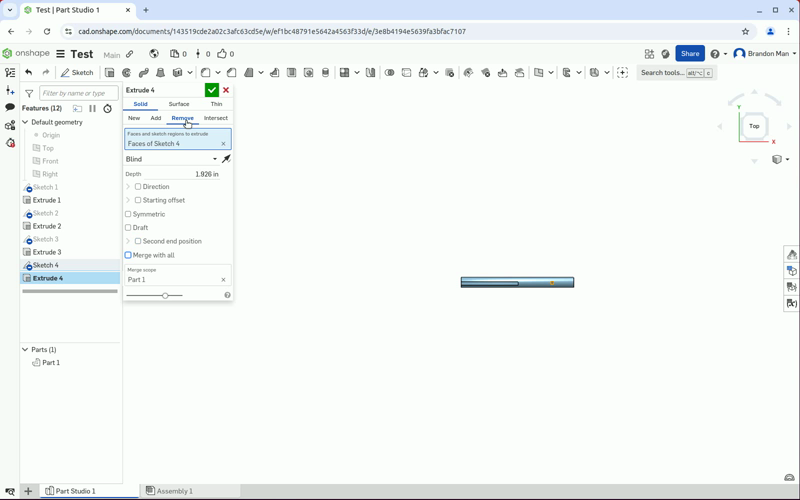
key(space)
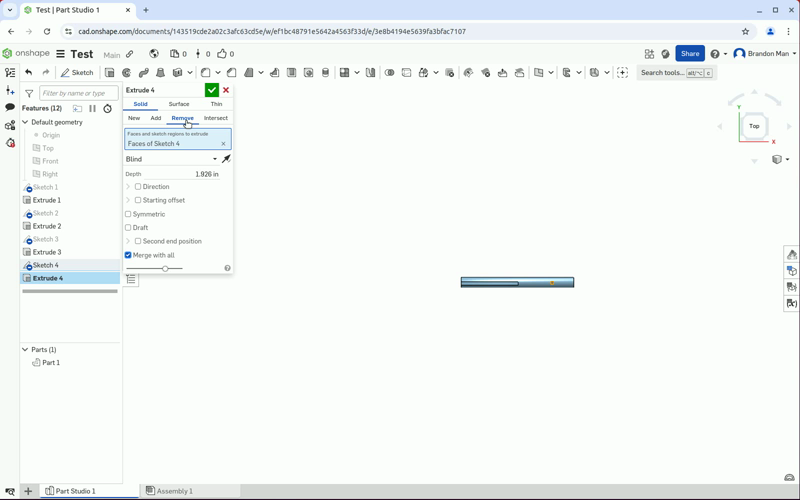
key(enter)
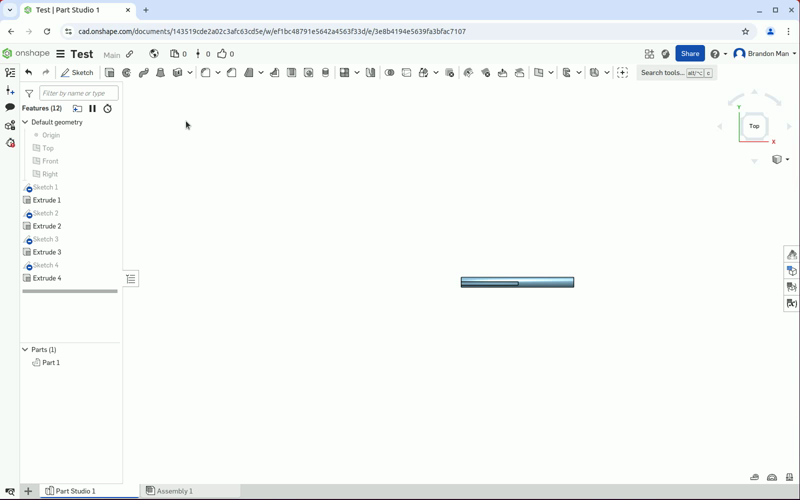
key(shift+h)
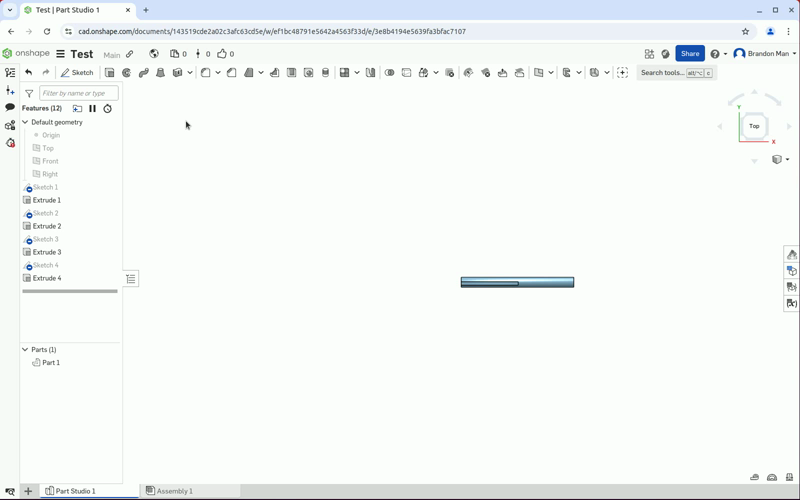
key(shift+h)
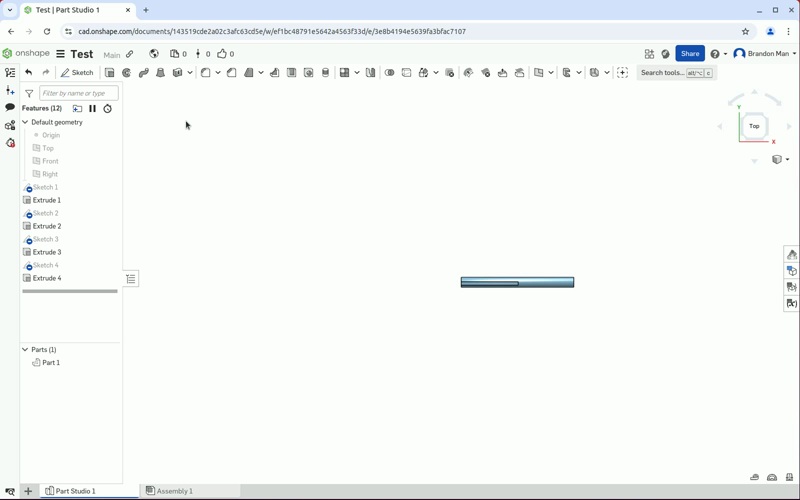
mouse_move(73, 189)
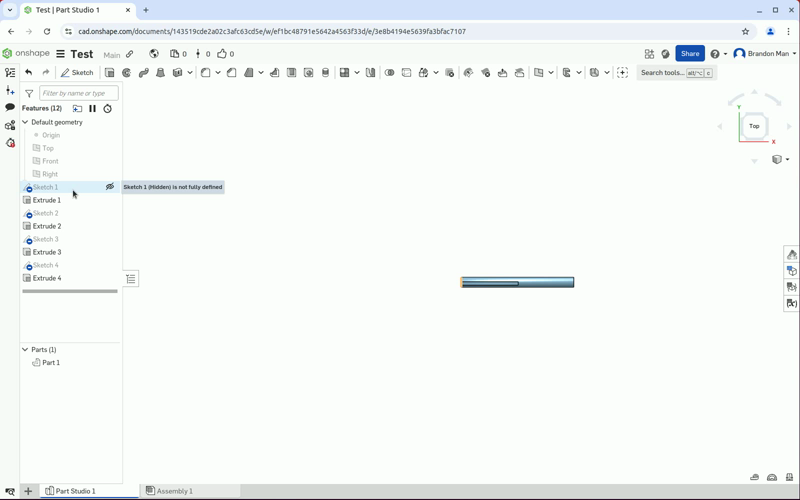
click(73, 189)
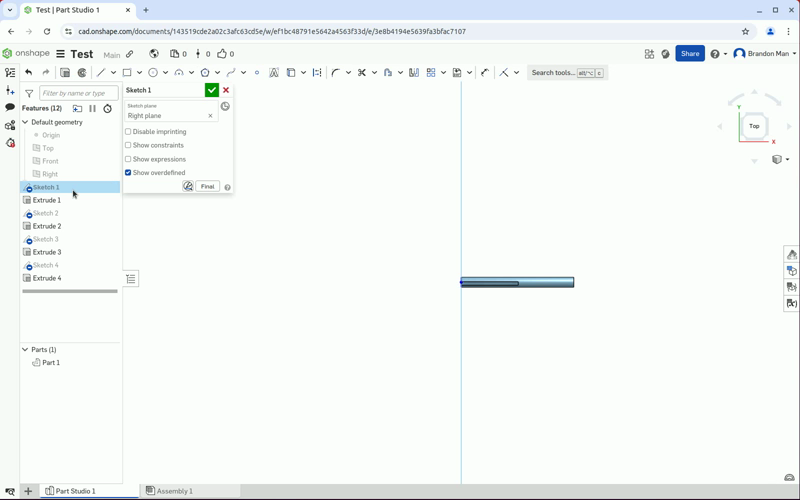
mouse_move(229, 92)
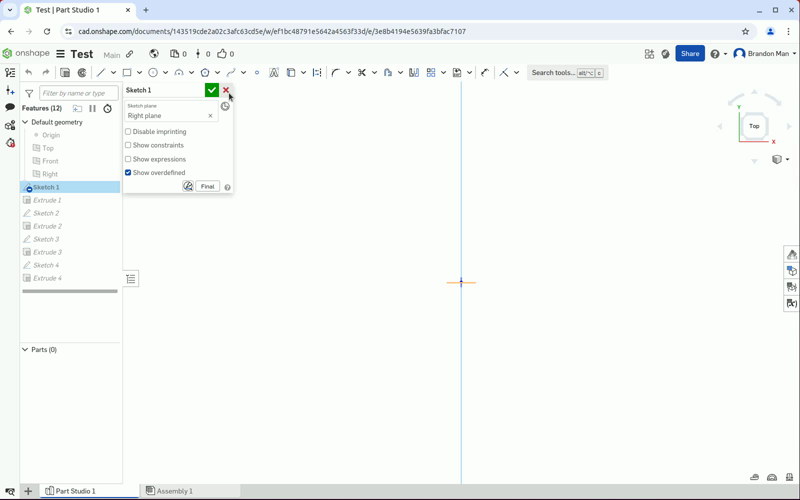
click(229, 92)
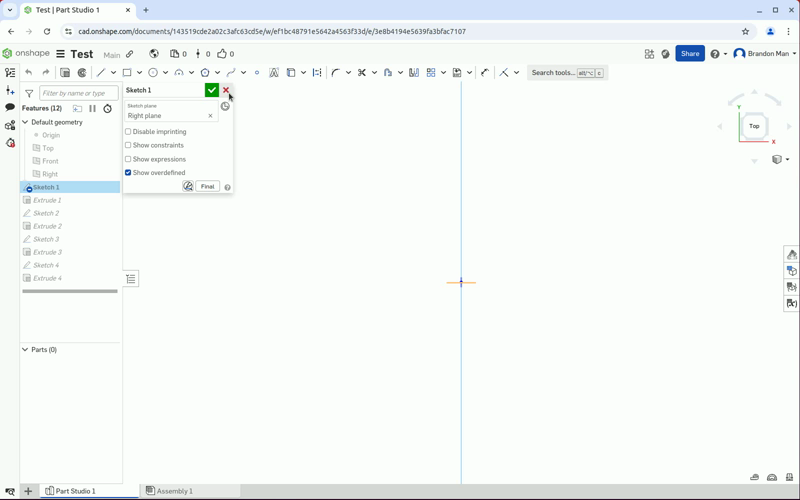
key(shift+s)
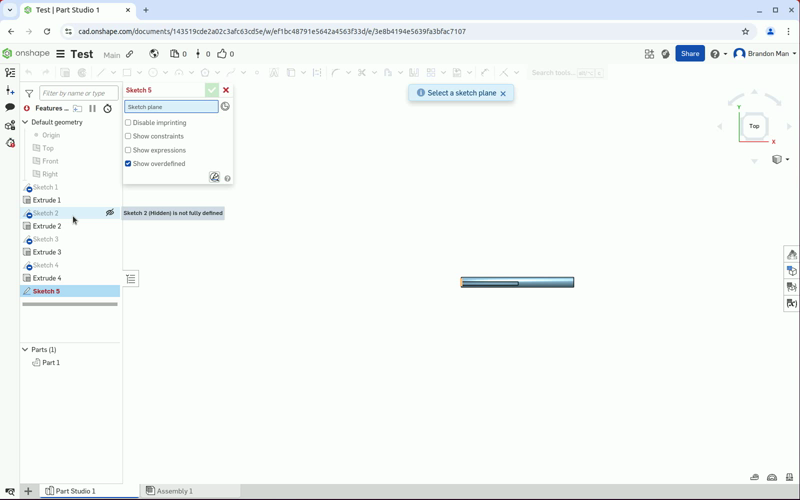
scroll(3)
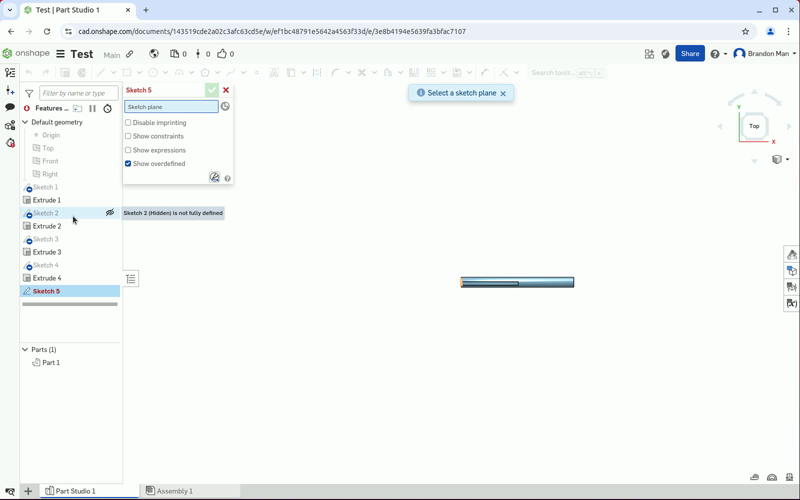
mouse_move(73, 150)
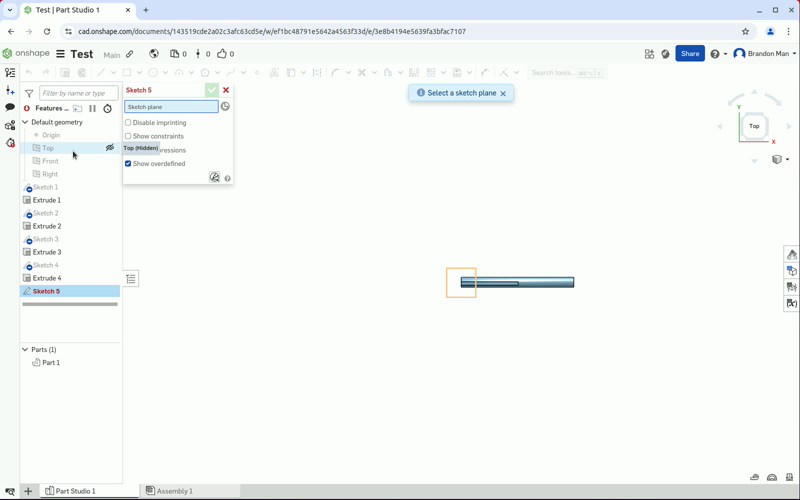
click(73, 150)
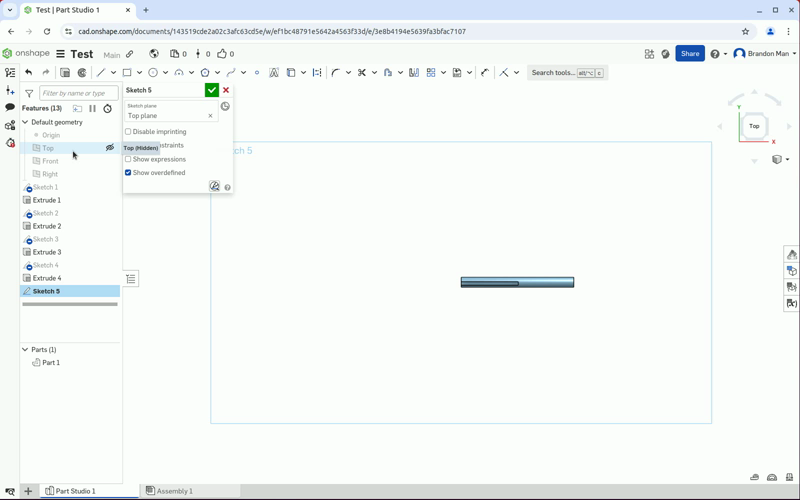
mouse_move(73, 352)
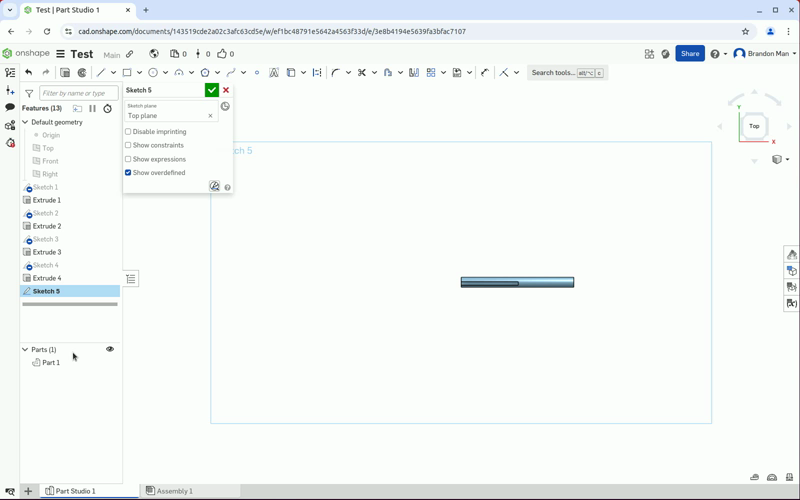
key(y)
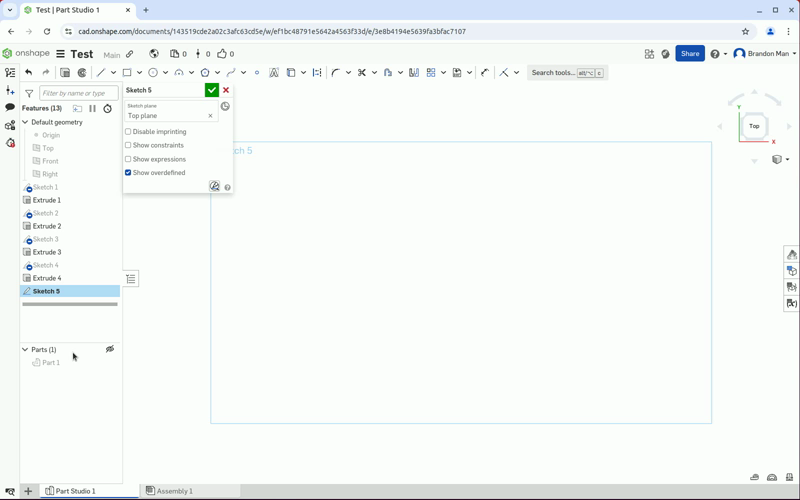
key(l)
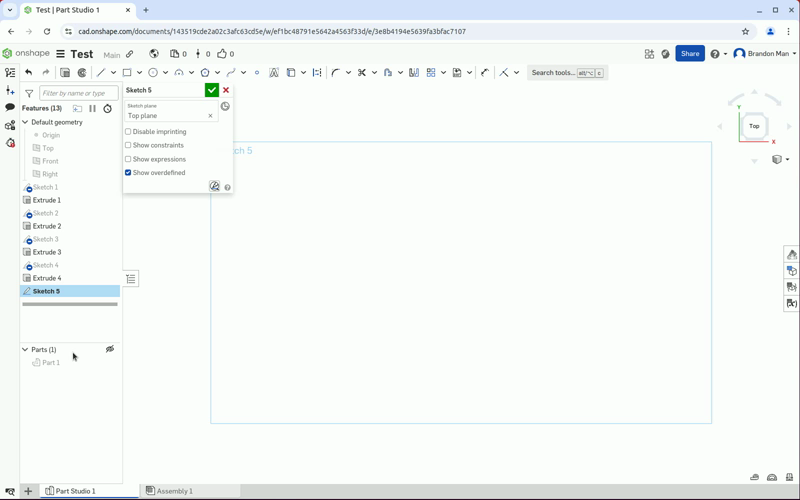
key_down(shift)
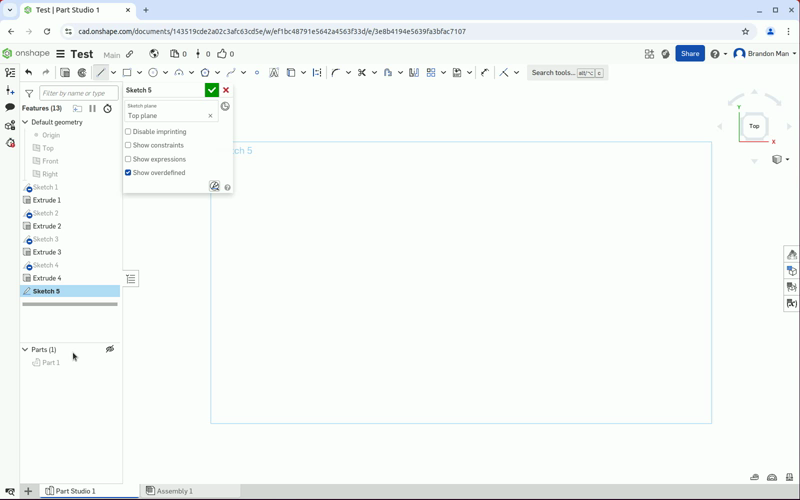
mouse_move(464, 282)
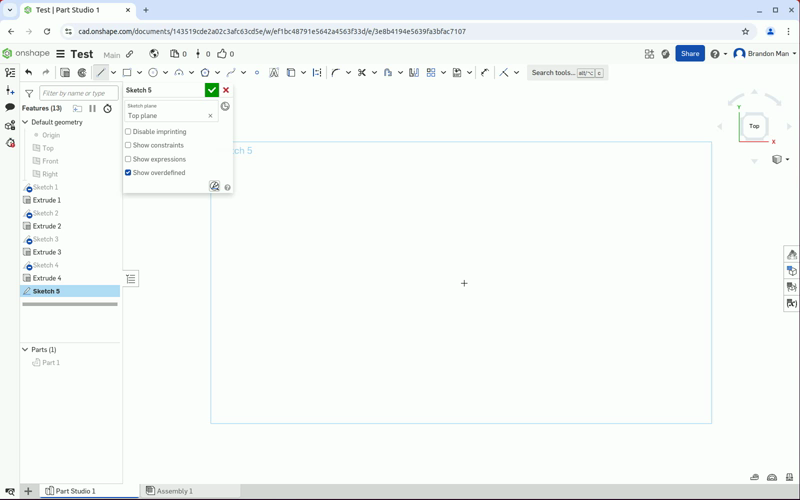
click(464, 282)
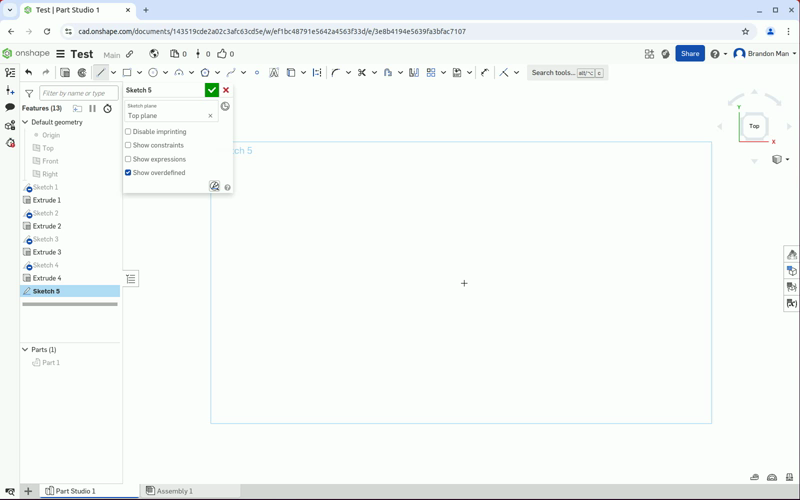
key_up(shift)
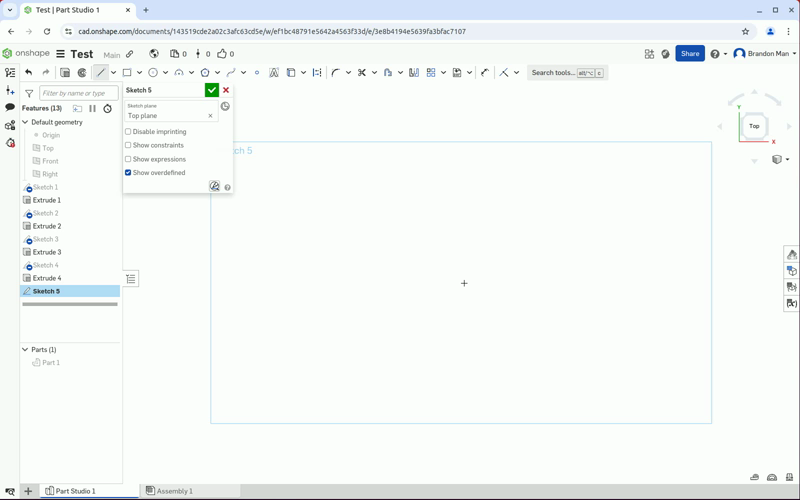
key_down(shift)
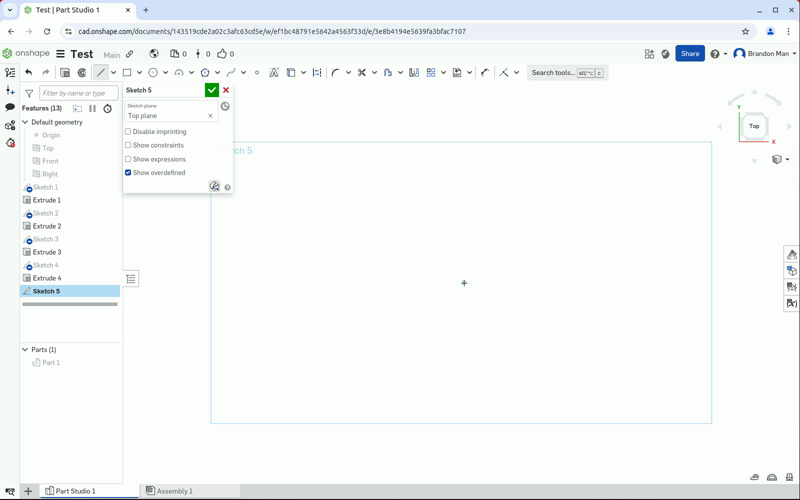
mouse_move(494, 282)
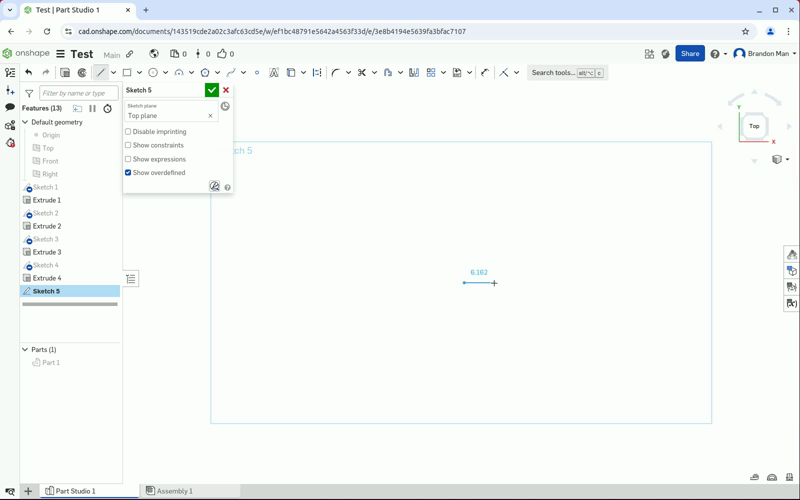
mouse_move(465, 282)
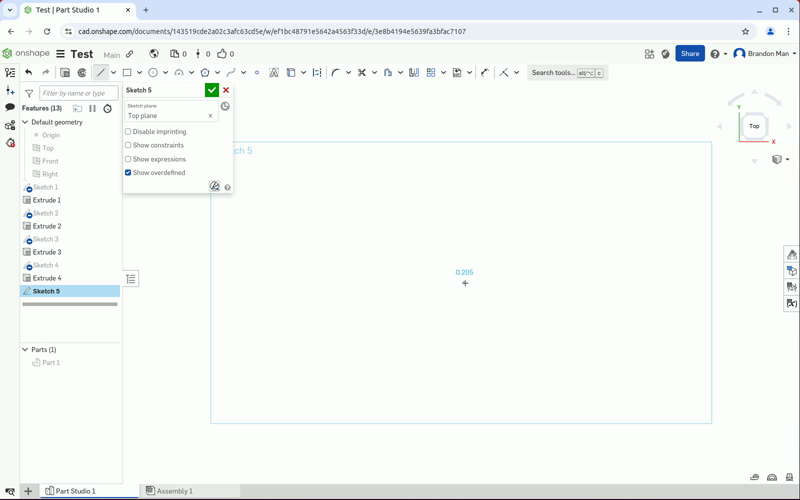
scroll(6)
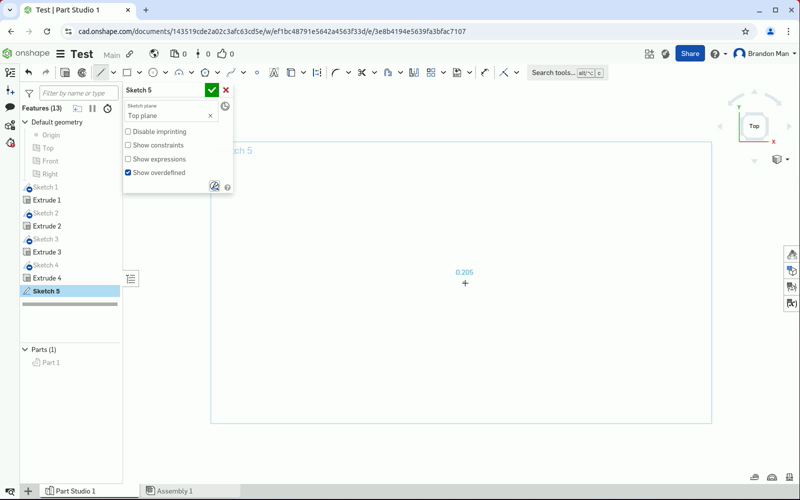
scroll(6)
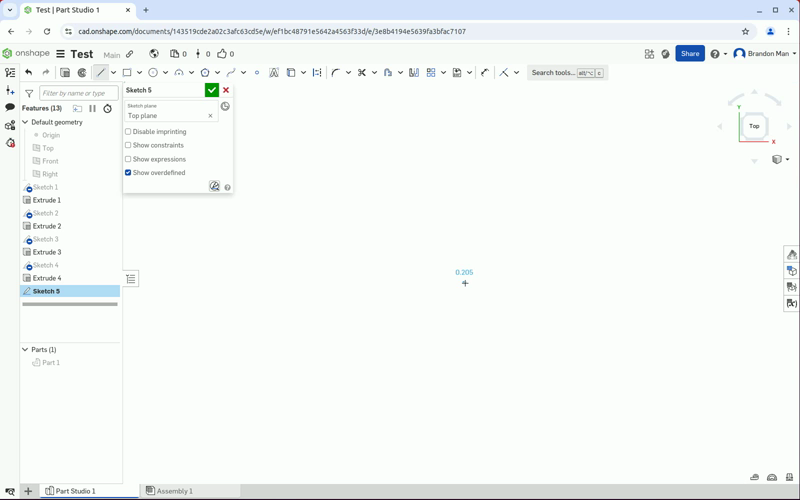
scroll(6)
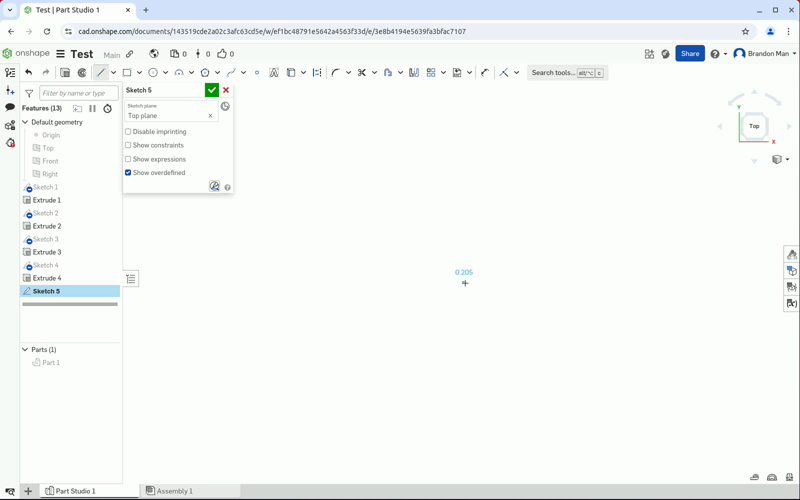
scroll(6)
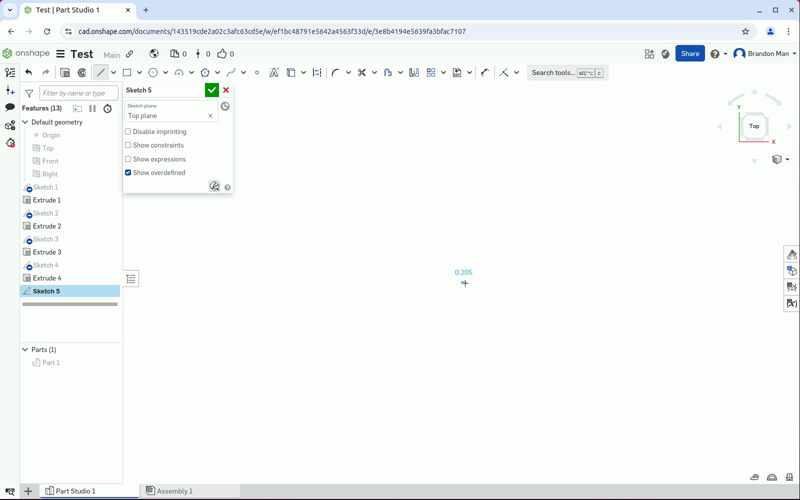
scroll(6)
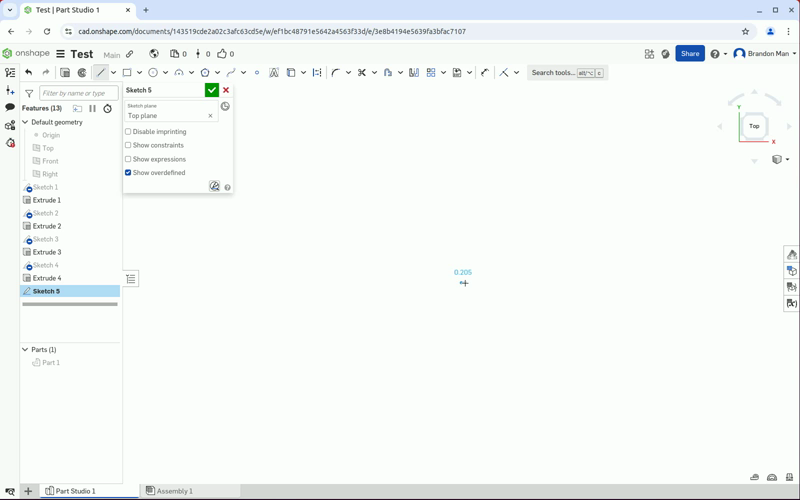
scroll(6)
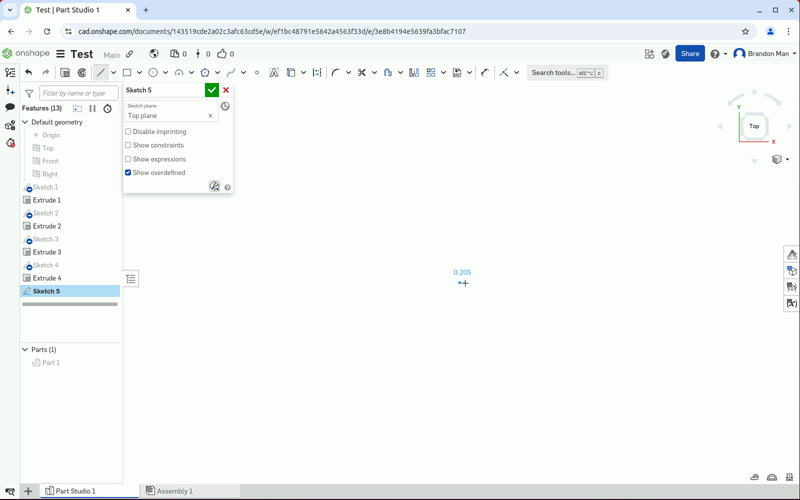
scroll(6)
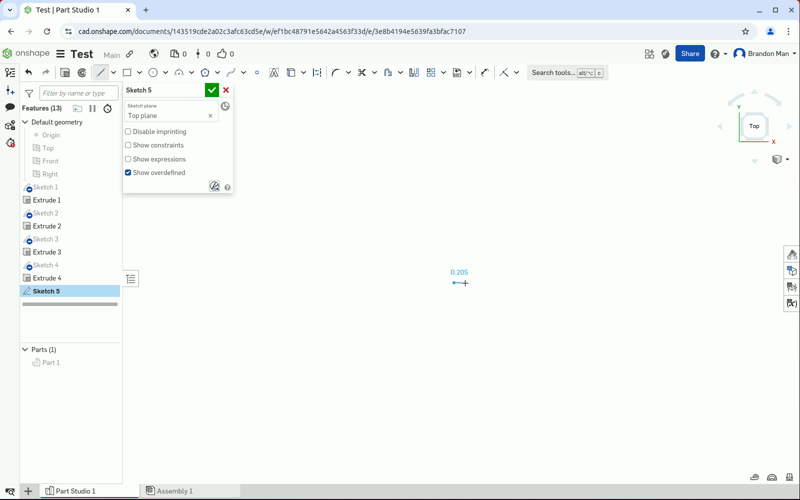
click(465, 282)
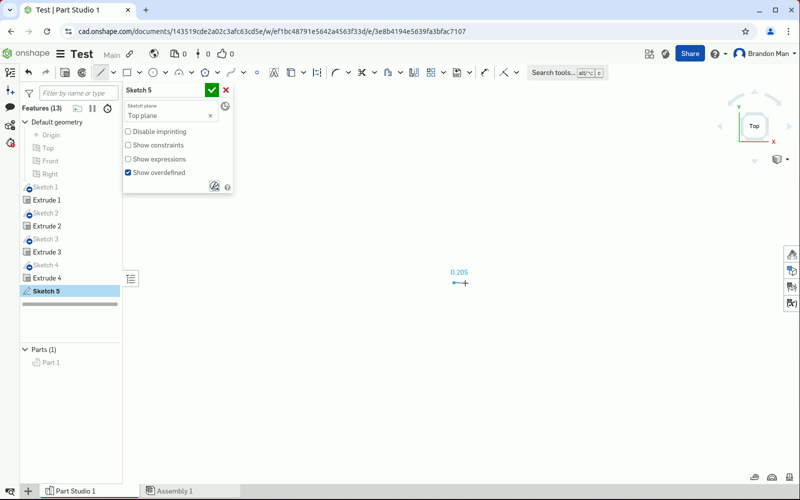
scroll(-6)
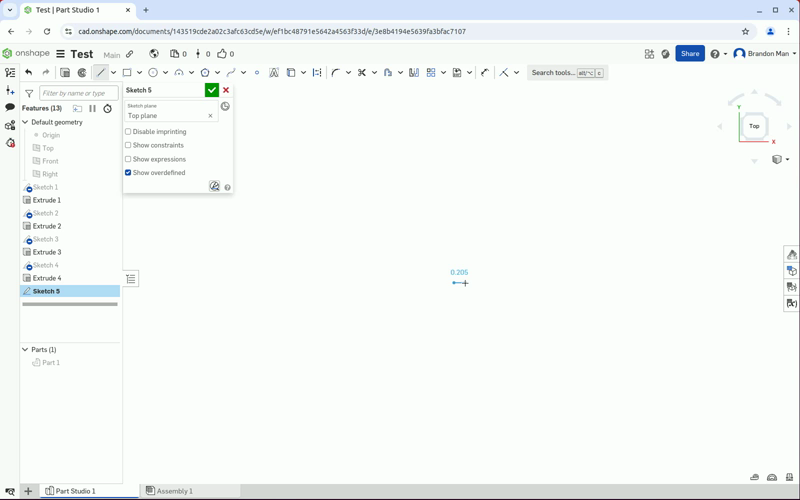
scroll(-6)
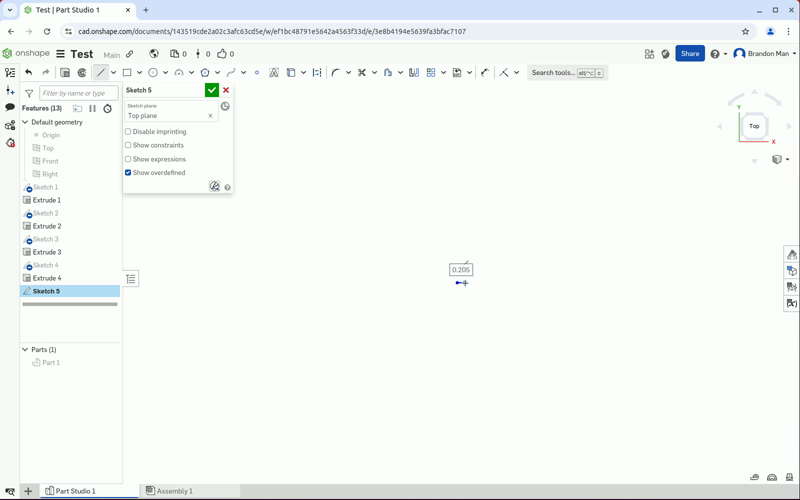
scroll(-6)
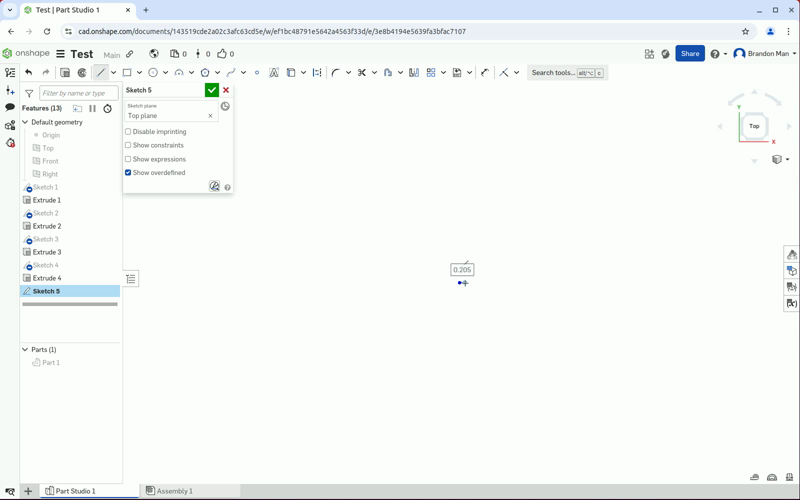
scroll(-6)
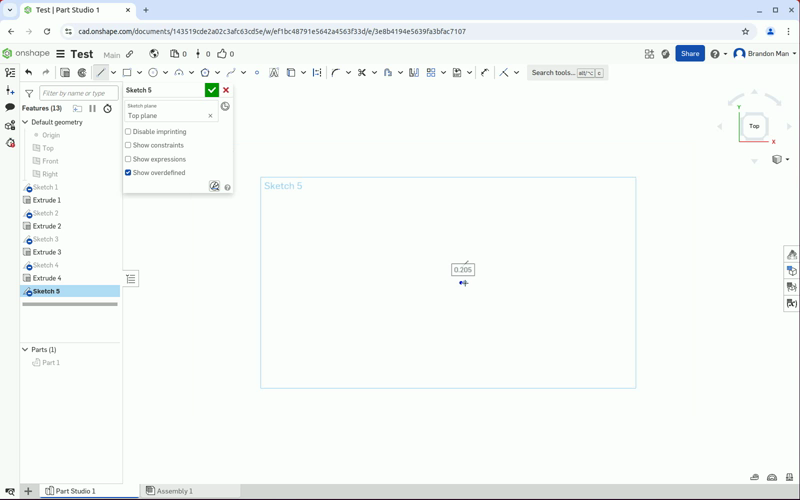
scroll(-6)
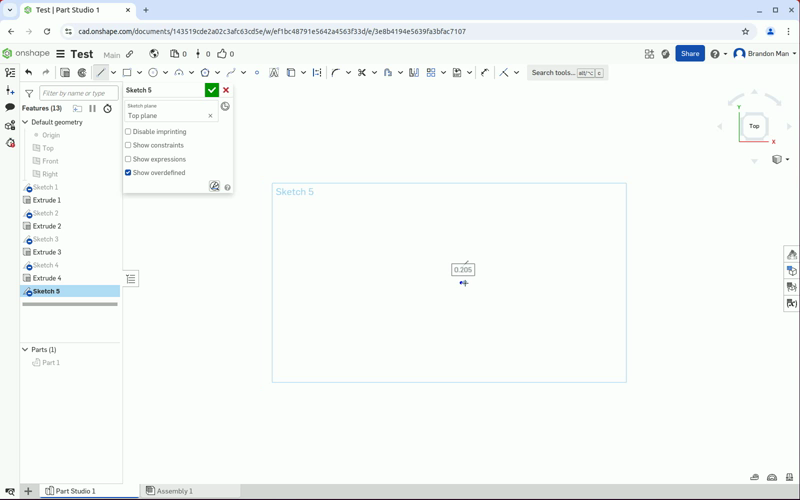
scroll(-6)
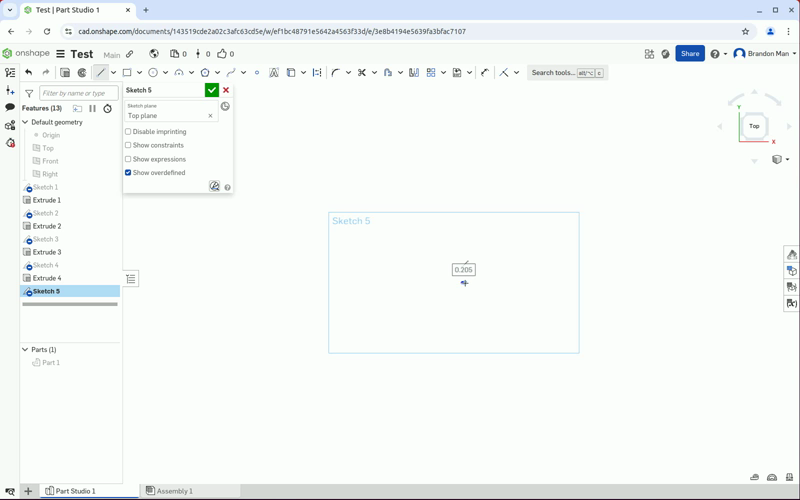
scroll(-6)
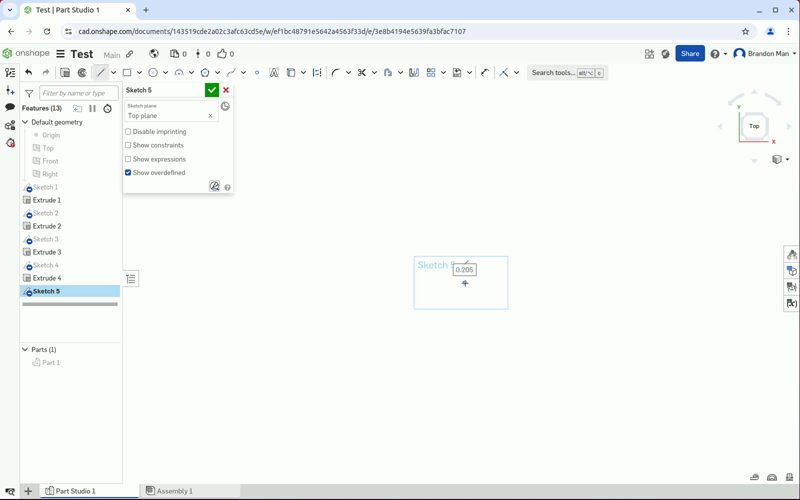
key_up(shift)
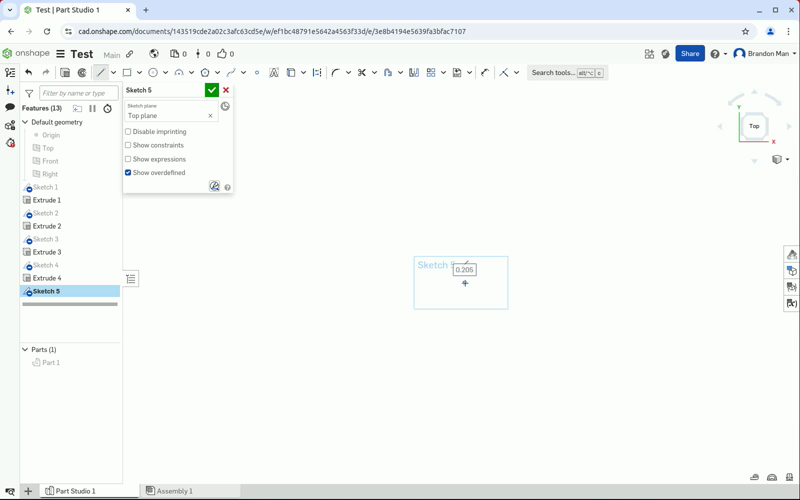
key_down(shift)
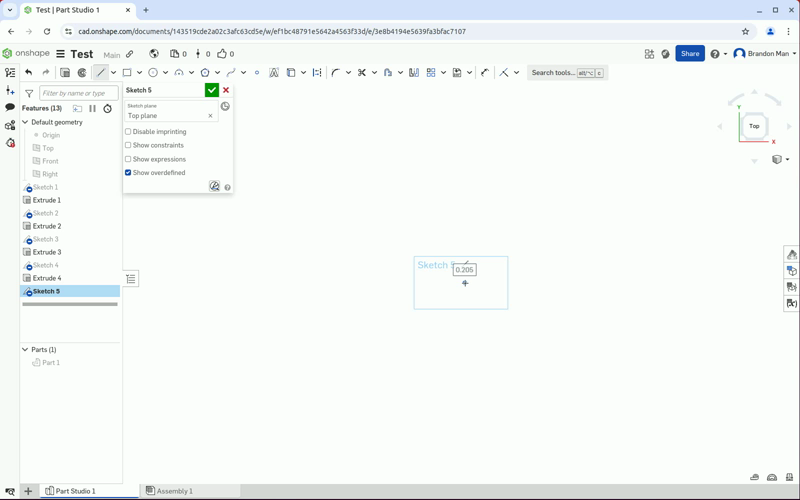
mouse_move(495, 282)
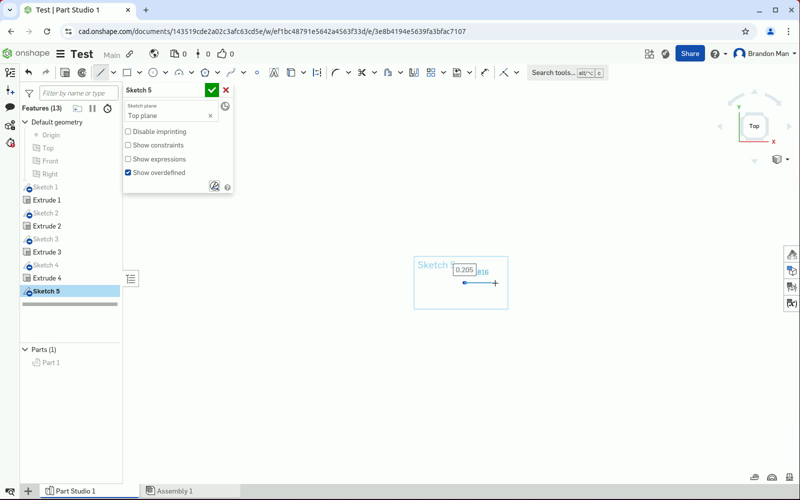
mouse_move(466, 282)
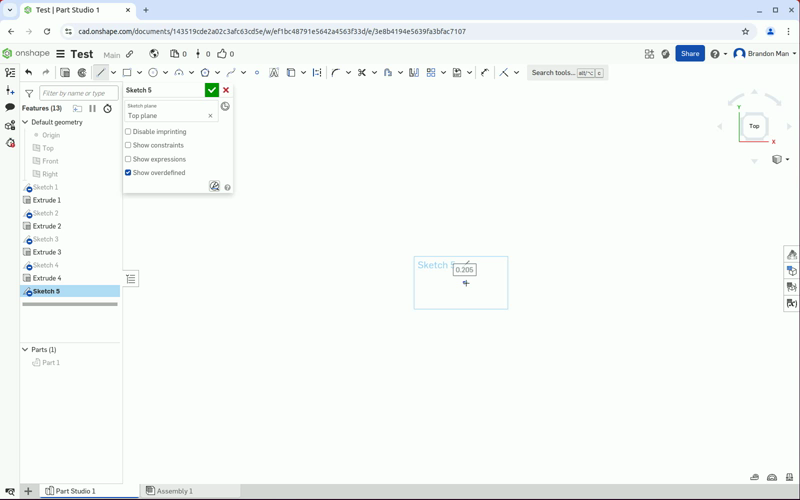
scroll(6)
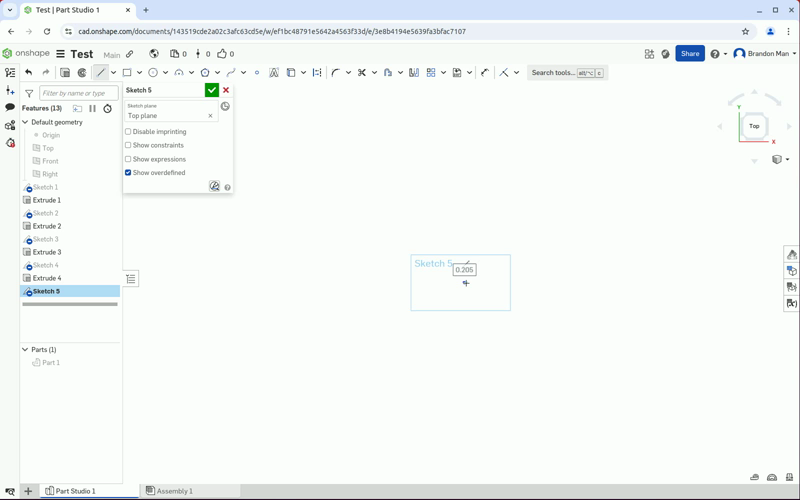
scroll(6)
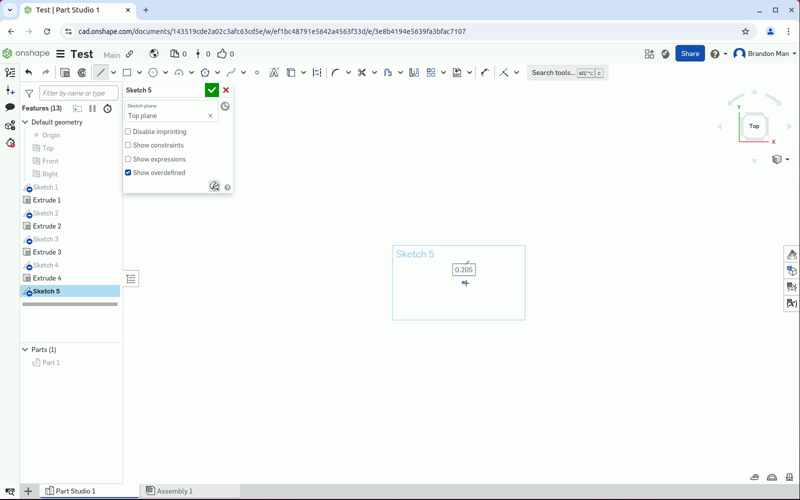
scroll(6)
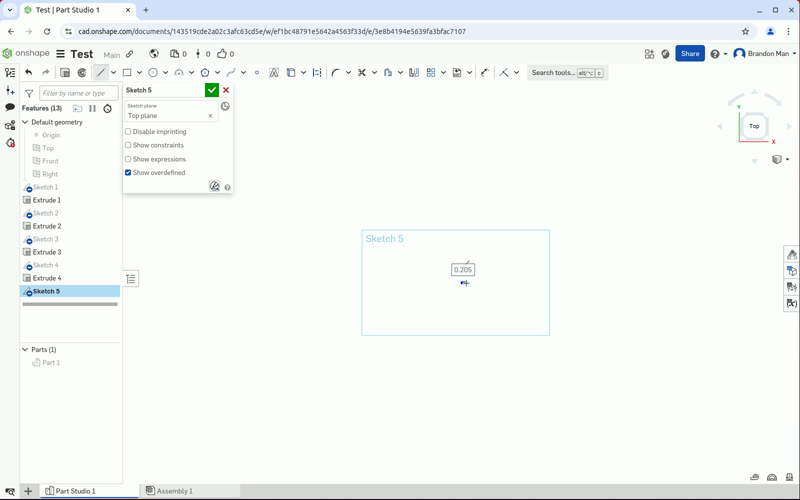
scroll(6)
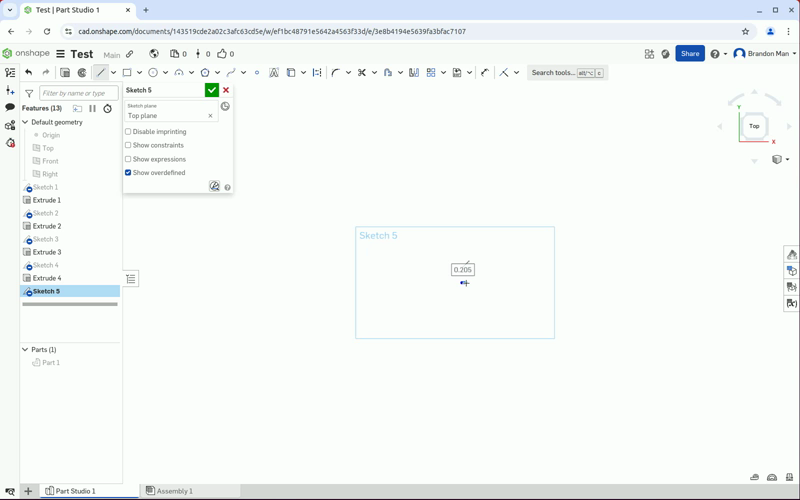
scroll(6)
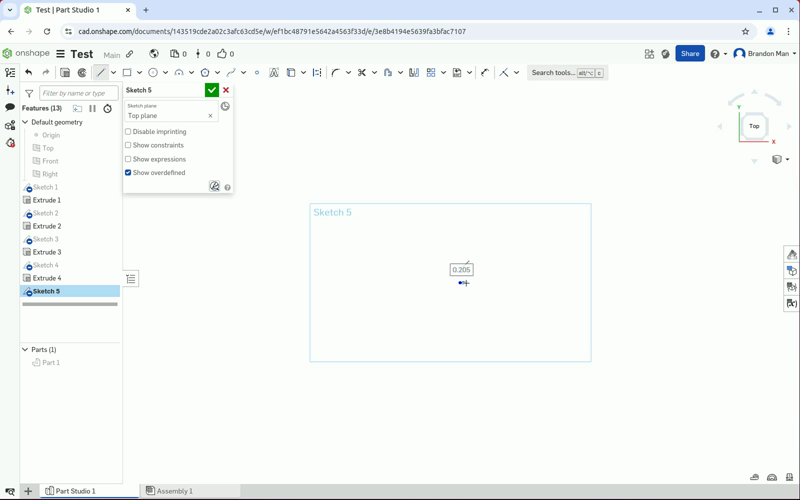
scroll(6)
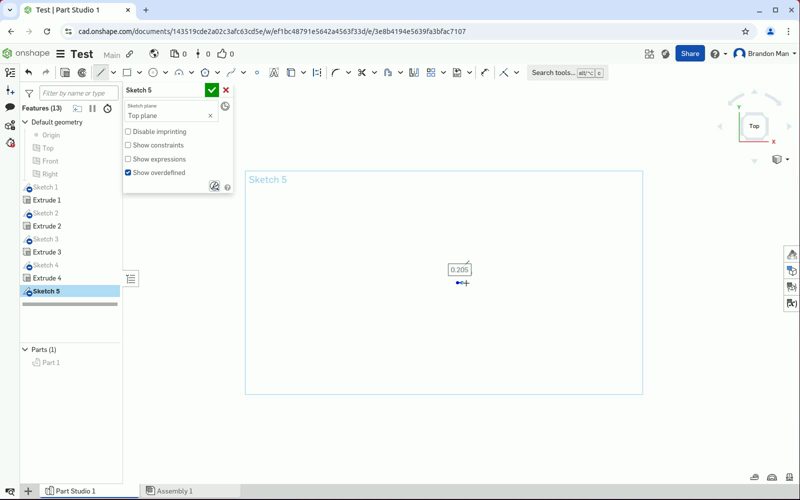
scroll(6)
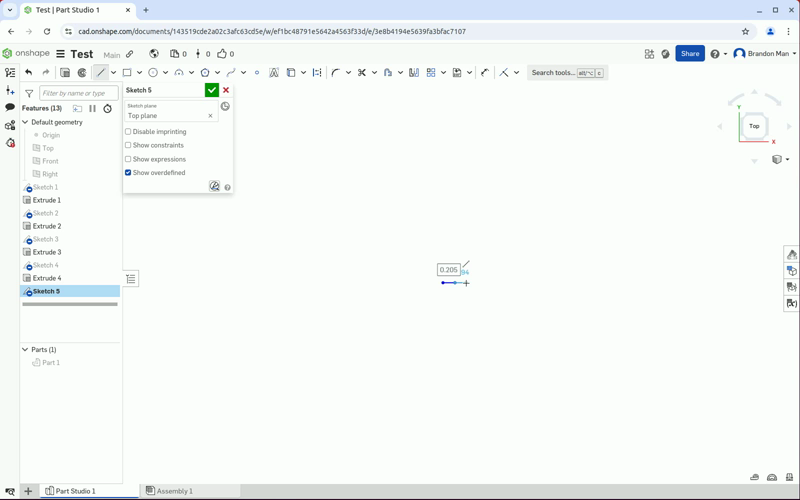
click(466, 282)
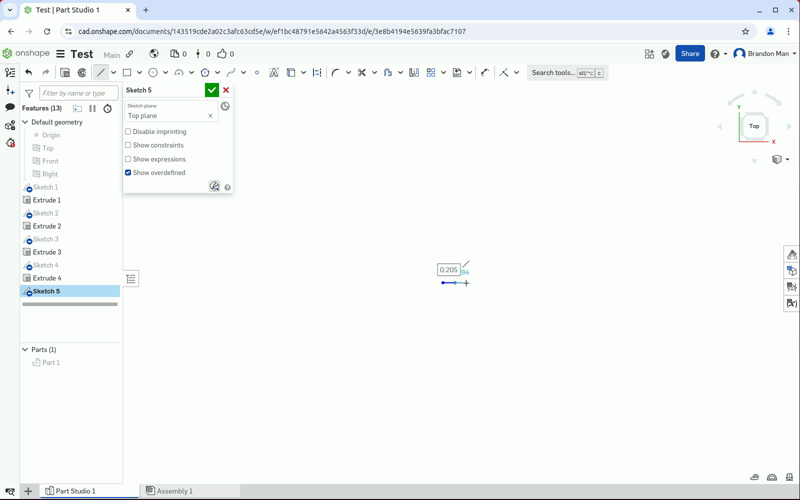
scroll(-6)
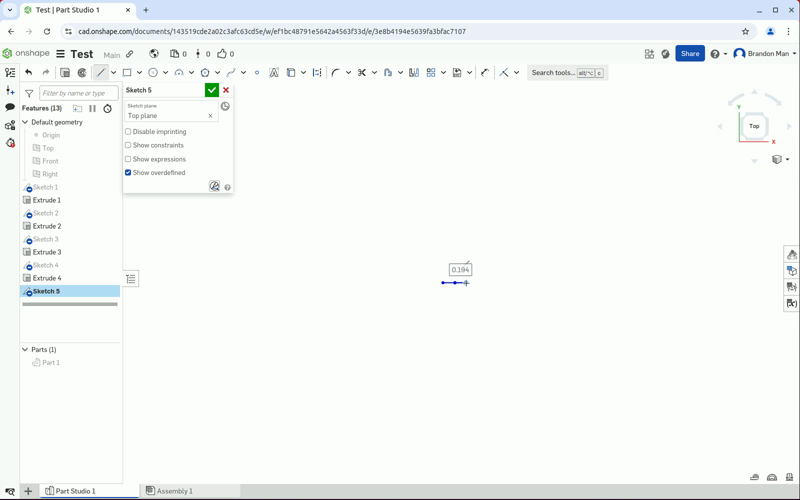
scroll(-6)
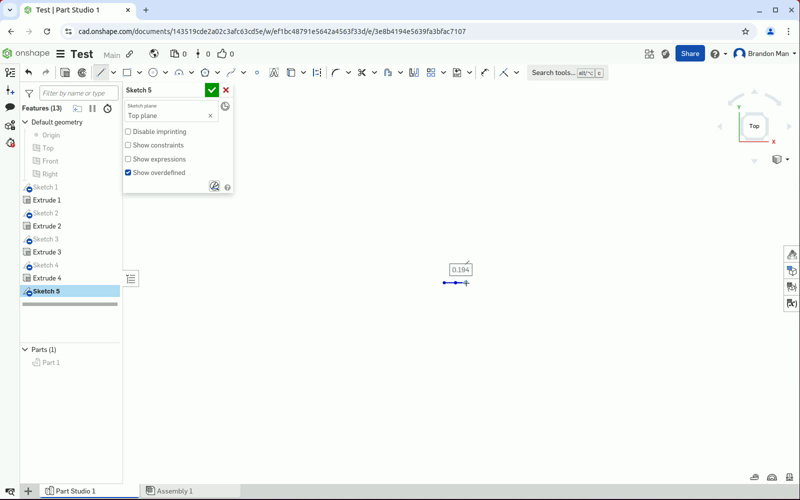
scroll(-6)
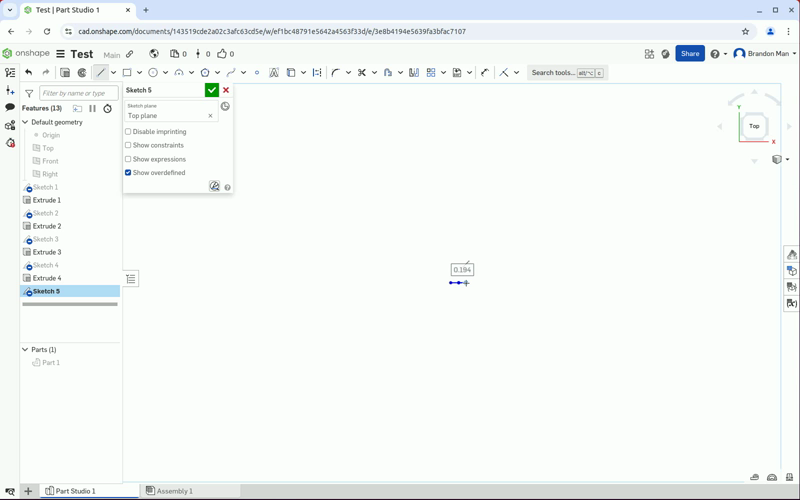
scroll(-6)
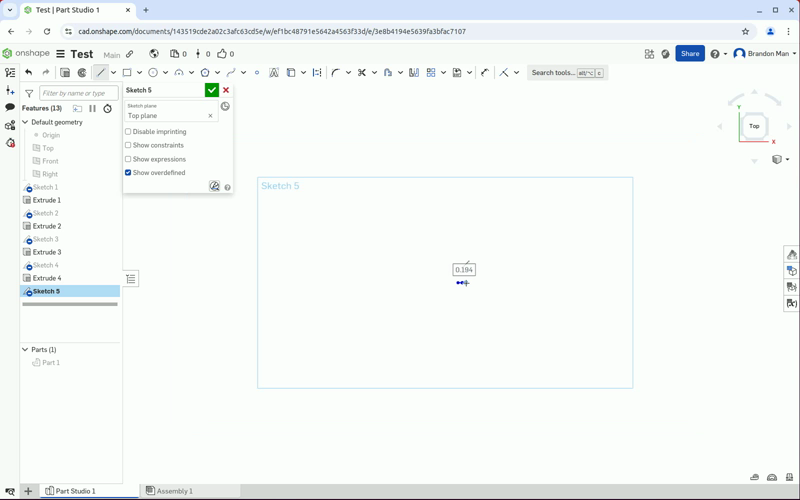
scroll(-6)
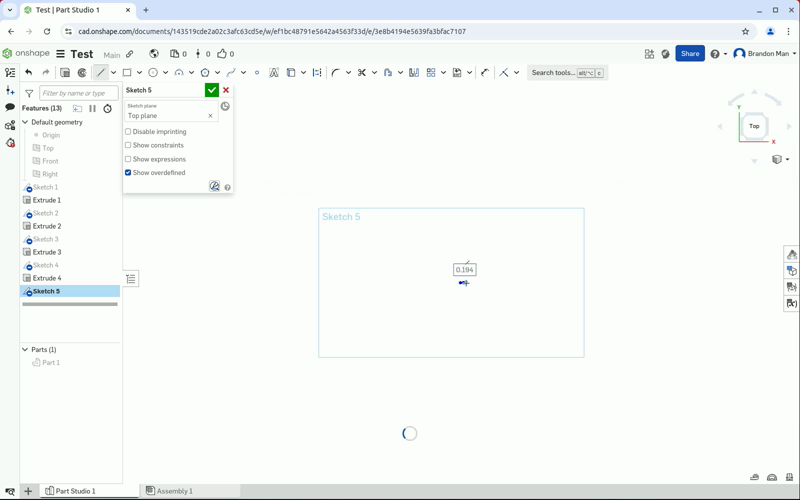
scroll(-6)
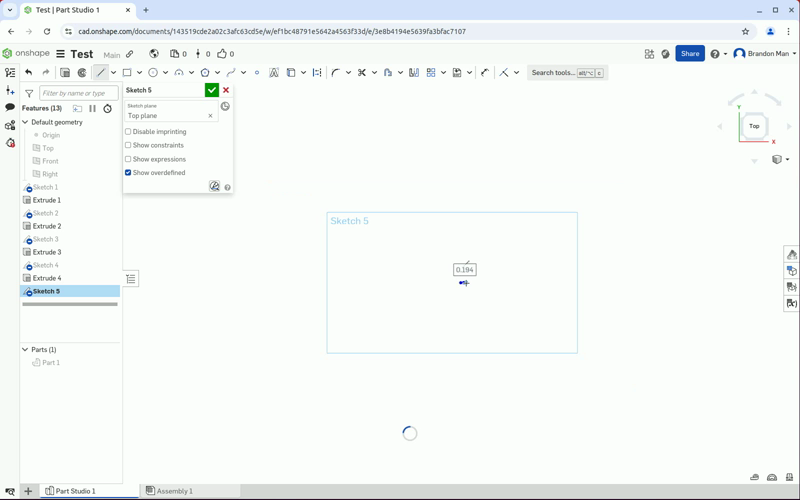
scroll(-6)
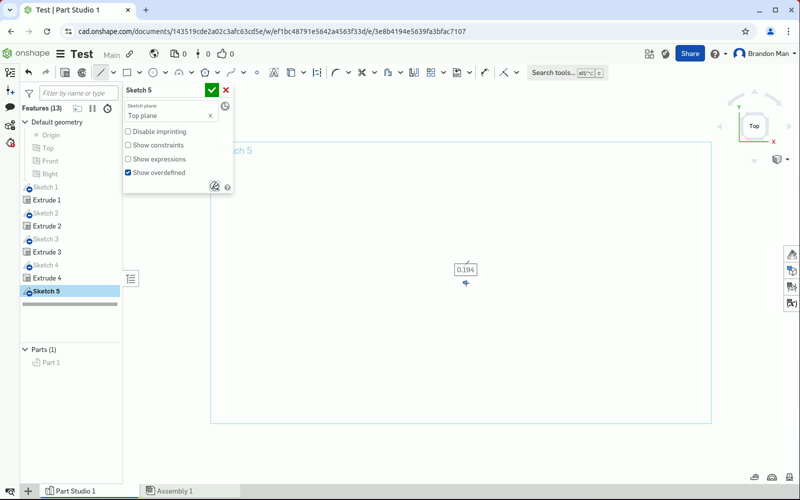
key_up(shift)
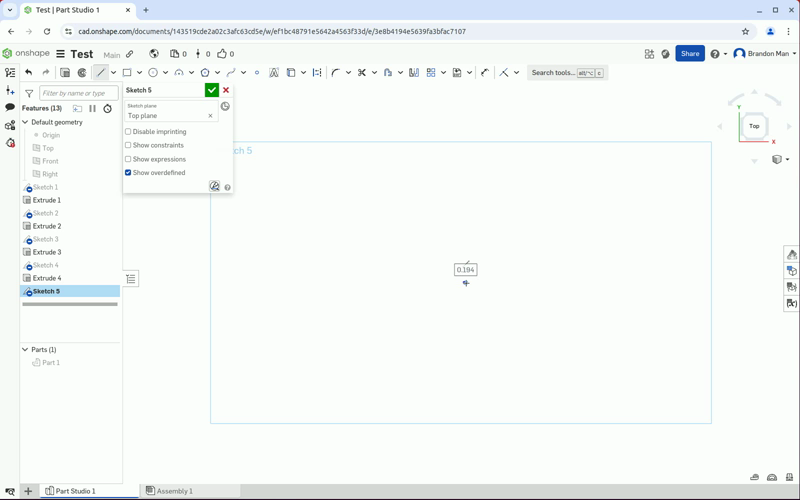
key(esc)
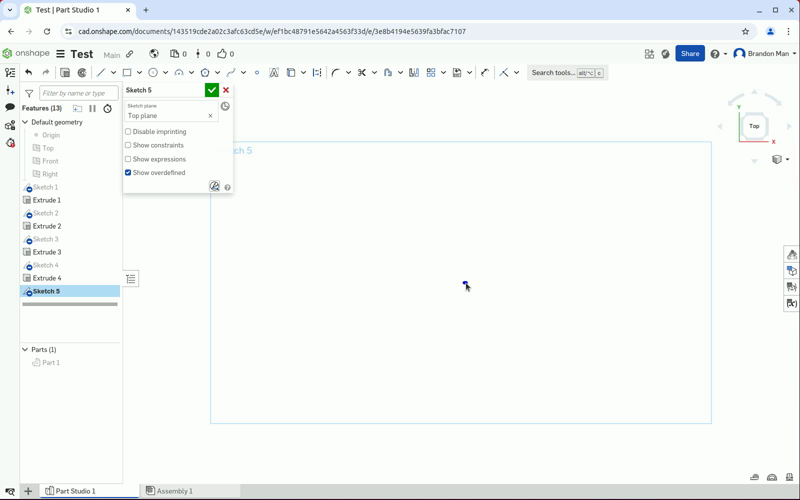
key(a)
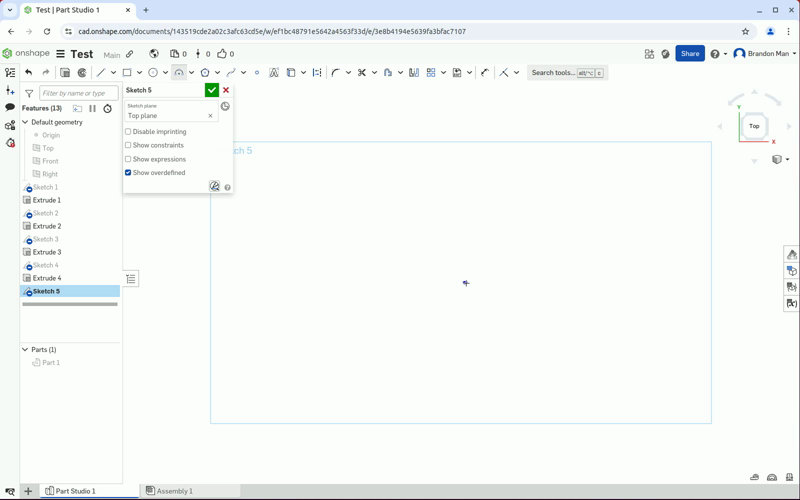
mouse_move(466, 282)
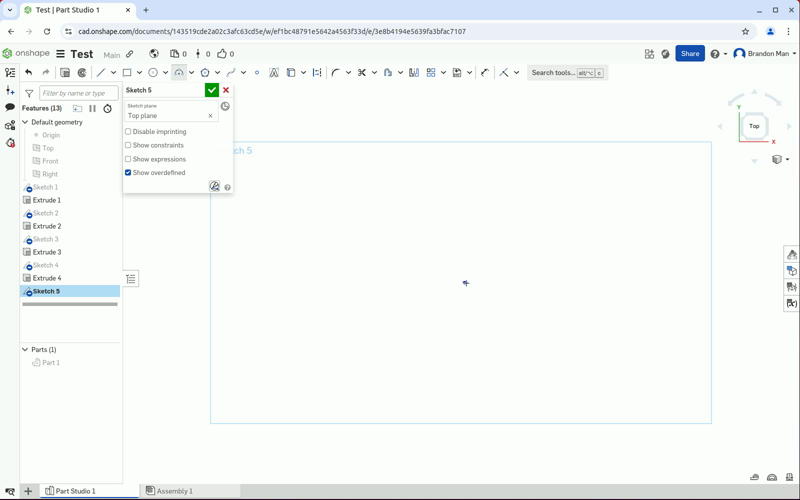
scroll(6)
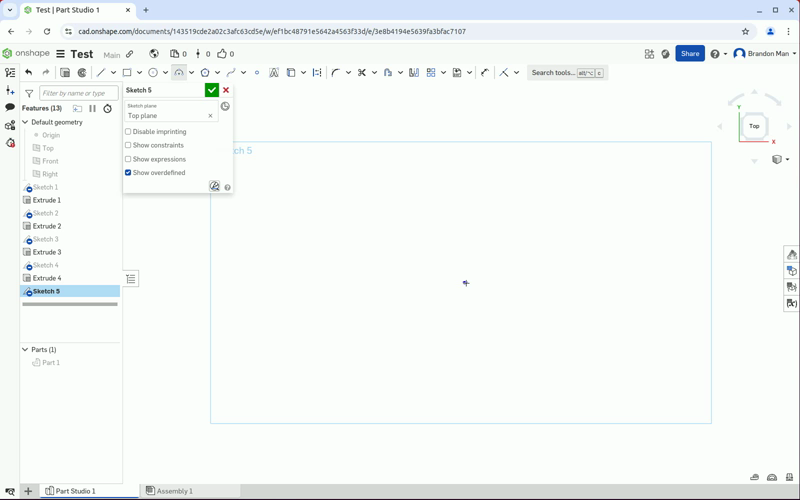
scroll(6)
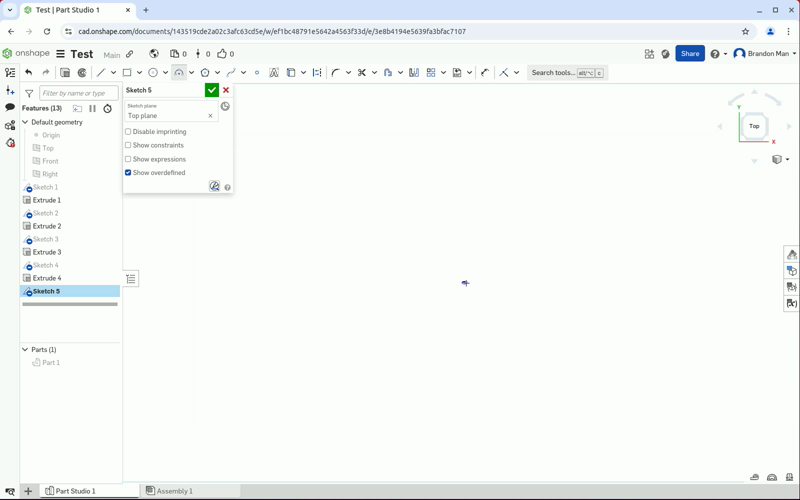
scroll(6)
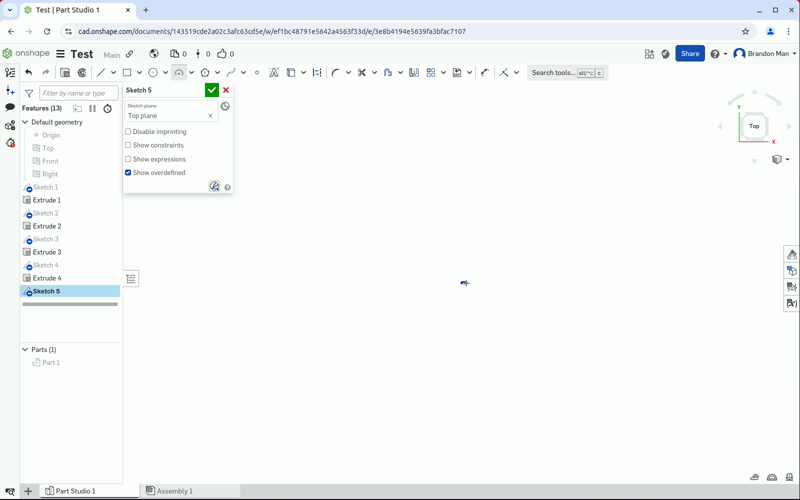
scroll(6)
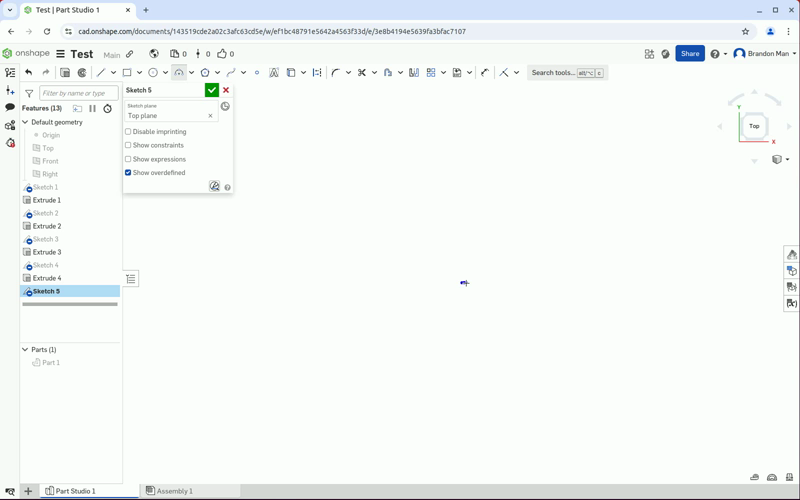
scroll(6)
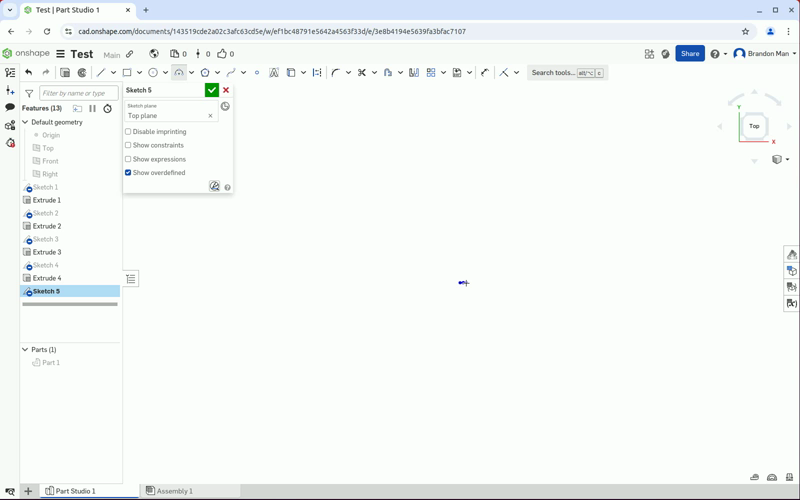
scroll(6)
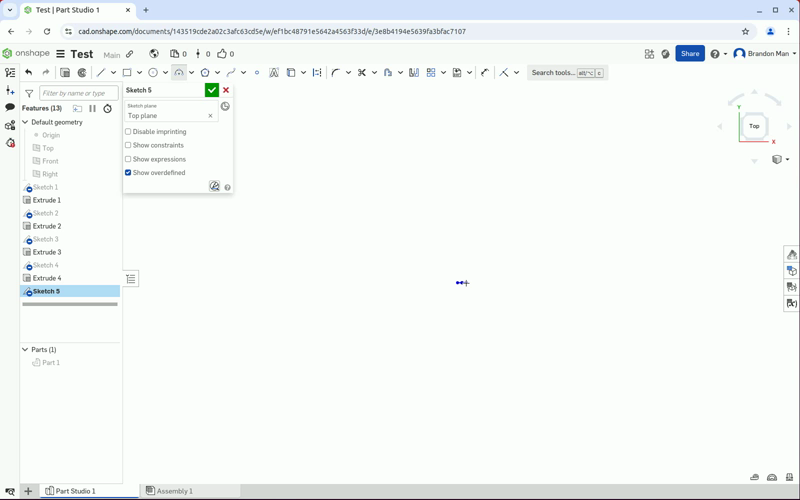
scroll(6)
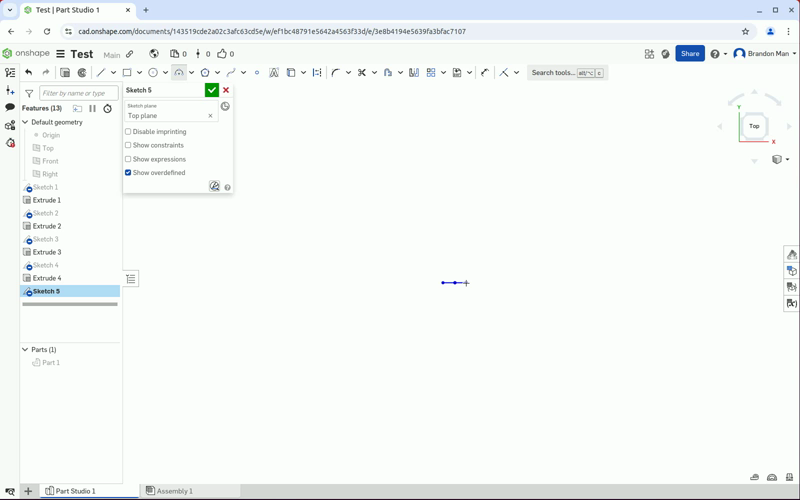
click(466, 282)
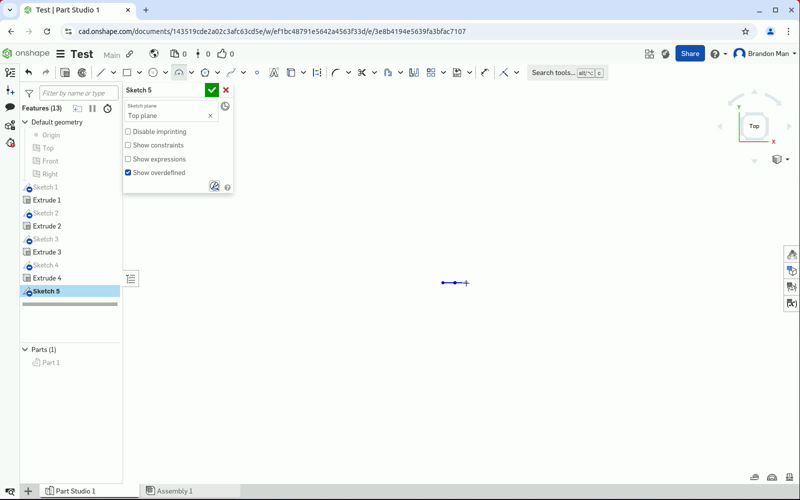
scroll(-6)
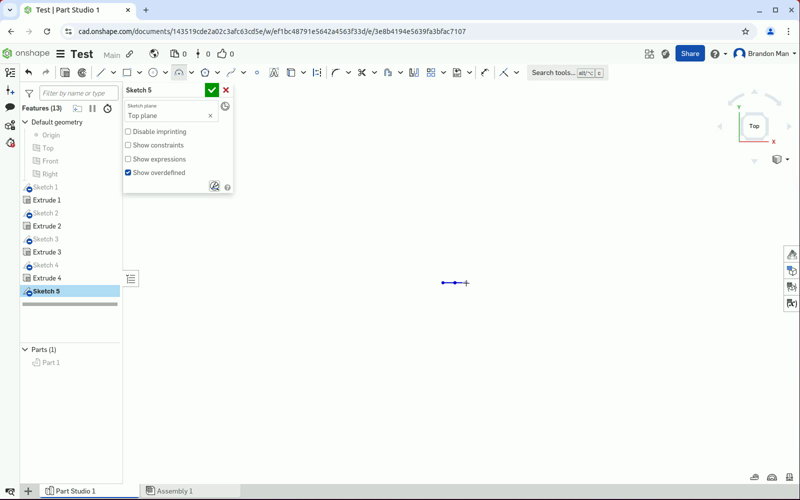
scroll(-6)
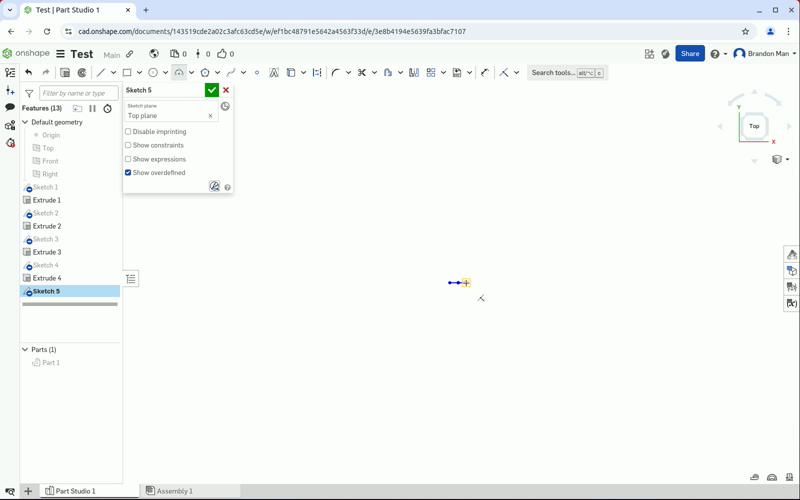
scroll(-6)
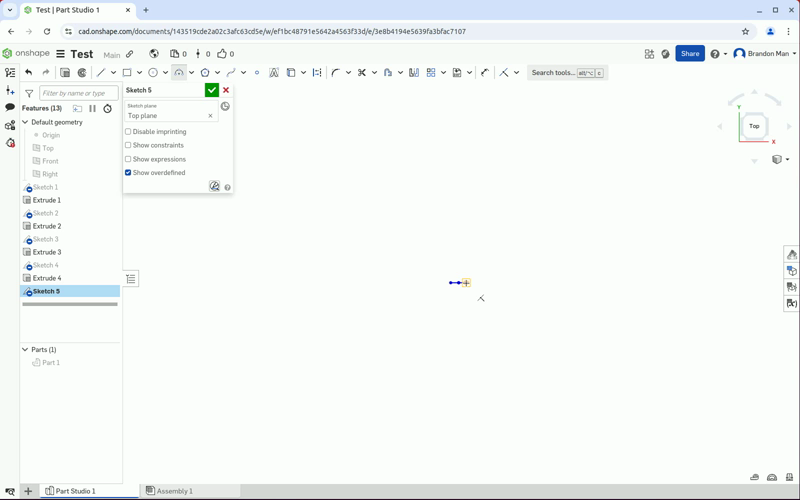
scroll(-6)
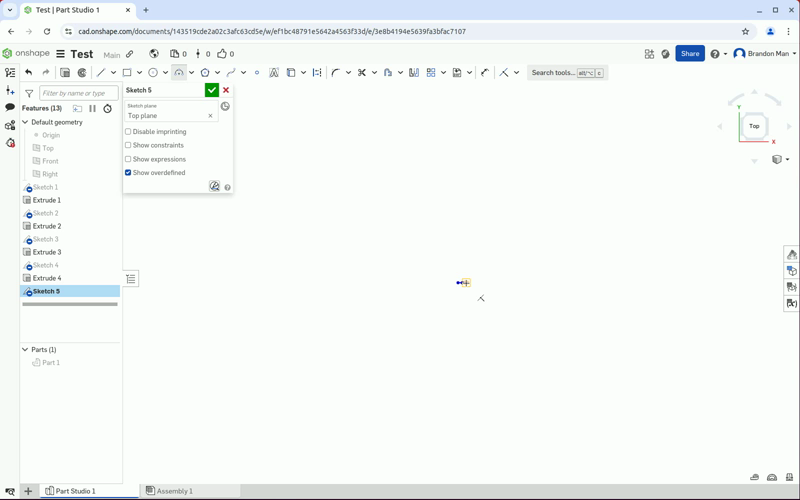
scroll(-6)
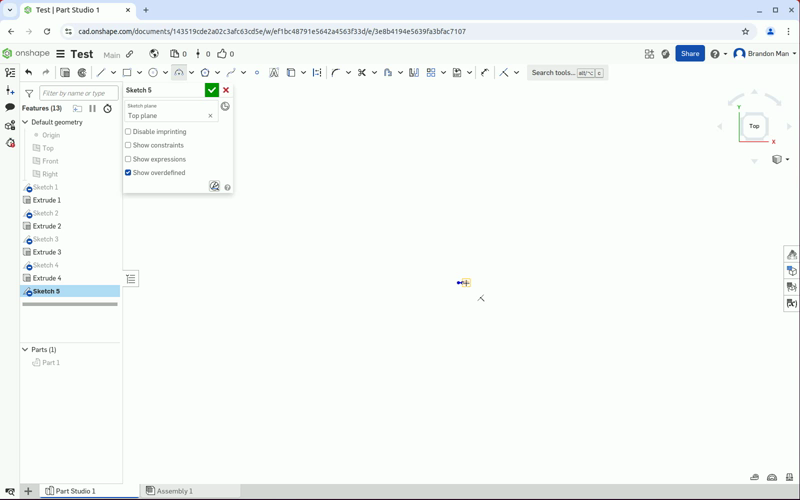
scroll(-6)
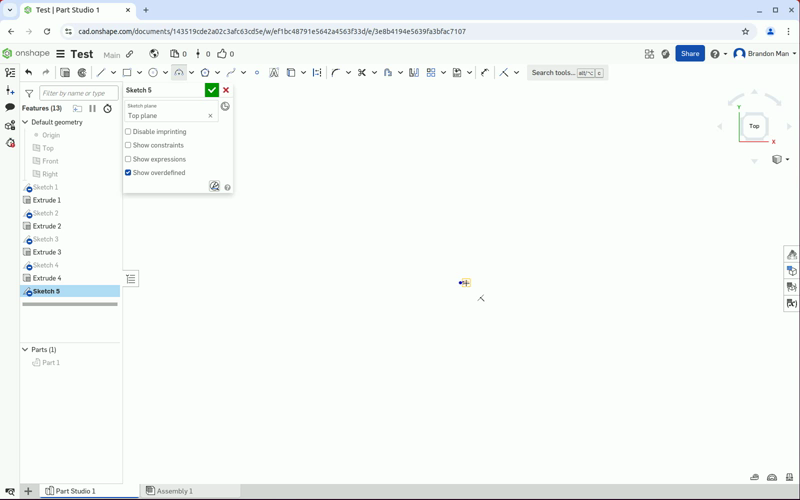
scroll(-6)
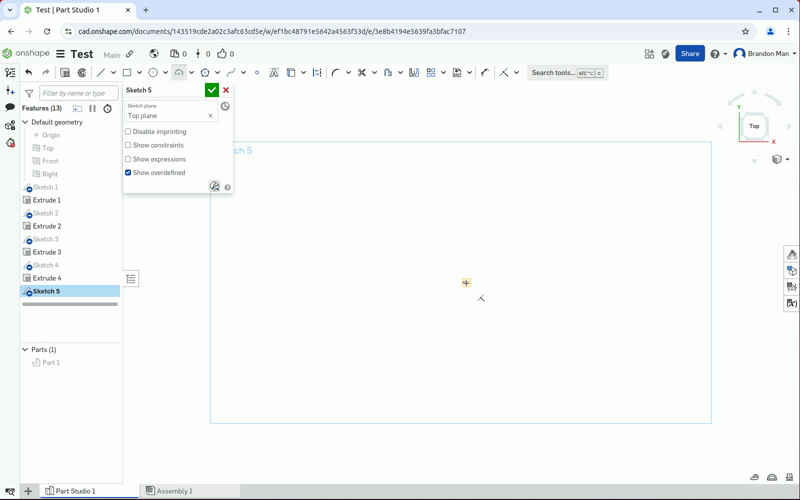
mouse_move(464, 282)
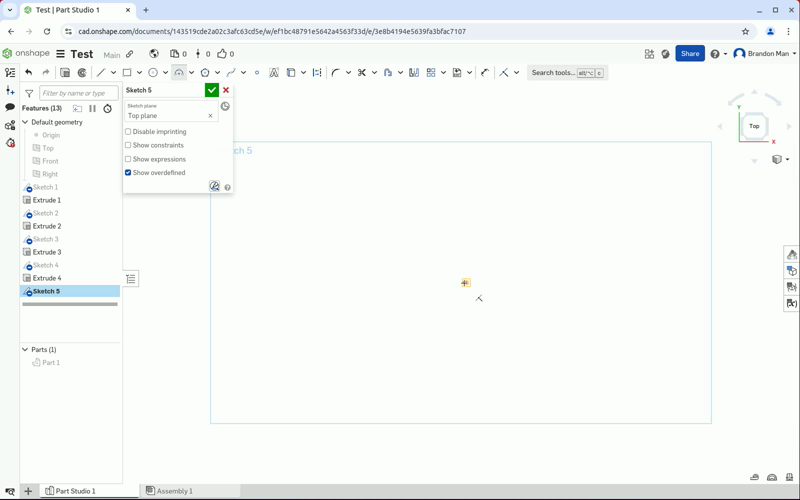
scroll(6)
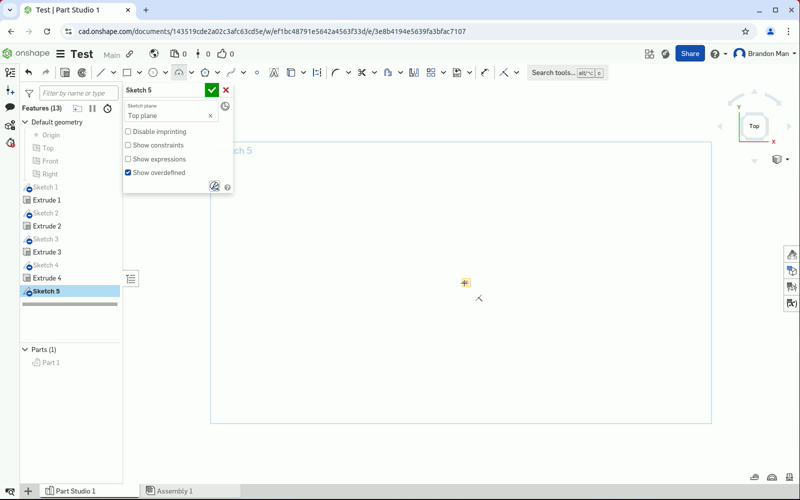
scroll(6)
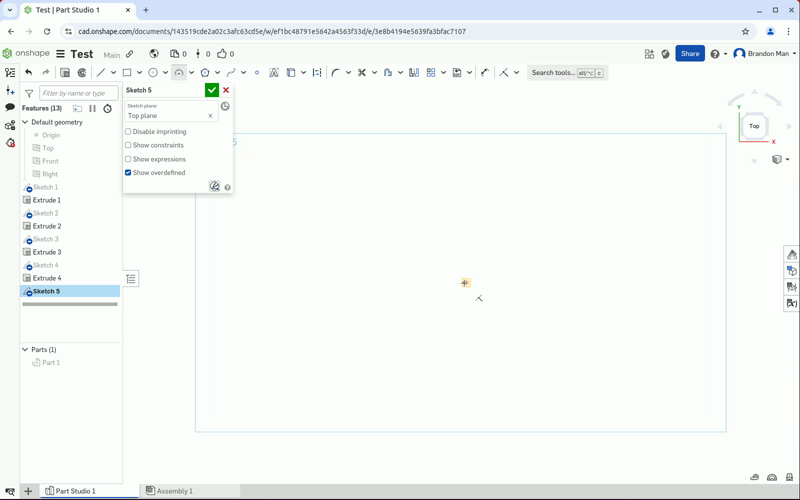
scroll(6)
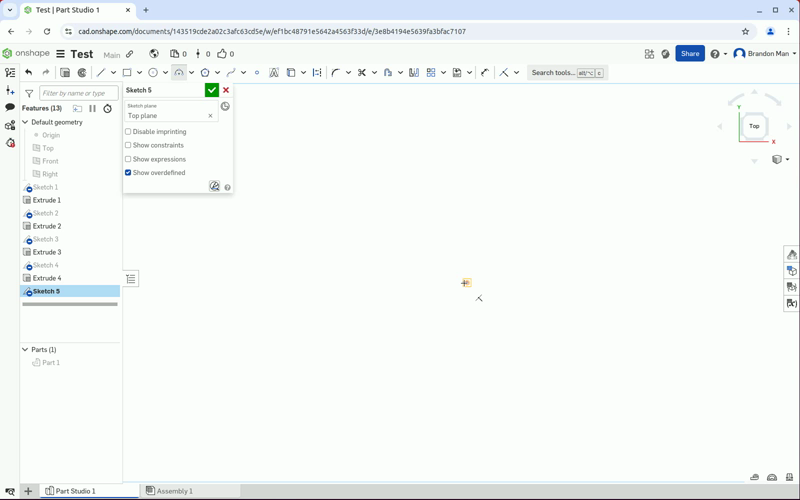
scroll(6)
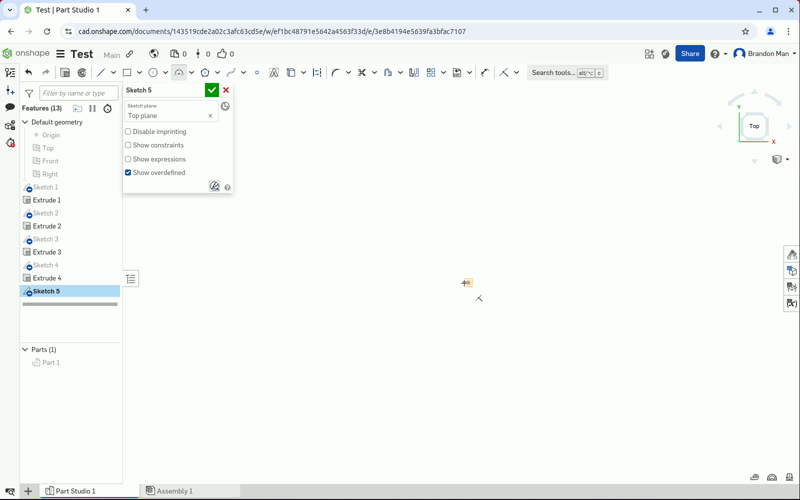
scroll(6)
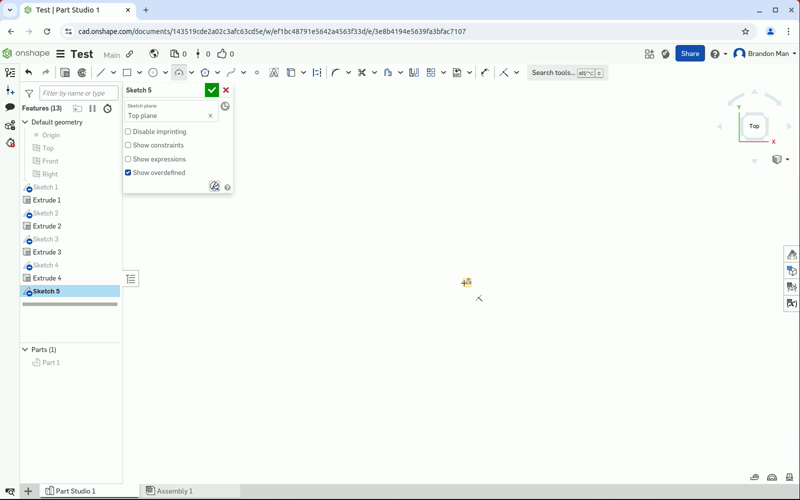
scroll(6)
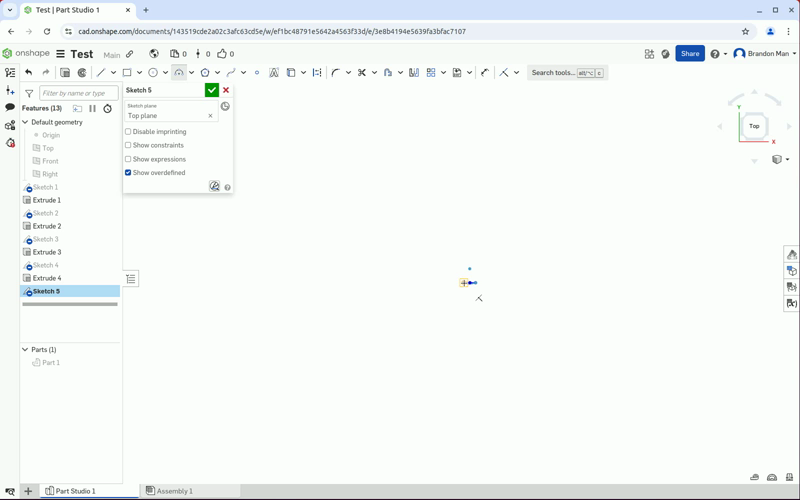
scroll(6)
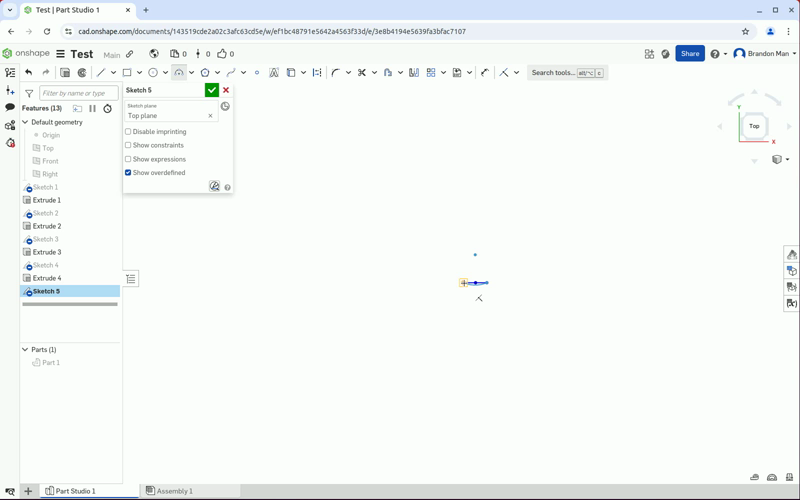
click(464, 282)
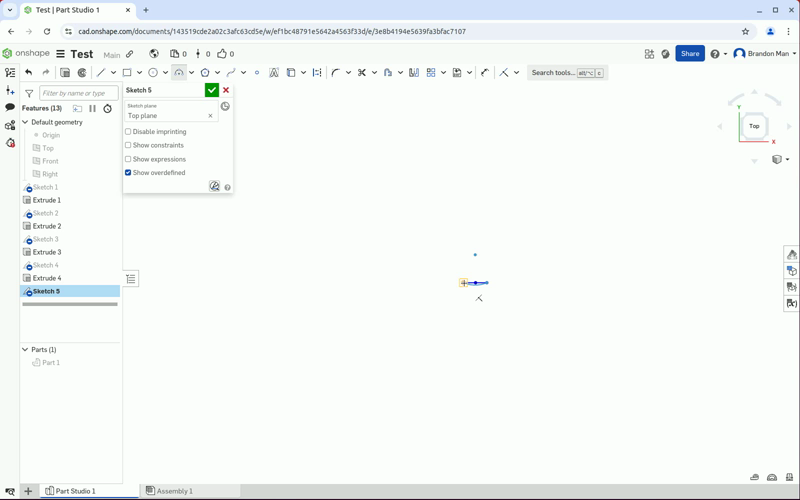
scroll(-6)
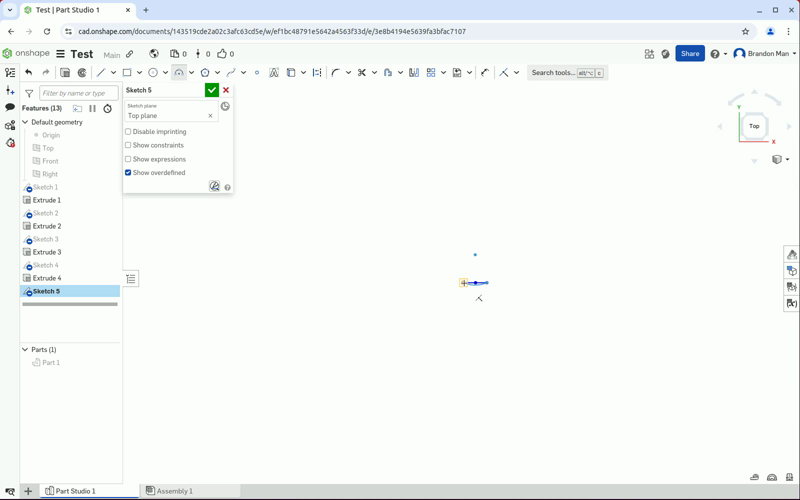
scroll(-6)
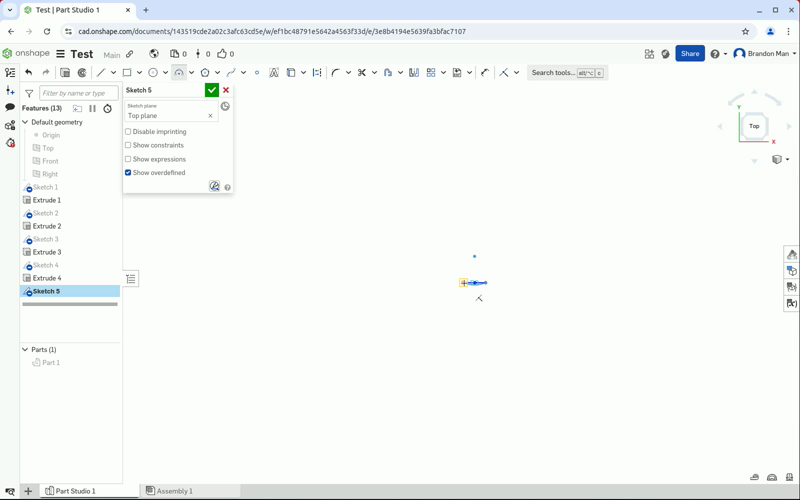
scroll(-6)
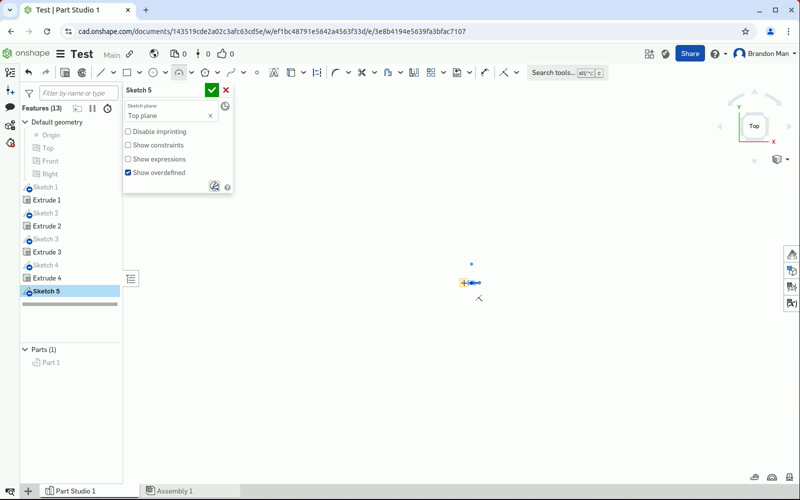
scroll(-6)
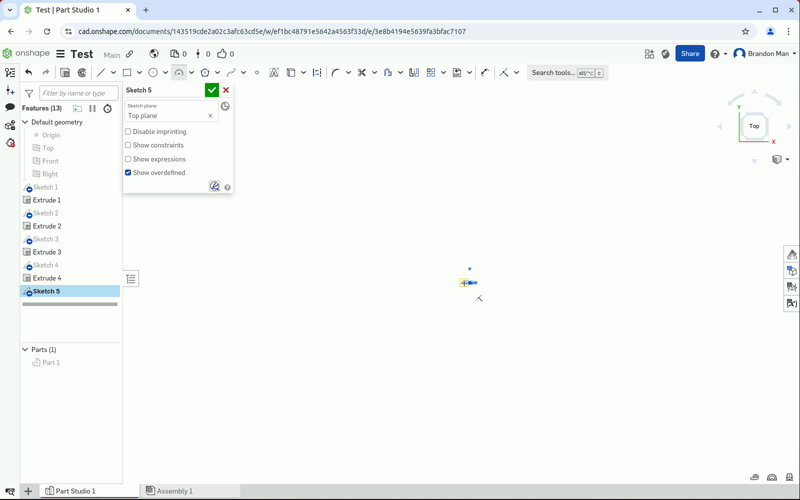
scroll(-6)
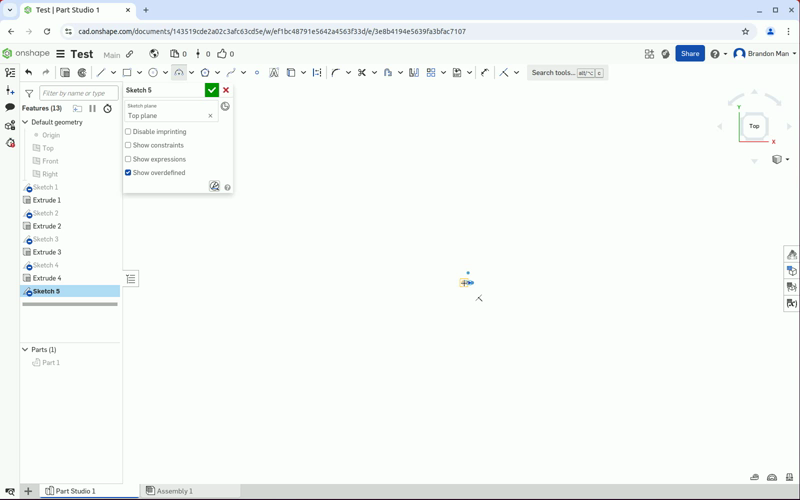
scroll(-6)
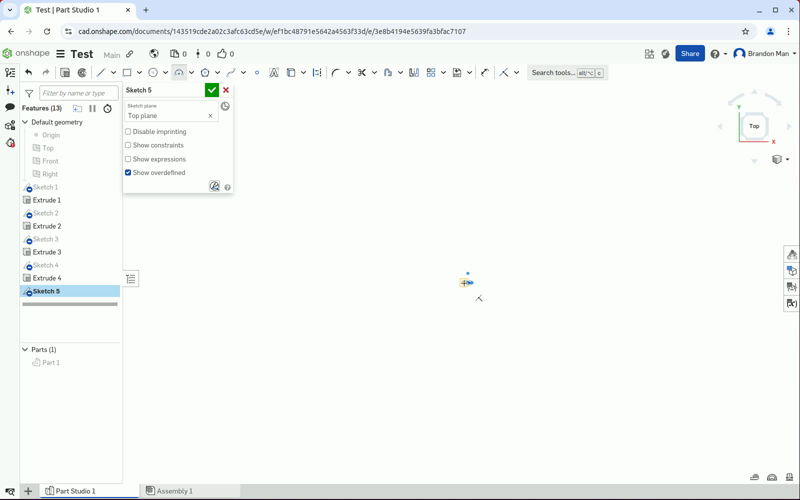
scroll(-6)
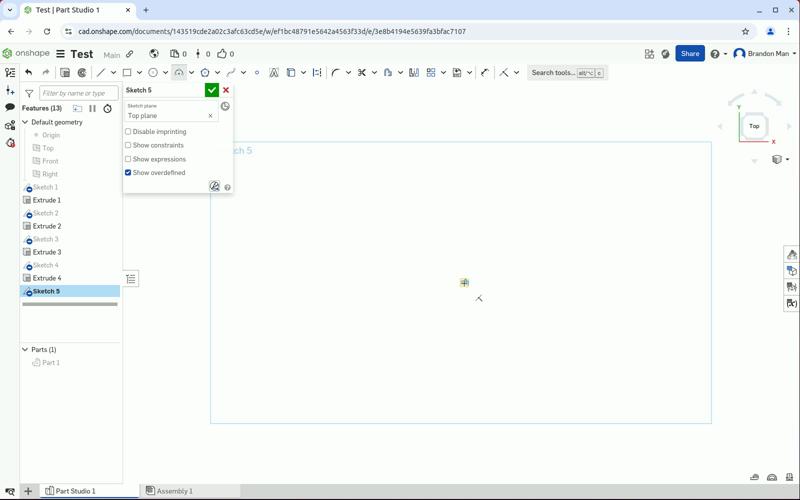
key_down(shift)
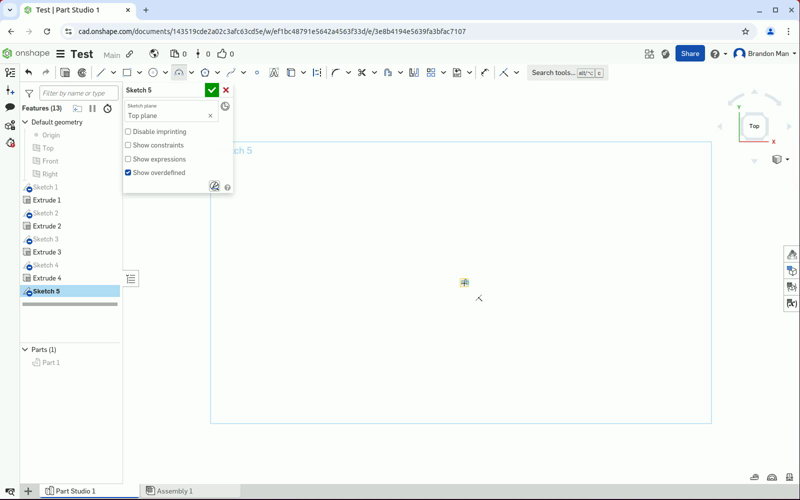
mouse_move(465, 281)
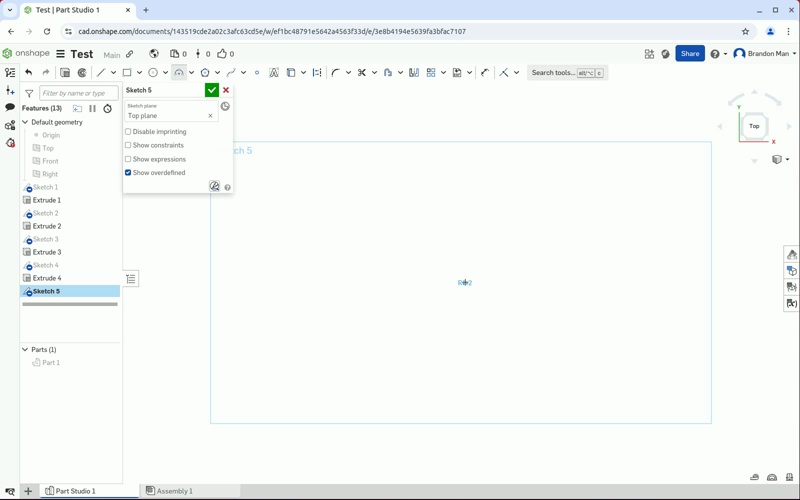
scroll(6)
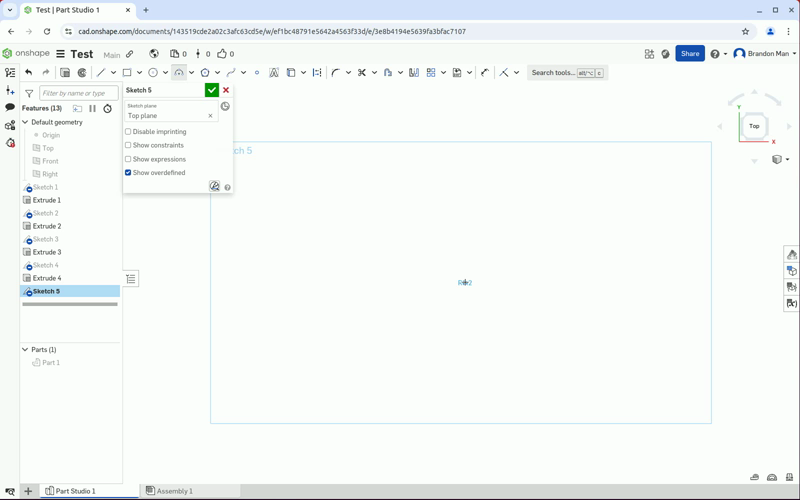
scroll(6)
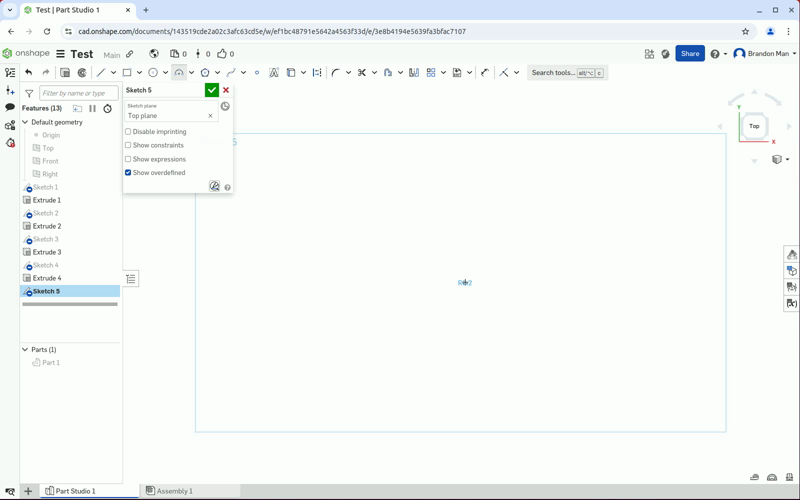
scroll(6)
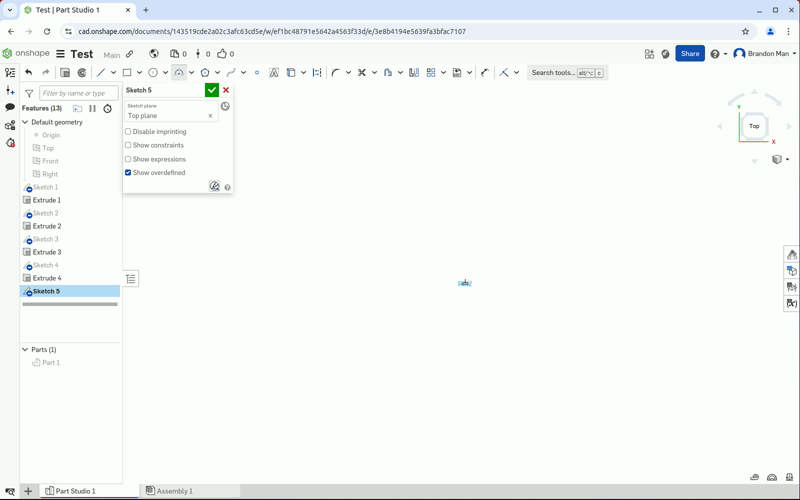
scroll(6)
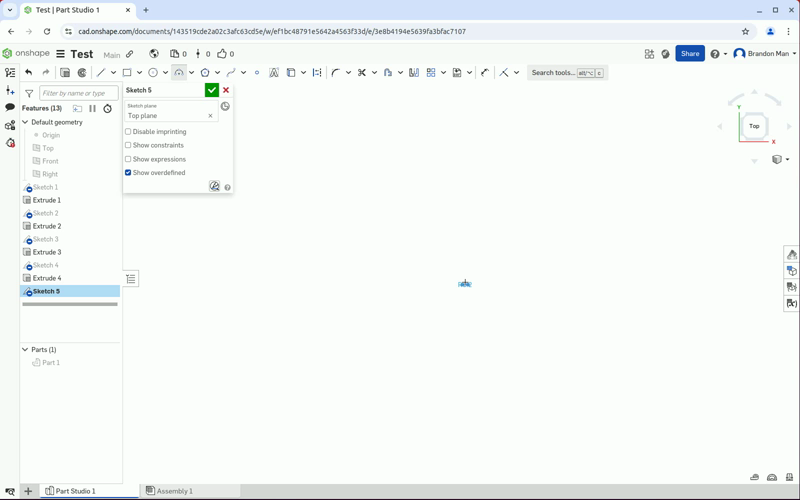
scroll(6)
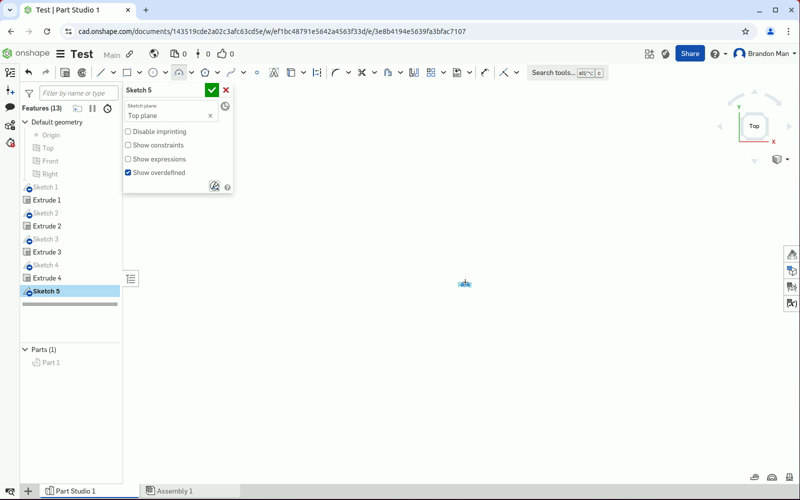
scroll(6)
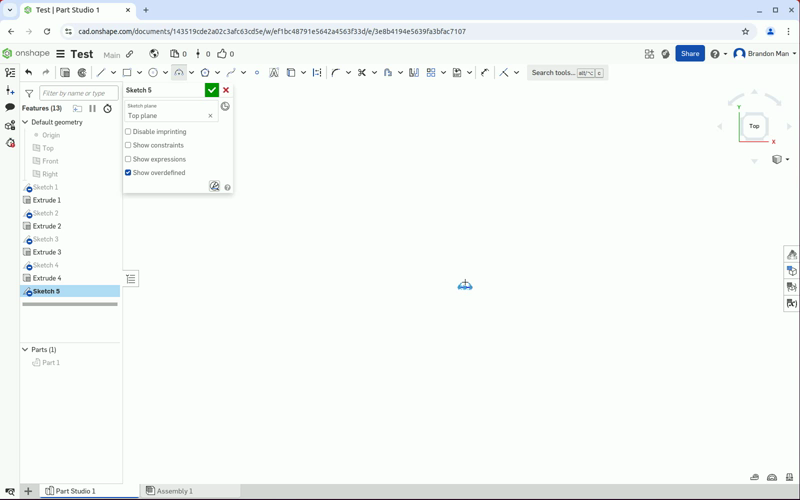
scroll(6)
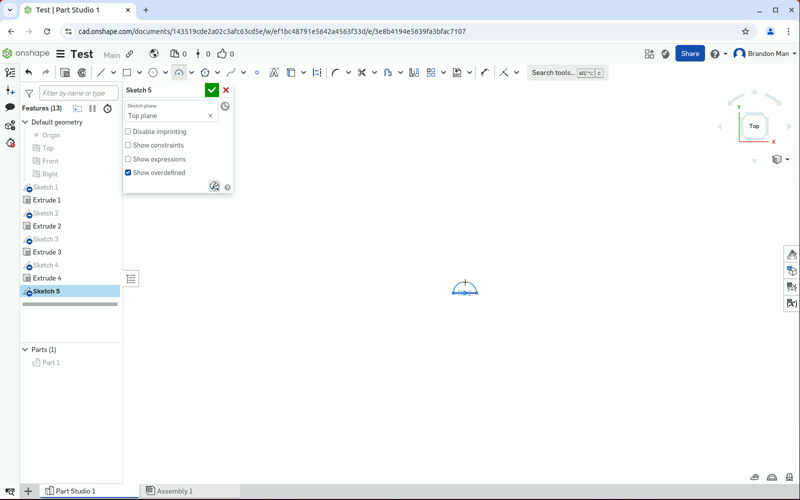
click(465, 281)
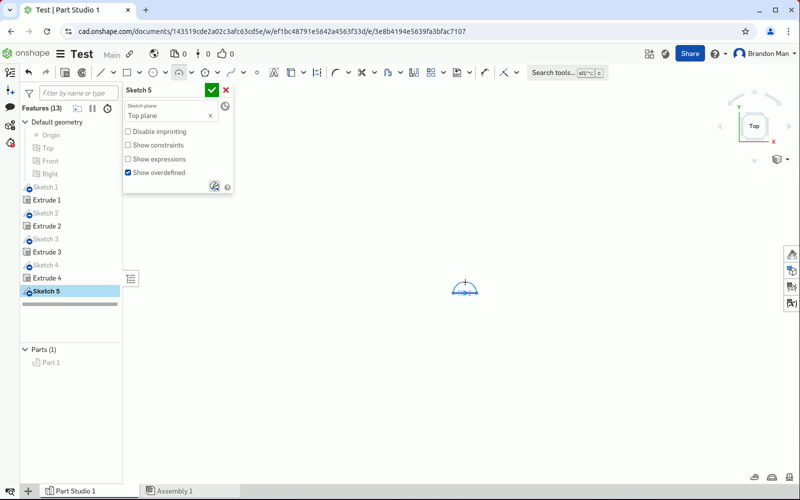
scroll(-6)
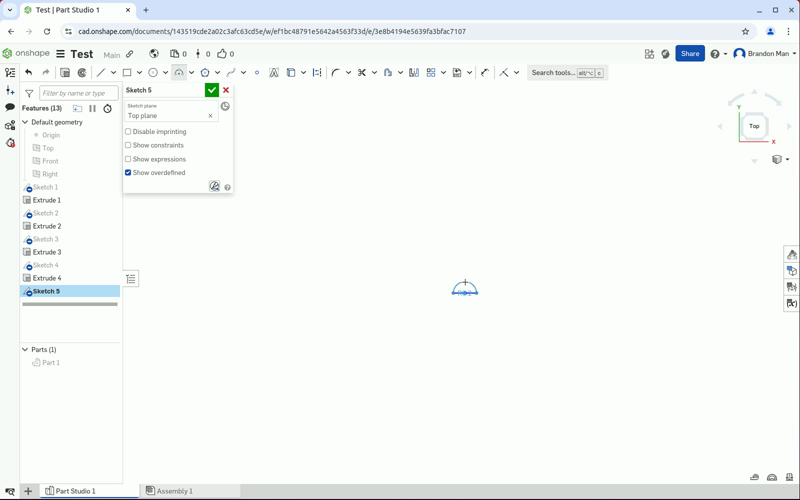
scroll(-6)
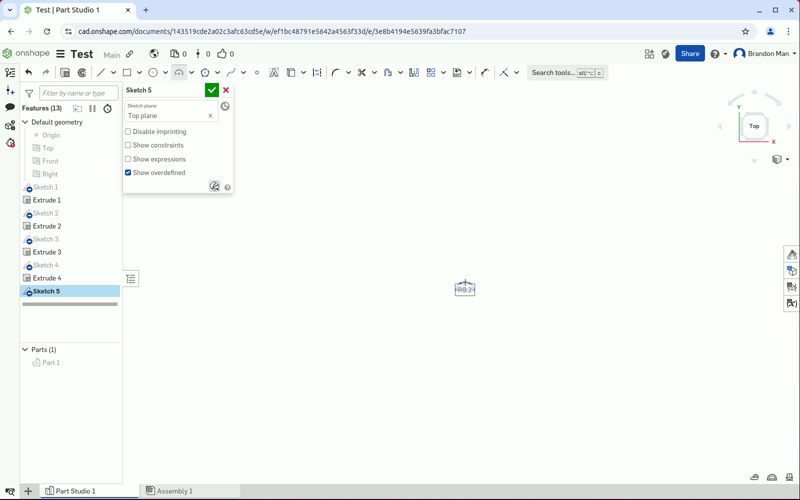
scroll(-6)
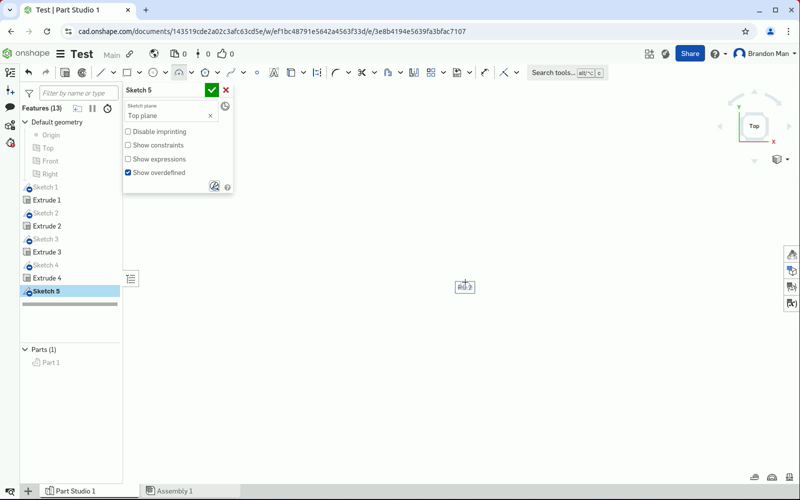
scroll(-6)
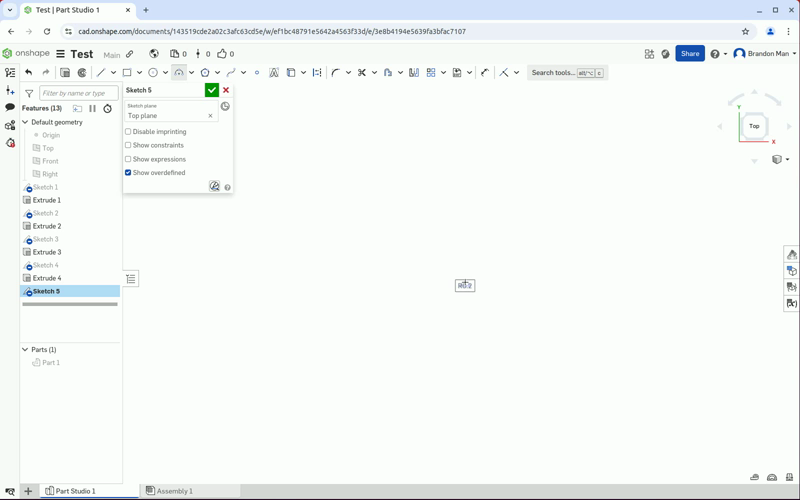
scroll(-6)
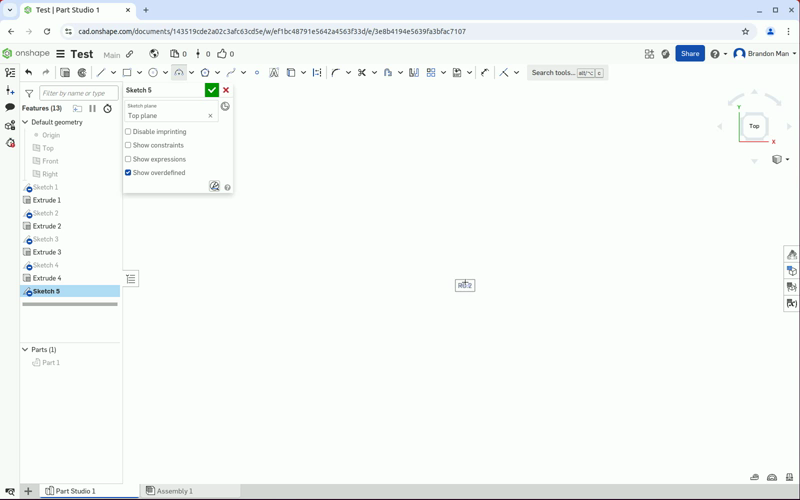
scroll(-6)
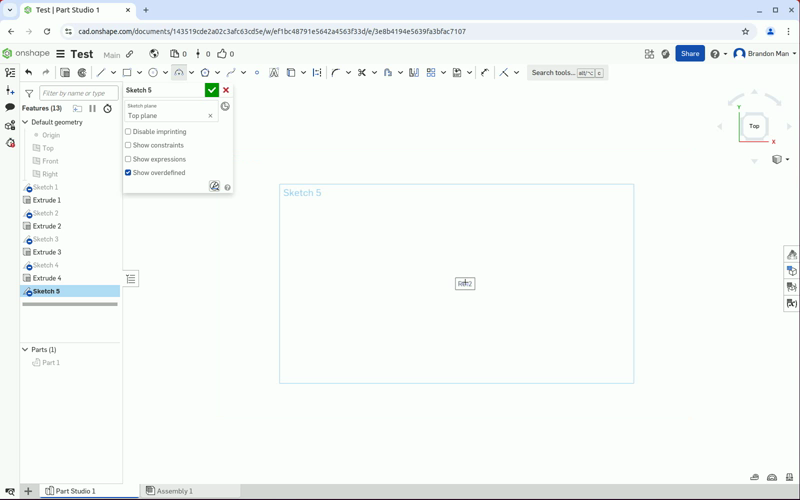
scroll(-6)
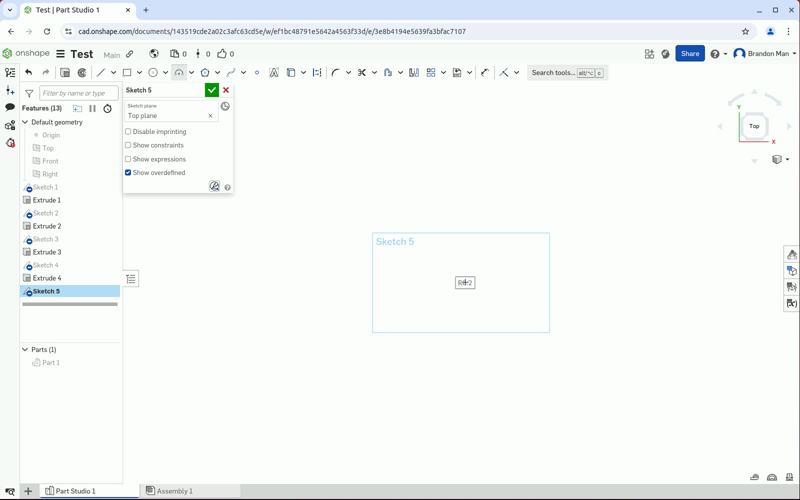
key_up(shift)
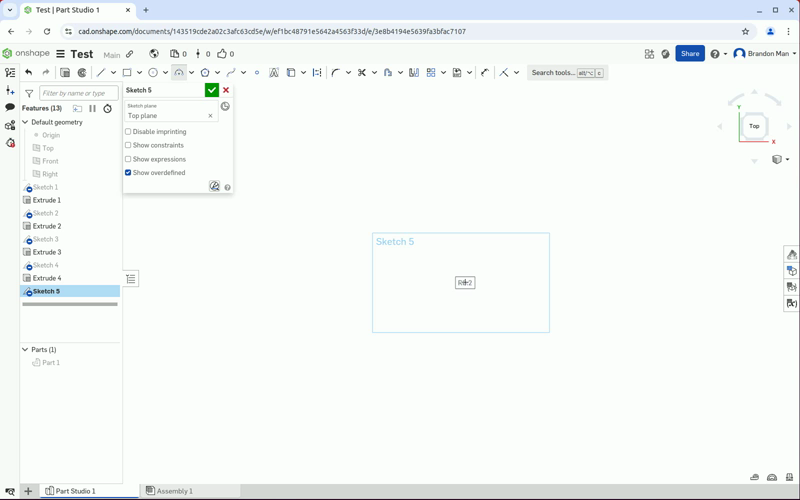
key(esc)
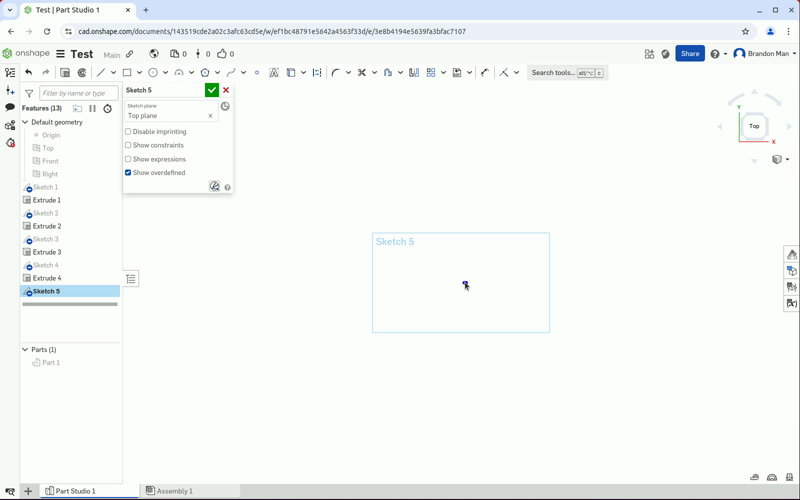
mouse_move(466, 282)
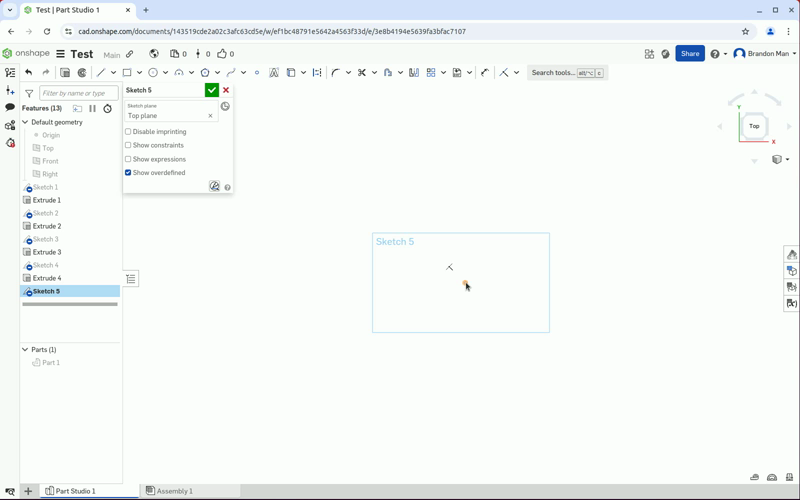
scroll(6)
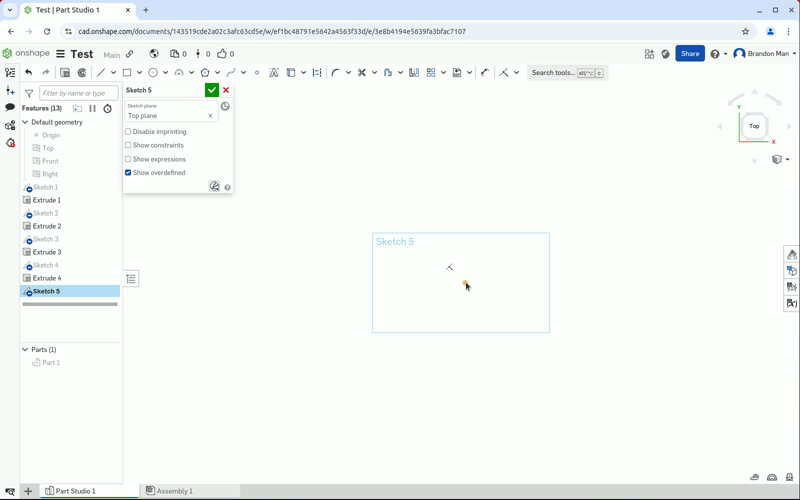
scroll(6)
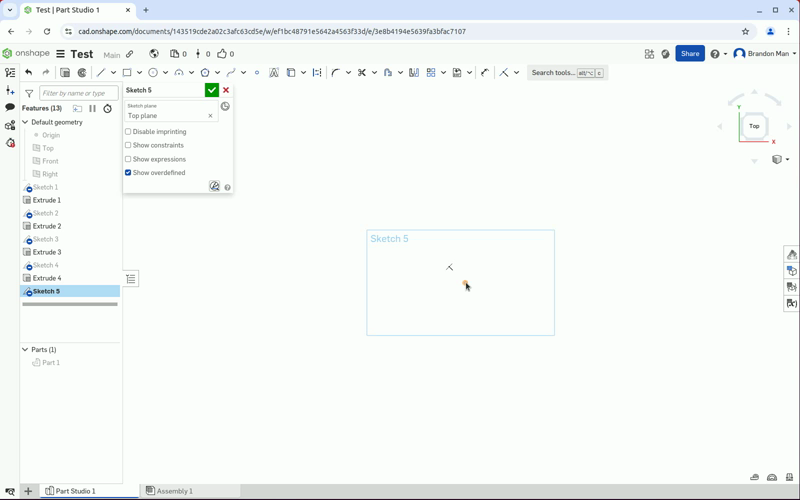
scroll(6)
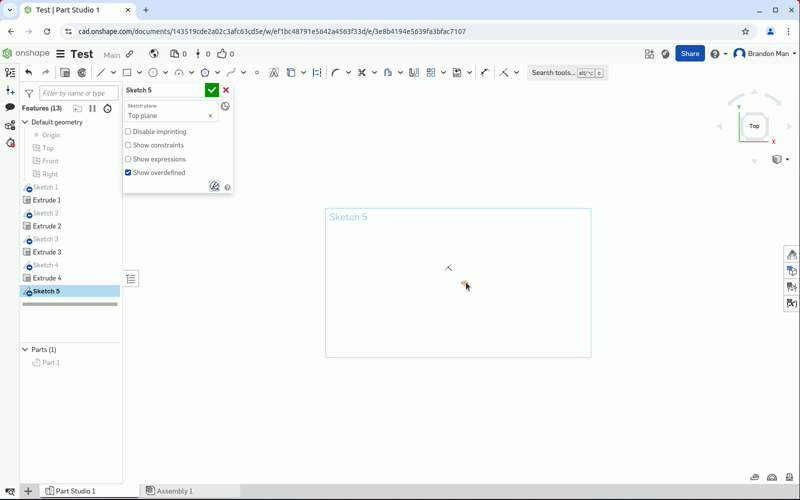
scroll(6)
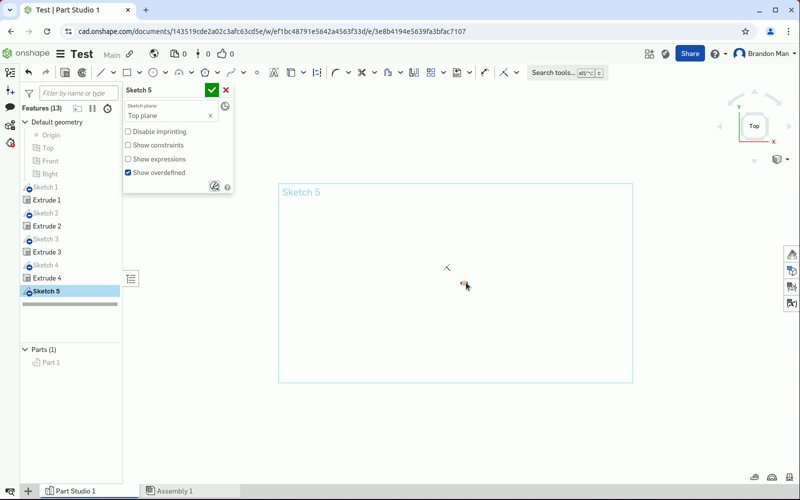
scroll(6)
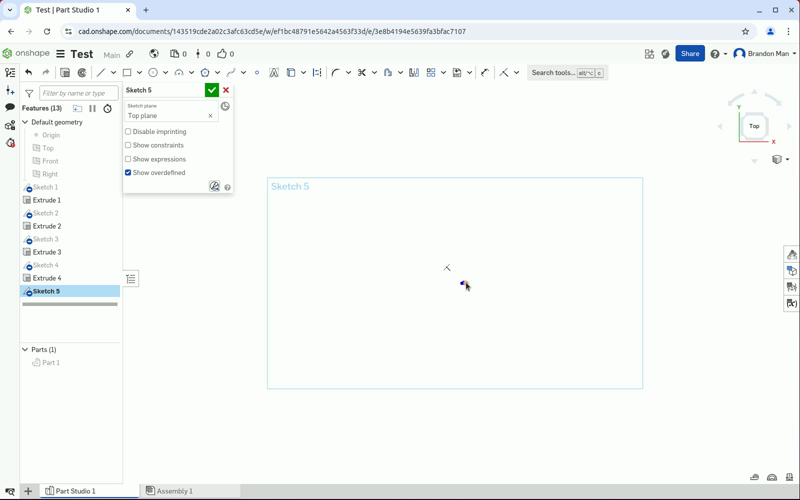
scroll(6)
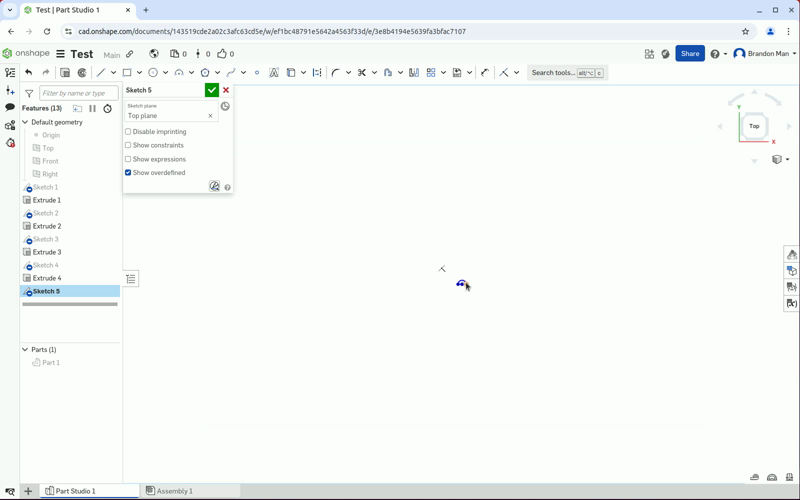
scroll(6)
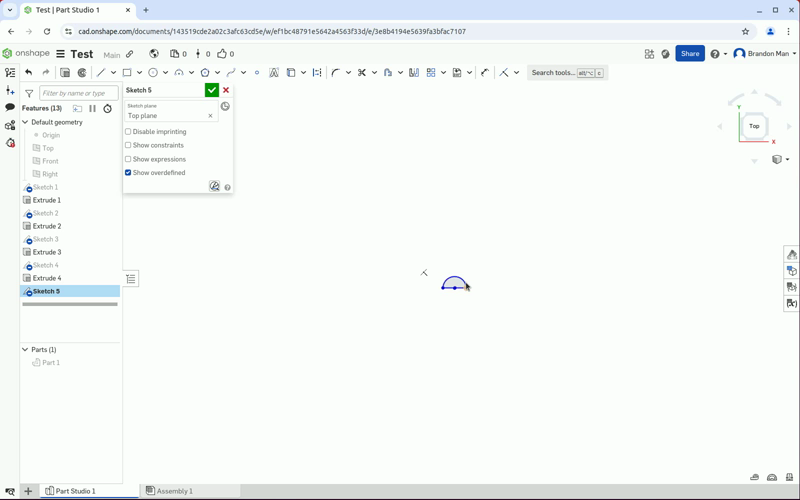
click(466, 282)
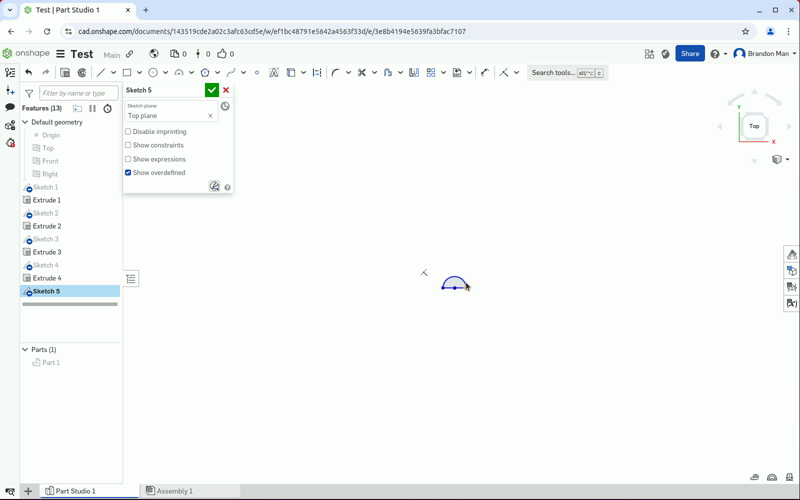
scroll(-6)
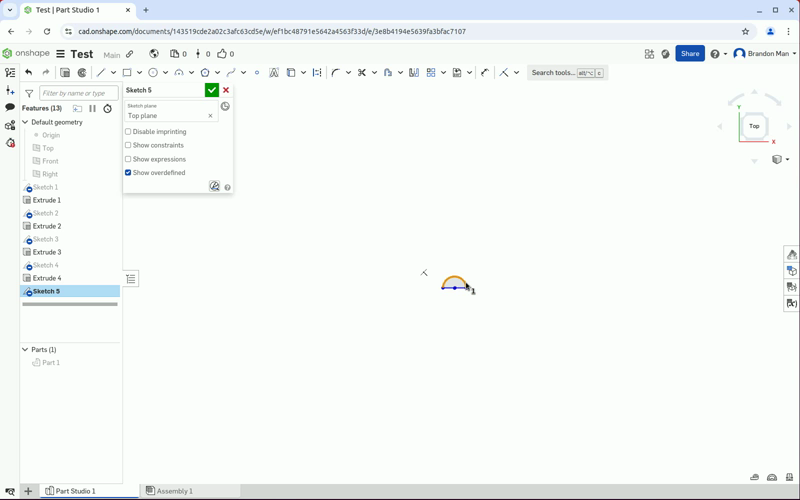
scroll(-6)
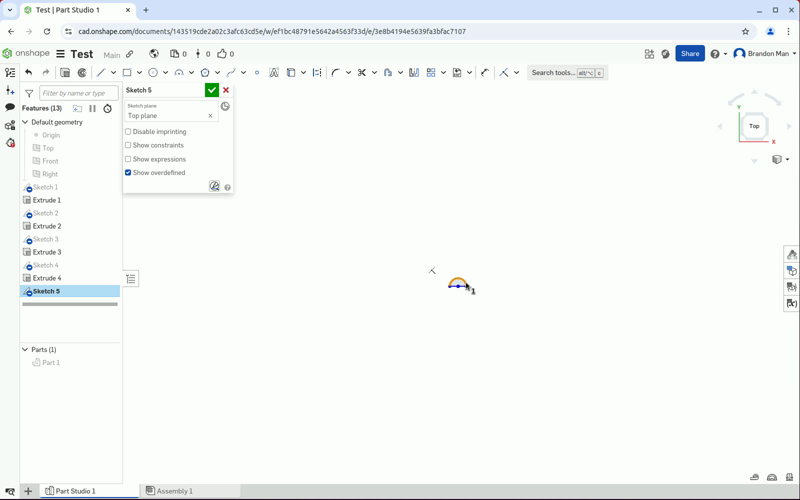
scroll(-6)
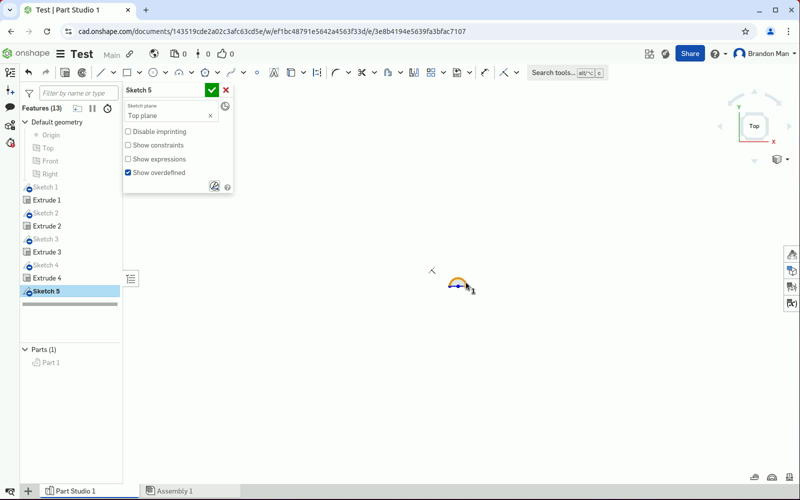
scroll(-6)
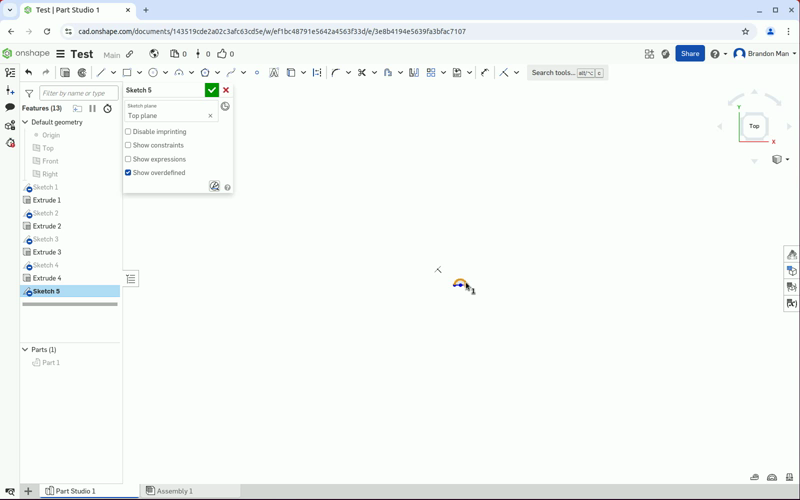
scroll(-6)
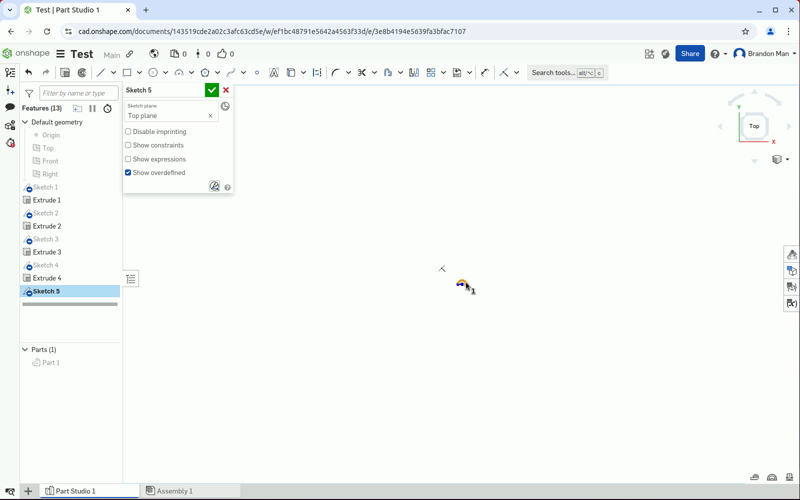
scroll(-6)
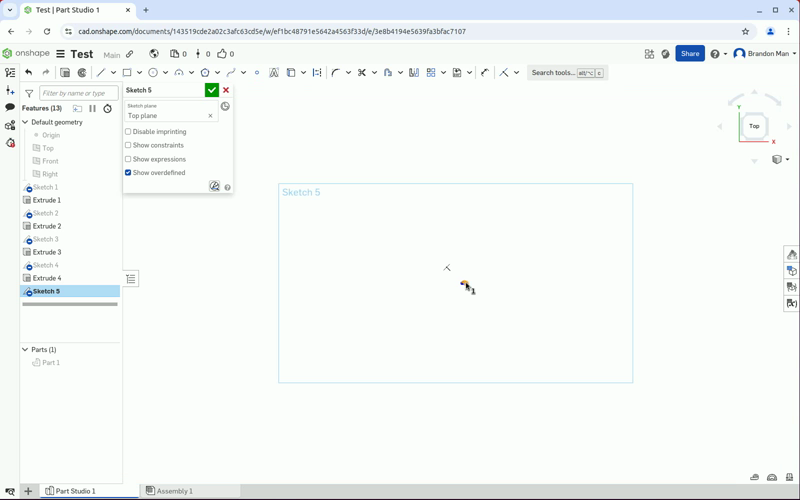
scroll(-6)
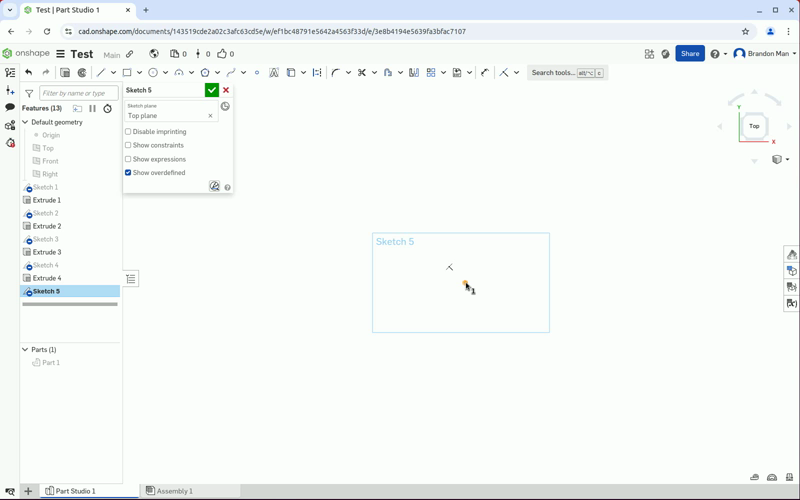
mouse_move(73, 352)
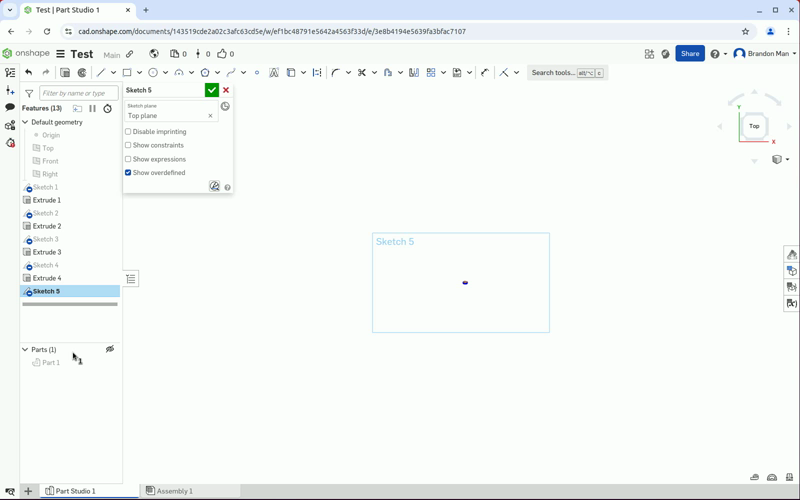
key(shift+y)
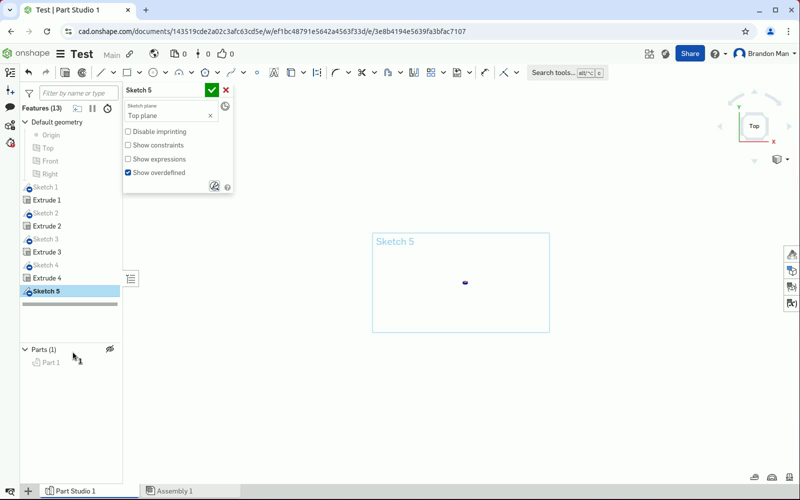
key(shift+e)
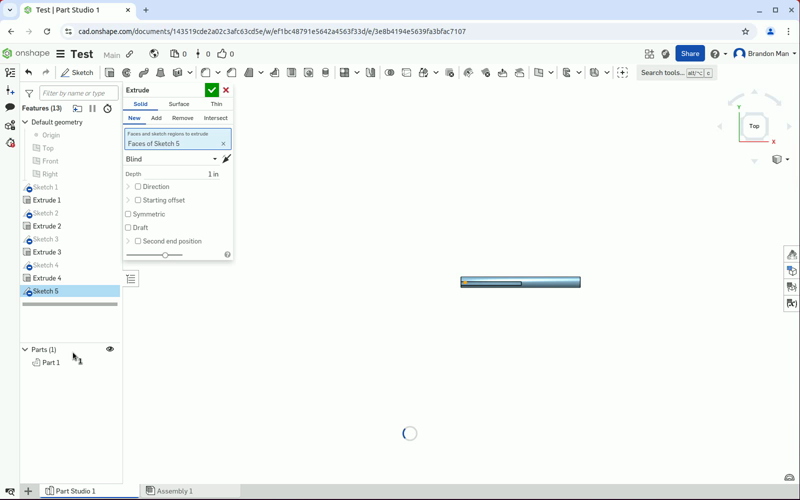
mouse_move(143, 106)
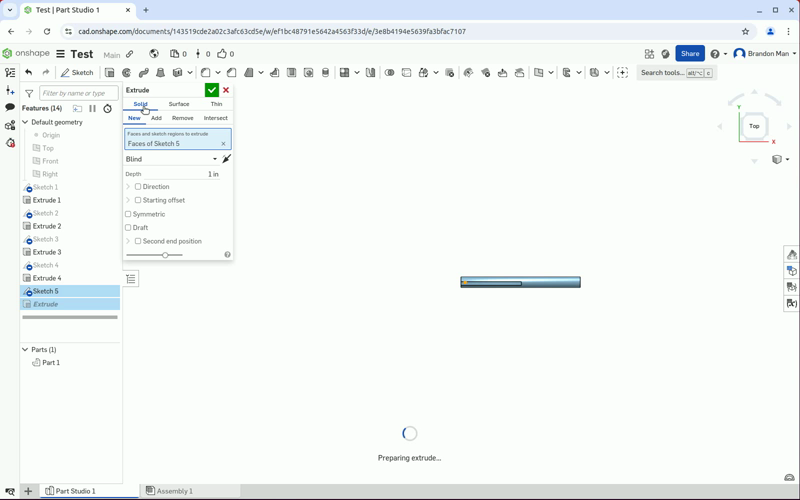
click(143, 106)
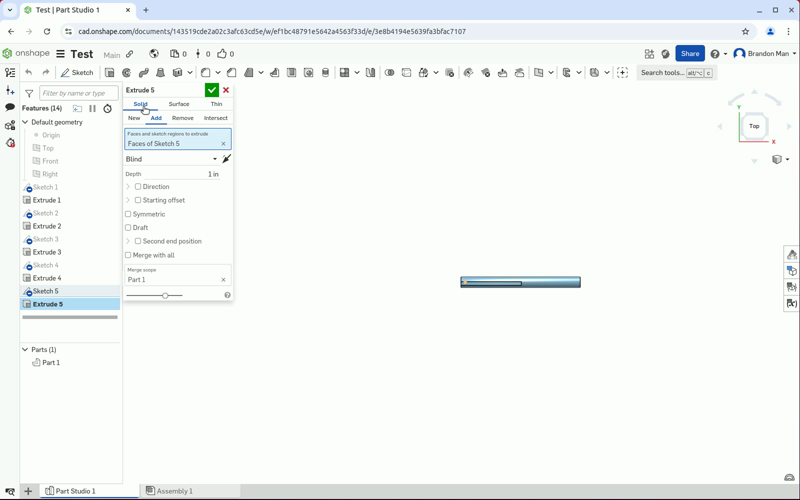
mouse_move(186, 120)
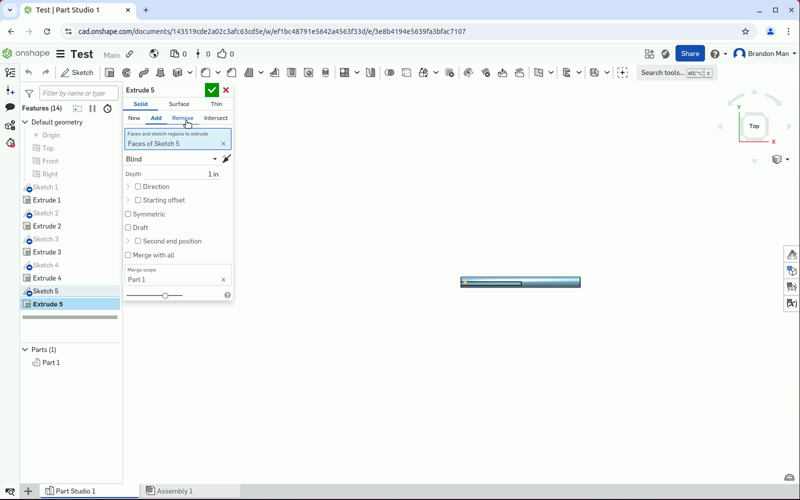
click(186, 120)
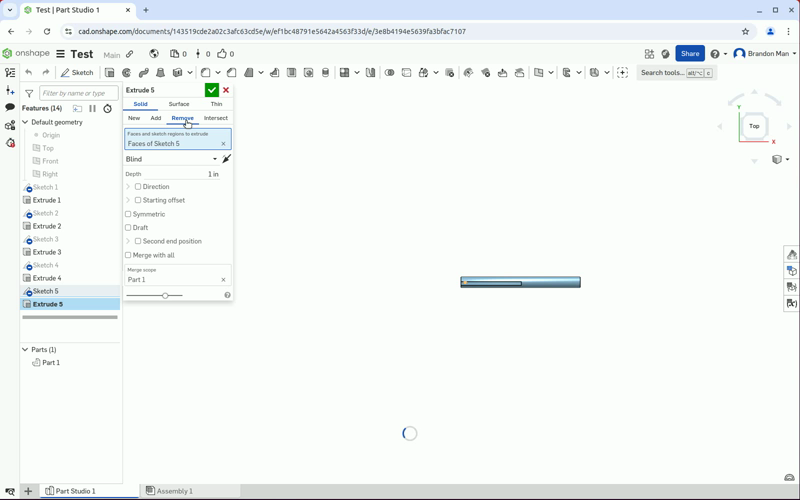
key(tab, 4)
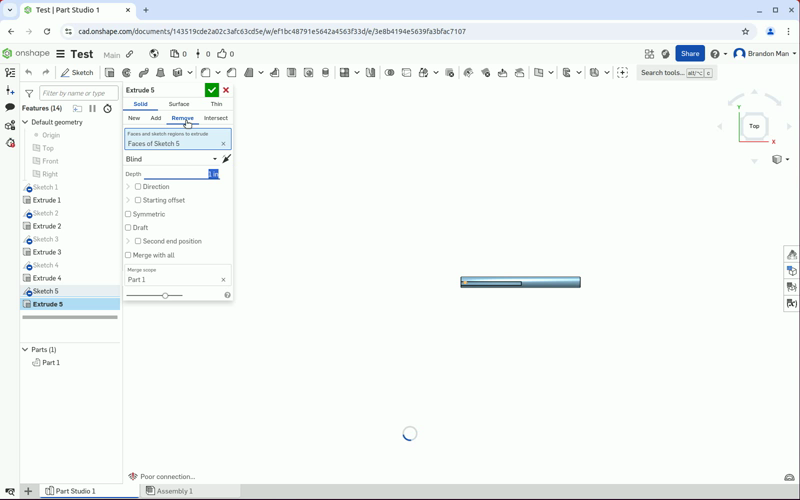
text(1.926)
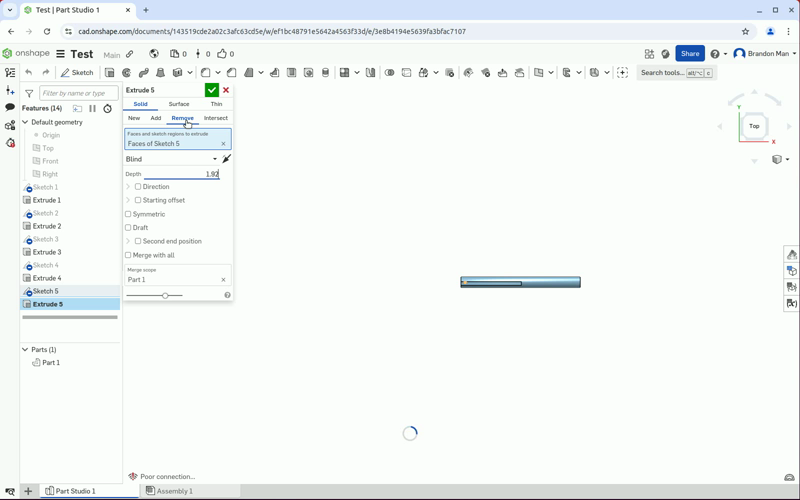
key(tab, 6)
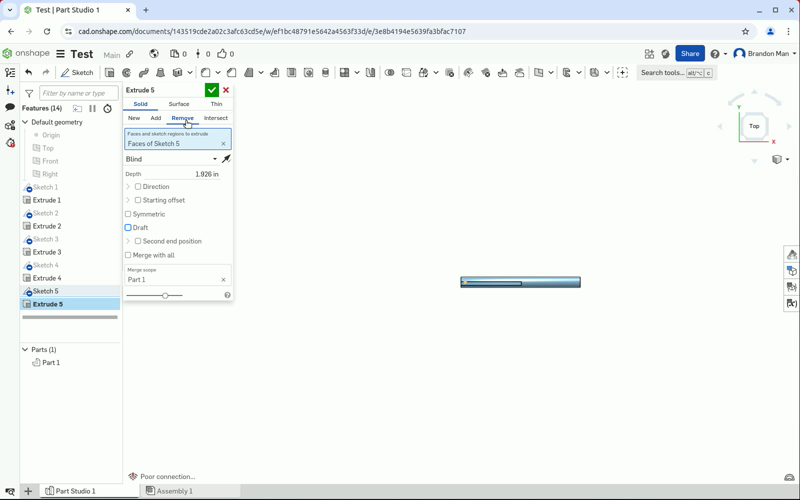
key(space)
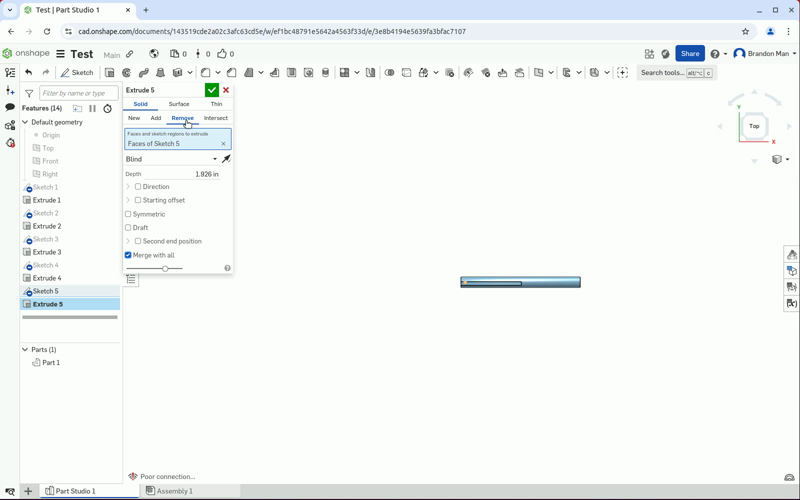
key(enter)
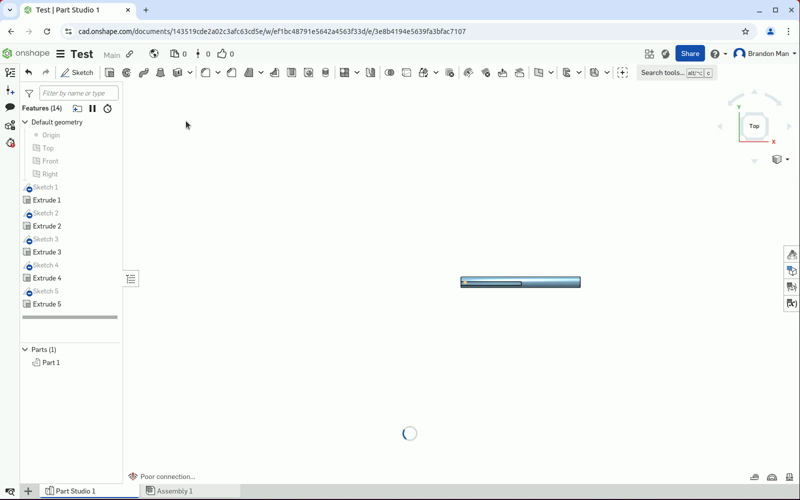
key(shift+h)
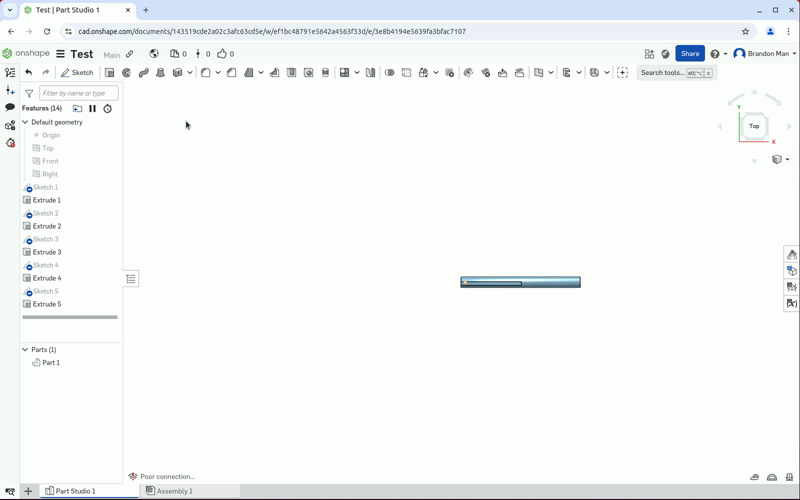
key(shift+h)
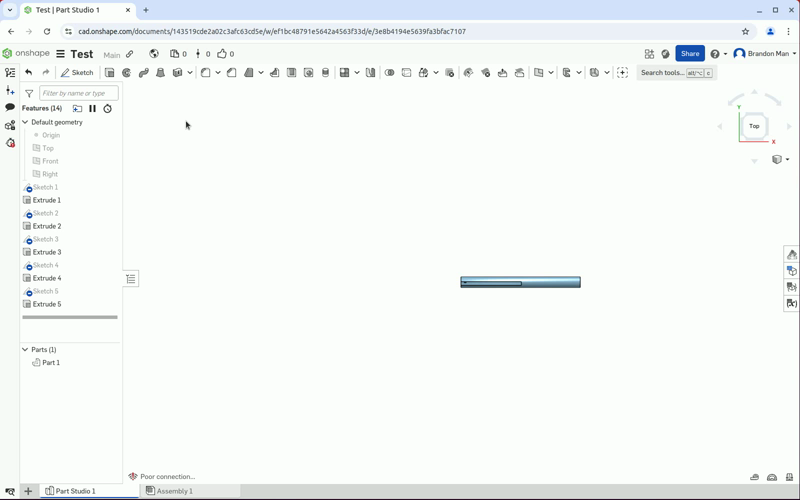
mouse_move(73, 189)
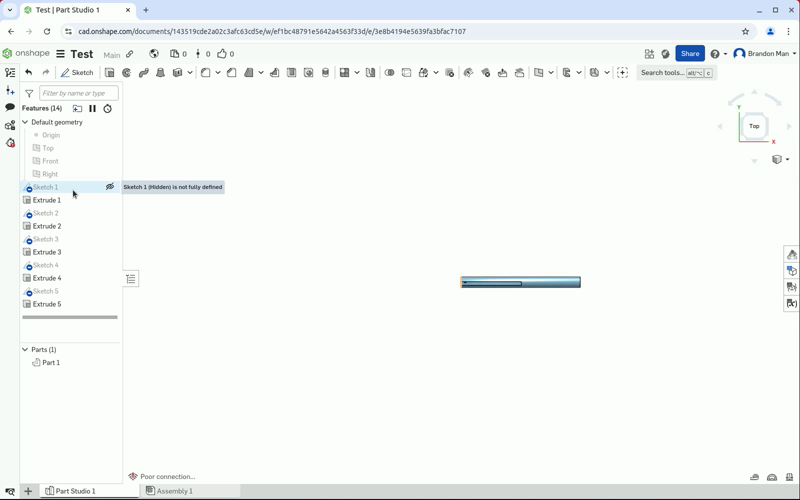
click(73, 189)
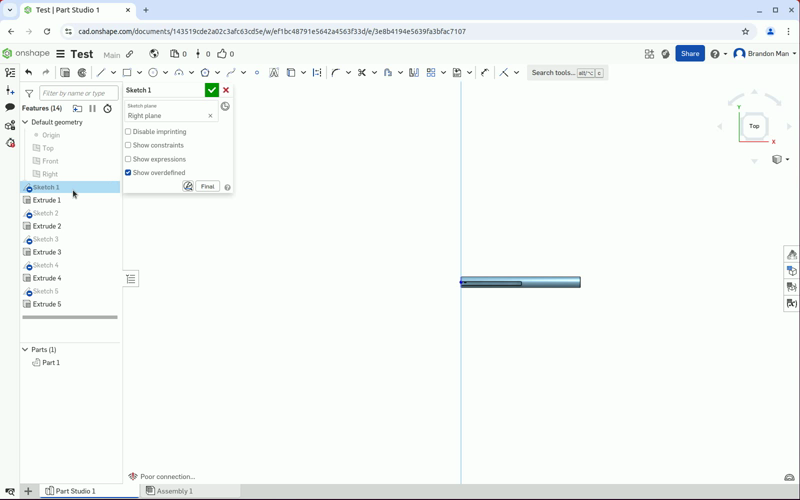
mouse_move(229, 92)
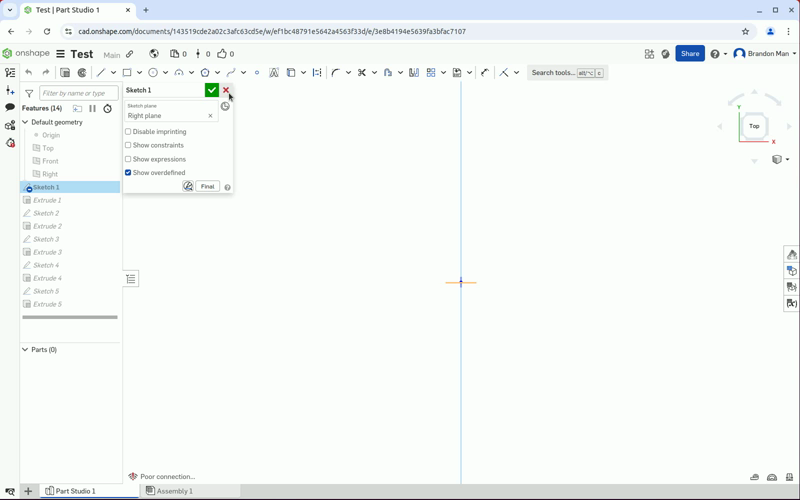
click(229, 92)
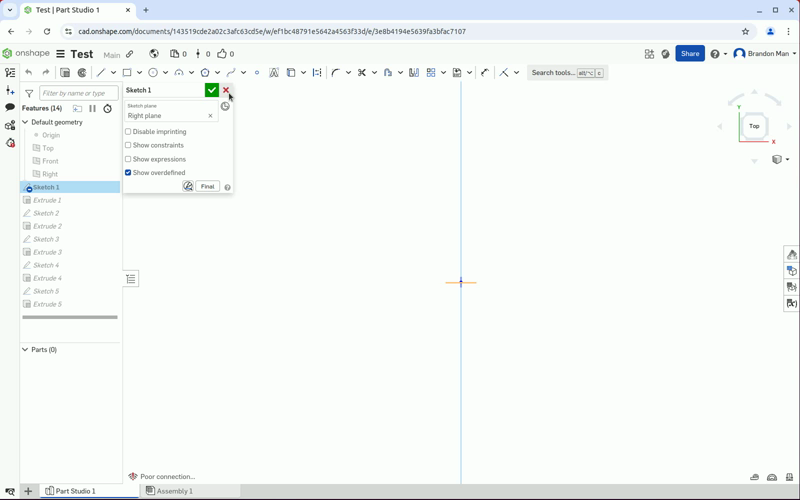
key(shift+s)
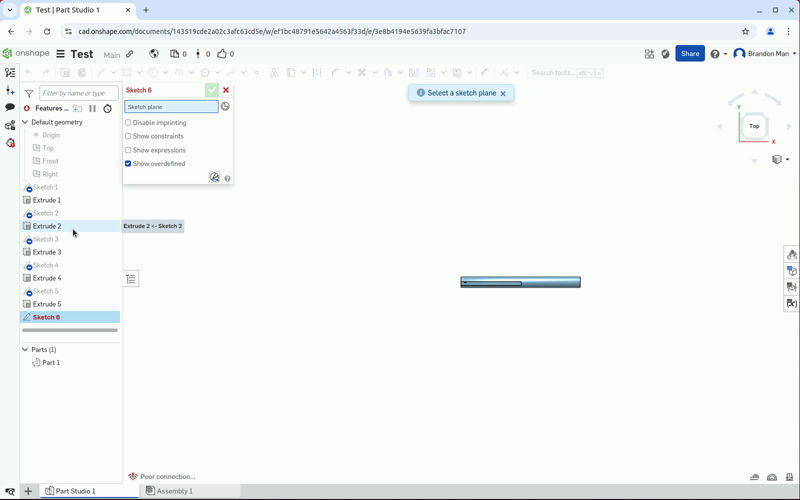
scroll(3)
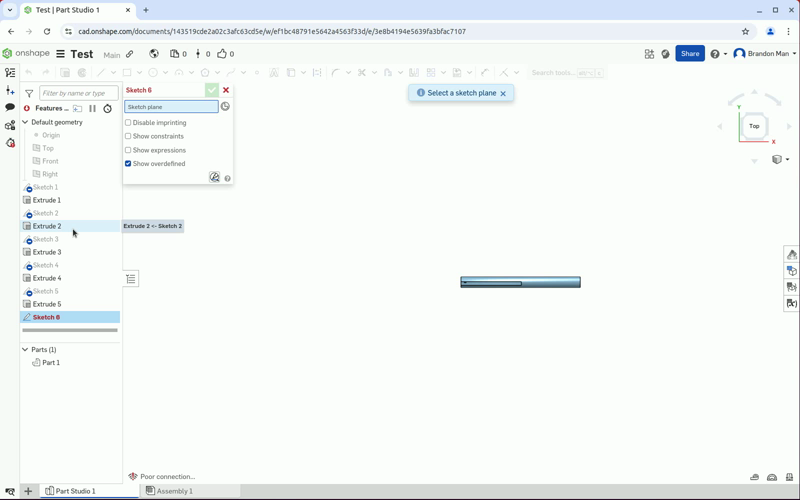
mouse_move(73, 150)
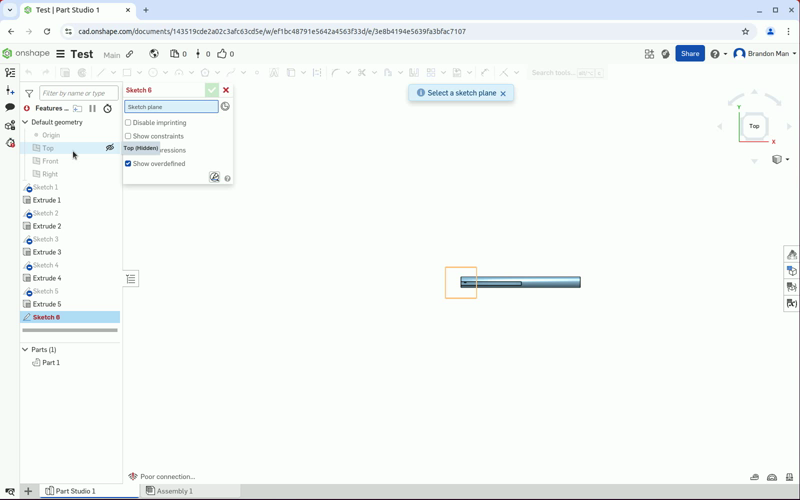
click(73, 150)
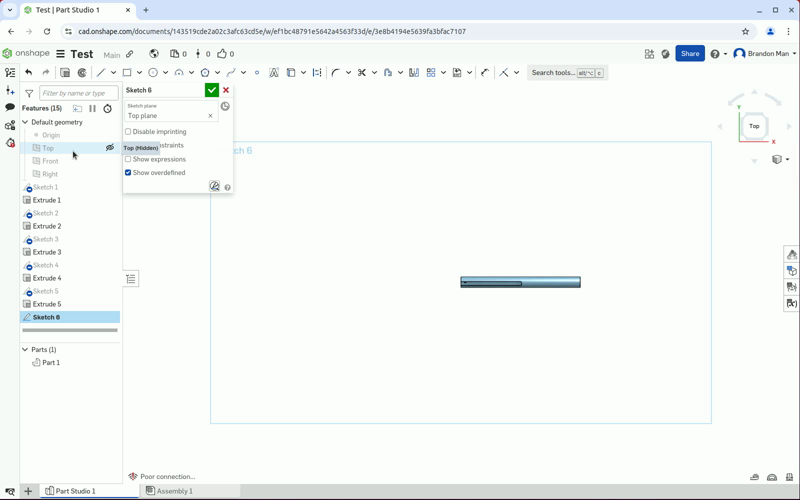
mouse_move(73, 352)
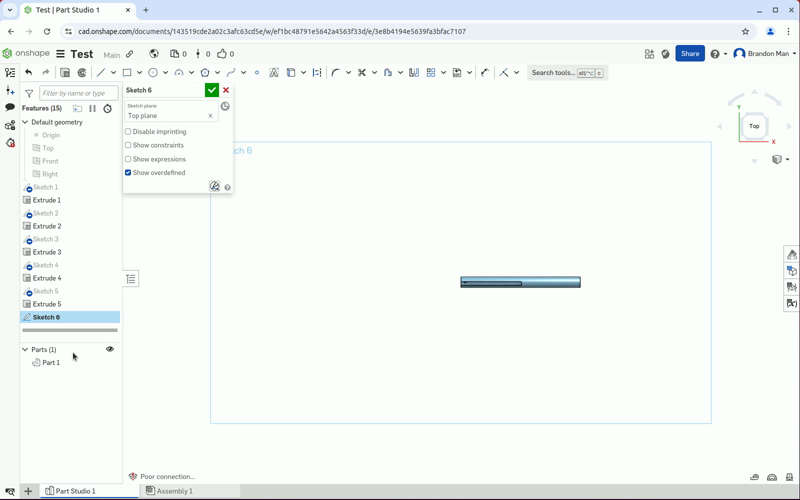
key(y)
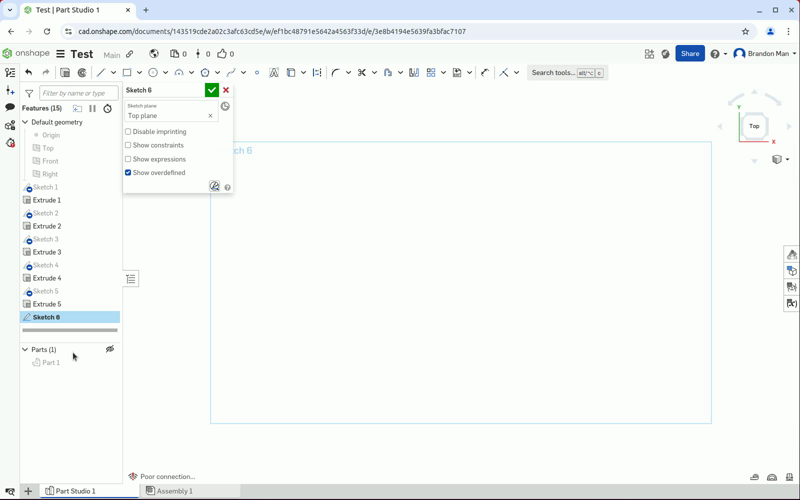
key(a)
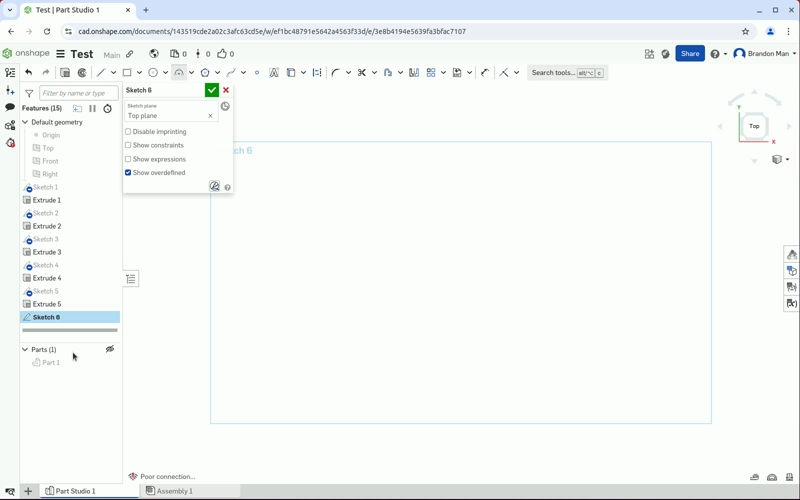
key_down(shift)
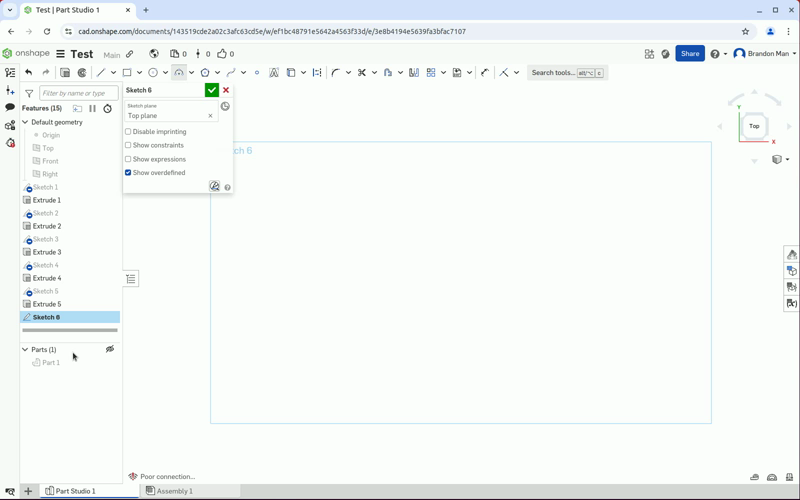
mouse_move(464, 282)
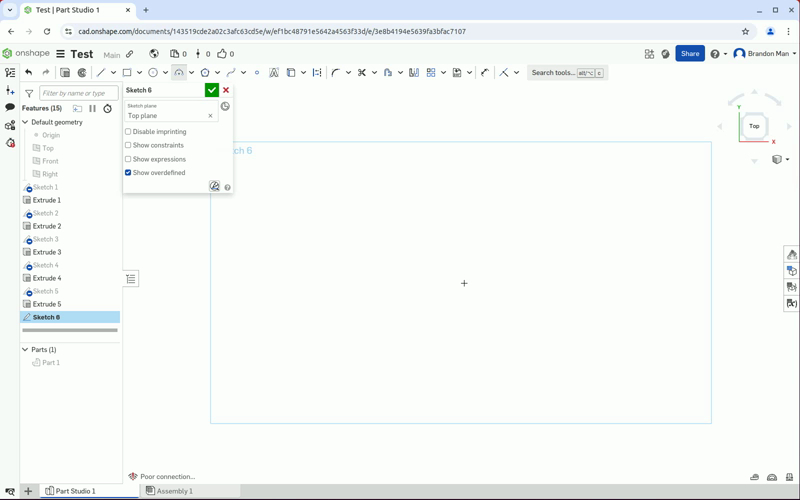
click(464, 282)
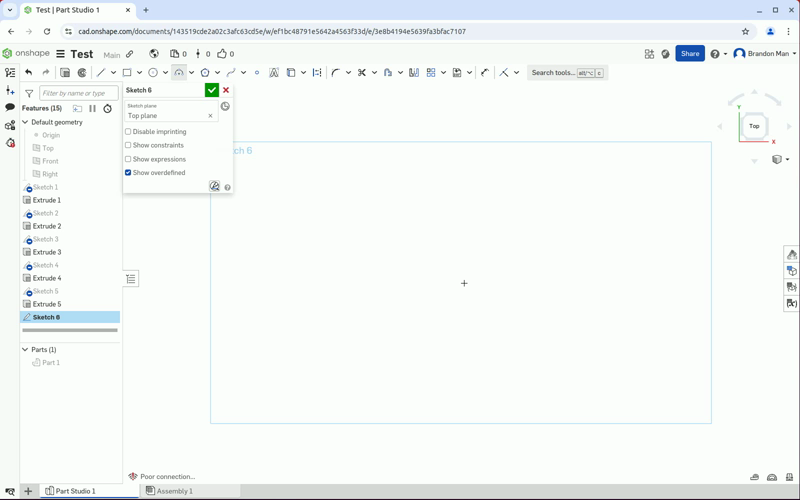
key_up(shift)
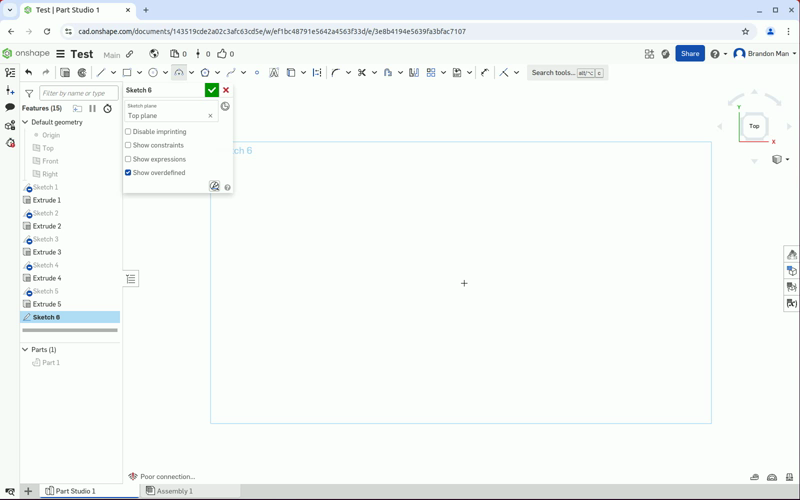
key_down(shift)
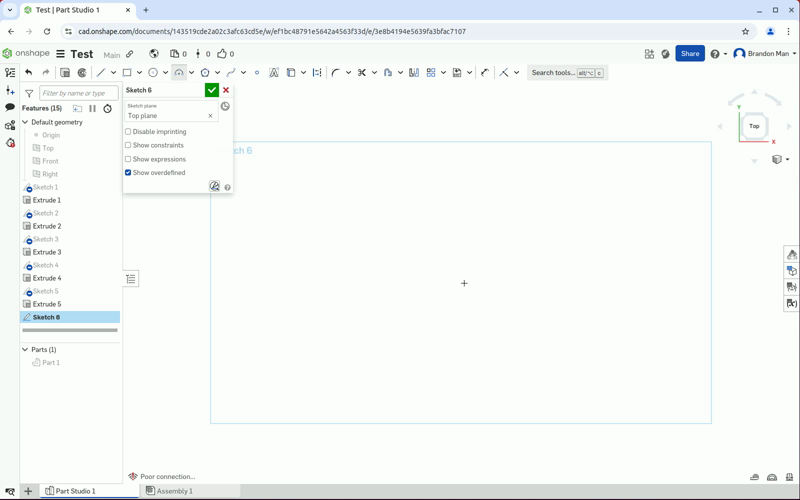
mouse_move(466, 282)
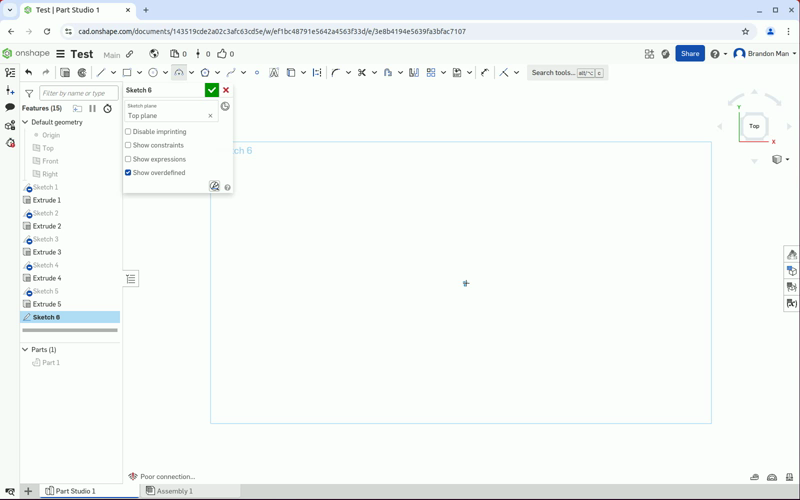
scroll(6)
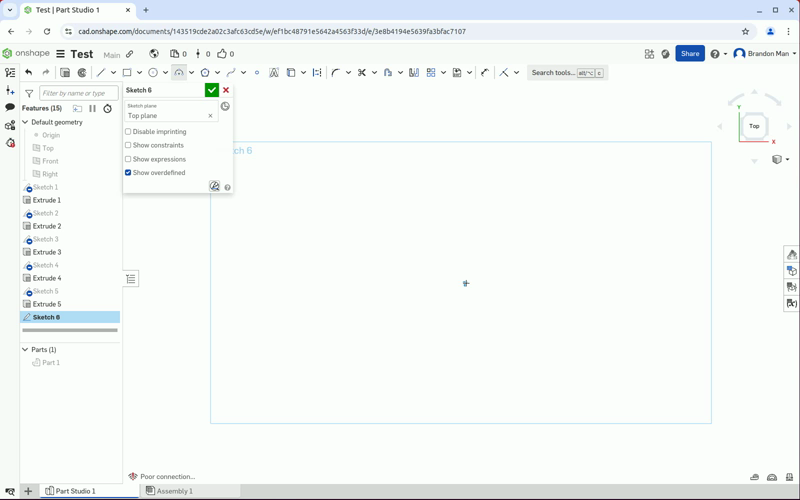
scroll(6)
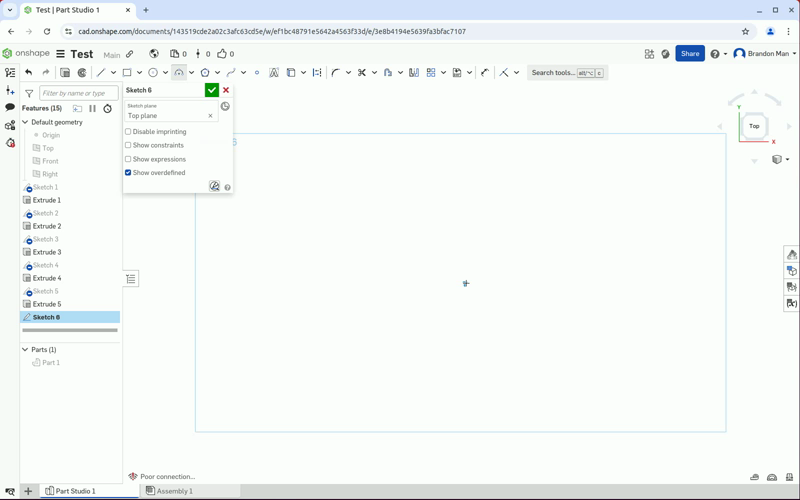
scroll(6)
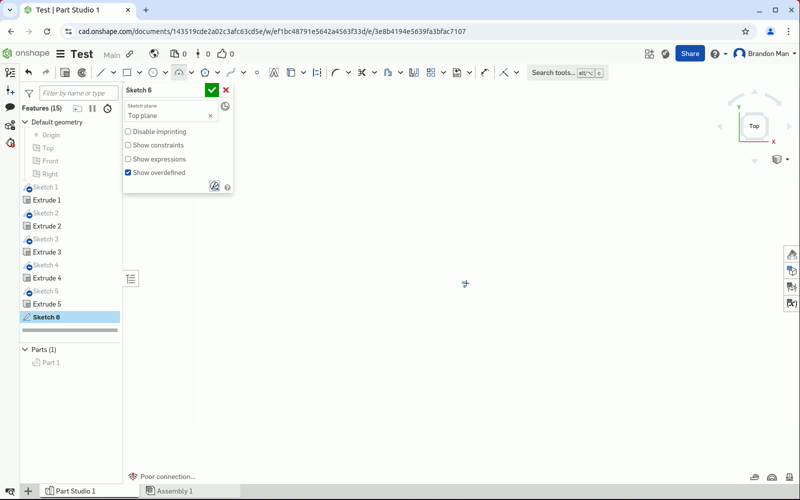
scroll(6)
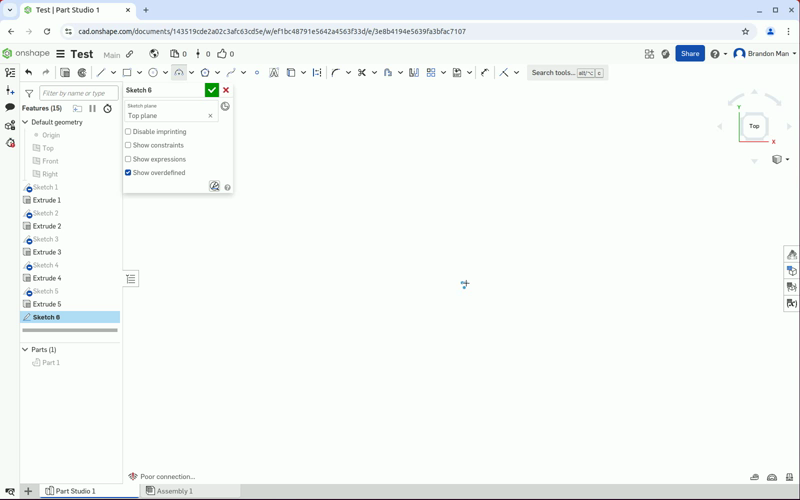
scroll(6)
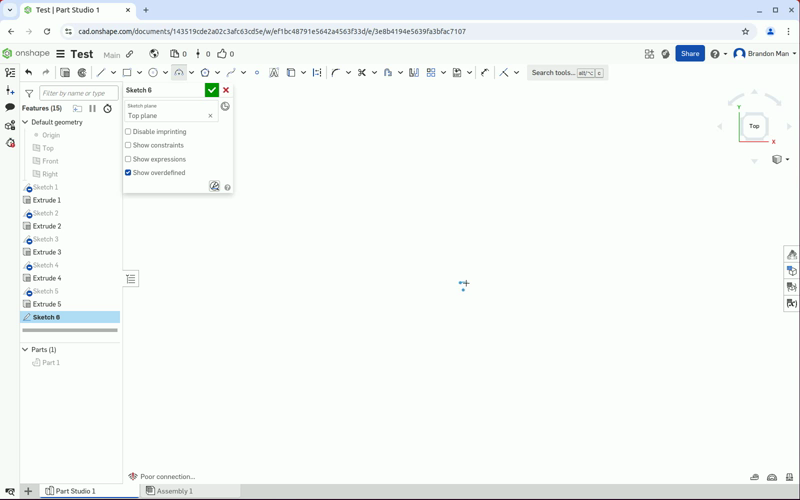
scroll(6)
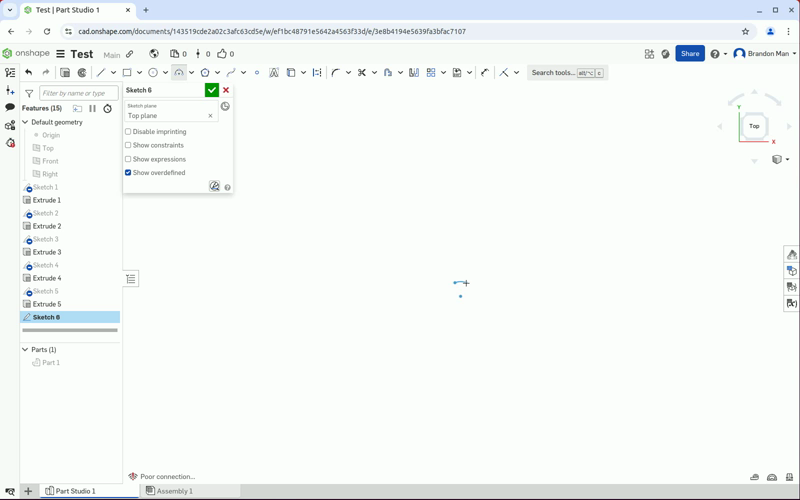
scroll(6)
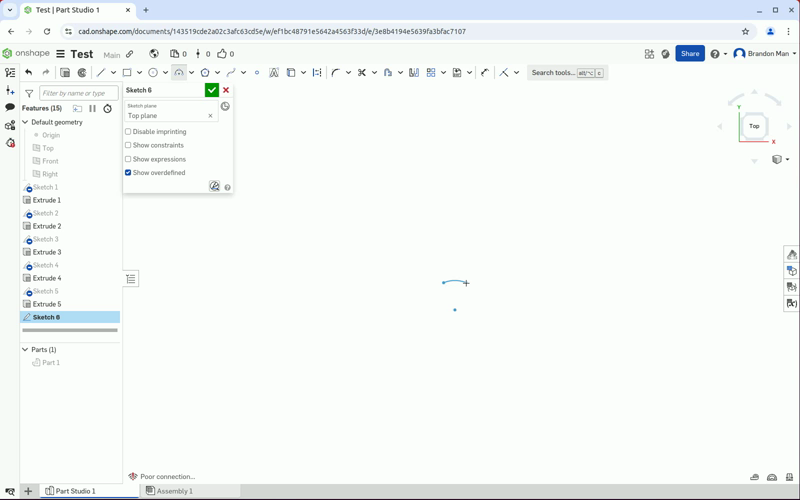
click(466, 282)
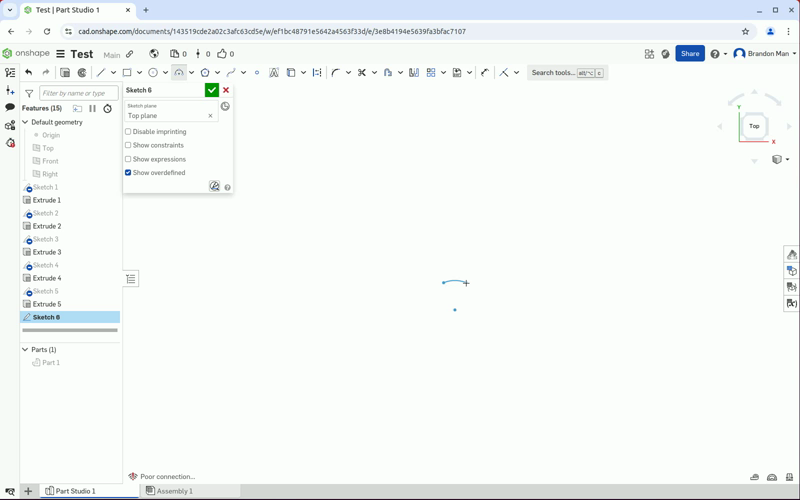
scroll(-6)
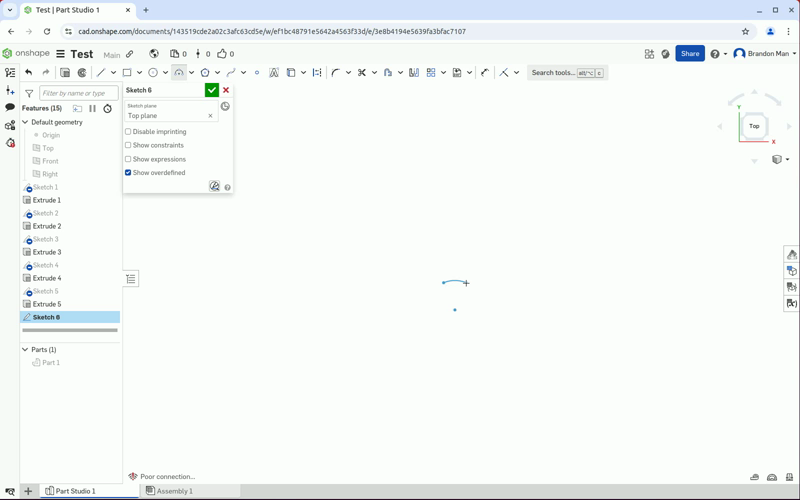
scroll(-6)
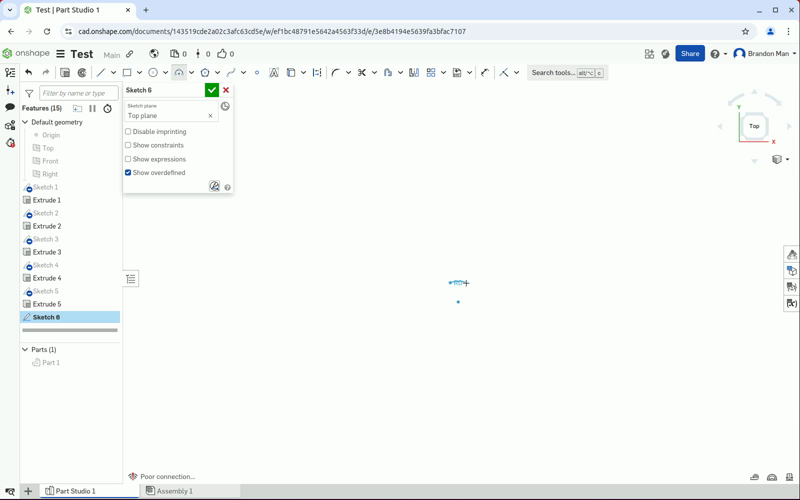
scroll(-6)
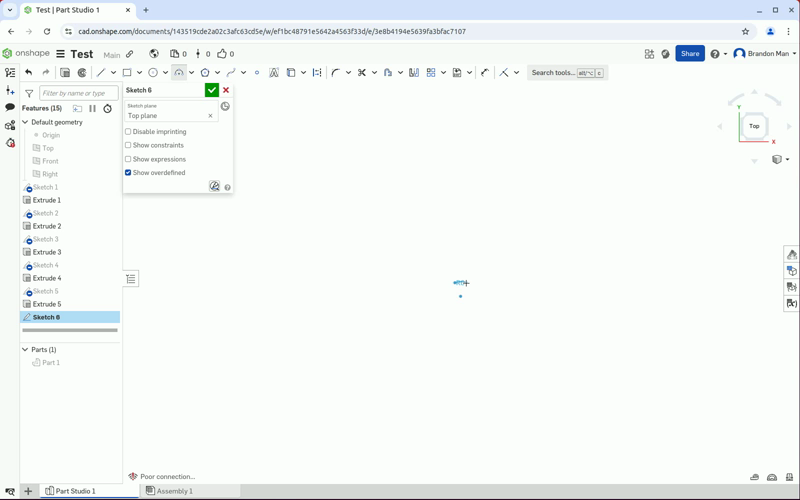
scroll(-6)
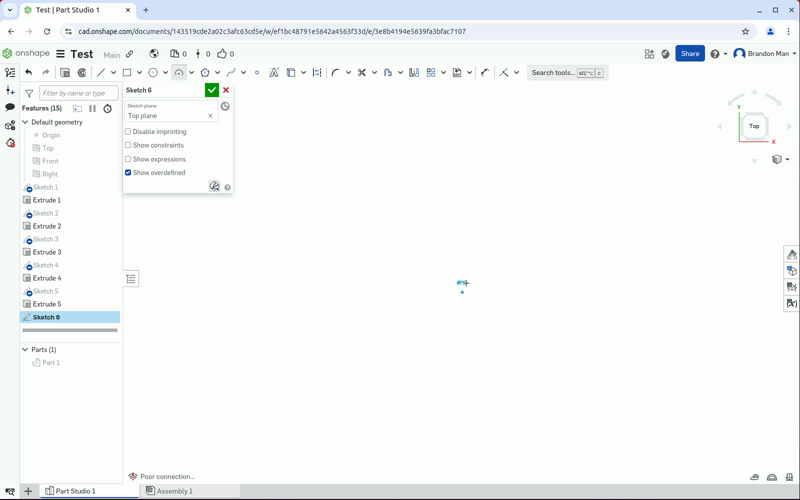
scroll(-6)
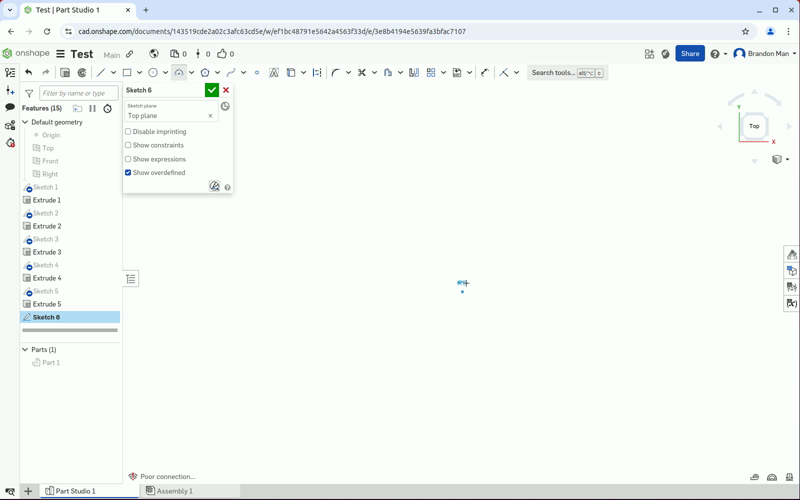
scroll(-6)
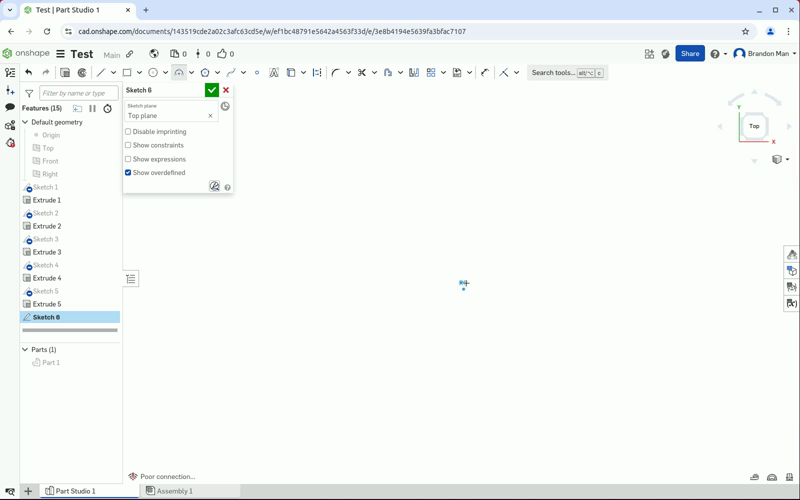
scroll(-6)
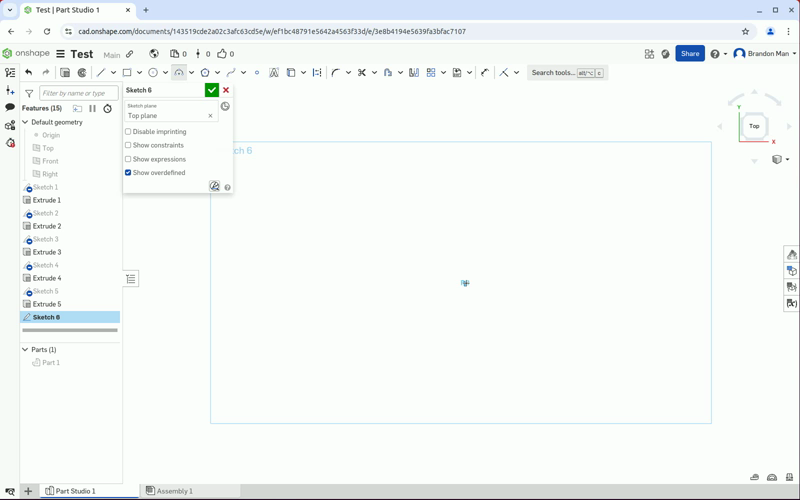
mouse_move(465, 284)
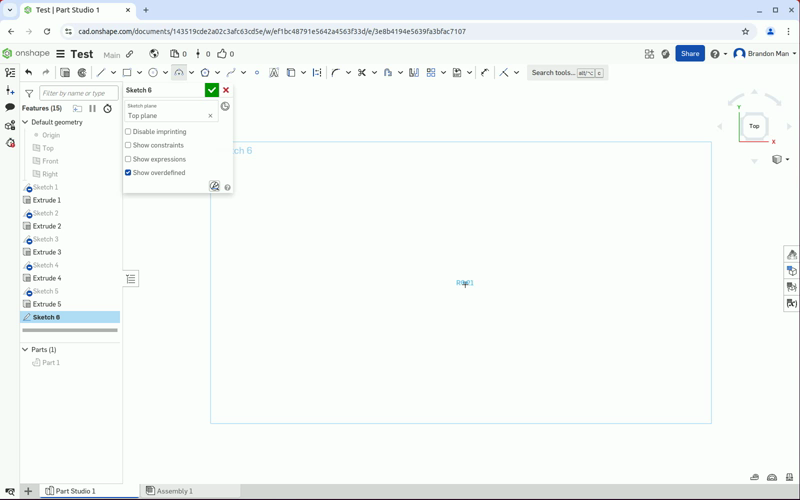
scroll(6)
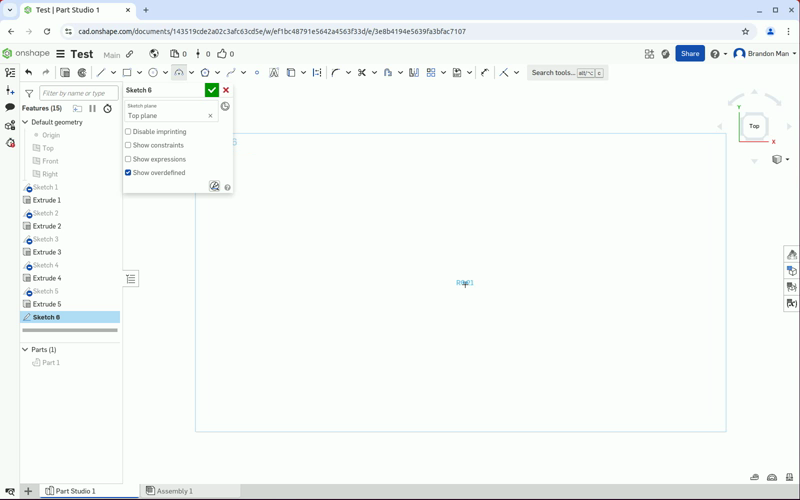
scroll(6)
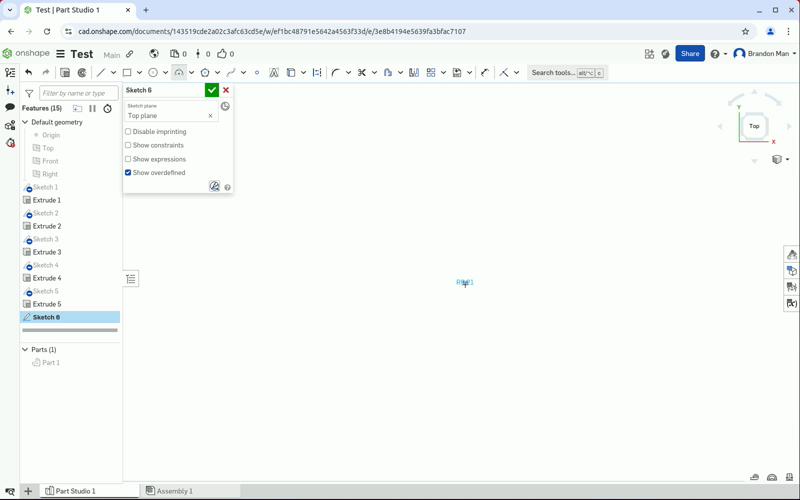
scroll(6)
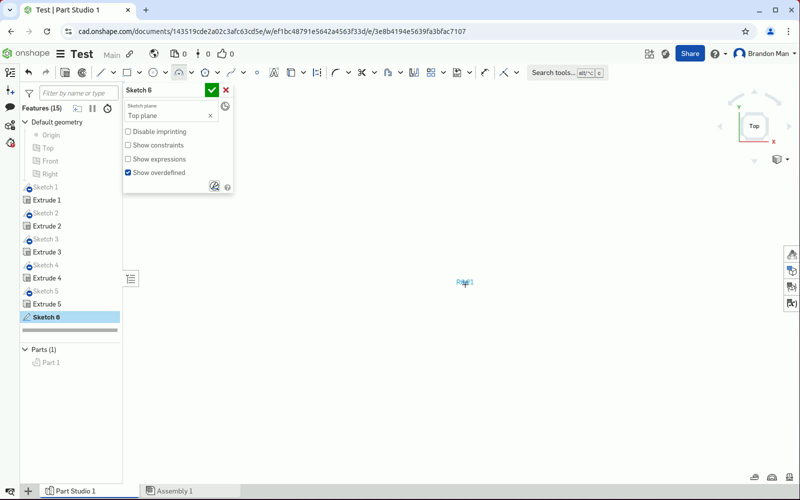
scroll(6)
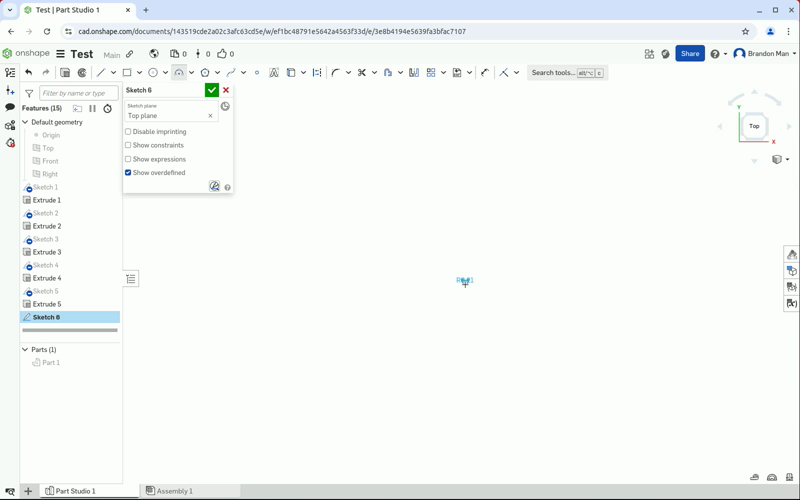
scroll(6)
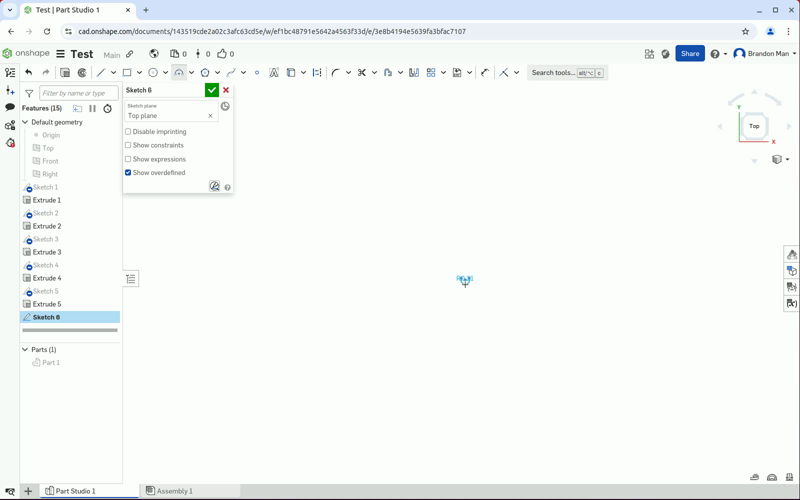
scroll(6)
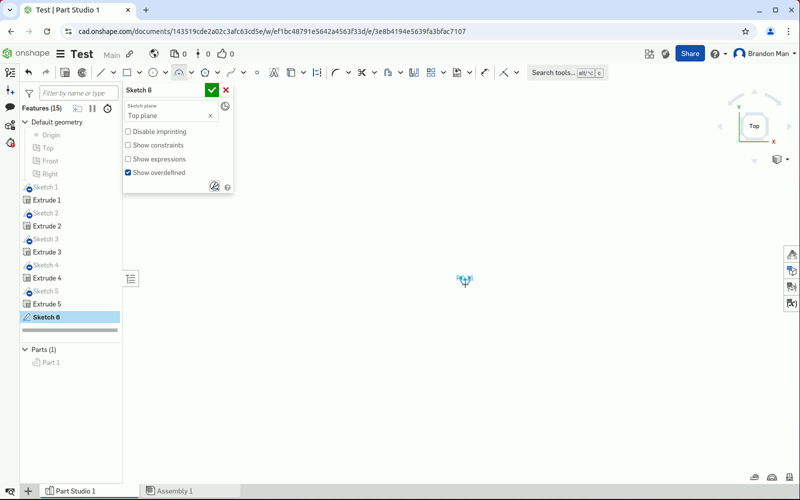
scroll(6)
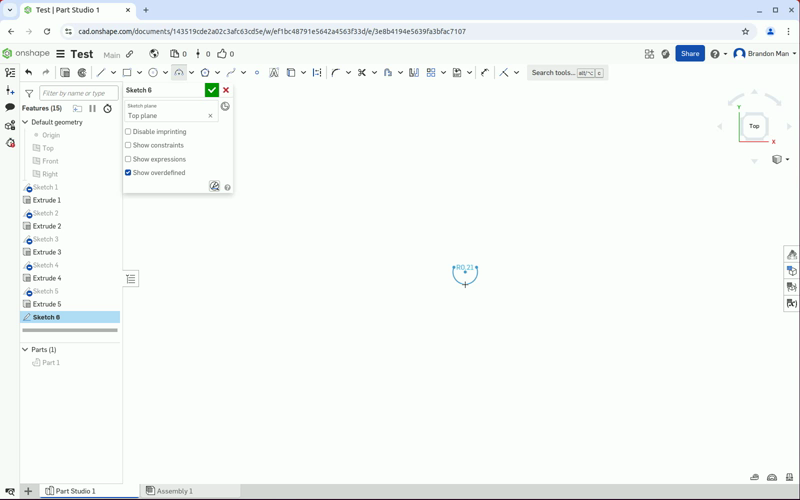
click(465, 284)
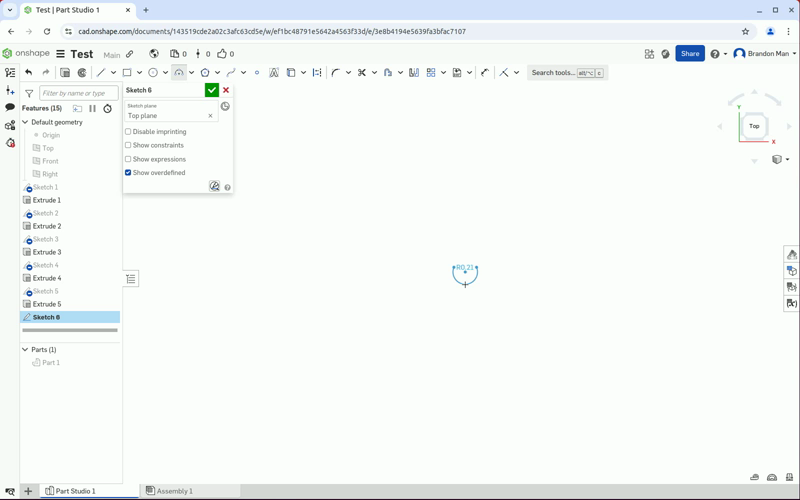
scroll(-6)
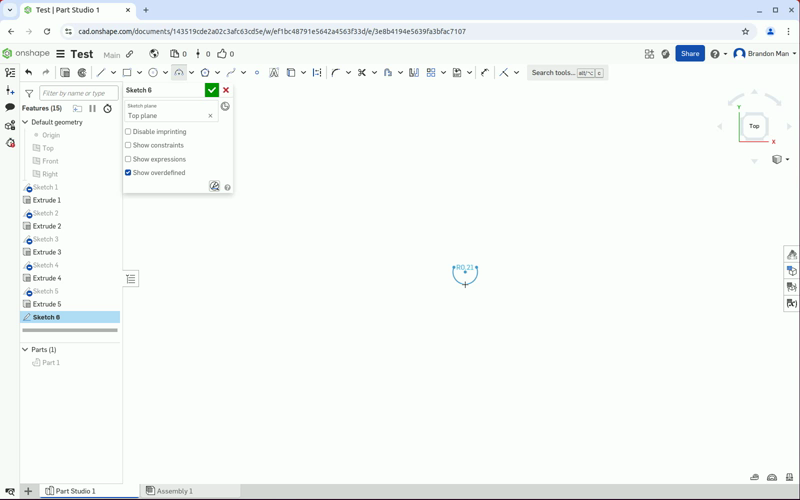
scroll(-6)
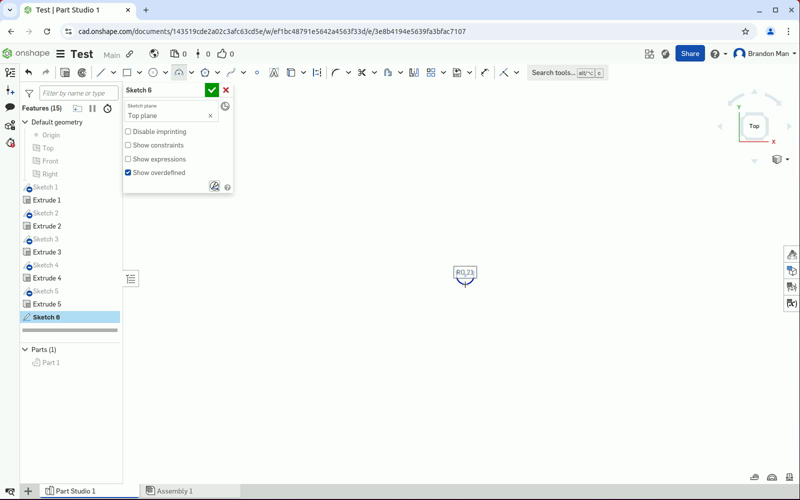
scroll(-6)
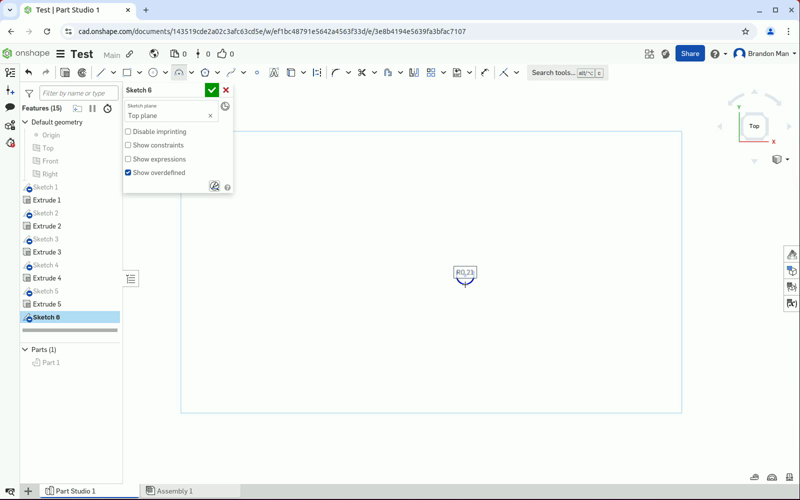
scroll(-6)
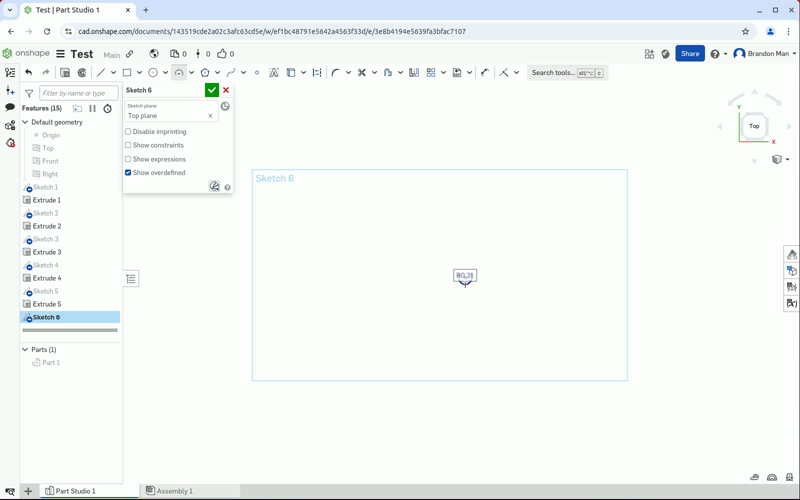
scroll(-6)
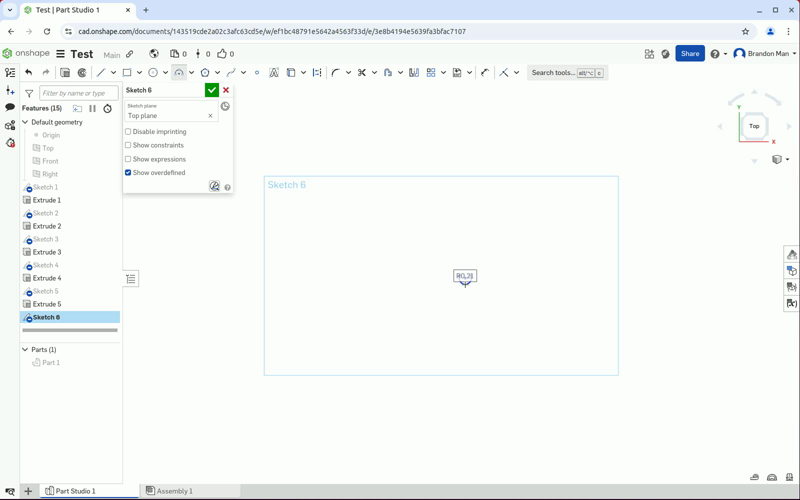
scroll(-6)
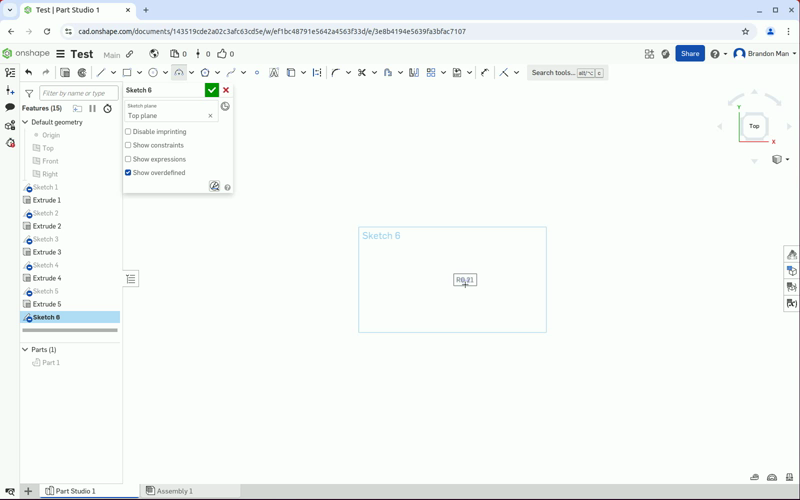
scroll(-6)
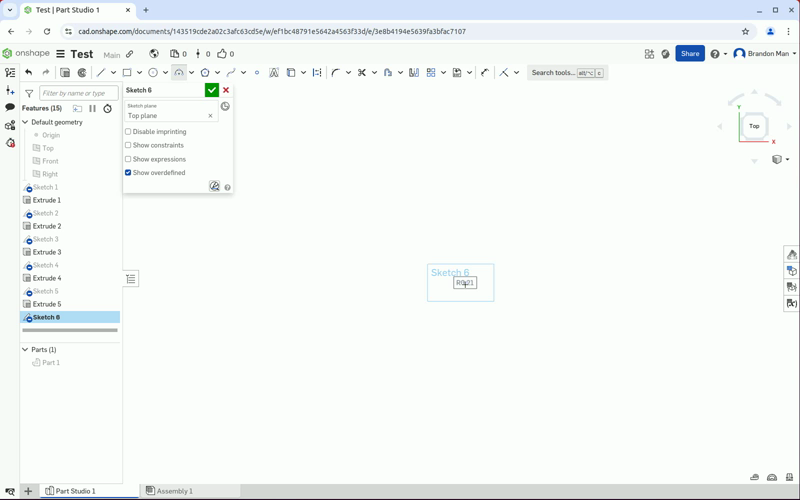
key_up(shift)
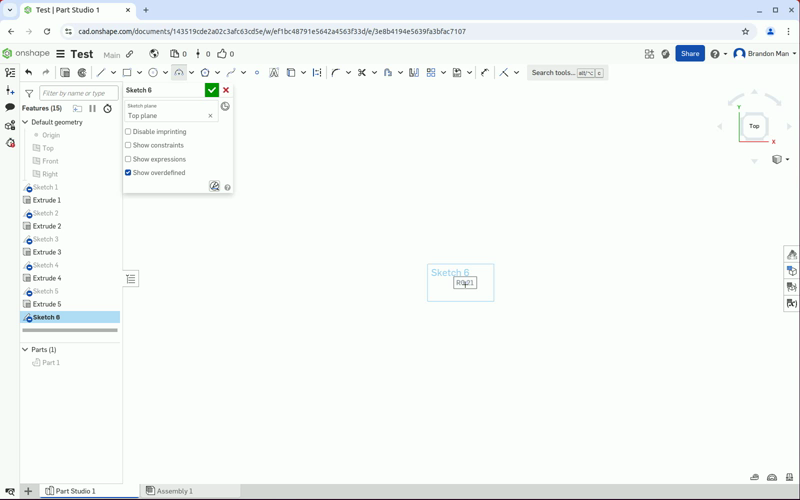
key(esc)
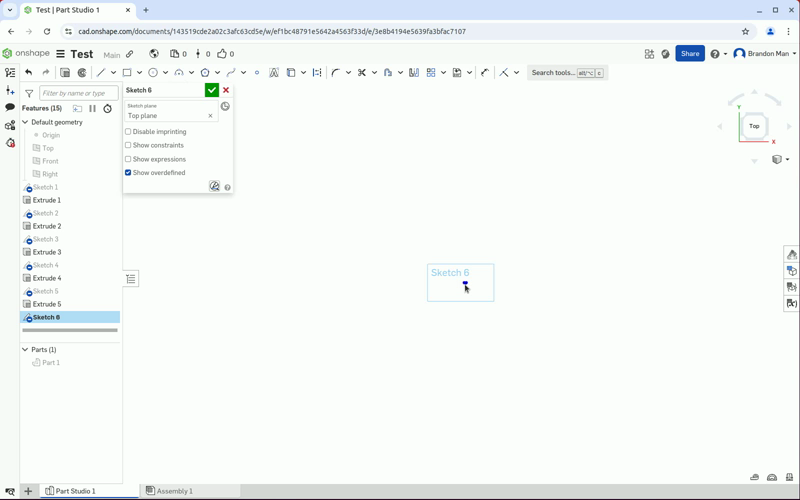
key(l)
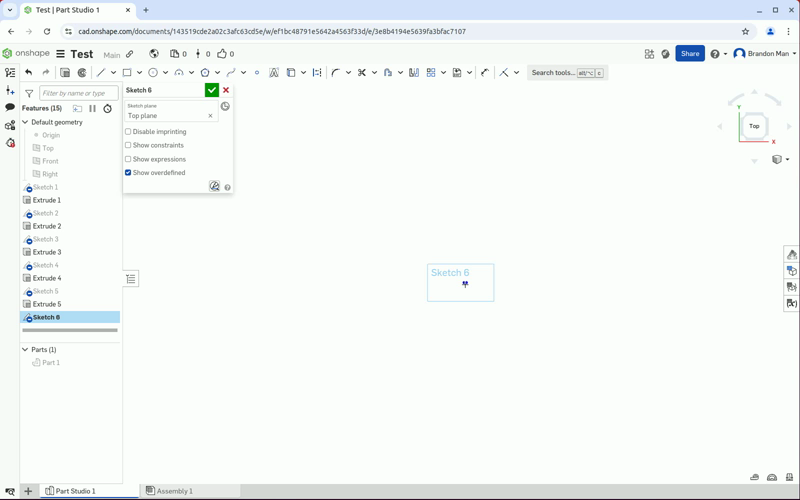
mouse_move(466, 282)
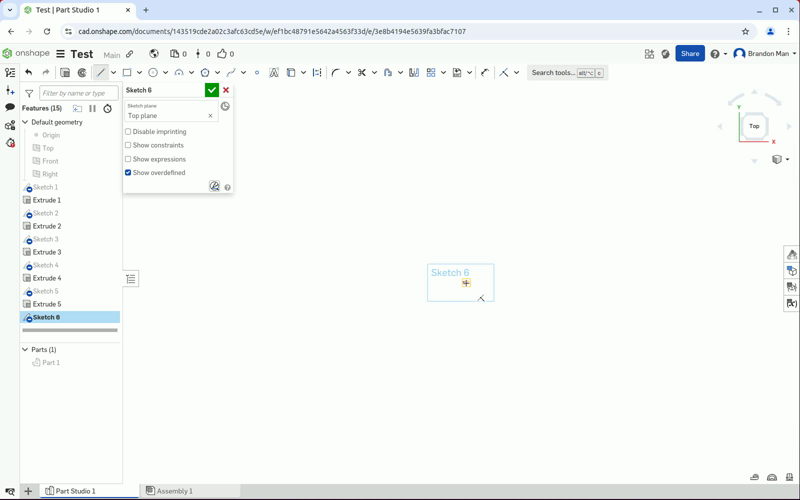
scroll(6)
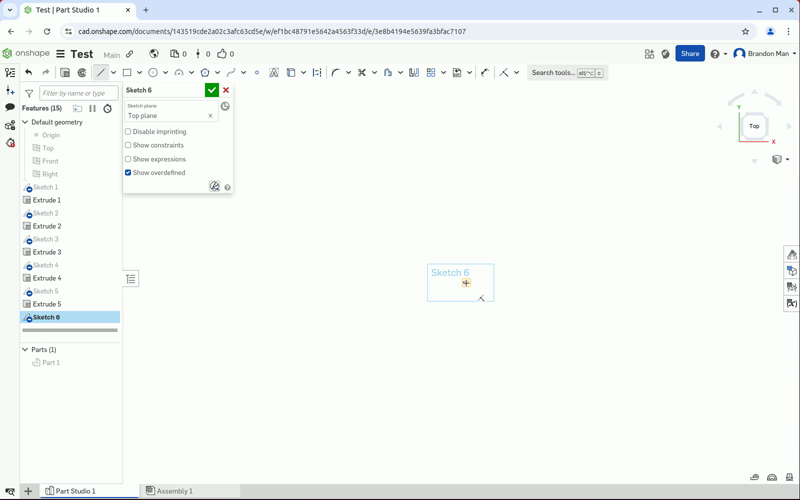
scroll(6)
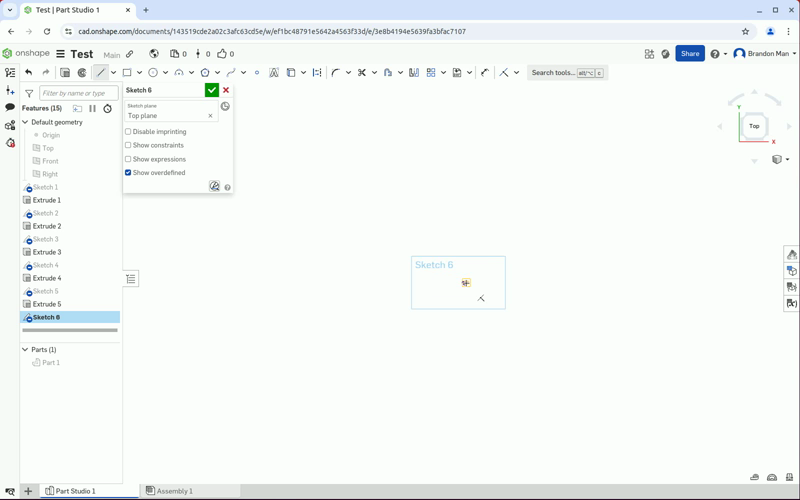
scroll(6)
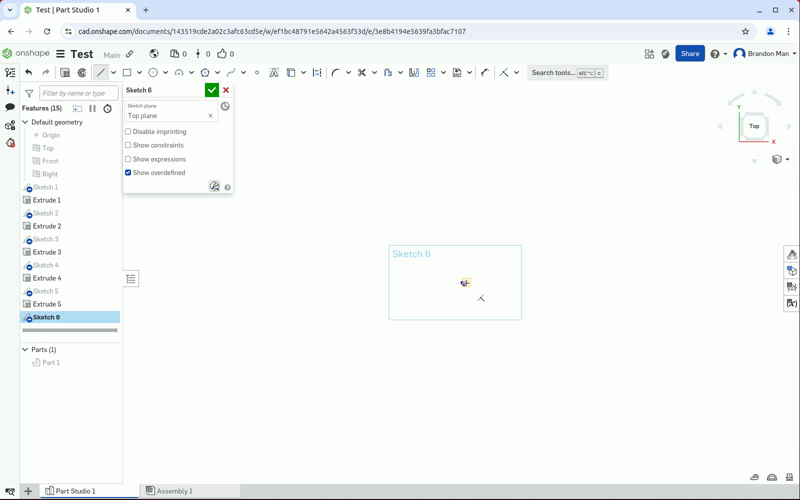
scroll(6)
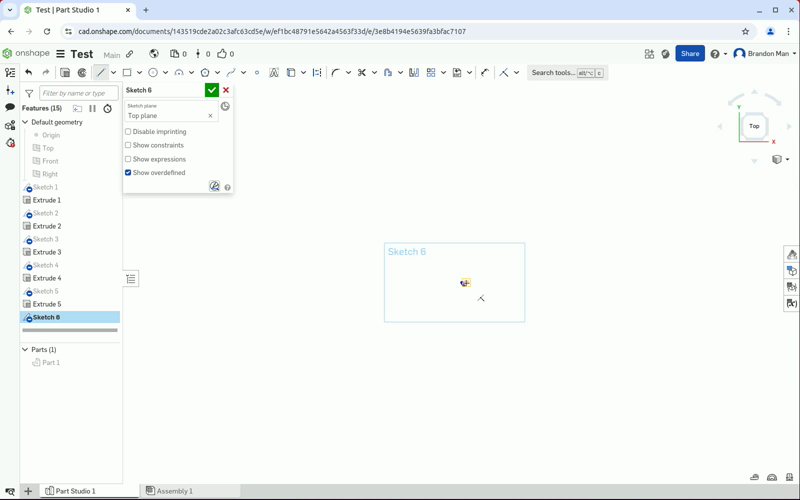
scroll(6)
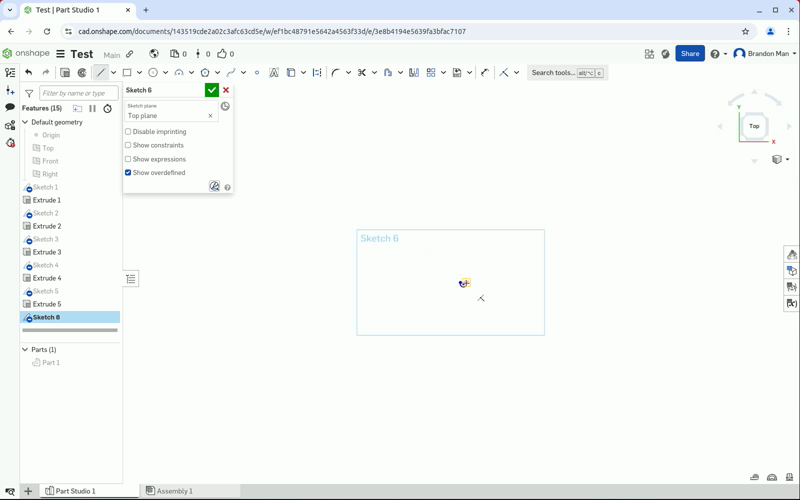
scroll(6)
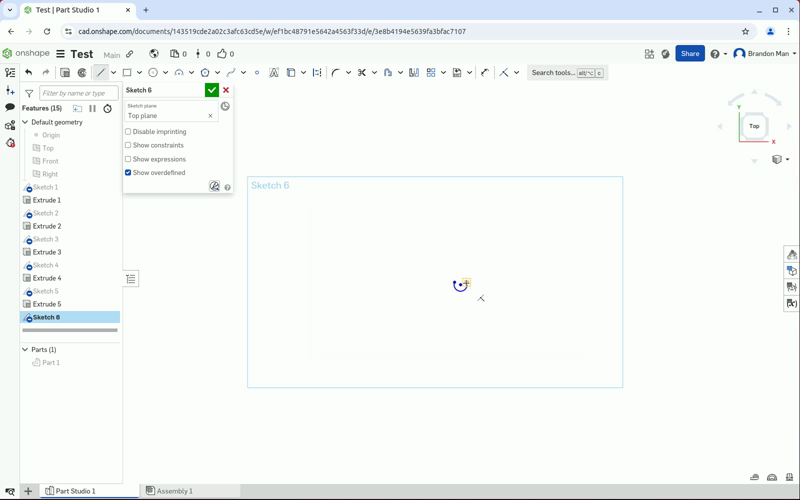
scroll(6)
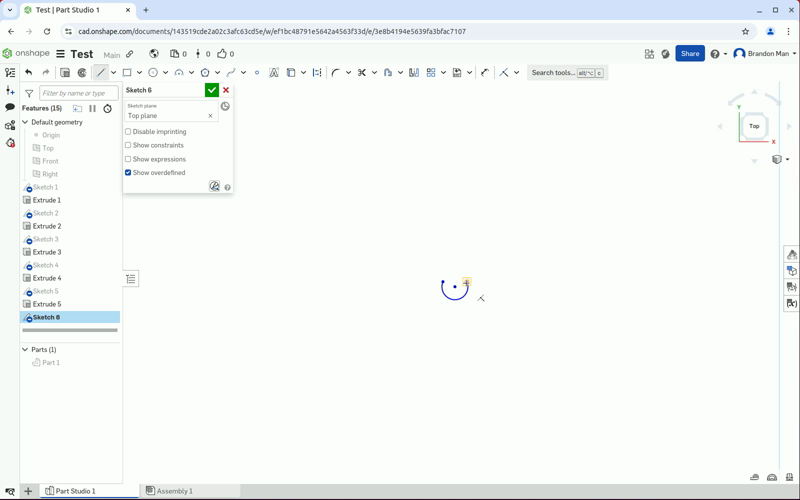
click(466, 282)
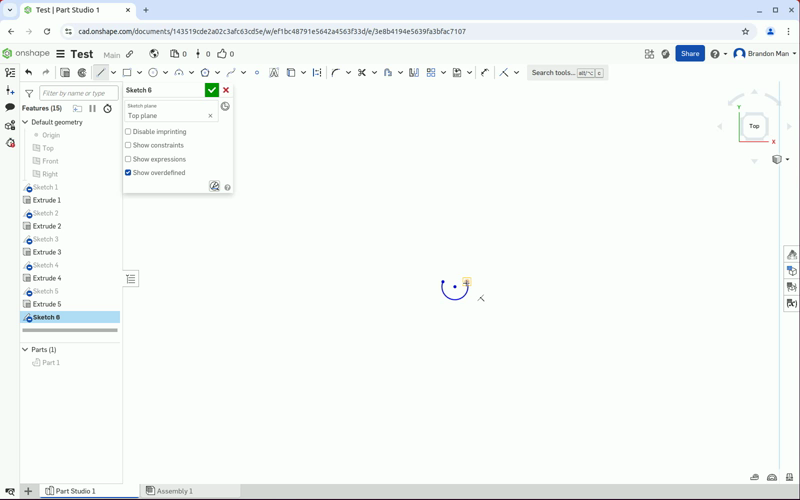
scroll(-6)
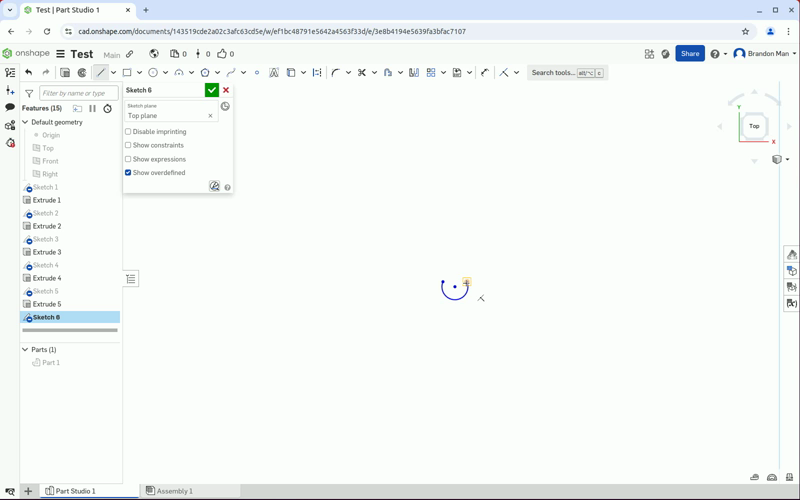
scroll(-6)
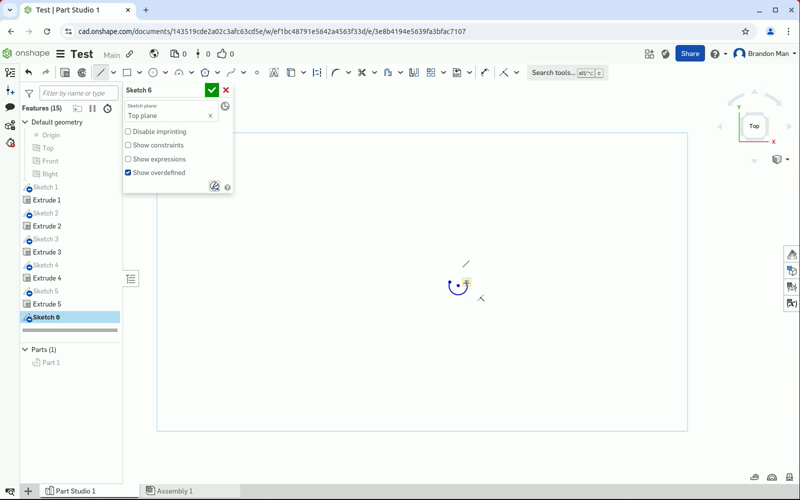
scroll(-6)
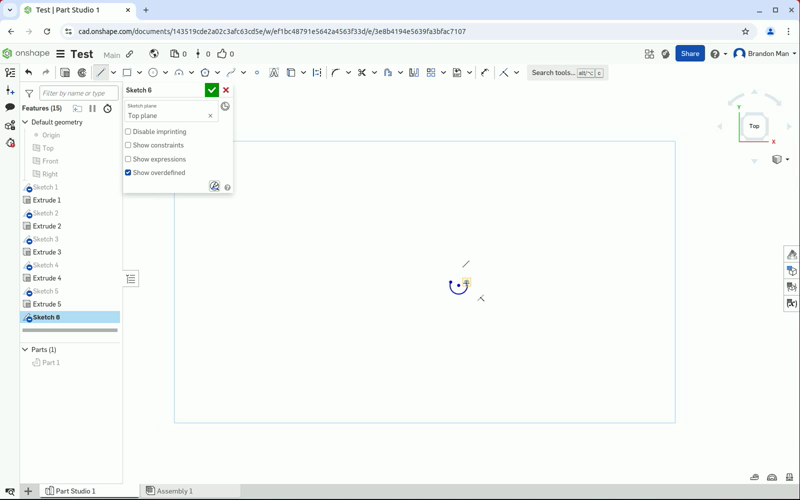
scroll(-6)
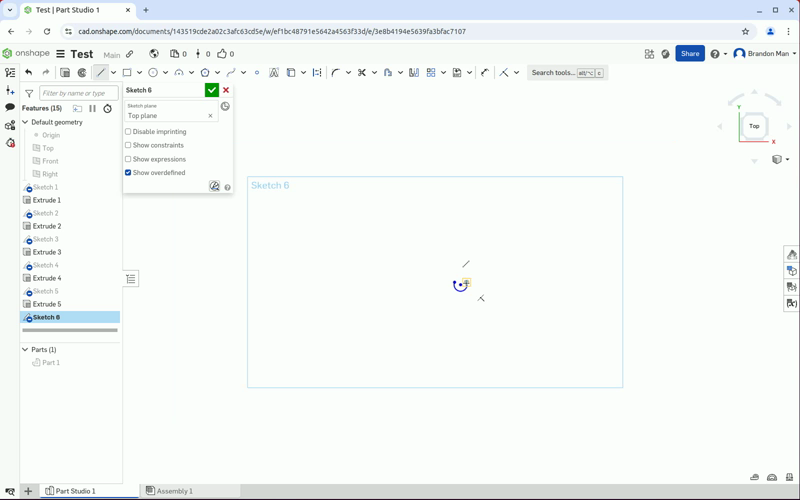
scroll(-6)
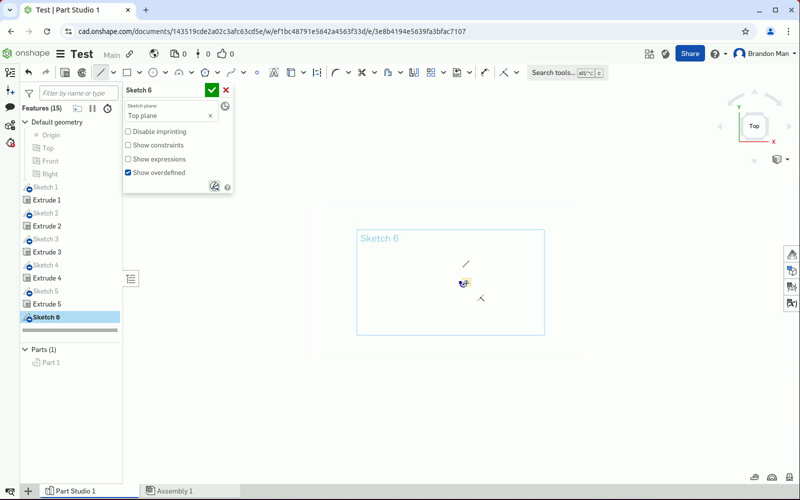
scroll(-6)
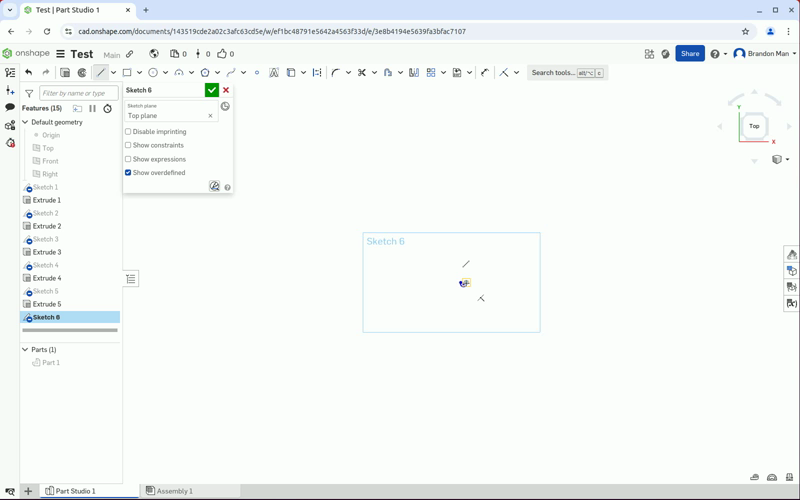
scroll(-6)
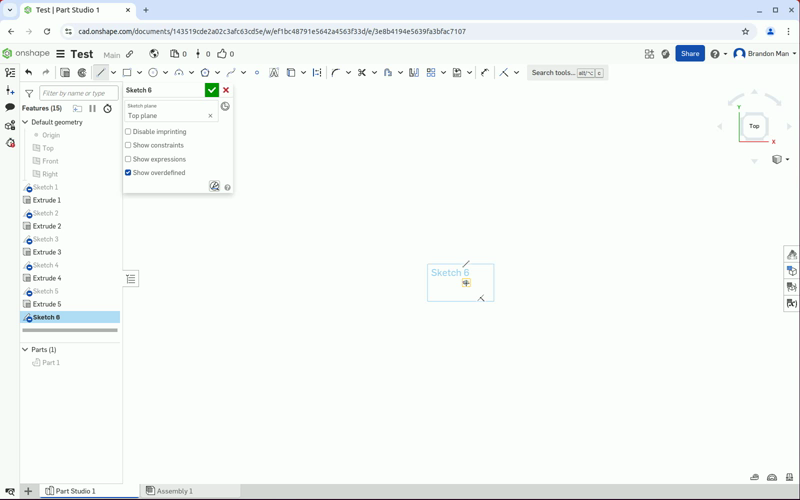
key_down(shift)
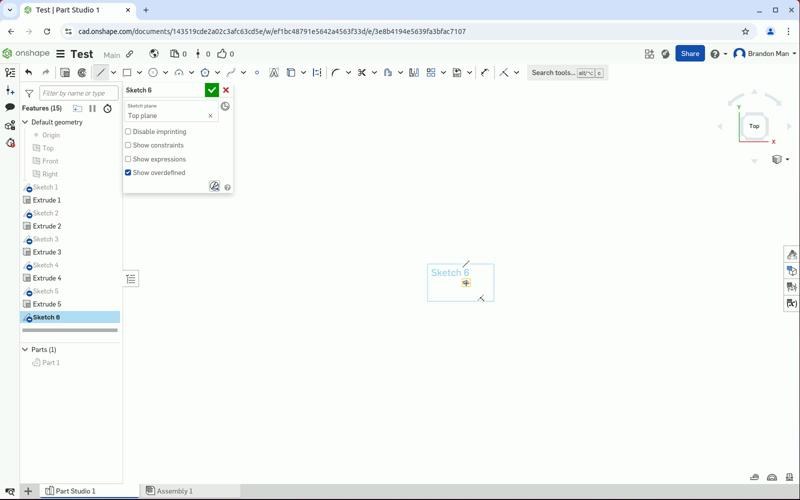
mouse_move(496, 282)
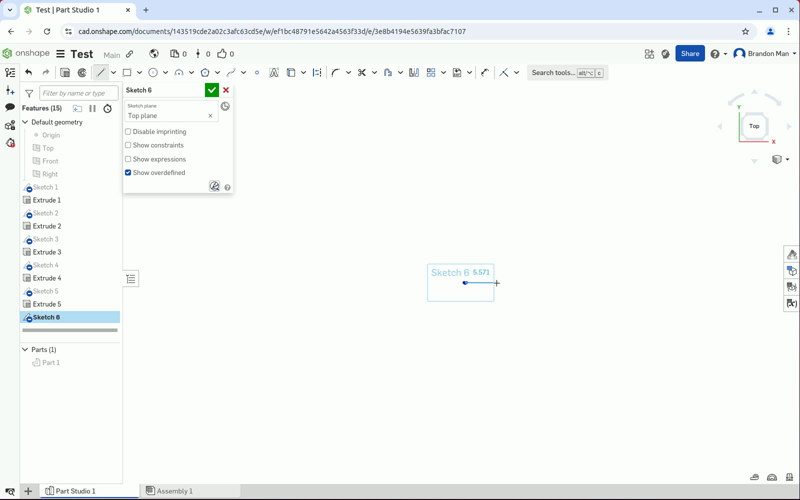
mouse_move(465, 282)
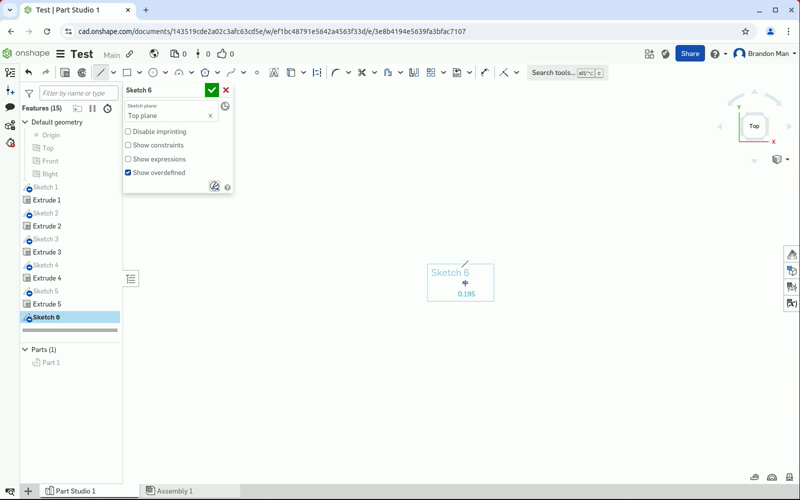
scroll(6)
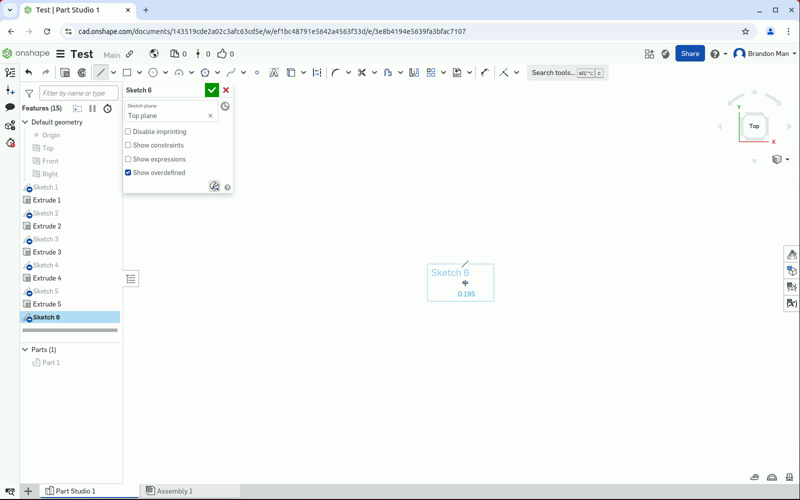
scroll(6)
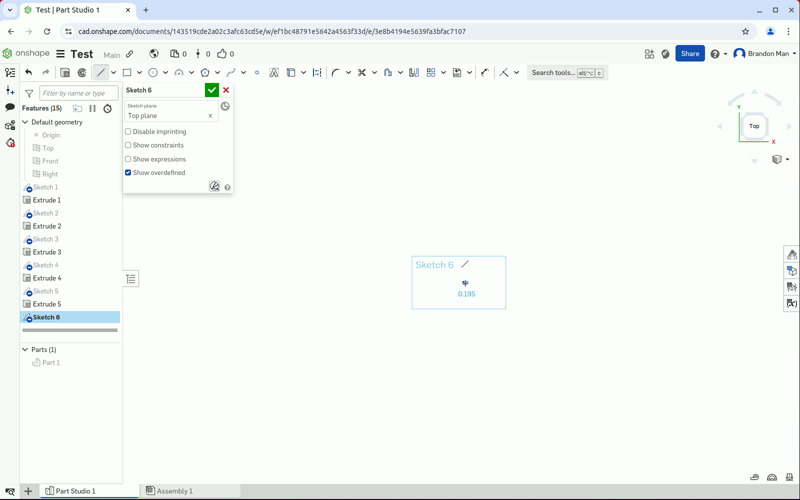
scroll(6)
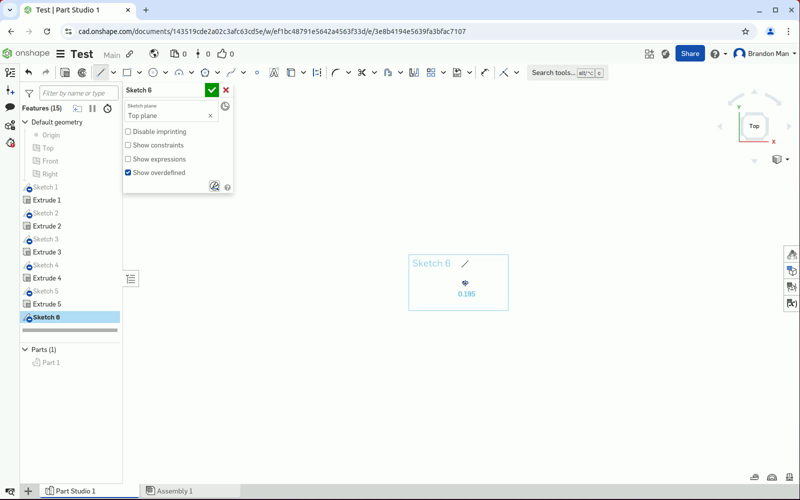
scroll(6)
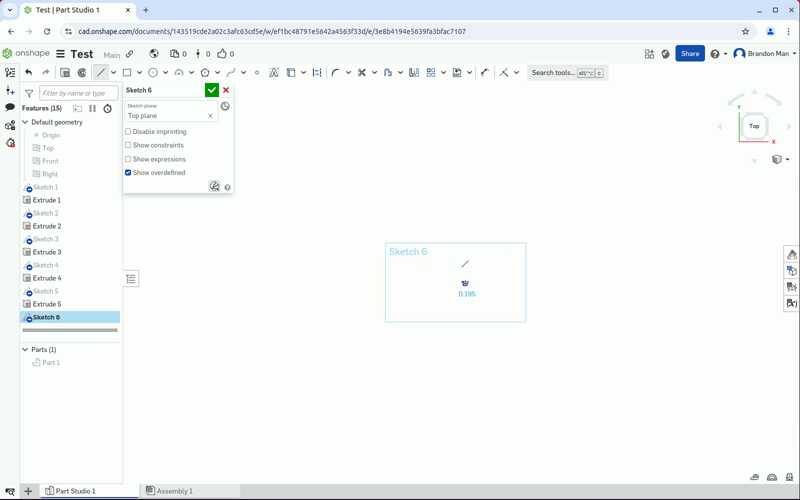
scroll(6)
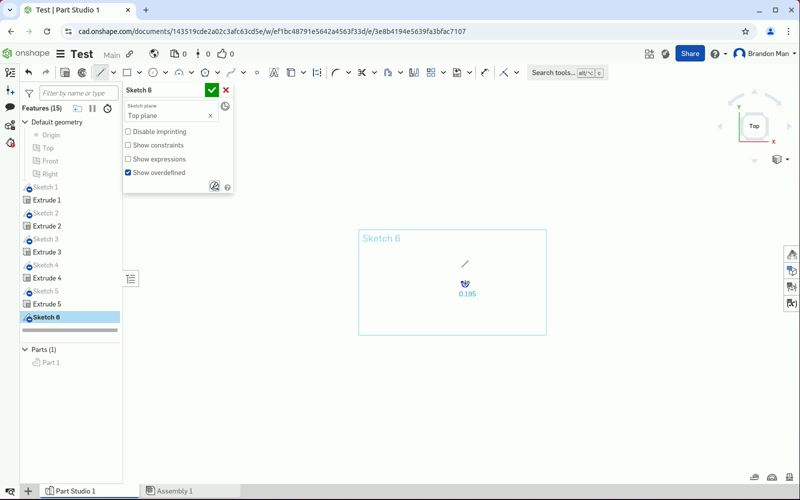
scroll(6)
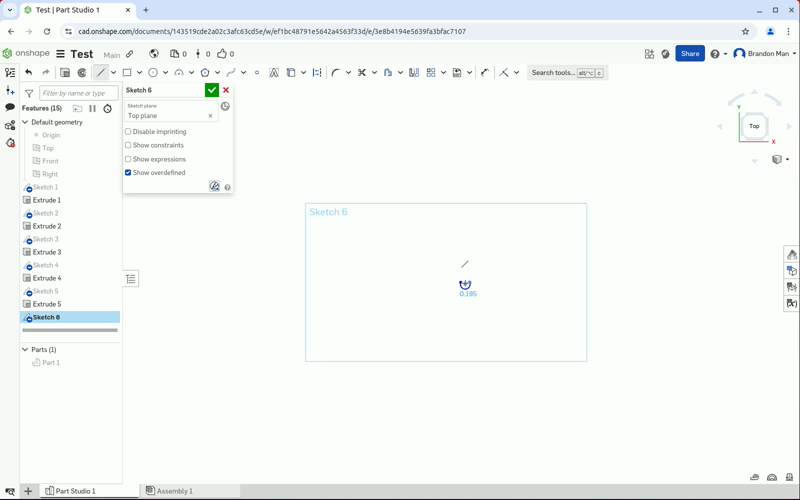
scroll(6)
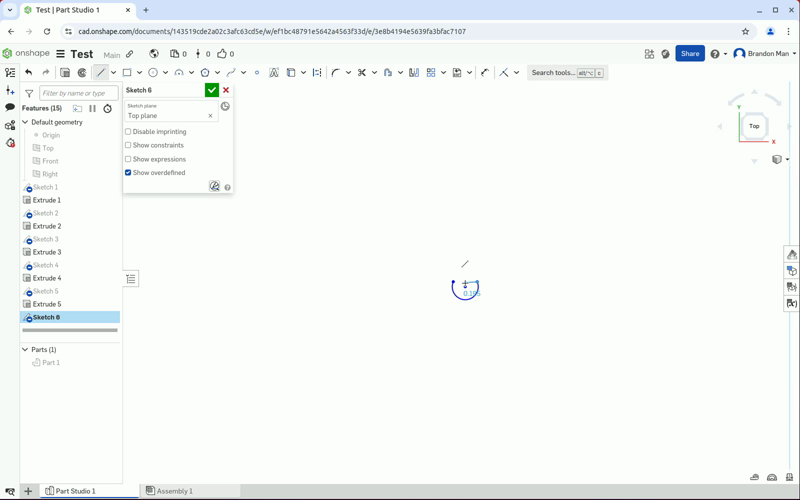
click(465, 282)
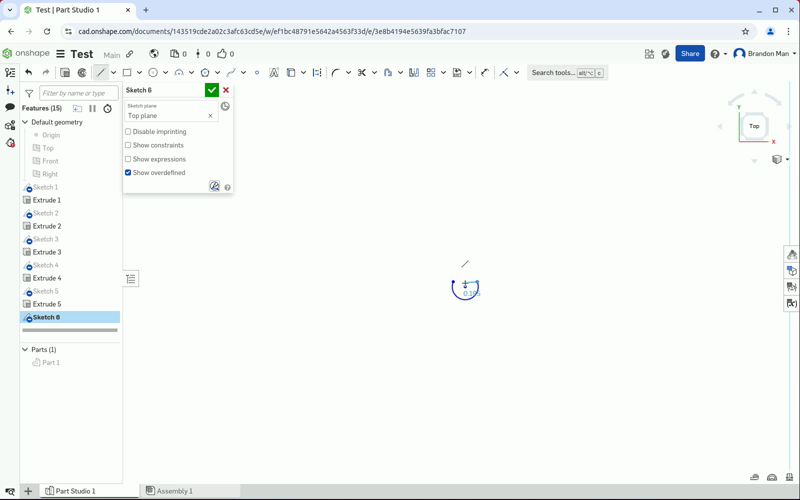
scroll(-6)
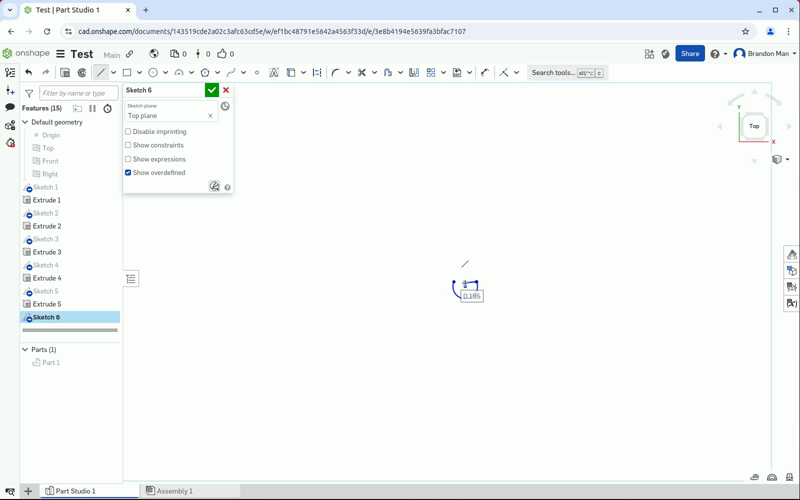
scroll(-6)
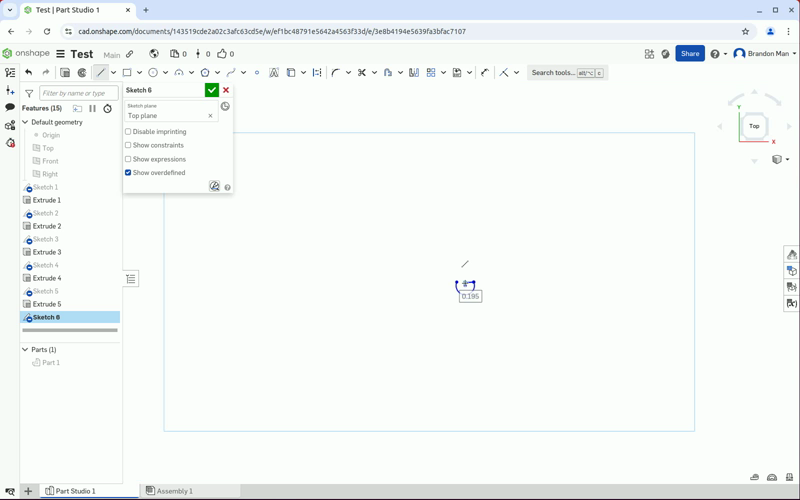
scroll(-6)
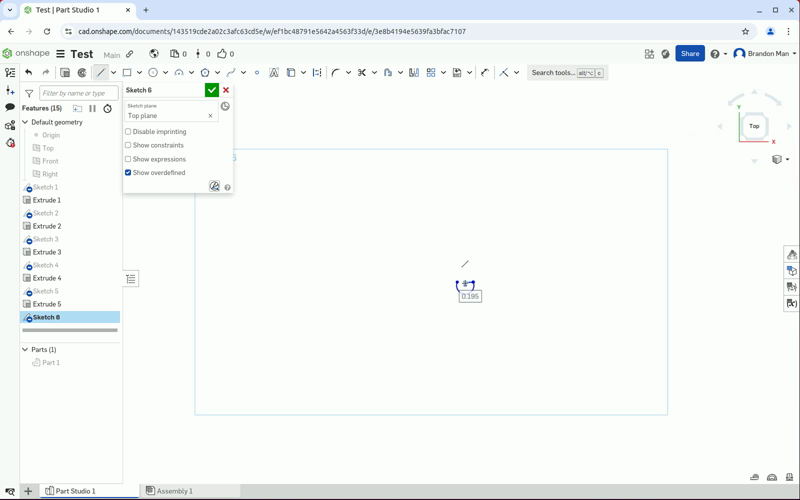
scroll(-6)
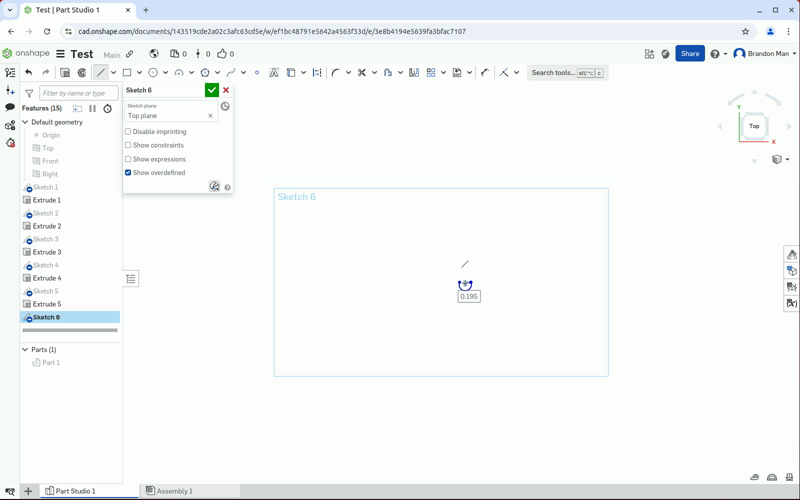
scroll(-6)
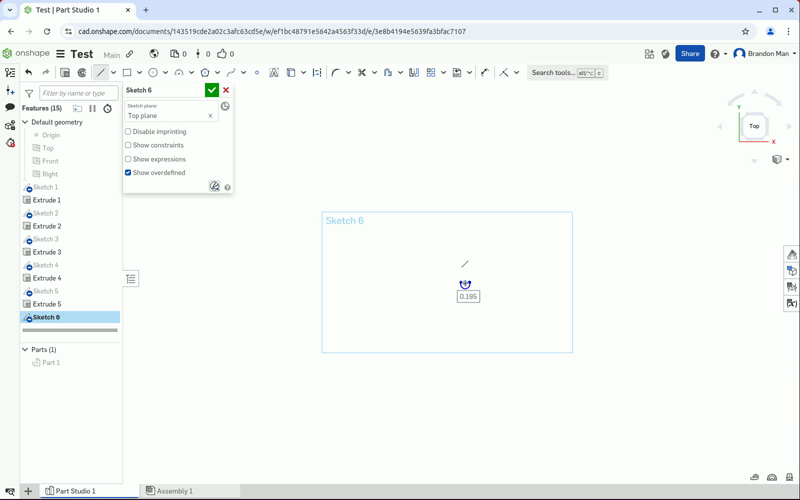
scroll(-6)
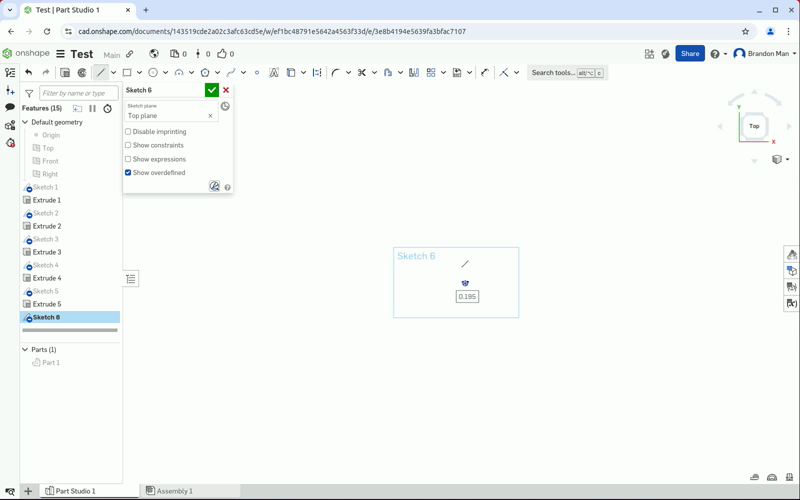
scroll(-6)
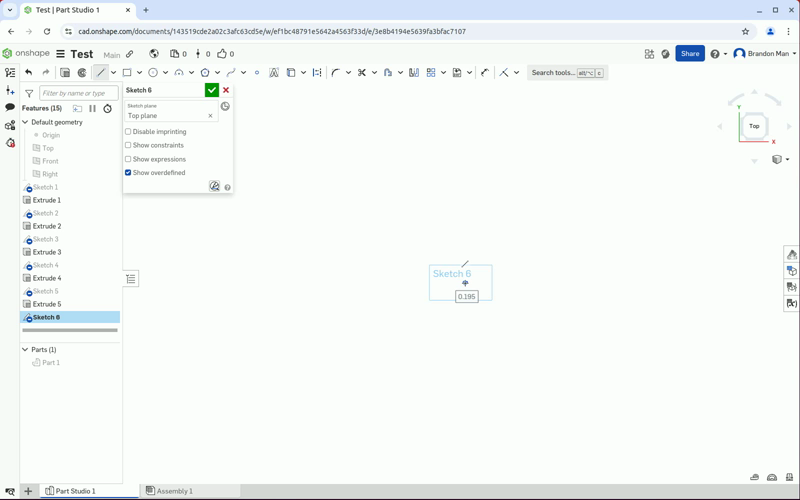
key_up(shift)
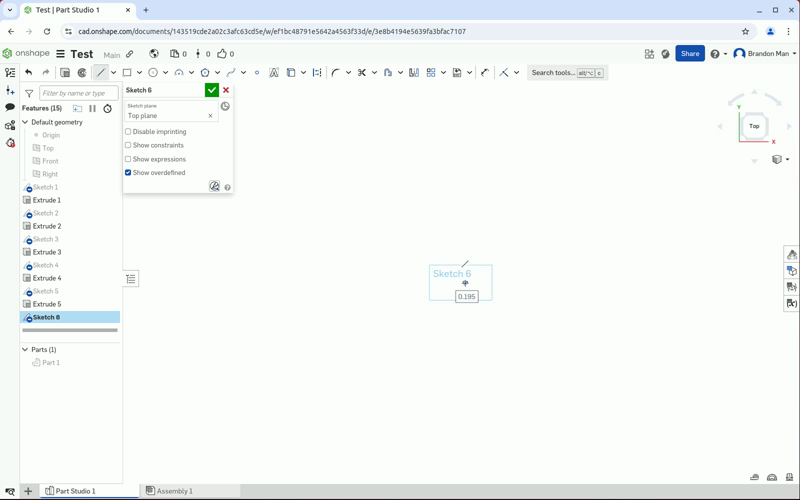
mouse_move(495, 282)
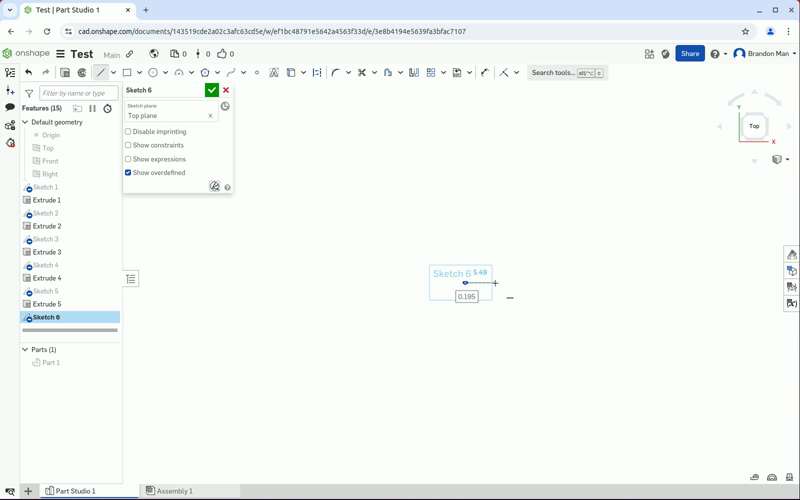
key_down(shift)
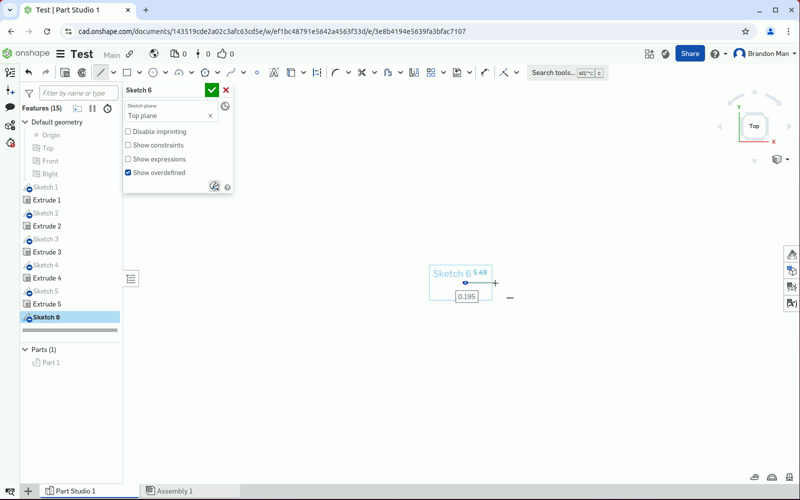
mouse_move(464, 282)
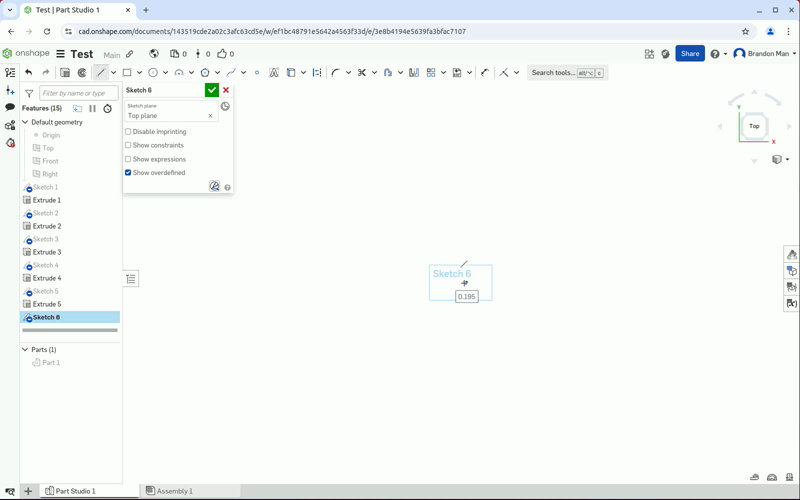
scroll(6)
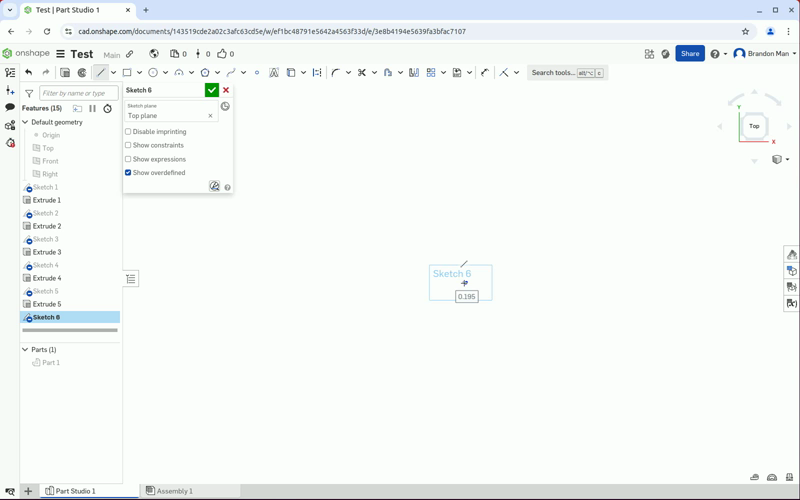
scroll(6)
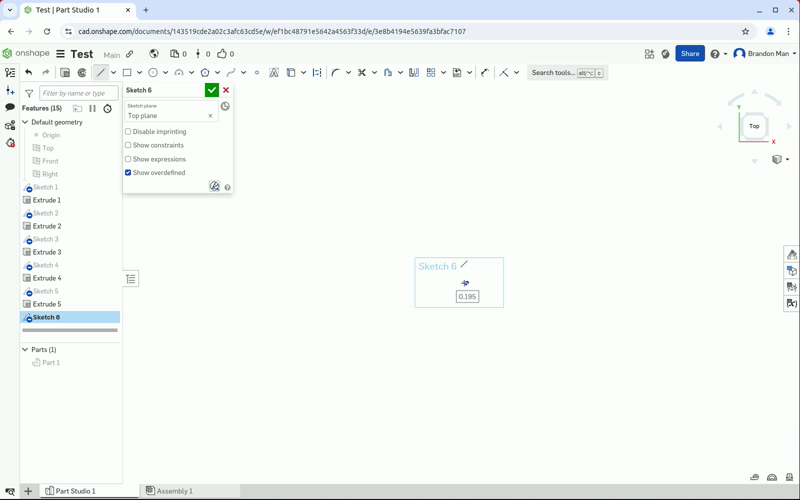
scroll(6)
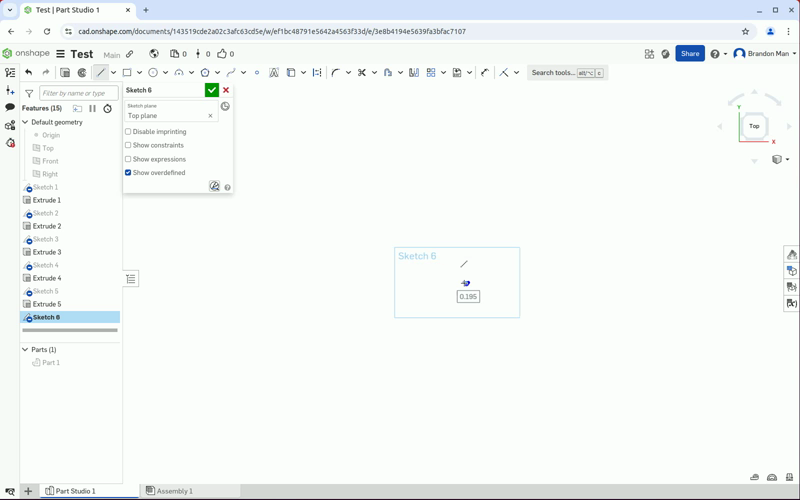
scroll(6)
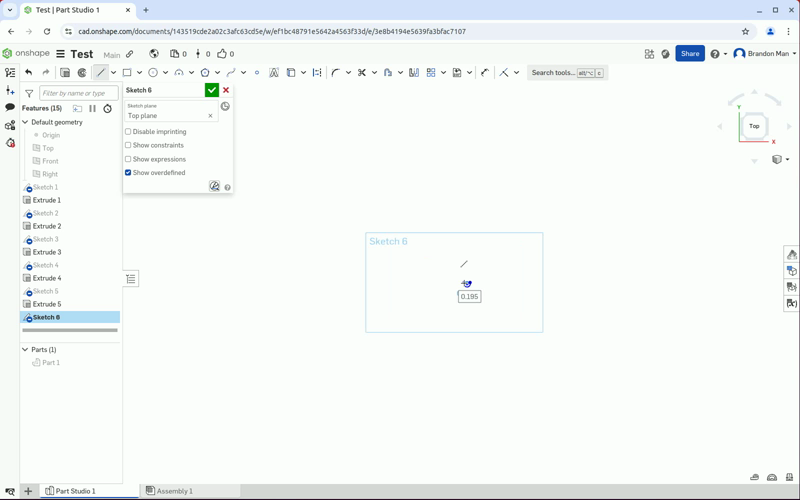
scroll(6)
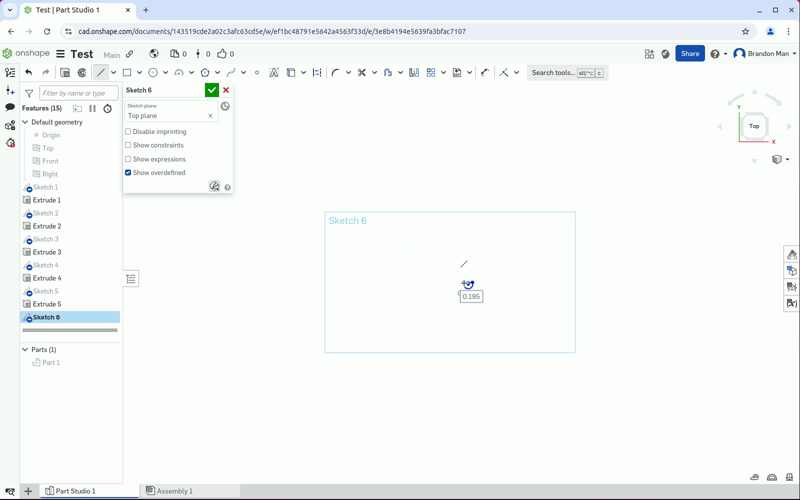
scroll(6)
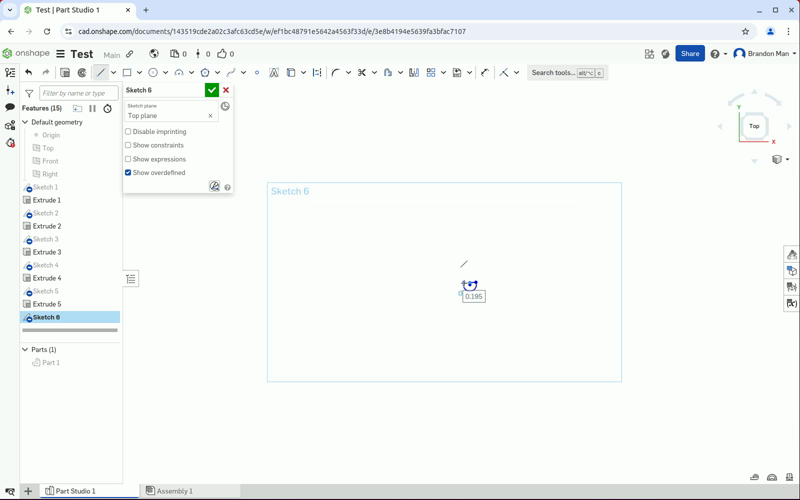
scroll(6)
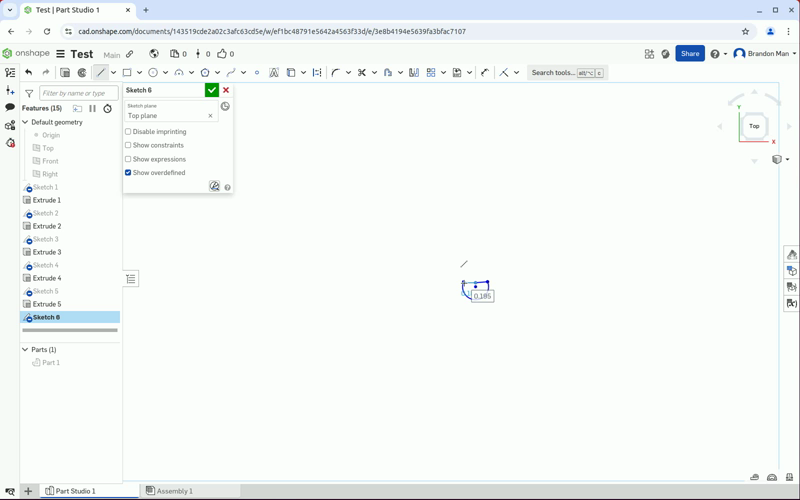
key_up(shift)
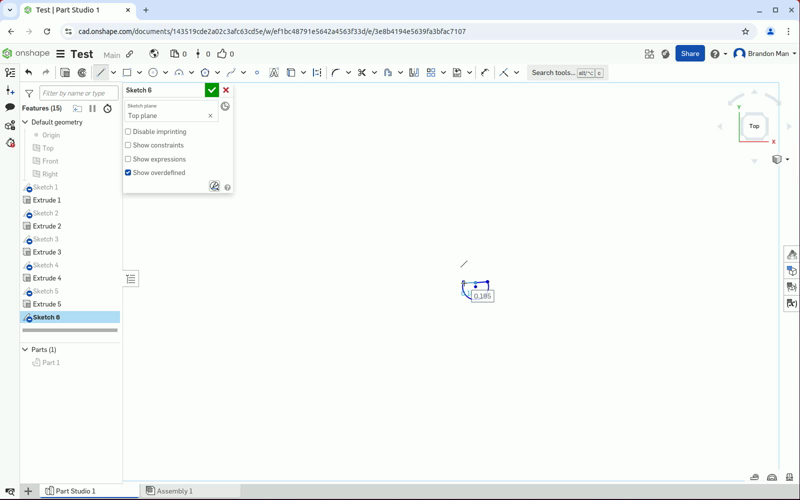
click(464, 282)
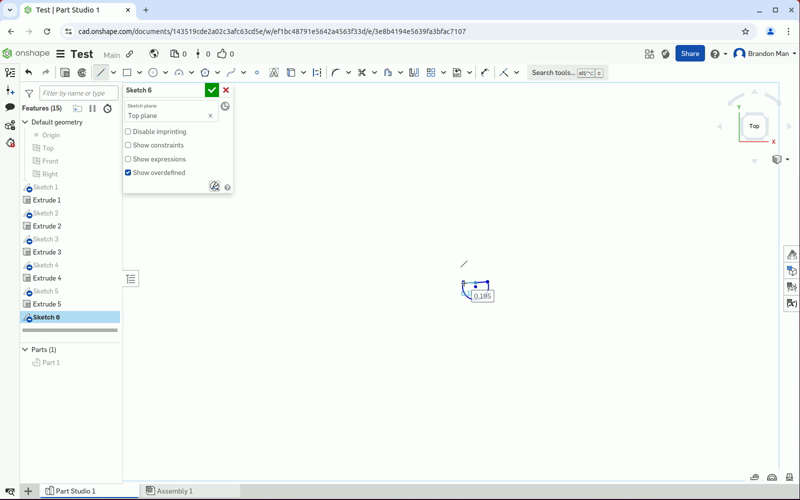
scroll(-6)
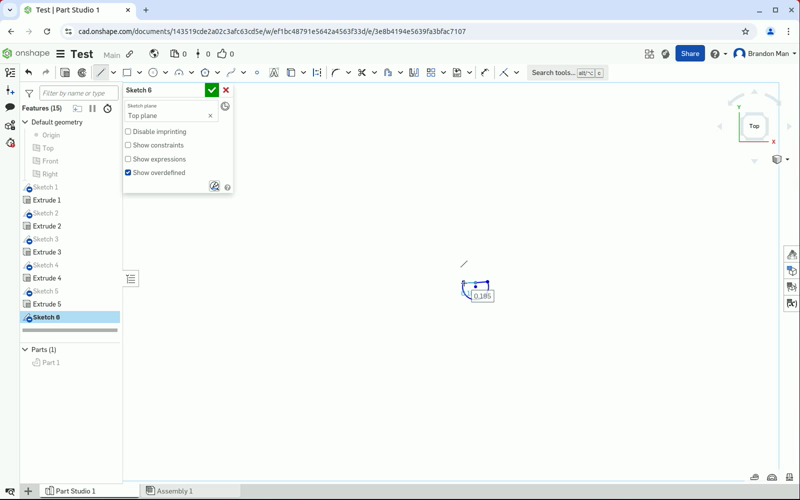
scroll(-6)
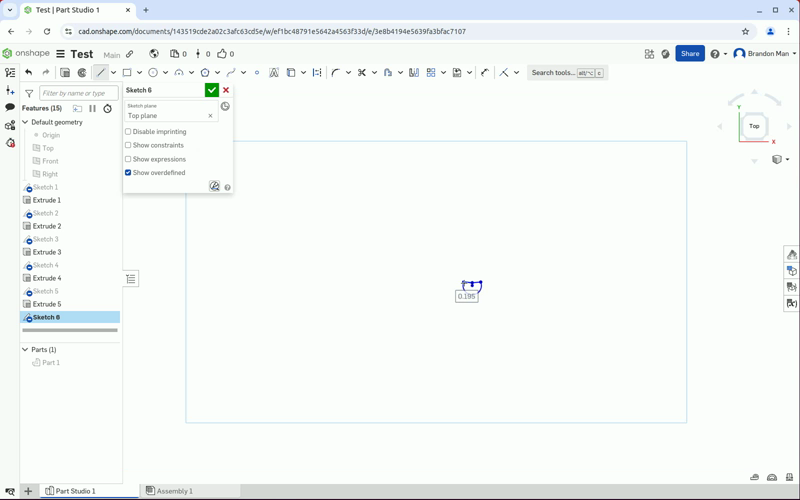
scroll(-6)
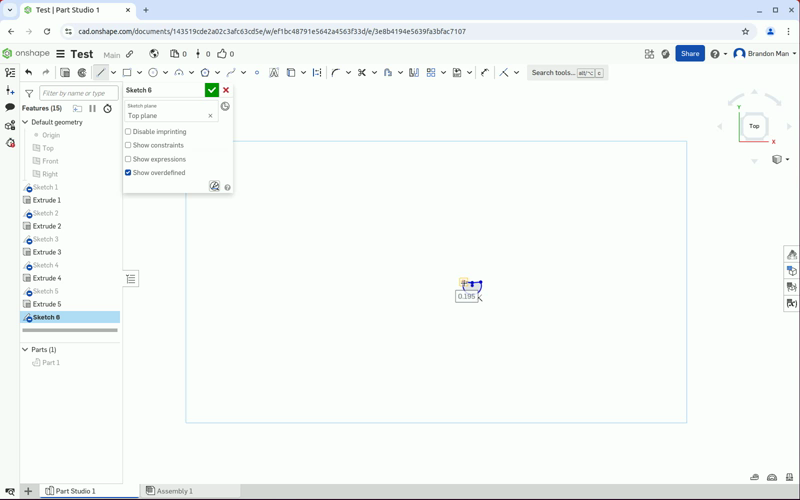
scroll(-6)
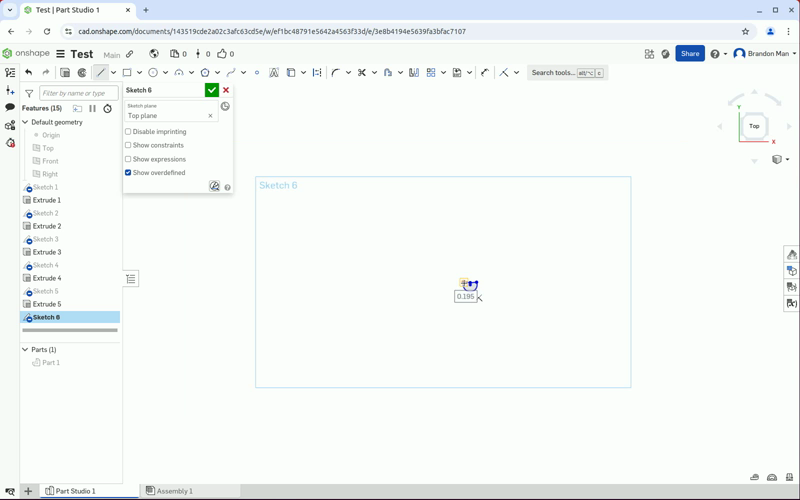
scroll(-6)
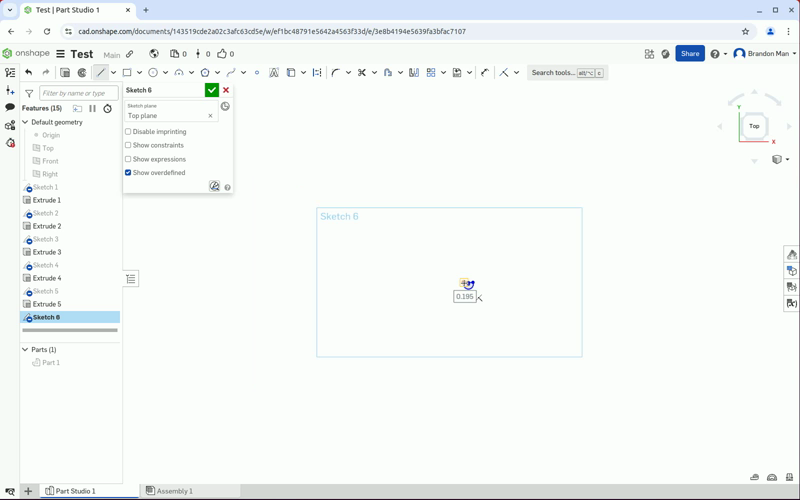
scroll(-6)
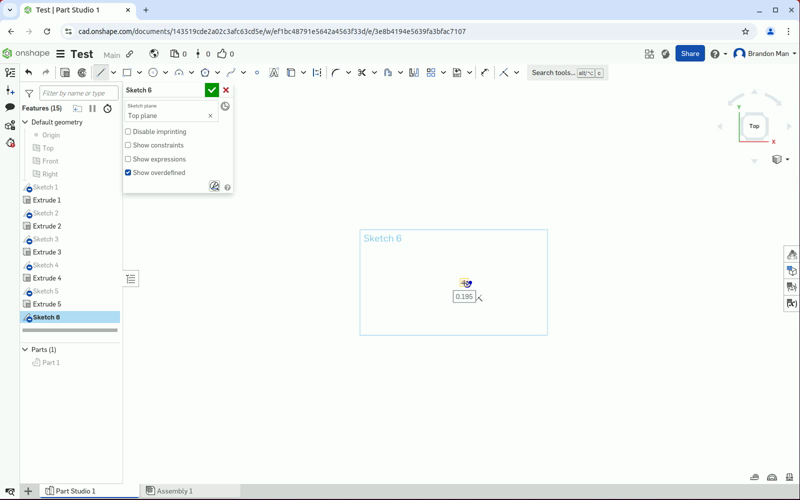
scroll(-6)
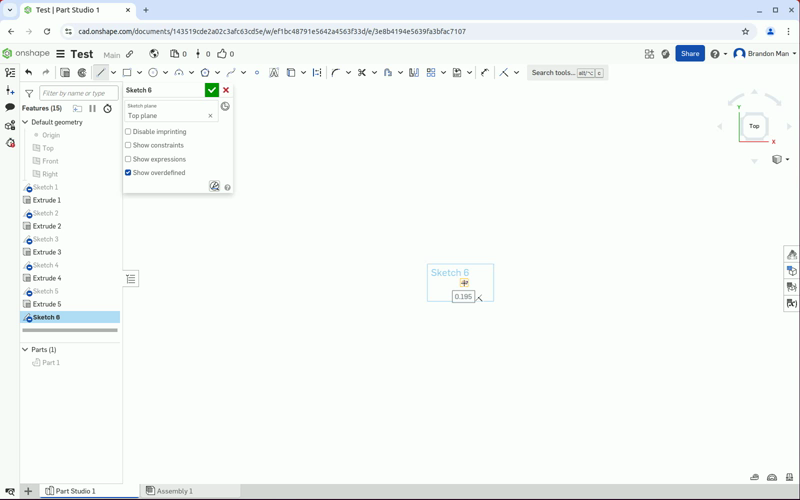
key(esc)
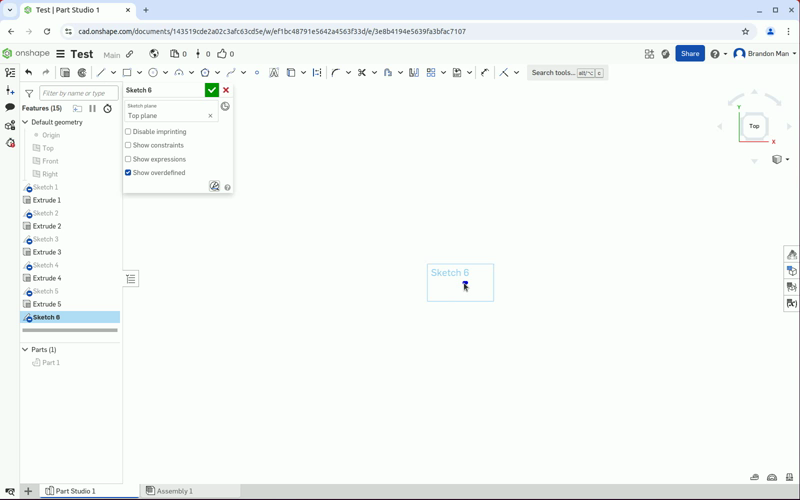
mouse_move(464, 283)
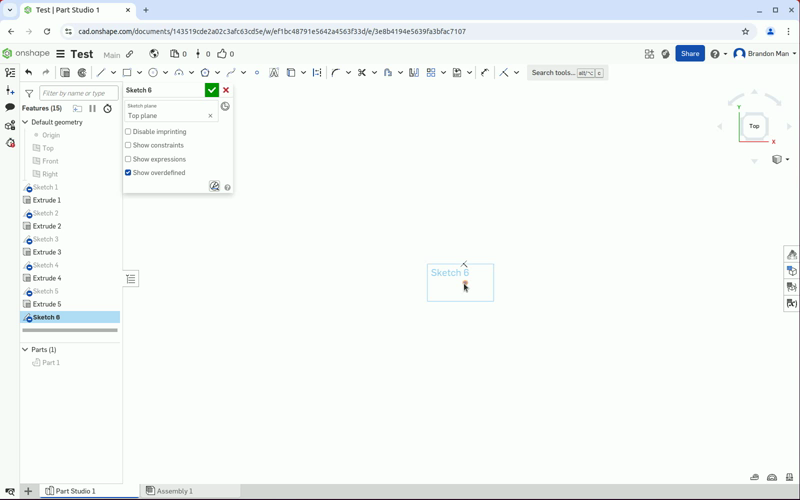
scroll(6)
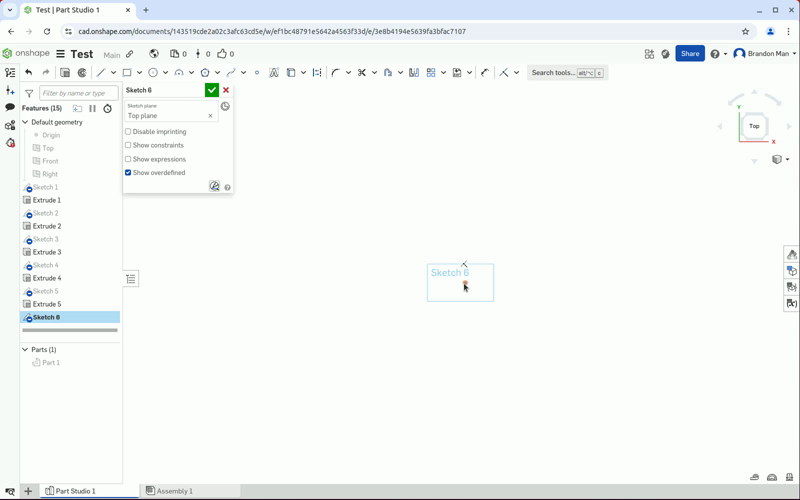
scroll(6)
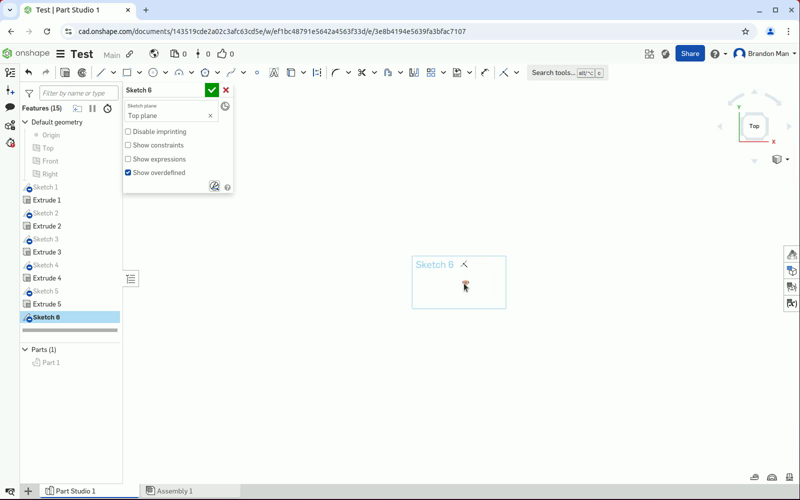
scroll(6)
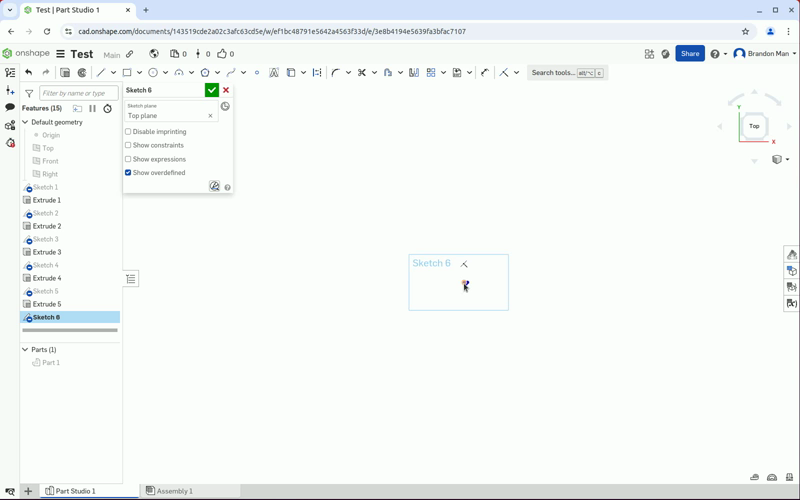
scroll(6)
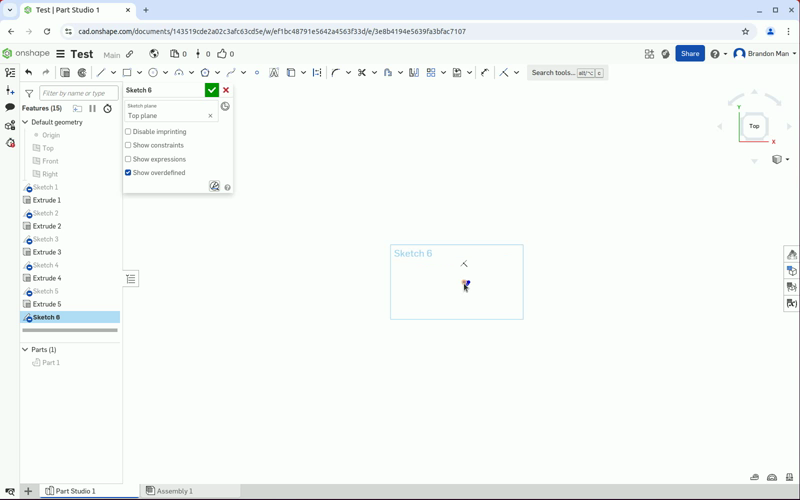
scroll(6)
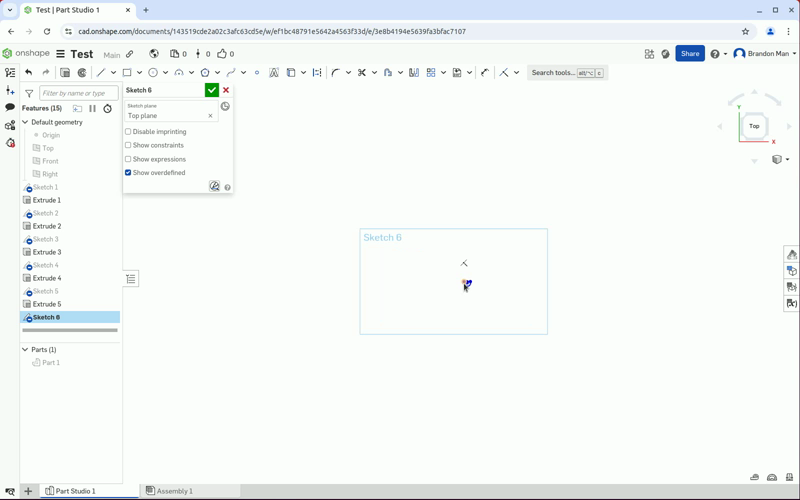
scroll(6)
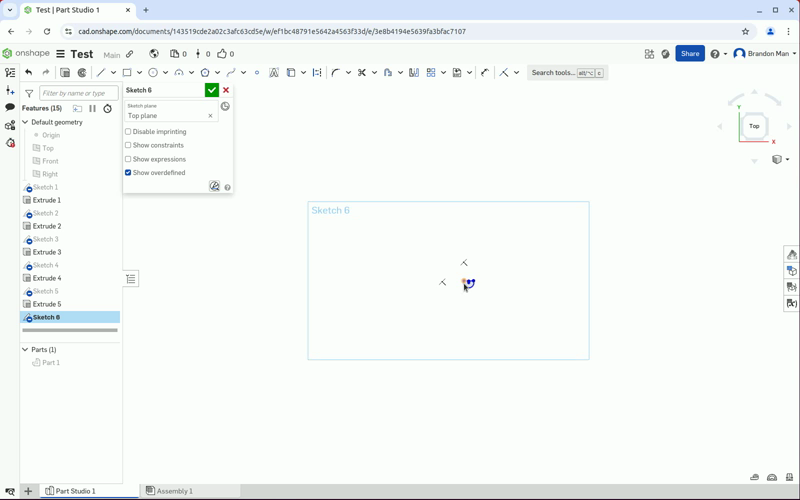
scroll(6)
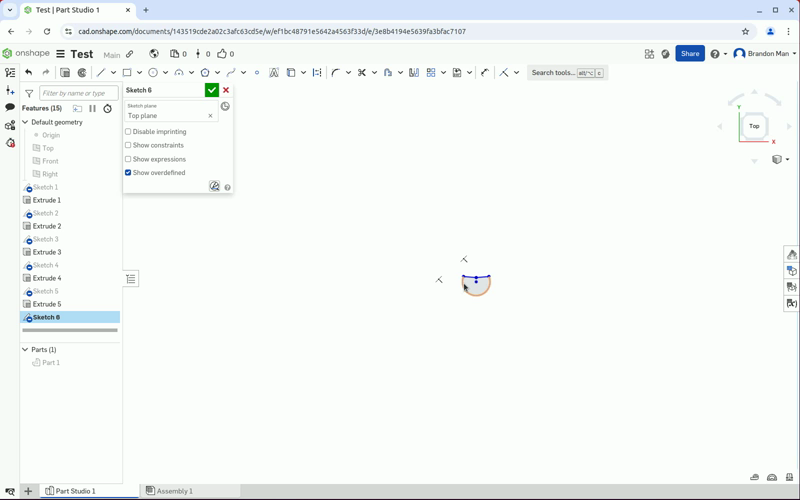
click(464, 283)
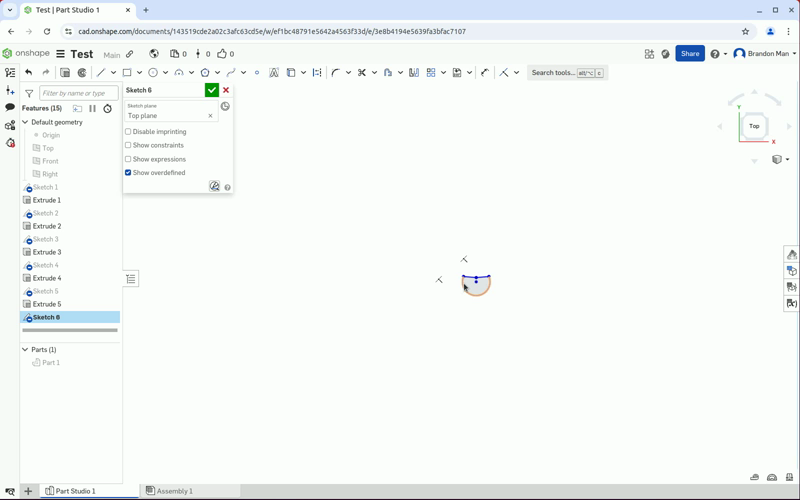
scroll(-6)
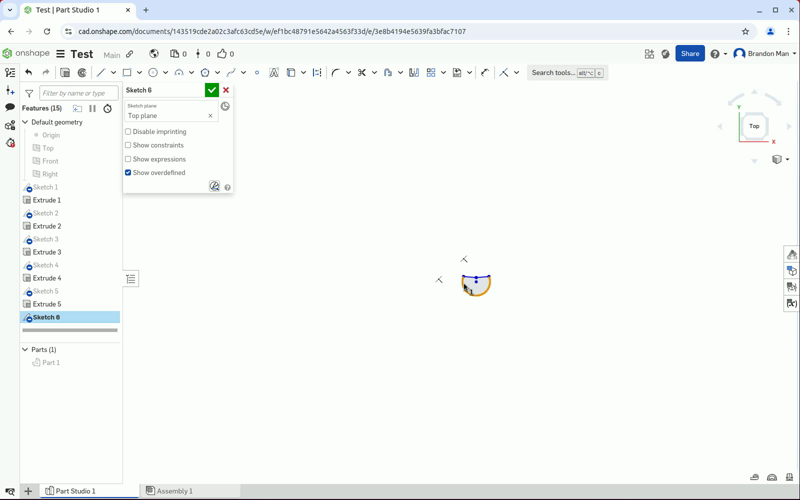
scroll(-6)
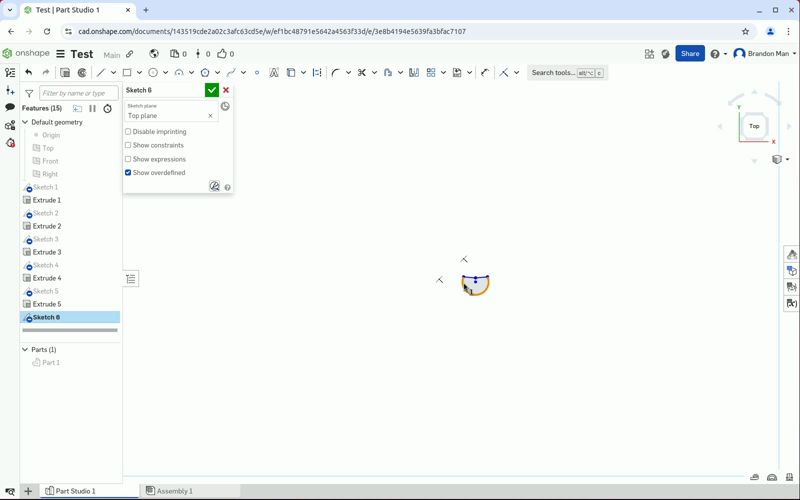
scroll(-6)
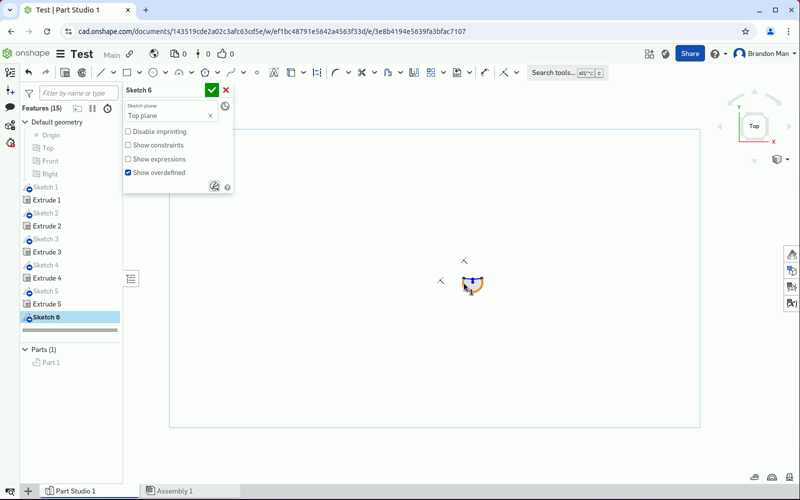
scroll(-6)
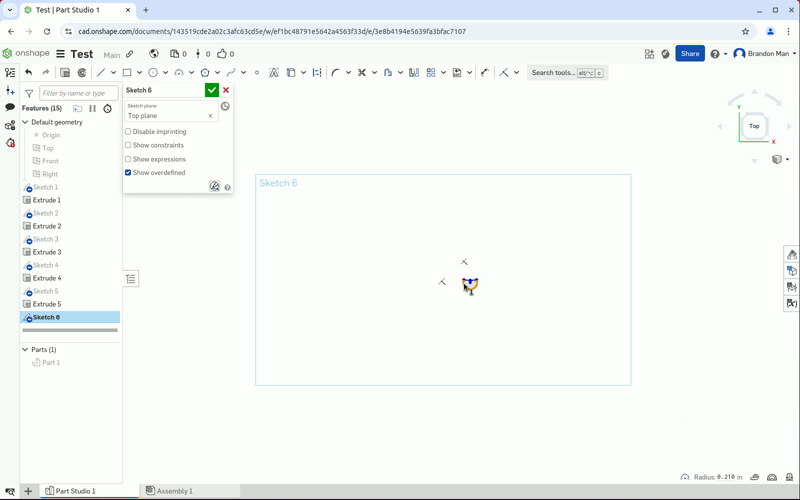
scroll(-6)
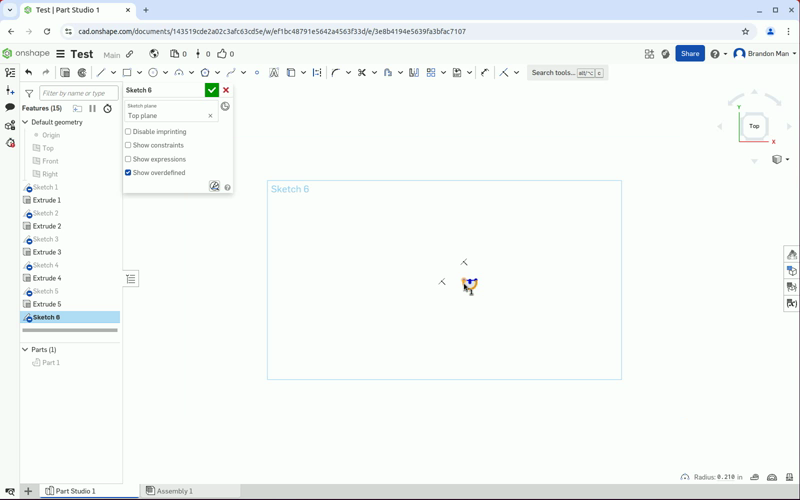
scroll(-6)
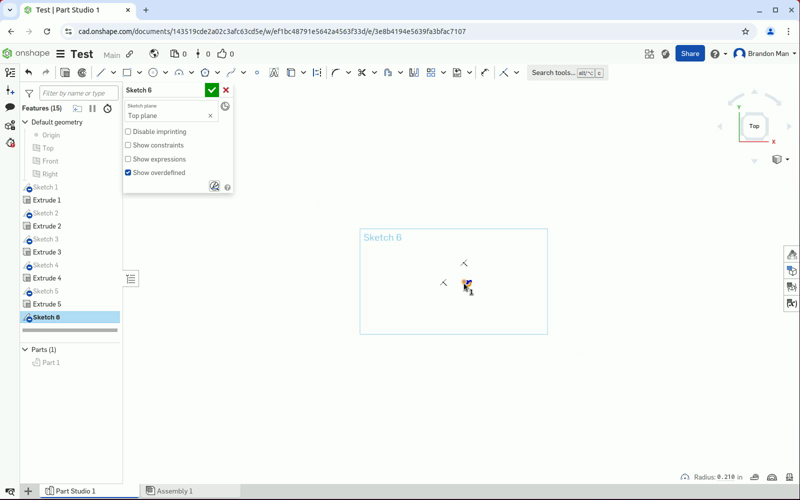
scroll(-6)
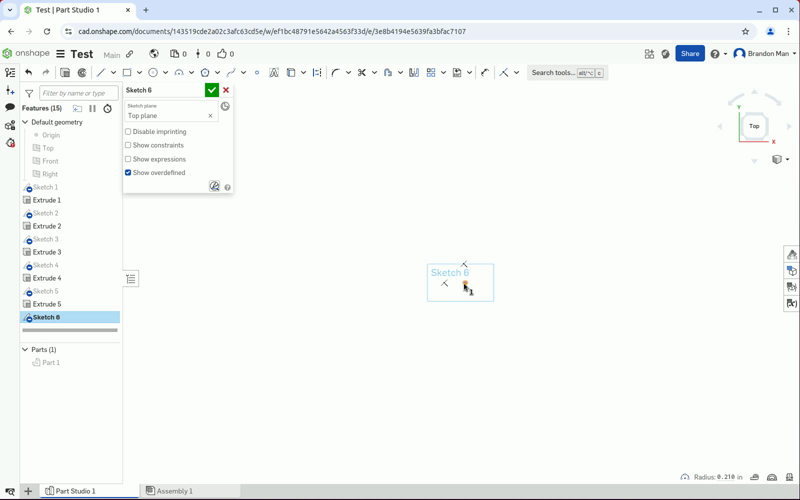
mouse_move(73, 352)
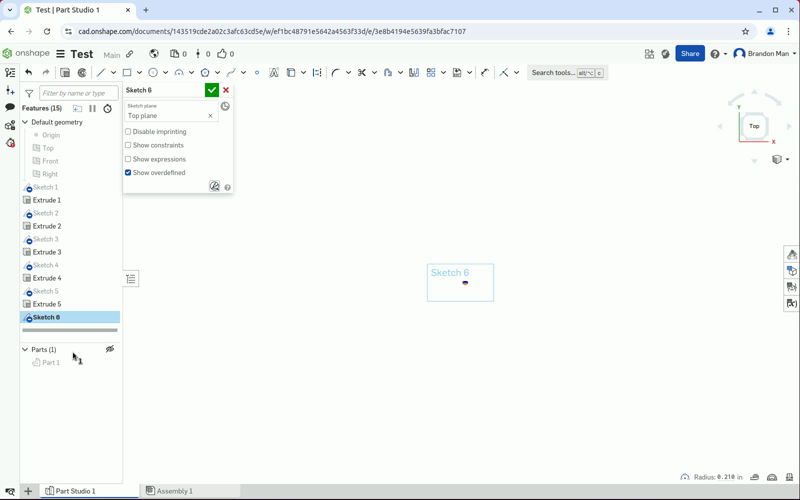
key(shift+y)
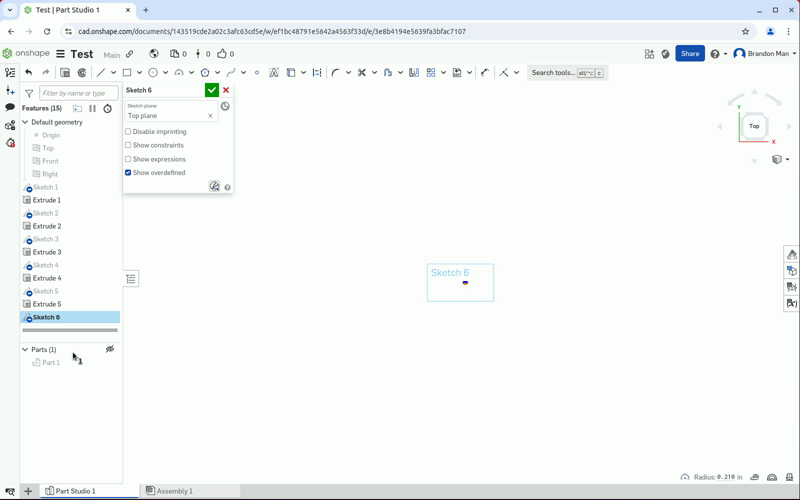
key(shift+e)
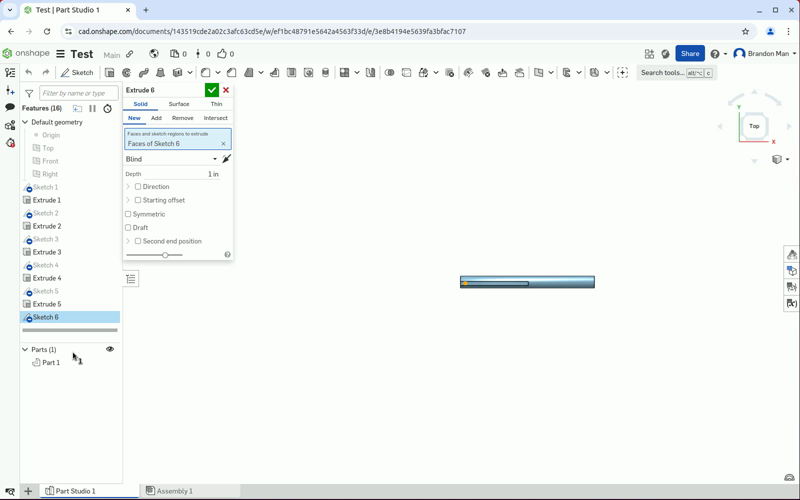
mouse_move(143, 106)
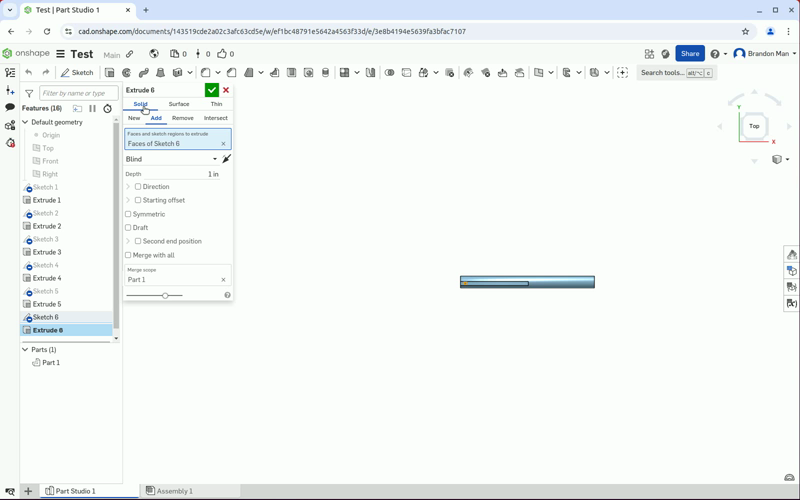
click(143, 106)
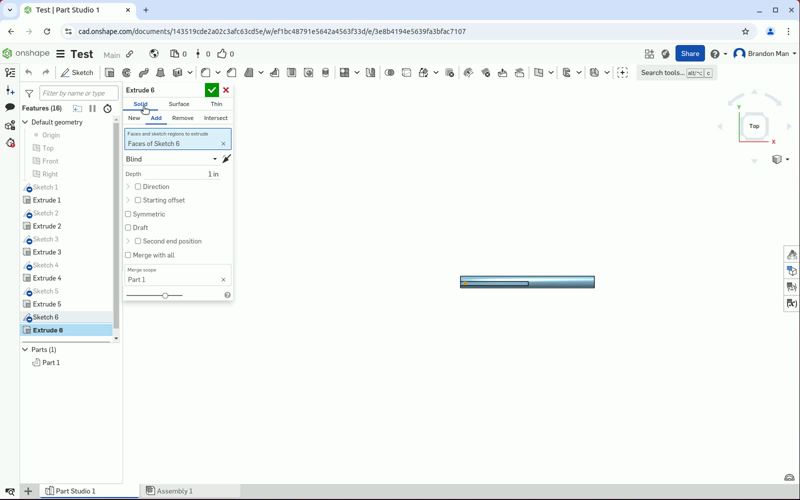
mouse_move(186, 120)
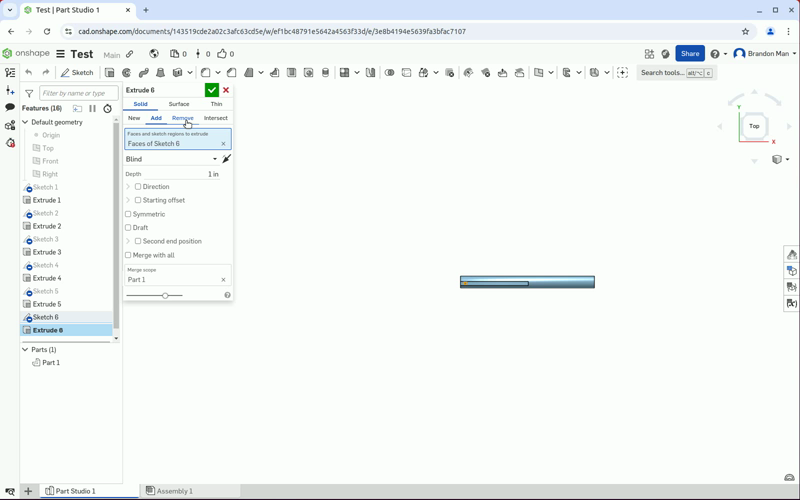
click(186, 120)
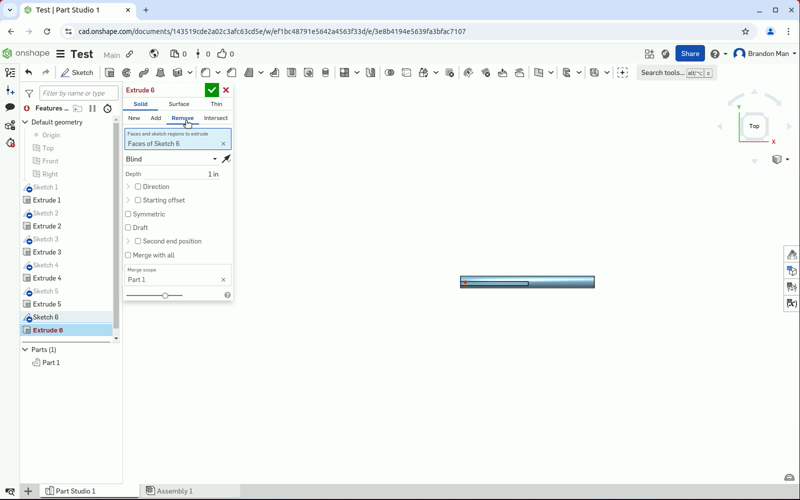
key(tab, 4)
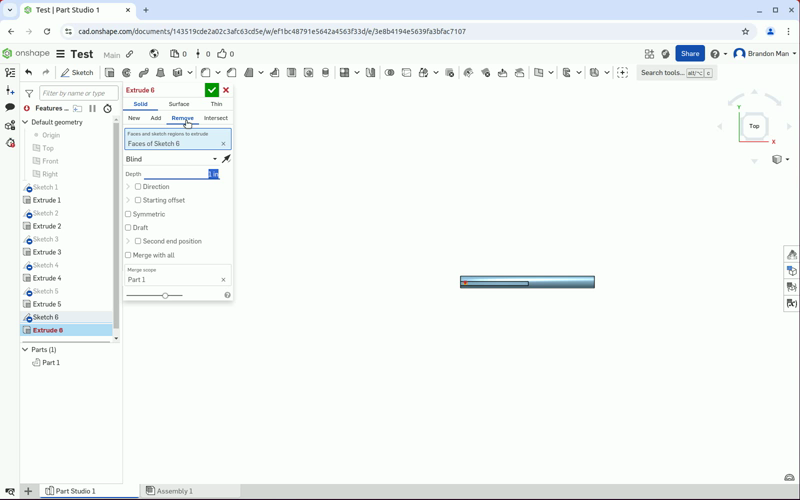
text(1.926)
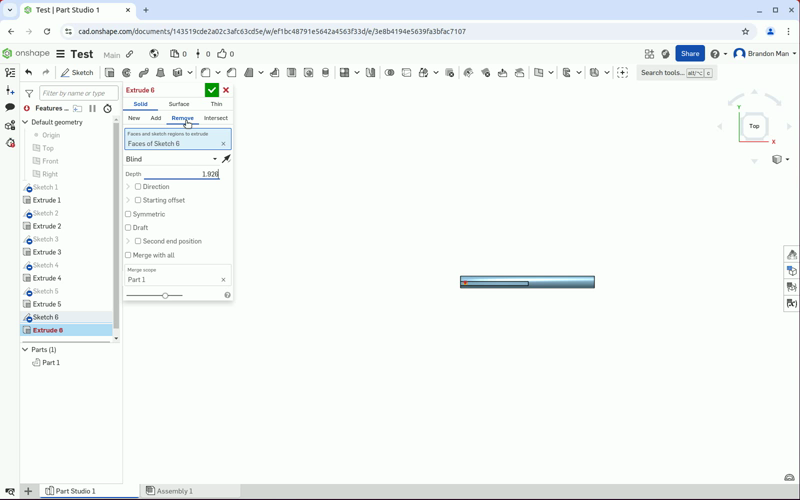
key(tab, 6)
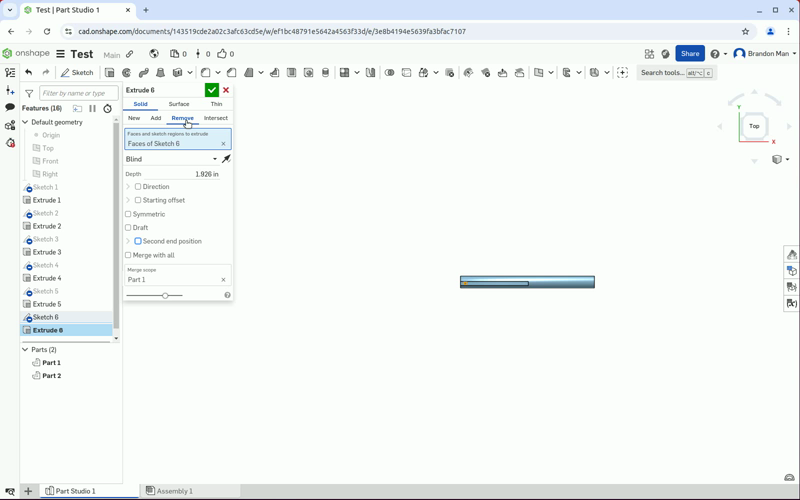
key(space)
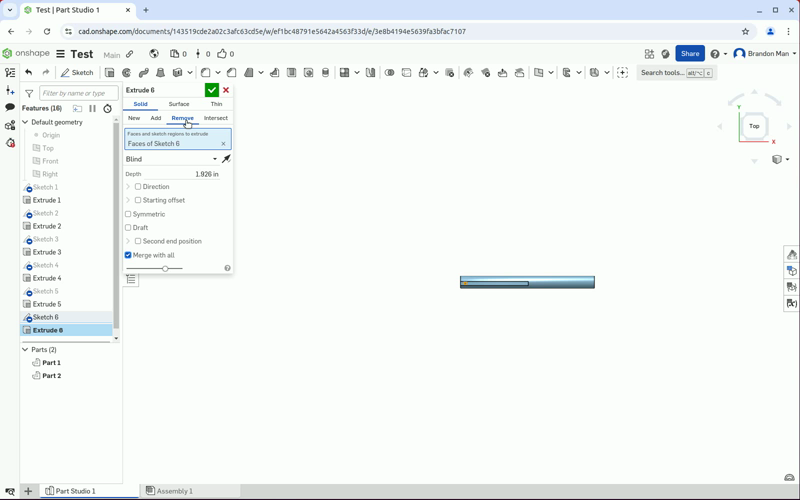
key(enter)
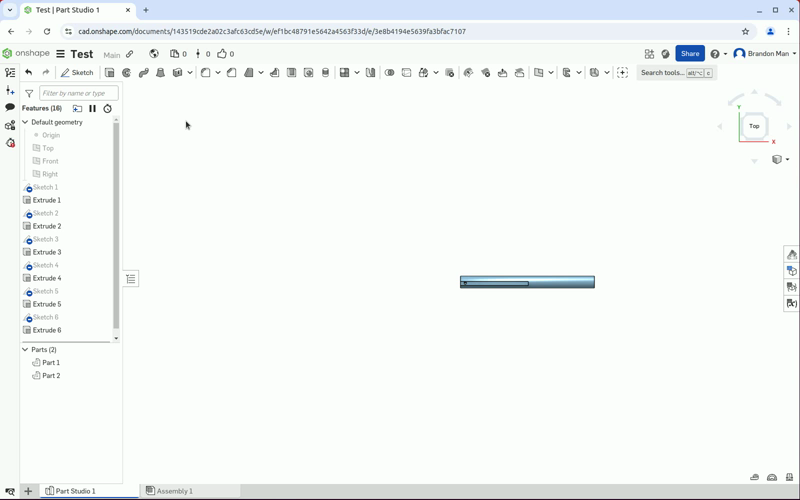
key(shift+h)
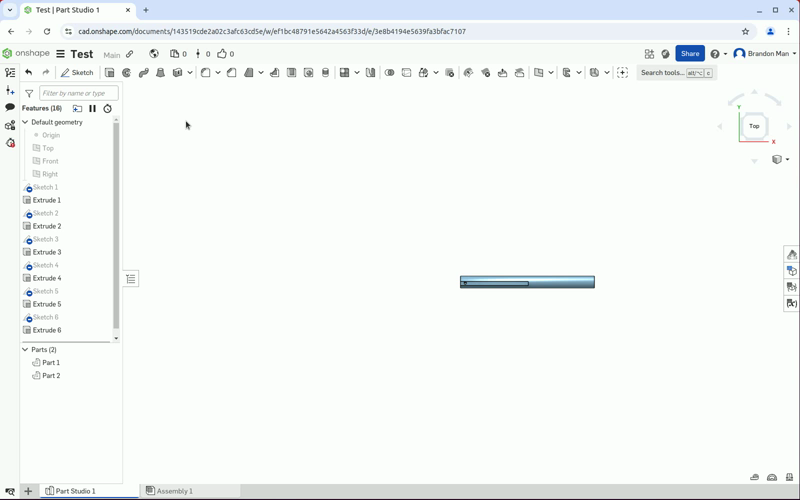
key(shift+h)
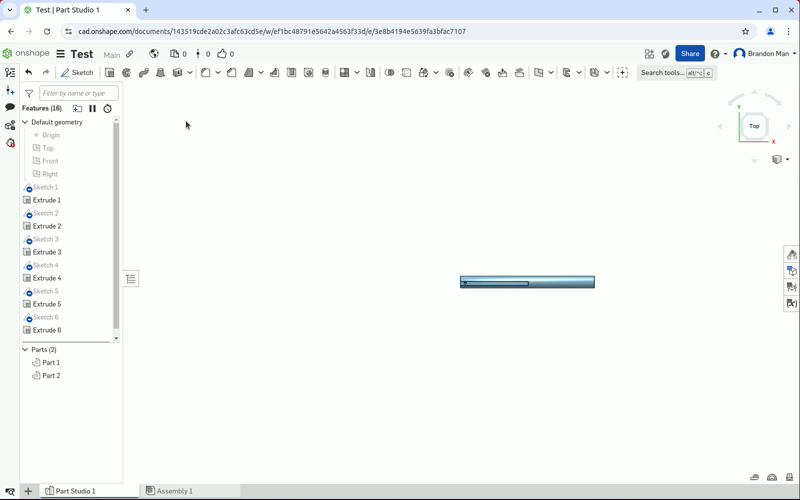
mouse_move(69, 189)
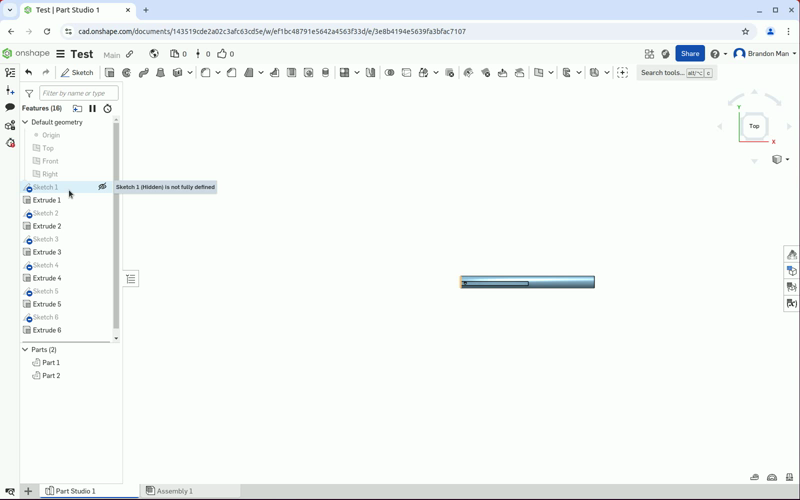
click(69, 189)
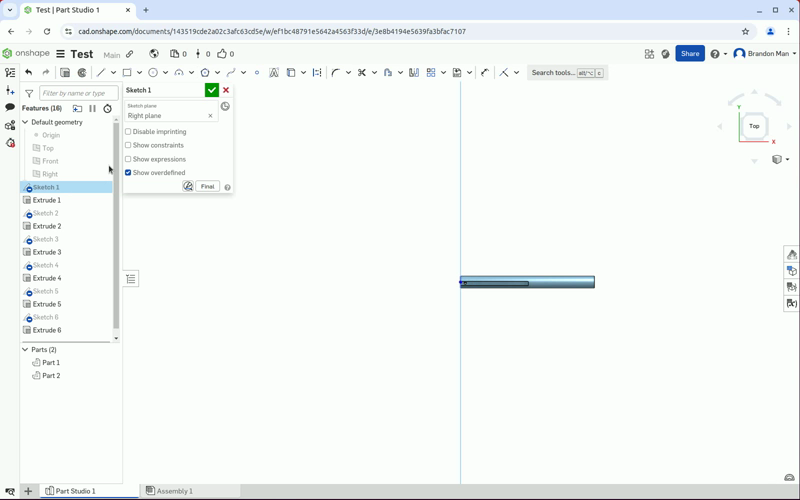
mouse_move(229, 92)
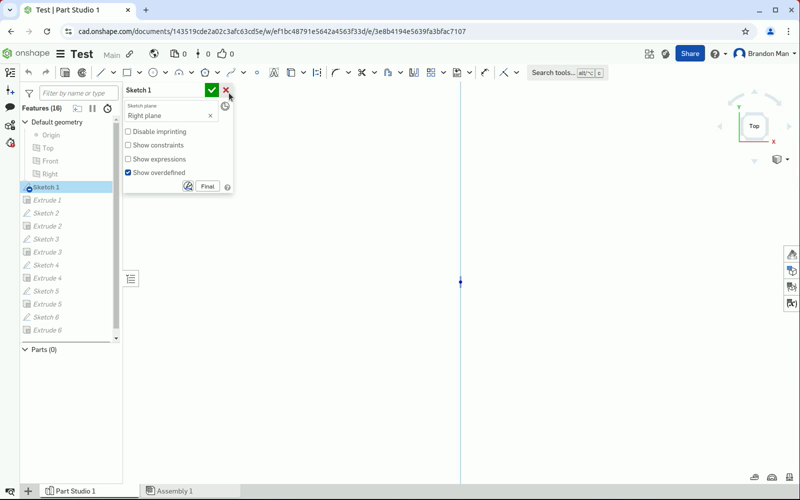
click(229, 92)
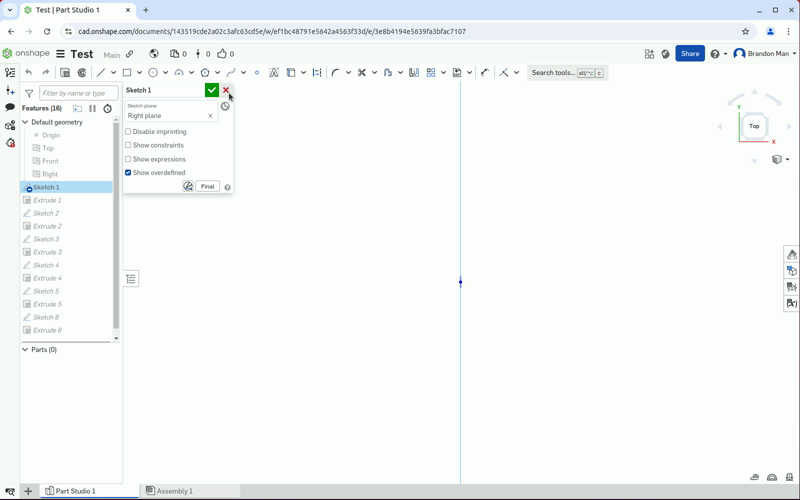
key(shift+s)
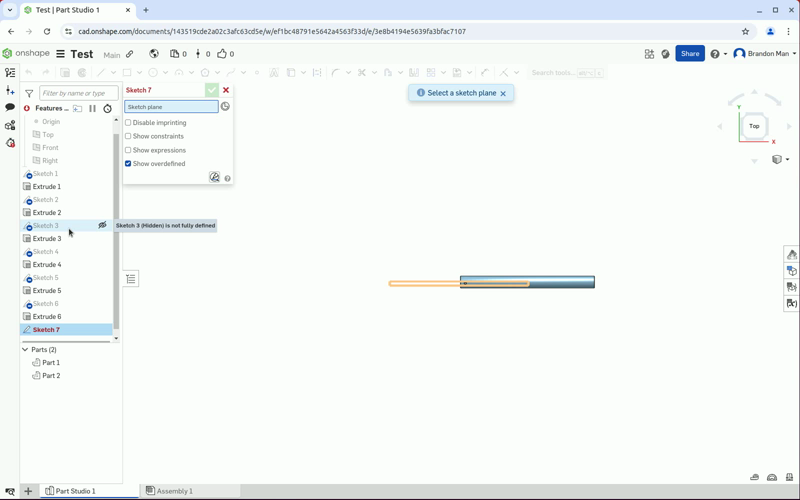
scroll(3)
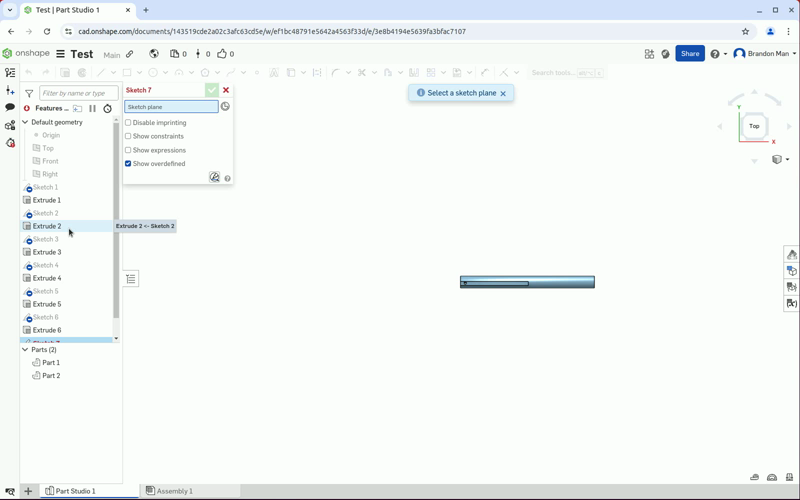
mouse_move(69, 150)
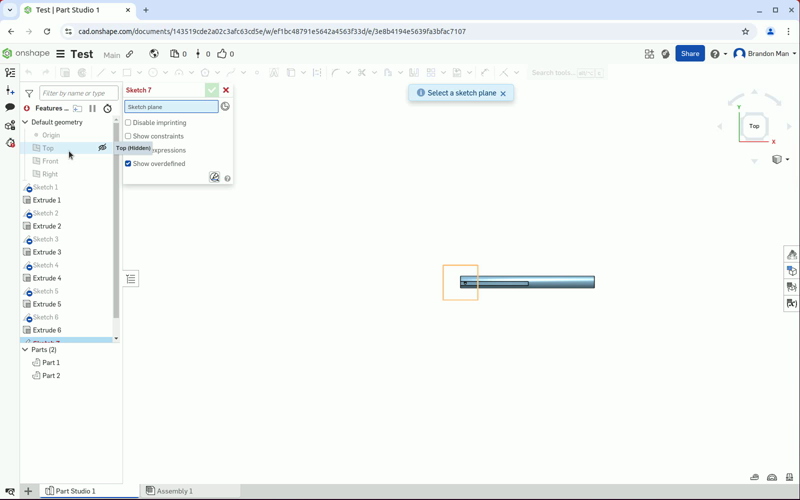
click(69, 150)
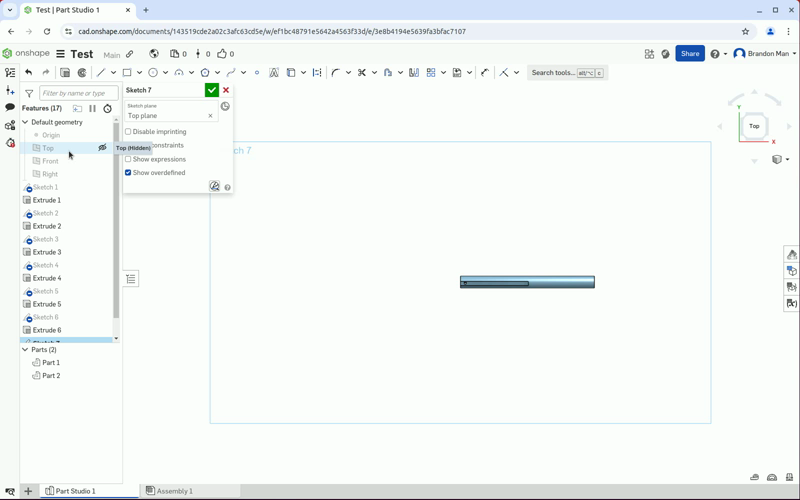
mouse_move(73, 352)
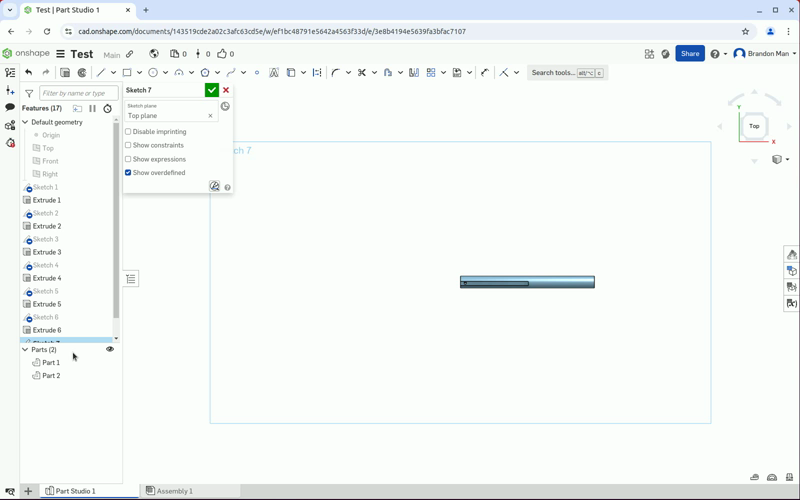
key(y)
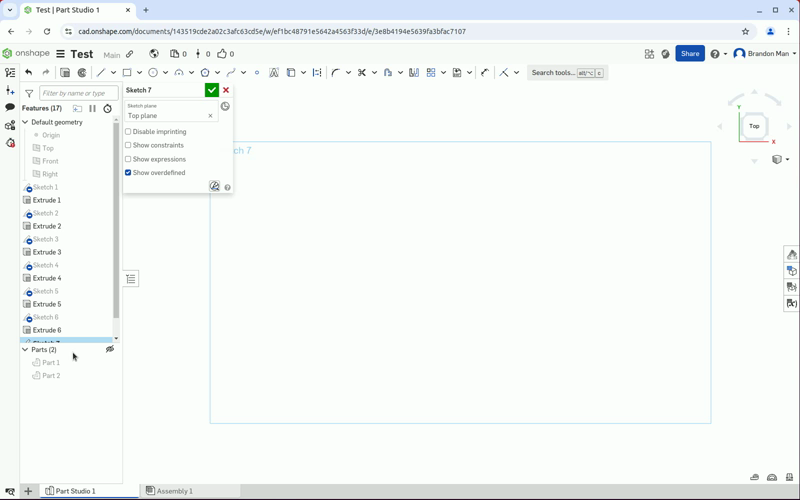
key(l)
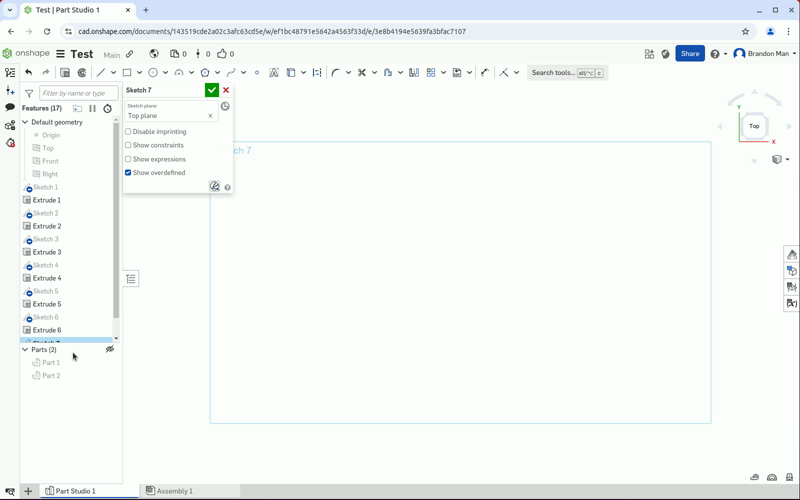
key_down(shift)
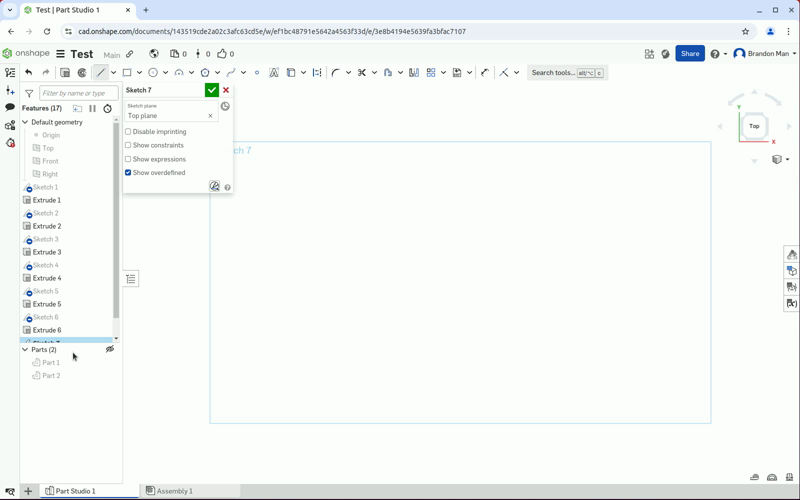
mouse_move(515, 282)
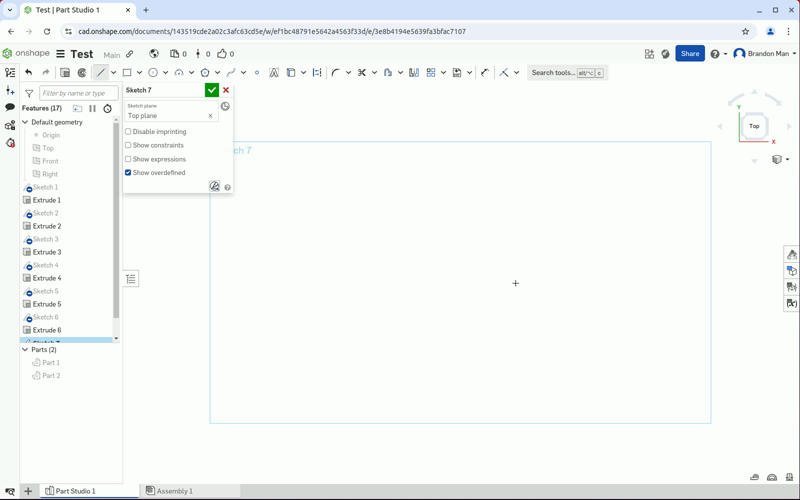
click(515, 282)
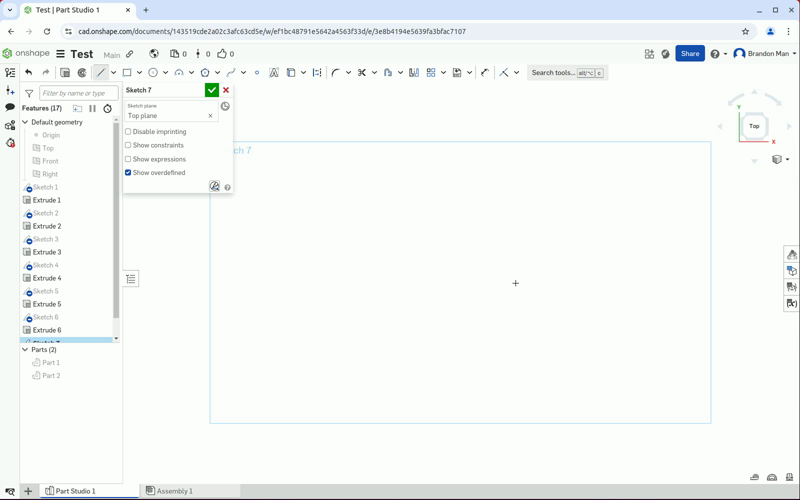
key_up(shift)
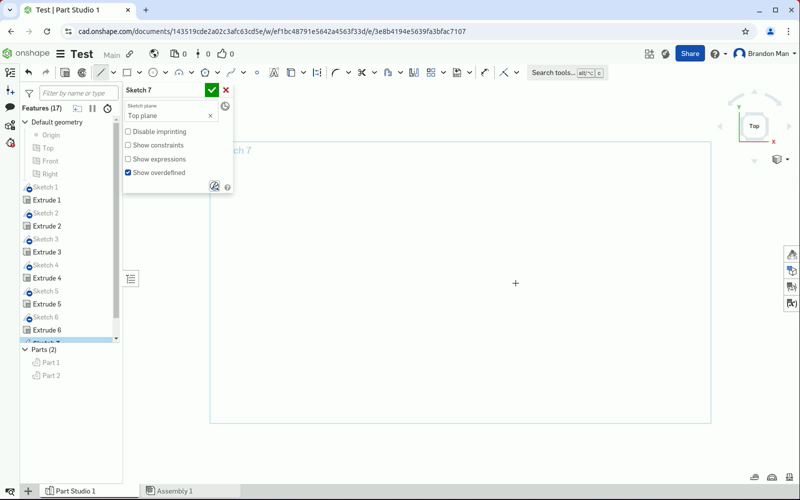
key_down(shift)
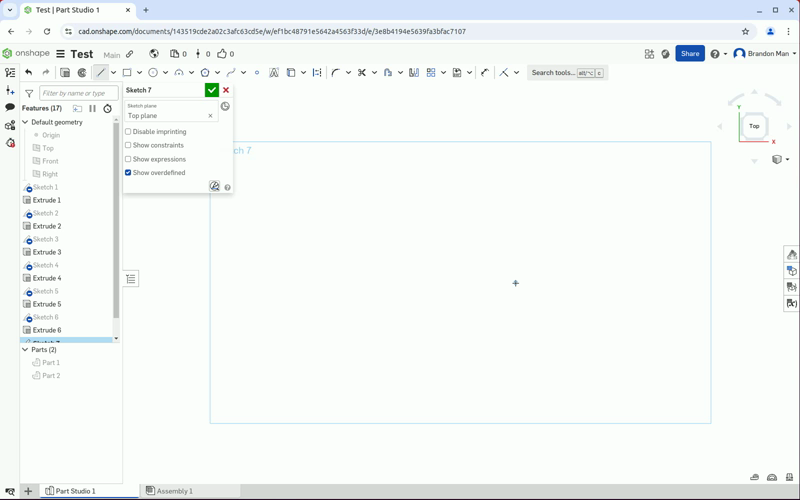
mouse_move(545, 282)
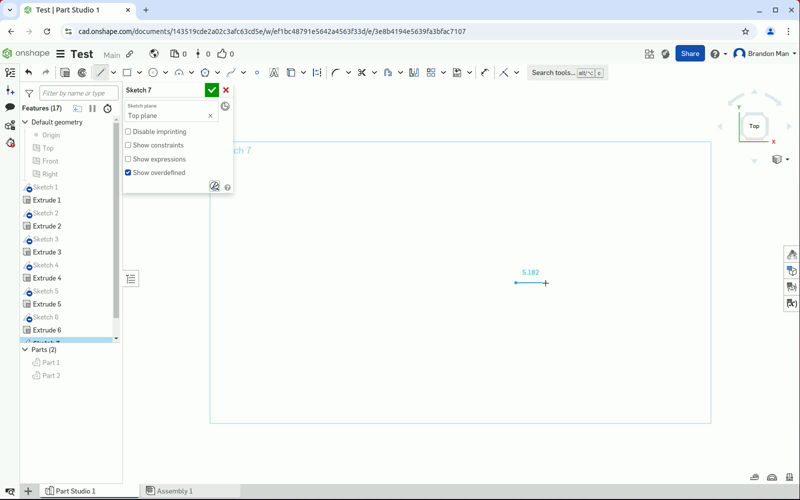
mouse_move(516, 282)
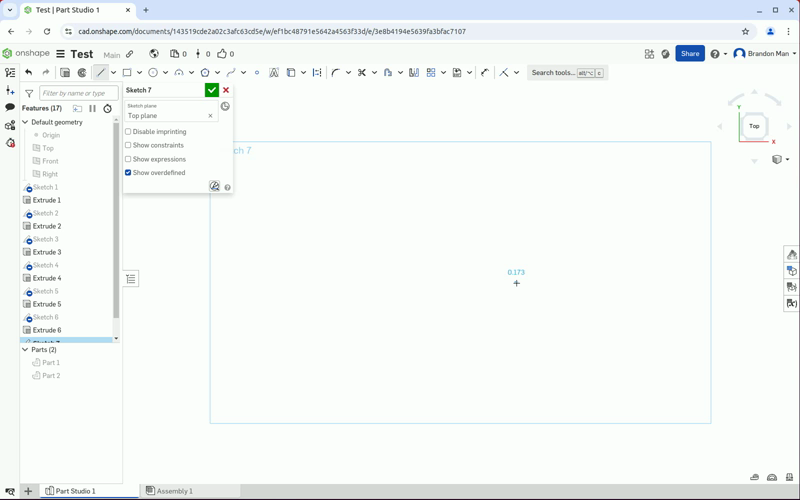
scroll(6)
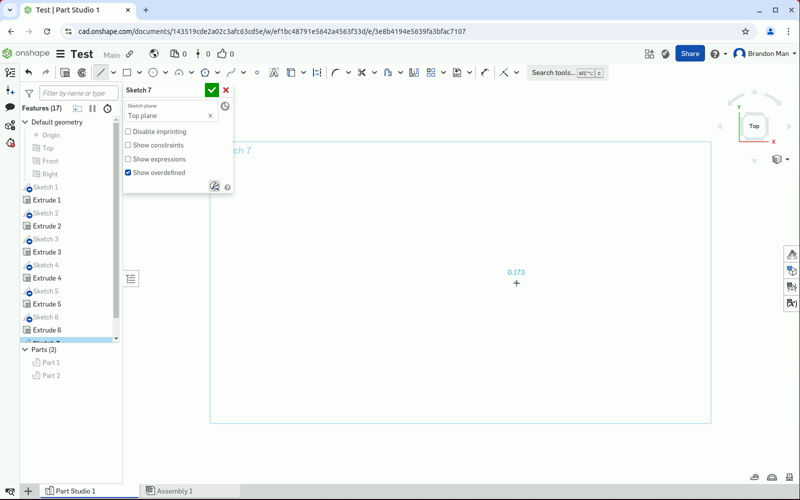
scroll(6)
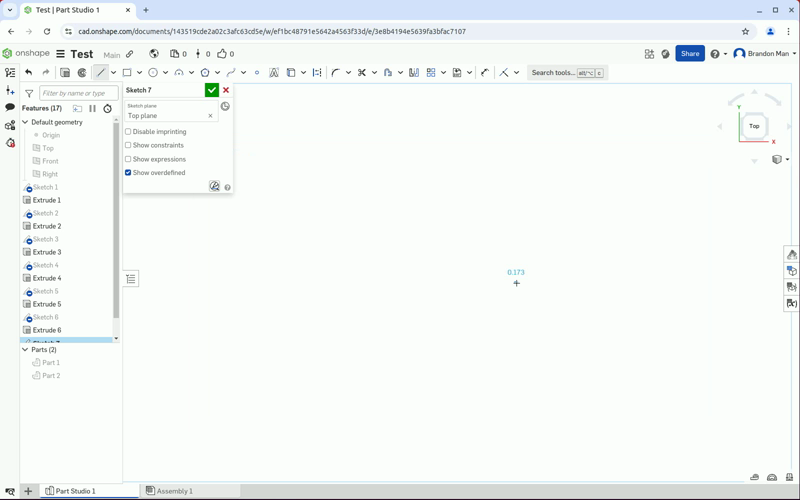
scroll(6)
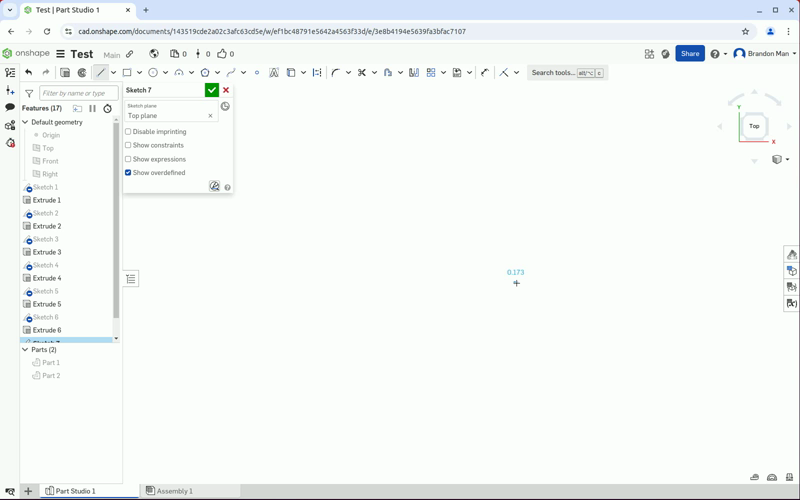
scroll(6)
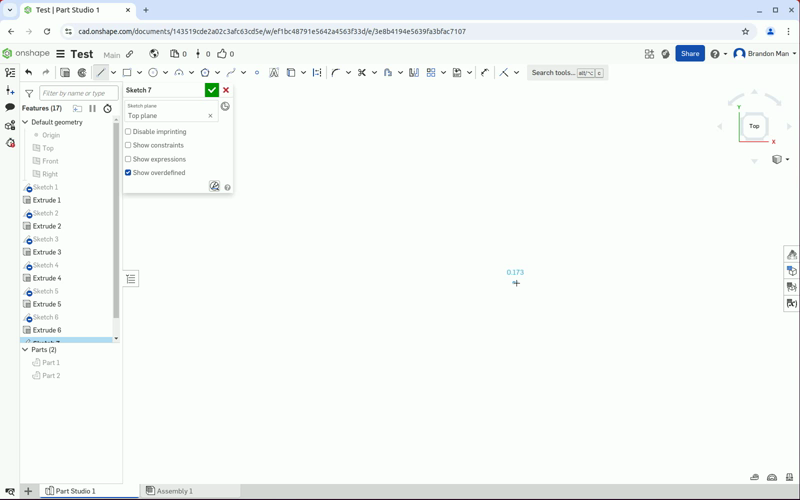
scroll(6)
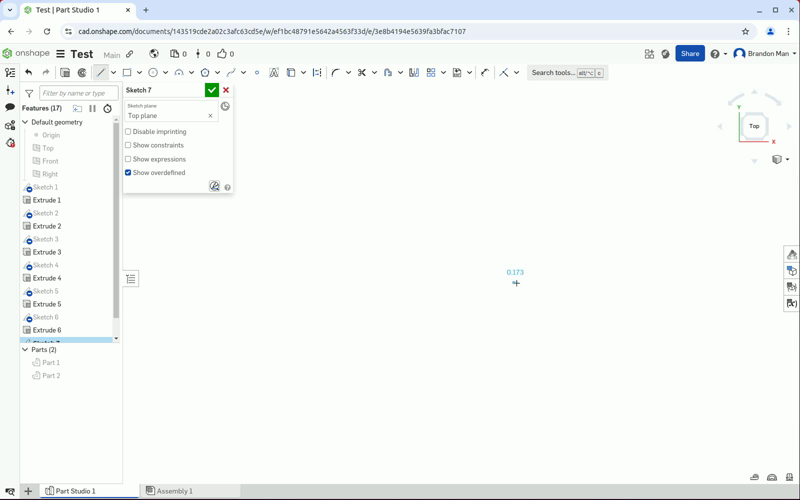
scroll(6)
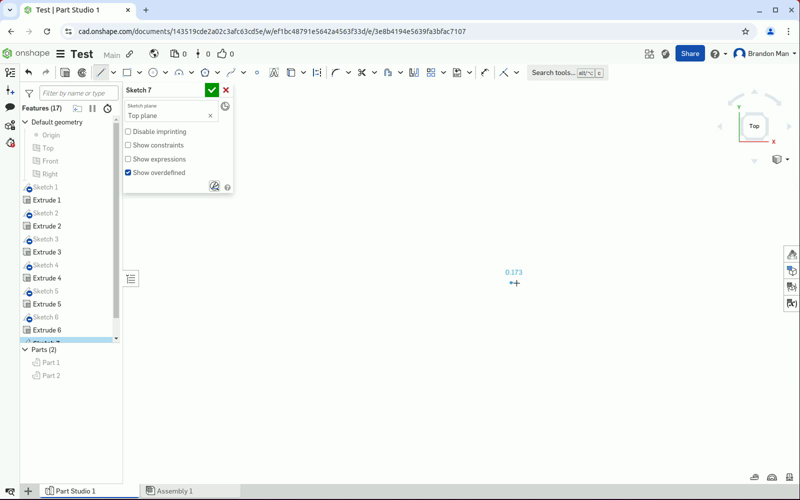
scroll(6)
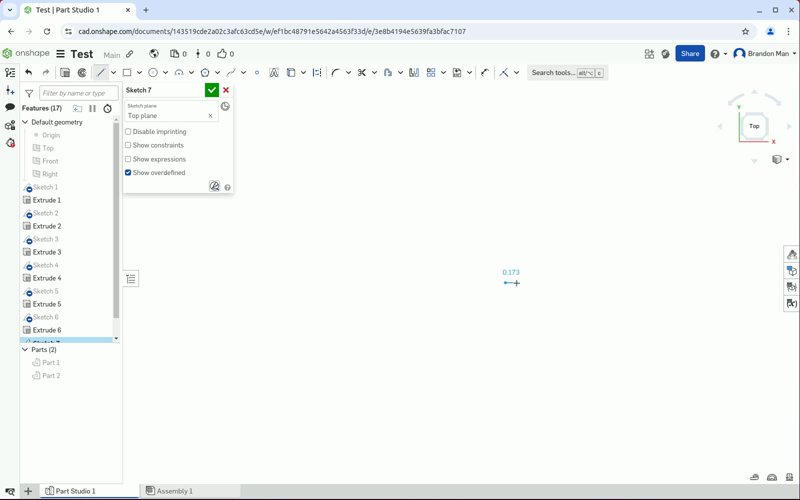
click(516, 282)
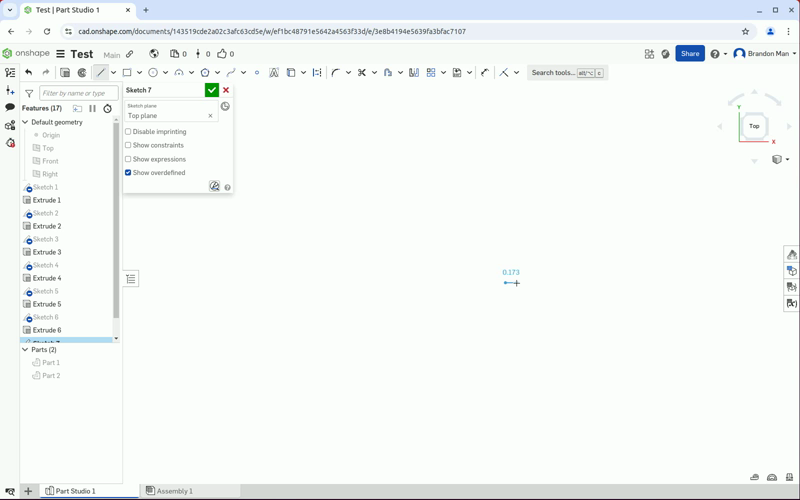
scroll(-6)
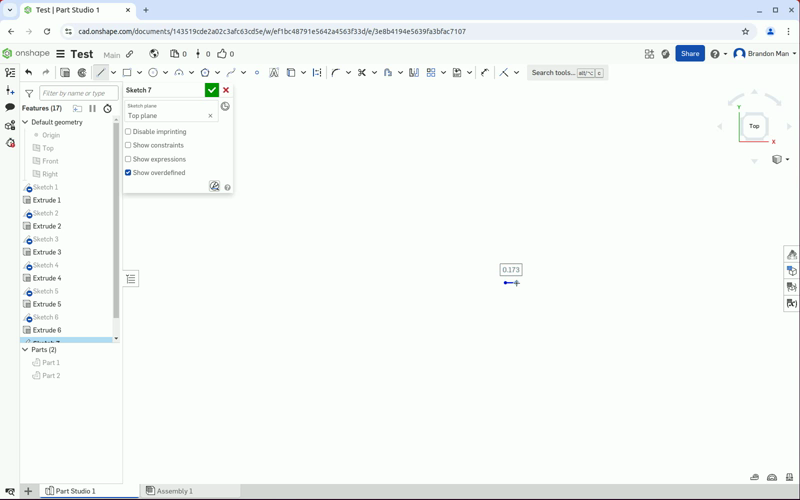
scroll(-6)
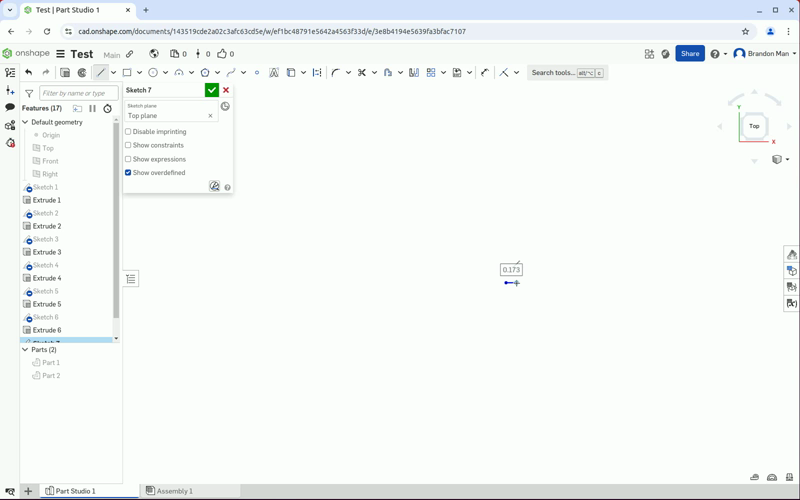
scroll(-6)
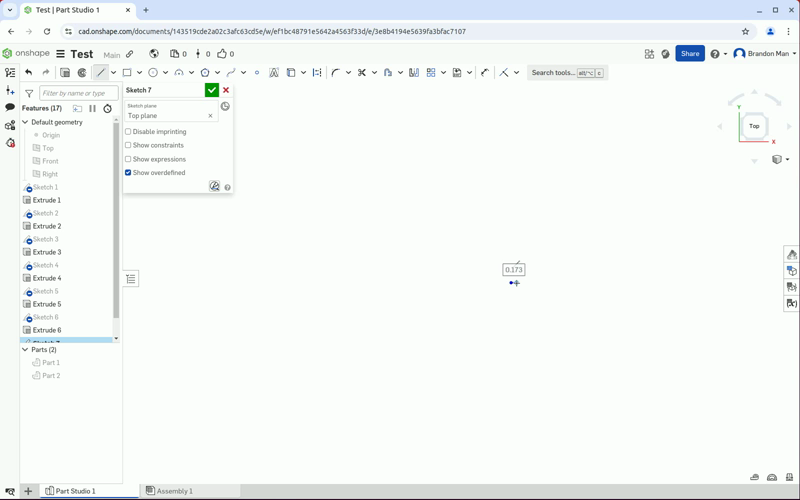
scroll(-6)
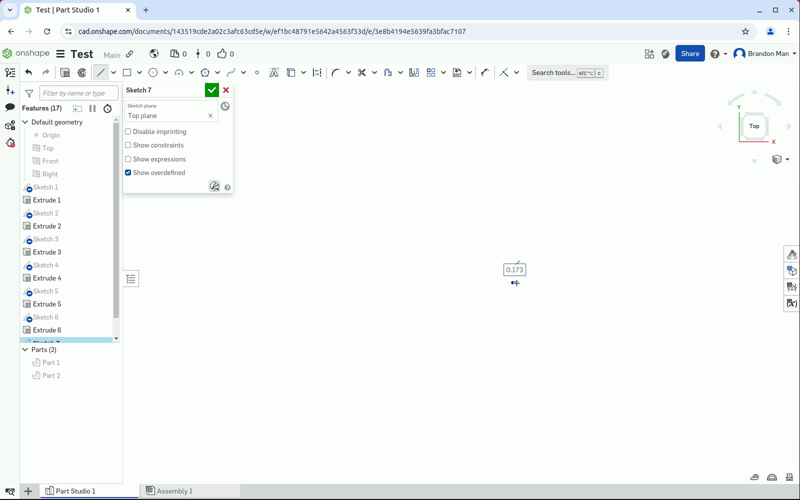
scroll(-6)
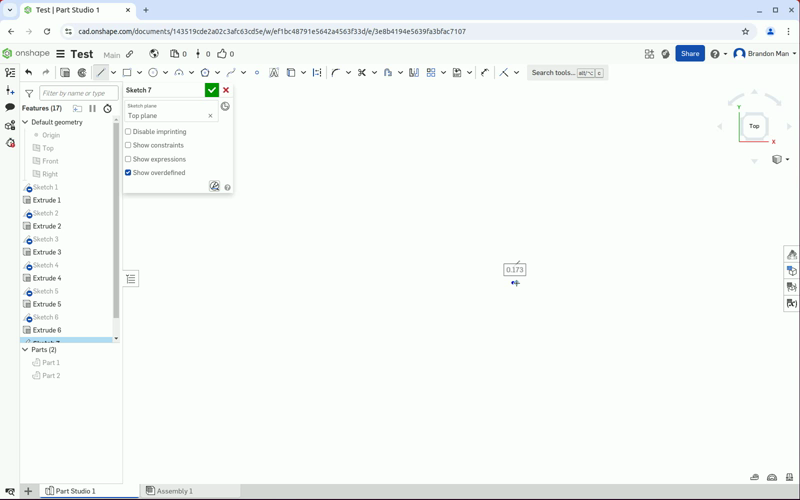
scroll(-6)
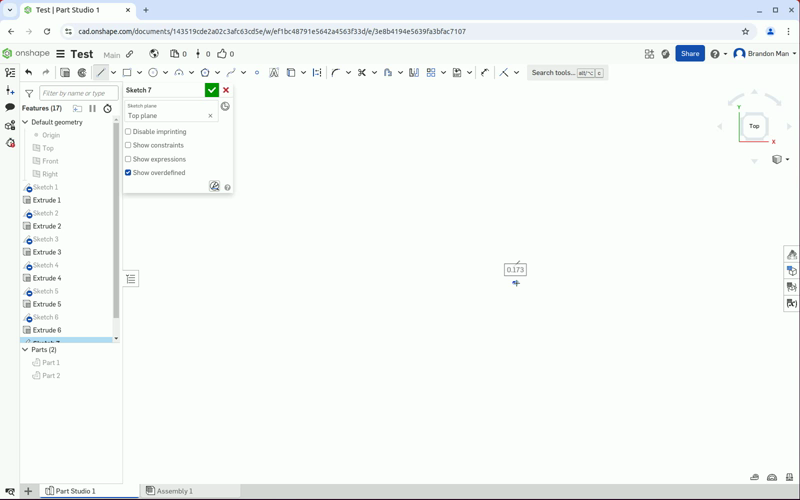
scroll(-6)
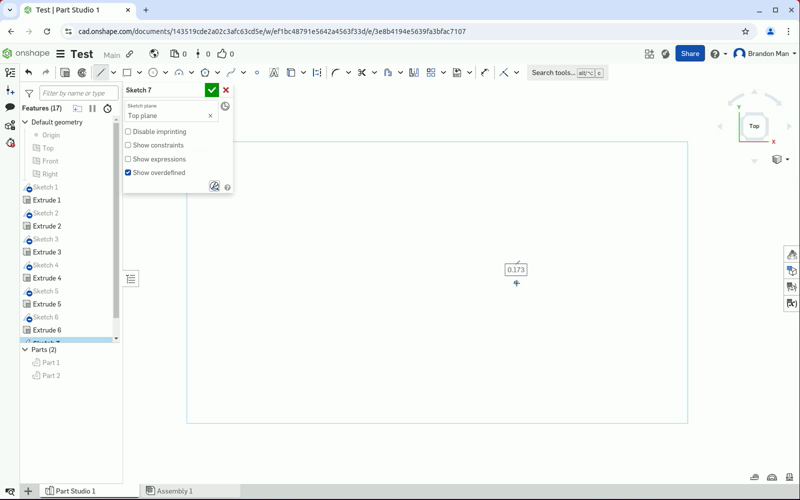
key_up(shift)
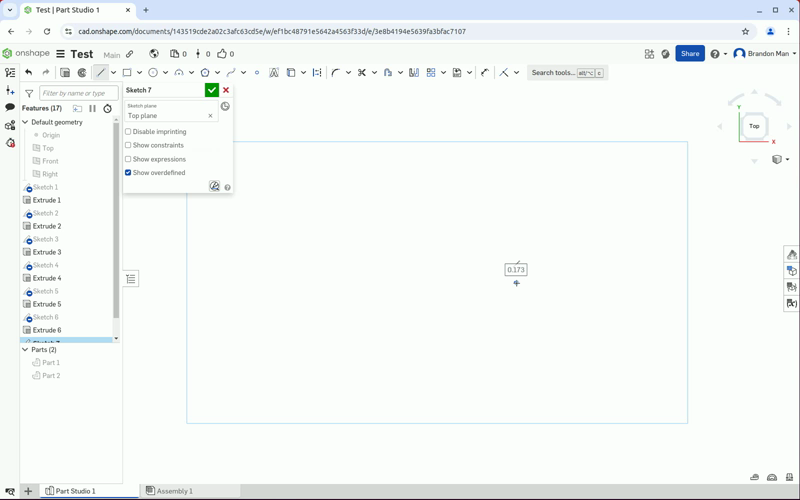
key_down(shift)
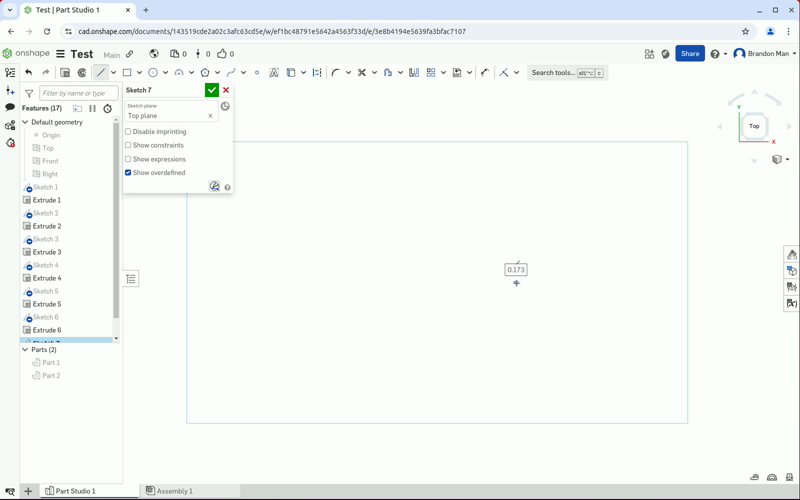
mouse_move(546, 282)
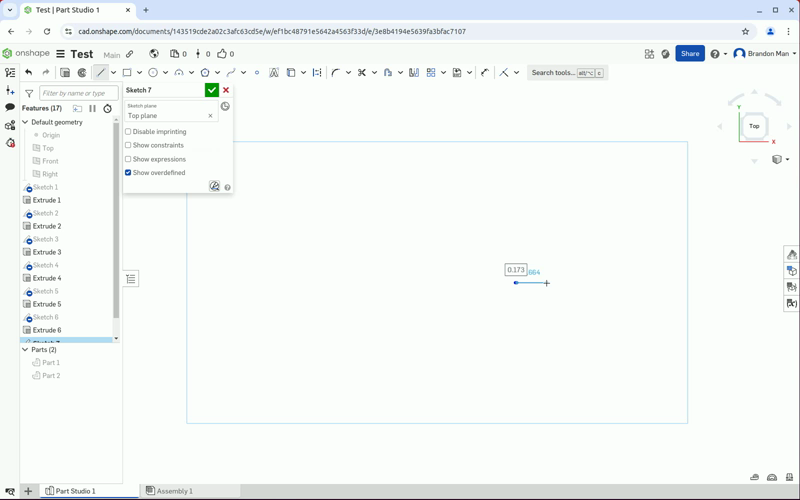
mouse_move(518, 282)
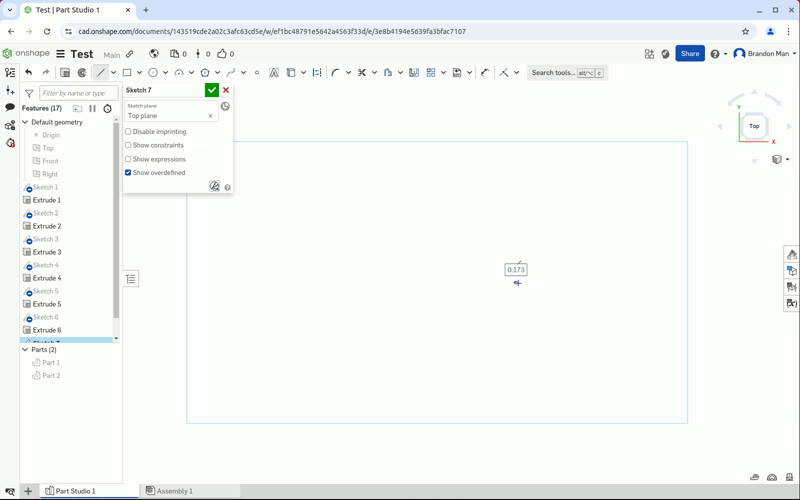
scroll(6)
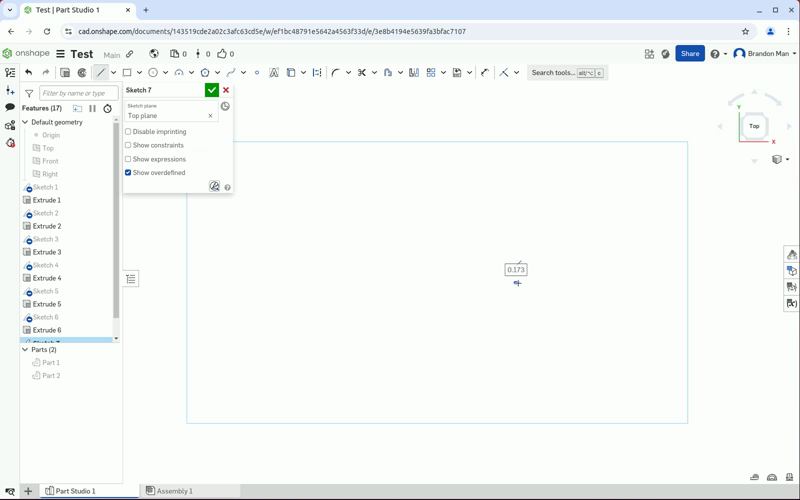
scroll(6)
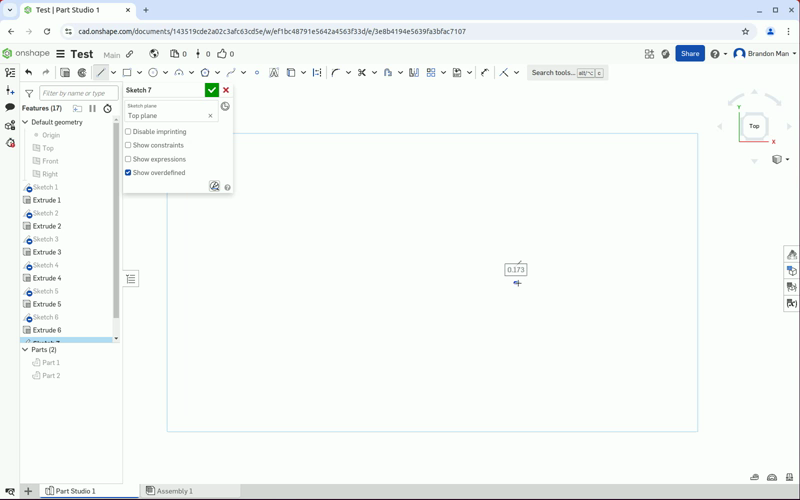
scroll(6)
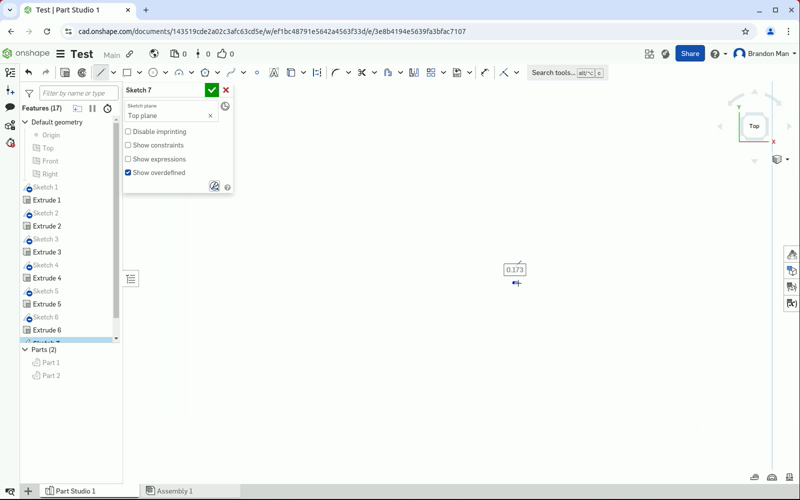
scroll(6)
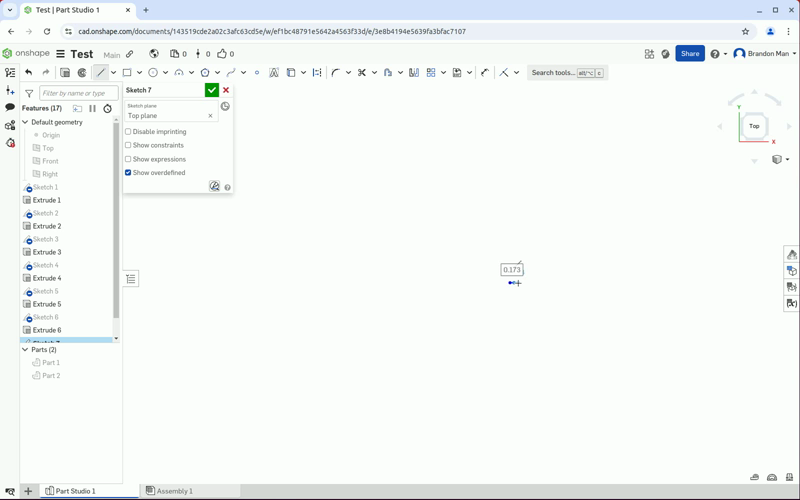
scroll(6)
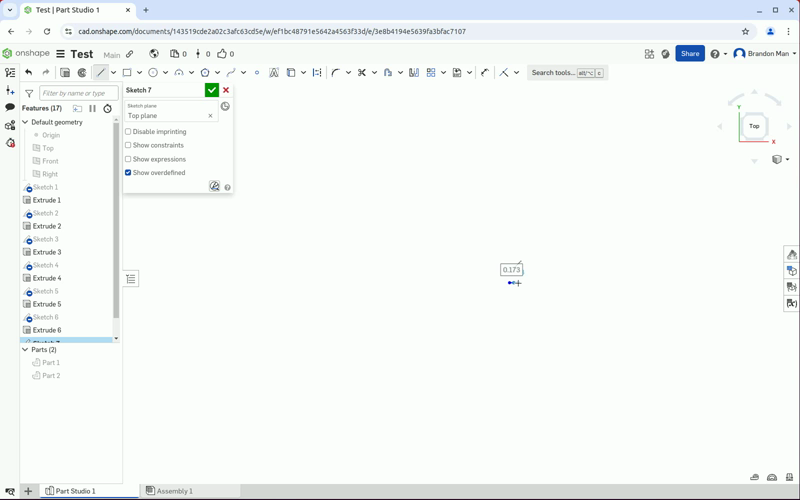
scroll(6)
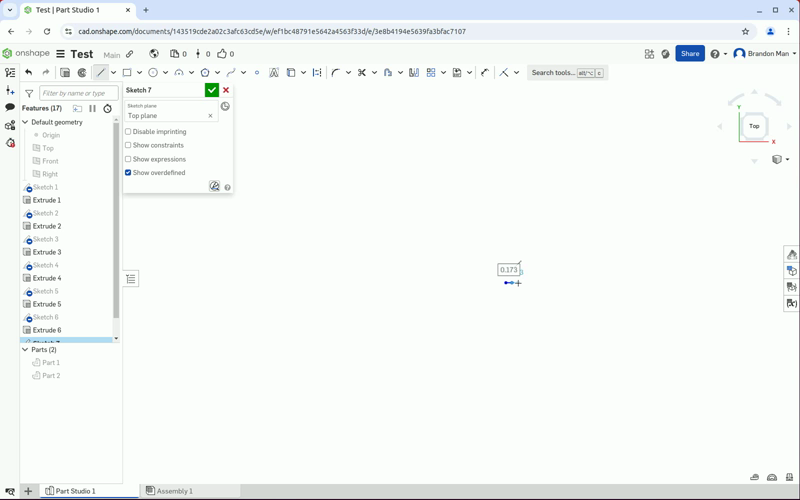
scroll(6)
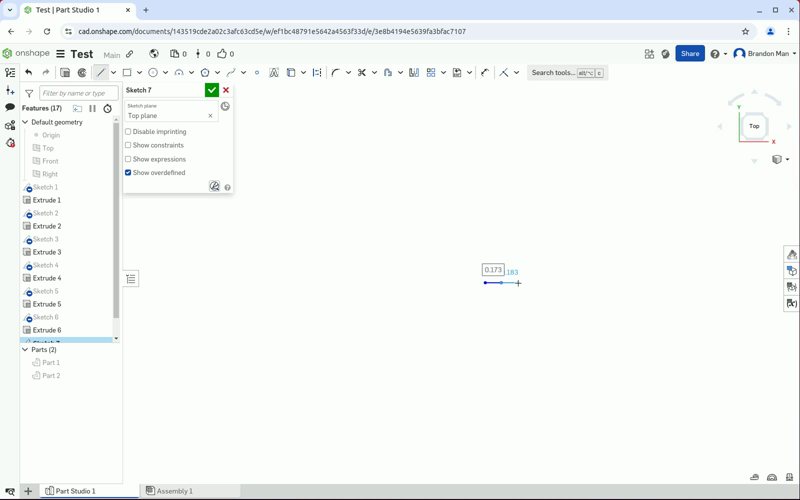
click(518, 282)
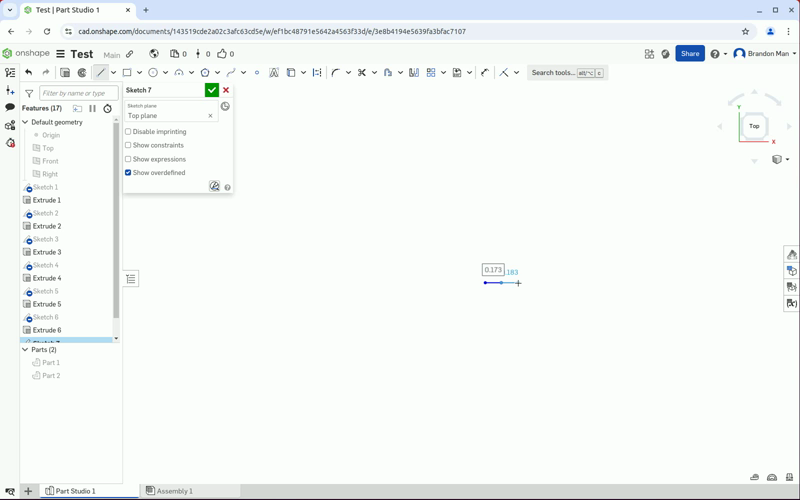
scroll(-6)
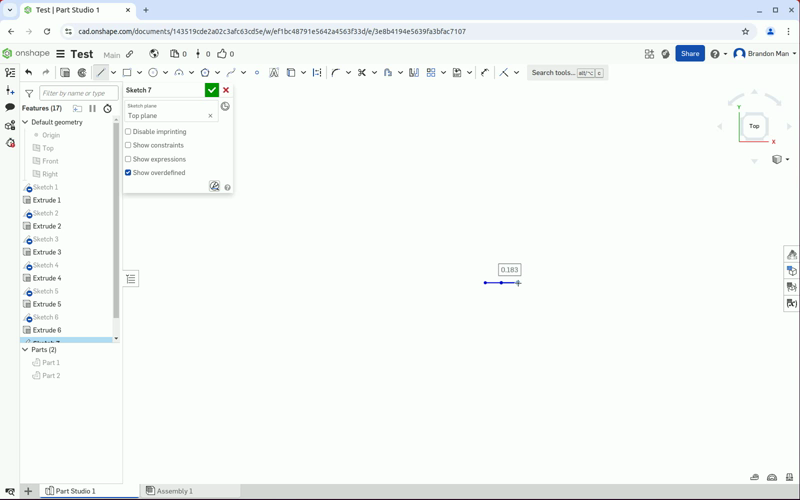
scroll(-6)
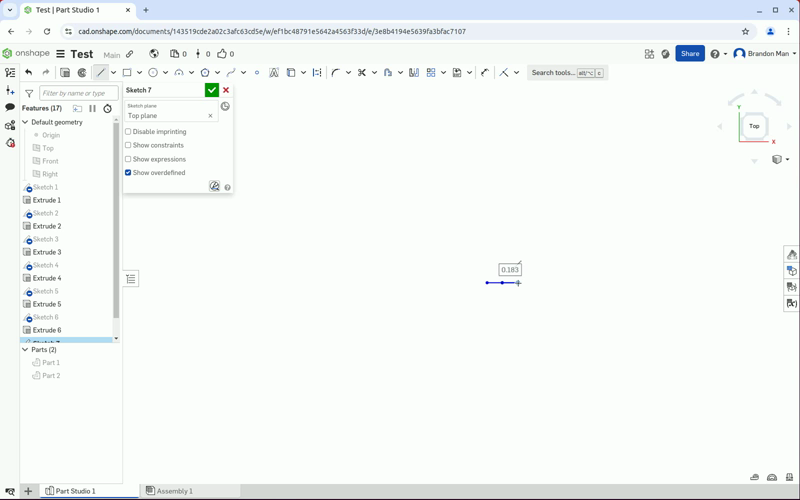
scroll(-6)
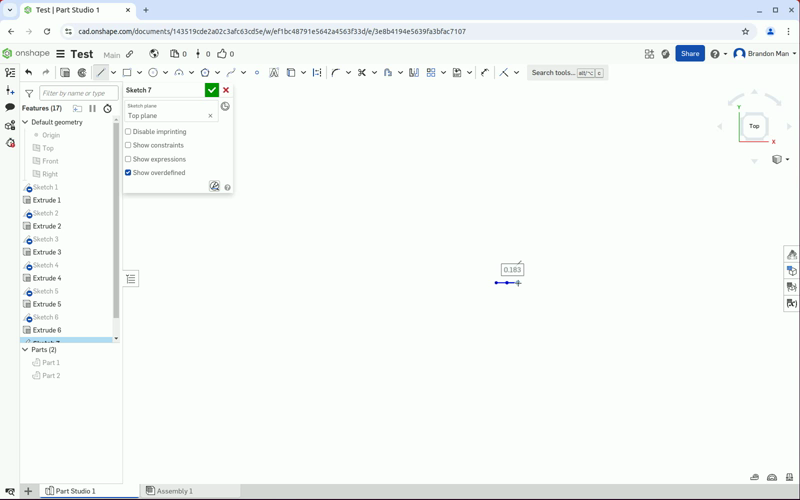
scroll(-6)
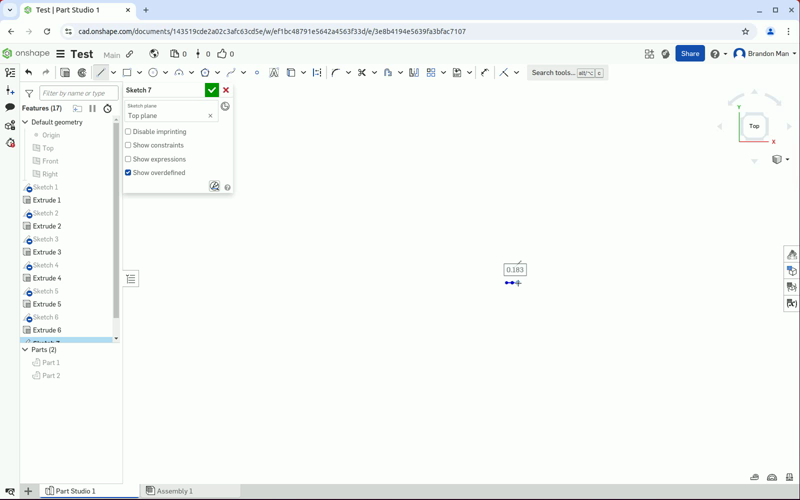
scroll(-6)
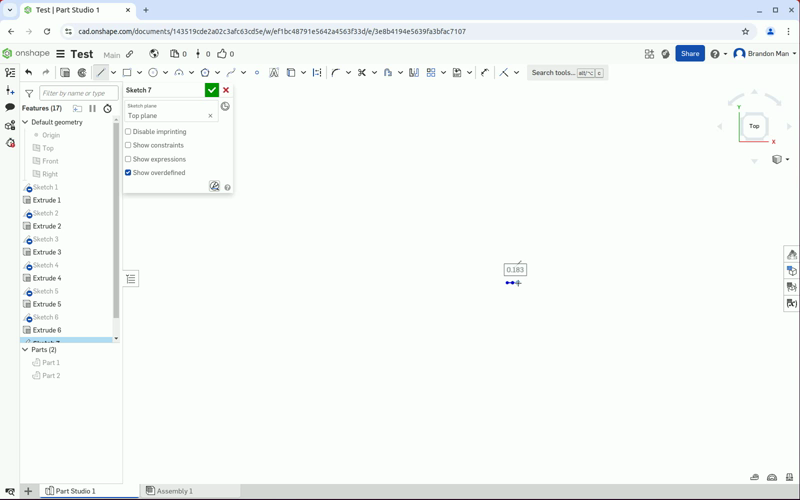
scroll(-6)
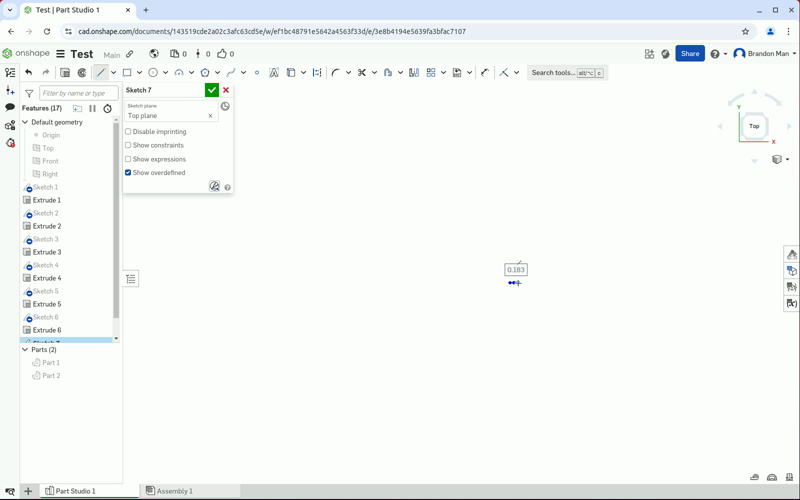
scroll(-6)
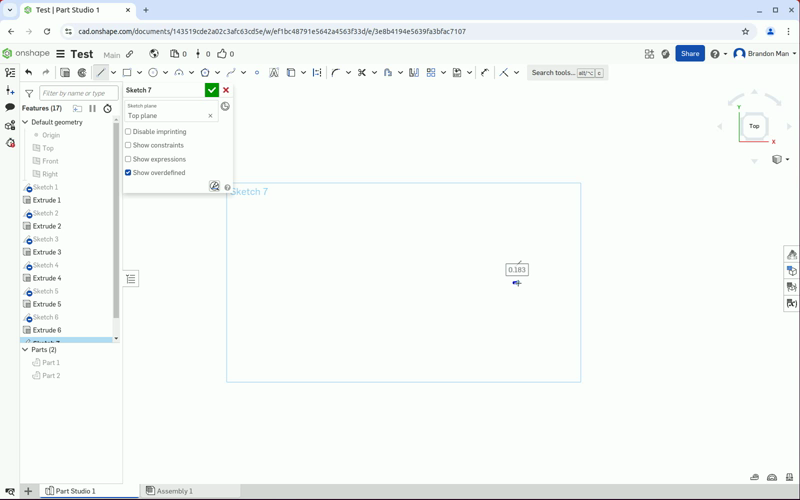
key_up(shift)
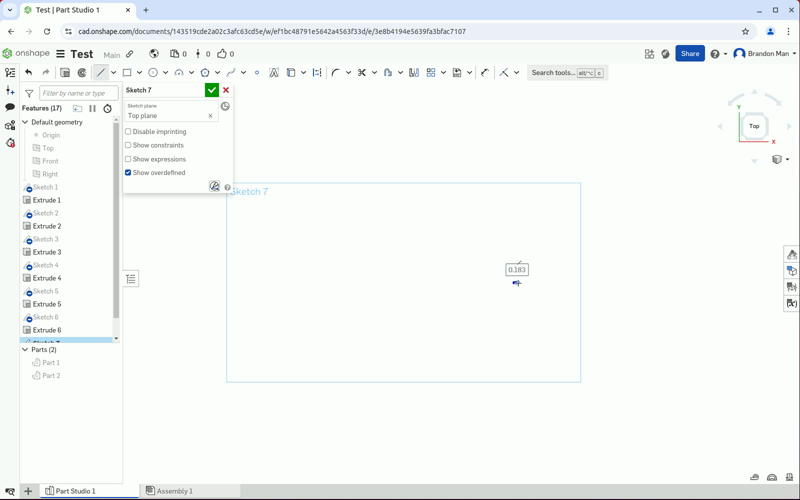
key(esc)
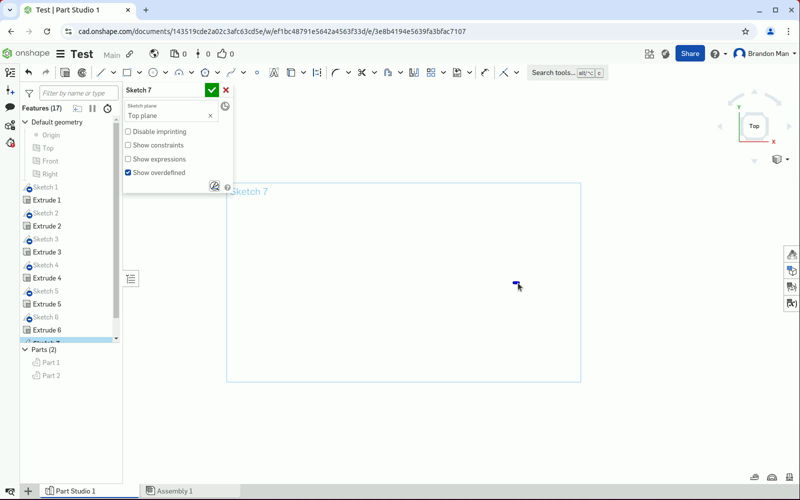
key(a)
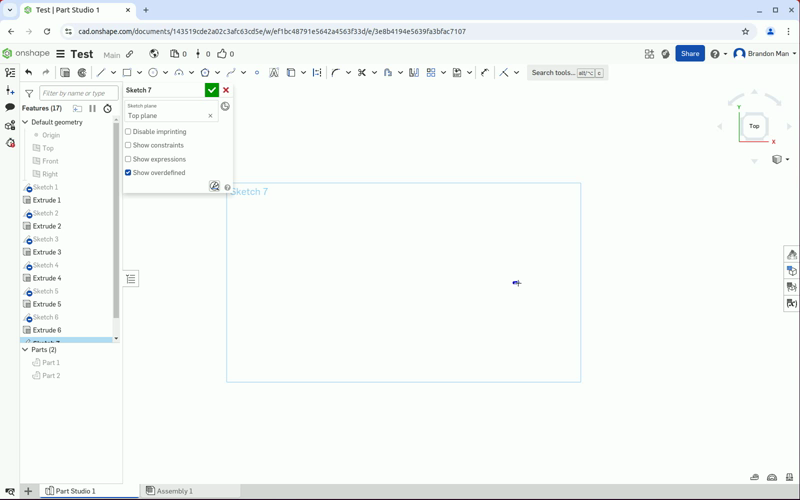
mouse_move(518, 282)
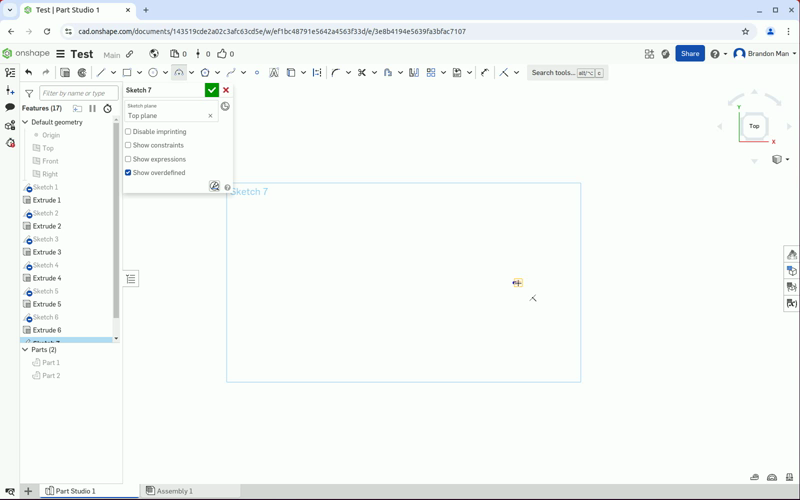
scroll(6)
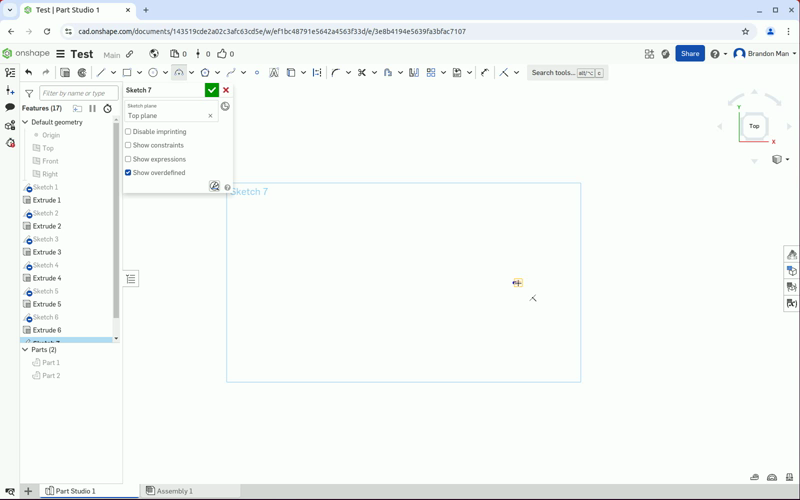
scroll(6)
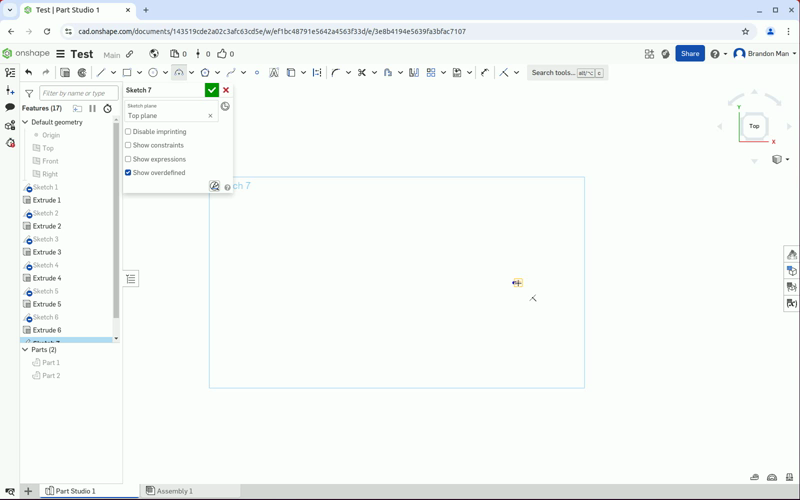
scroll(6)
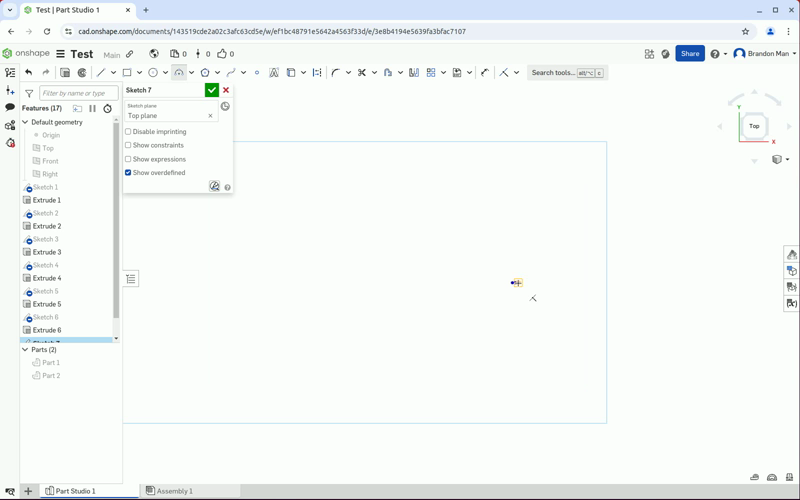
scroll(6)
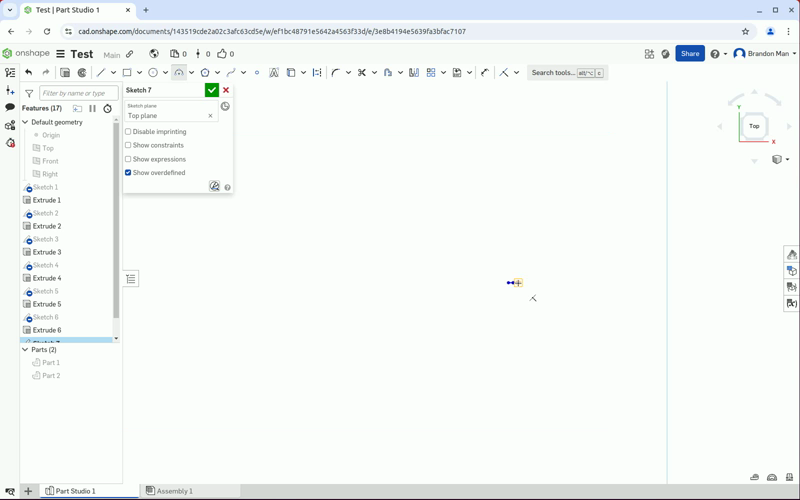
scroll(6)
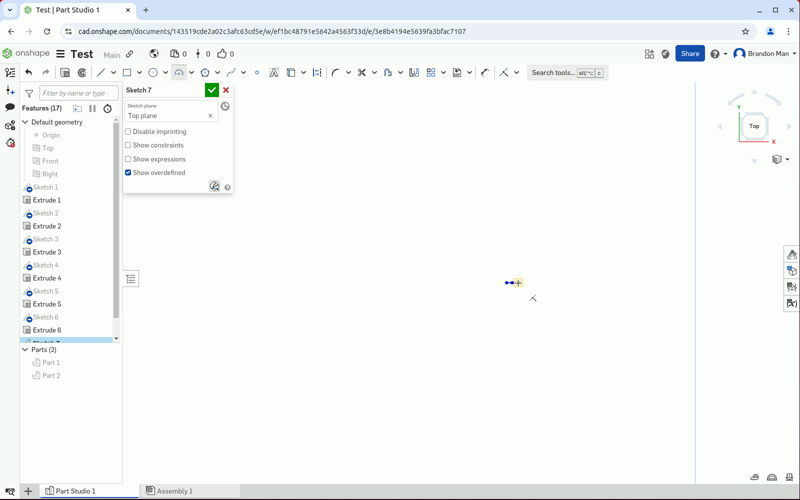
scroll(6)
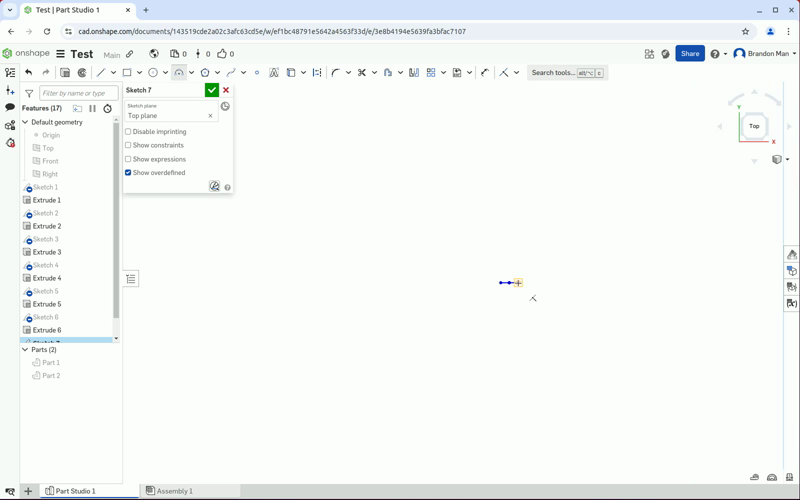
scroll(6)
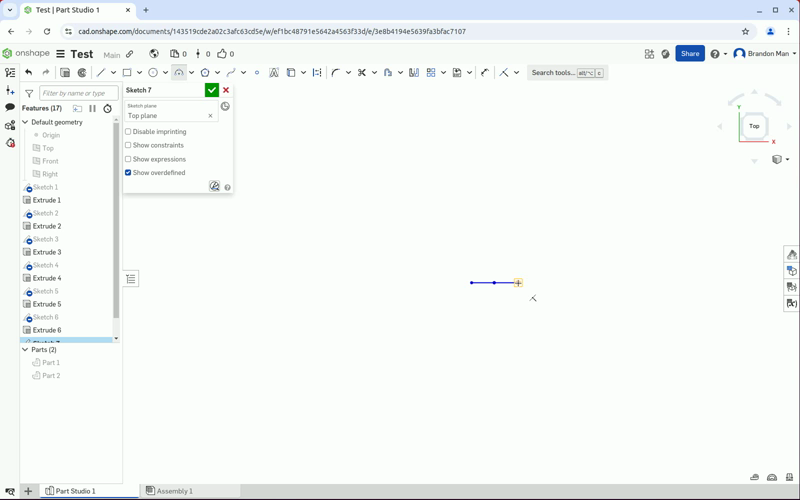
click(518, 282)
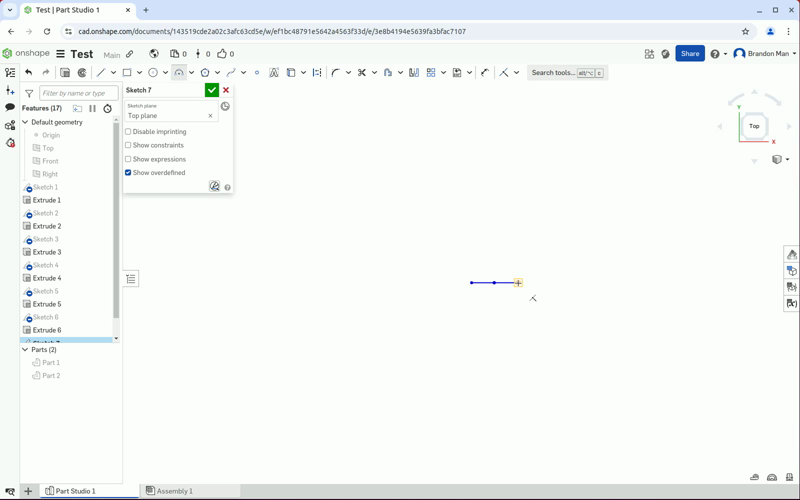
scroll(-6)
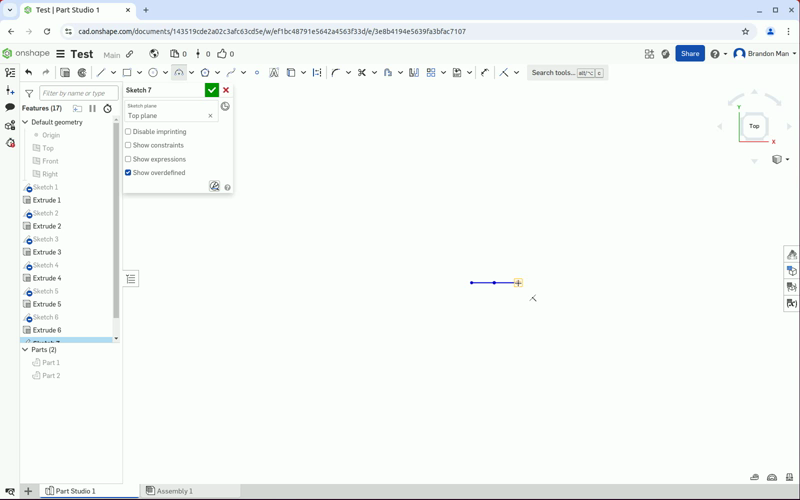
scroll(-6)
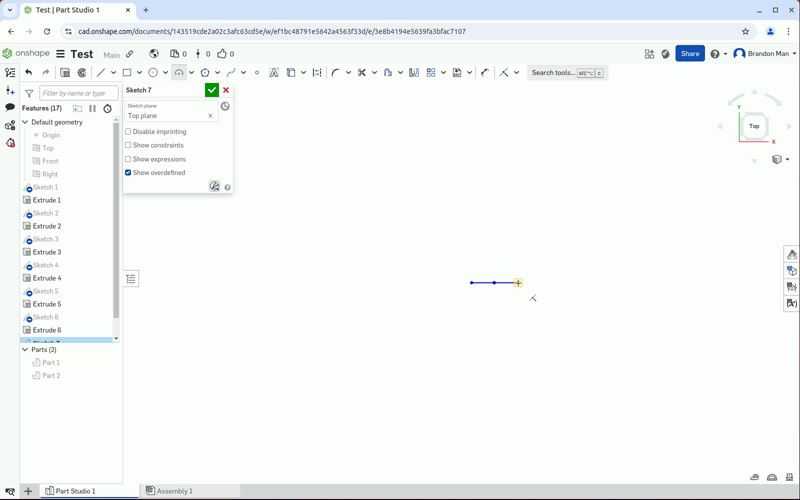
scroll(-6)
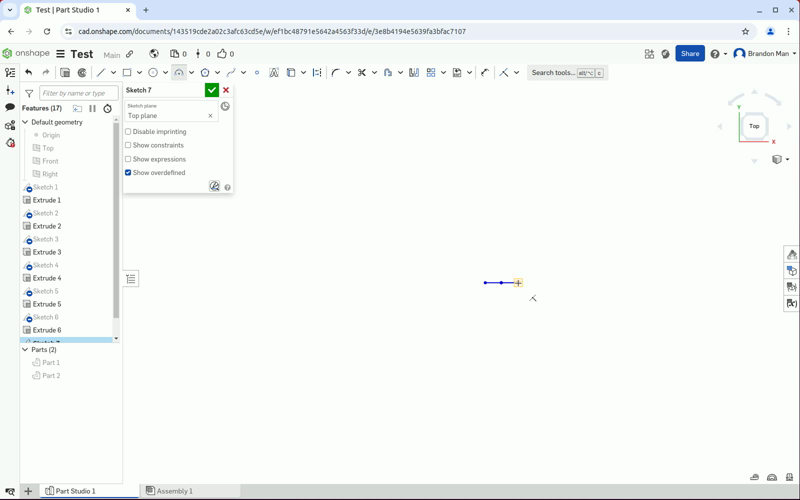
scroll(-6)
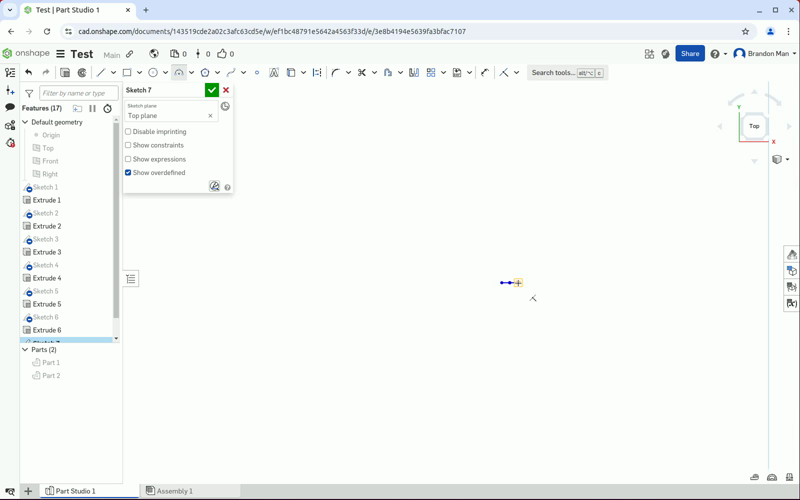
scroll(-6)
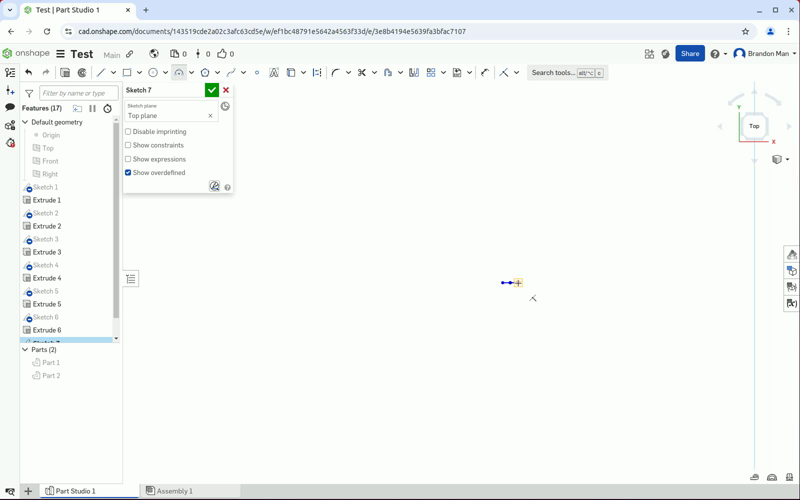
scroll(-6)
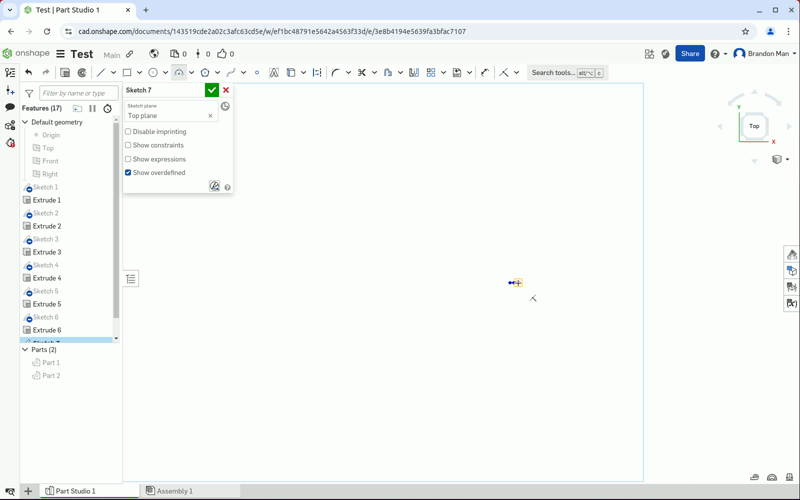
scroll(-6)
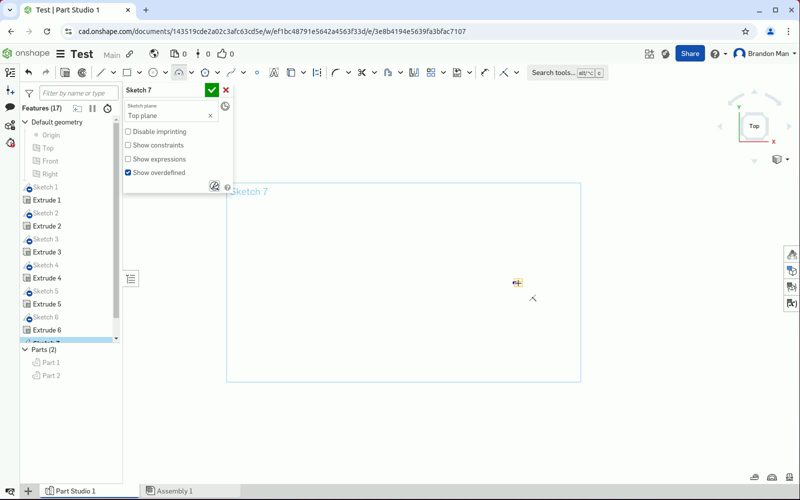
mouse_move(515, 282)
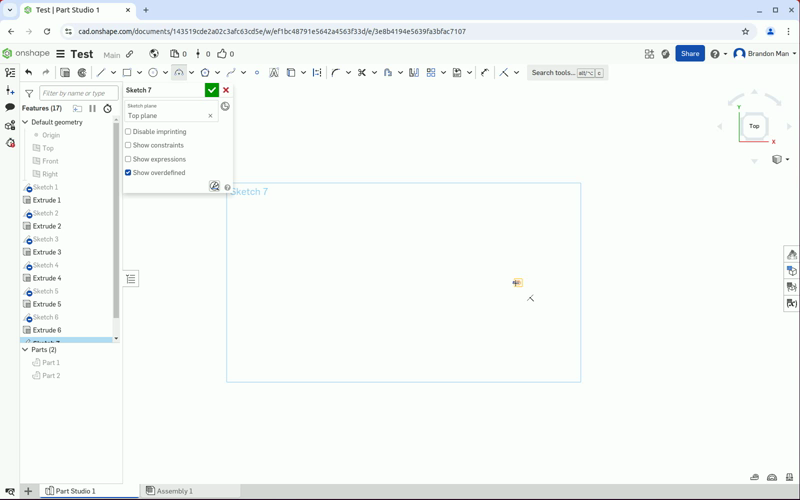
scroll(6)
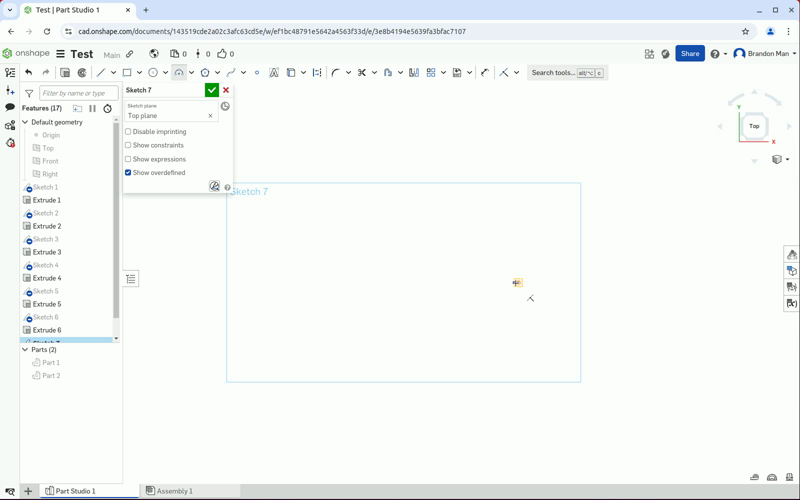
scroll(6)
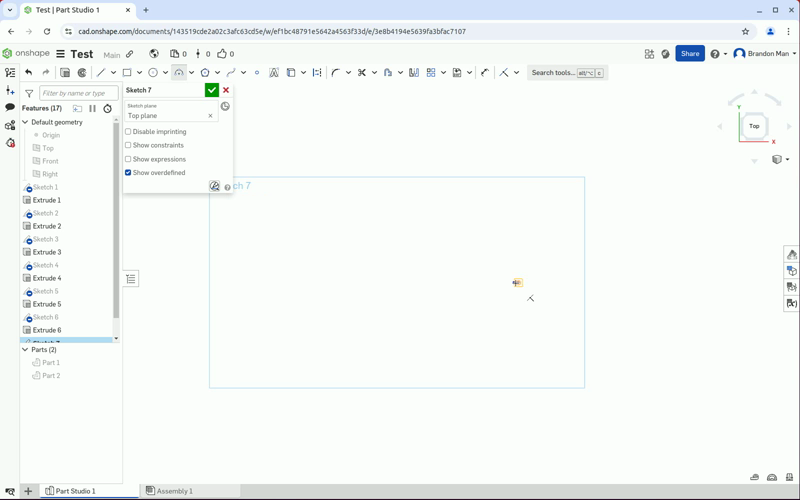
scroll(6)
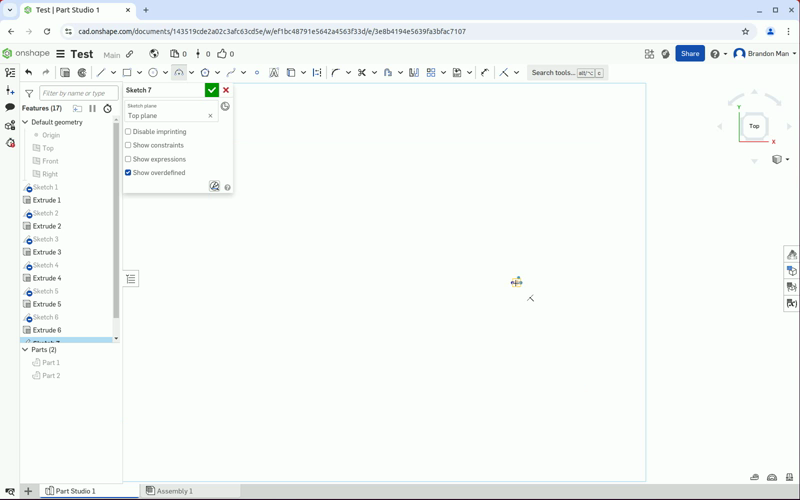
scroll(6)
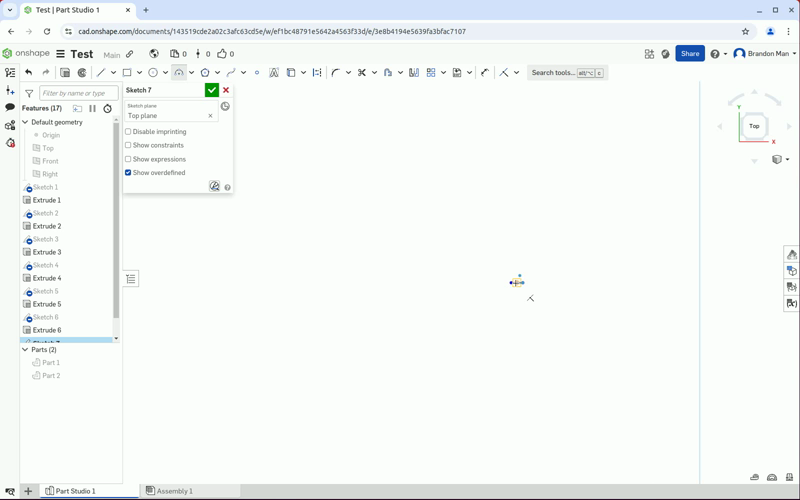
scroll(6)
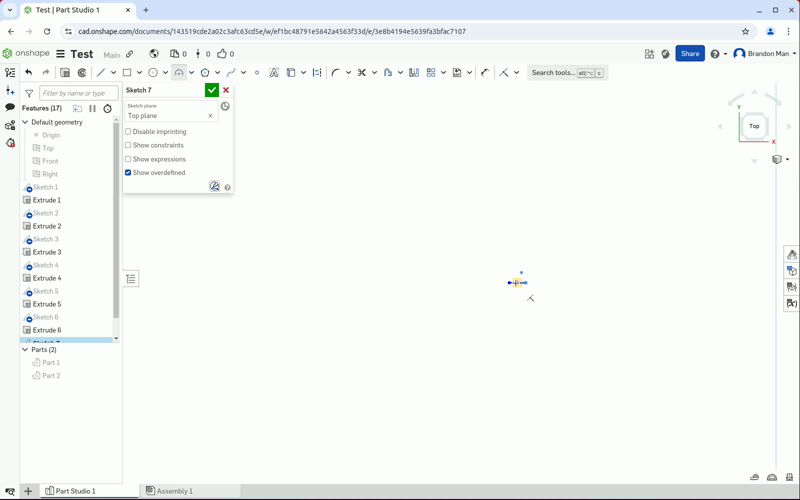
scroll(6)
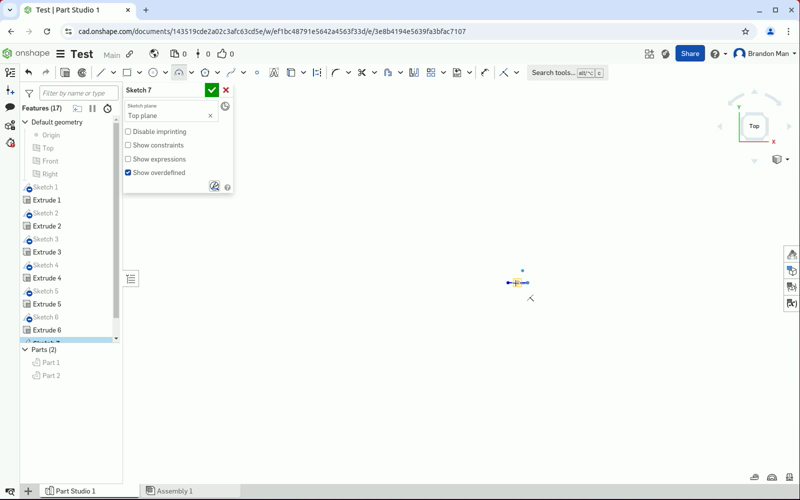
scroll(6)
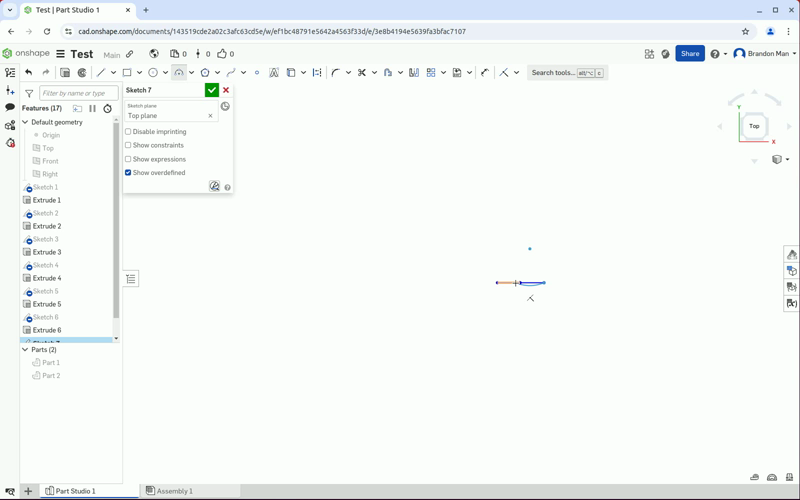
click(515, 282)
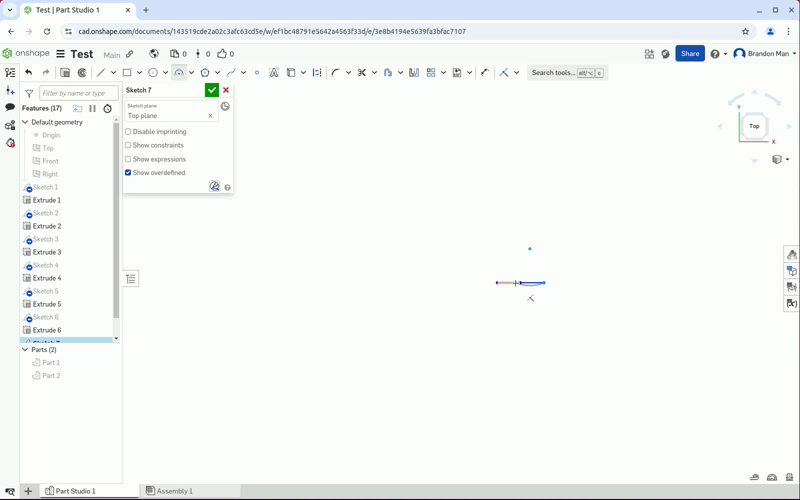
scroll(-6)
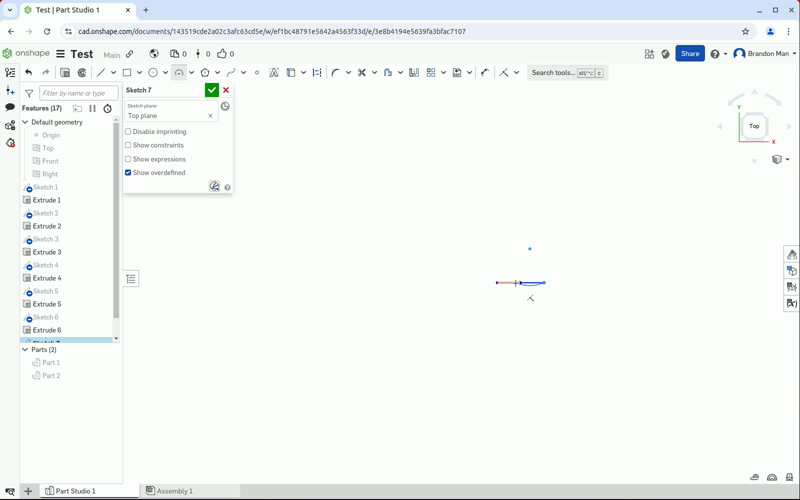
scroll(-6)
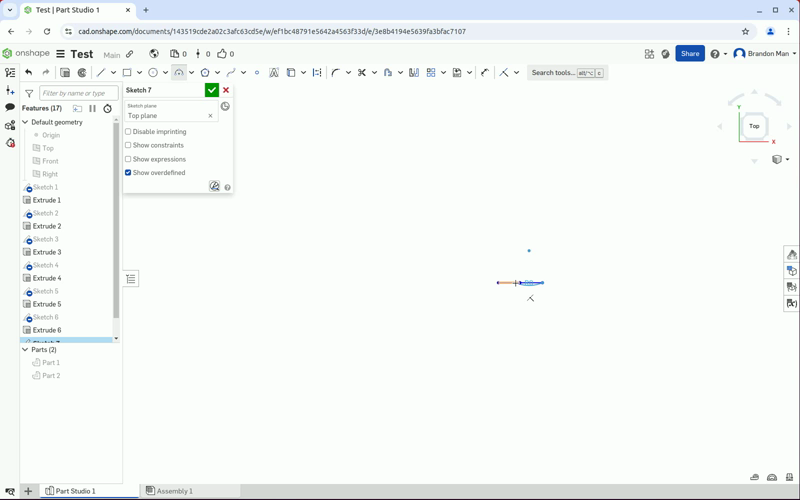
scroll(-6)
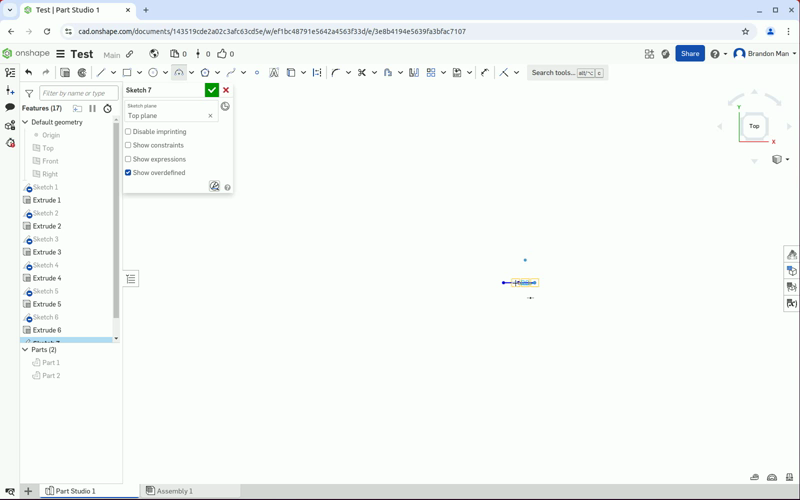
scroll(-6)
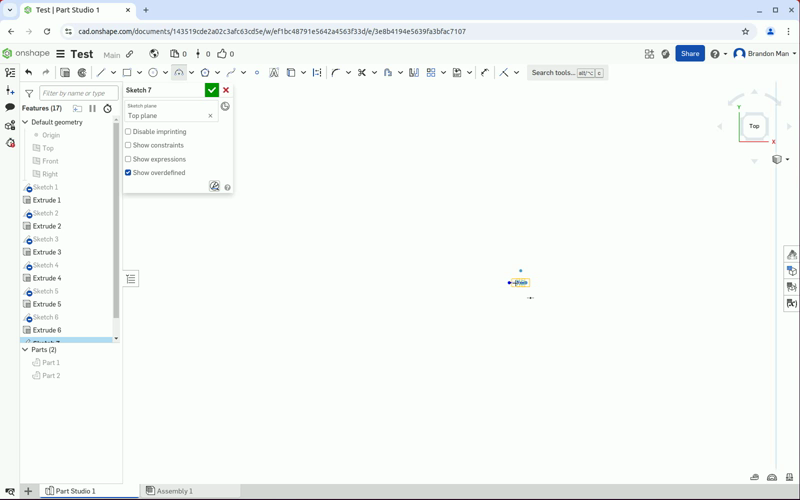
scroll(-6)
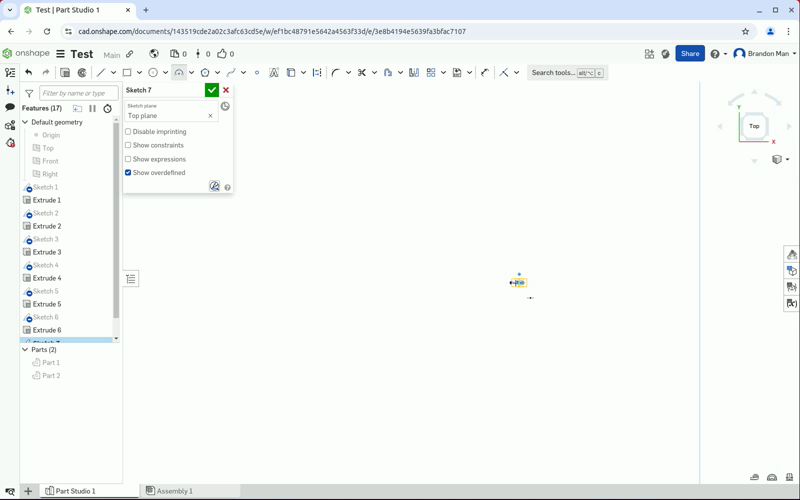
scroll(-6)
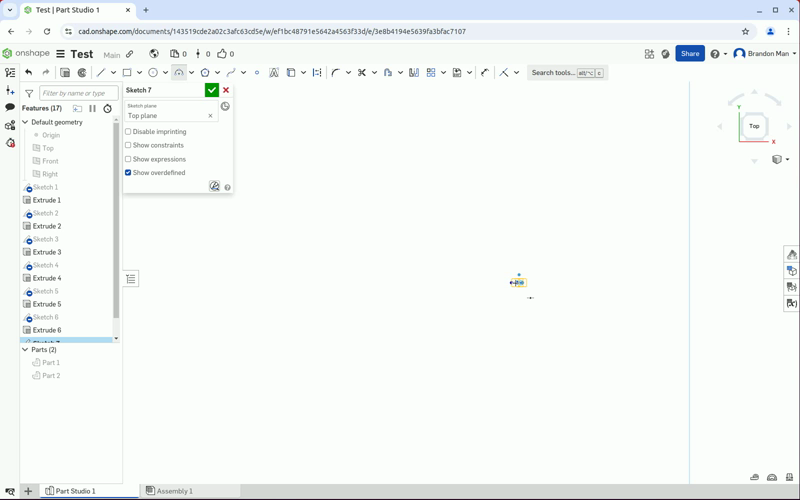
scroll(-6)
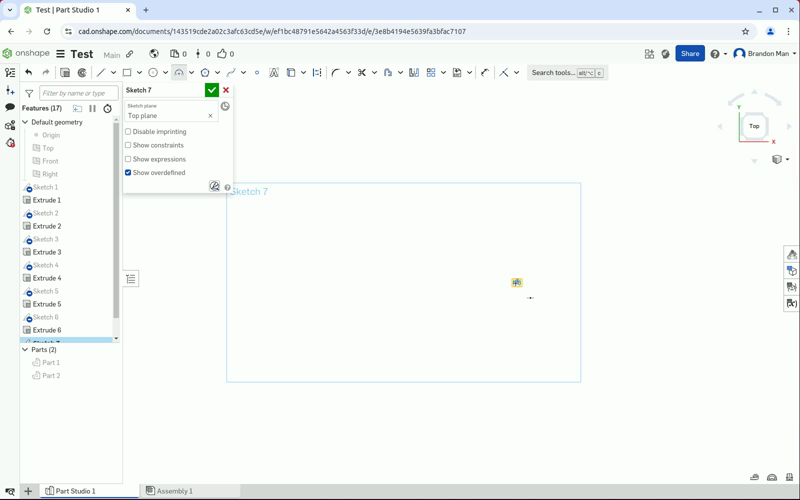
key_down(shift)
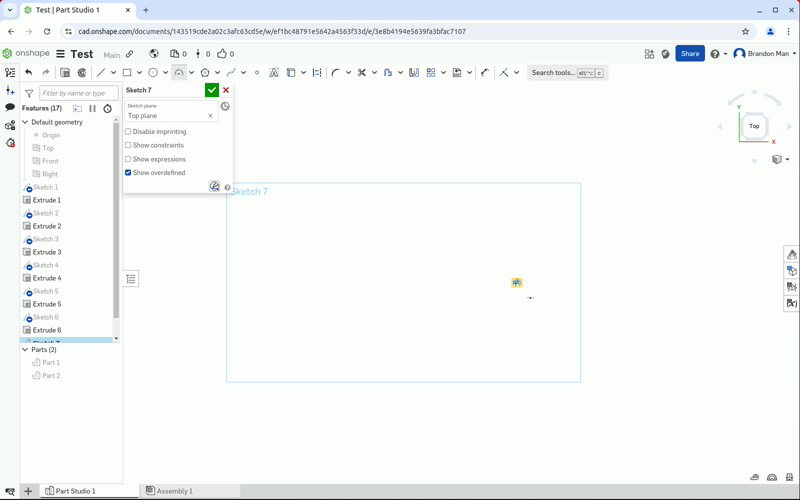
mouse_move(516, 281)
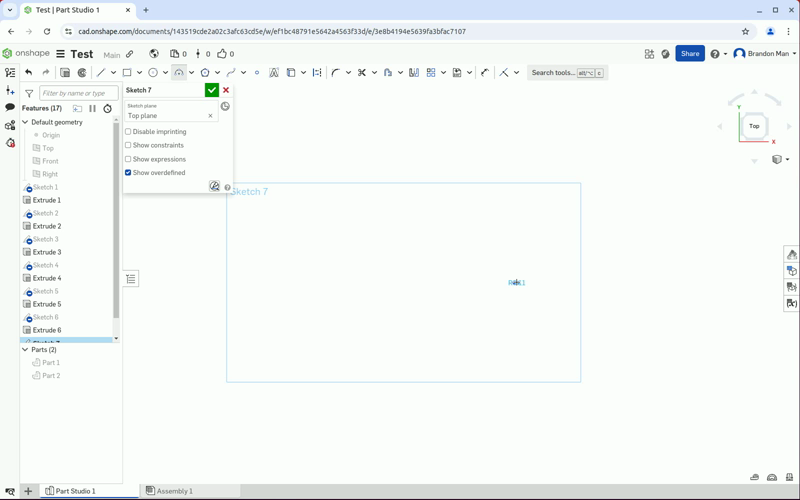
scroll(6)
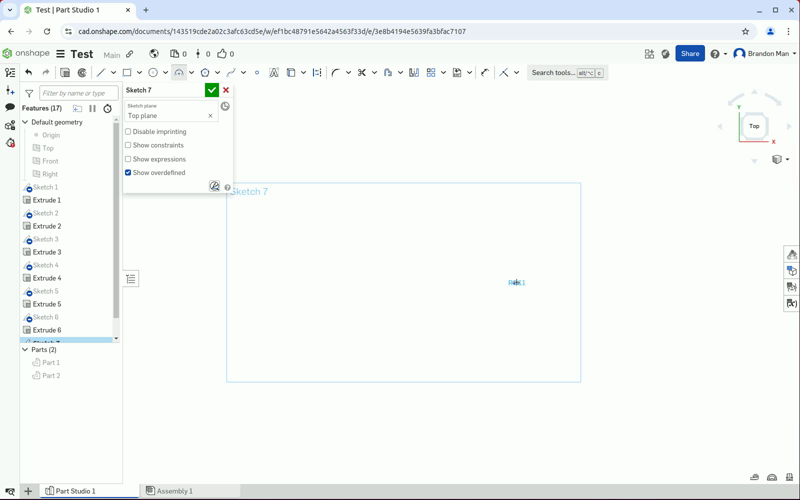
scroll(6)
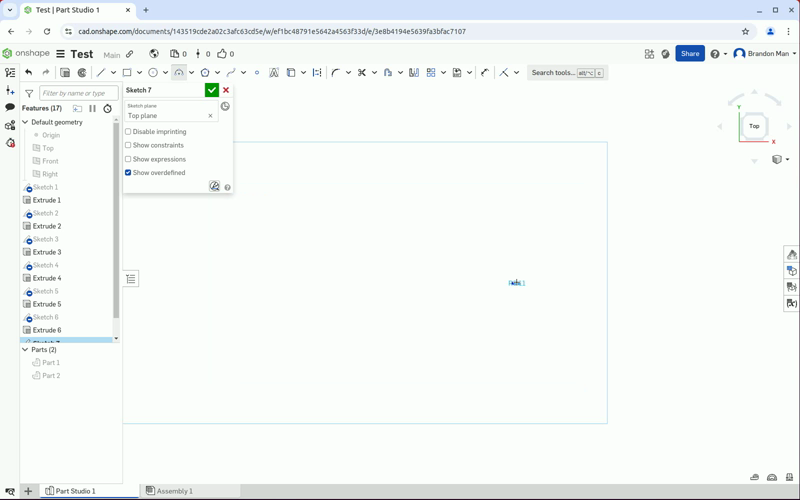
scroll(6)
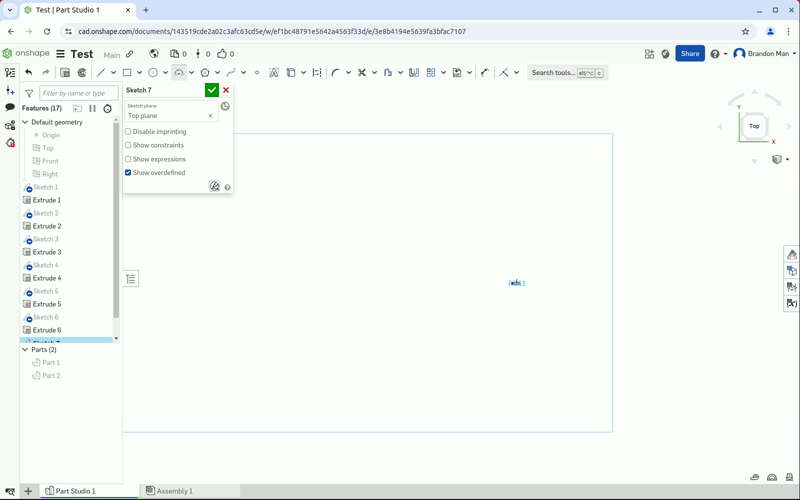
scroll(6)
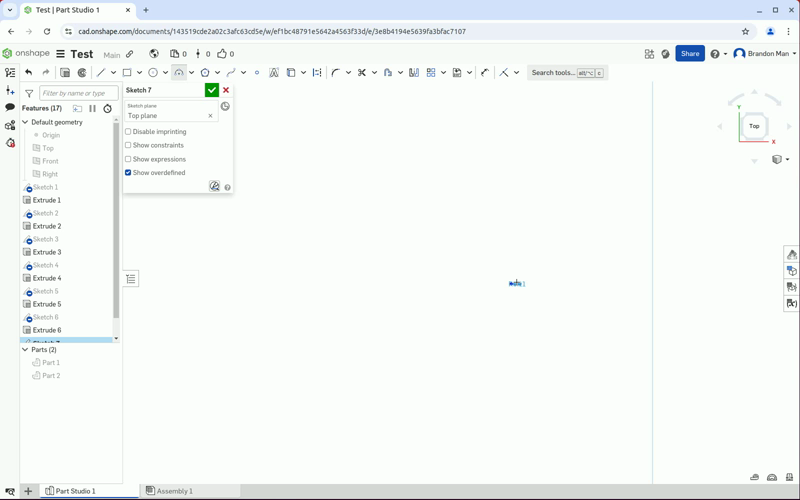
scroll(6)
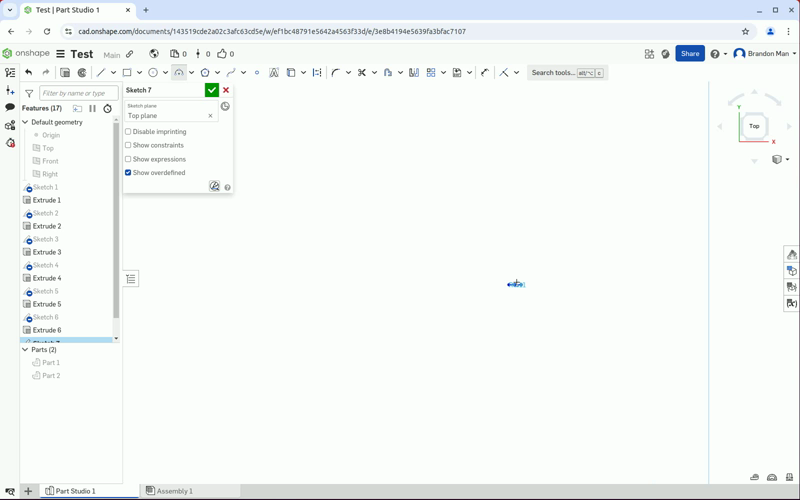
scroll(6)
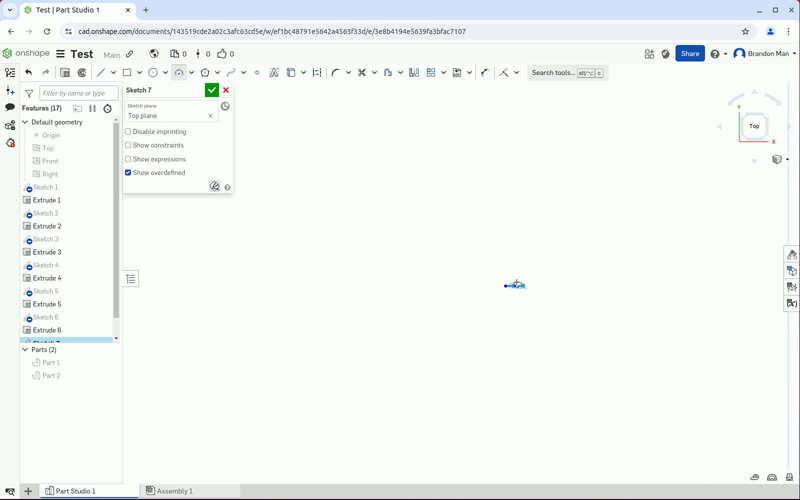
scroll(6)
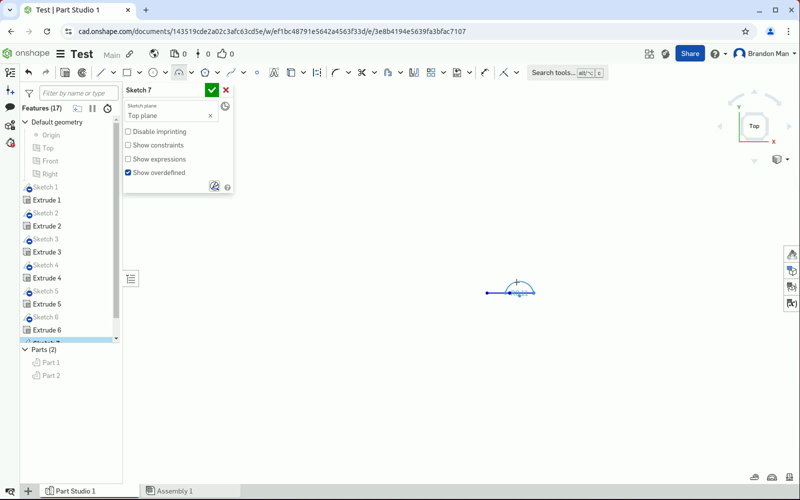
click(516, 281)
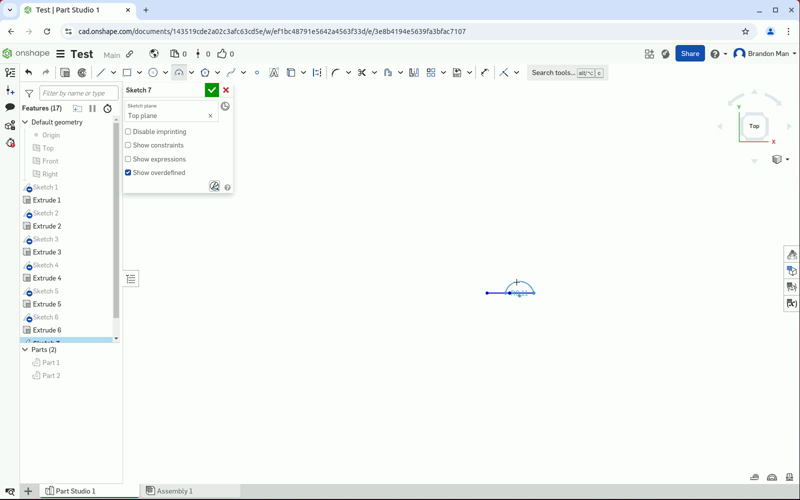
scroll(-6)
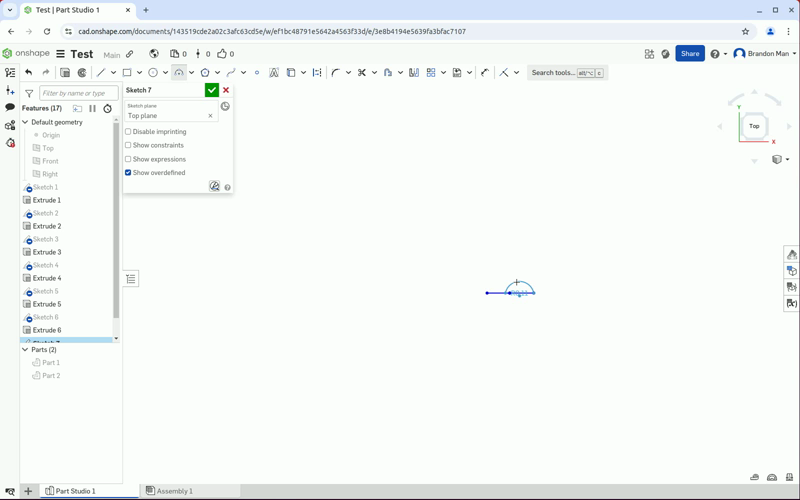
scroll(-6)
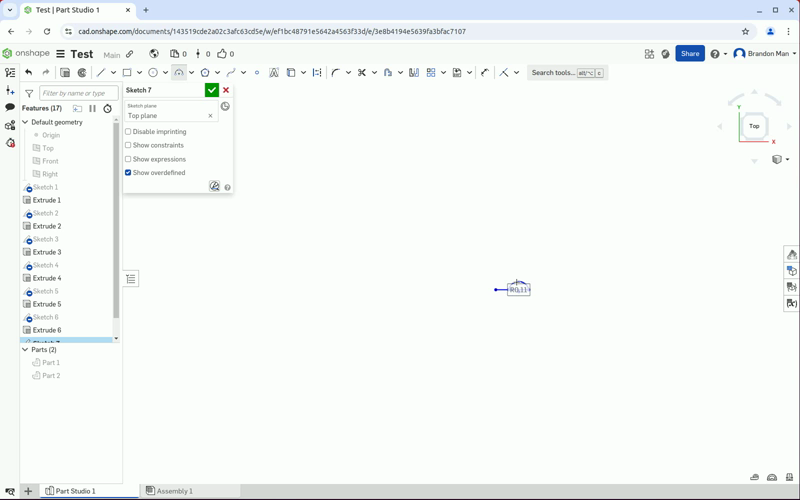
scroll(-6)
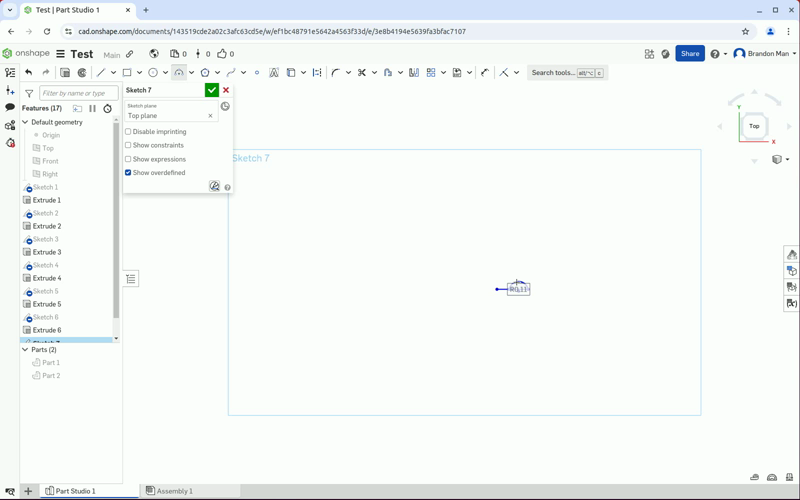
scroll(-6)
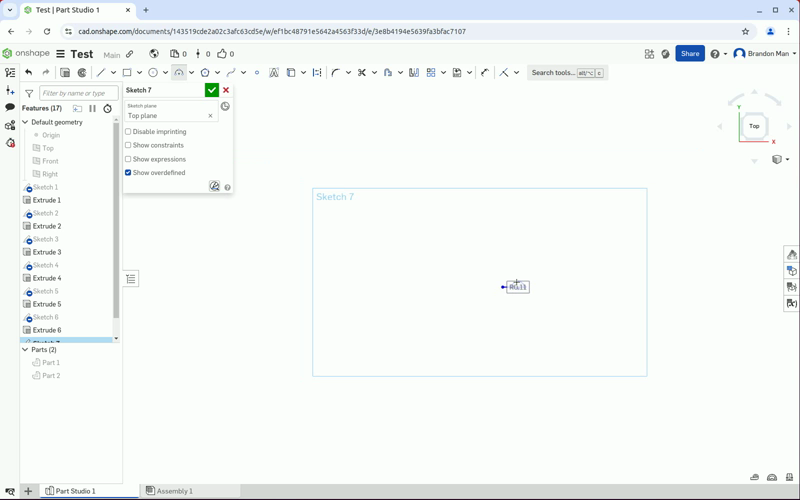
scroll(-6)
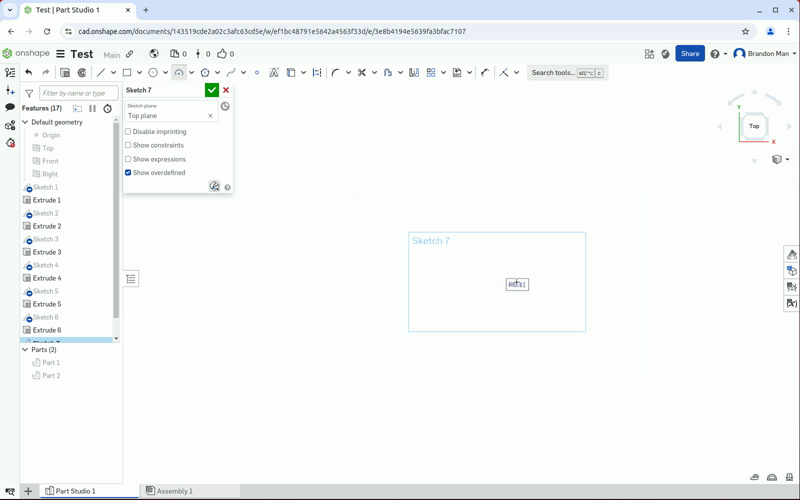
scroll(-6)
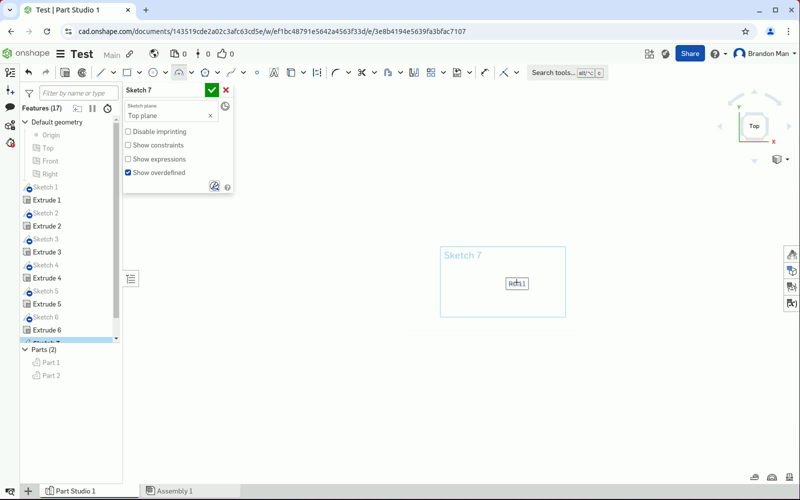
scroll(-6)
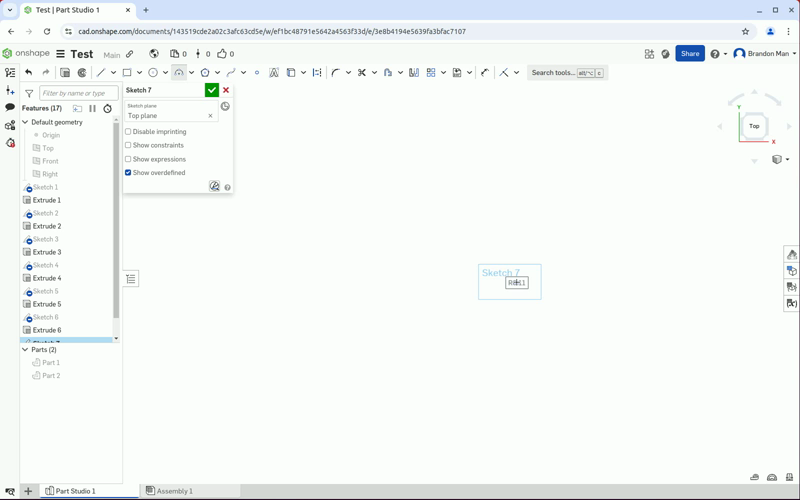
key_up(shift)
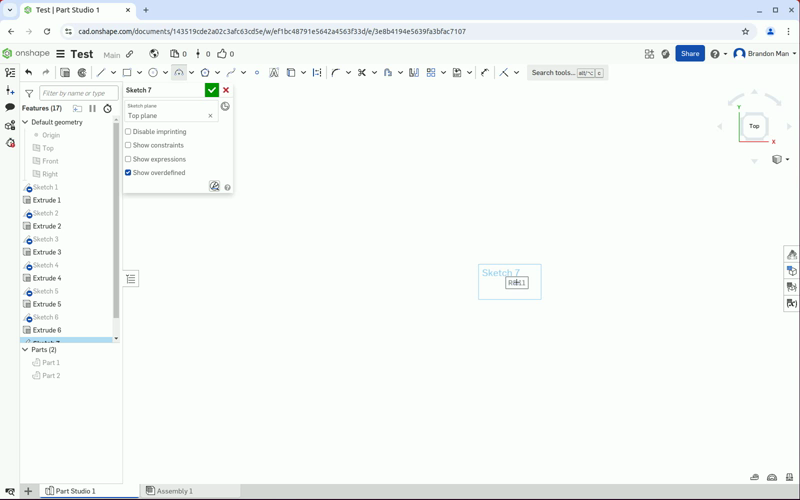
key(esc)
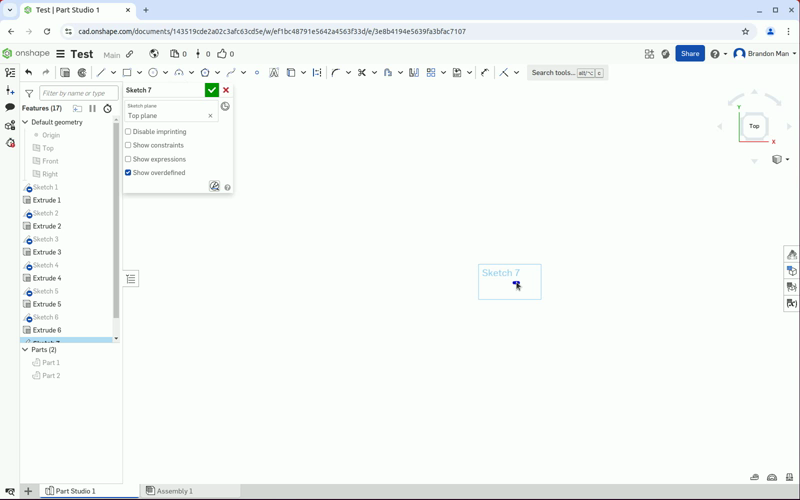
mouse_move(517, 282)
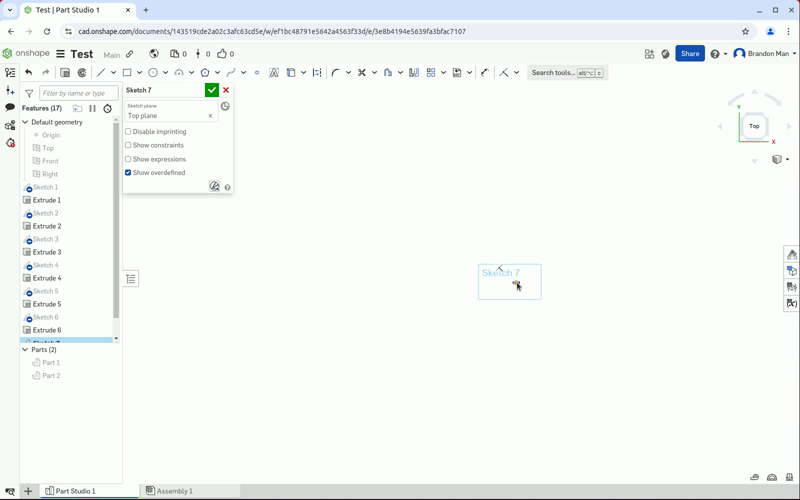
scroll(6)
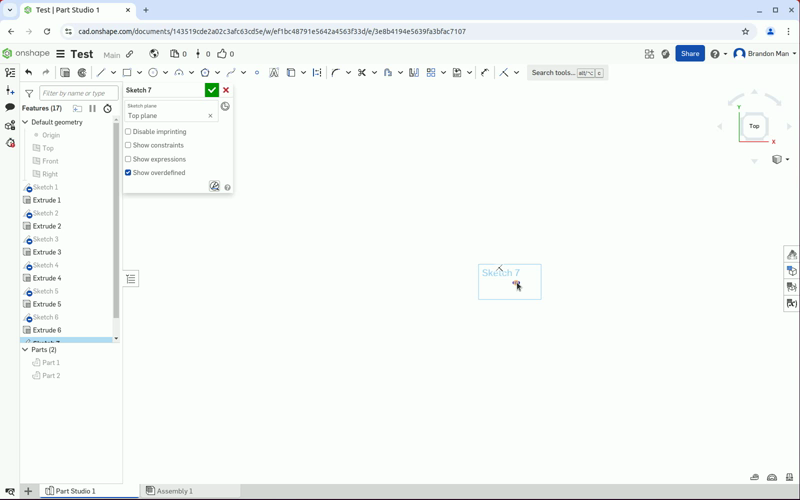
scroll(6)
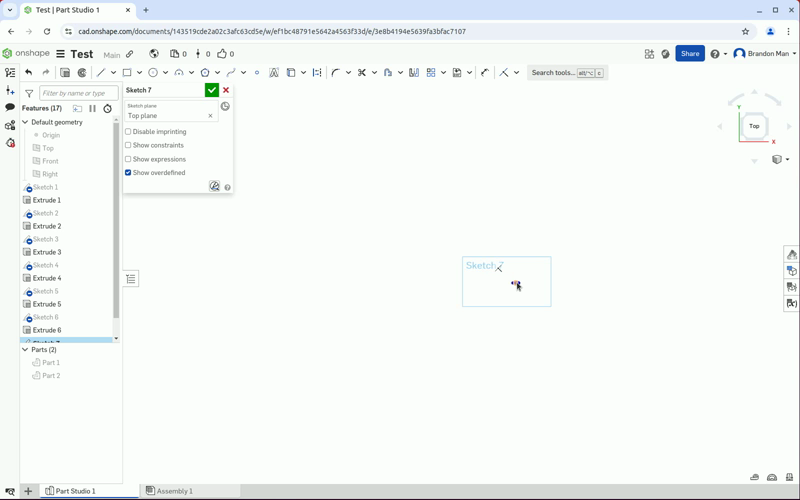
scroll(6)
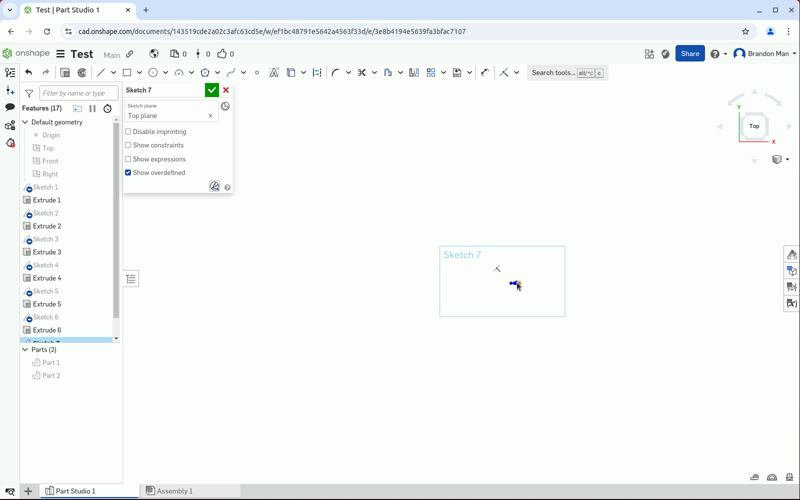
scroll(6)
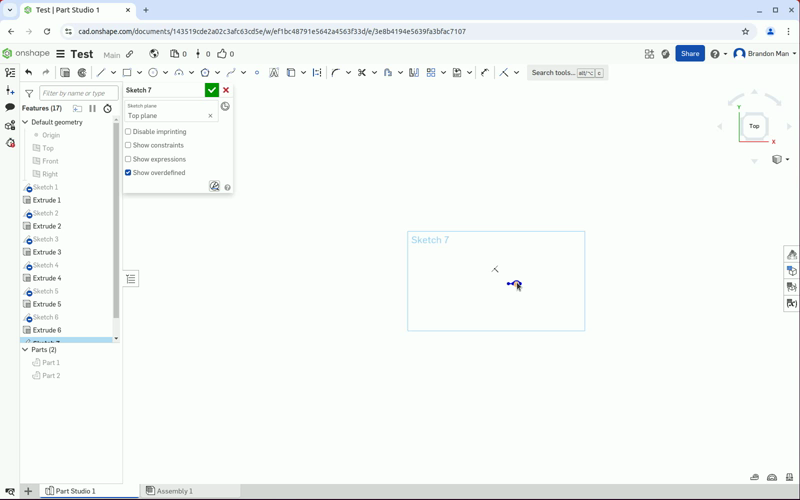
scroll(6)
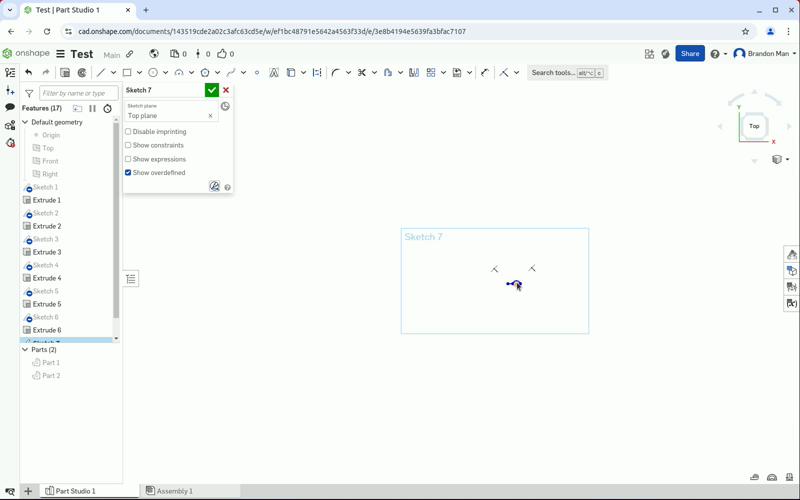
scroll(6)
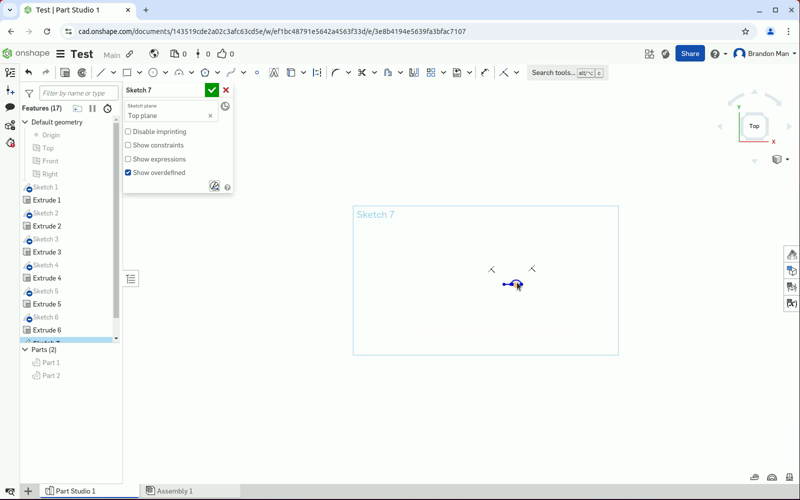
scroll(6)
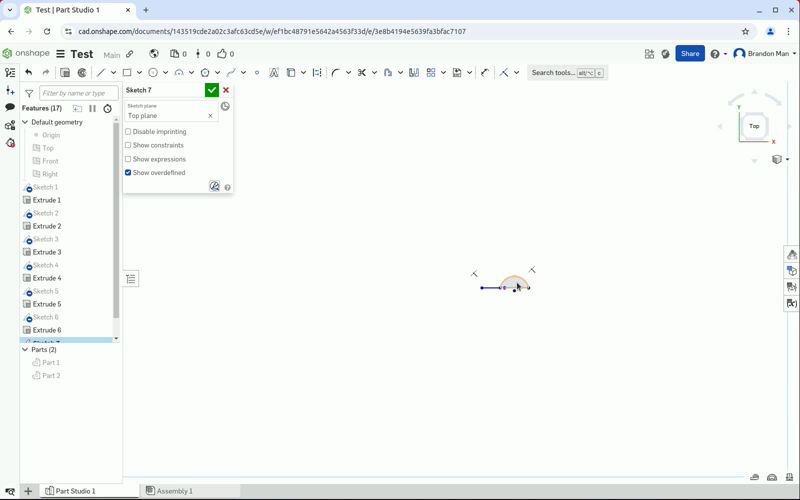
click(517, 282)
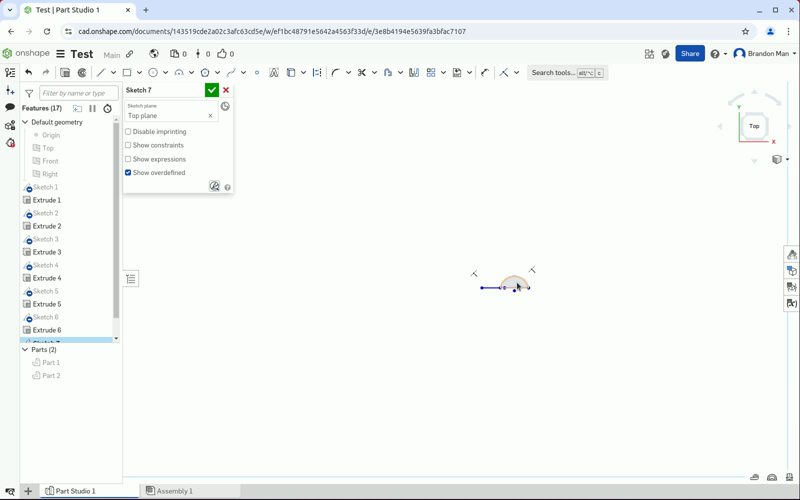
scroll(-6)
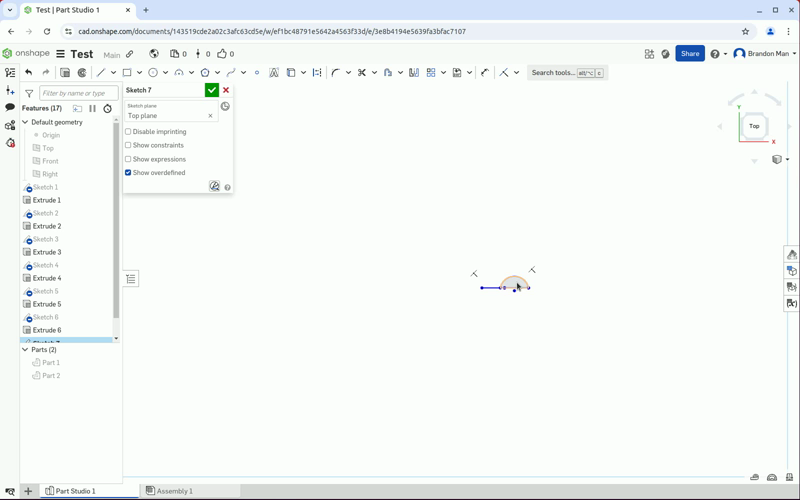
scroll(-6)
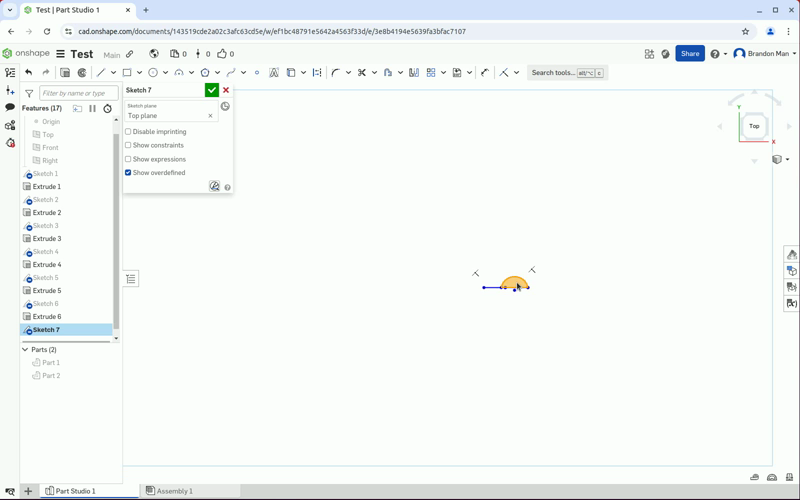
scroll(-6)
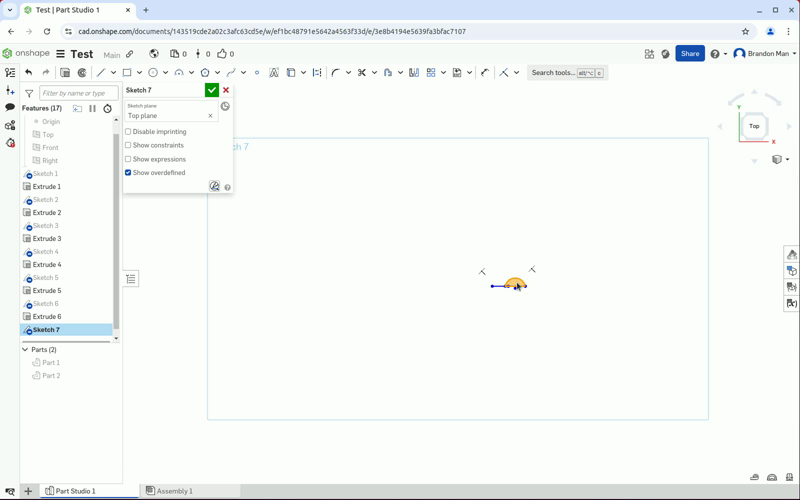
scroll(-6)
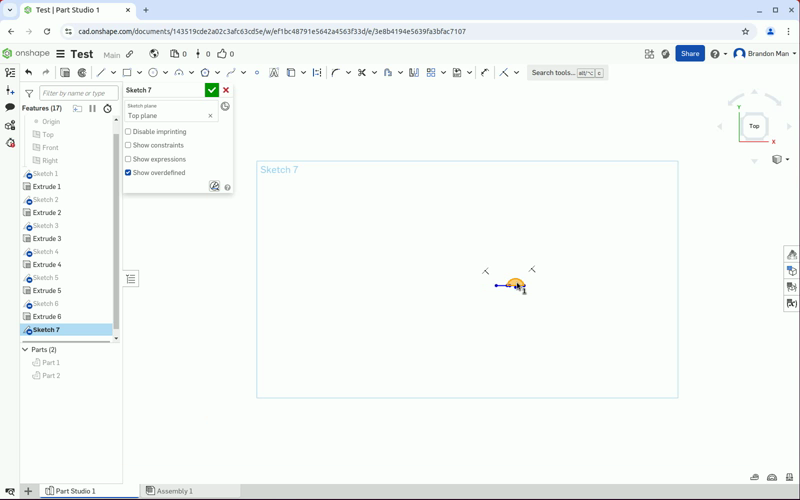
scroll(-6)
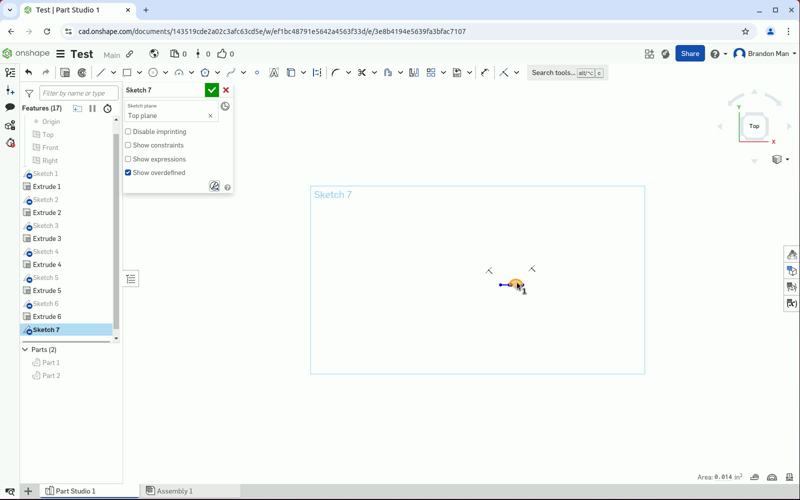
scroll(-6)
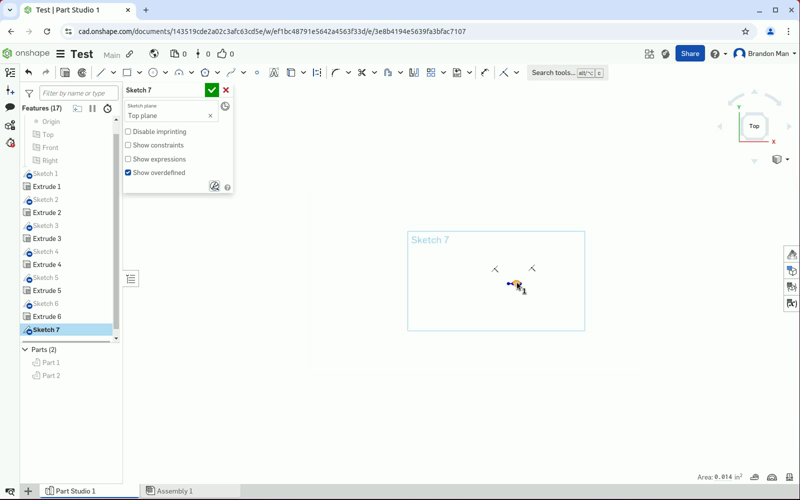
scroll(-6)
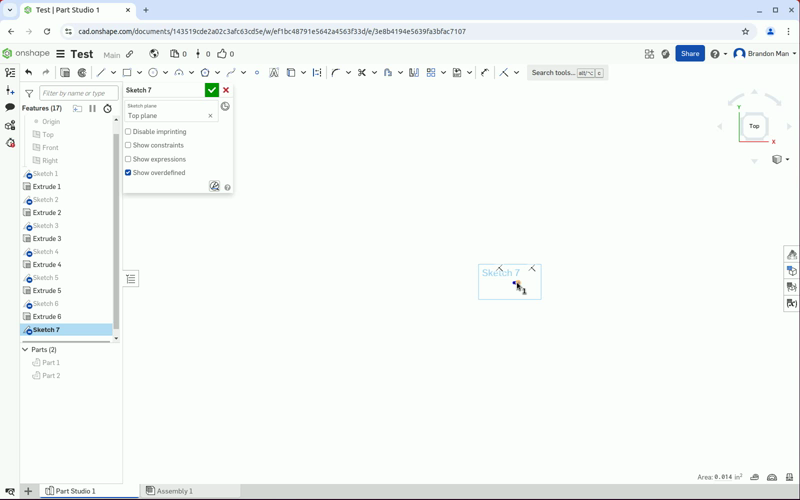
mouse_move(73, 352)
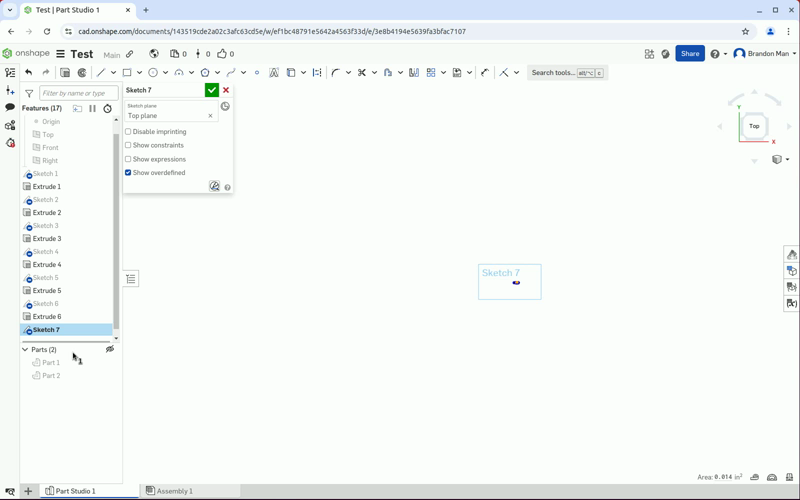
key(shift+y)
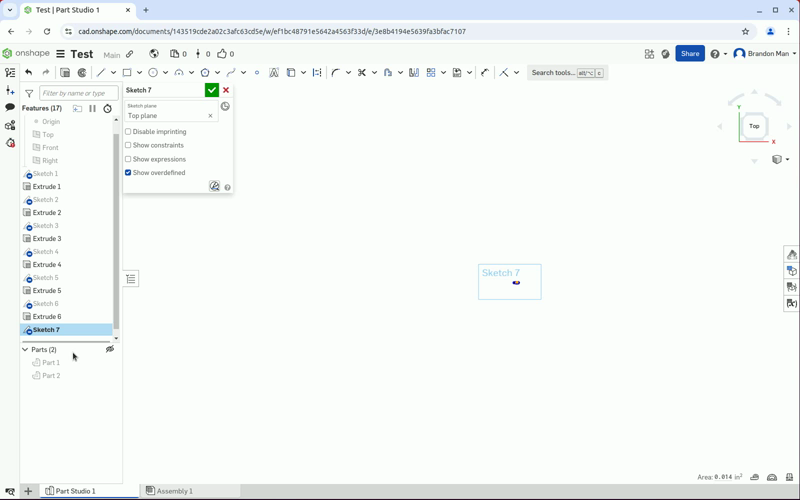
key(shift+e)
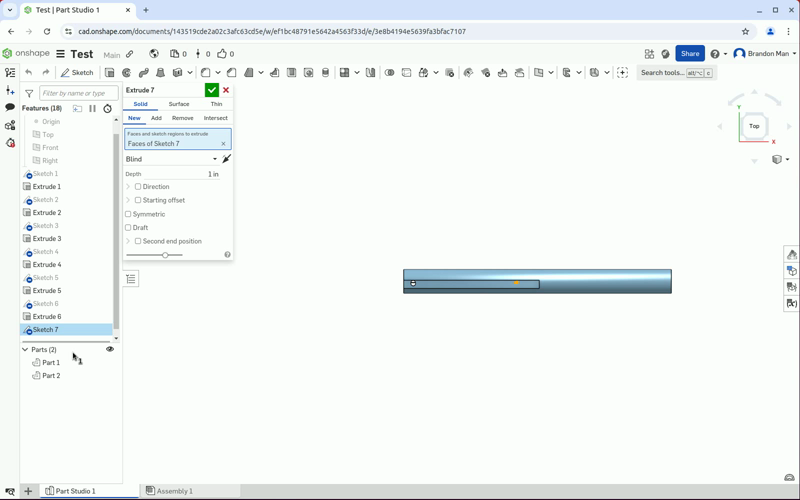
mouse_move(143, 106)
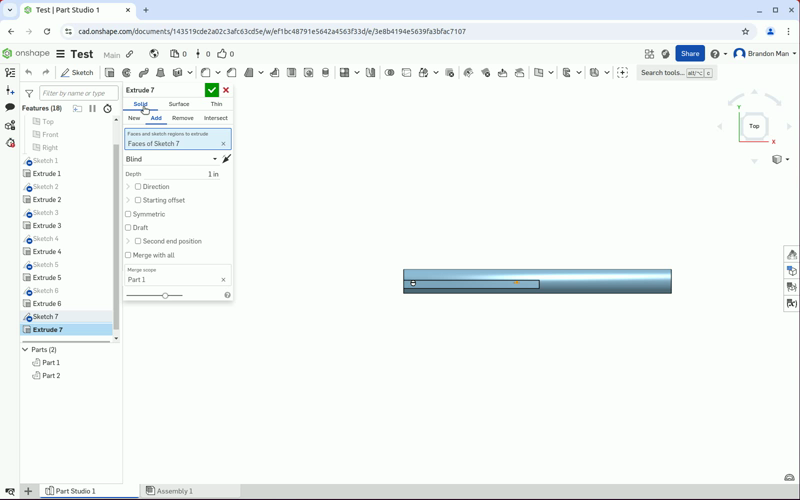
click(143, 106)
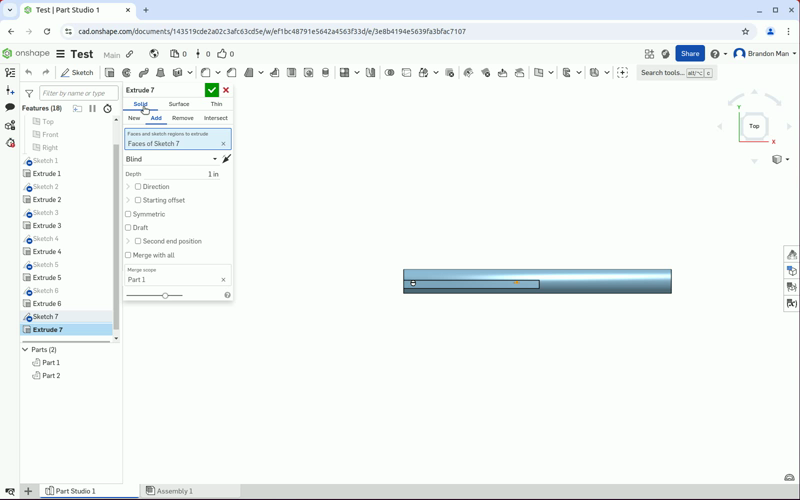
mouse_move(186, 120)
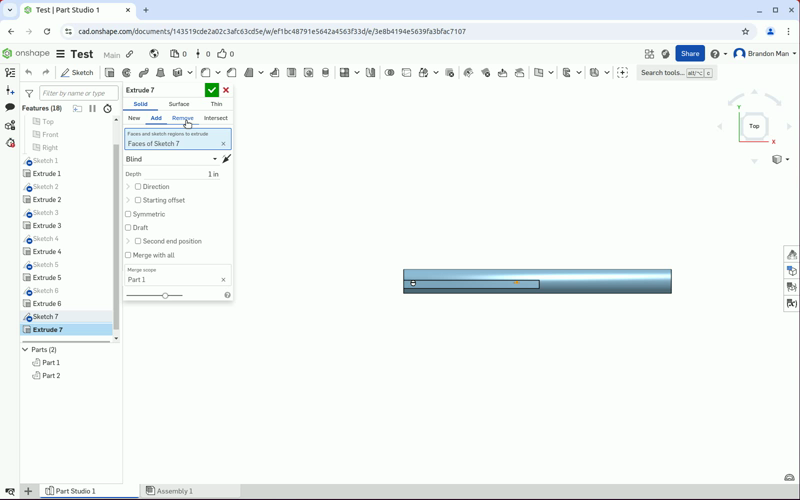
click(186, 120)
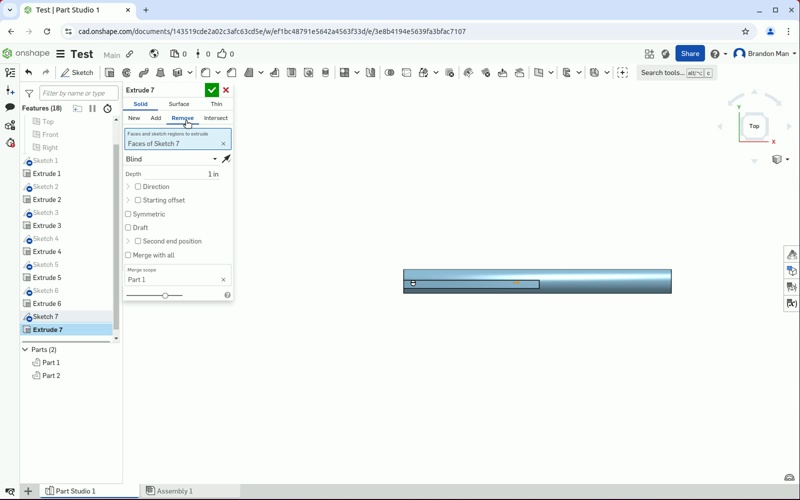
key(tab, 4)
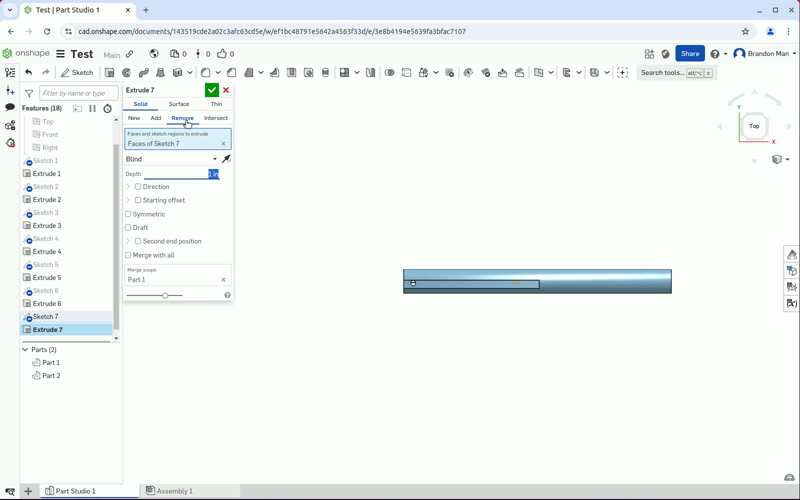
text(1.926)
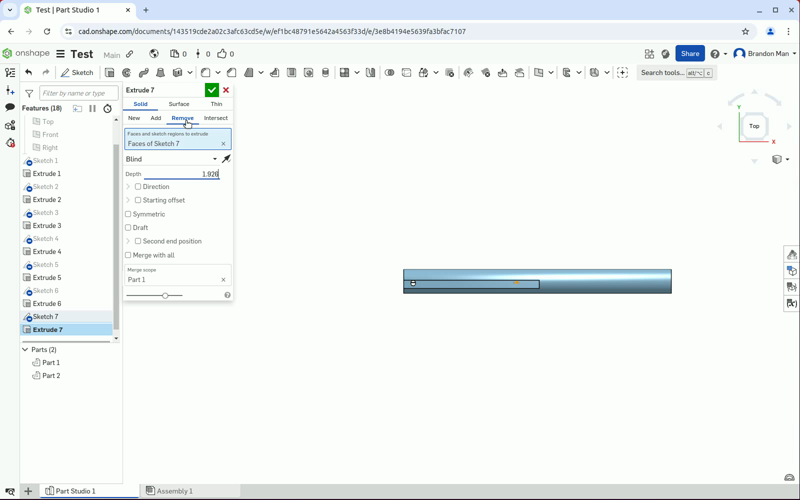
key(tab, 6)
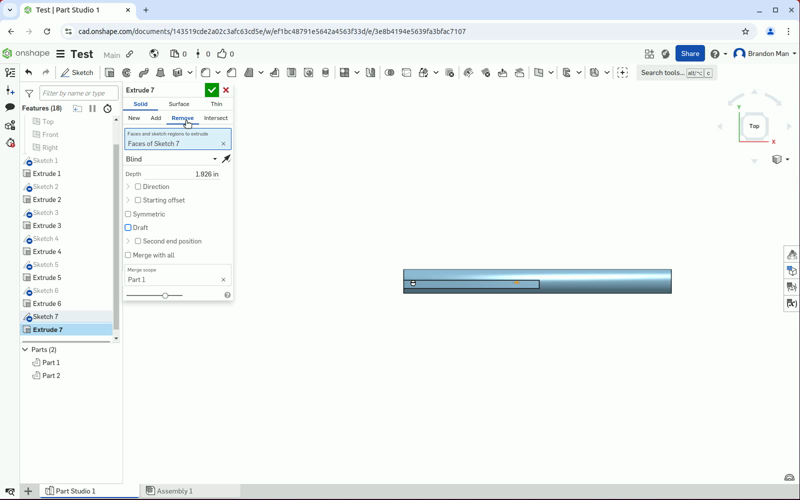
key(space)
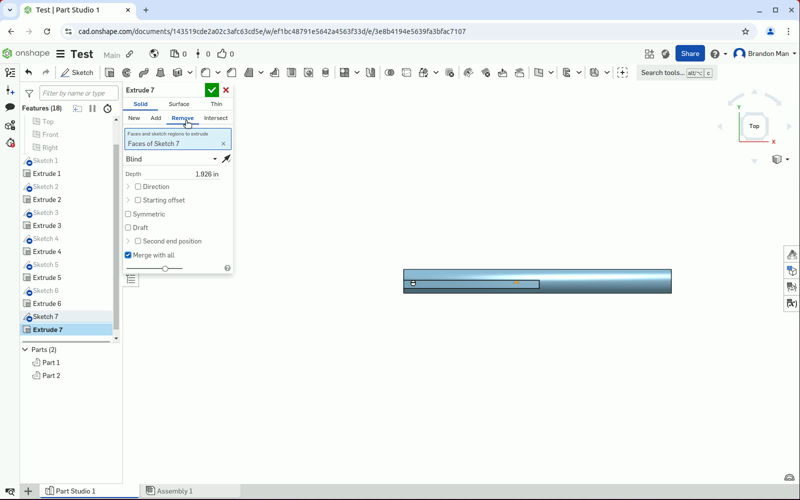
key(enter)
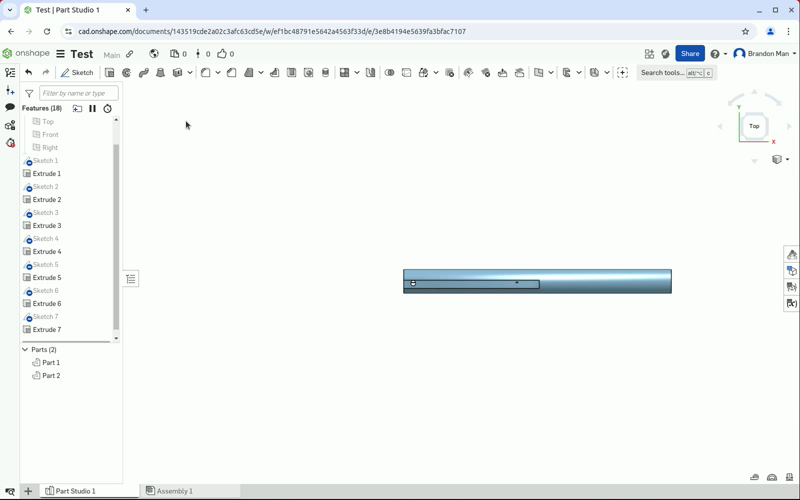
key(shift+h)
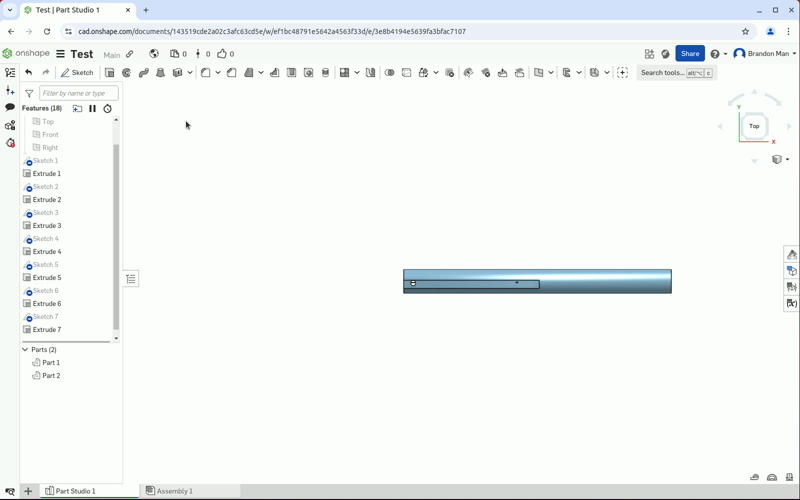
key(shift+h)
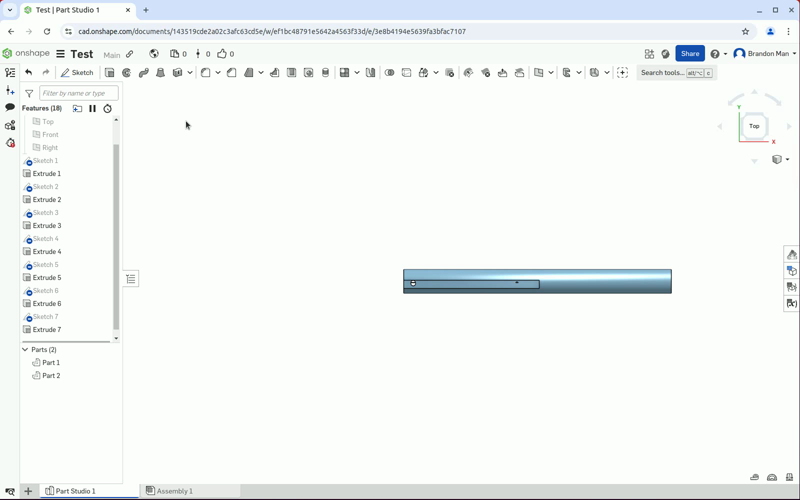
mouse_move(69, 163)
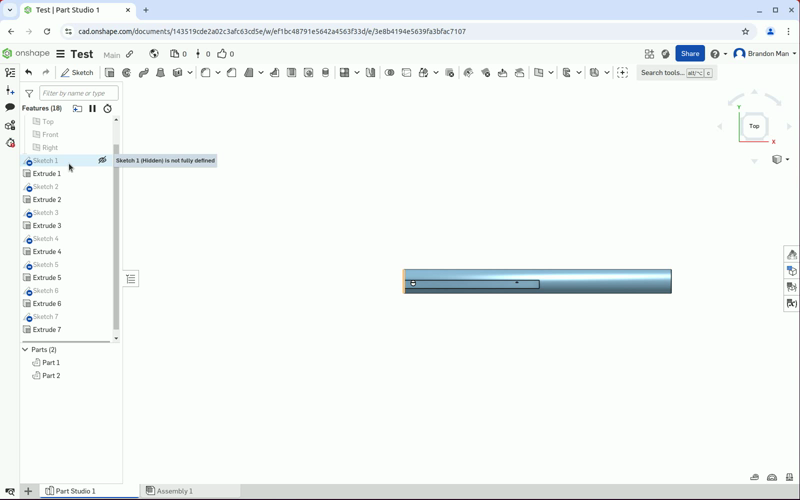
click(69, 163)
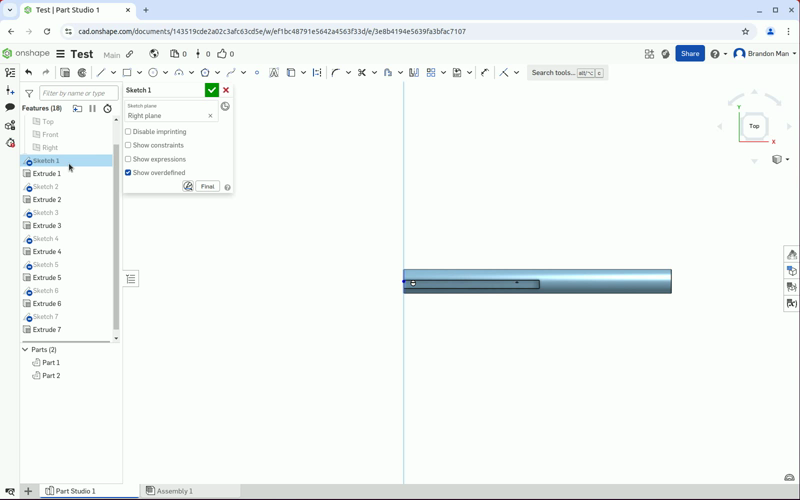
mouse_move(229, 92)
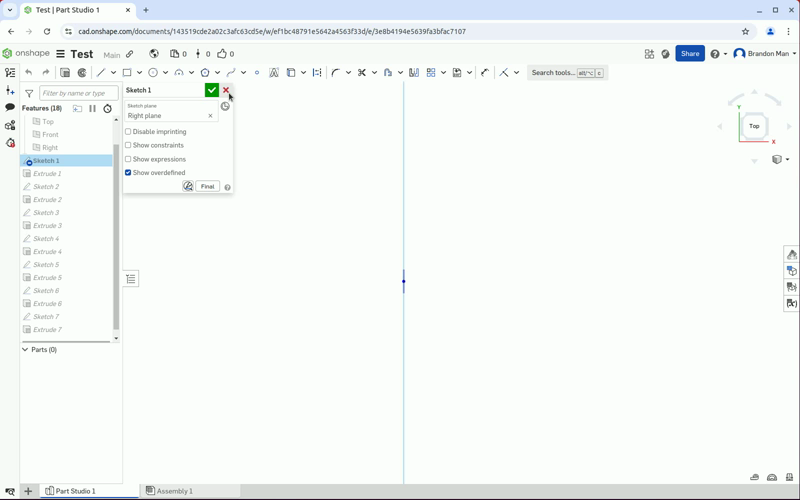
click(229, 92)
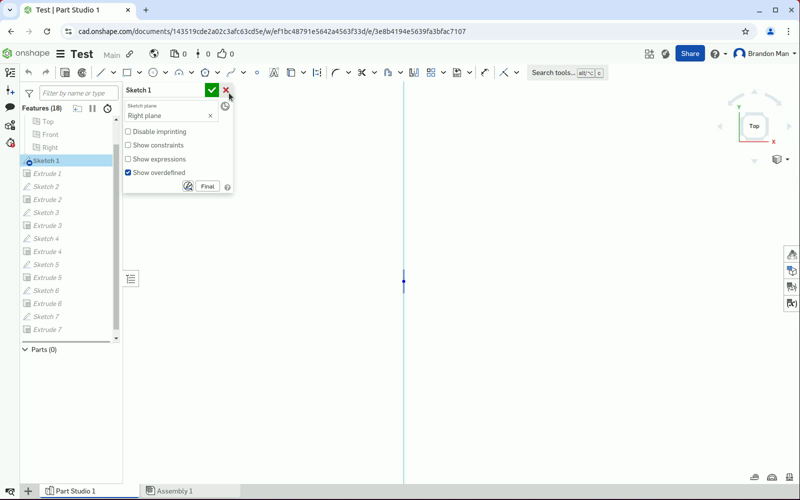
key(shift+s)
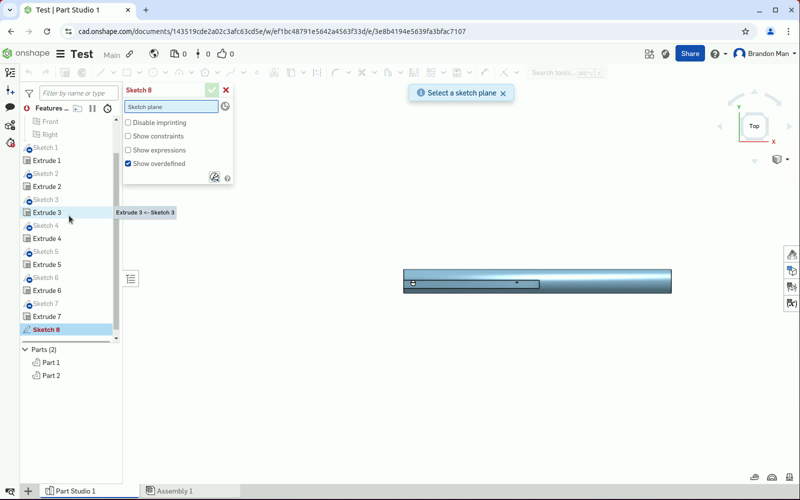
scroll(3)
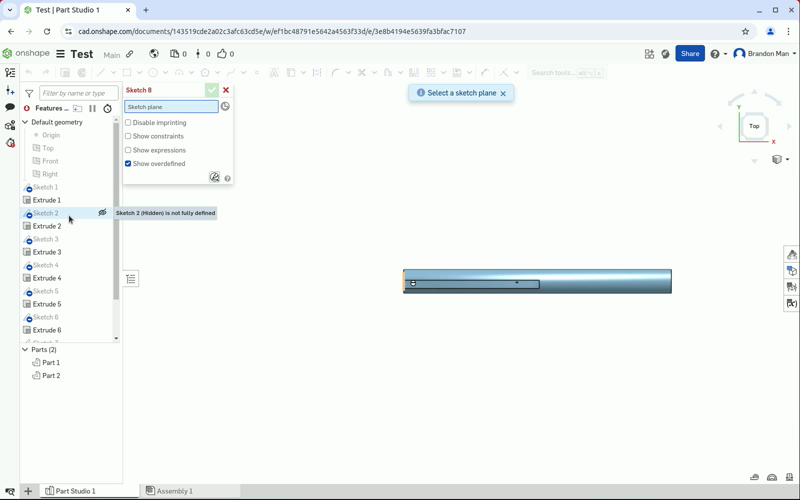
mouse_move(69, 150)
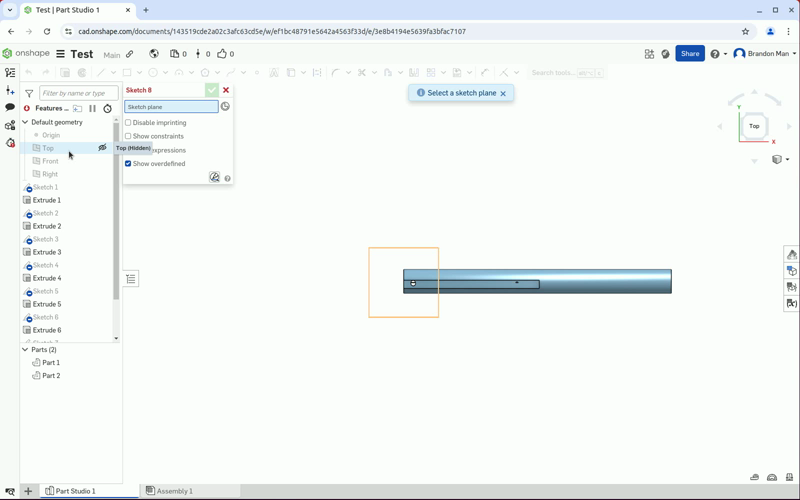
click(69, 150)
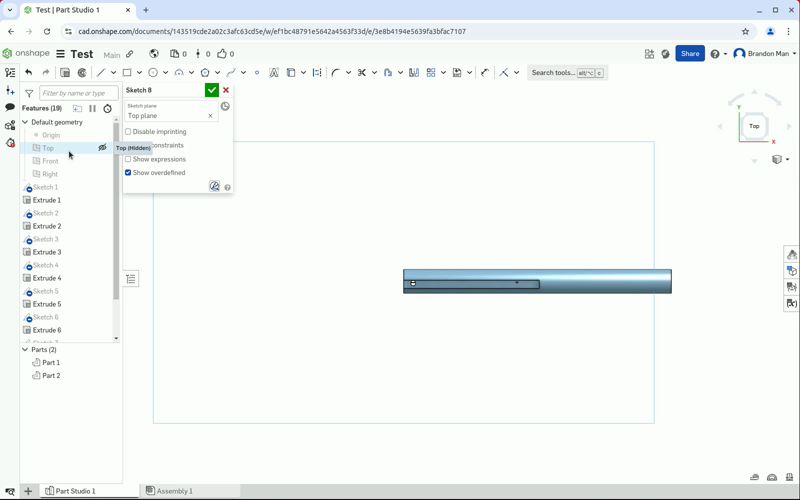
mouse_move(73, 352)
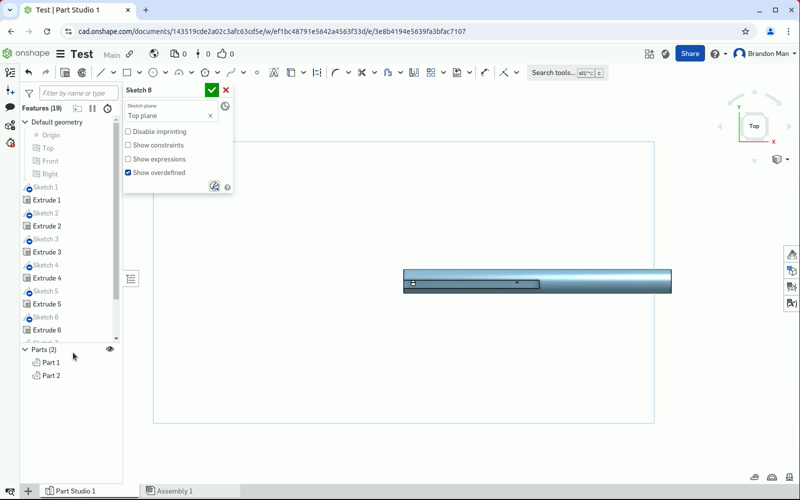
key(y)
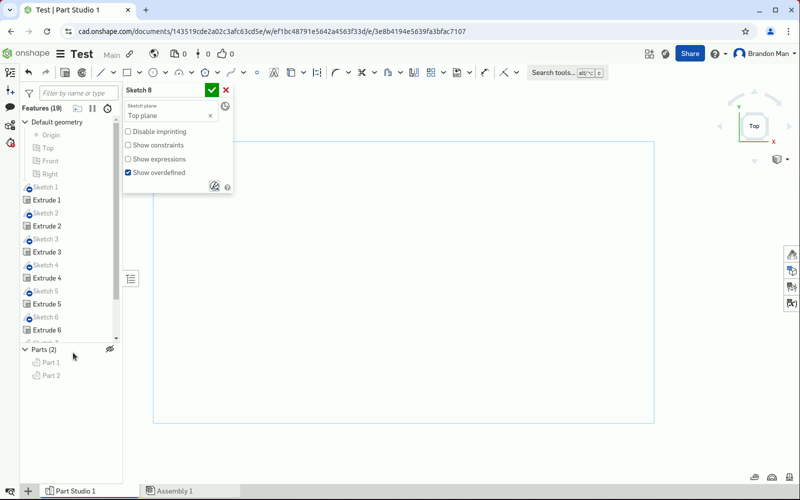
key(a)
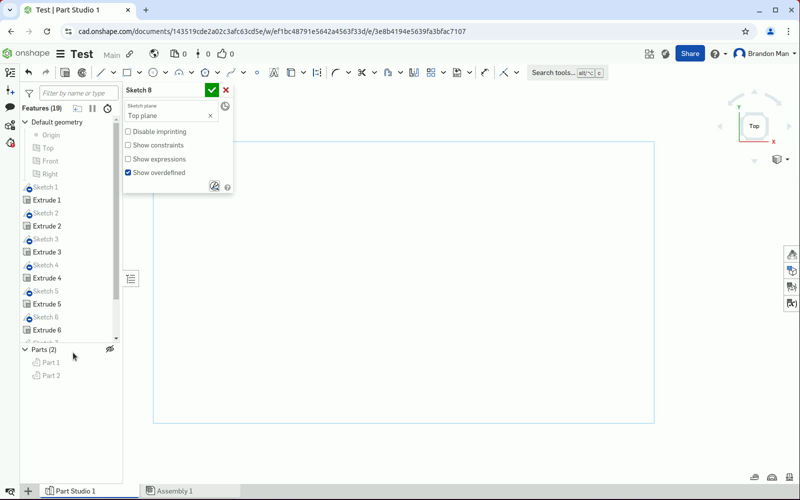
key_down(shift)
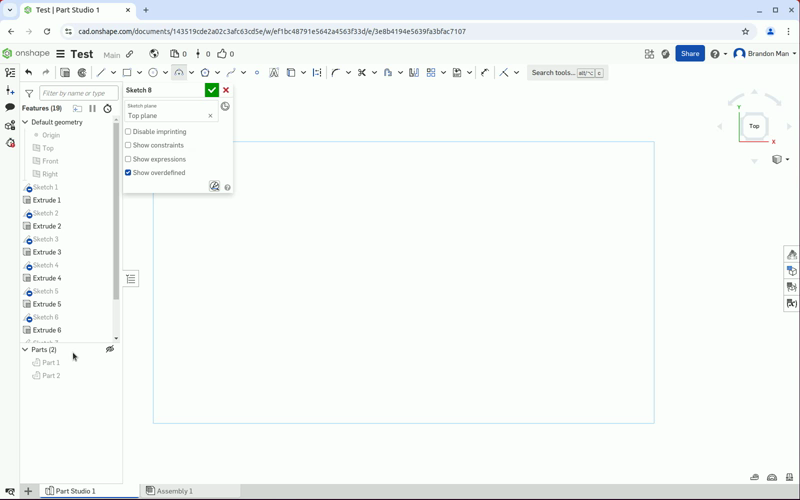
mouse_move(515, 282)
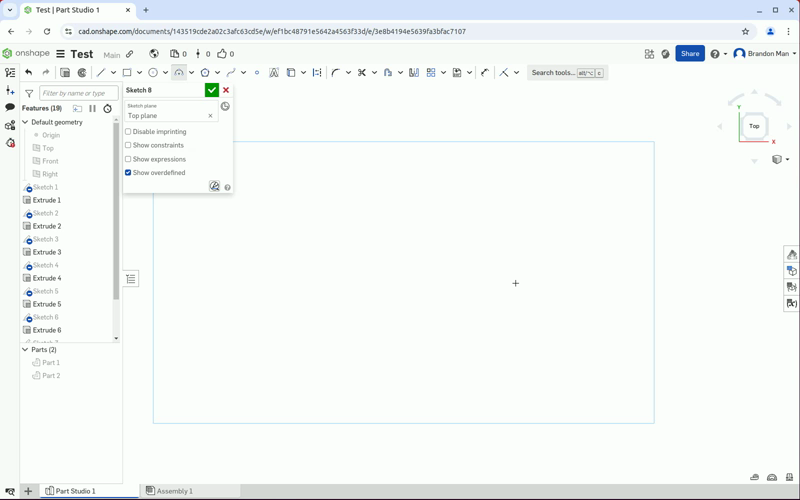
click(515, 282)
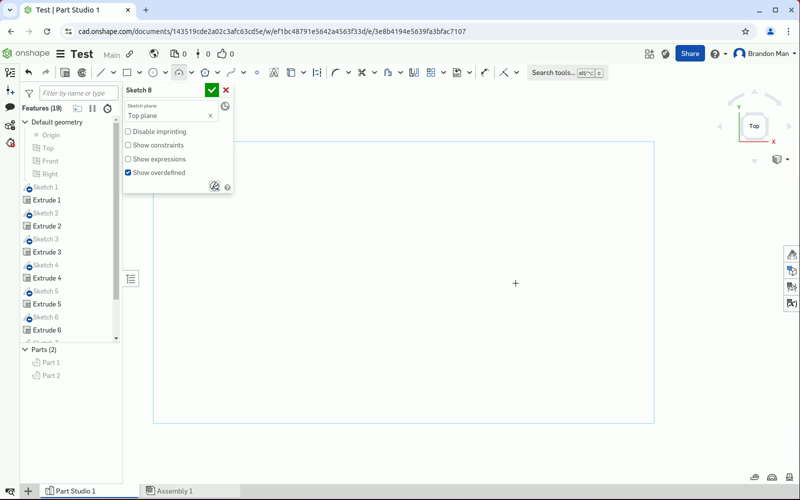
key_up(shift)
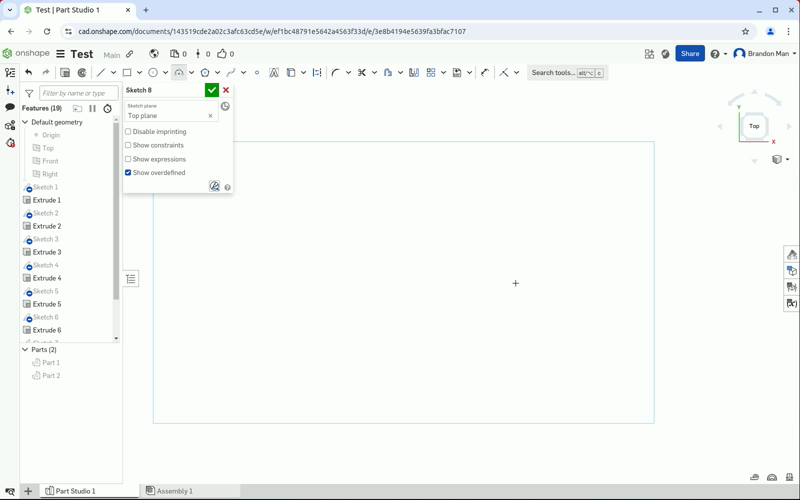
key_down(shift)
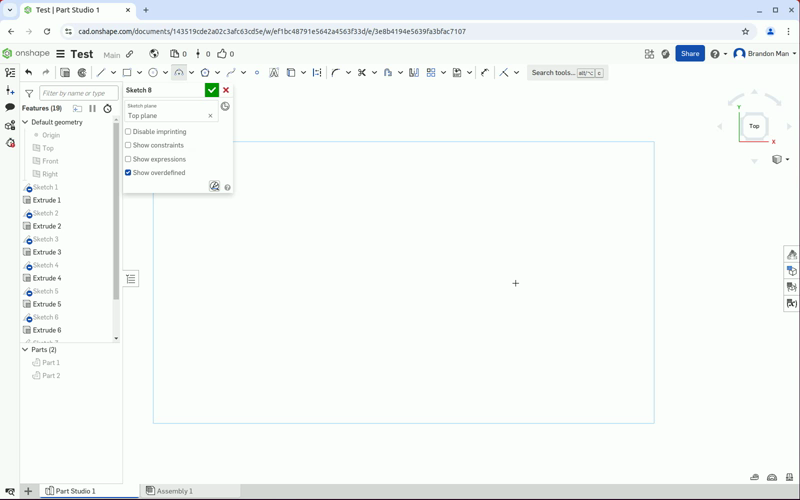
mouse_move(518, 282)
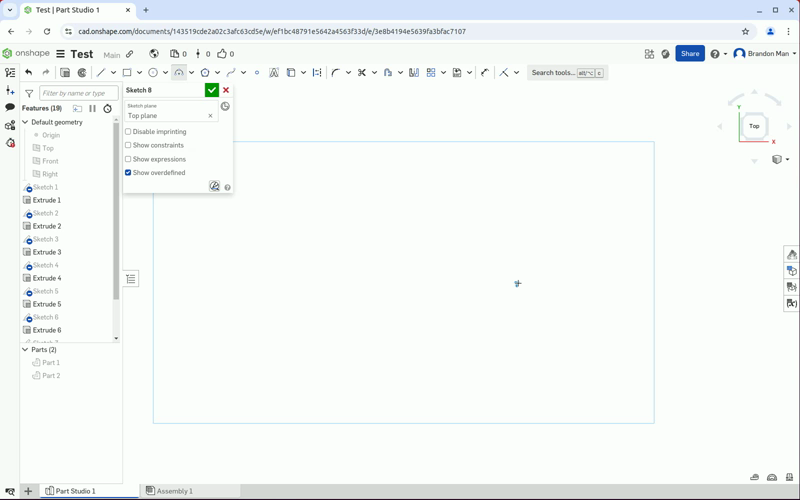
scroll(6)
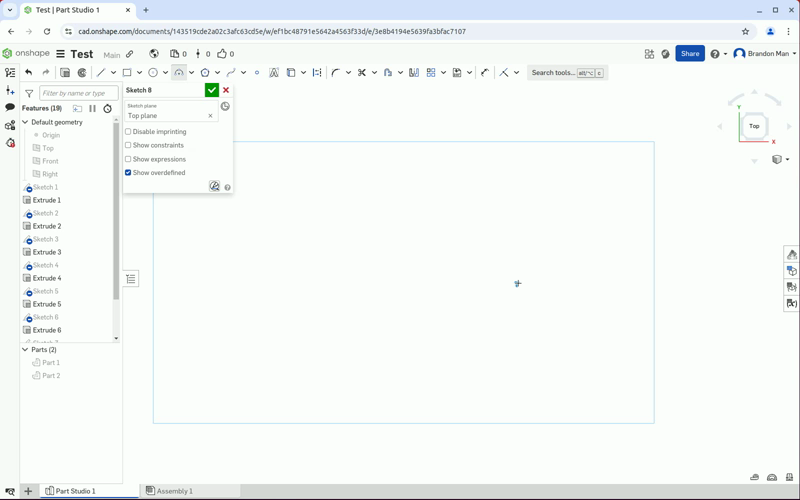
scroll(6)
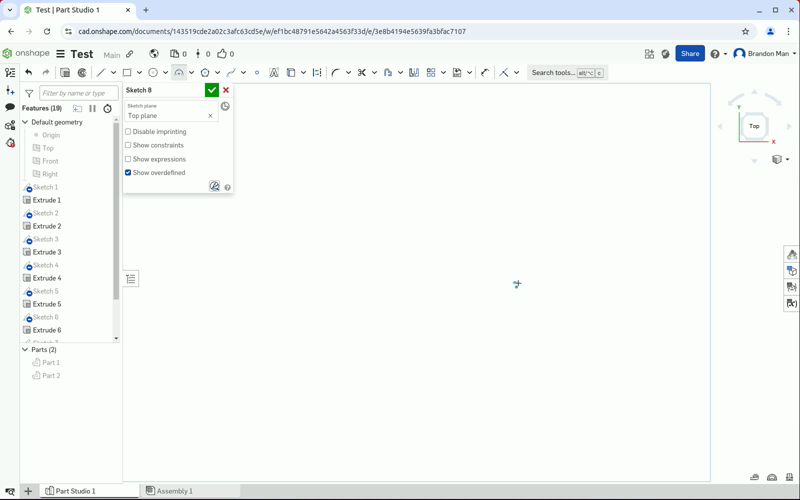
scroll(6)
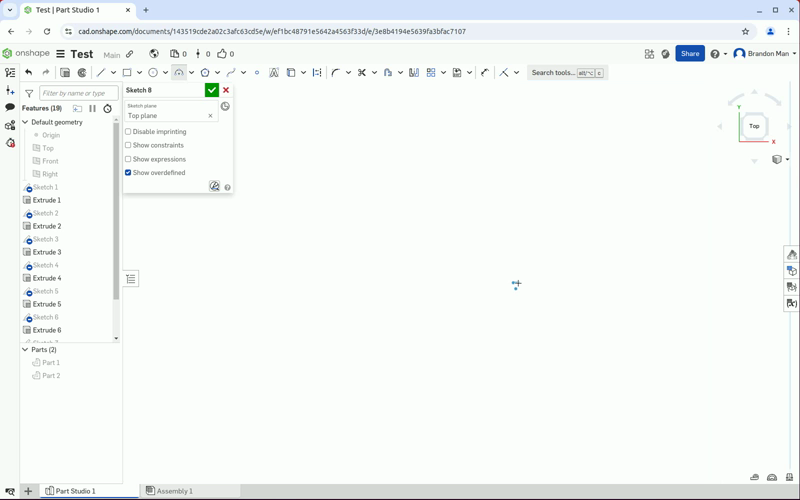
scroll(6)
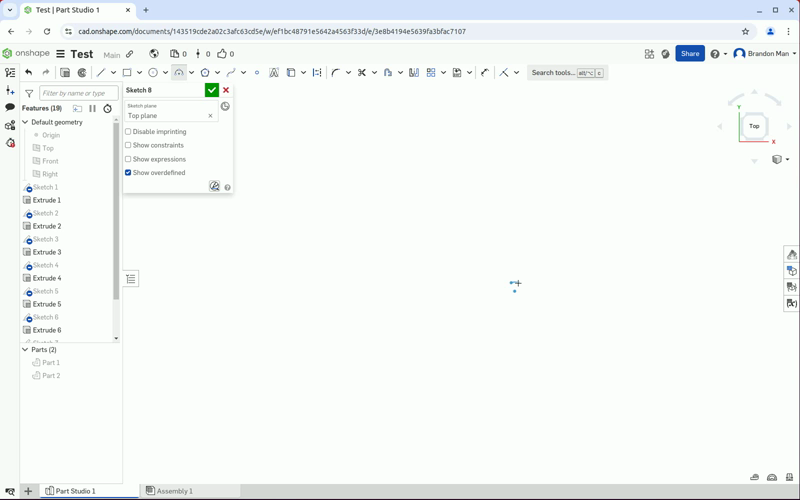
scroll(6)
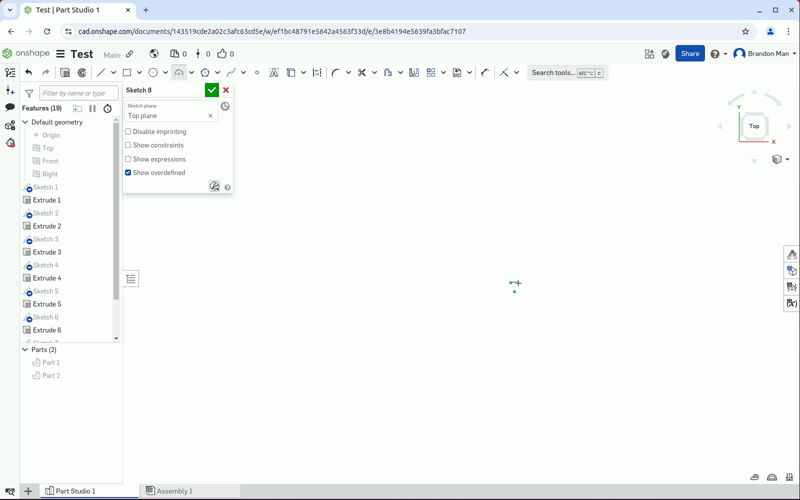
scroll(6)
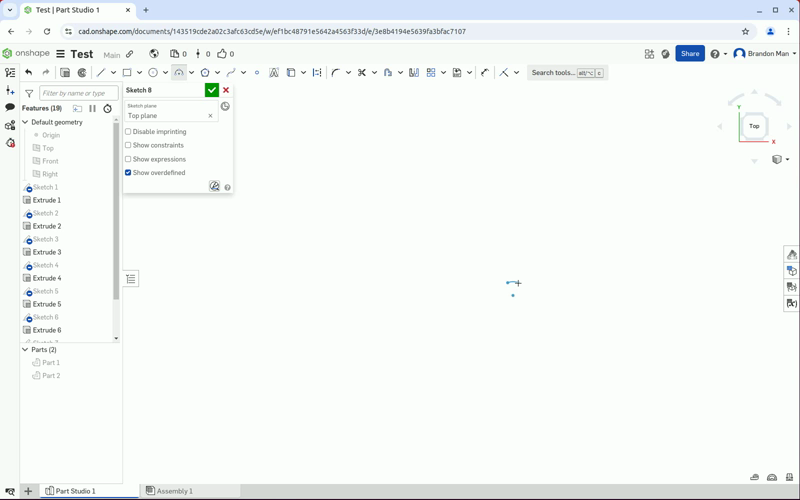
scroll(6)
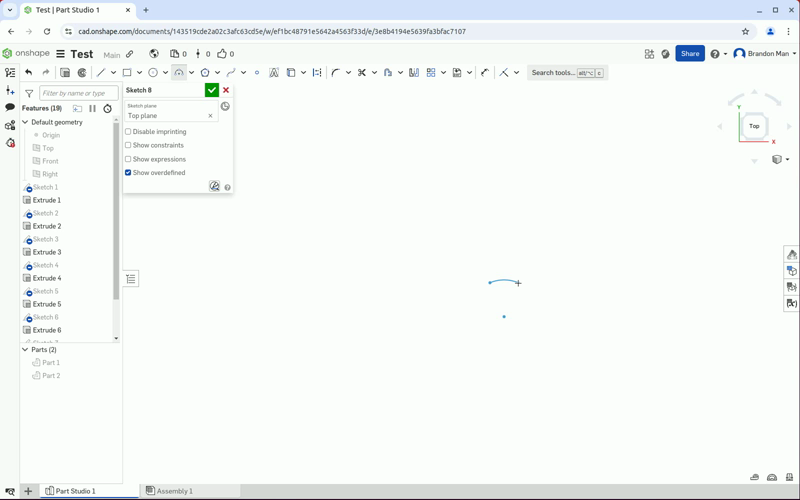
click(518, 282)
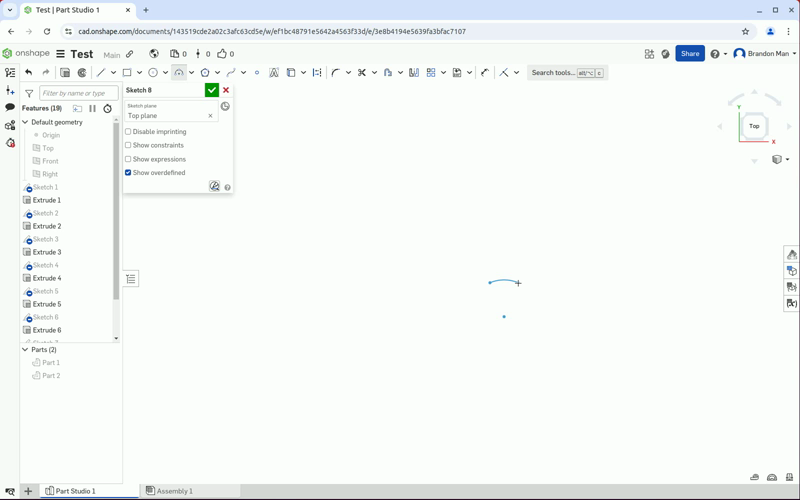
scroll(-6)
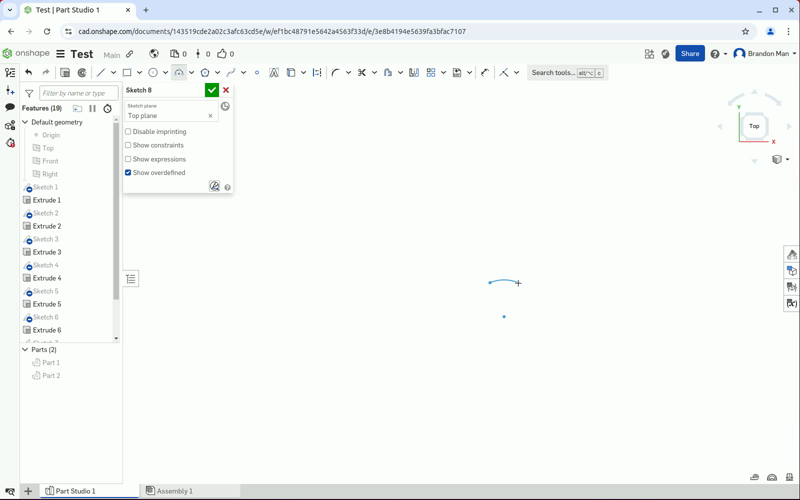
scroll(-6)
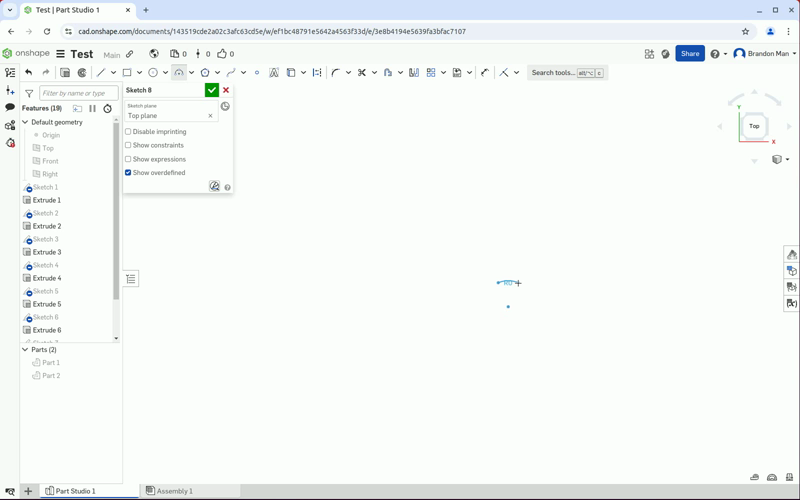
scroll(-6)
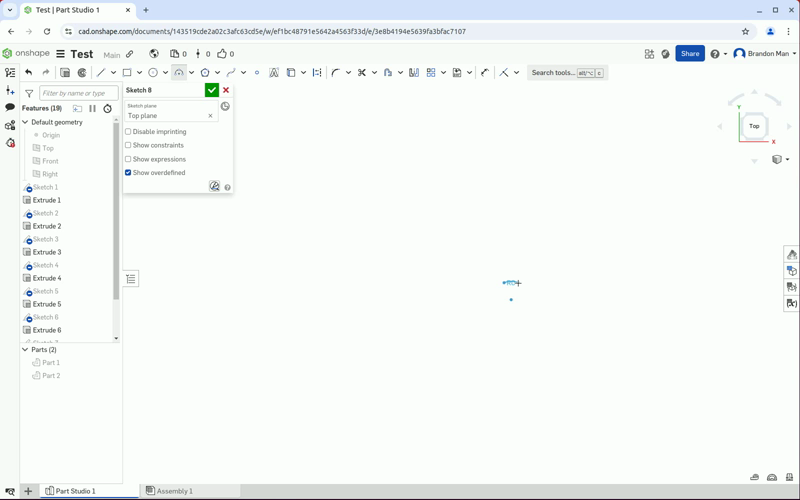
scroll(-6)
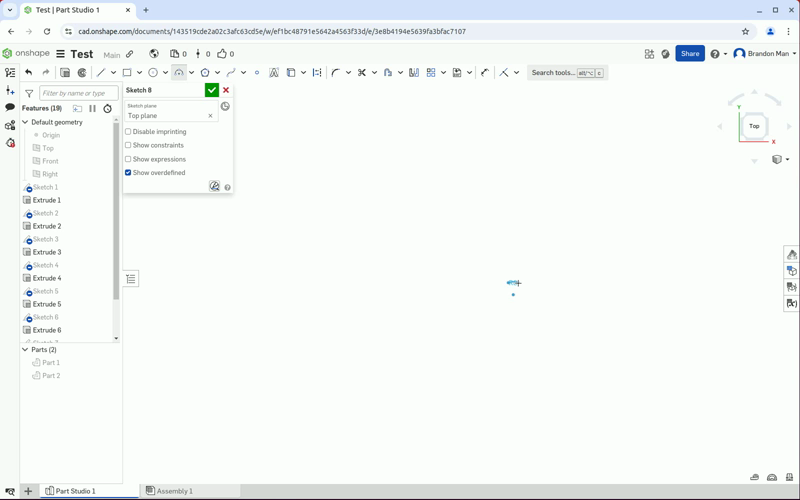
scroll(-6)
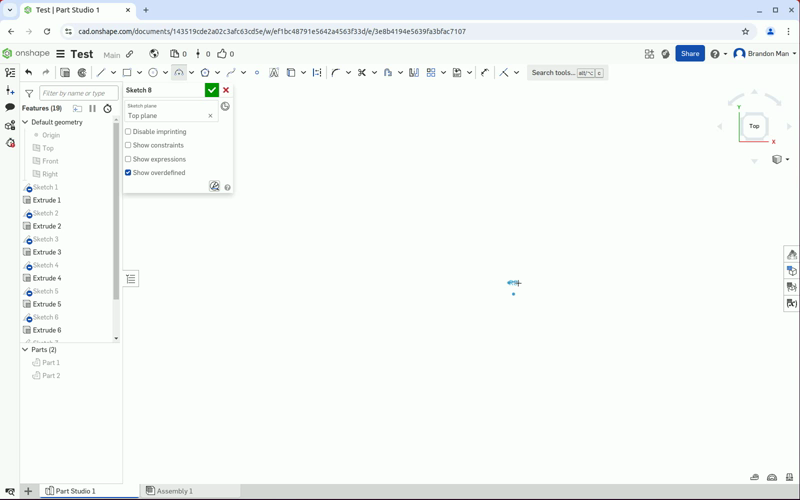
scroll(-6)
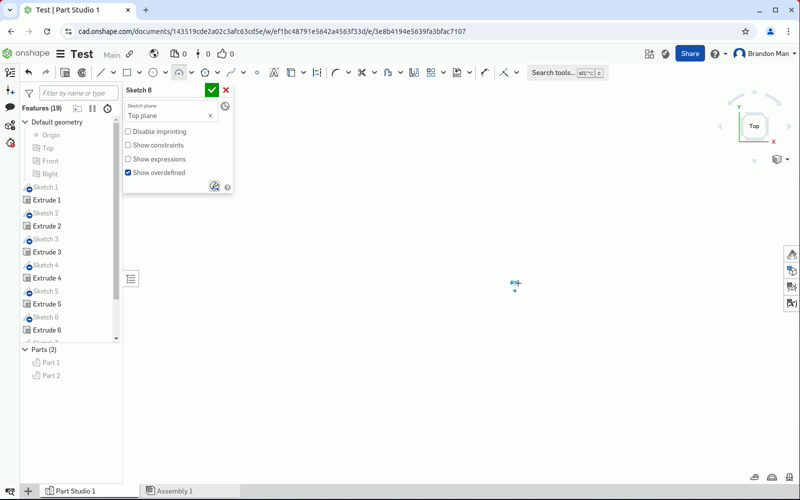
scroll(-6)
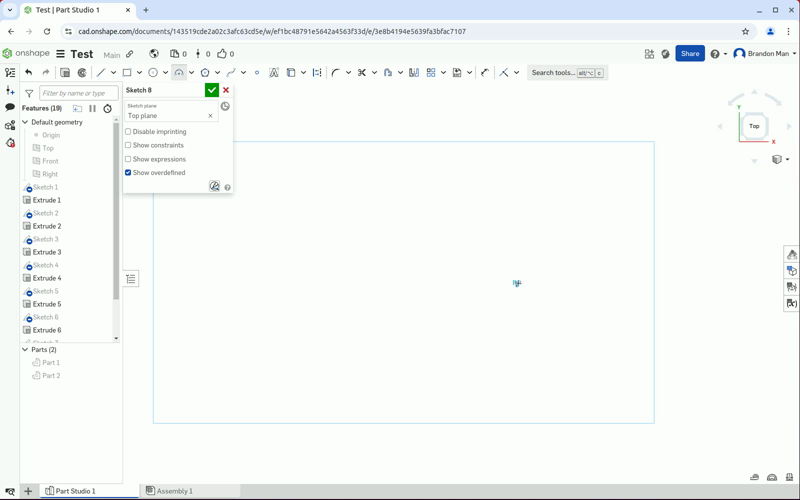
mouse_move(516, 284)
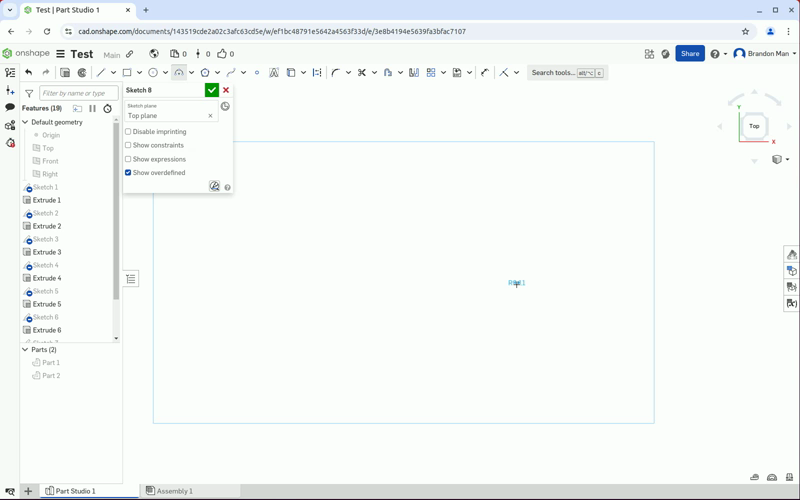
scroll(6)
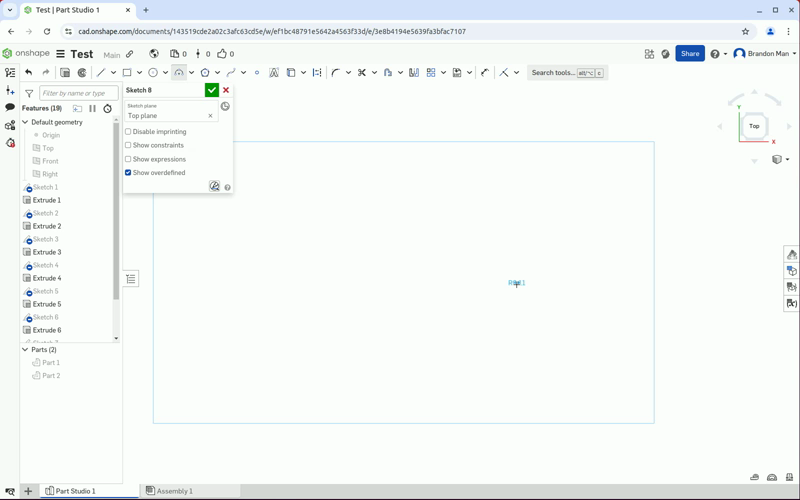
scroll(6)
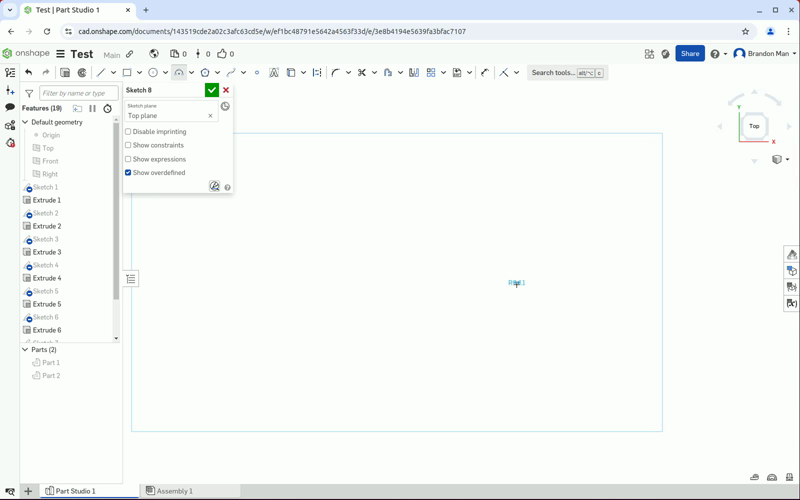
scroll(6)
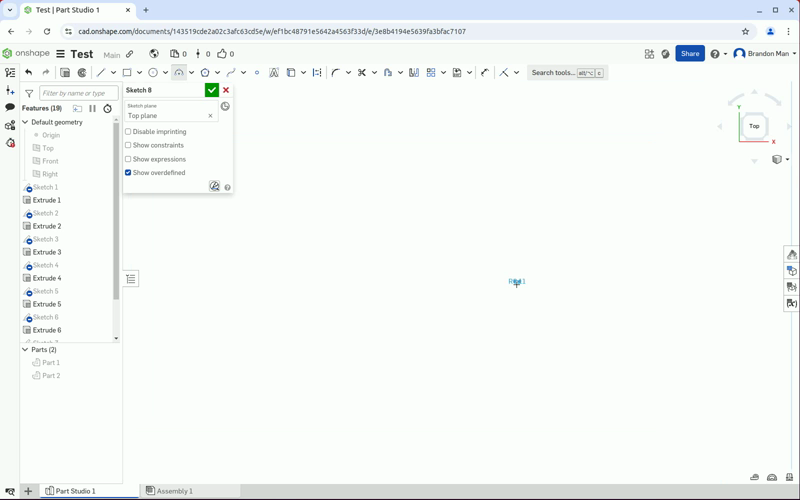
scroll(6)
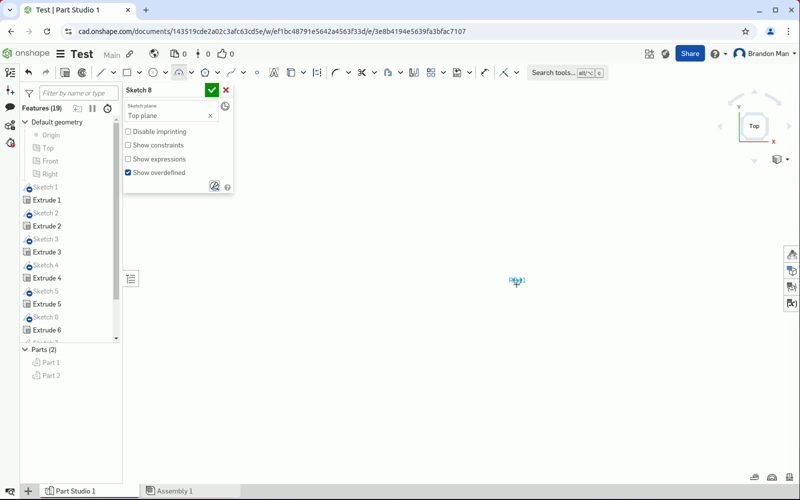
scroll(6)
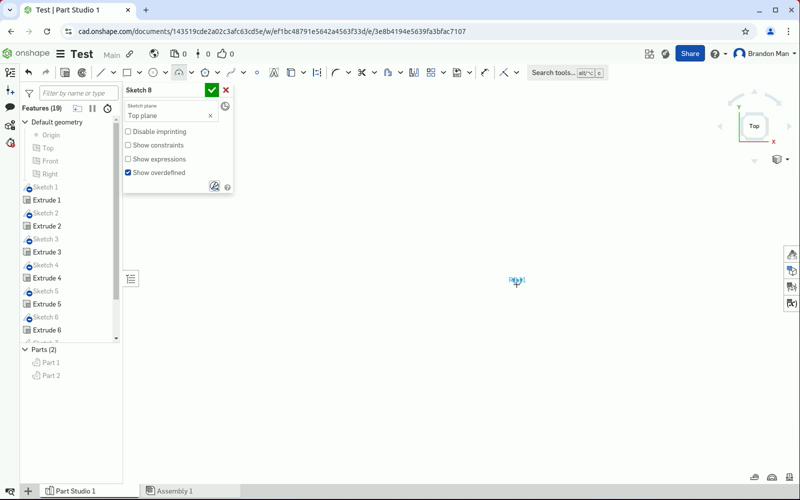
scroll(6)
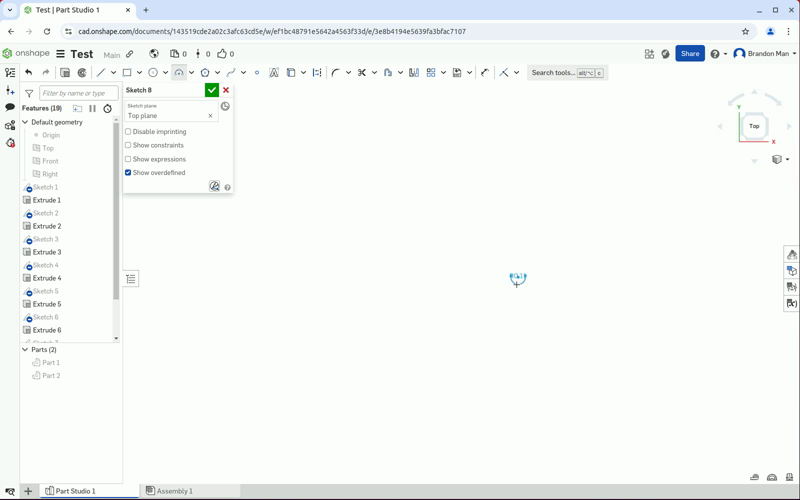
scroll(6)
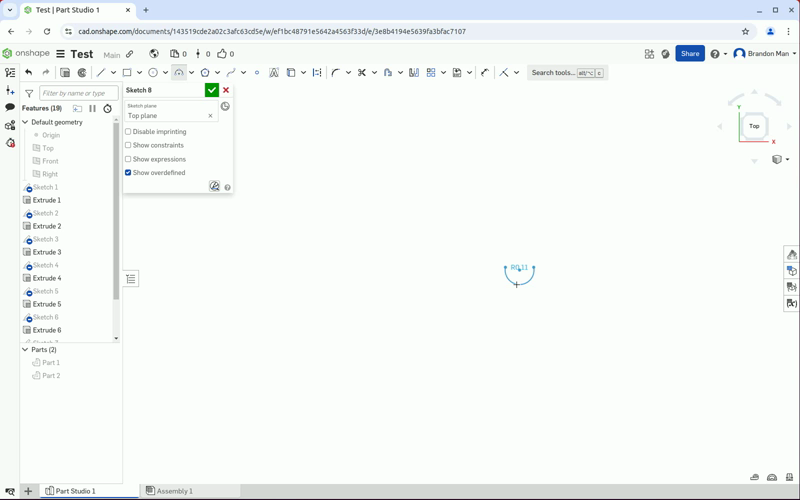
click(516, 284)
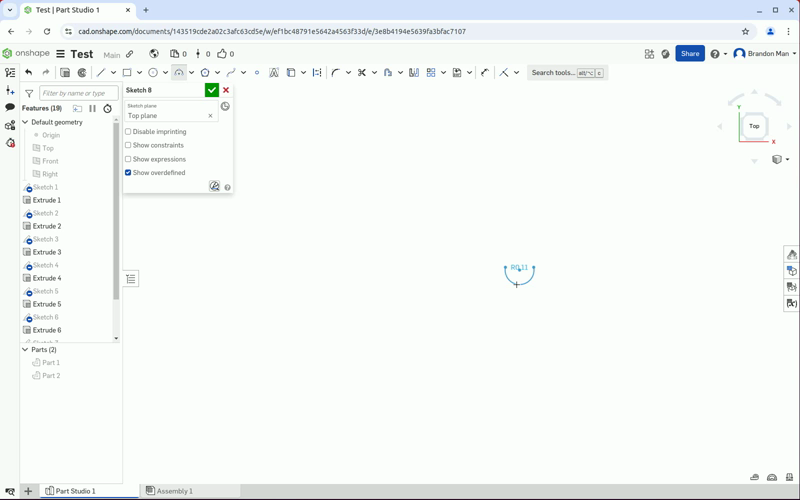
scroll(-6)
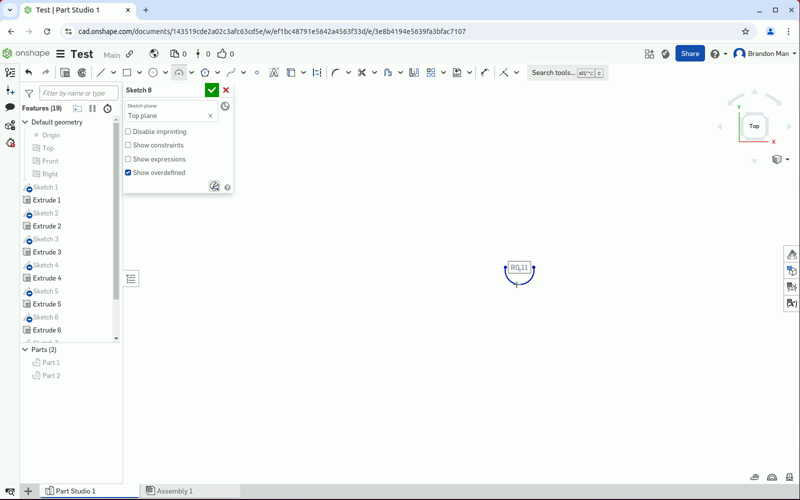
scroll(-6)
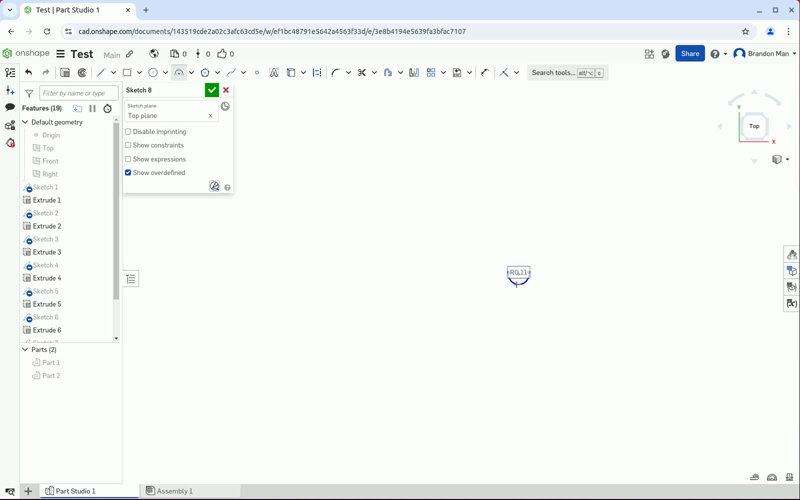
scroll(-6)
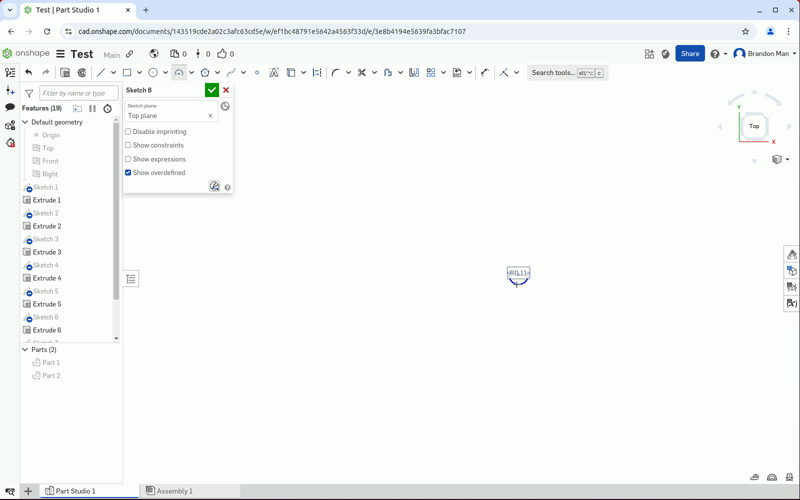
scroll(-6)
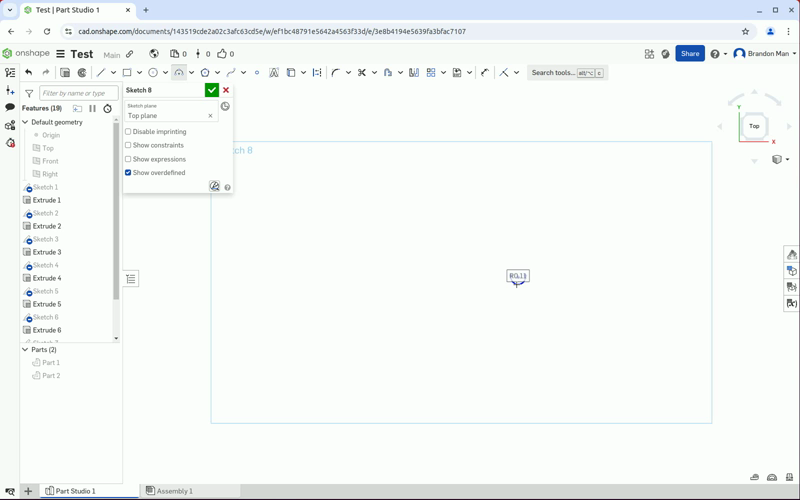
scroll(-6)
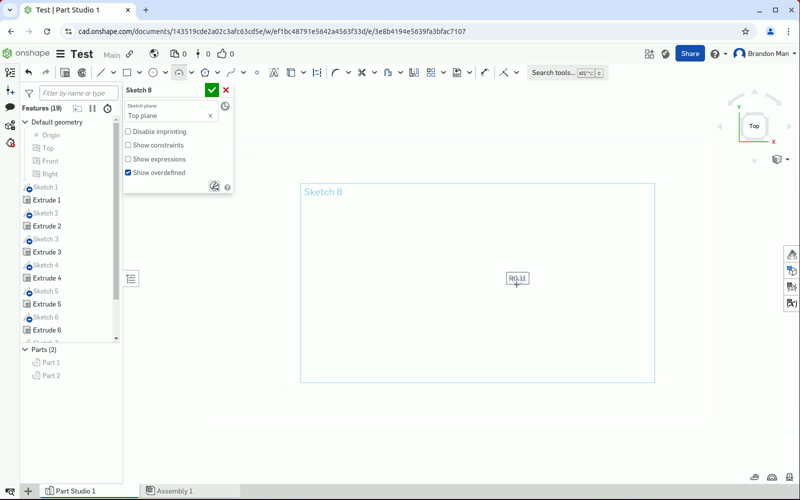
scroll(-6)
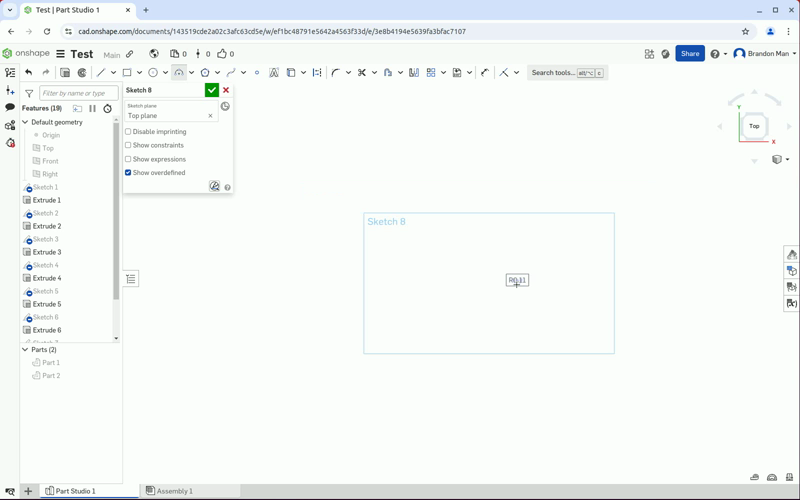
scroll(-6)
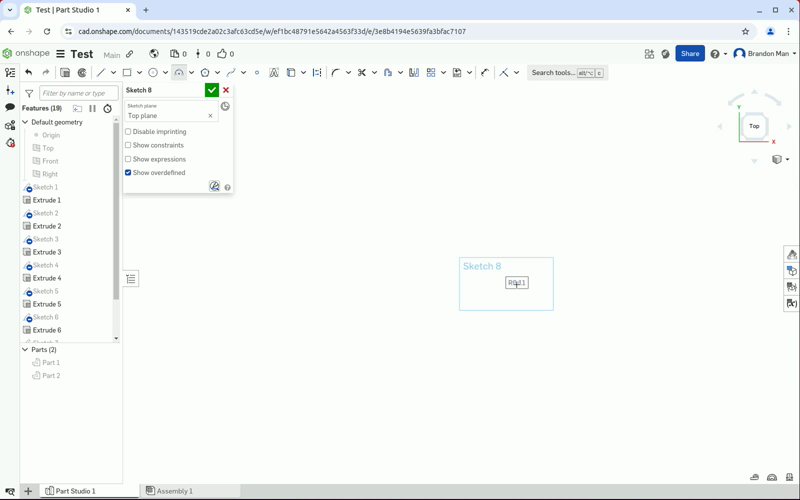
key_up(shift)
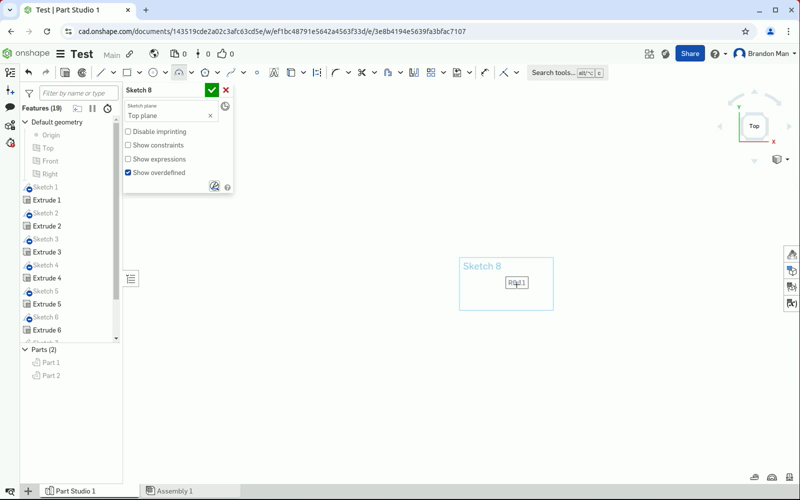
key(esc)
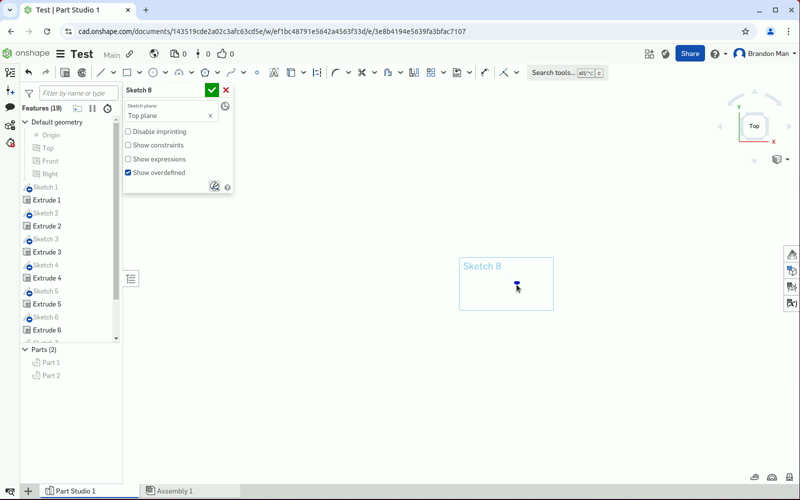
key(l)
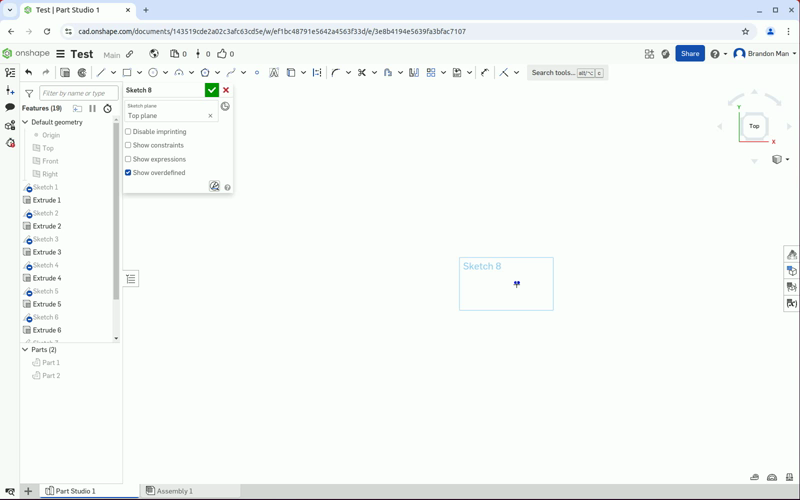
mouse_move(518, 282)
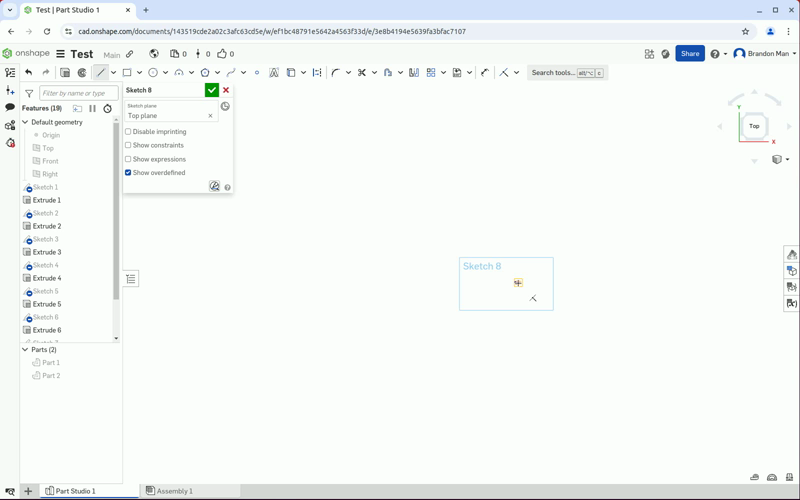
scroll(6)
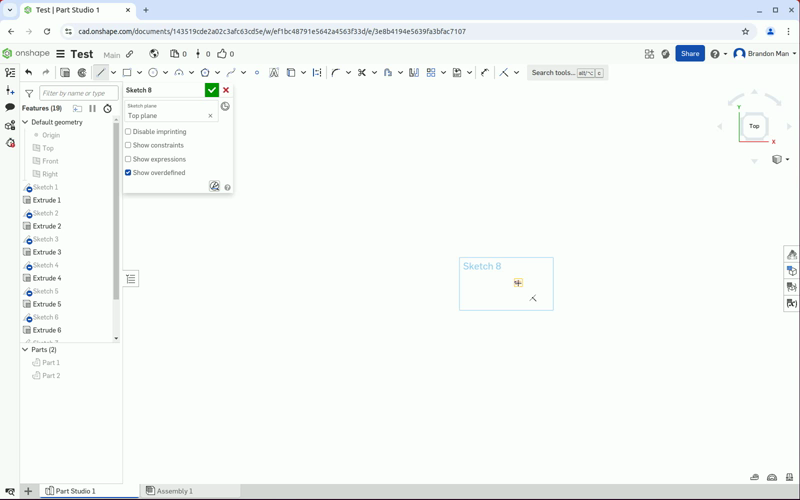
scroll(6)
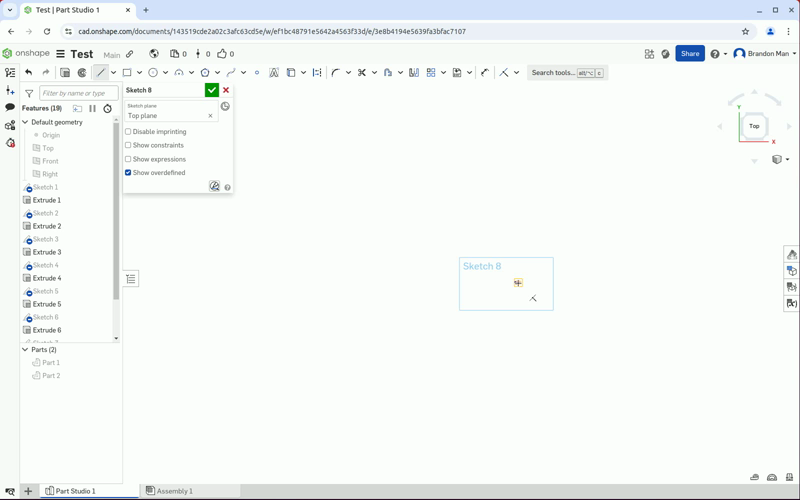
scroll(6)
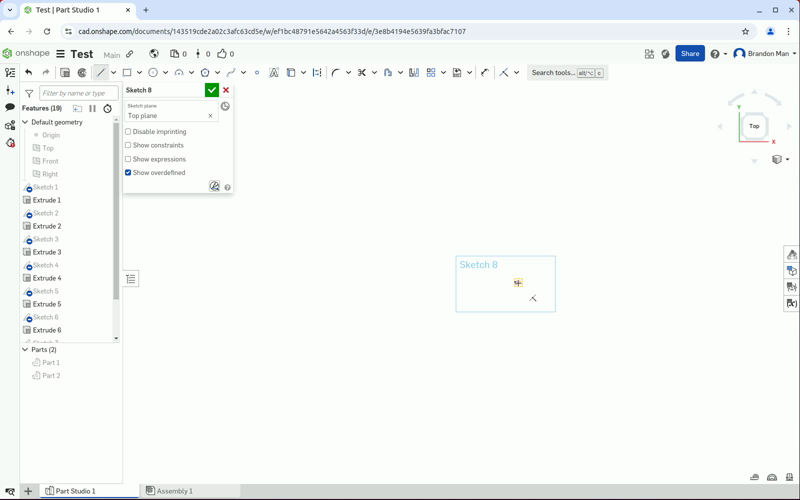
scroll(6)
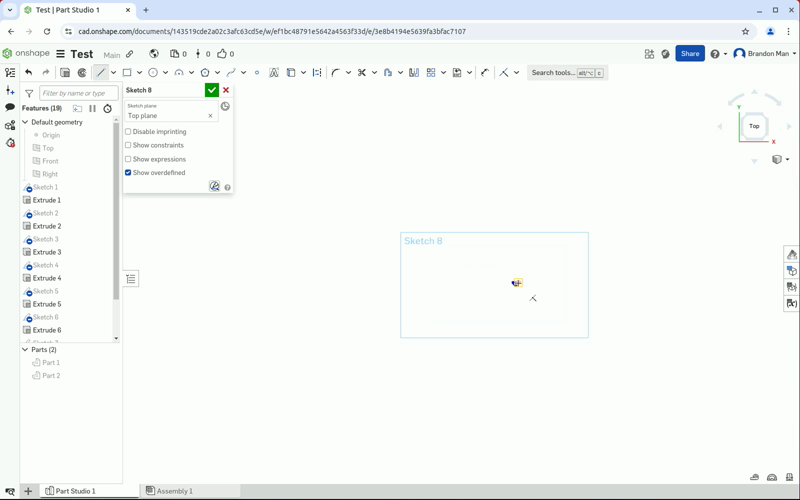
scroll(6)
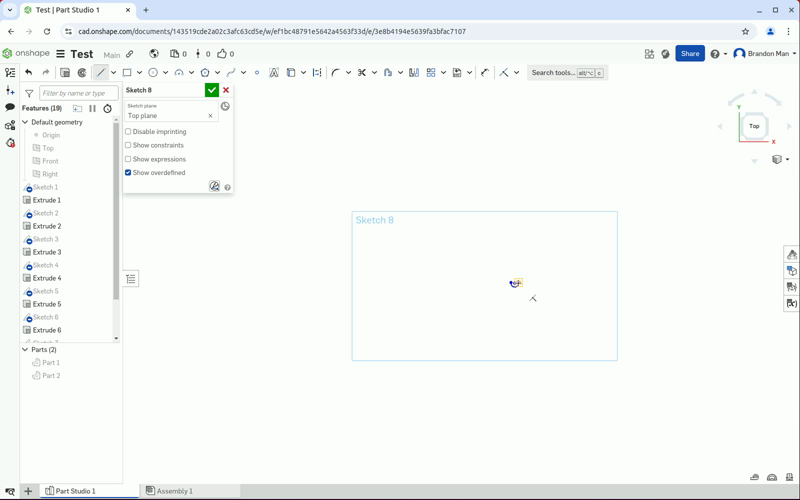
scroll(6)
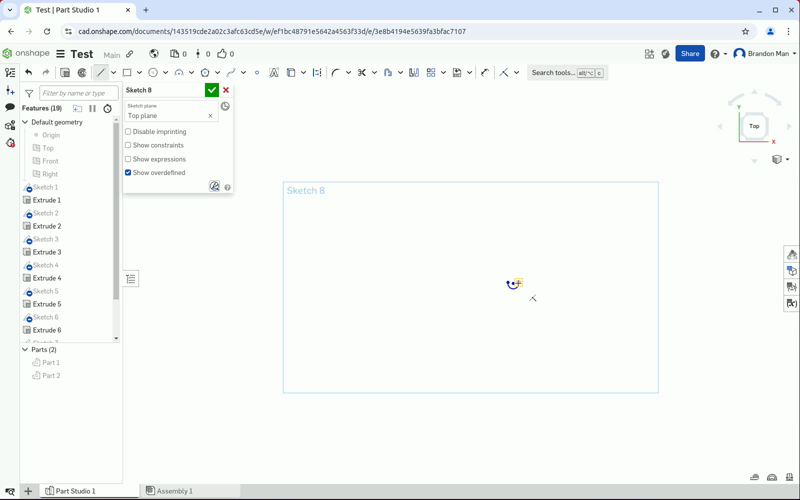
scroll(6)
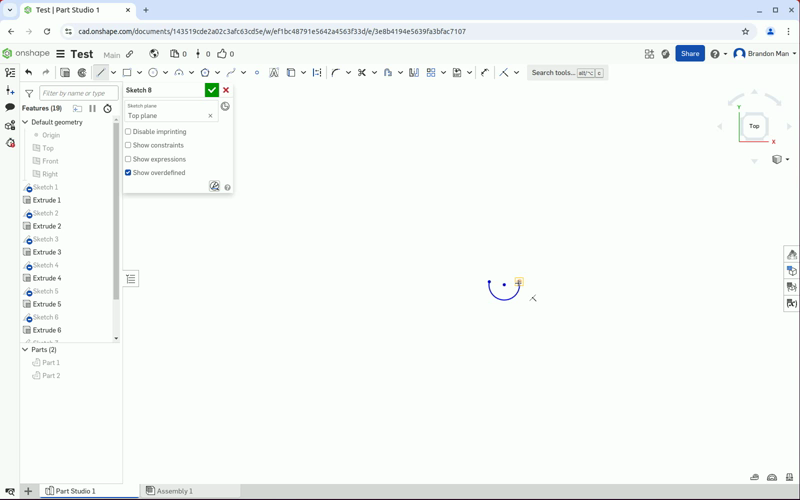
click(518, 282)
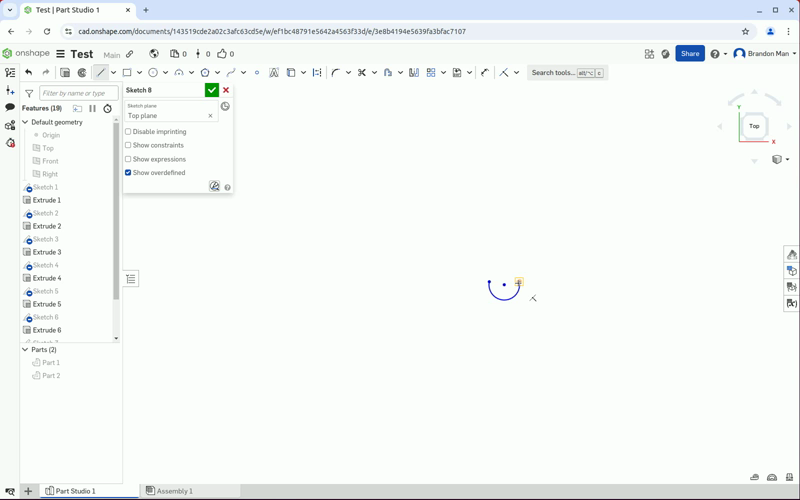
scroll(-6)
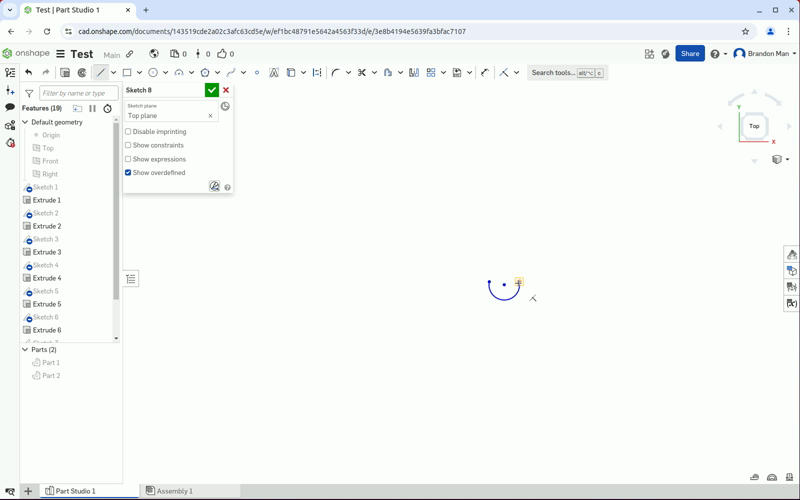
scroll(-6)
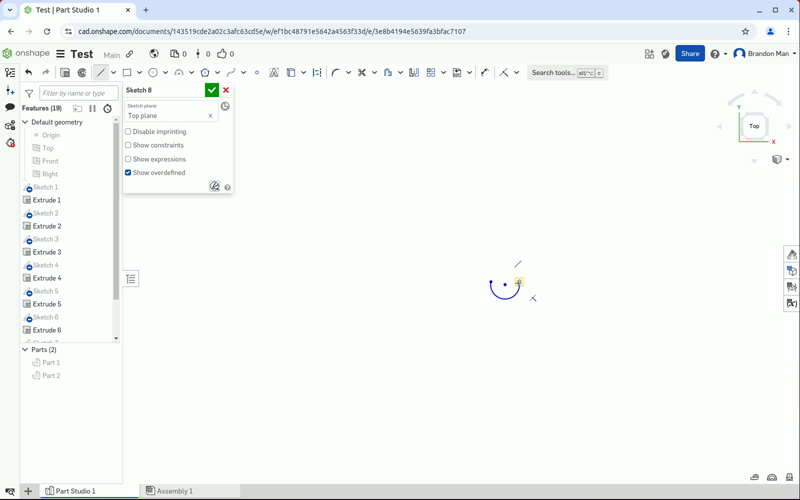
scroll(-6)
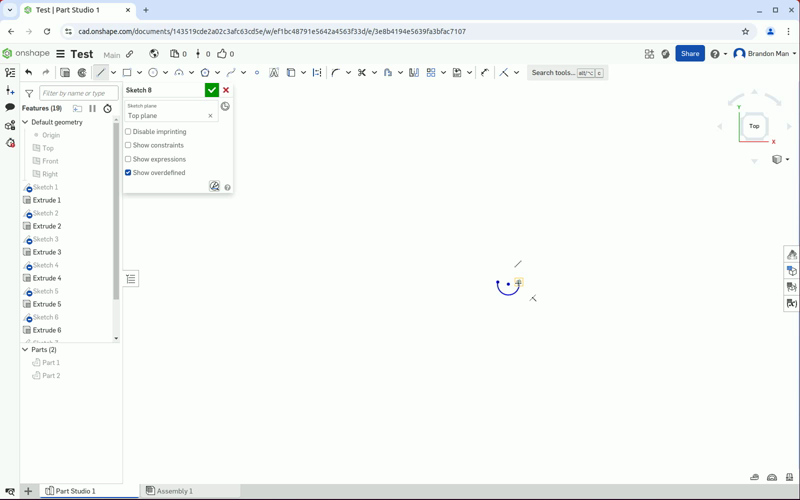
scroll(-6)
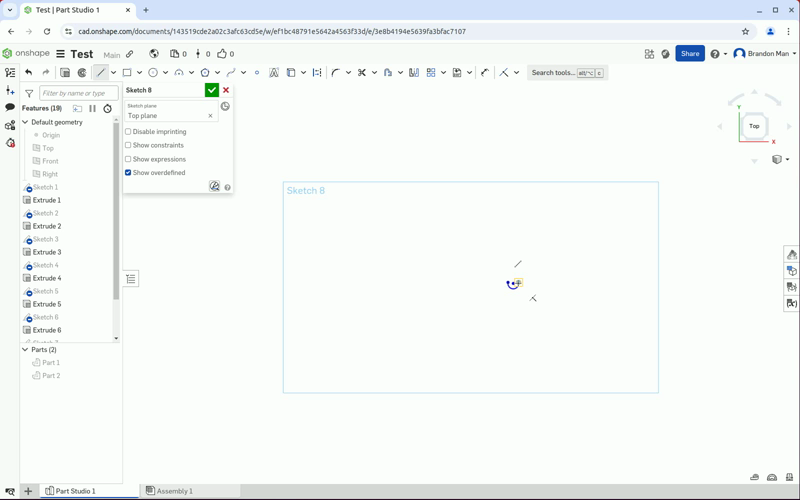
scroll(-6)
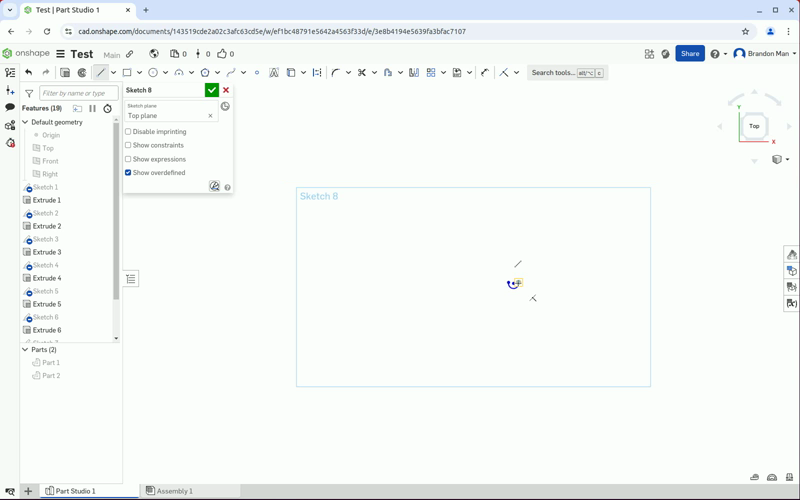
scroll(-6)
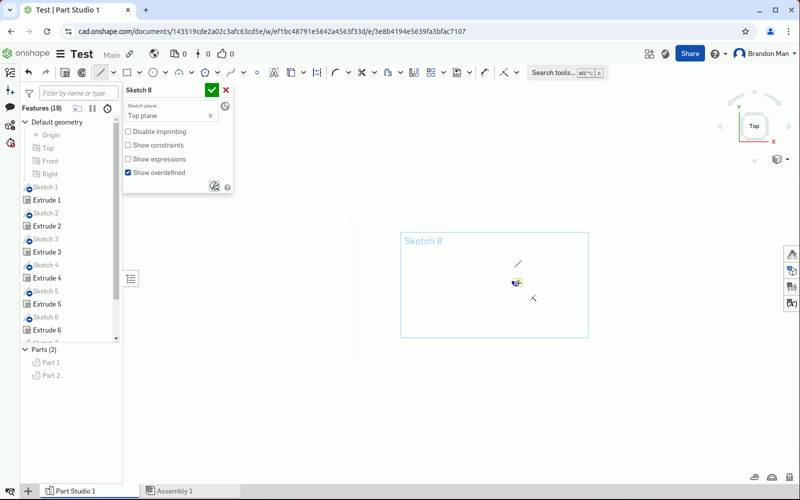
scroll(-6)
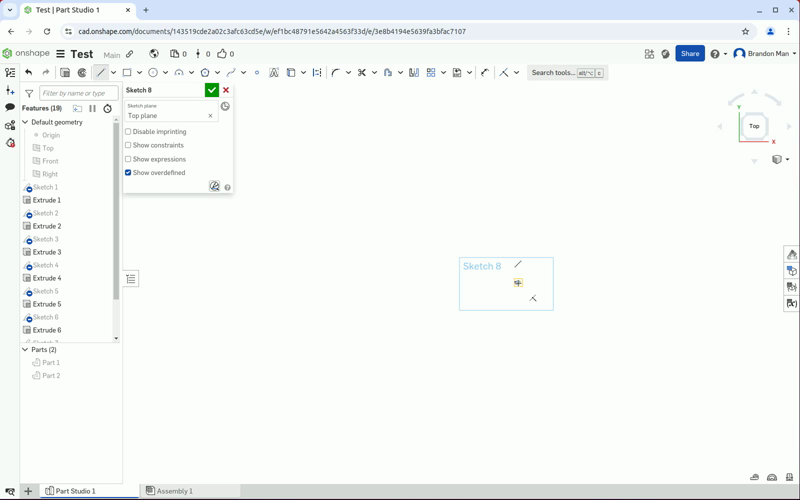
key_down(shift)
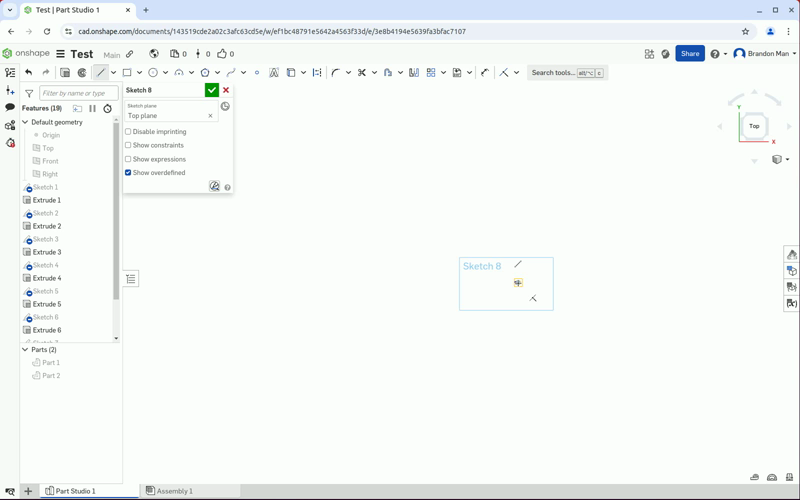
mouse_move(548, 282)
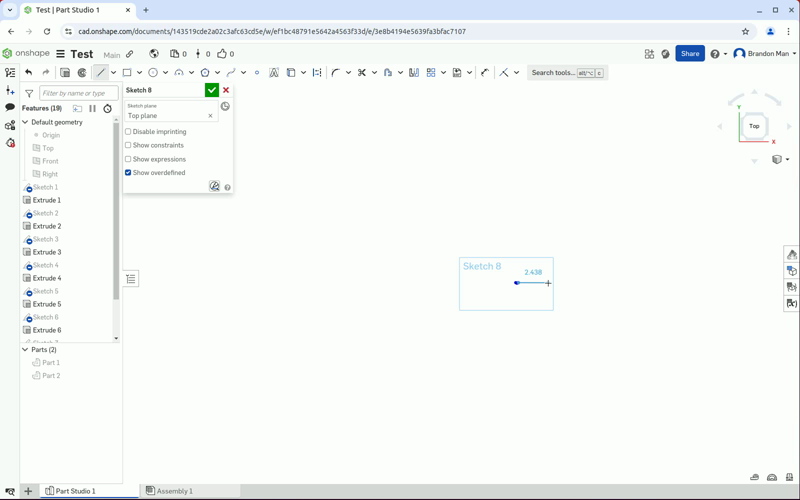
mouse_move(516, 282)
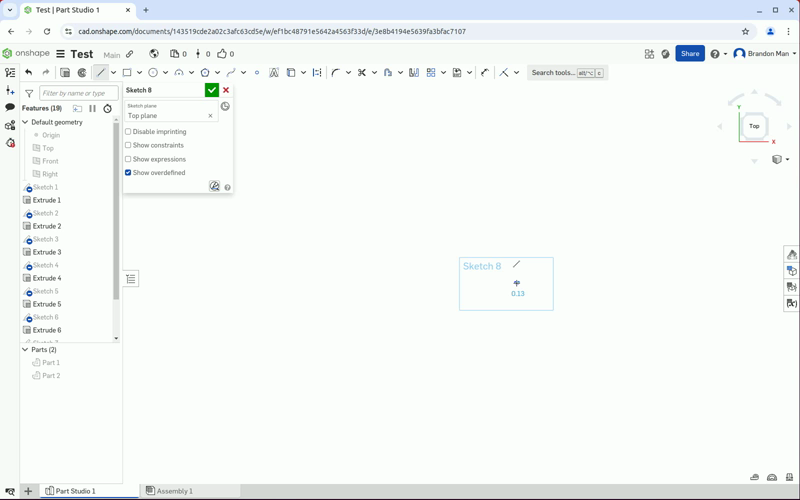
scroll(6)
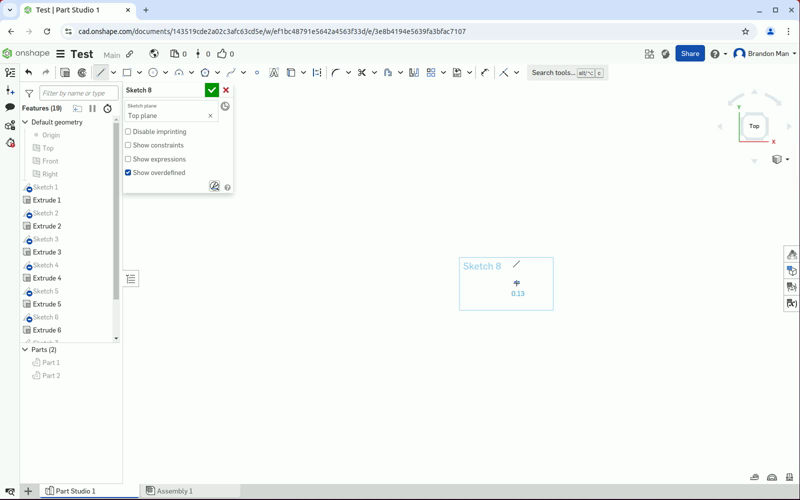
scroll(6)
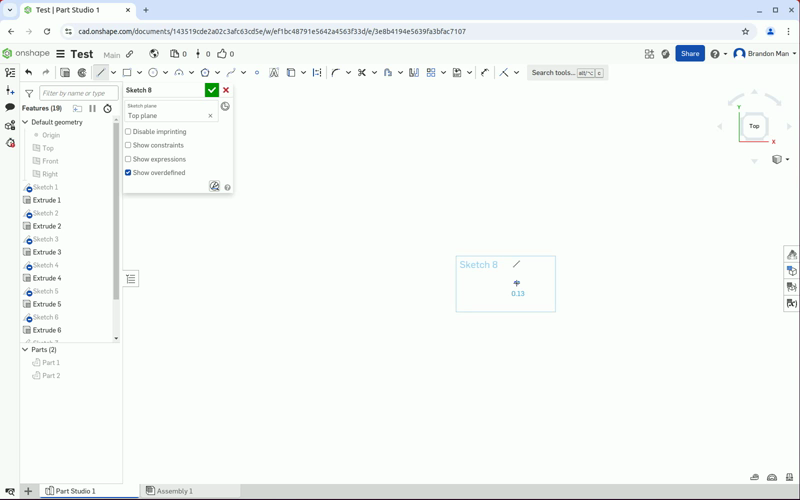
scroll(6)
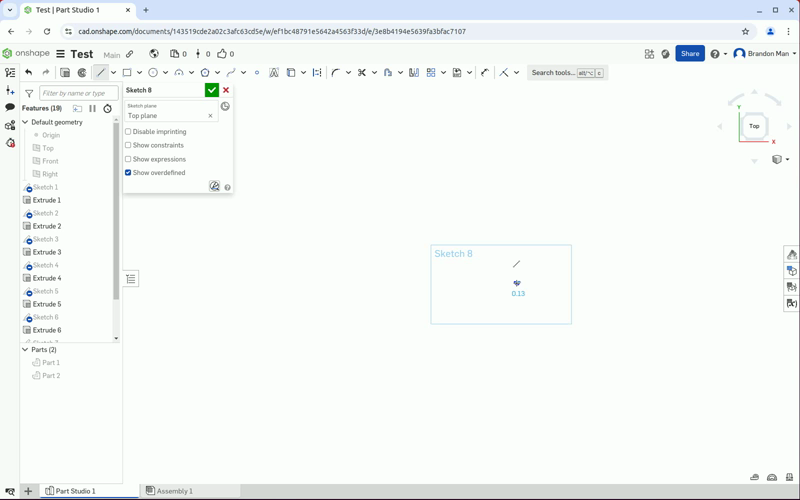
scroll(6)
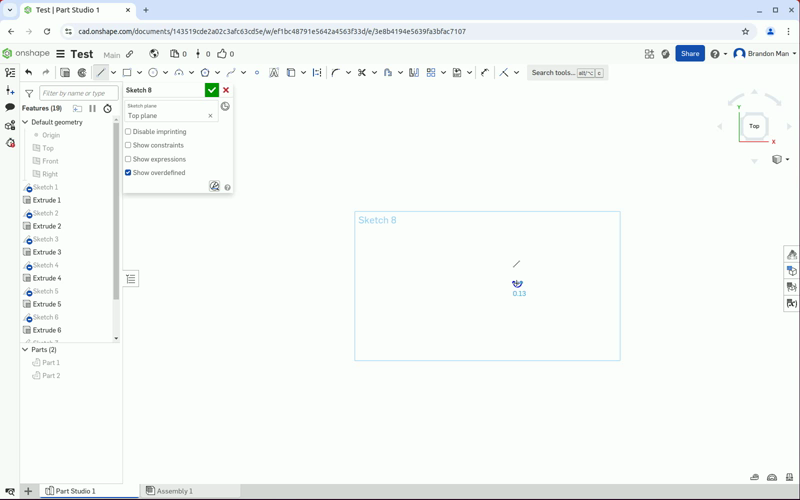
scroll(6)
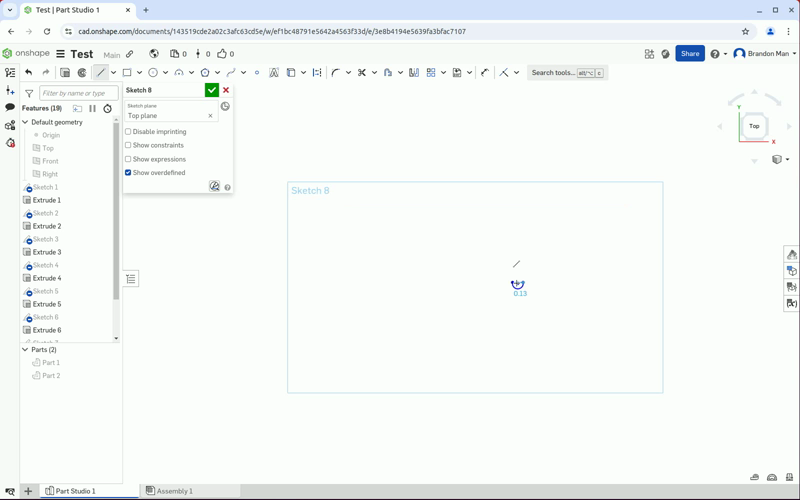
scroll(6)
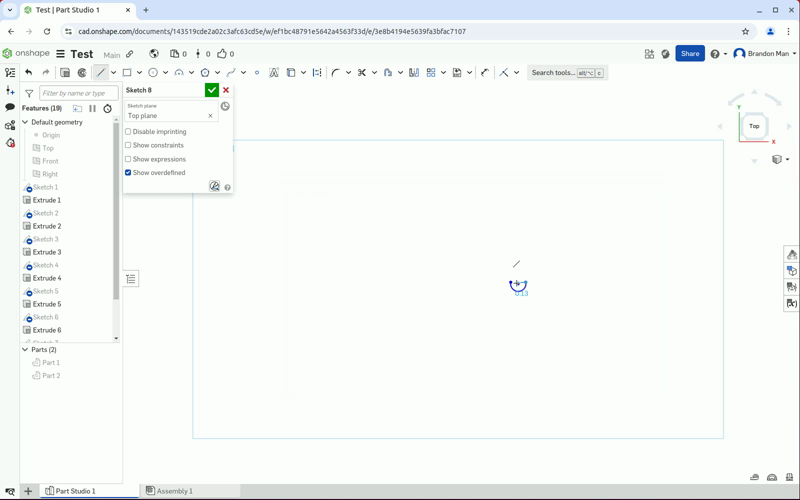
scroll(6)
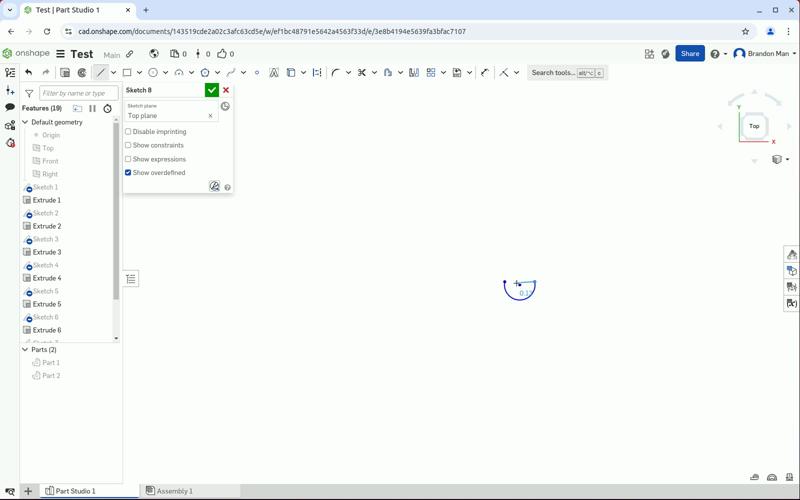
click(516, 282)
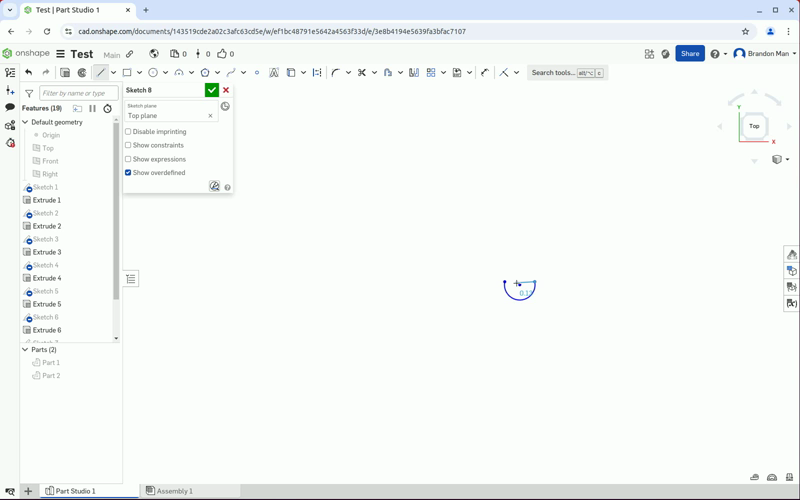
scroll(-6)
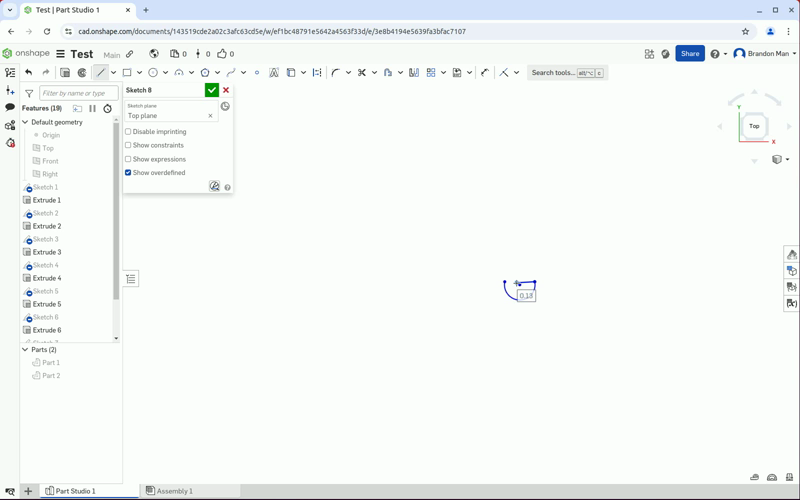
scroll(-6)
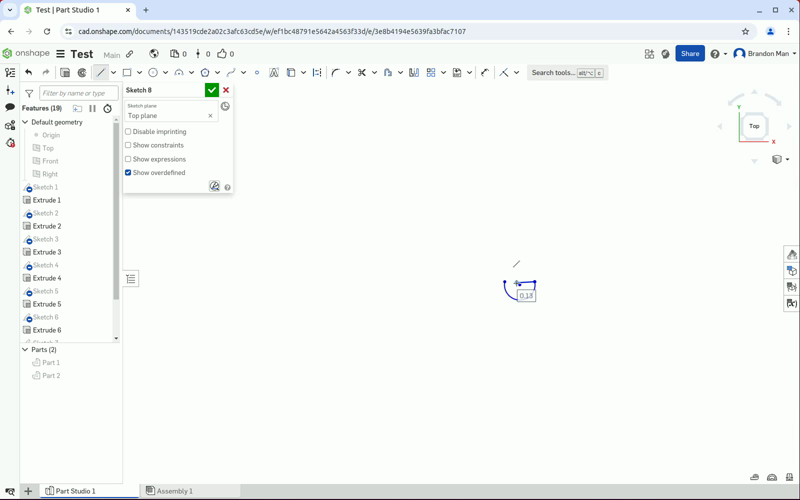
scroll(-6)
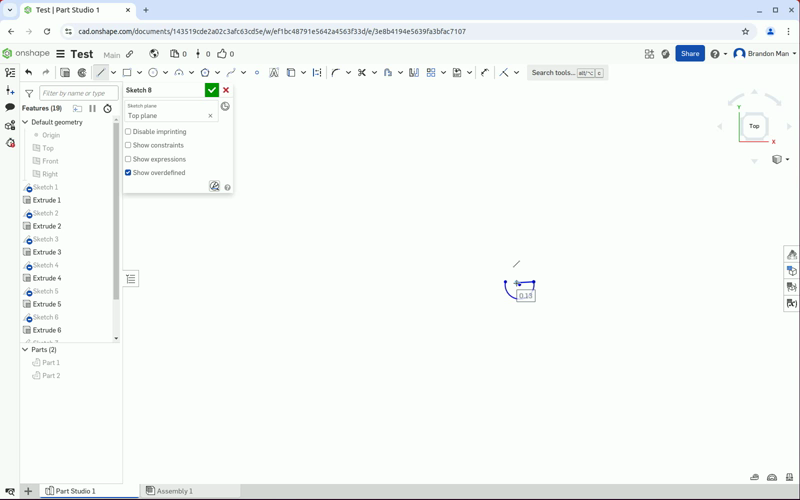
scroll(-6)
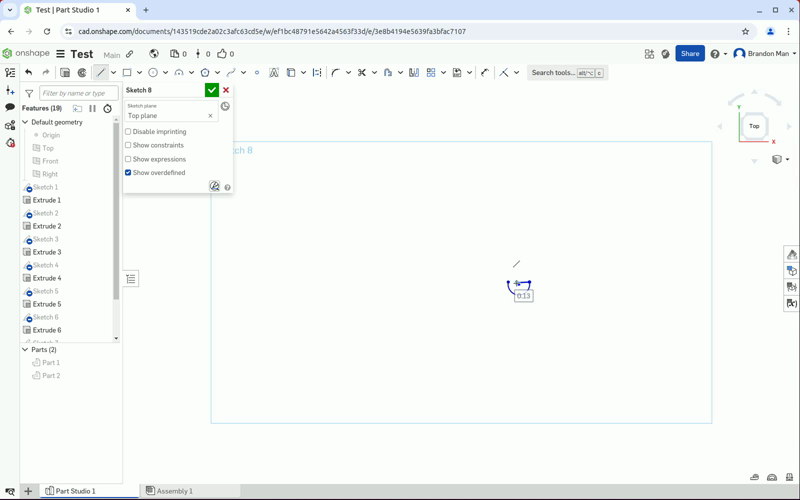
scroll(-6)
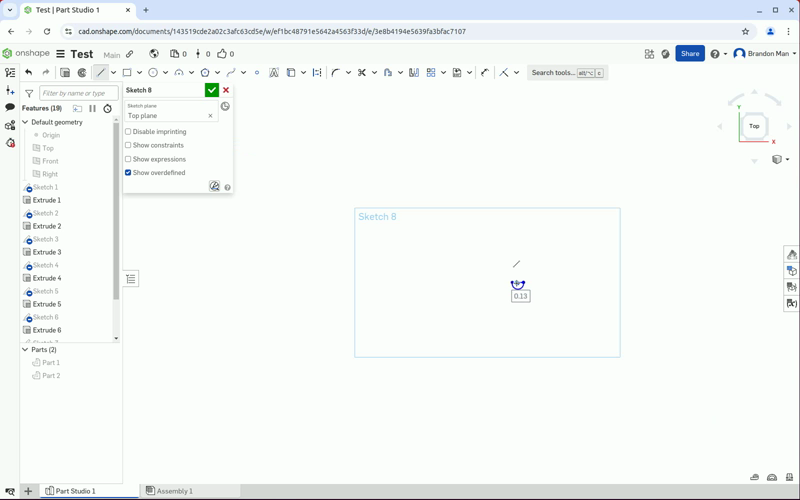
scroll(-6)
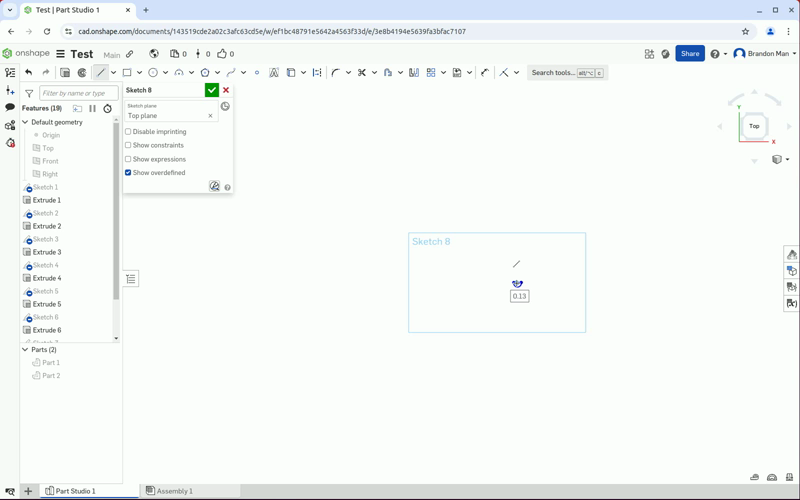
scroll(-6)
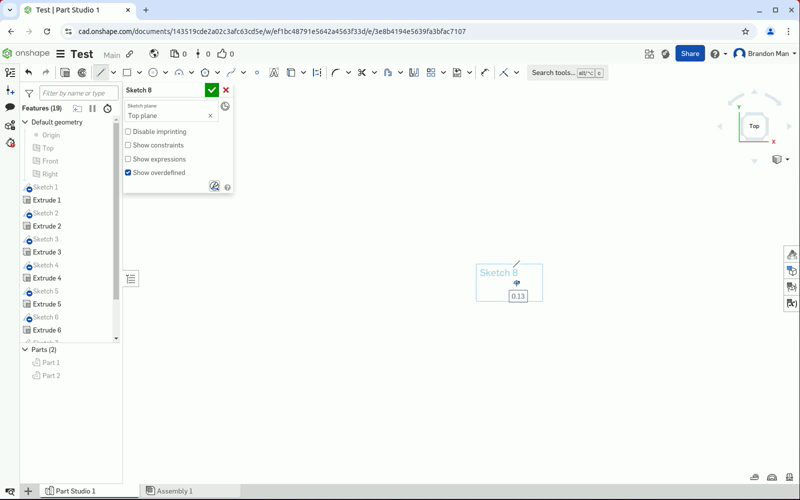
key_up(shift)
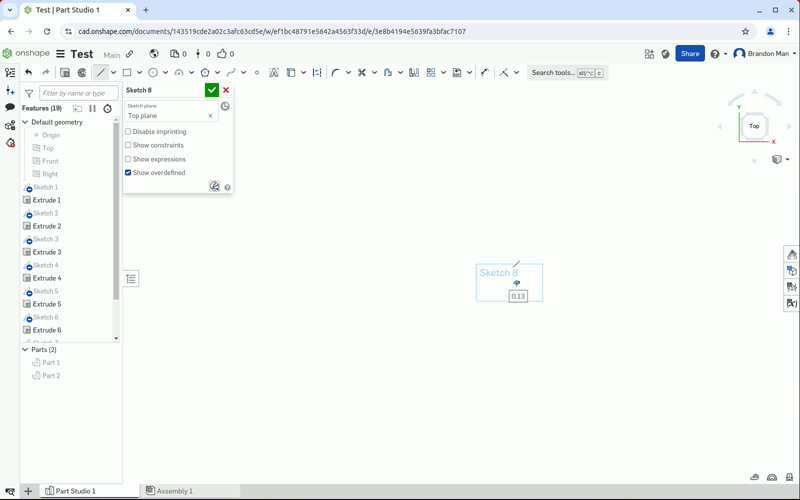
mouse_move(546, 282)
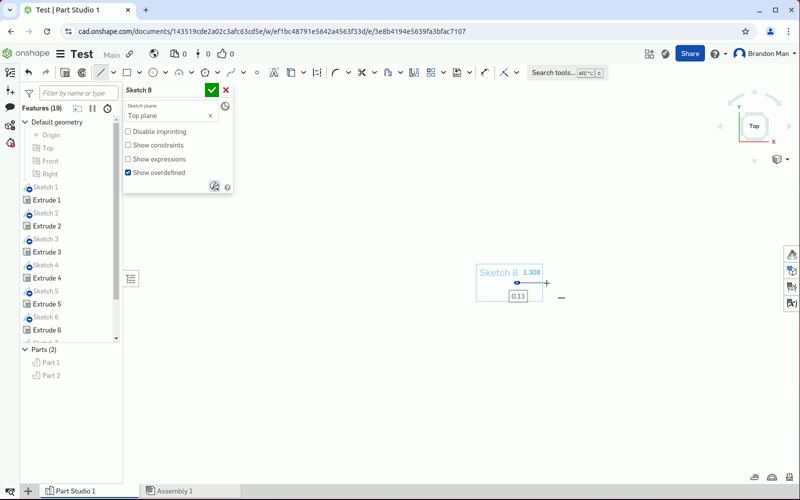
key_down(shift)
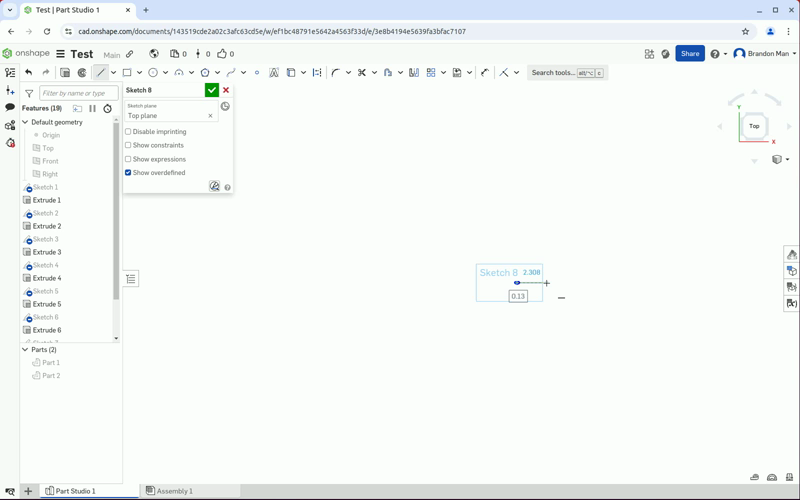
mouse_move(515, 282)
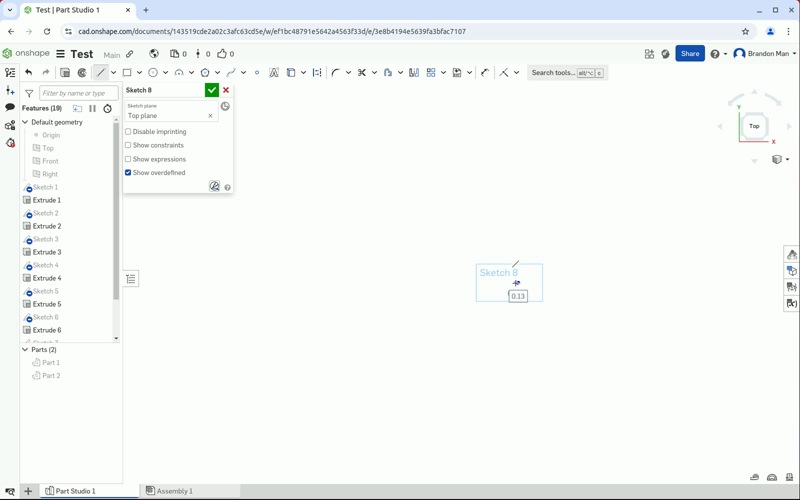
scroll(6)
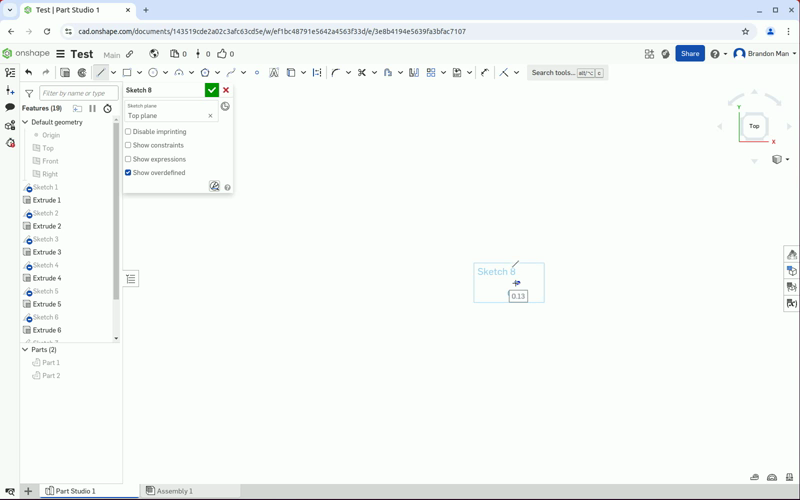
scroll(6)
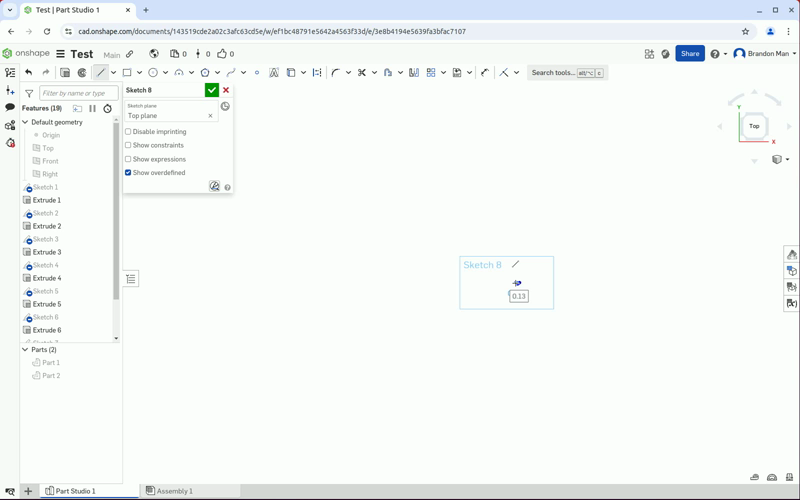
scroll(6)
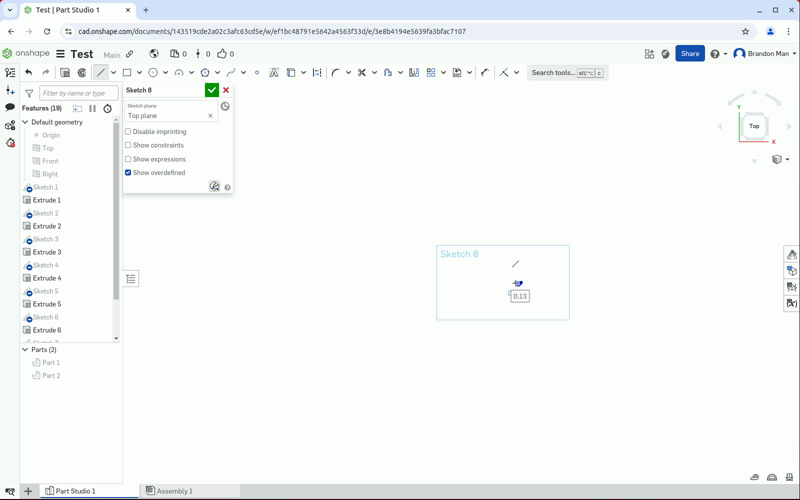
scroll(6)
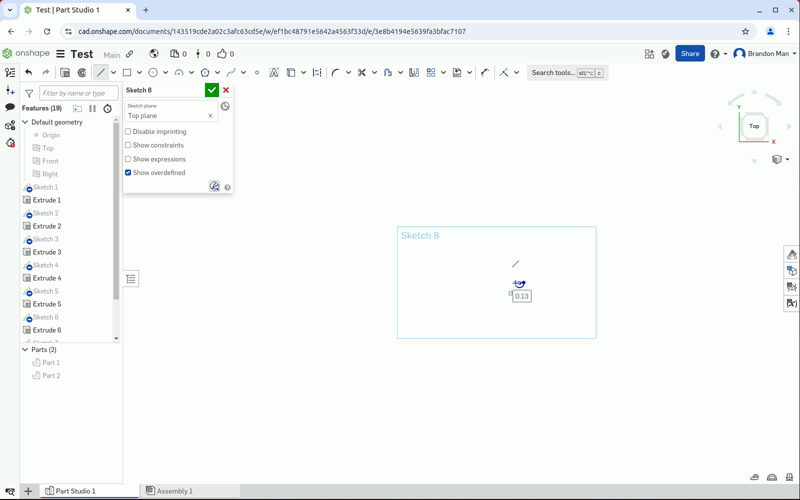
scroll(6)
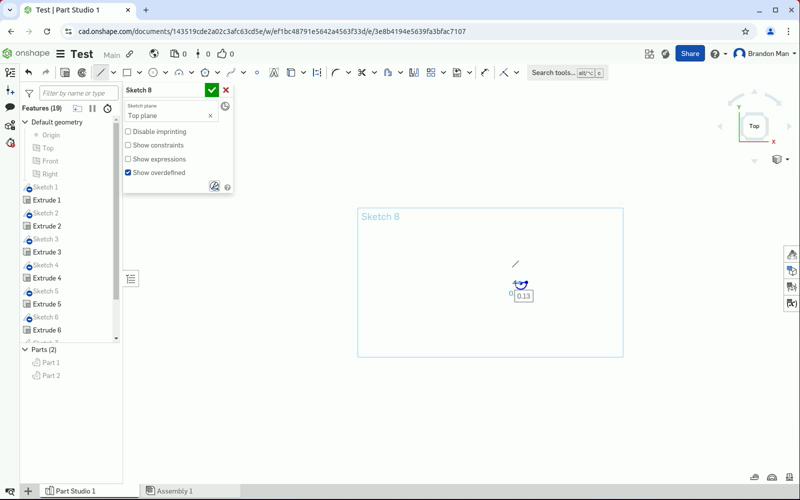
scroll(6)
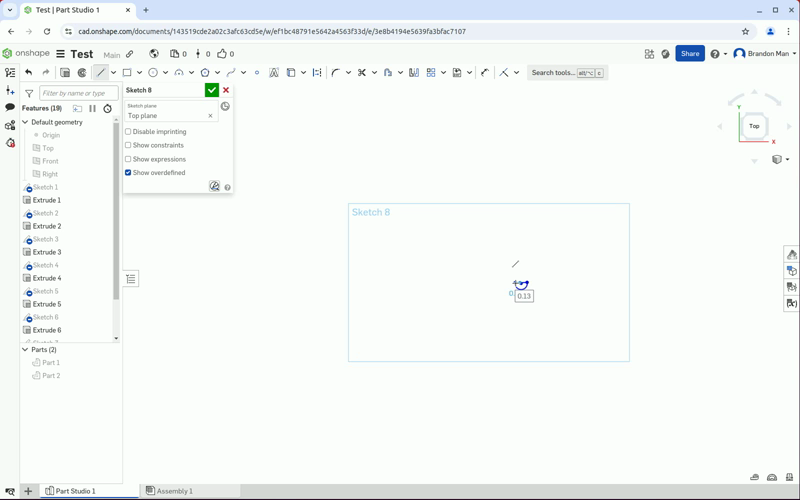
scroll(6)
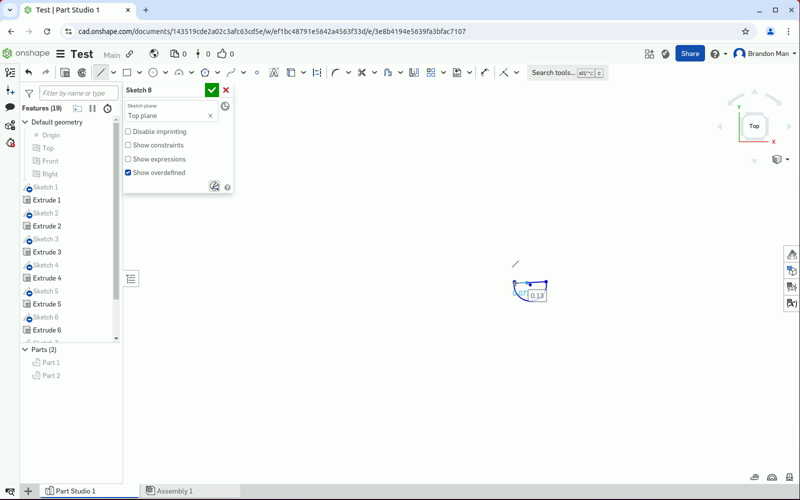
key_up(shift)
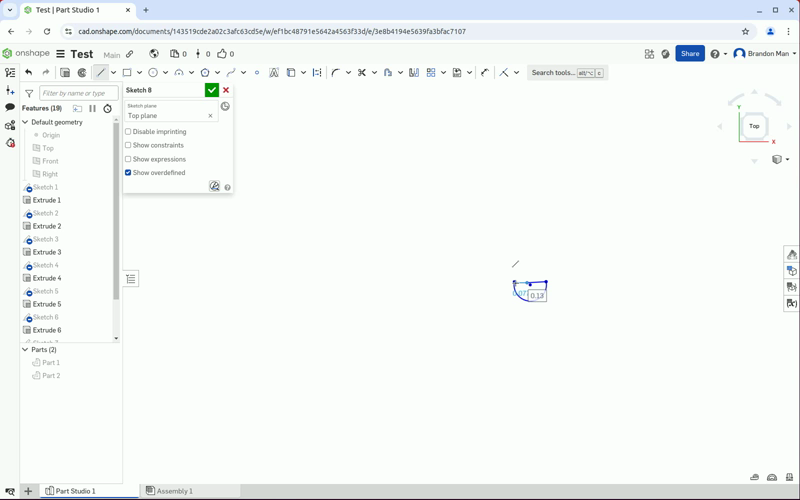
click(515, 282)
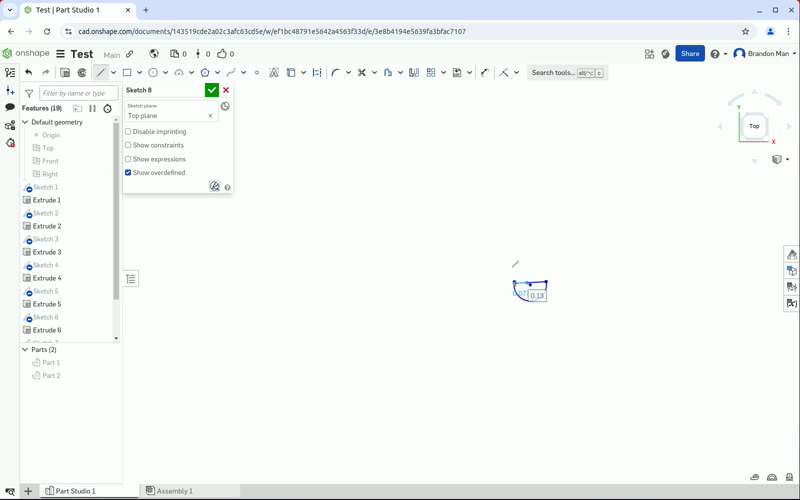
scroll(-6)
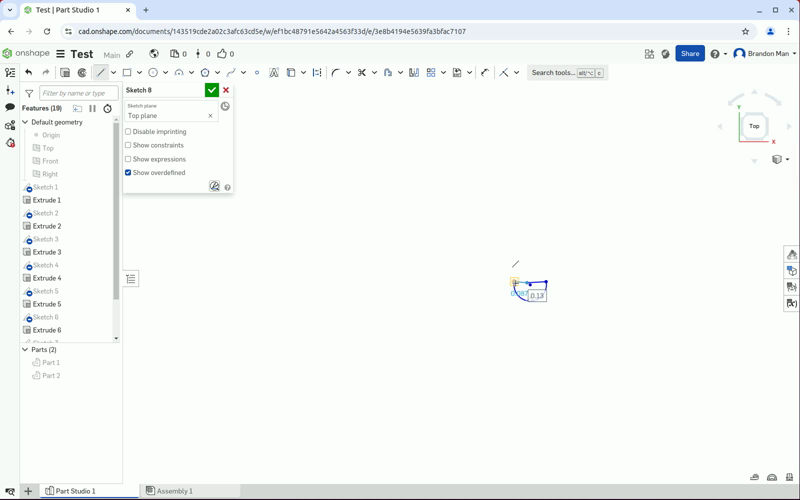
scroll(-6)
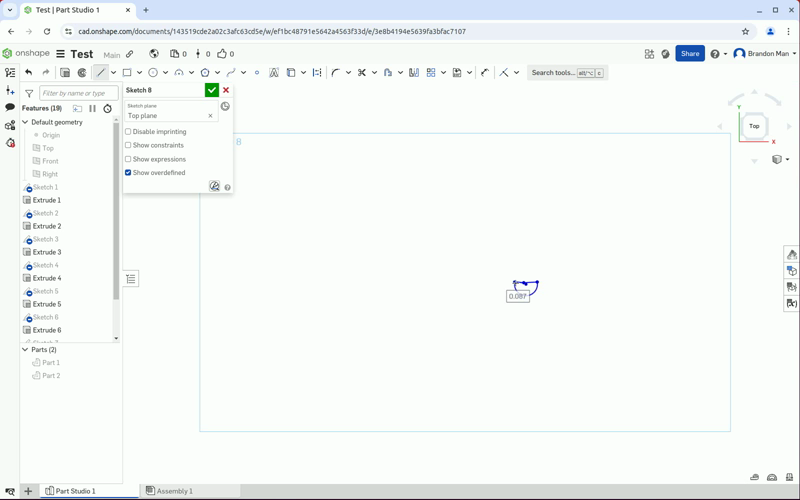
scroll(-6)
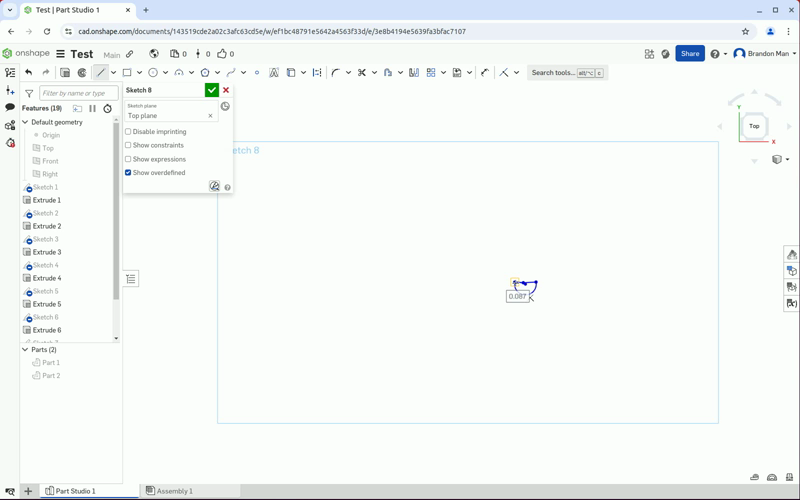
scroll(-6)
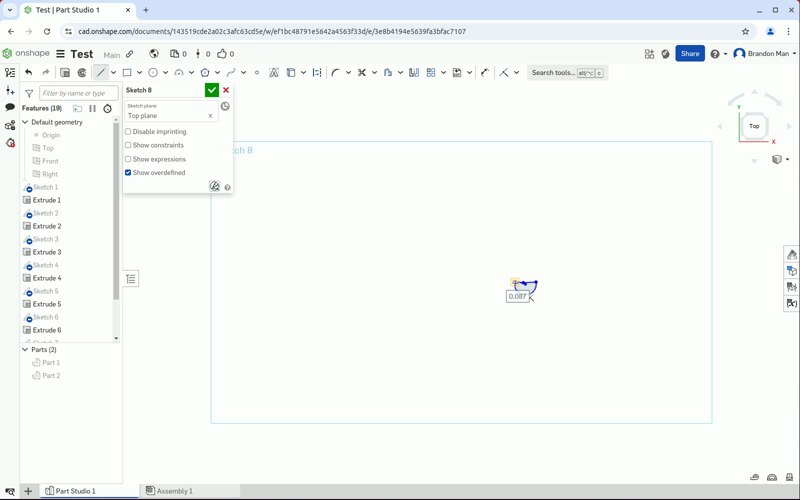
scroll(-6)
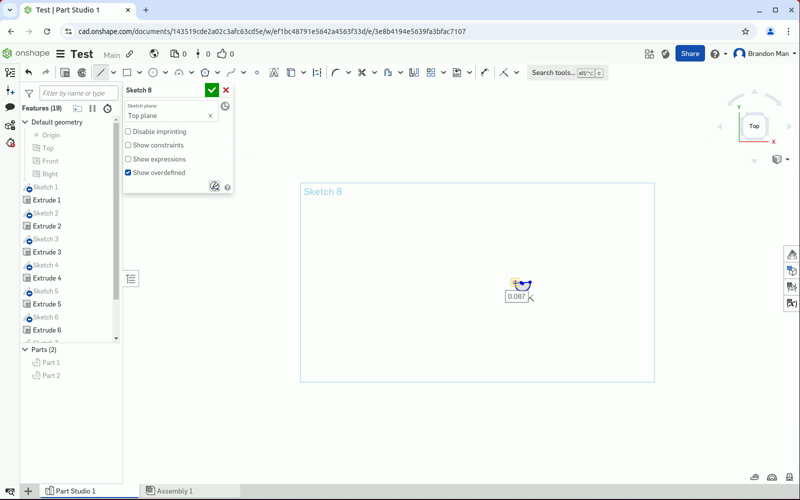
scroll(-6)
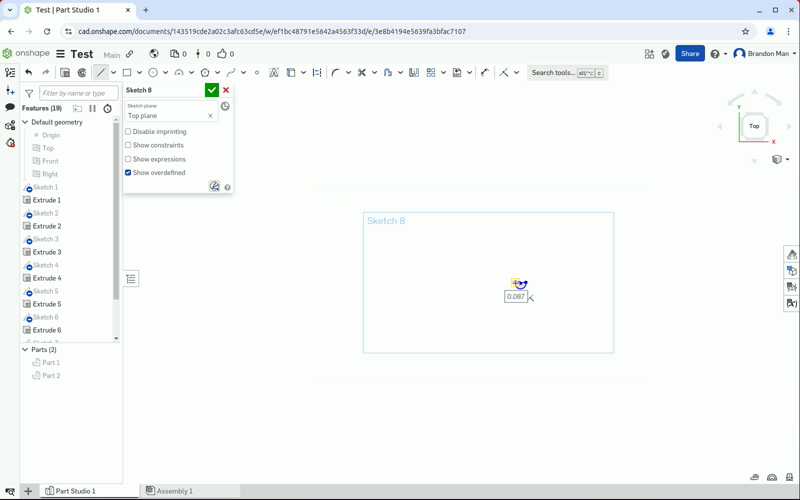
scroll(-6)
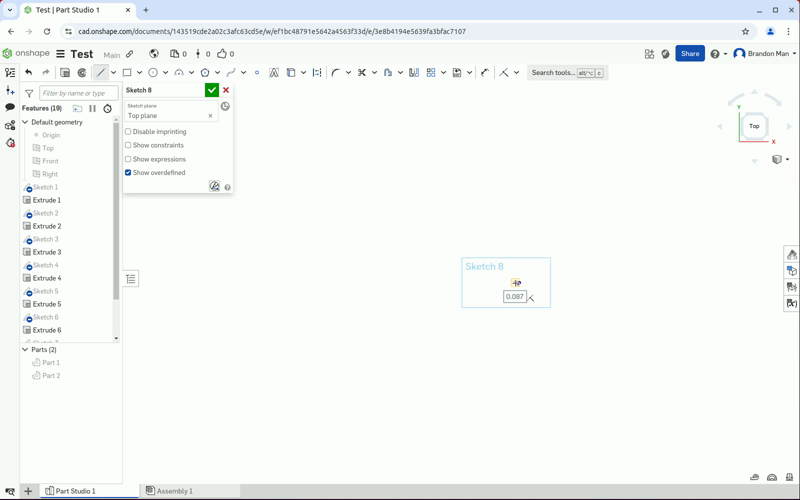
key(esc)
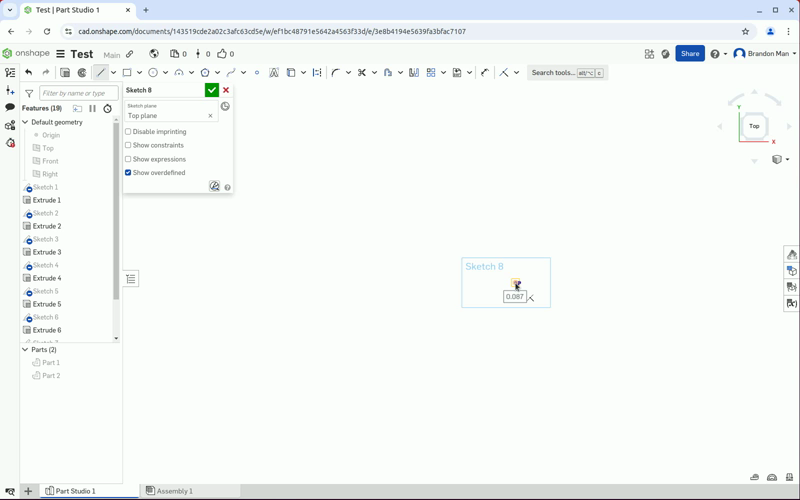
mouse_move(516, 283)
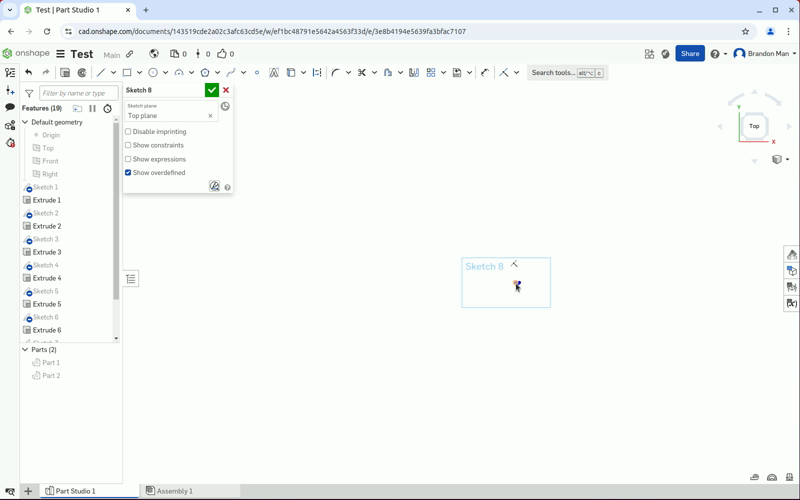
scroll(6)
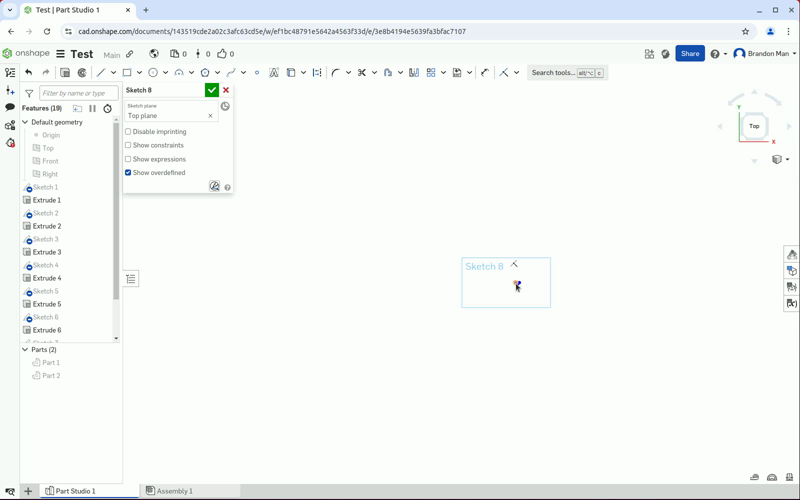
scroll(6)
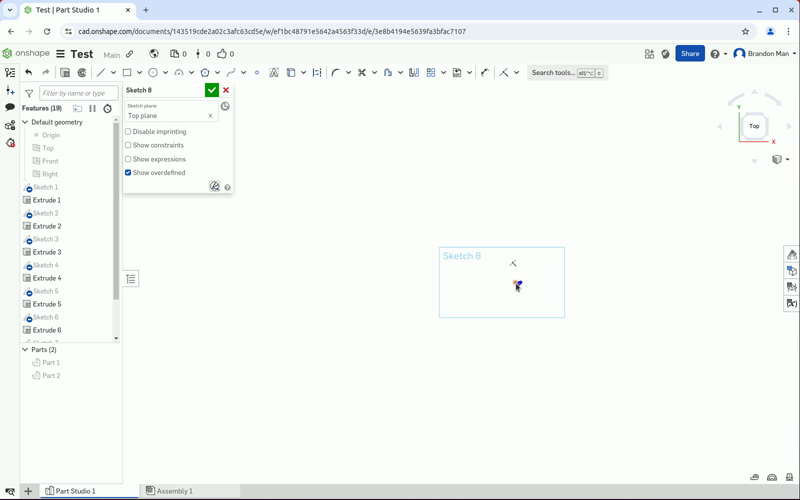
scroll(6)
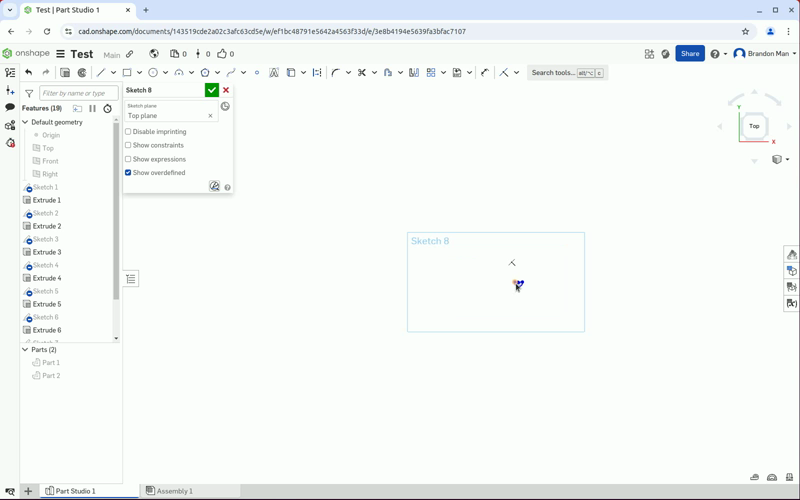
scroll(6)
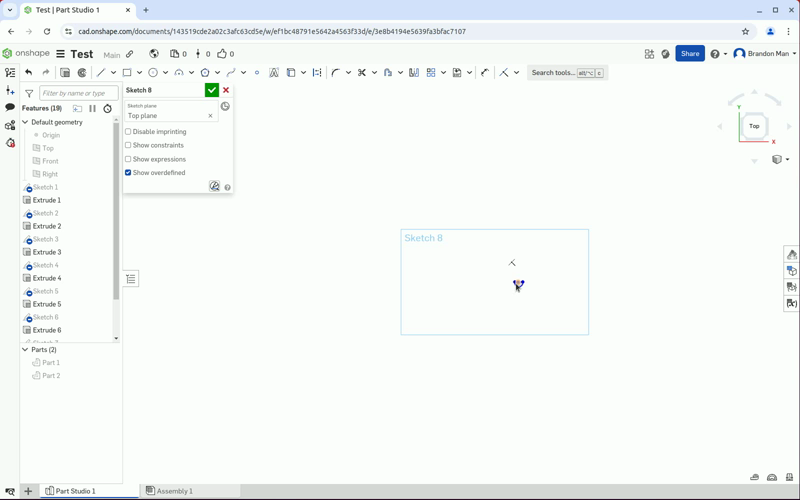
scroll(6)
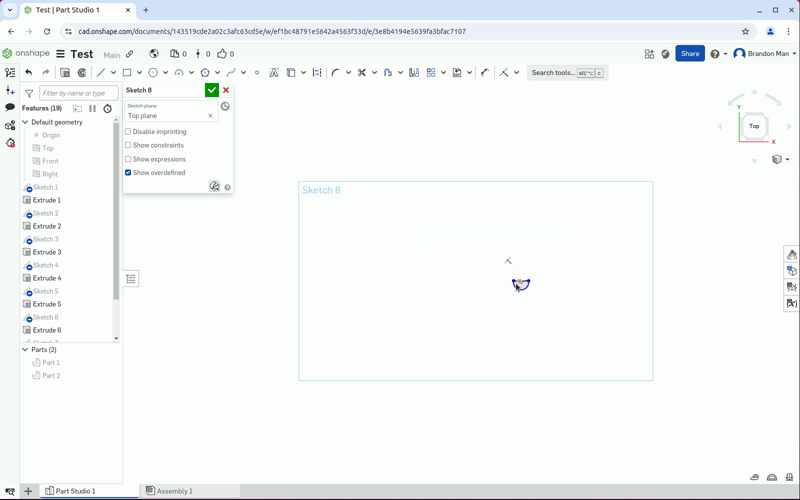
scroll(6)
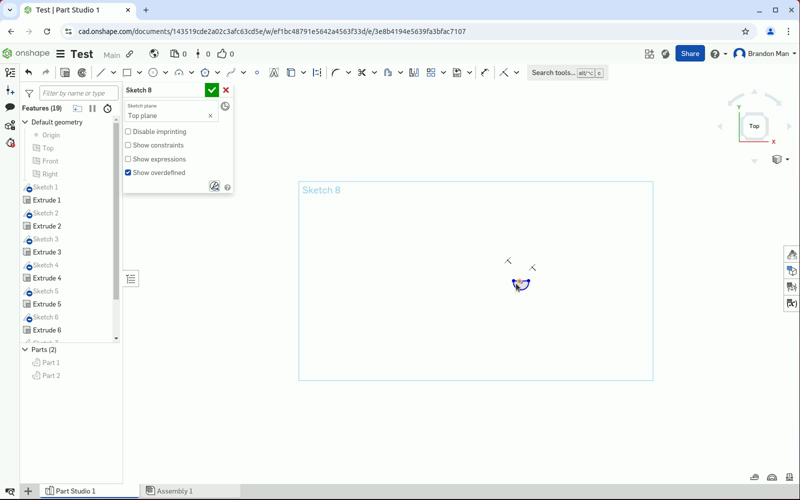
scroll(6)
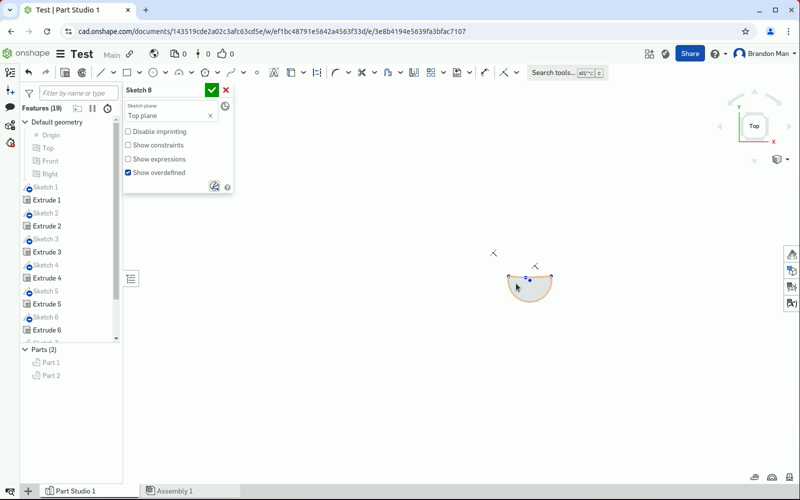
click(516, 283)
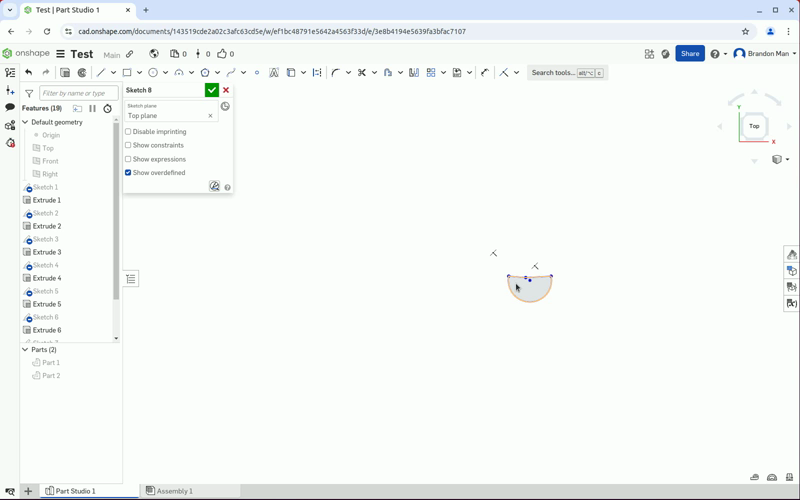
scroll(-6)
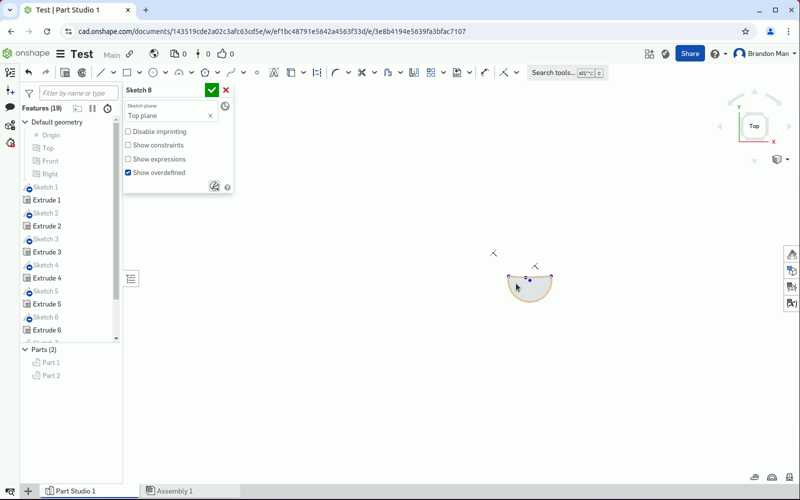
scroll(-6)
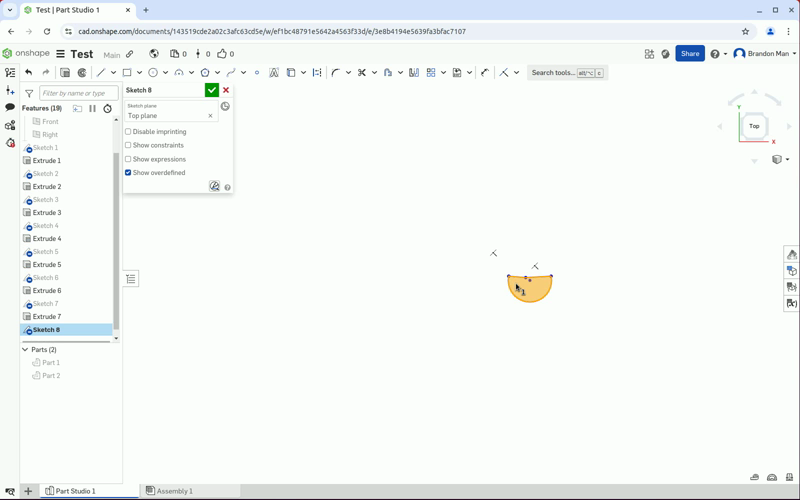
scroll(-6)
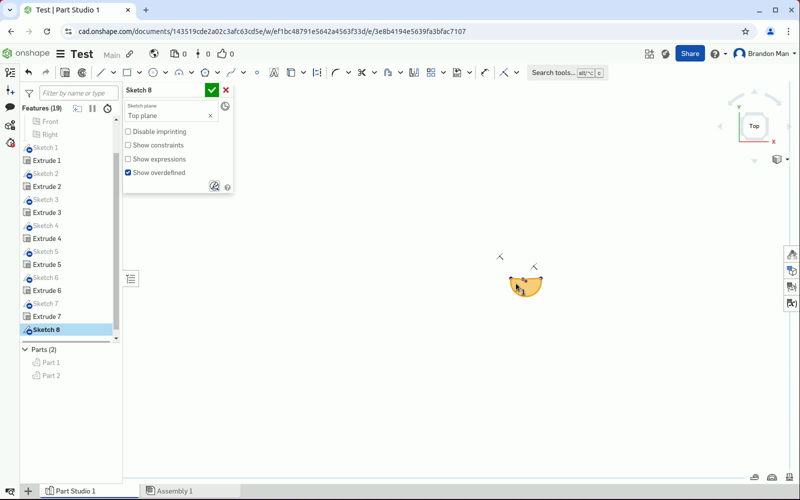
scroll(-6)
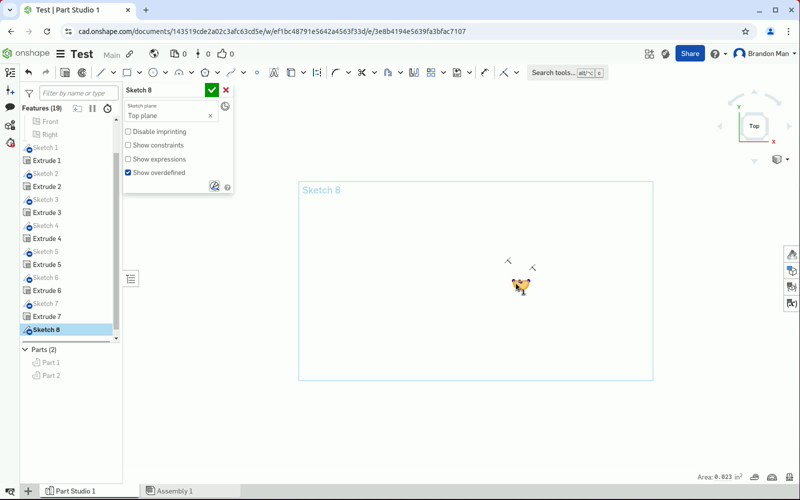
scroll(-6)
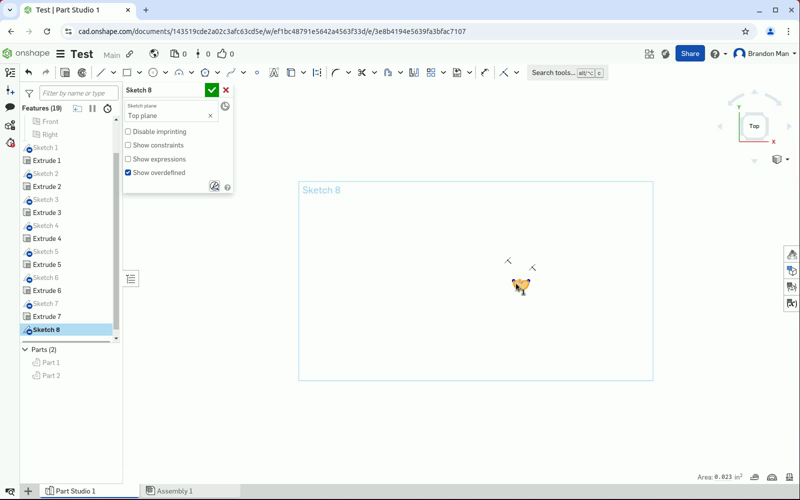
scroll(-6)
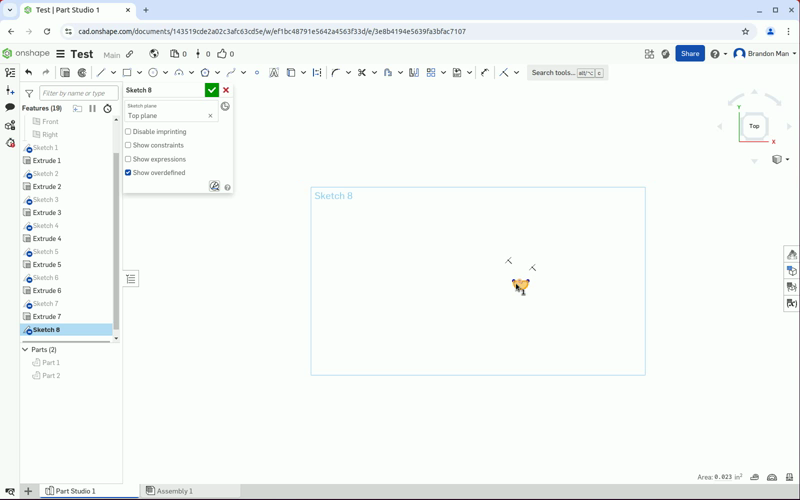
scroll(-6)
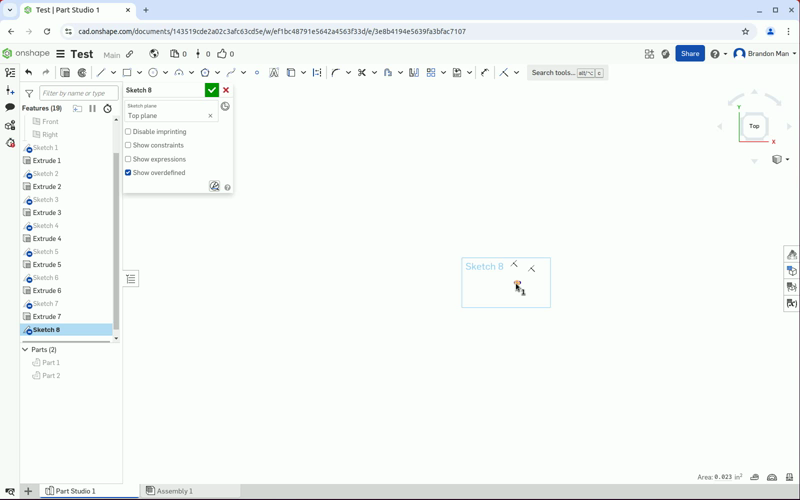
mouse_move(73, 352)
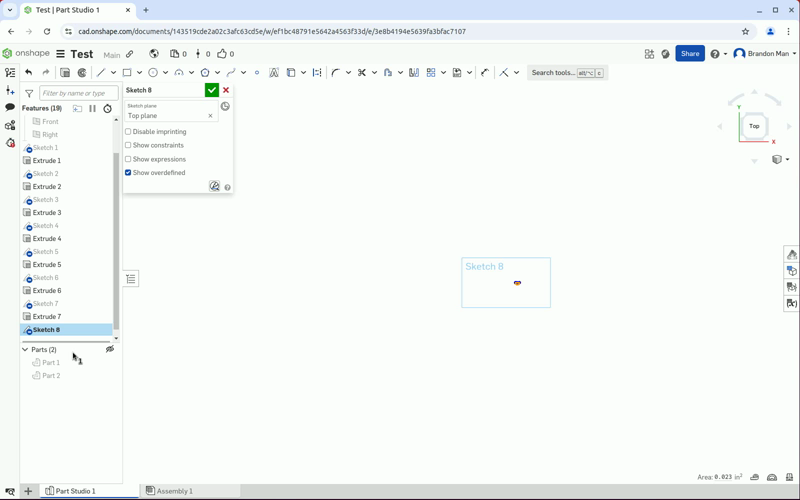
key(shift+y)
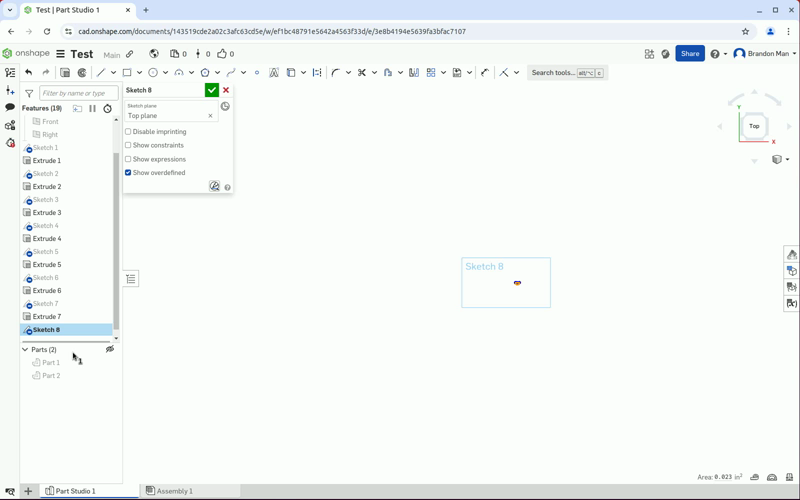
key(shift+e)
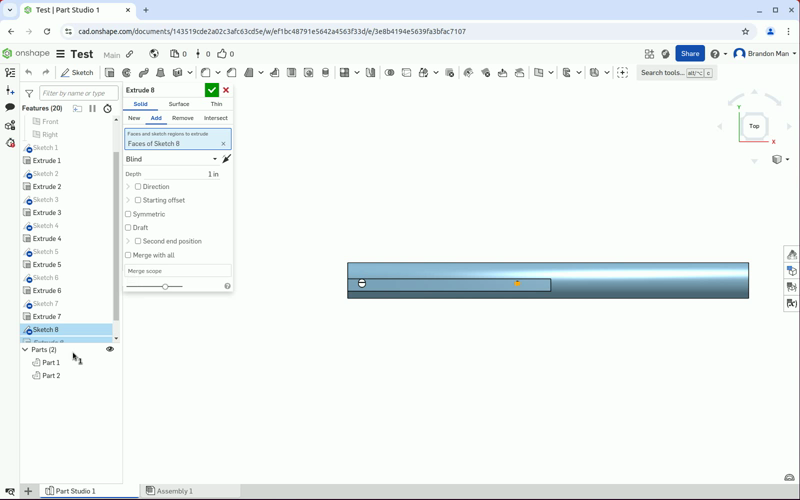
mouse_move(143, 106)
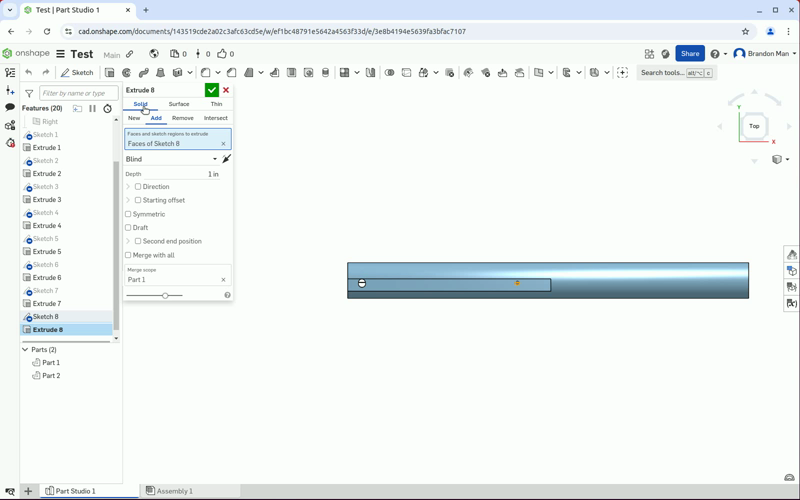
click(143, 106)
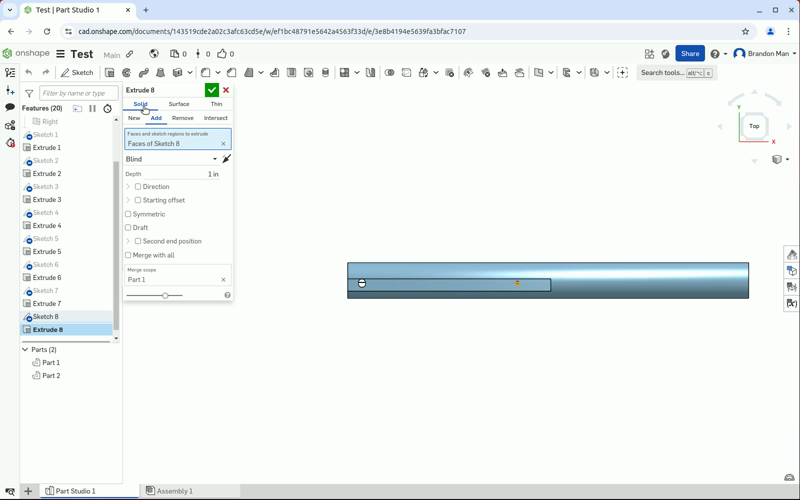
mouse_move(186, 120)
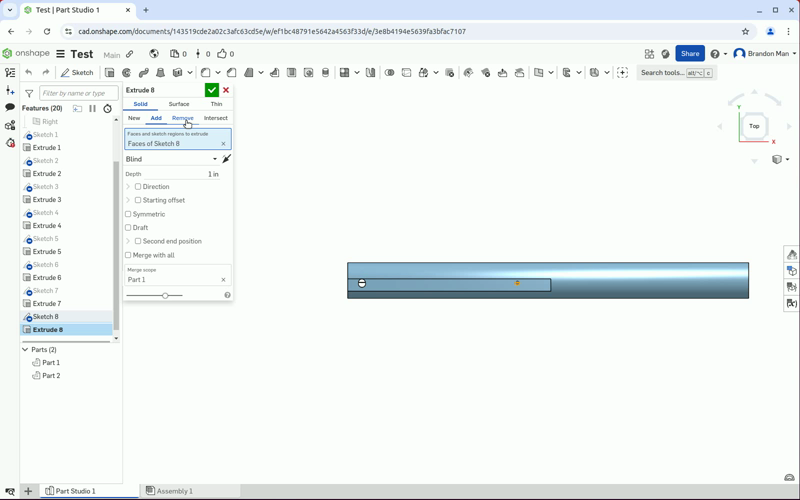
click(186, 120)
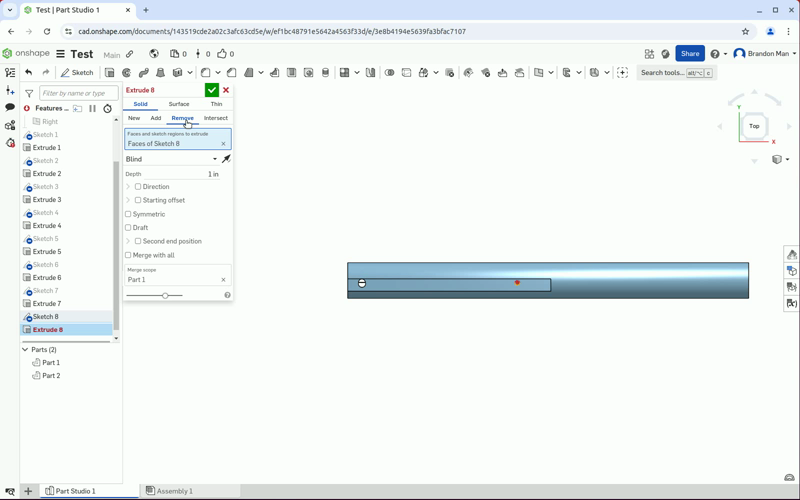
key(tab, 4)
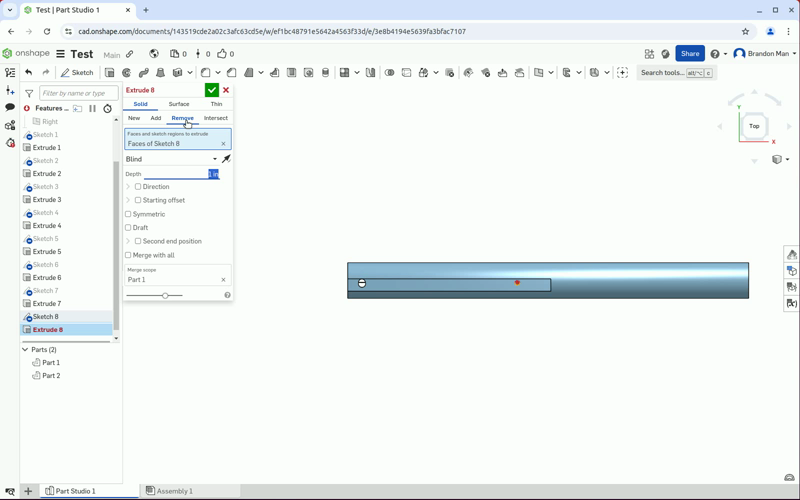
text(1.926)
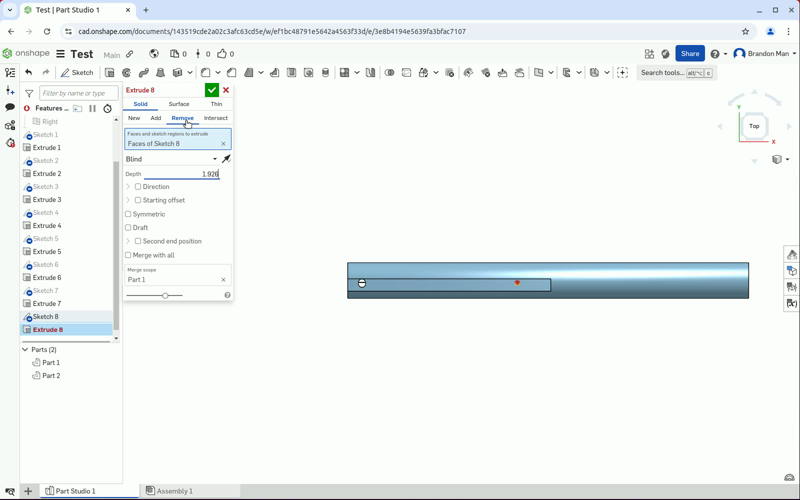
key(tab, 6)
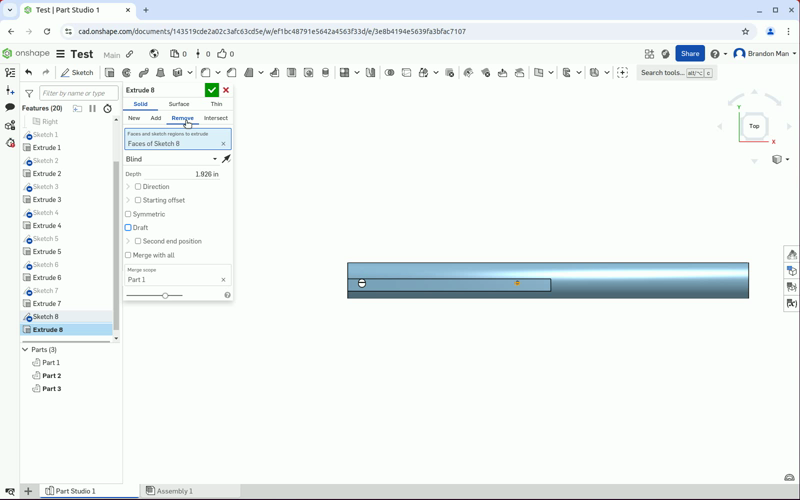
key(space)
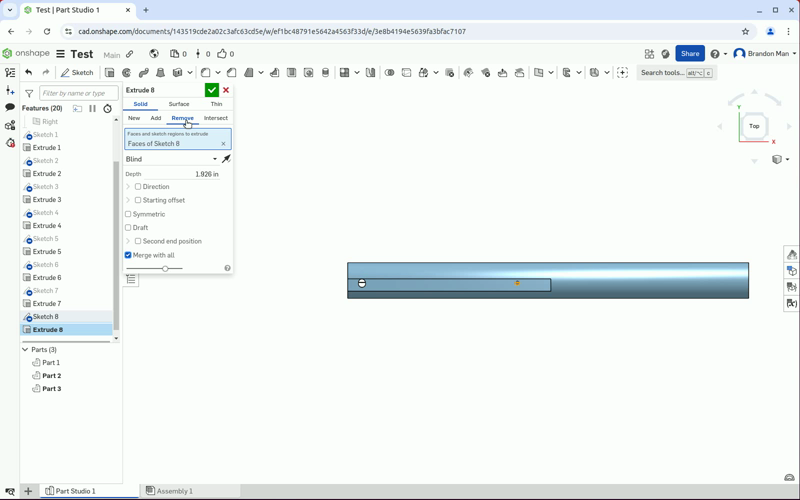
key(enter)
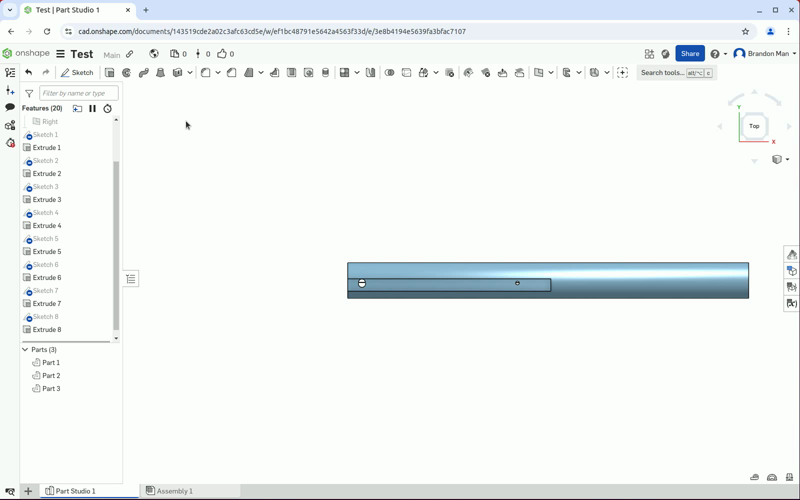
key(shift+h)
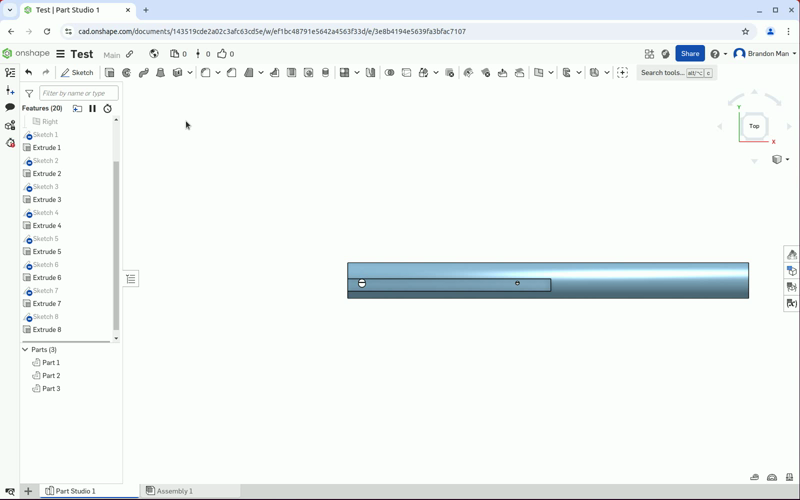
key(shift+h)
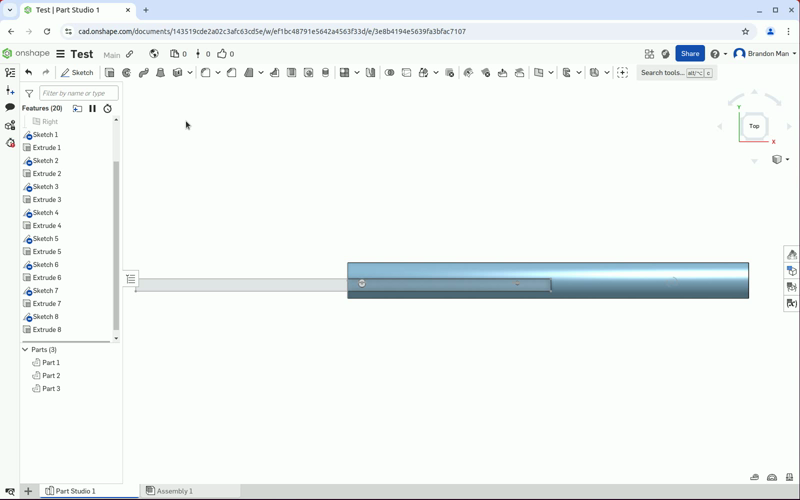
key(shift+7)
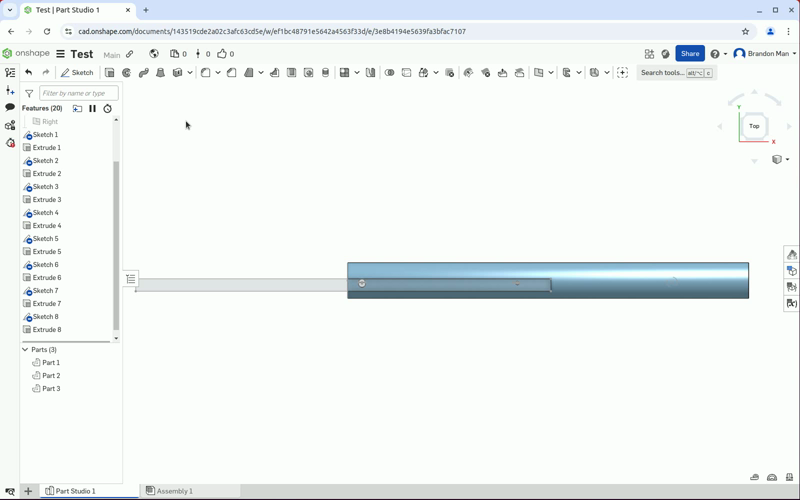
key(up, 3)
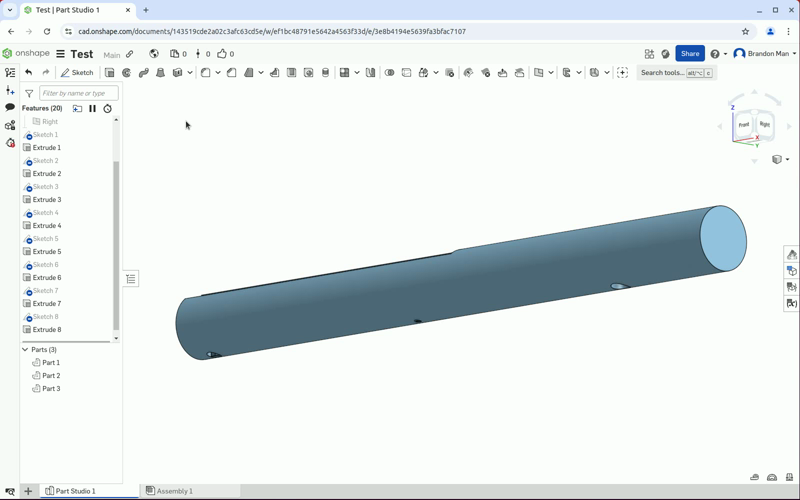
key(left, 3)
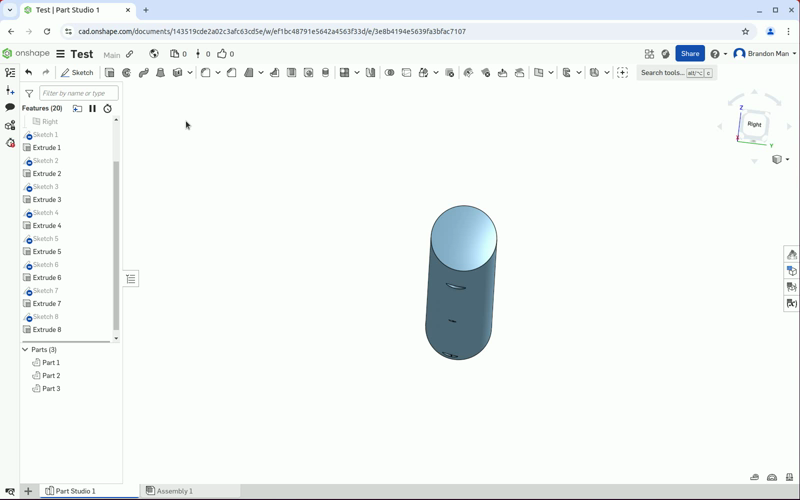
key(right, 3)
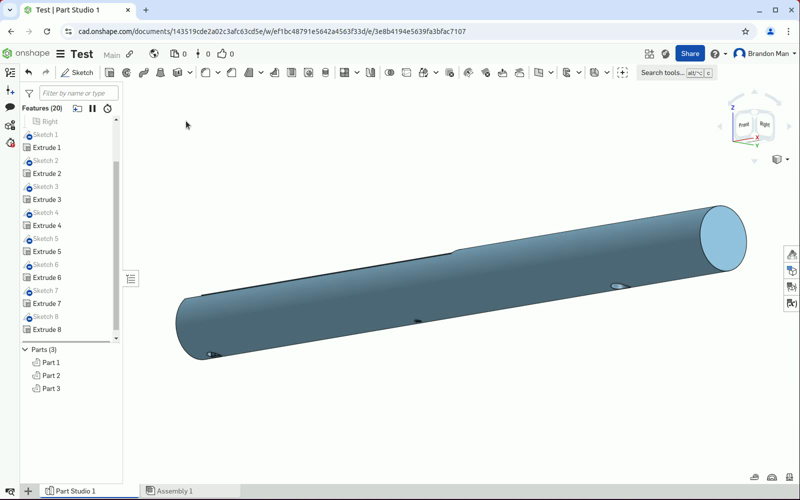
key(down, 3)
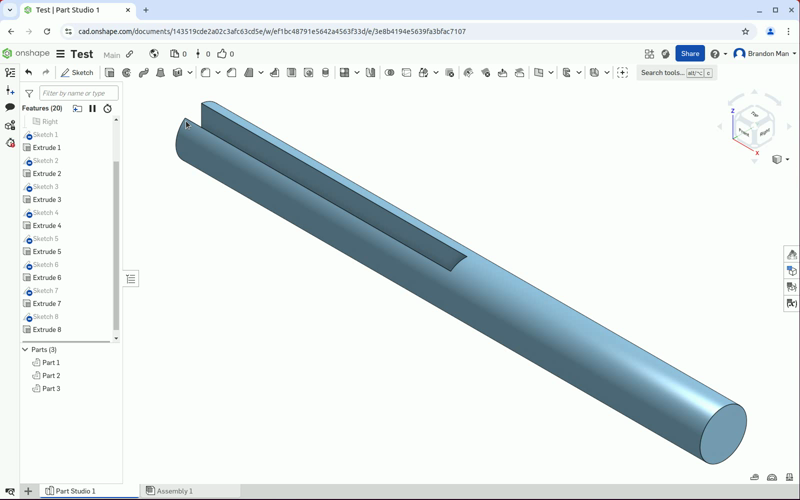
mouse_move(69, 137)
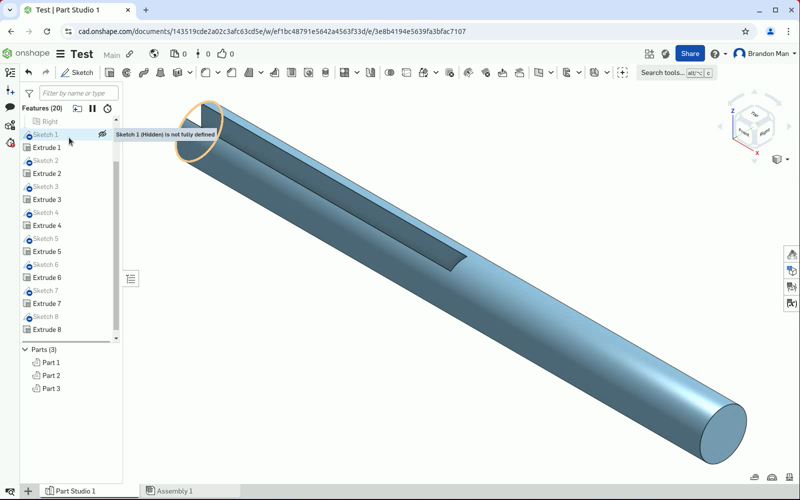
click(69, 137)